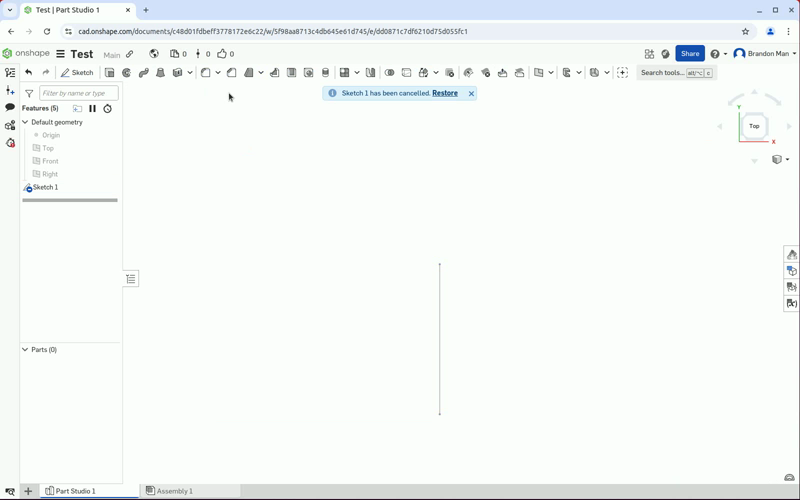
key(shift+h)
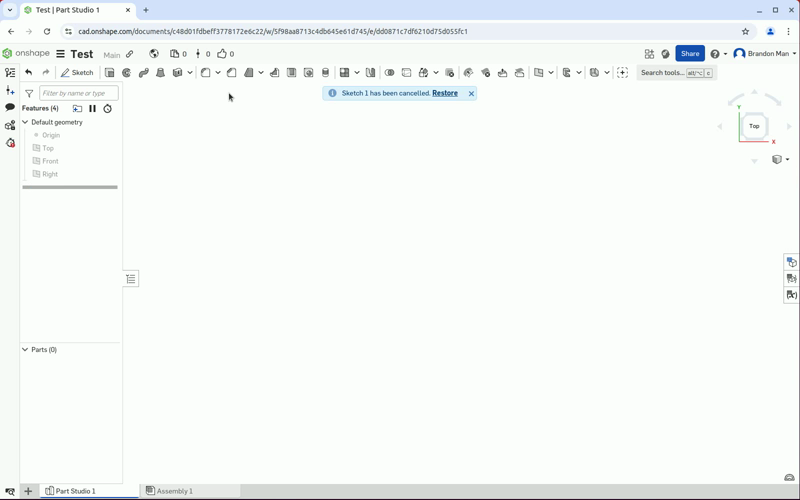
mouse_move(73, 352)
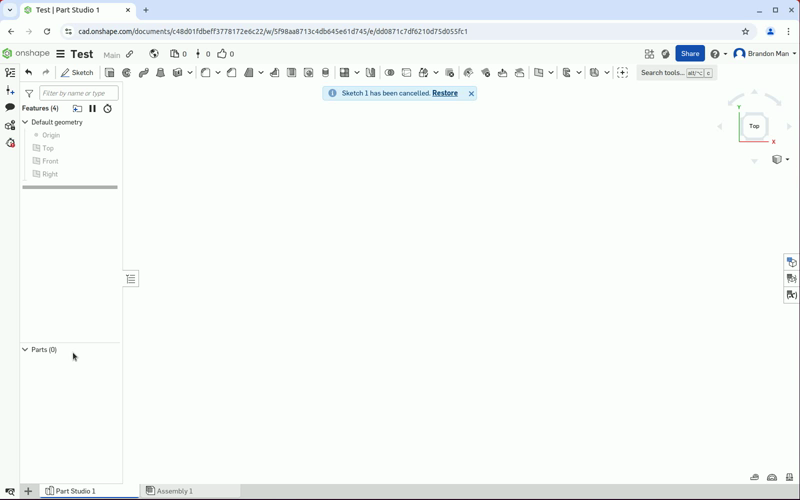
key(y)
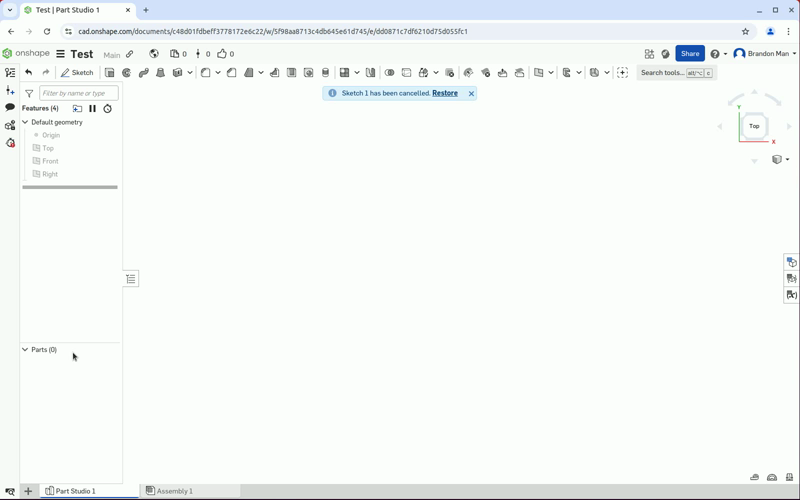
key(shift+p)
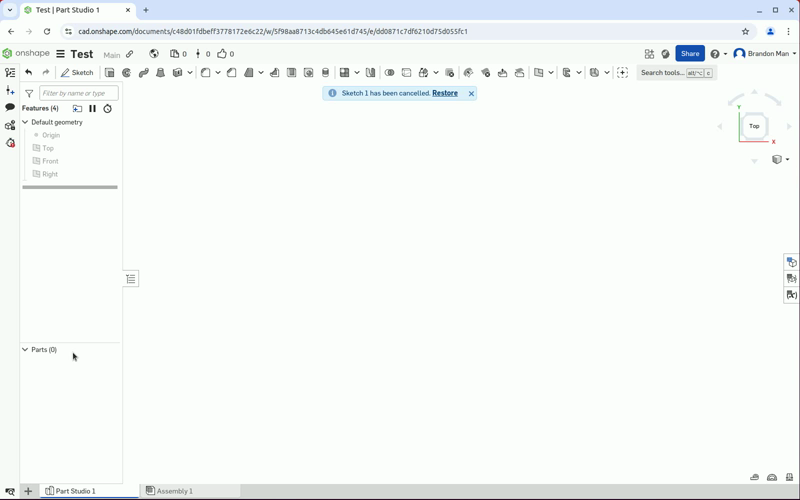
key(space)
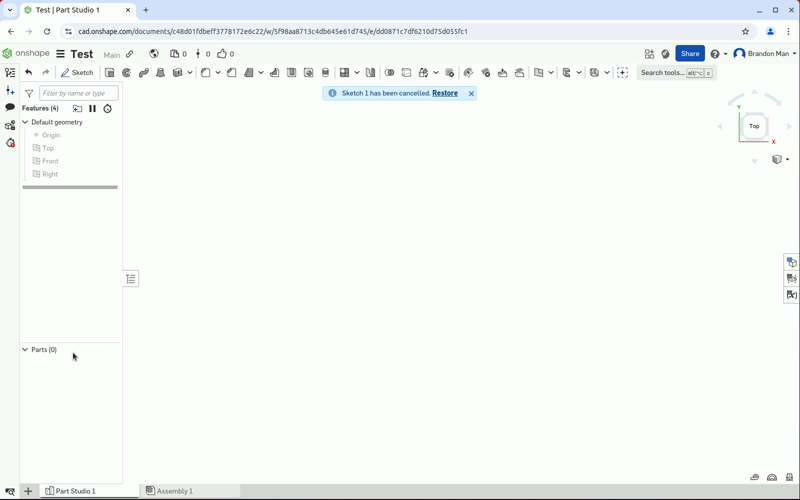
key_down(shift)
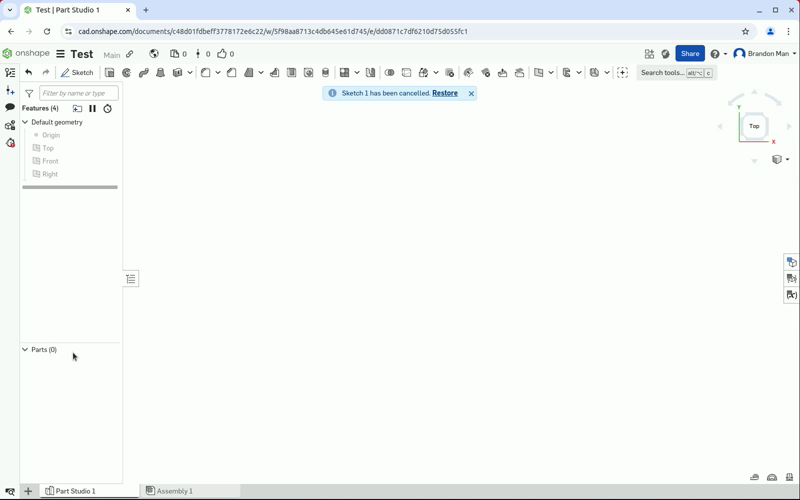
key(up)
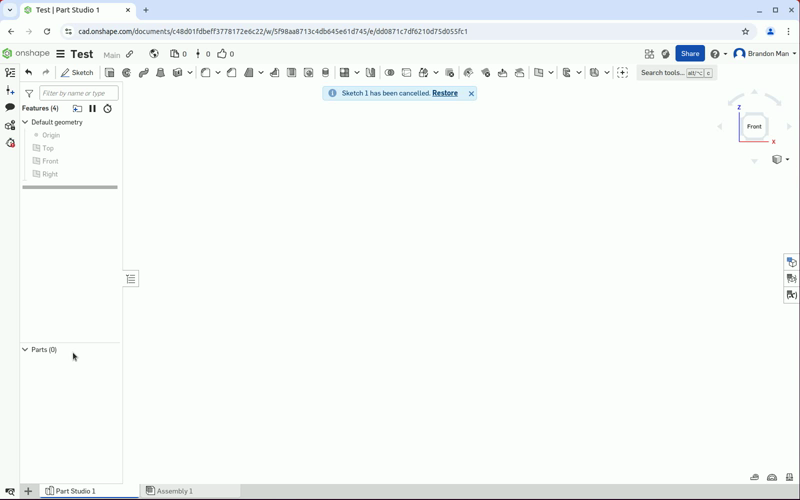
key_up(shift)
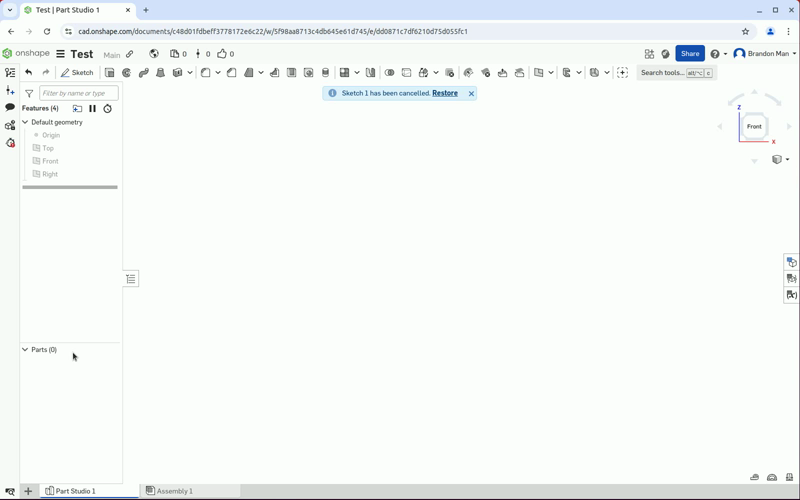
mouse_move(73, 352)
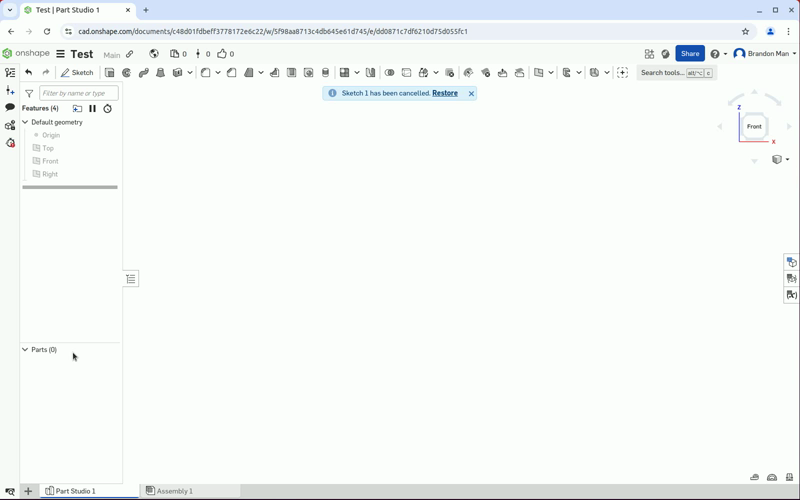
key(shift+y)
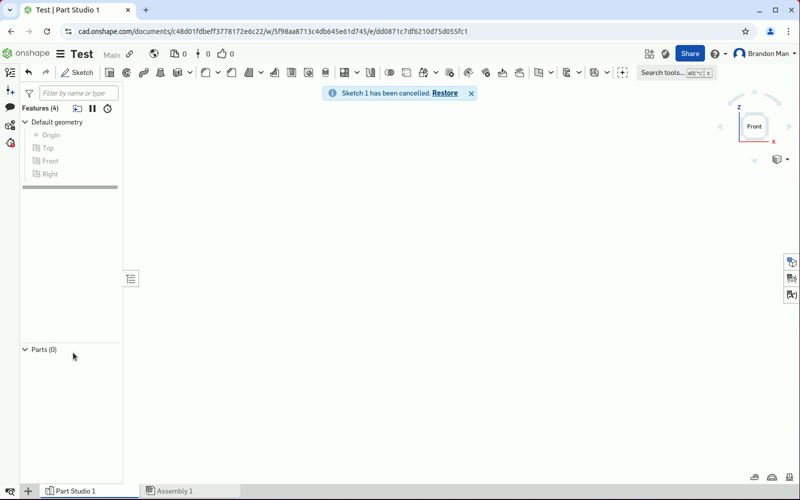
key(shift+s)
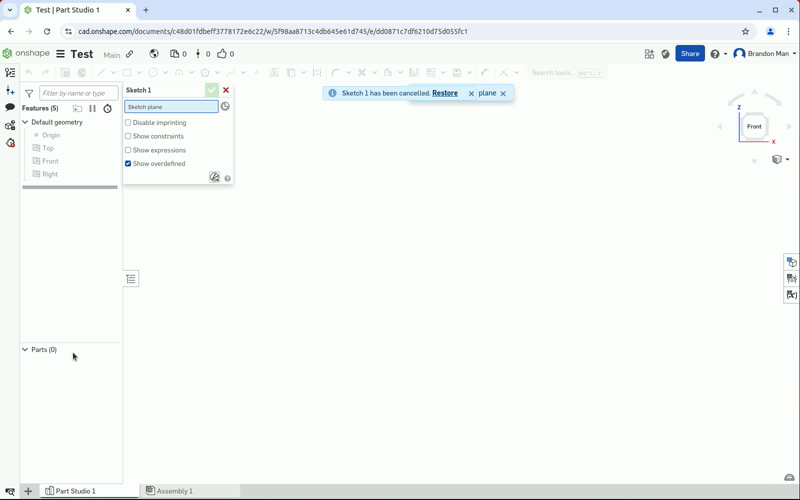
mouse_move(73, 163)
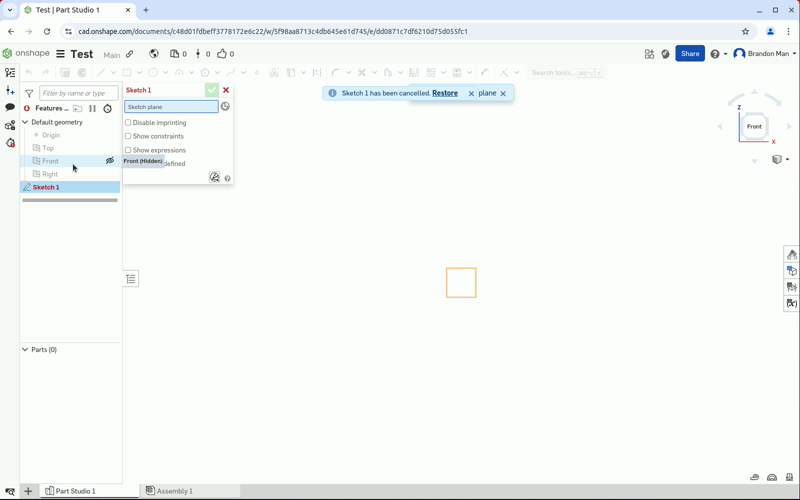
click(73, 163)
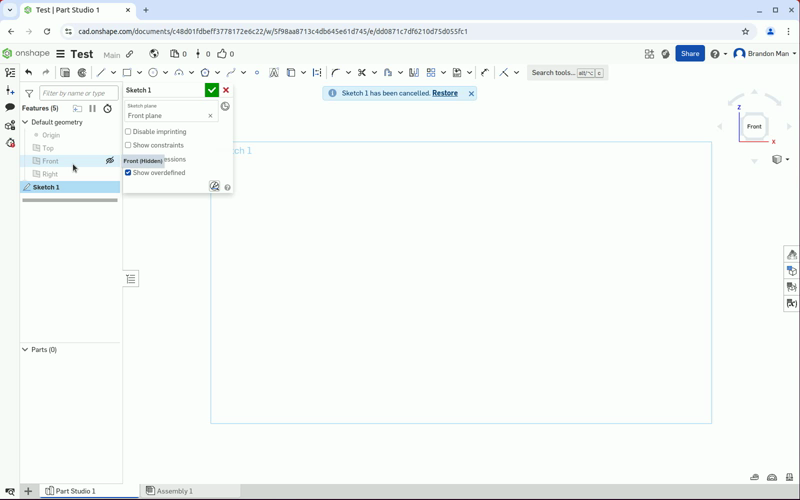
mouse_move(73, 352)
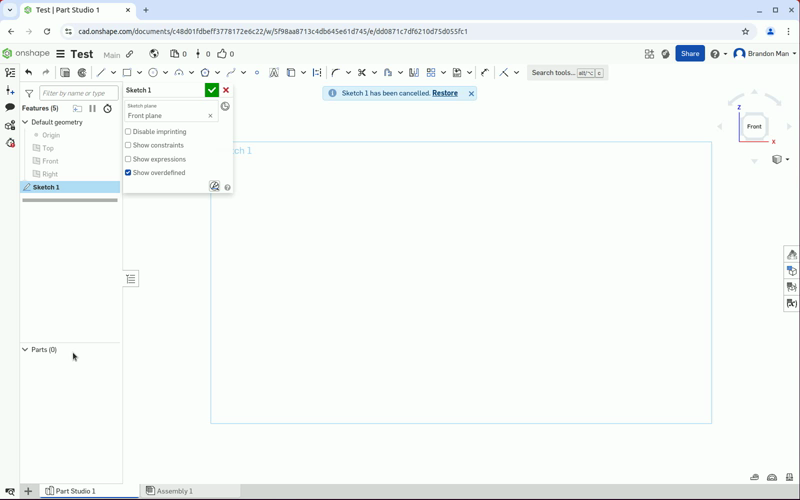
key(y)
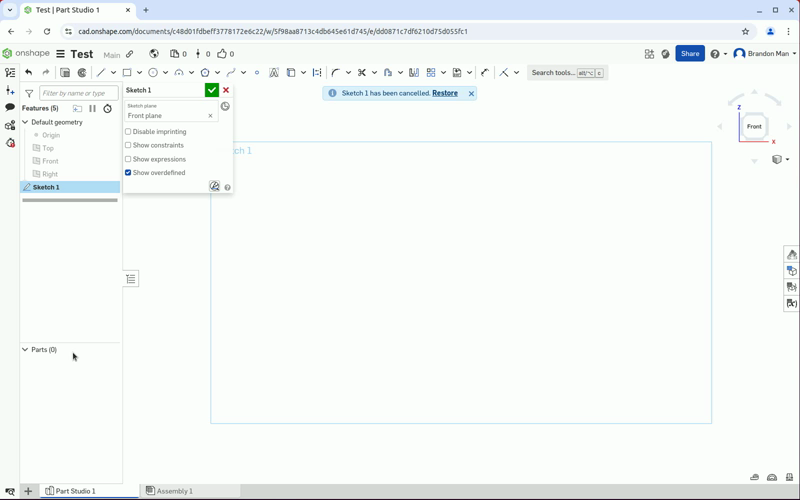
key(l)
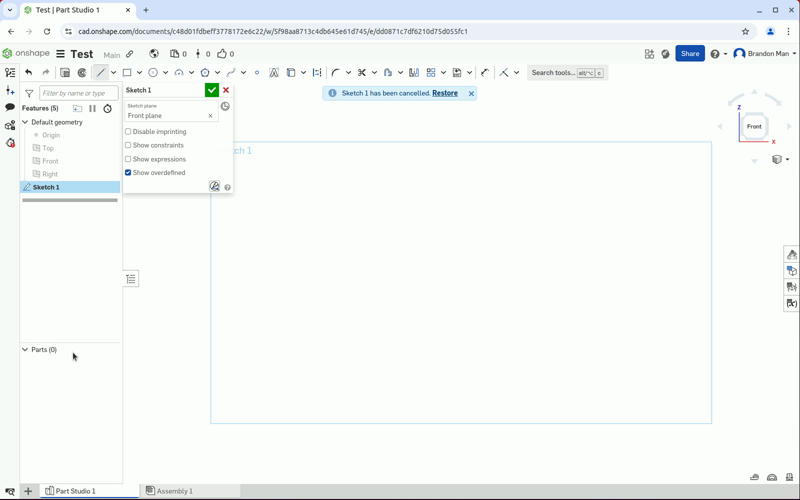
key_down(shift)
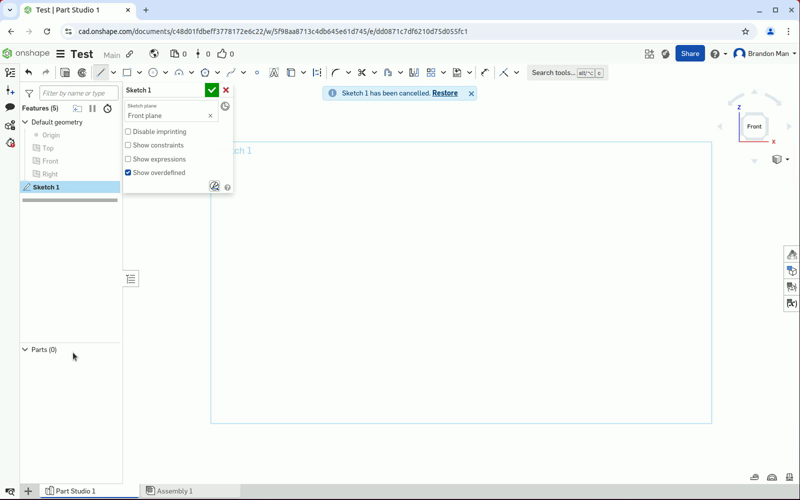
mouse_move(357, 287)
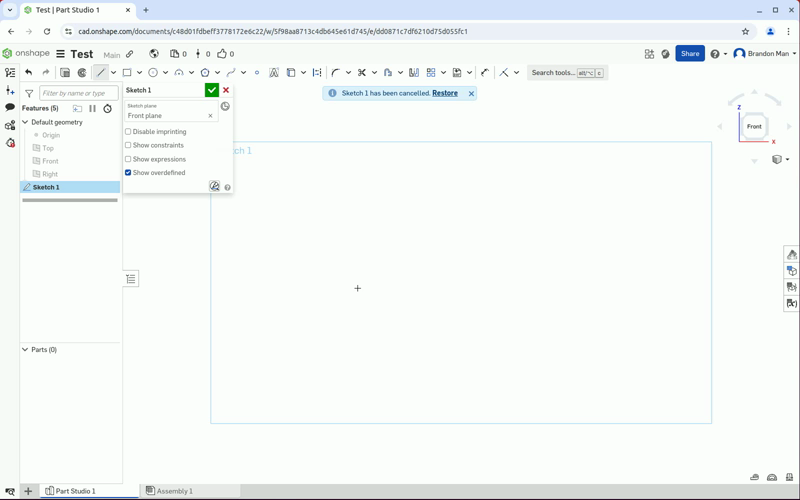
click(357, 287)
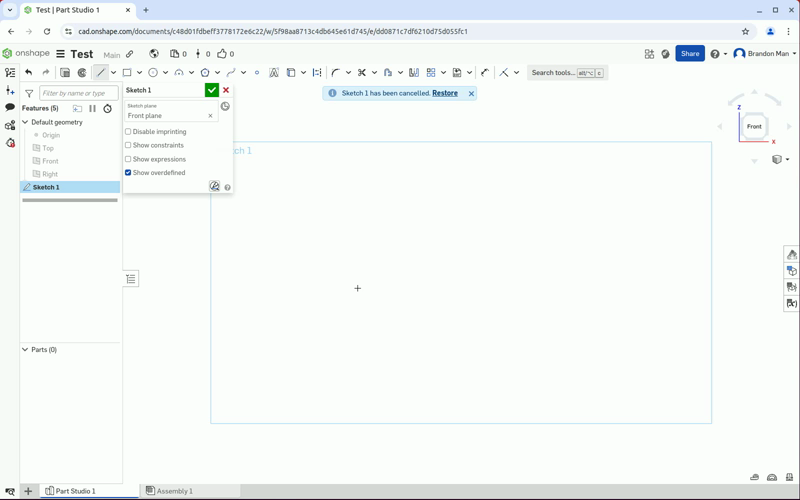
key_up(shift)
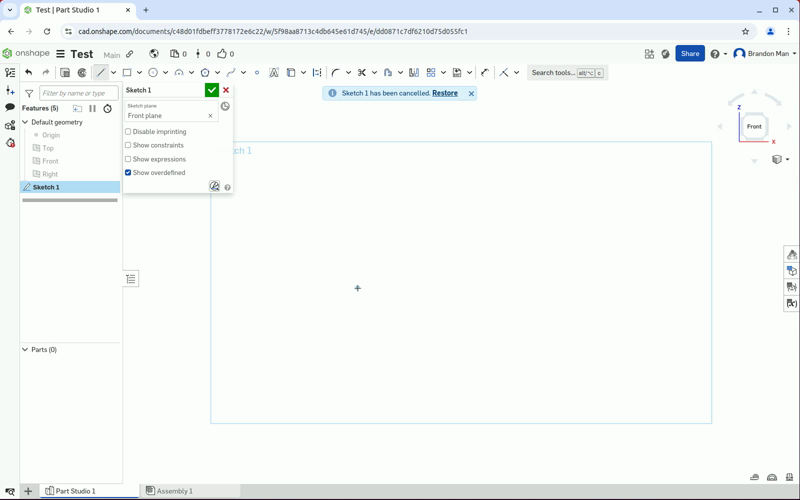
key_down(shift)
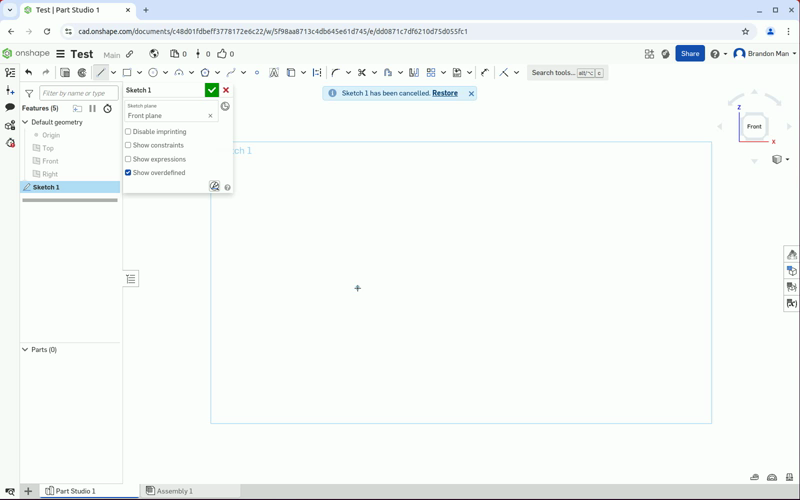
mouse_move(387, 287)
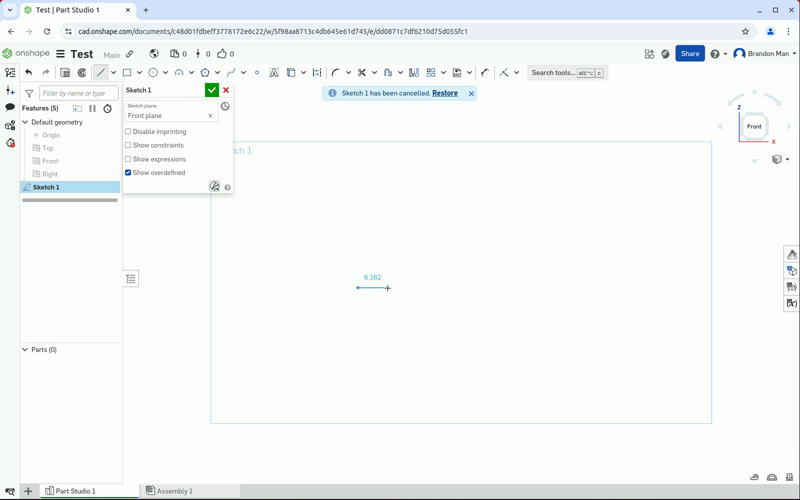
mouse_move(366, 287)
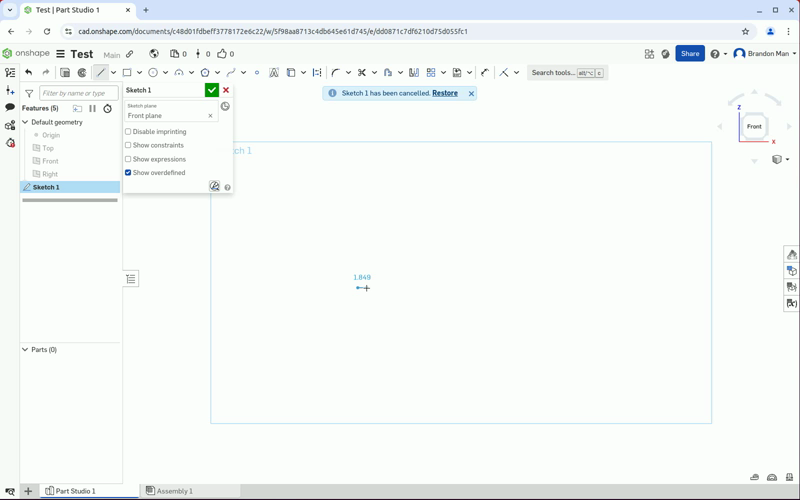
click(366, 287)
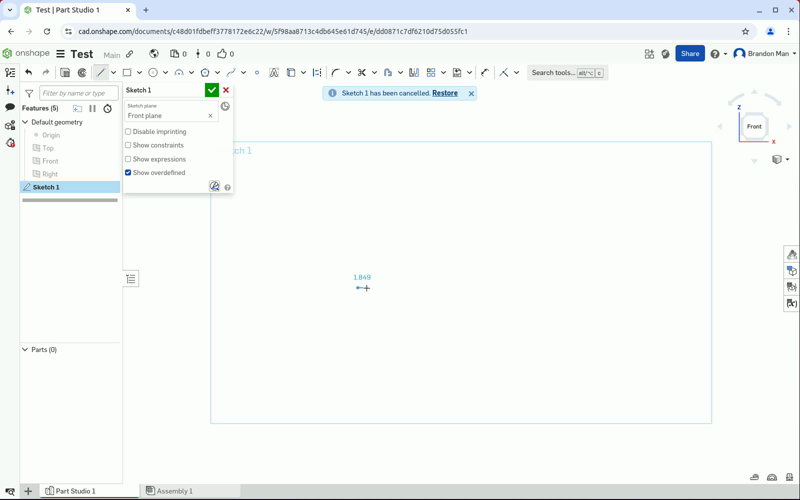
key_up(shift)
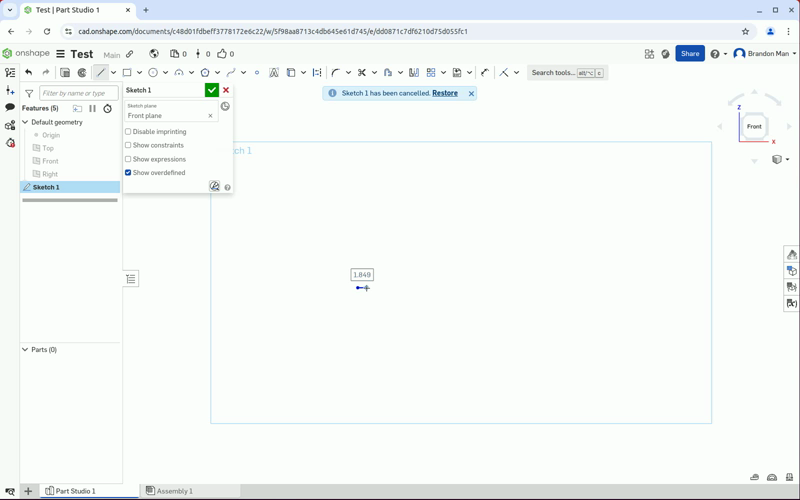
key(esc)
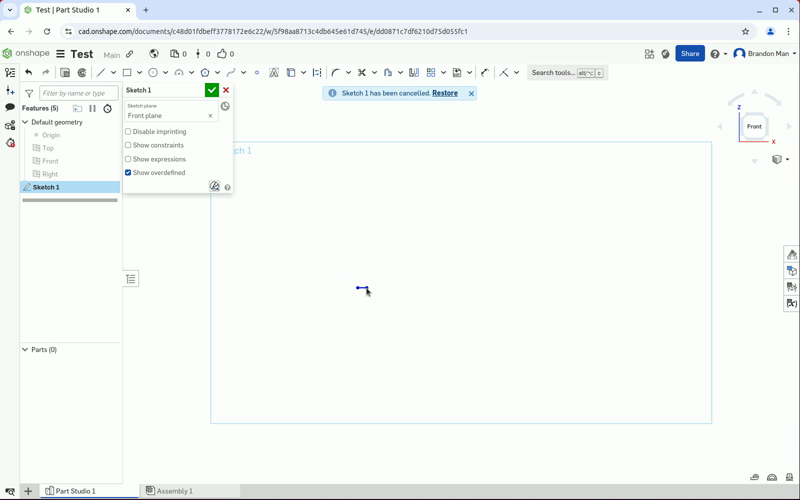
key(a)
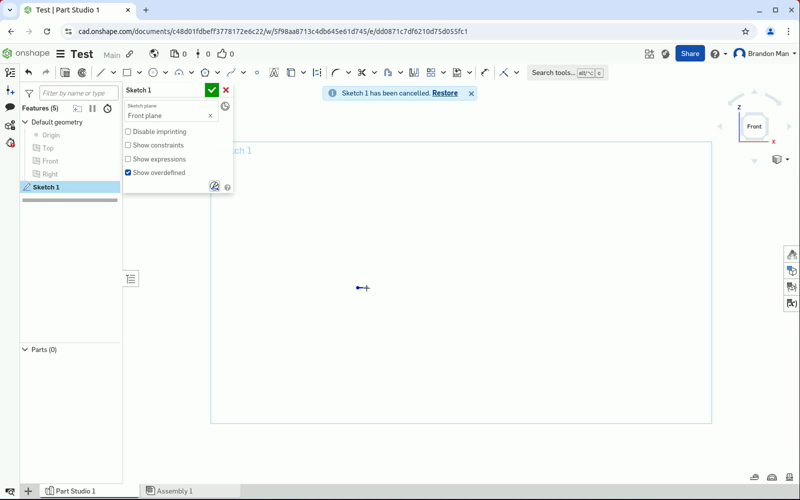
mouse_move(366, 287)
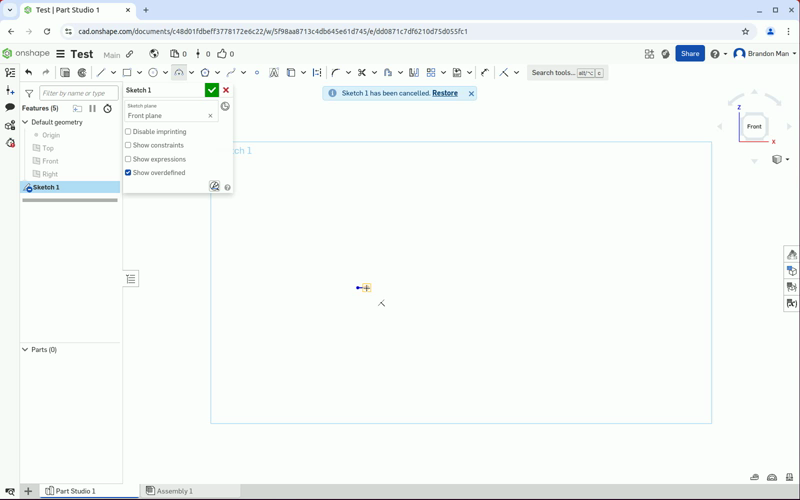
click(366, 287)
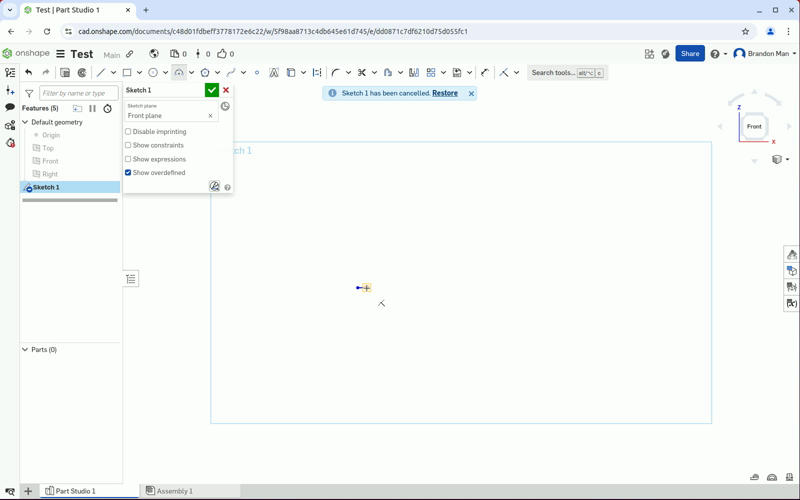
key_down(shift)
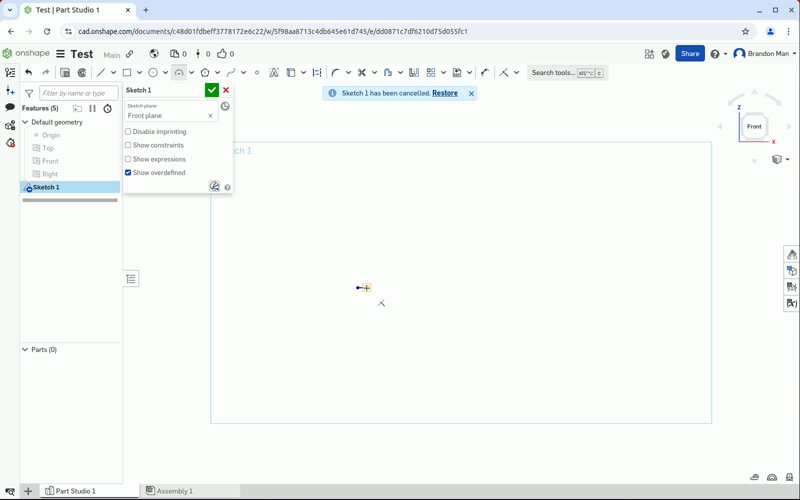
mouse_move(366, 277)
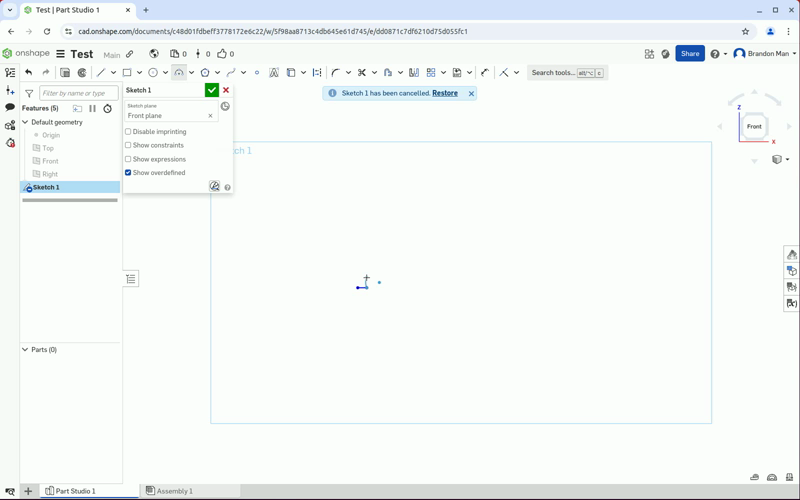
click(366, 277)
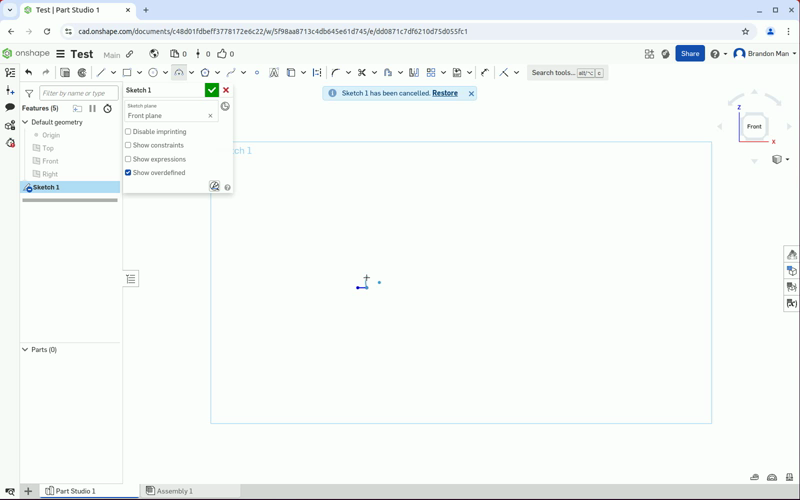
mouse_move(368, 282)
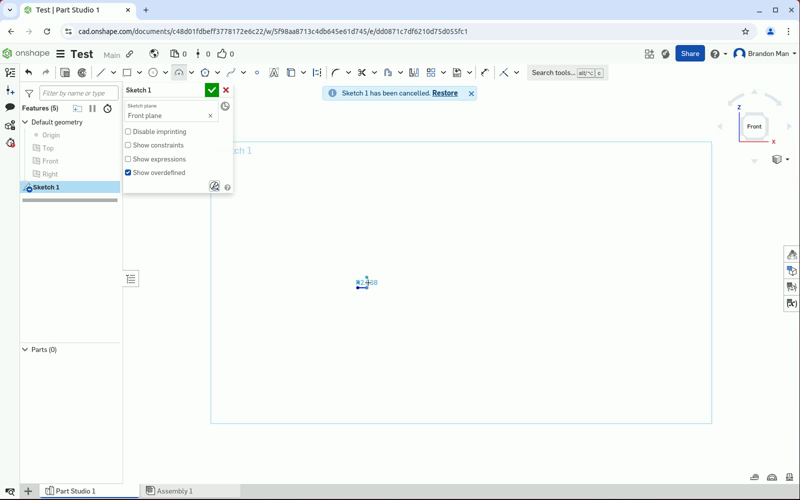
click(368, 282)
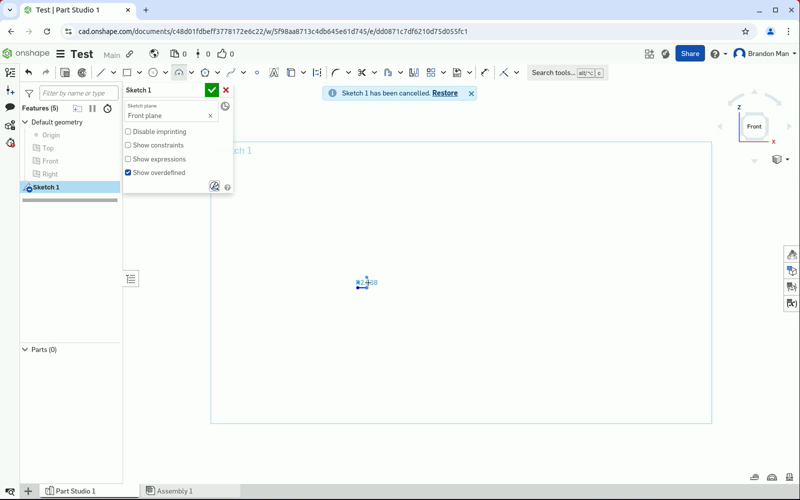
key_up(shift)
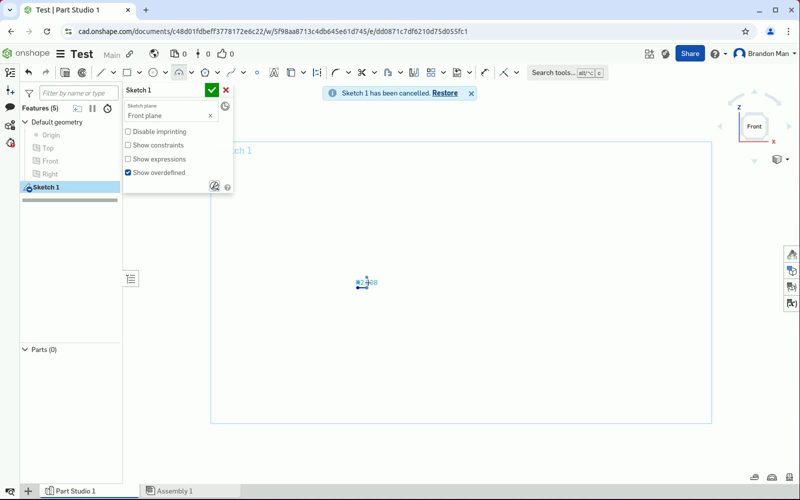
key(esc)
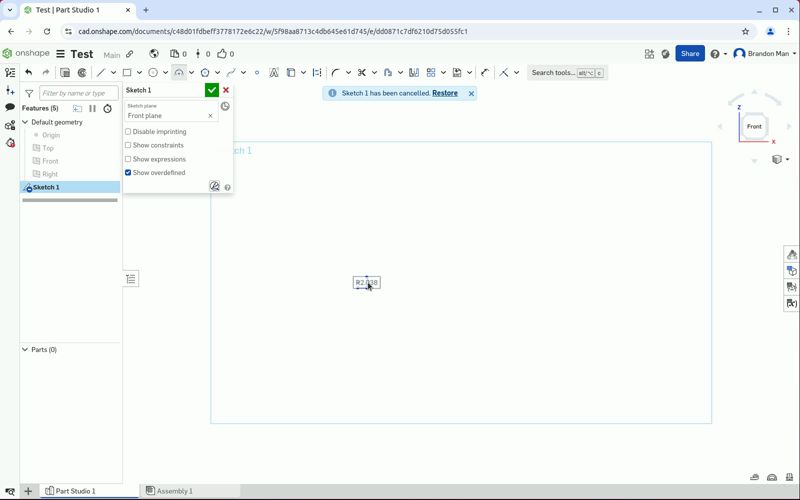
key(l)
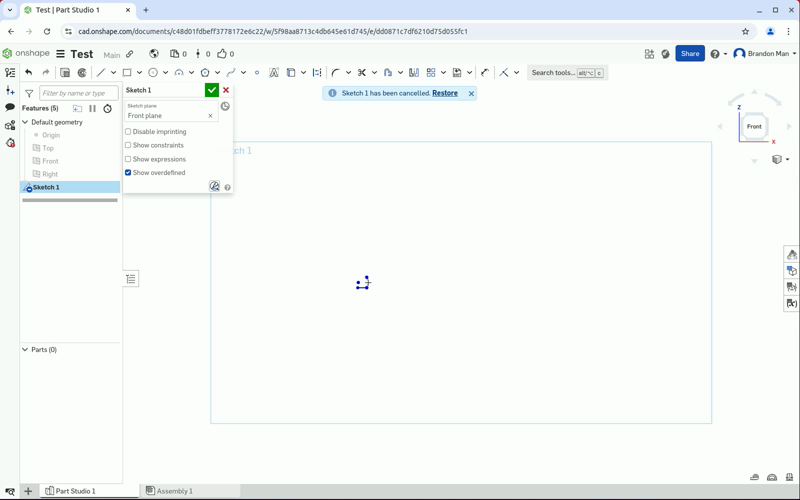
mouse_move(366, 277)
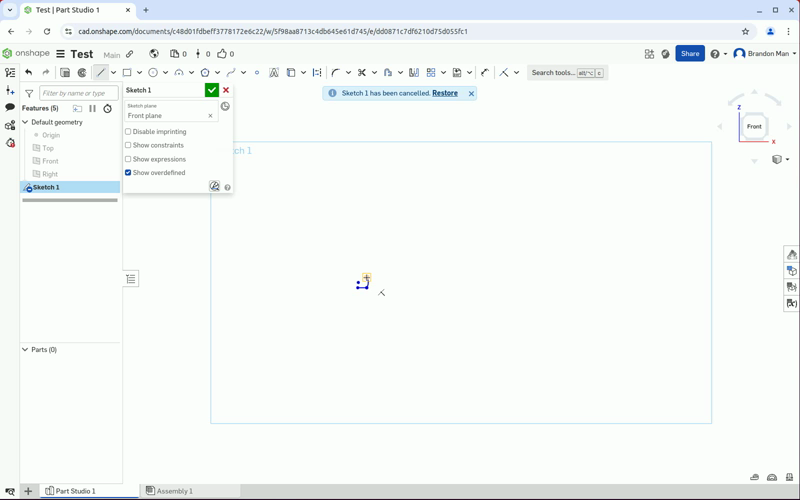
click(366, 277)
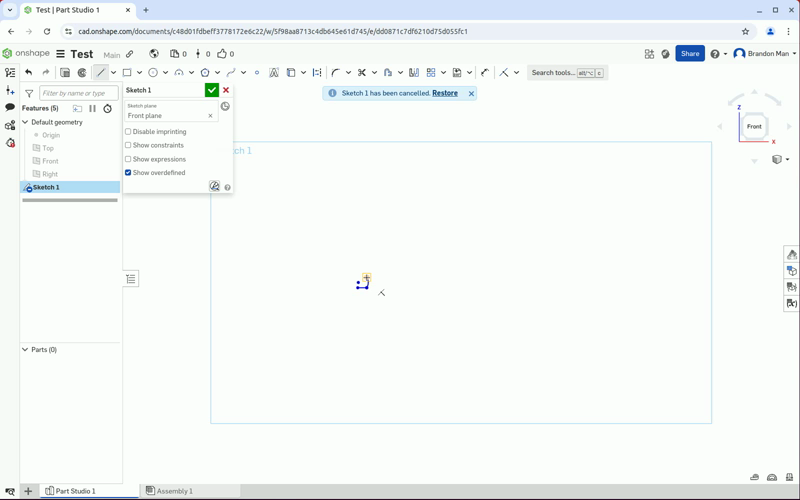
key_down(shift)
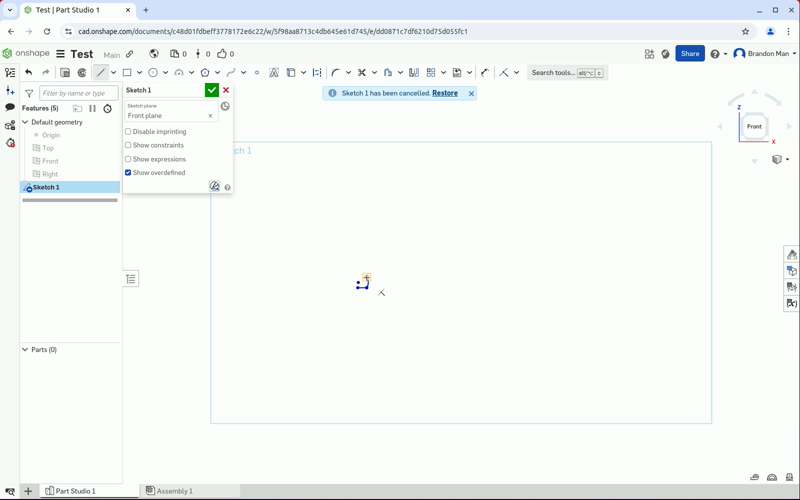
mouse_move(396, 277)
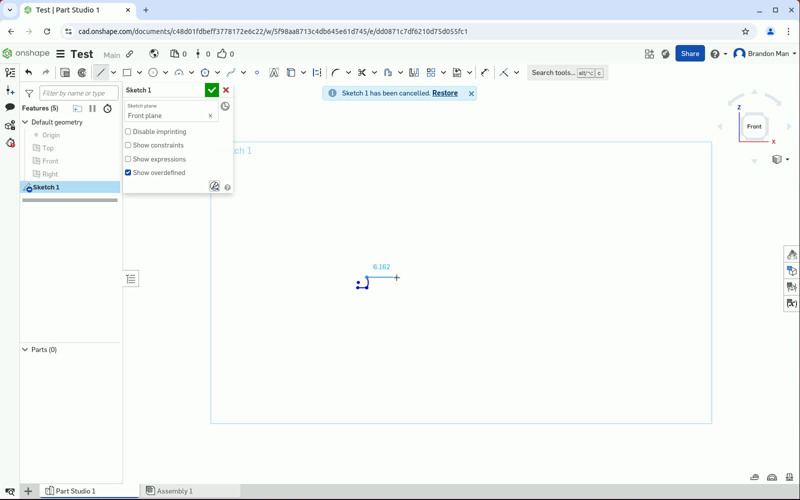
mouse_move(357, 277)
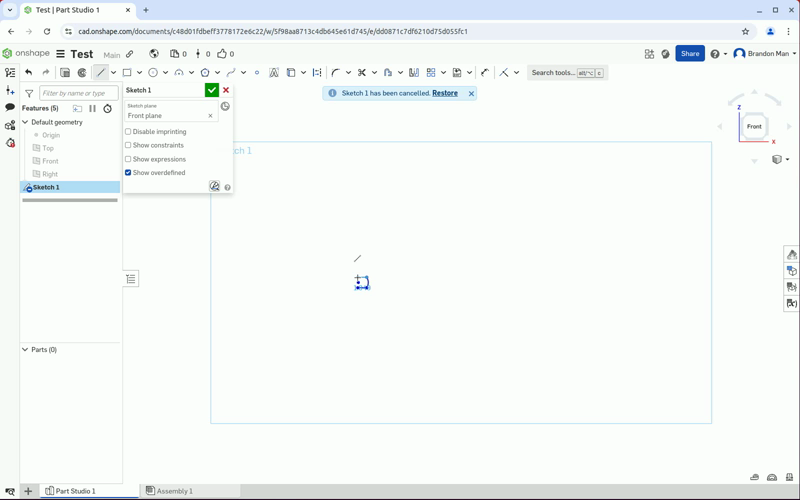
click(357, 277)
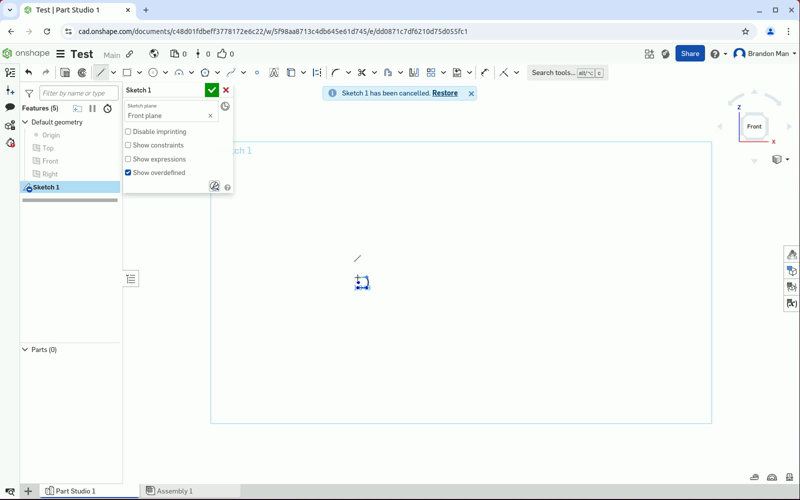
key_up(shift)
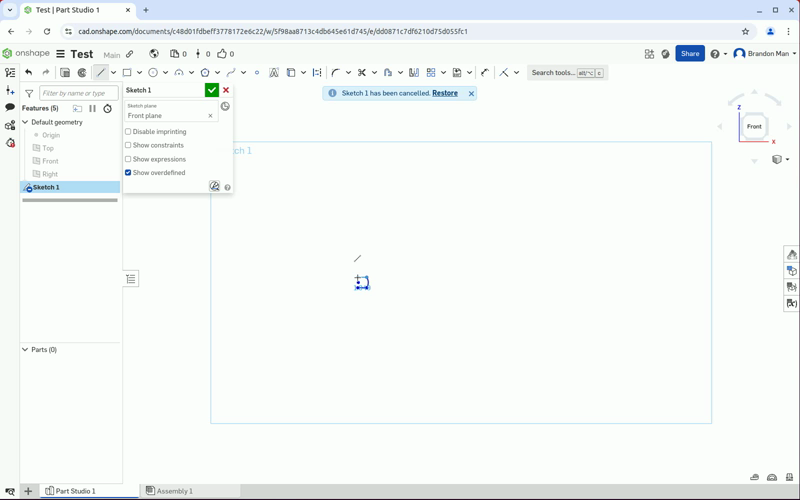
key(esc)
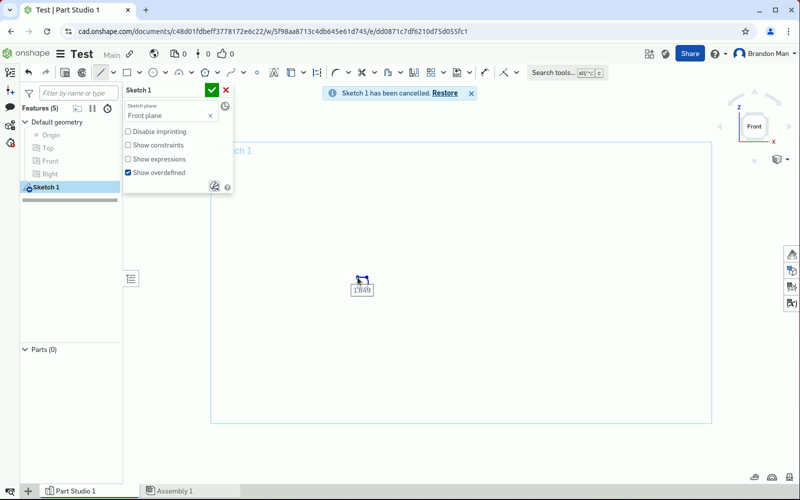
key(a)
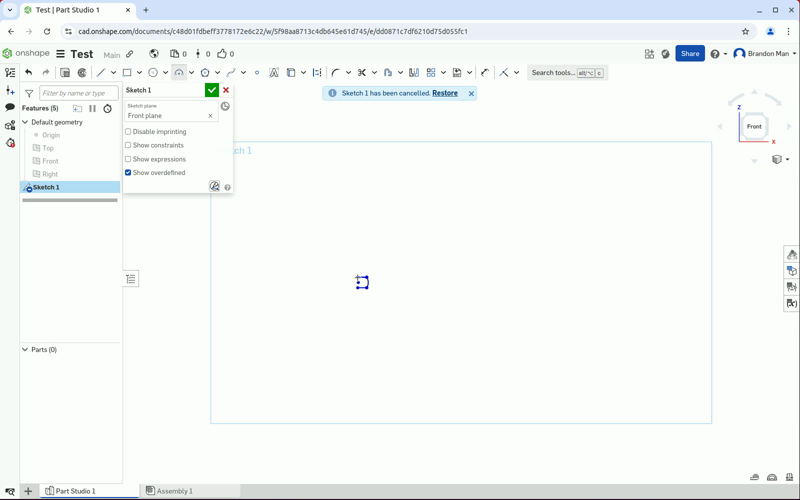
mouse_move(357, 277)
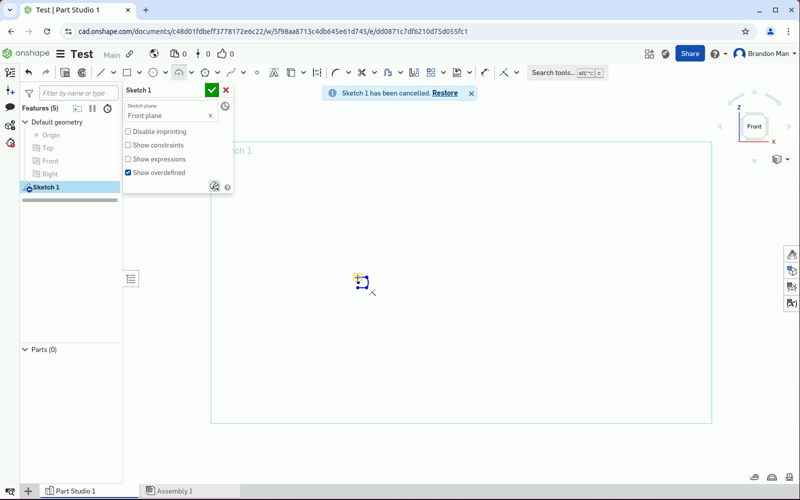
click(357, 277)
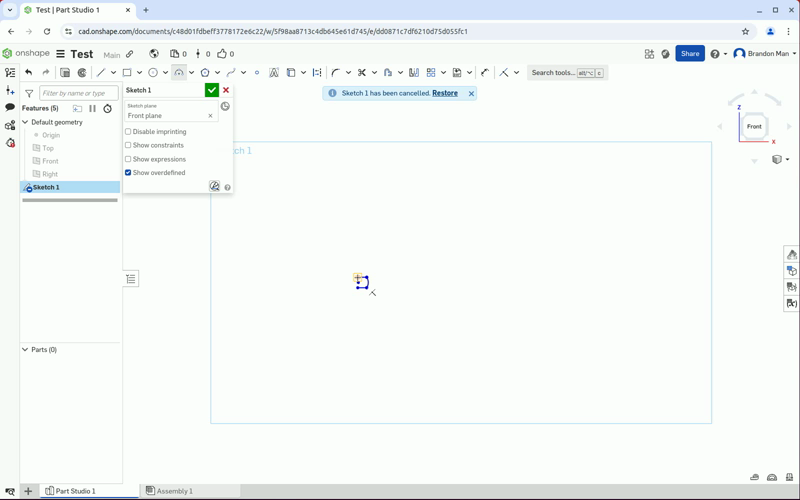
mouse_move(357, 287)
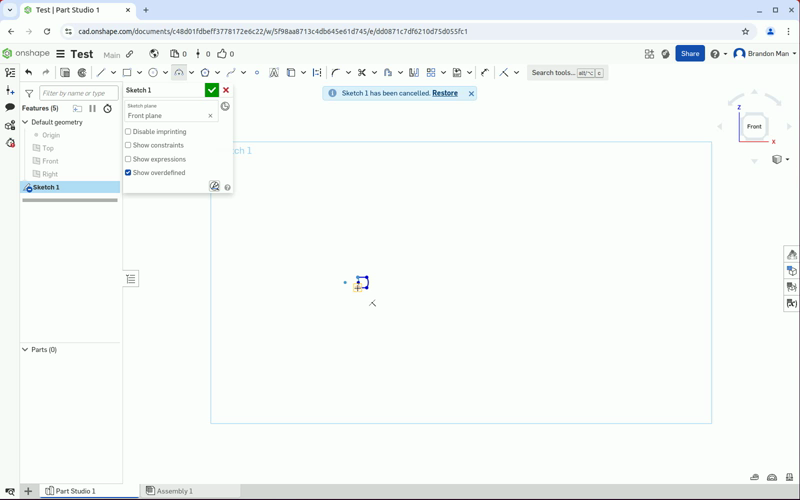
click(357, 287)
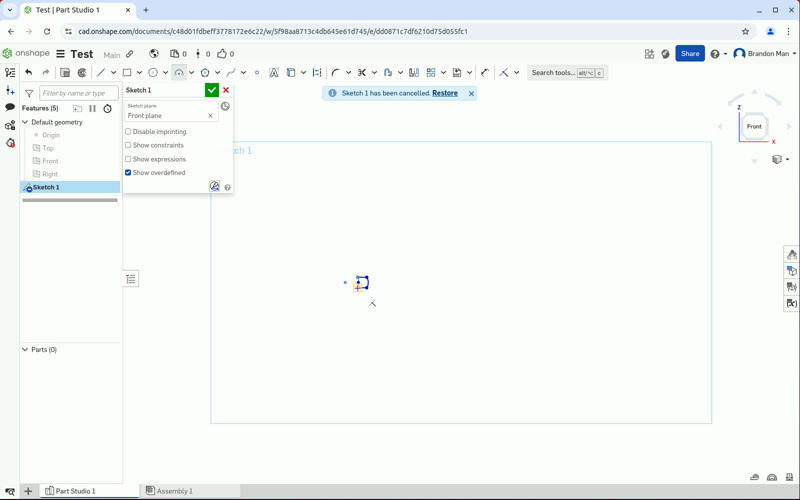
key_down(shift)
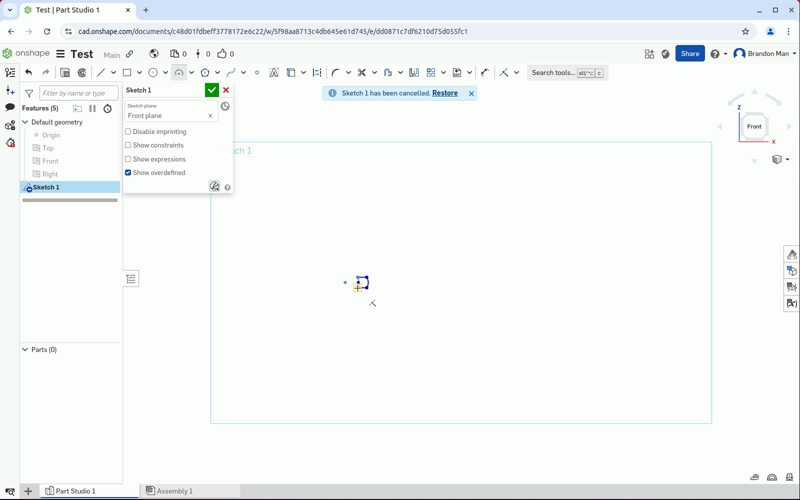
mouse_move(362, 282)
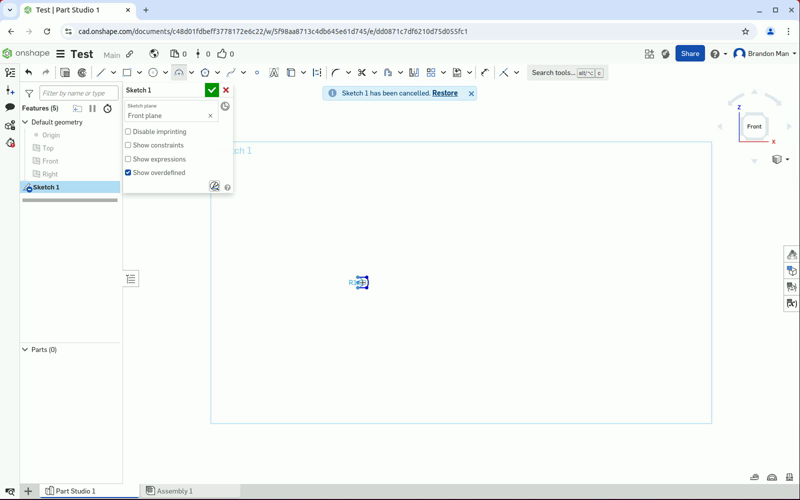
click(362, 282)
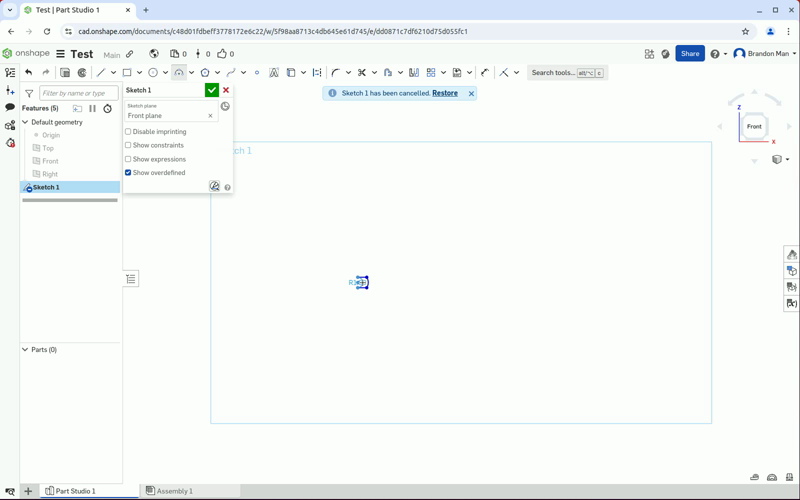
key_up(shift)
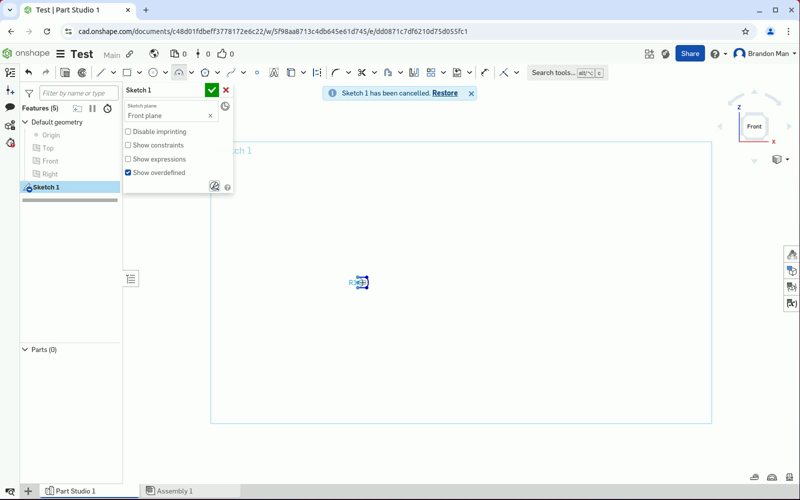
key(esc)
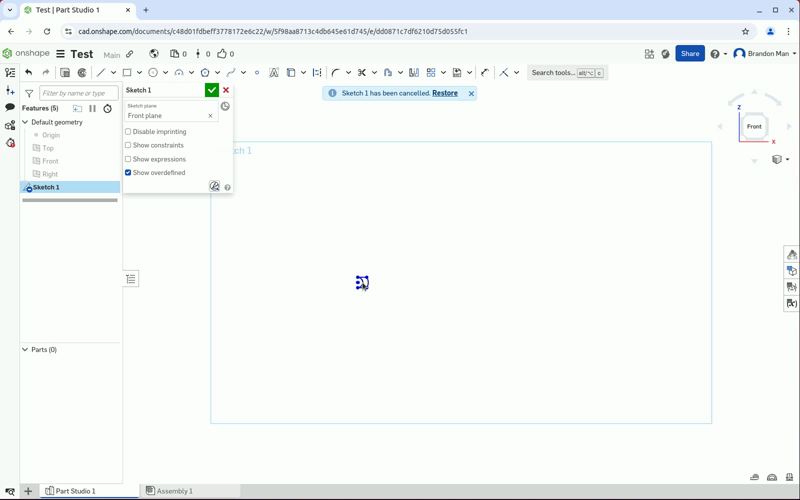
mouse_move(365, 286)
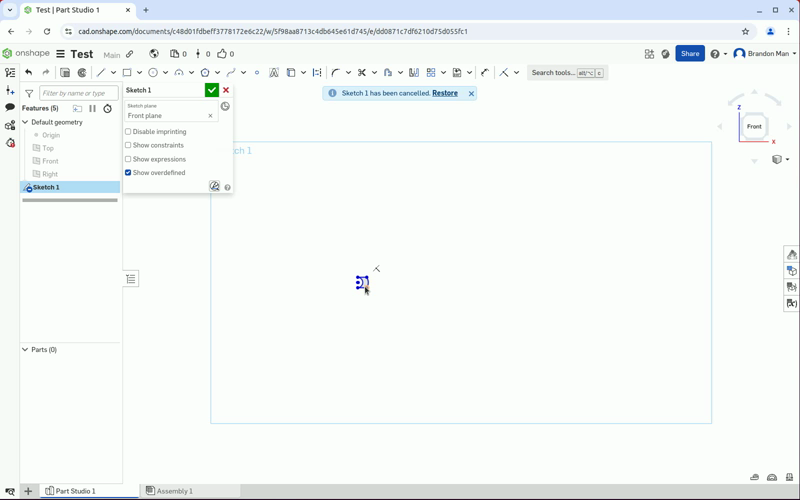
scroll(6)
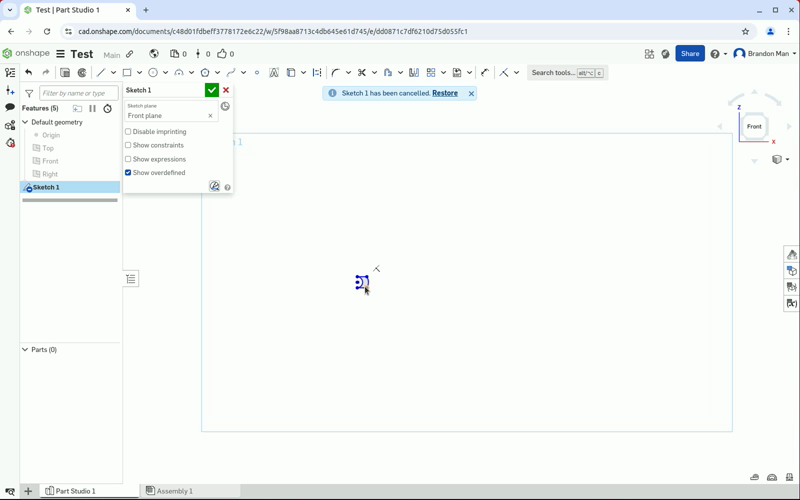
scroll(6)
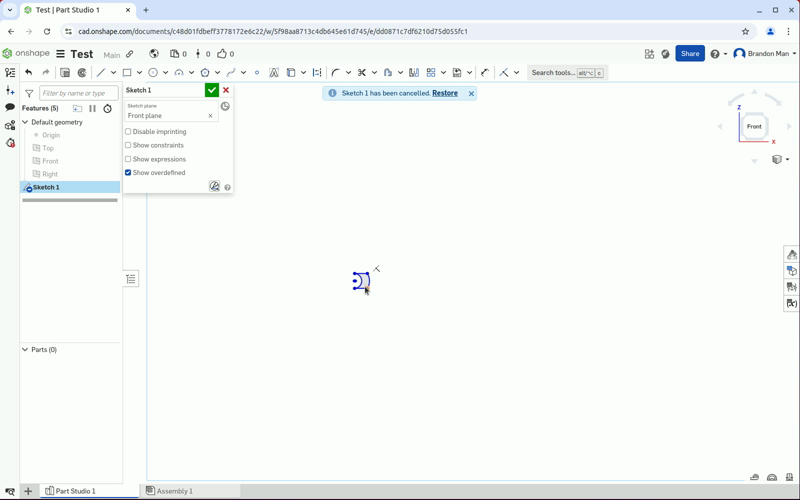
scroll(6)
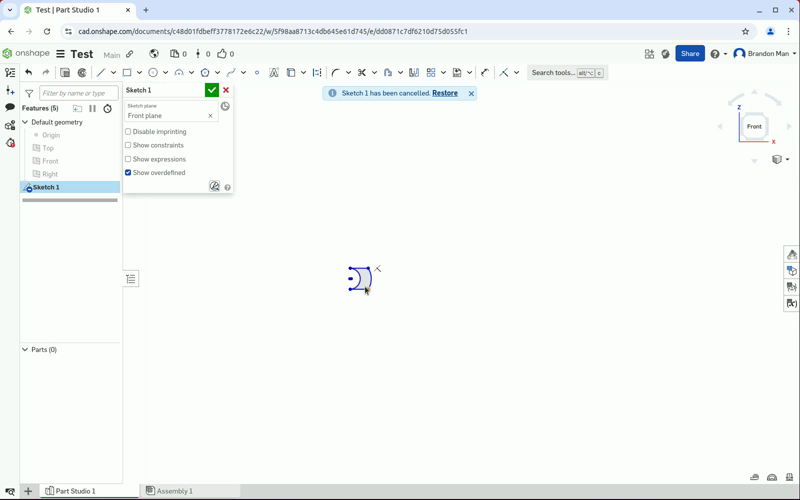
scroll(6)
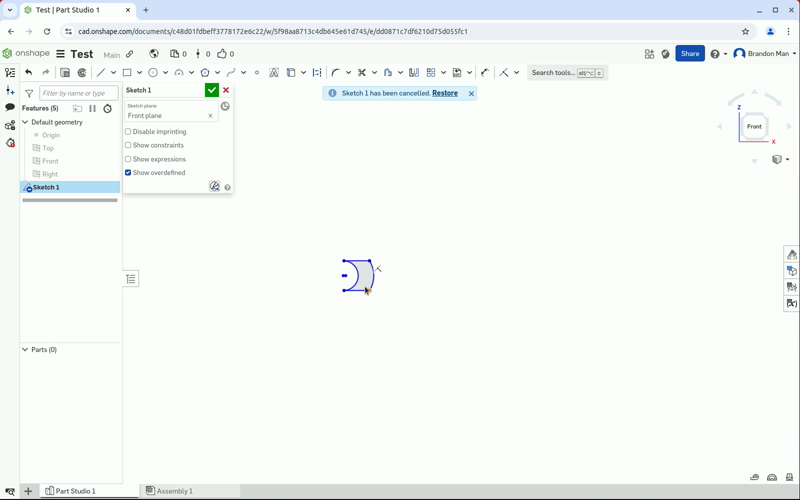
scroll(6)
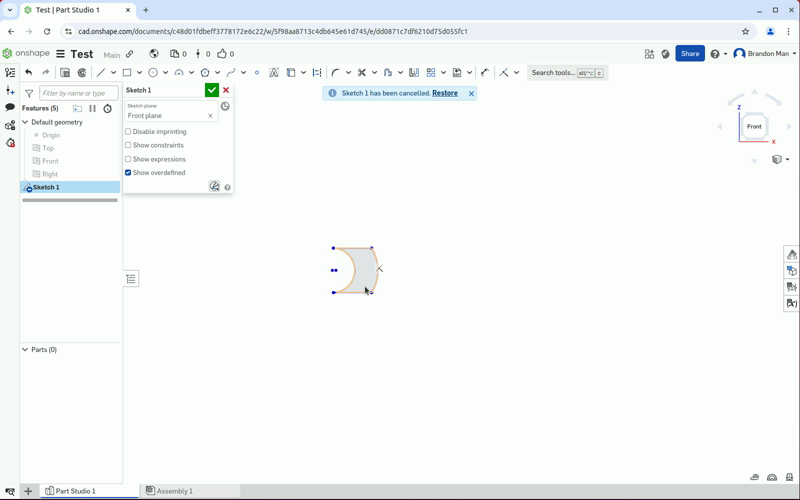
scroll(6)
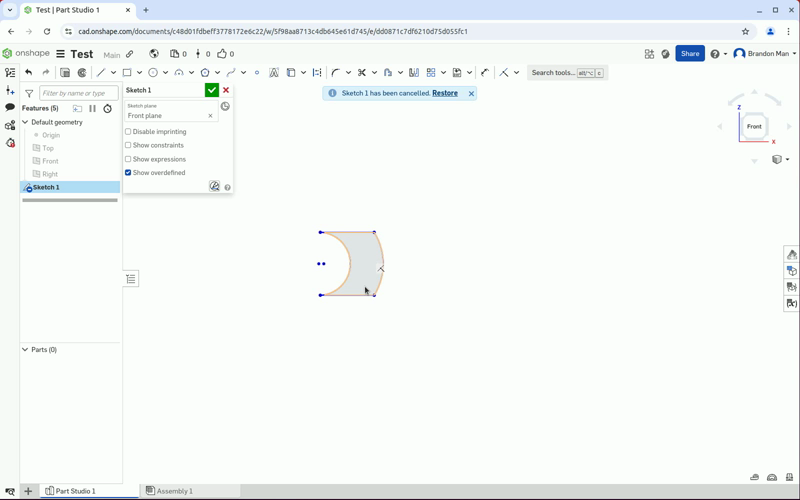
scroll(6)
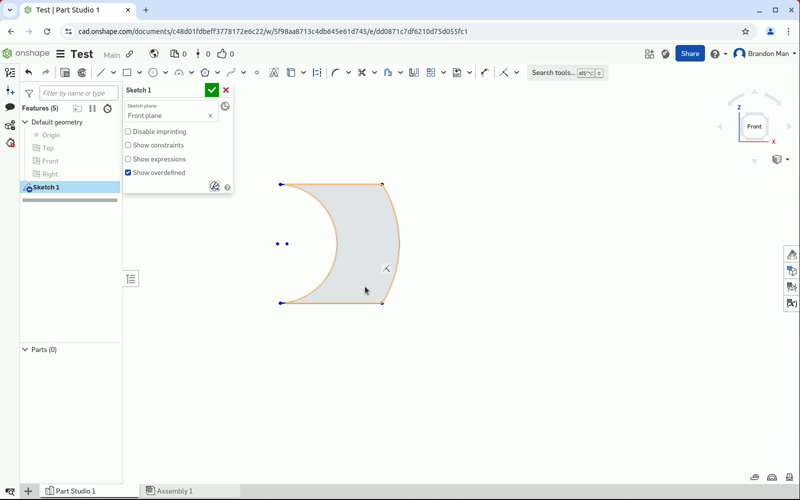
click(365, 286)
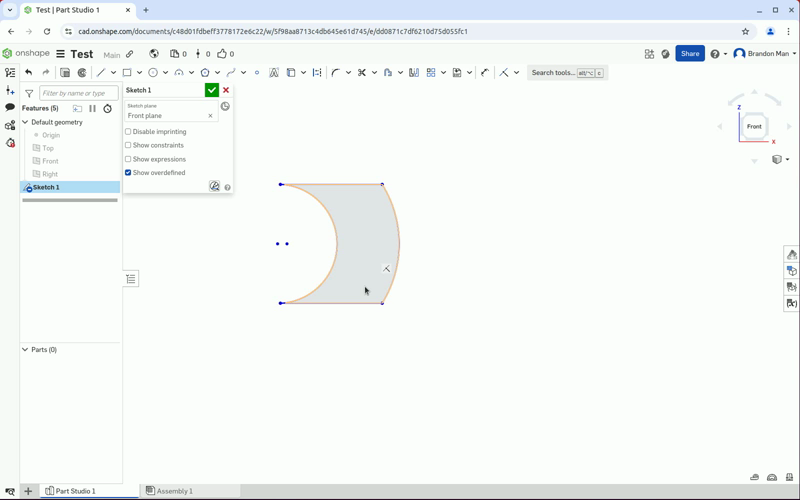
scroll(-6)
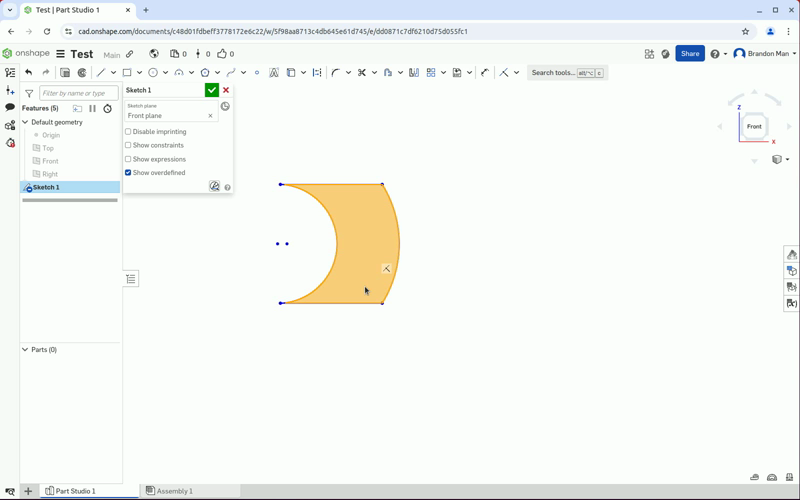
scroll(-6)
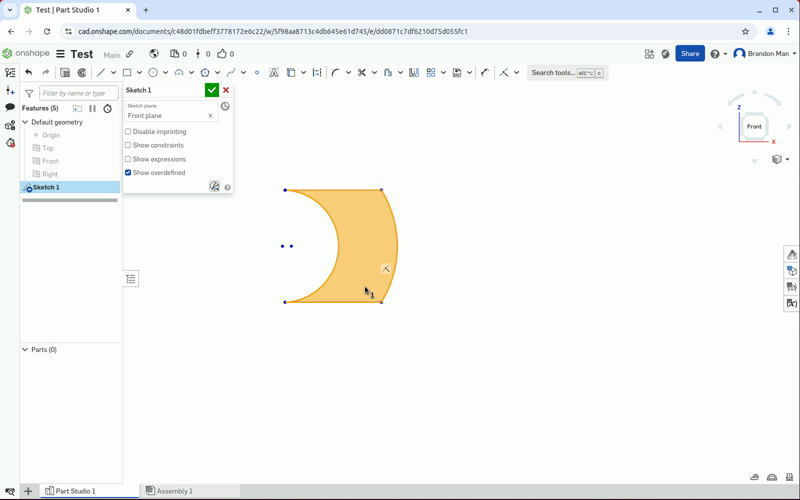
scroll(-6)
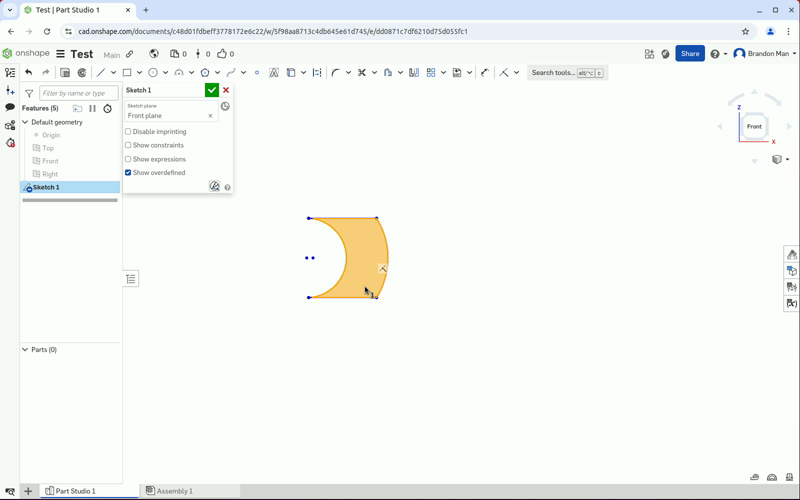
scroll(-6)
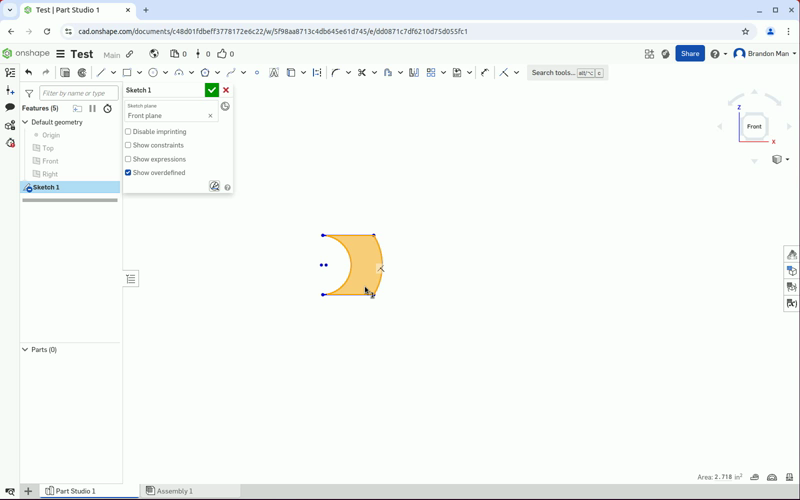
scroll(-6)
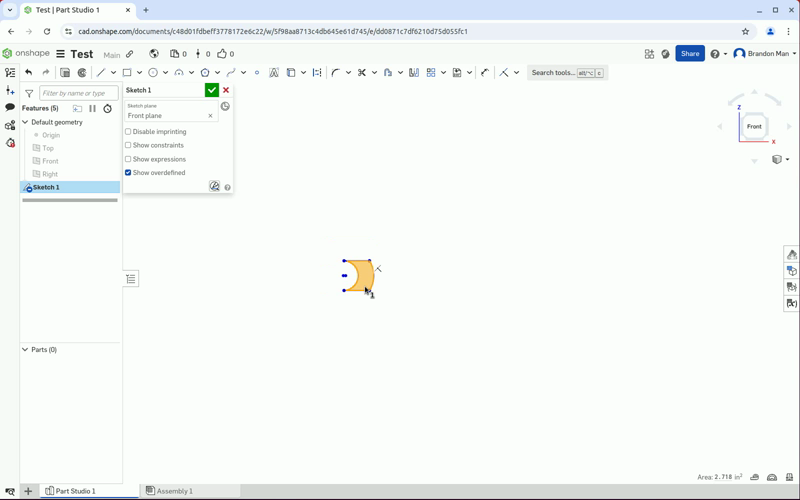
scroll(-6)
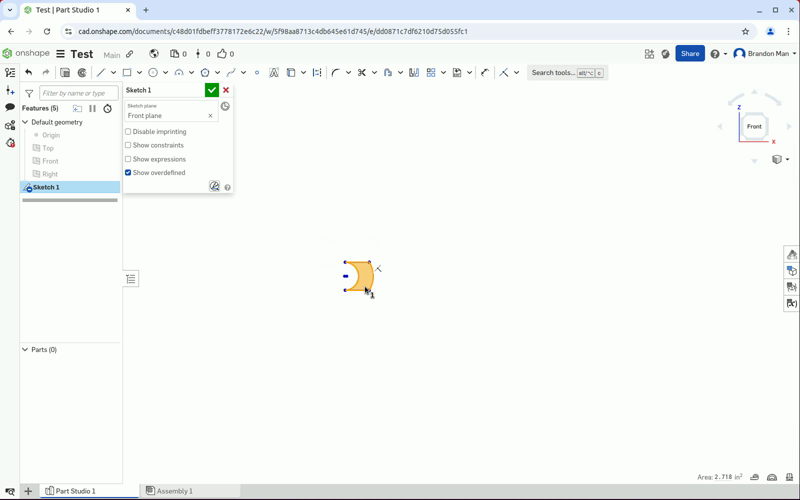
scroll(-6)
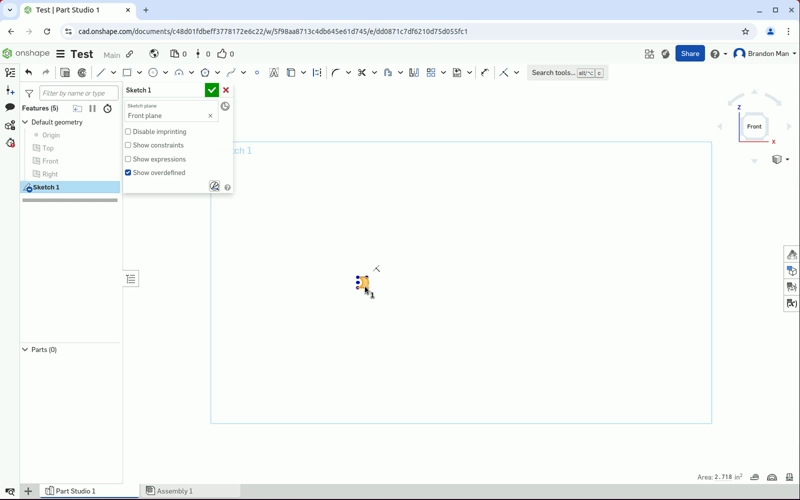
mouse_move(73, 352)
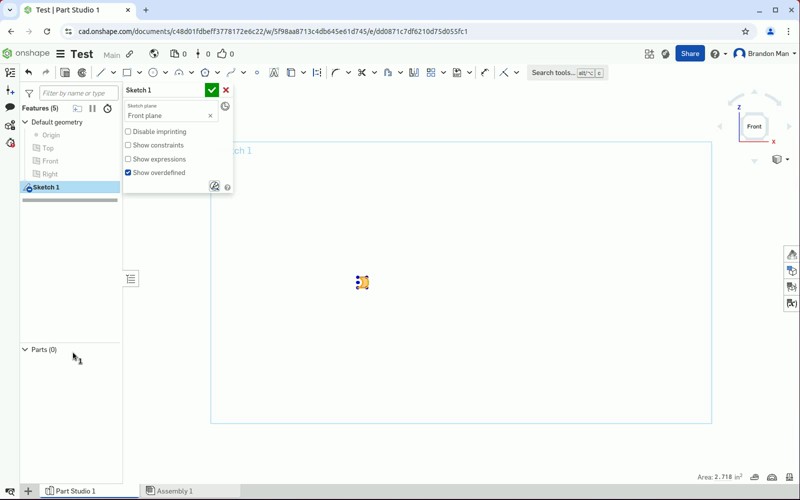
key(shift+y)
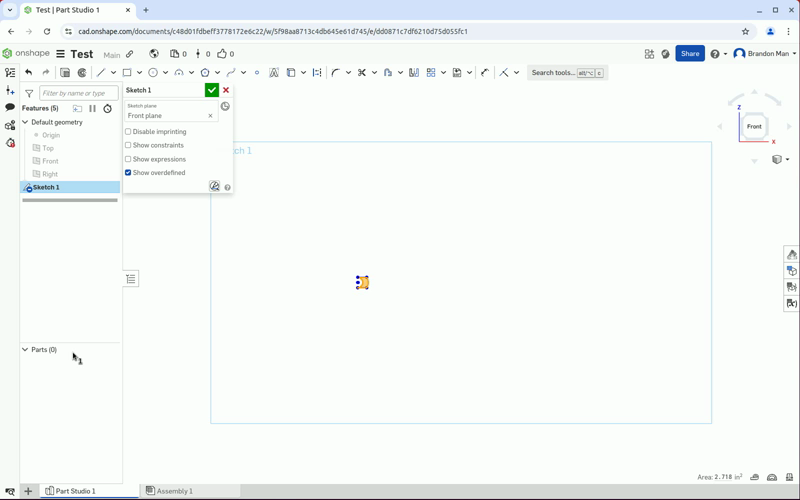
key(shift+e)
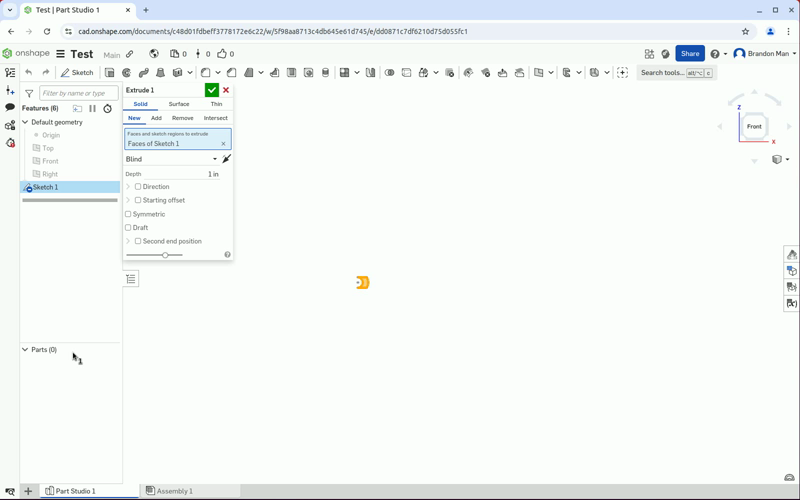
mouse_move(143, 106)
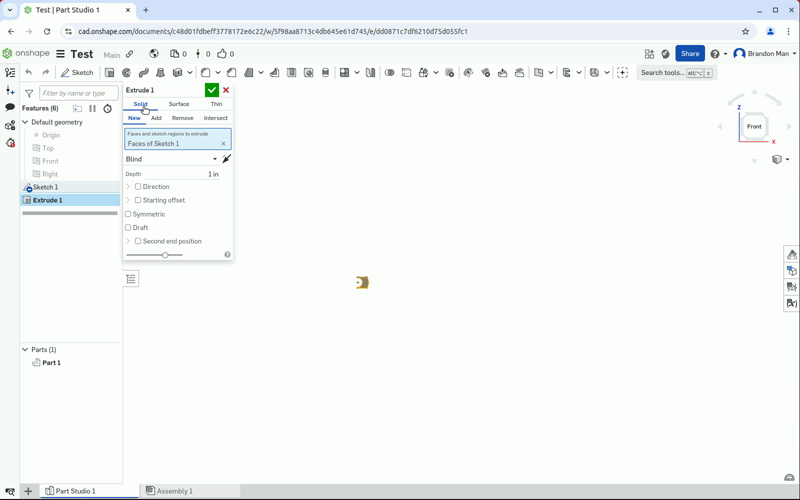
click(143, 106)
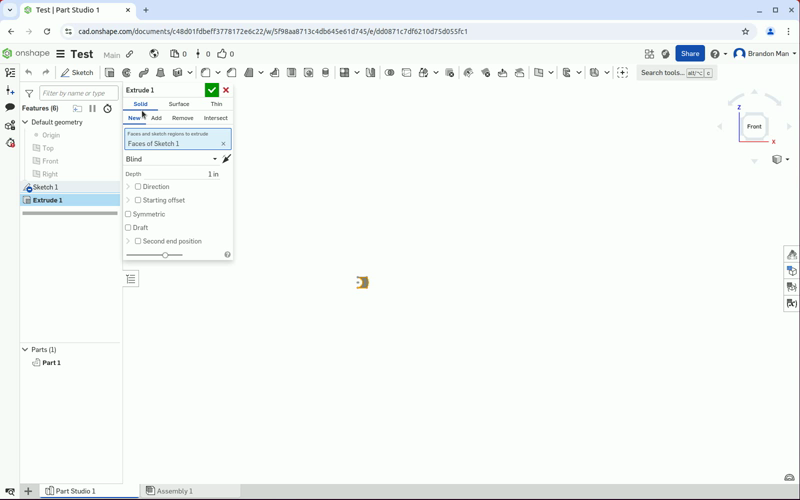
mouse_move(137, 120)
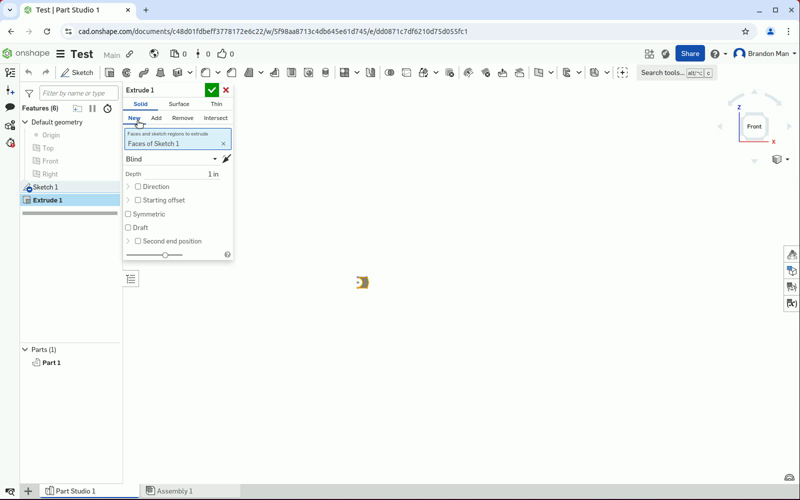
click(137, 120)
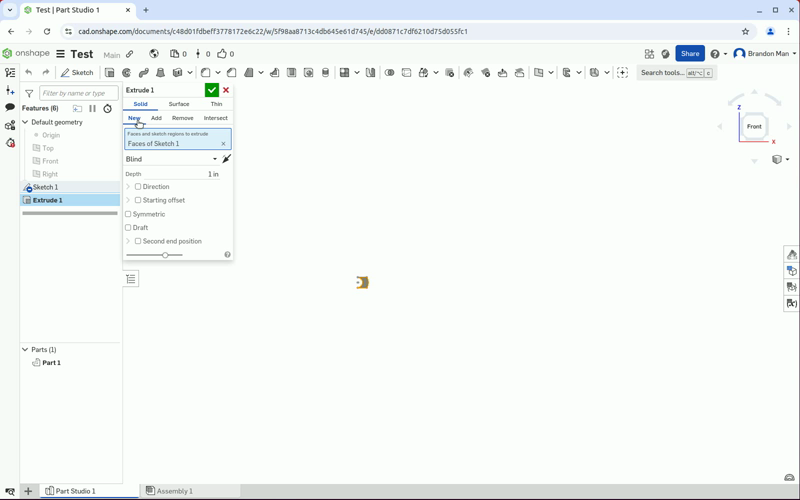
key(tab, 4)
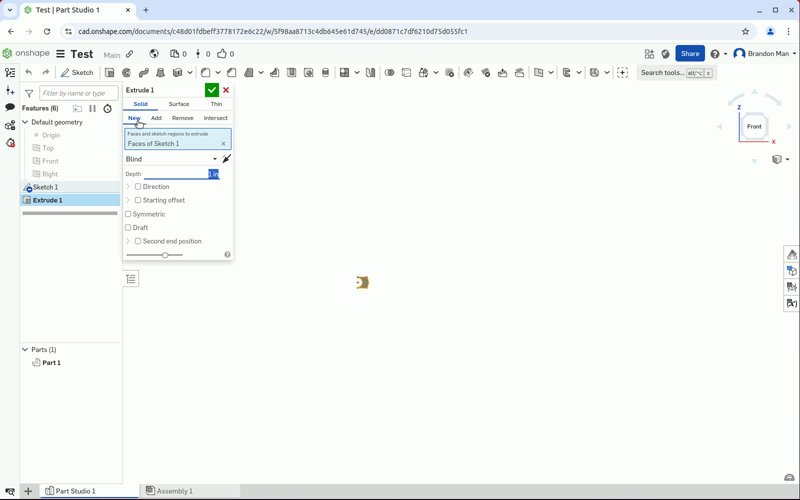
text(1.685)
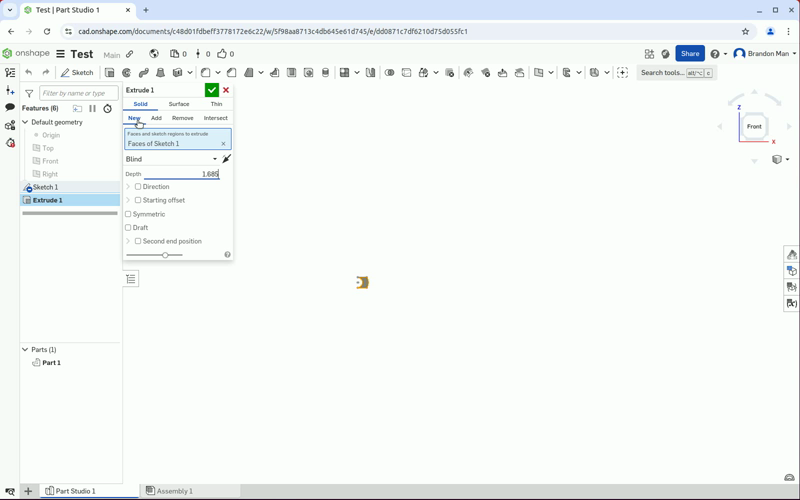
key(enter)
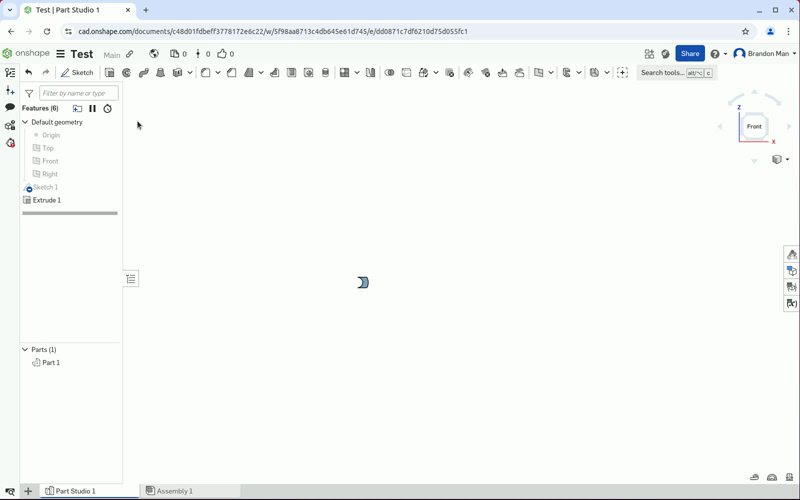
key(shift+h)
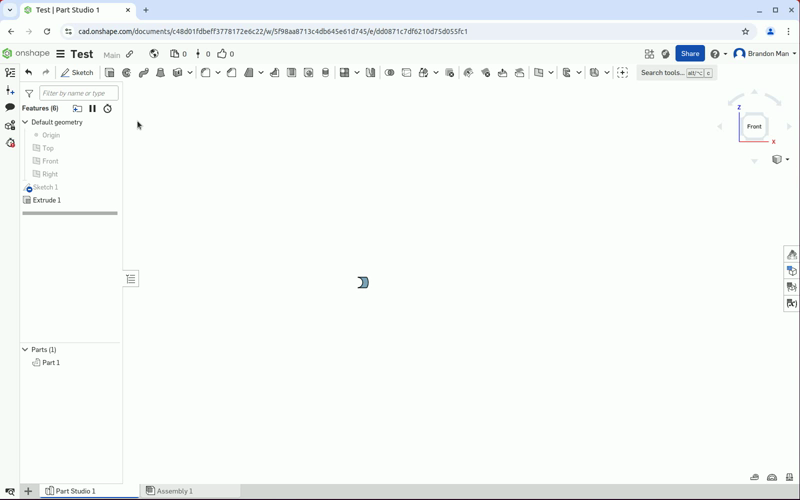
key(shift+h)
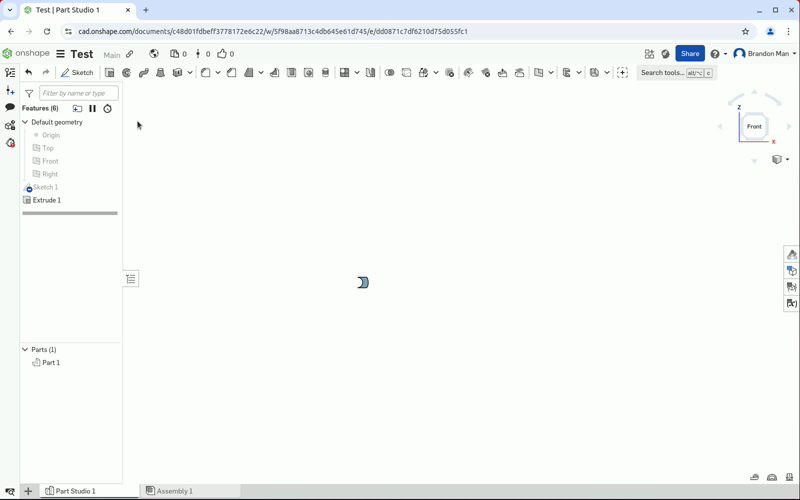
mouse_move(73, 189)
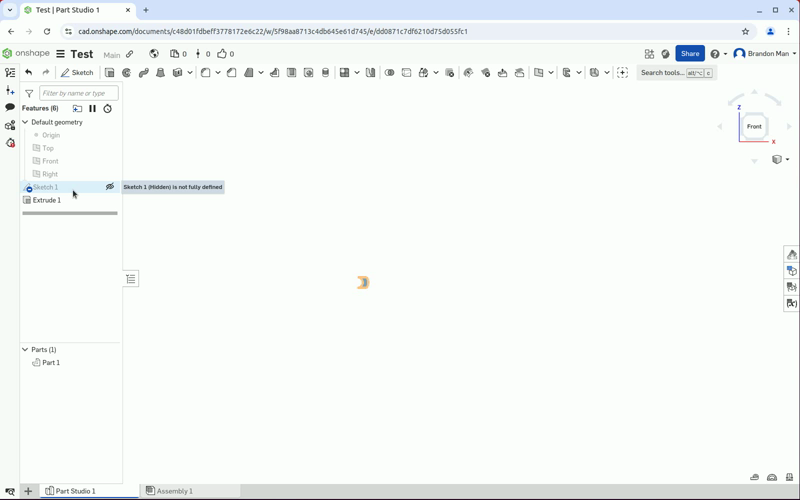
click(73, 189)
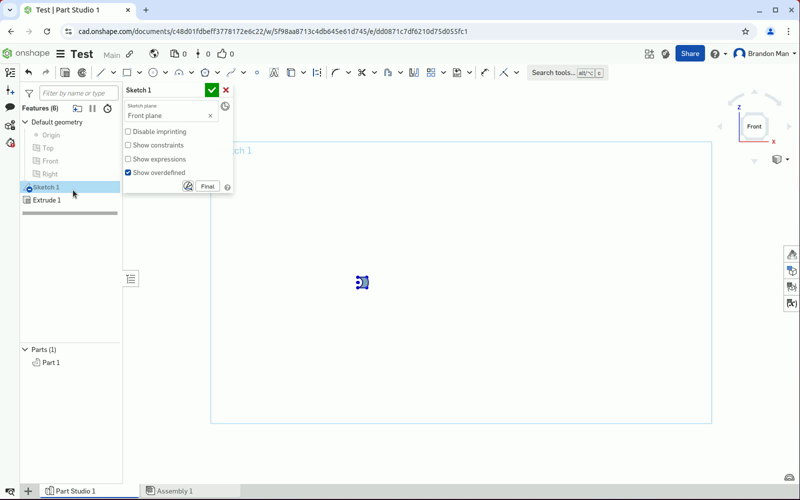
mouse_move(229, 92)
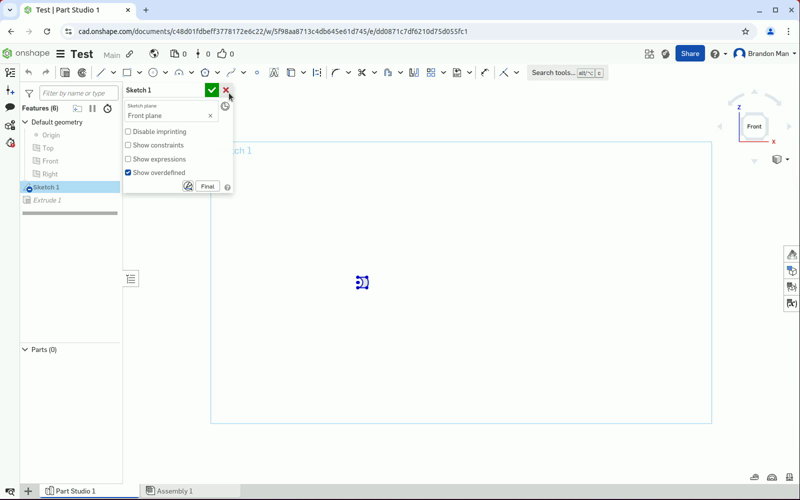
click(229, 92)
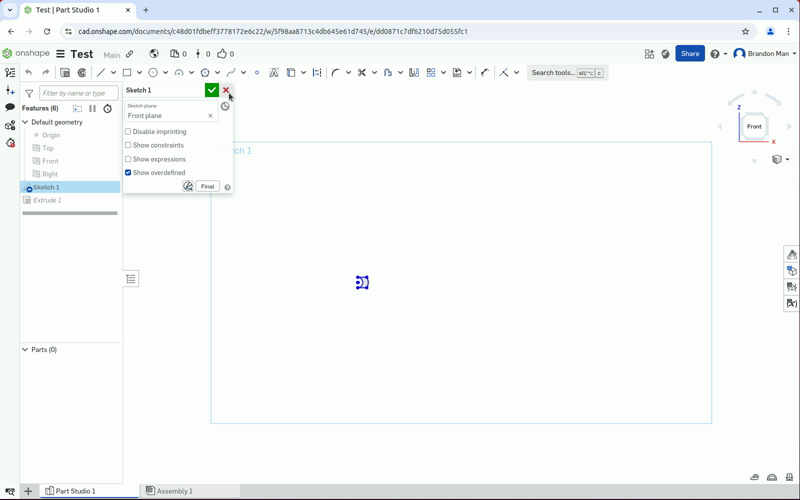
key(shift+s)
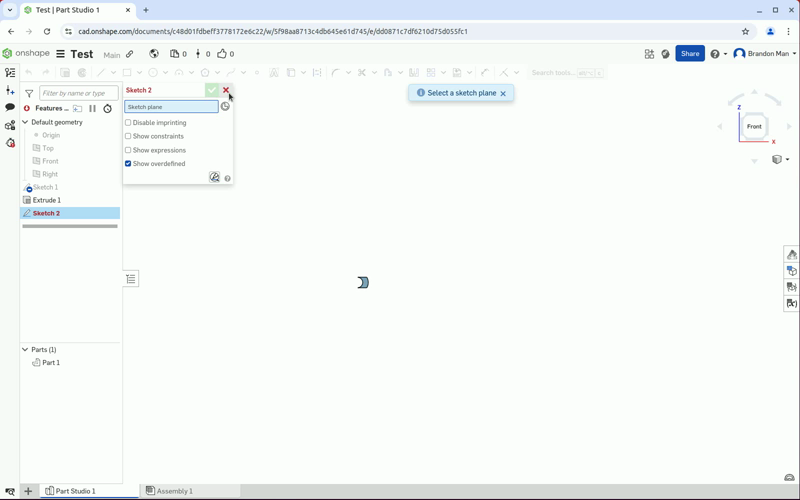
mouse_move(73, 163)
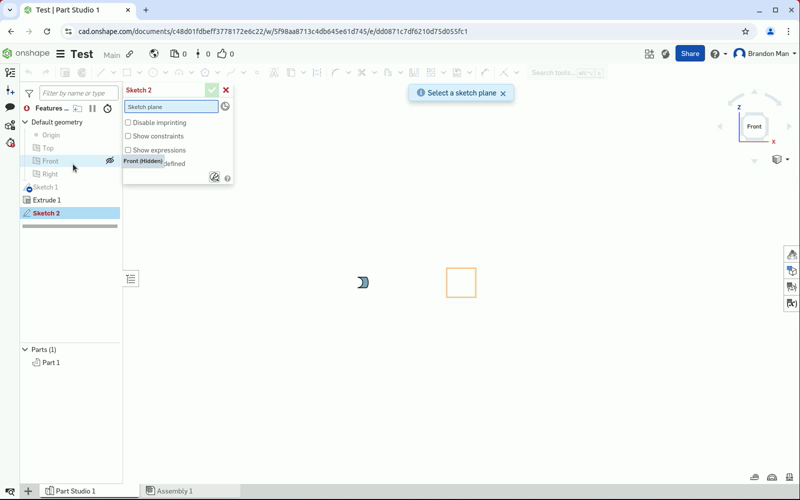
click(73, 163)
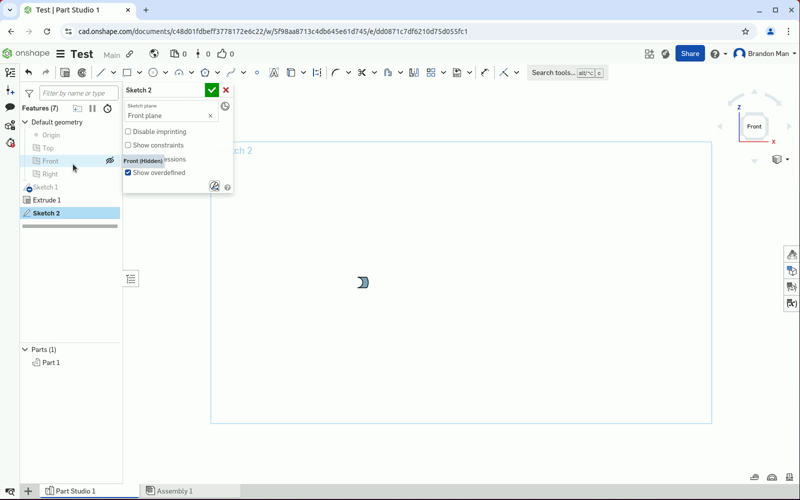
mouse_move(73, 352)
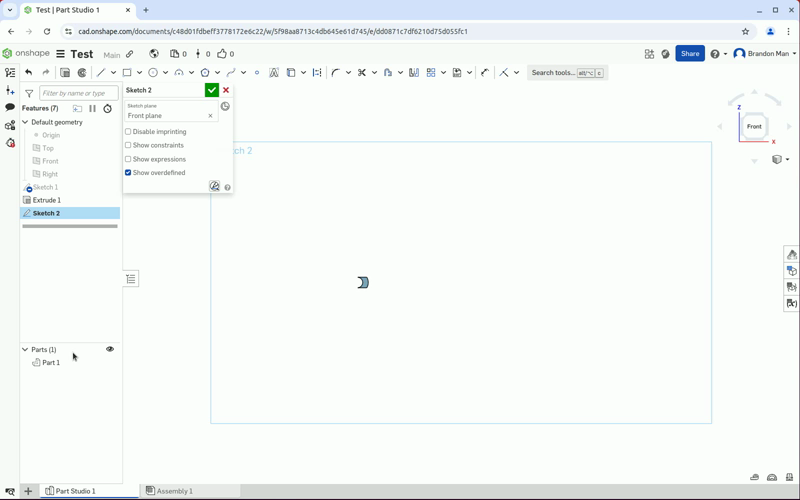
key(y)
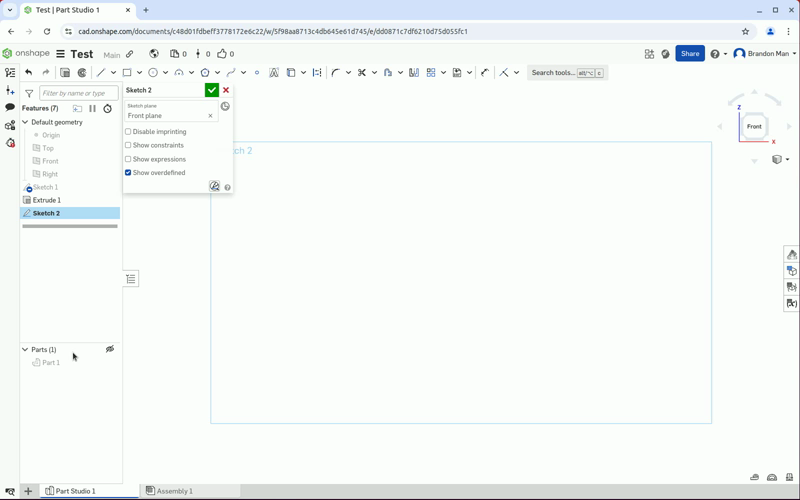
key(l)
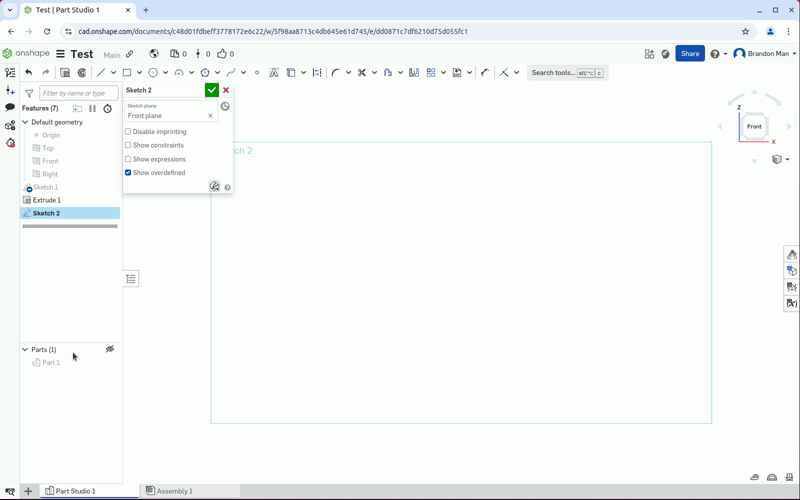
key_down(shift)
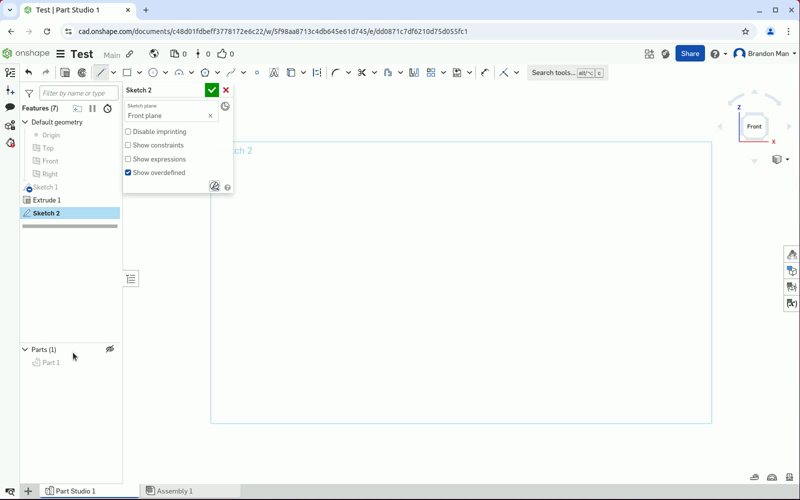
mouse_move(357, 287)
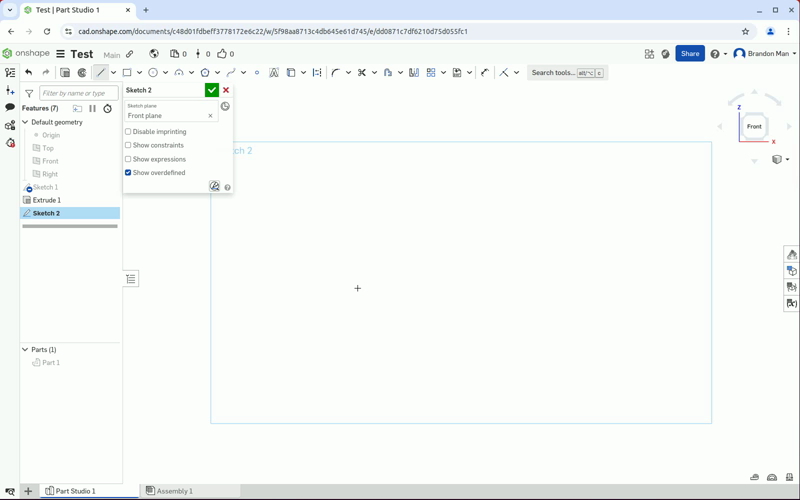
click(357, 287)
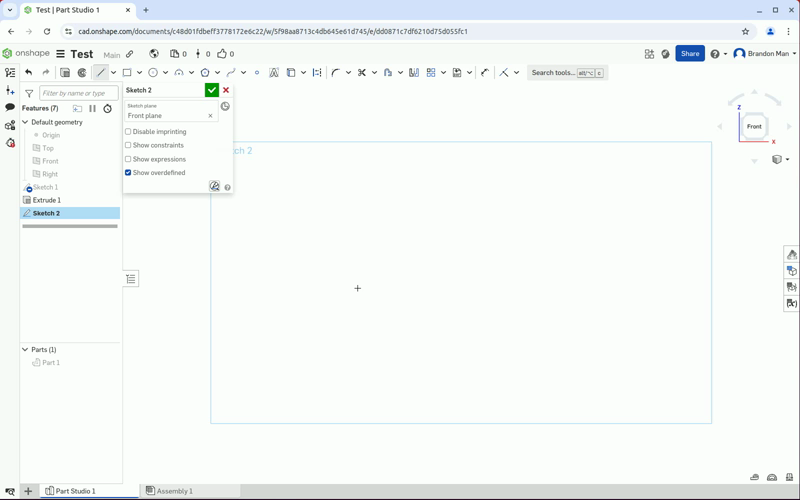
key_up(shift)
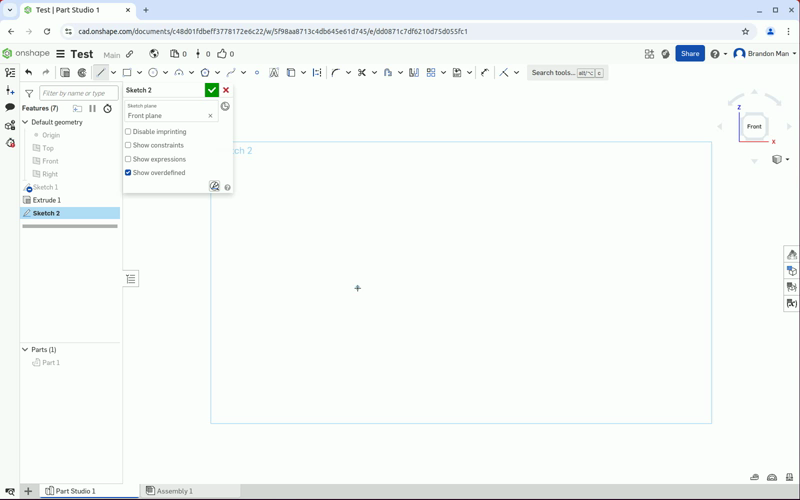
key_down(shift)
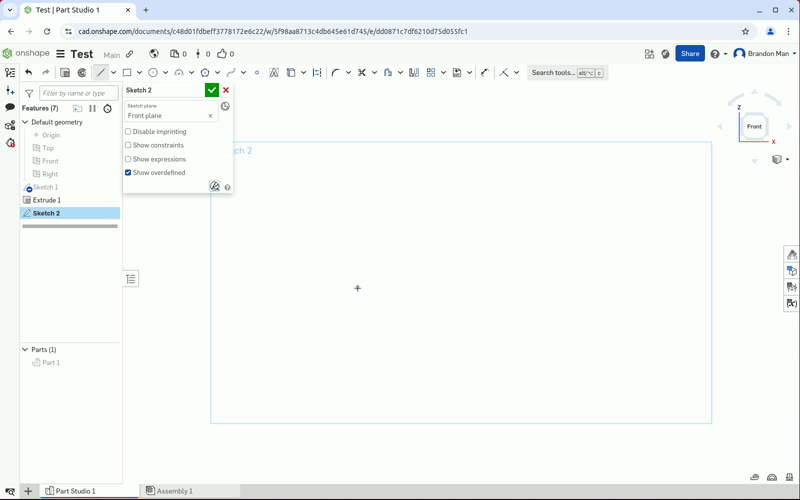
mouse_move(387, 287)
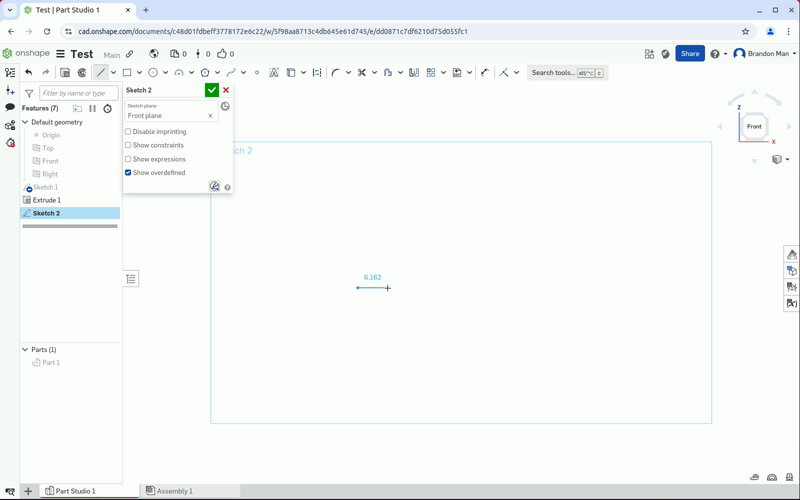
mouse_move(366, 287)
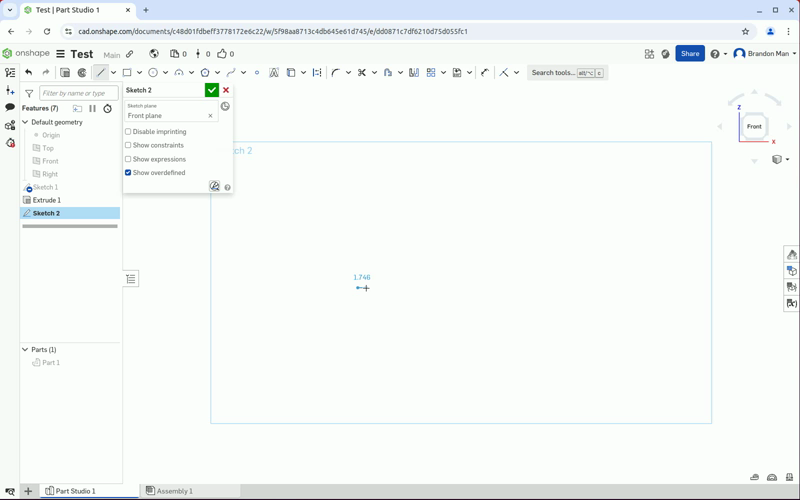
click(366, 287)
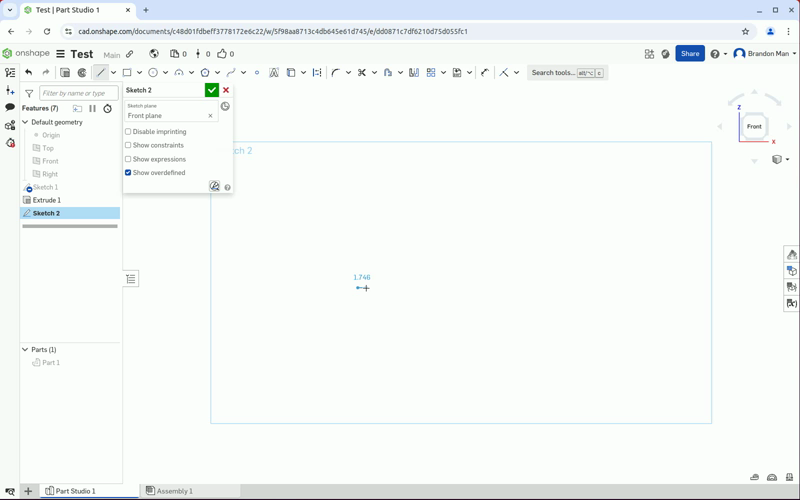
key_up(shift)
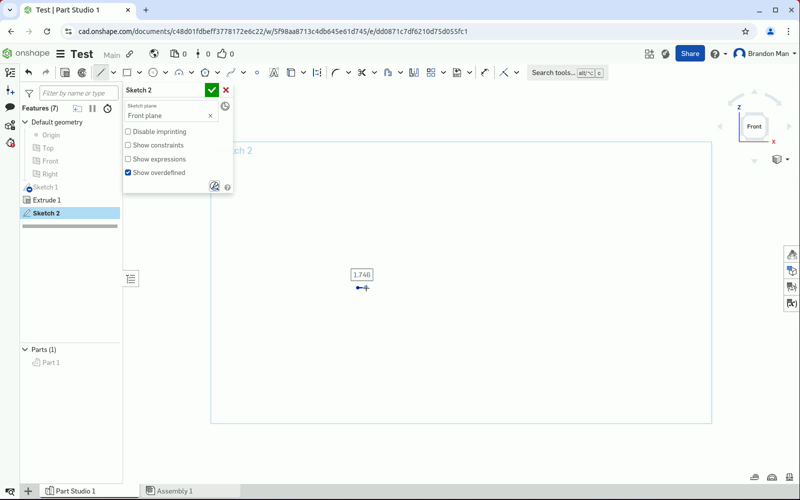
key(esc)
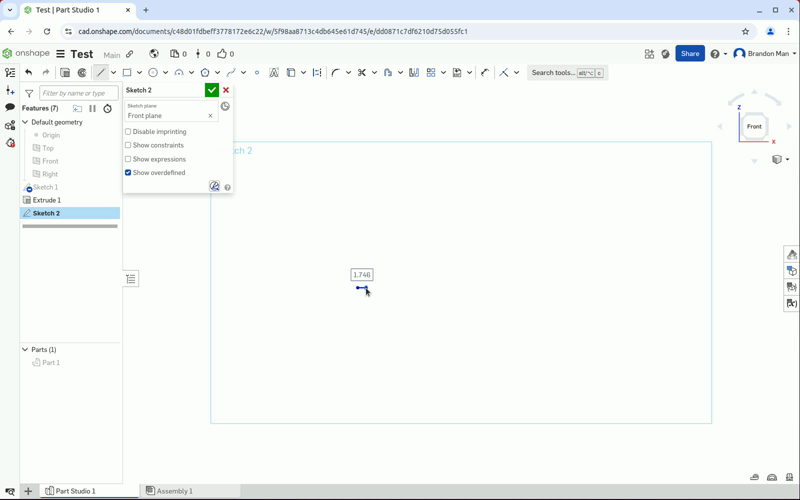
key(a)
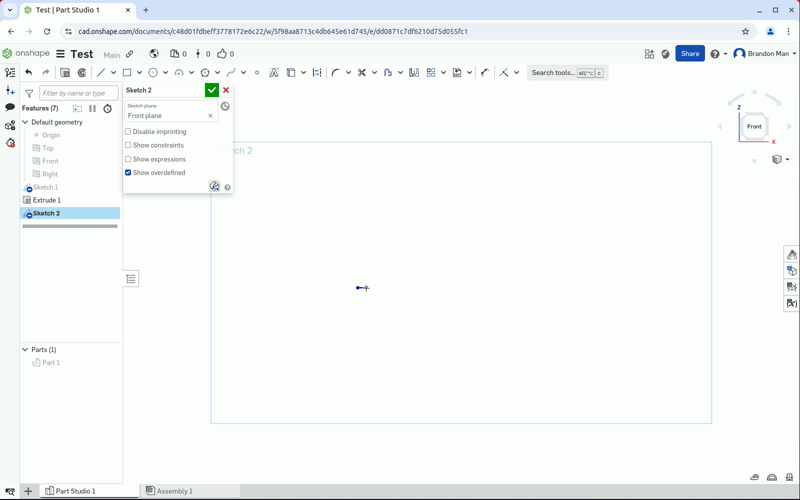
mouse_move(366, 287)
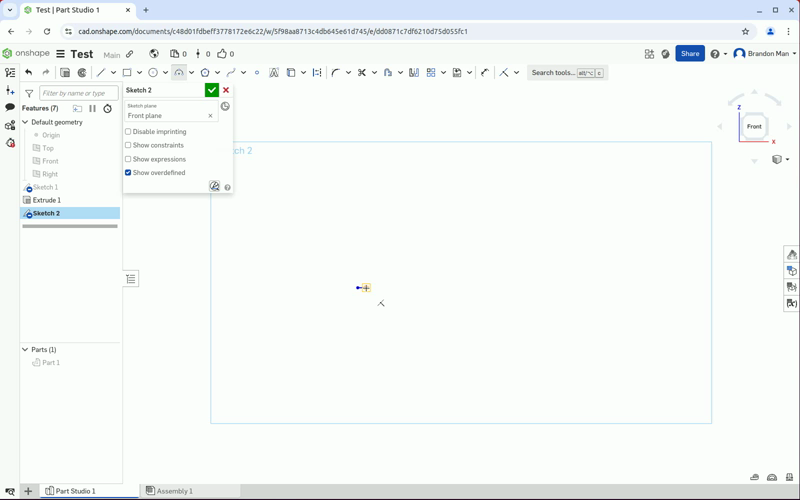
click(366, 287)
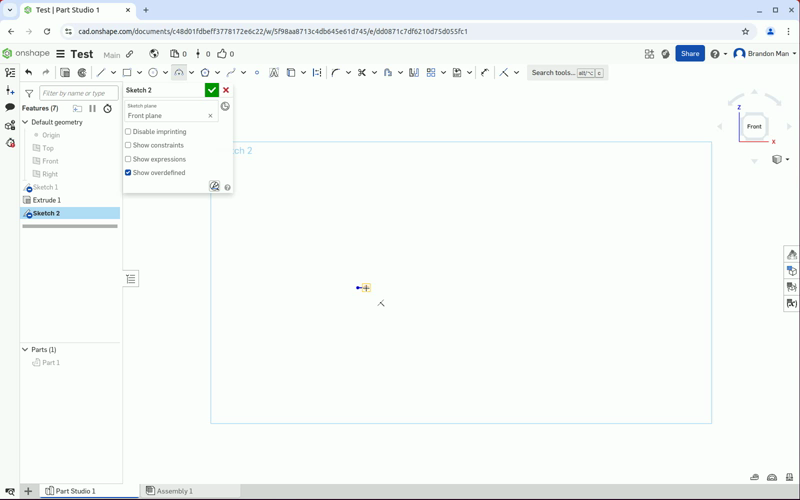
key_down(shift)
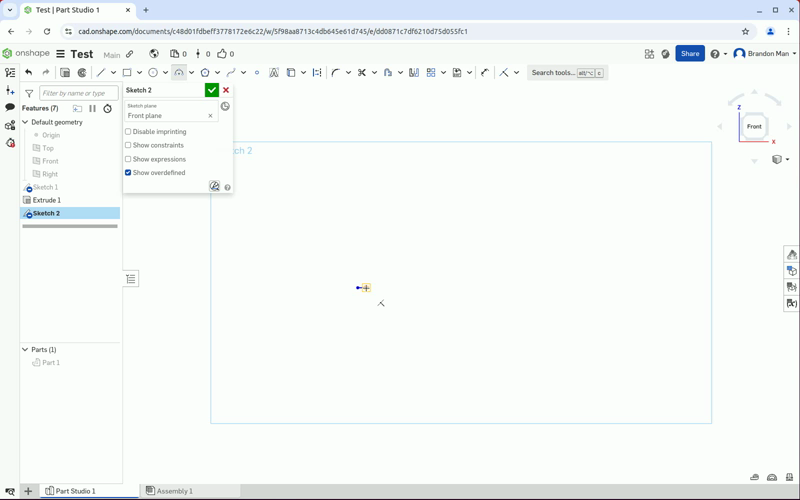
mouse_move(366, 277)
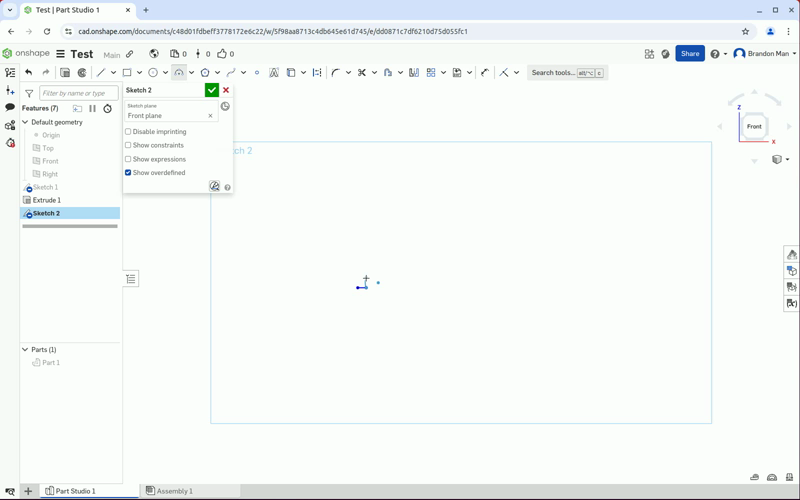
click(366, 277)
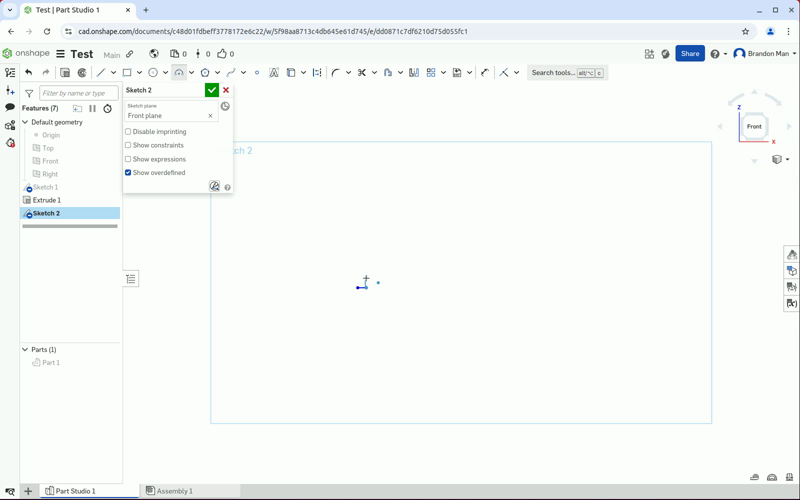
mouse_move(347, 282)
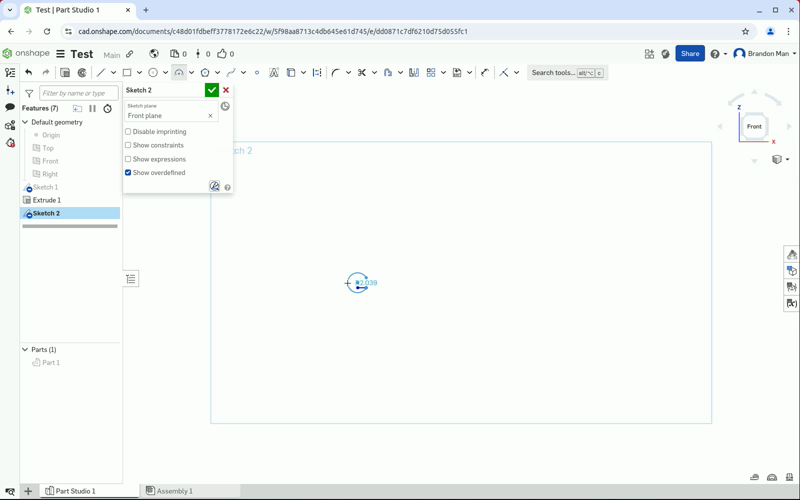
click(347, 282)
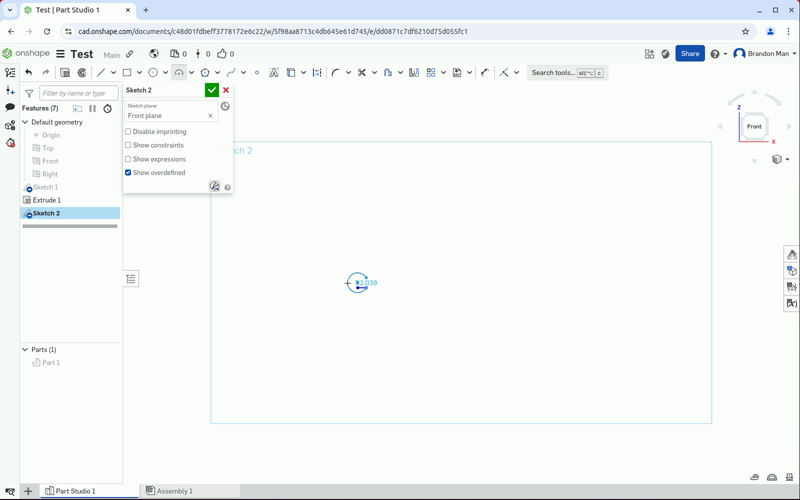
key_up(shift)
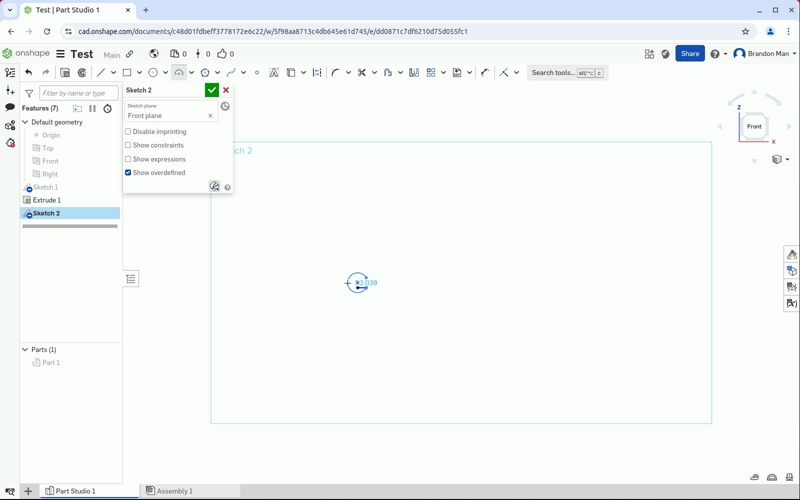
key(esc)
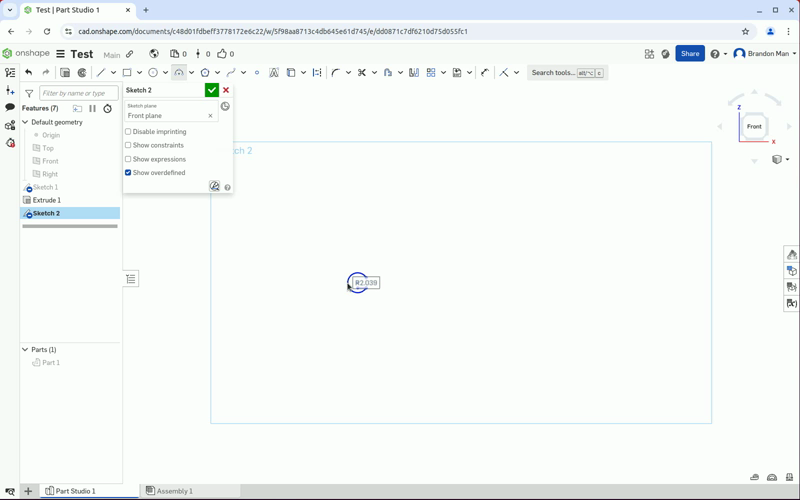
key(l)
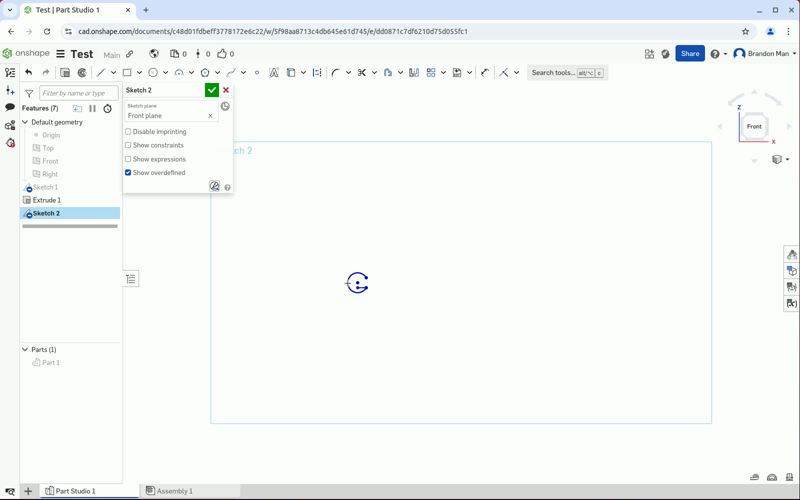
mouse_move(366, 277)
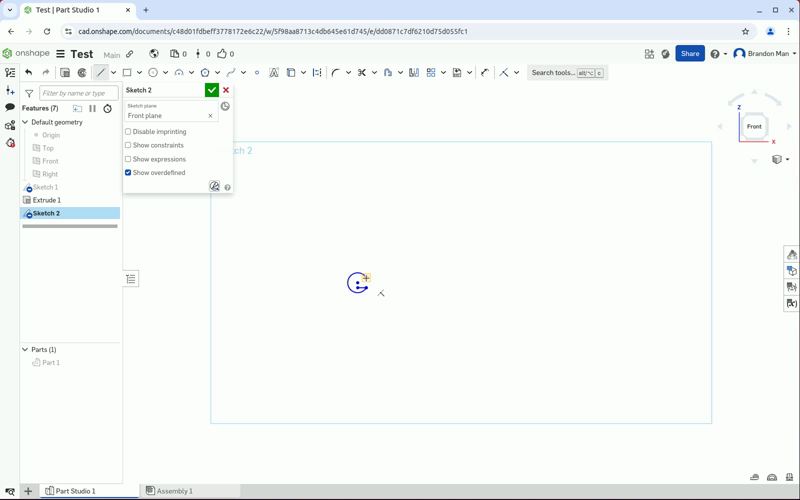
click(366, 277)
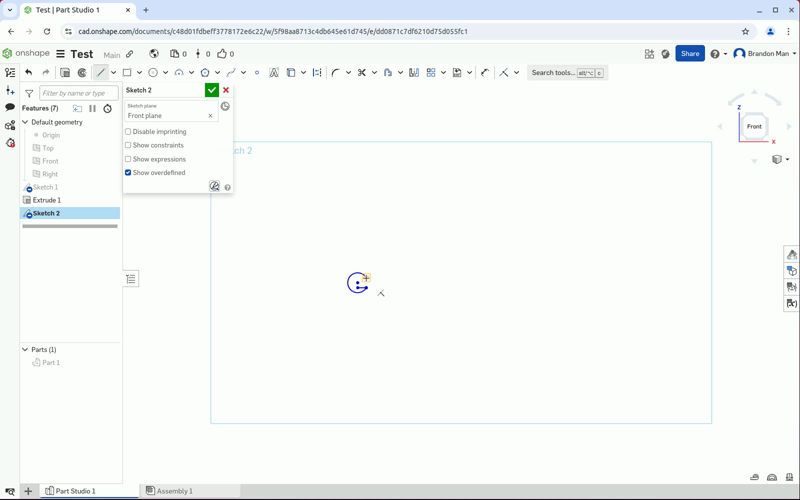
key_down(shift)
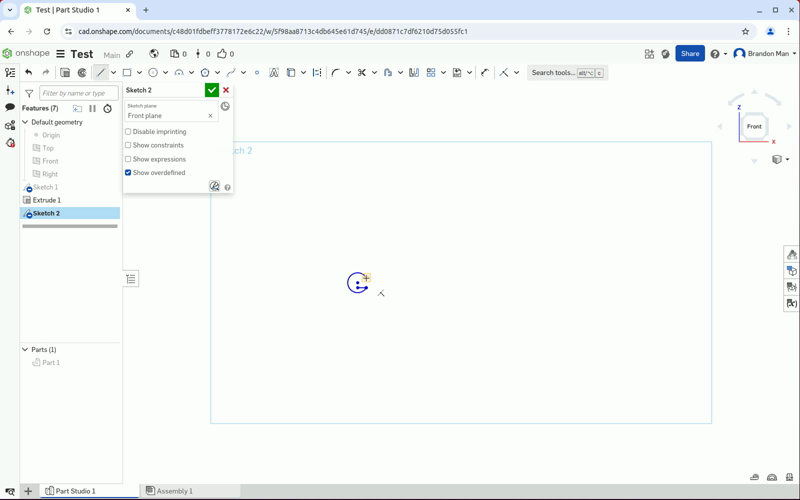
mouse_move(396, 277)
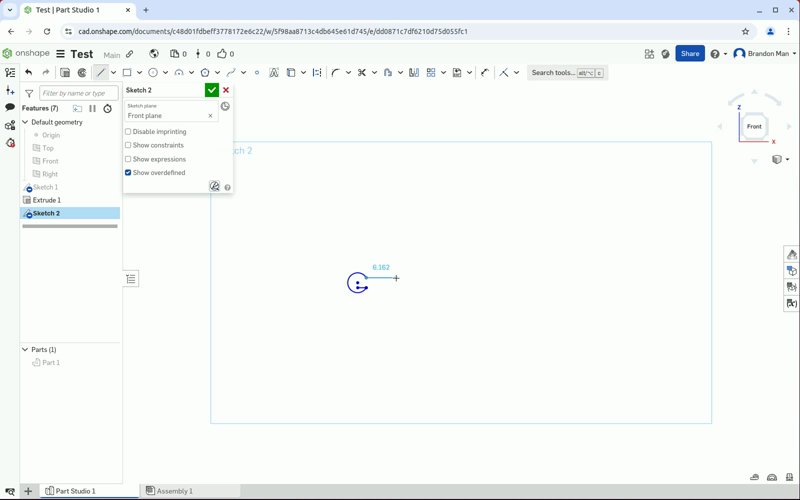
mouse_move(357, 277)
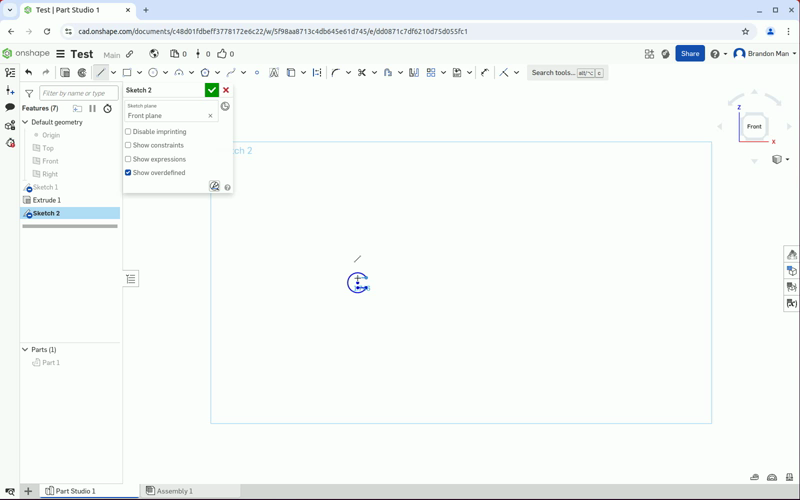
click(357, 277)
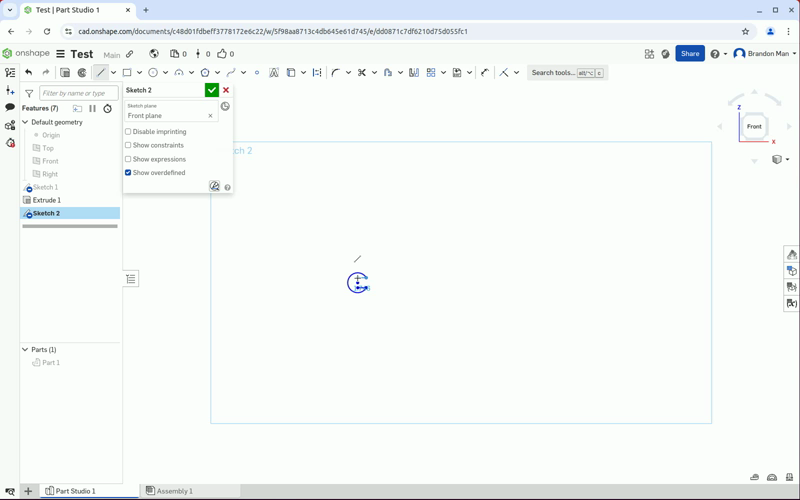
key_up(shift)
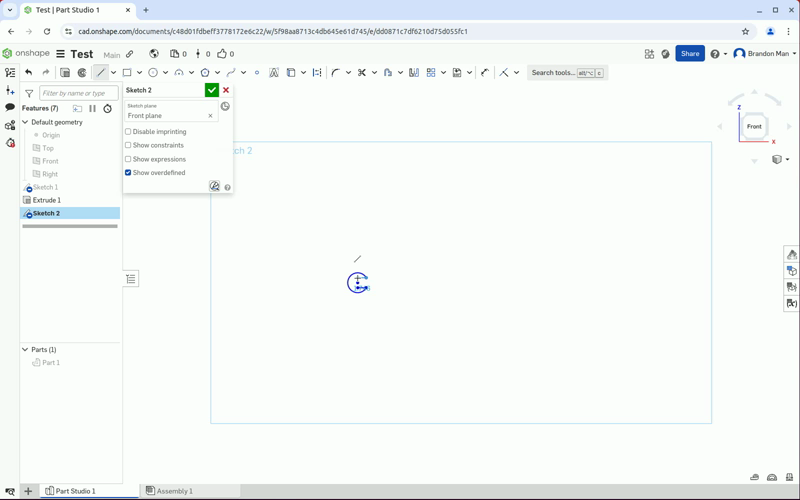
key(esc)
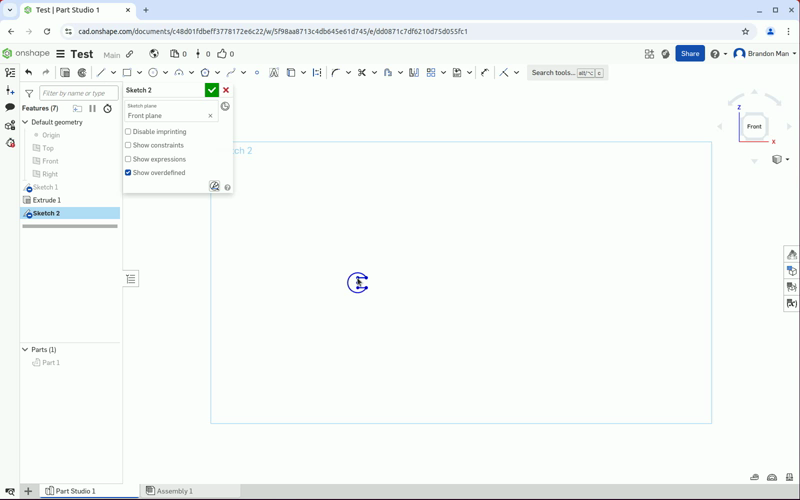
key(a)
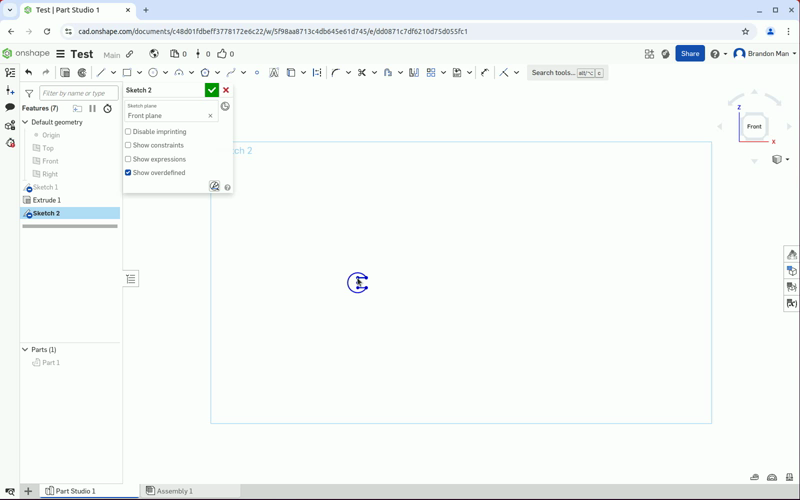
mouse_move(357, 277)
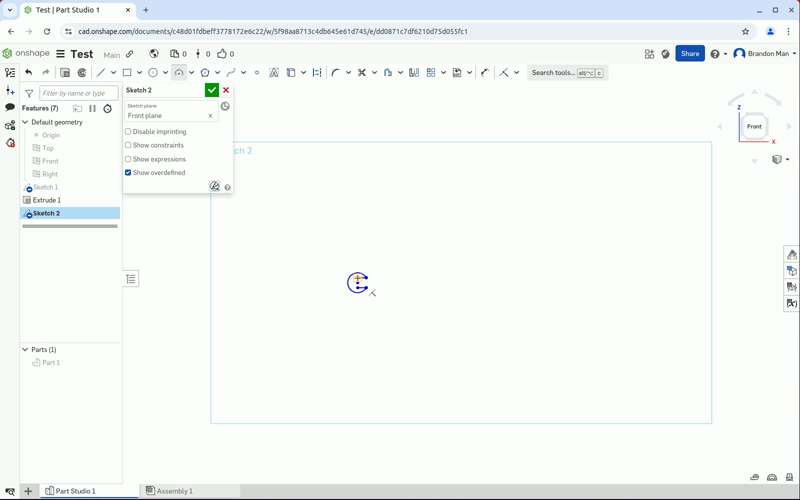
click(357, 277)
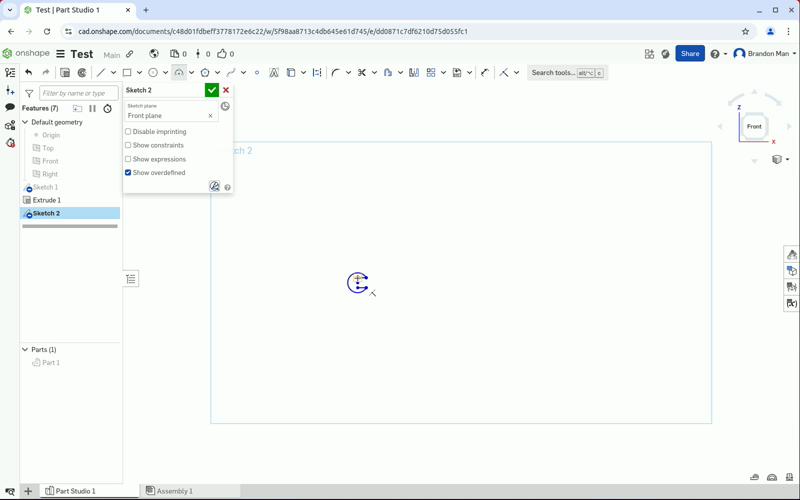
mouse_move(357, 287)
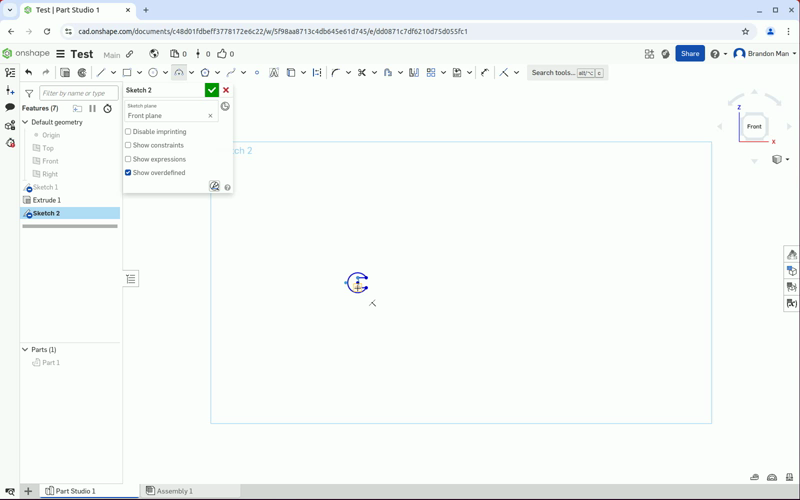
click(357, 287)
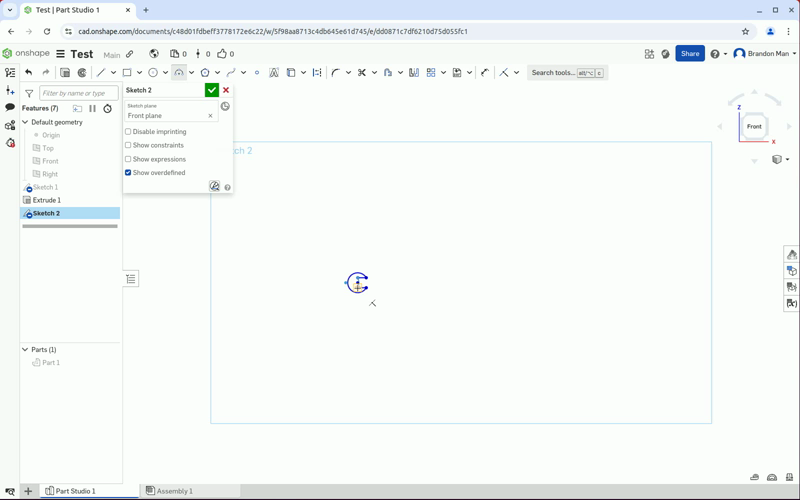
key_down(shift)
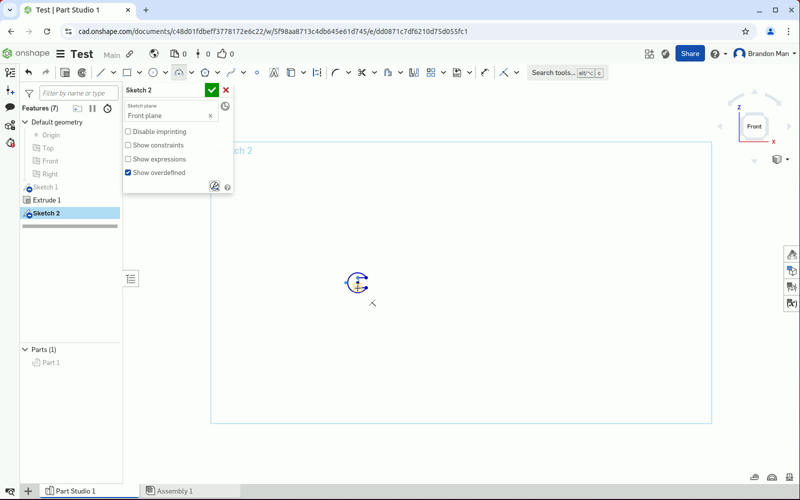
mouse_move(352, 282)
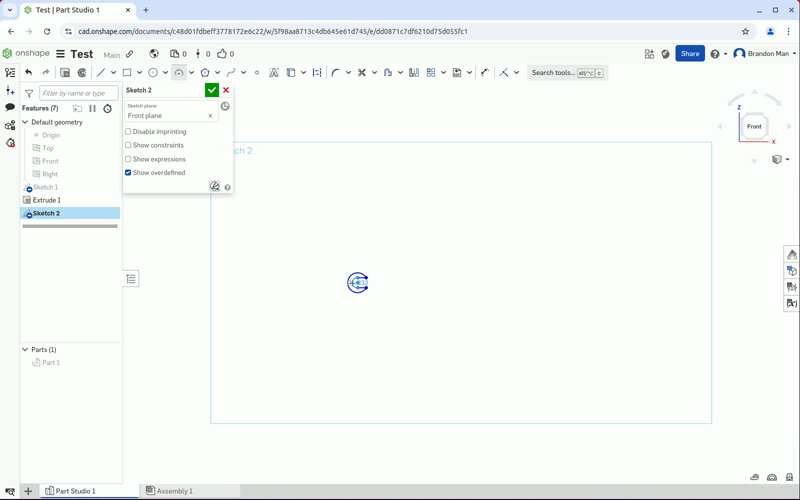
click(352, 282)
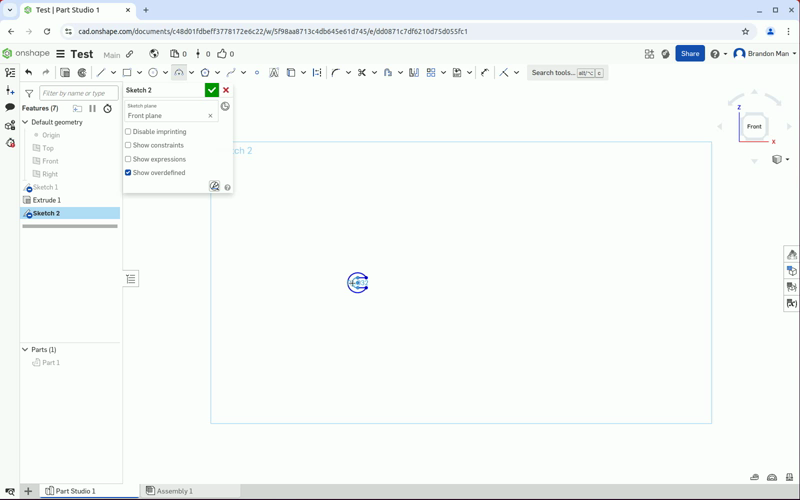
key_up(shift)
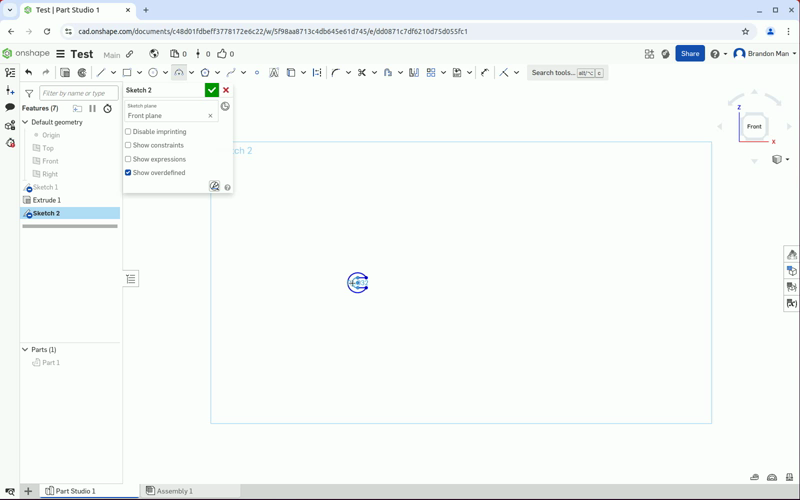
key(esc)
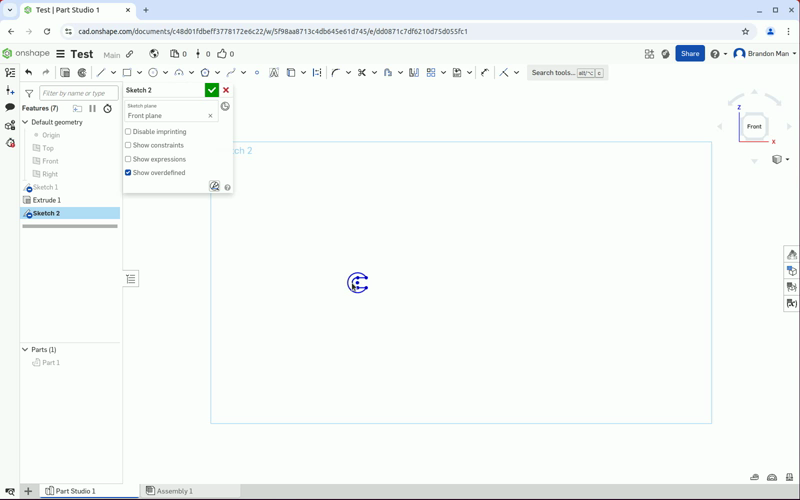
mouse_move(356, 277)
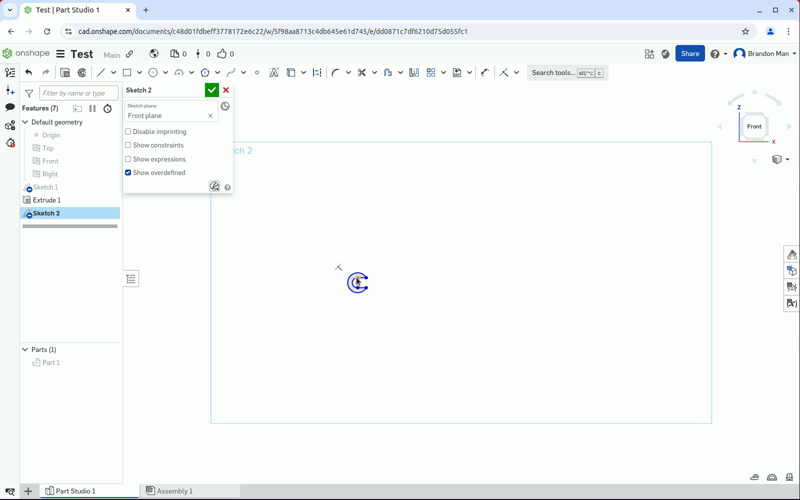
scroll(6)
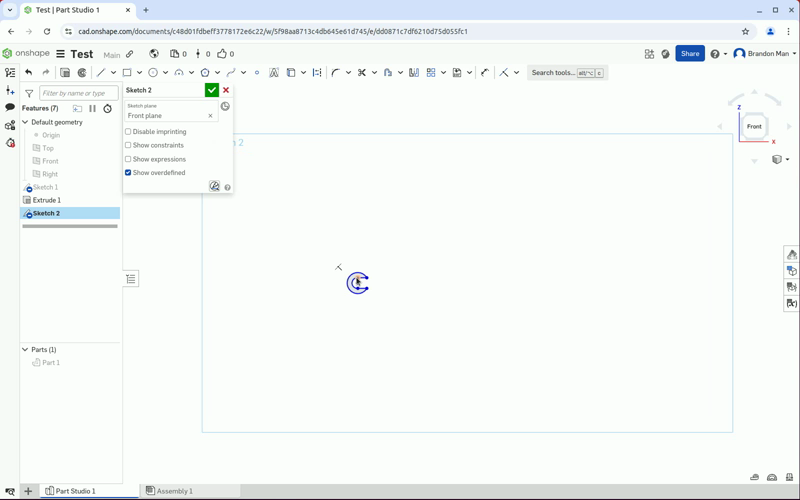
scroll(6)
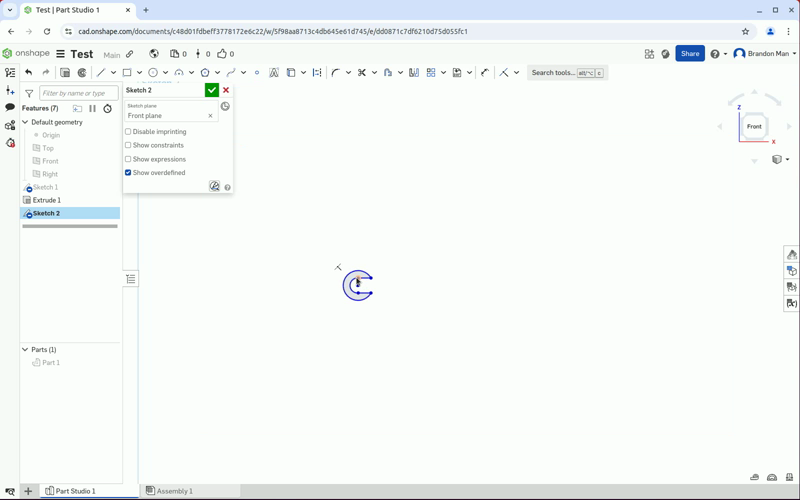
scroll(6)
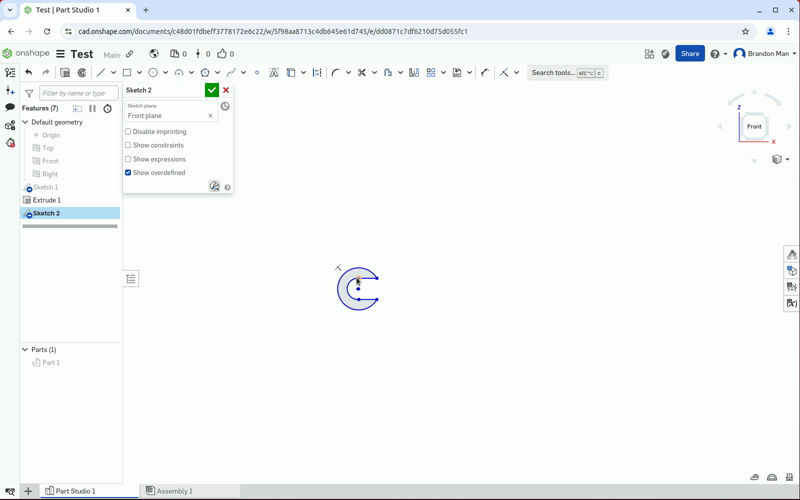
scroll(6)
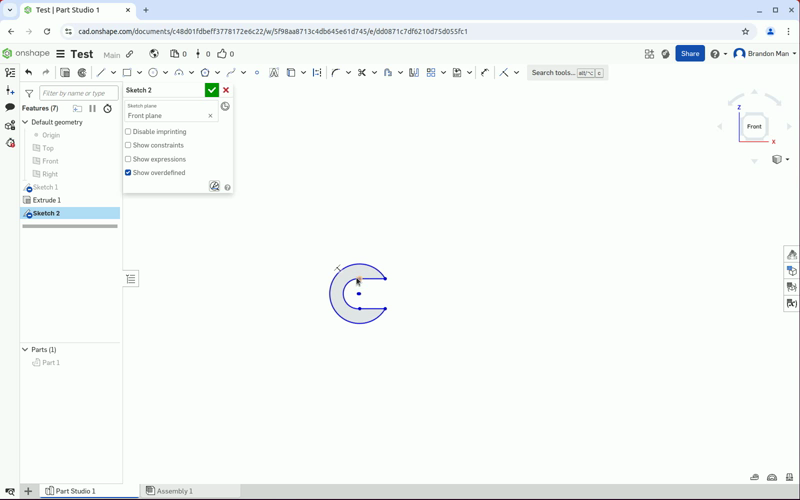
scroll(6)
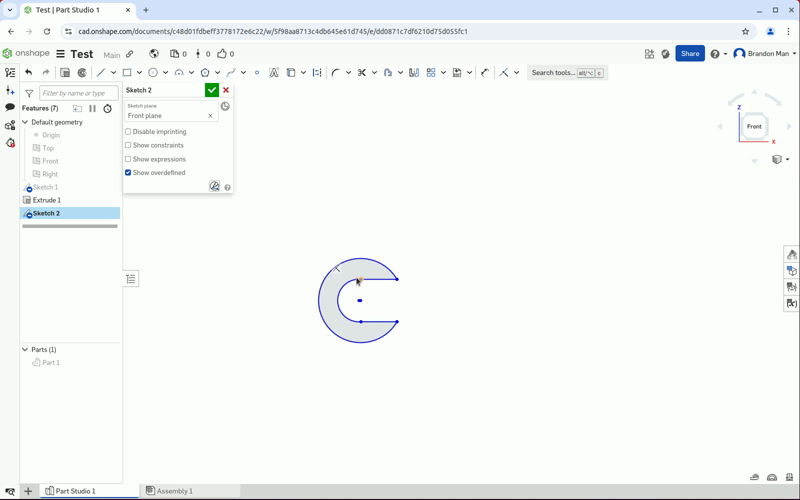
scroll(6)
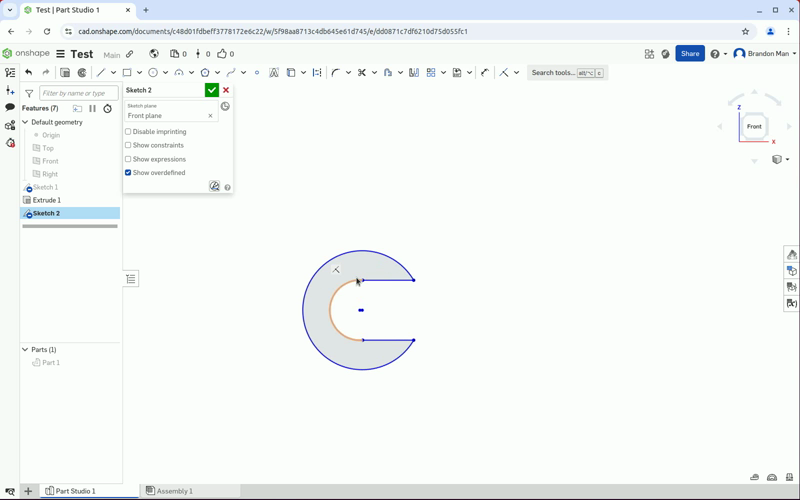
scroll(6)
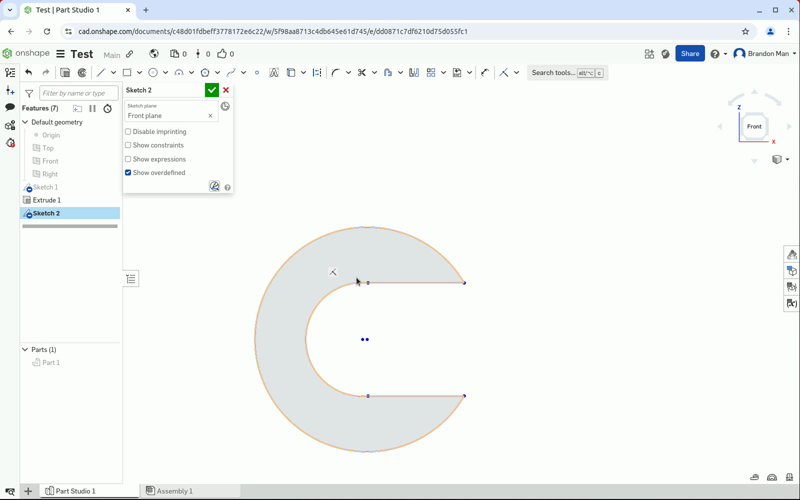
click(356, 277)
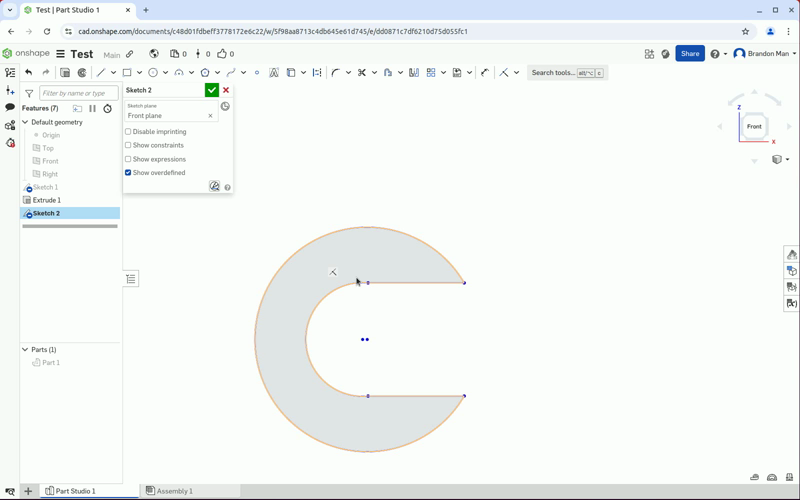
scroll(-6)
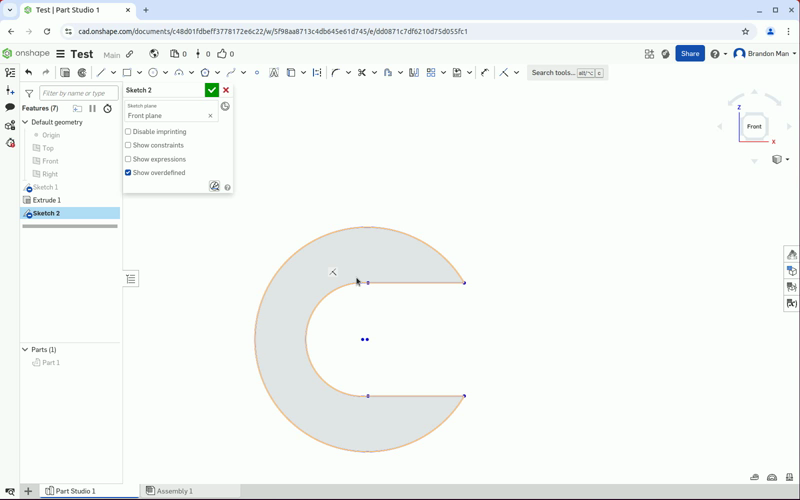
scroll(-6)
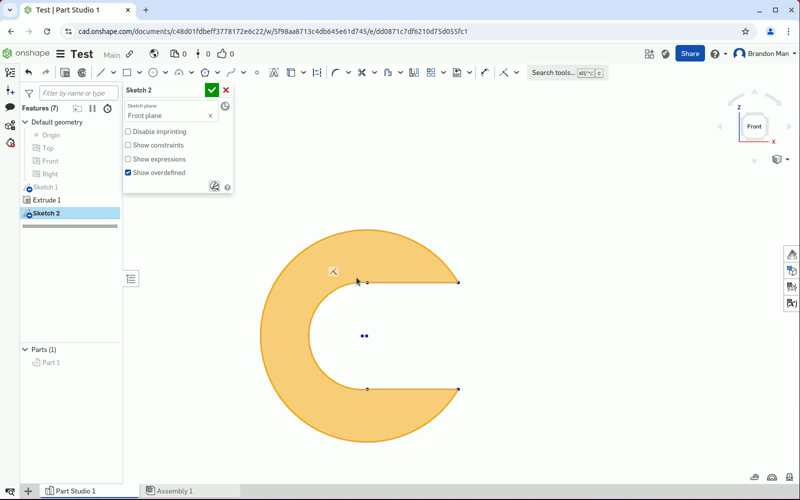
scroll(-6)
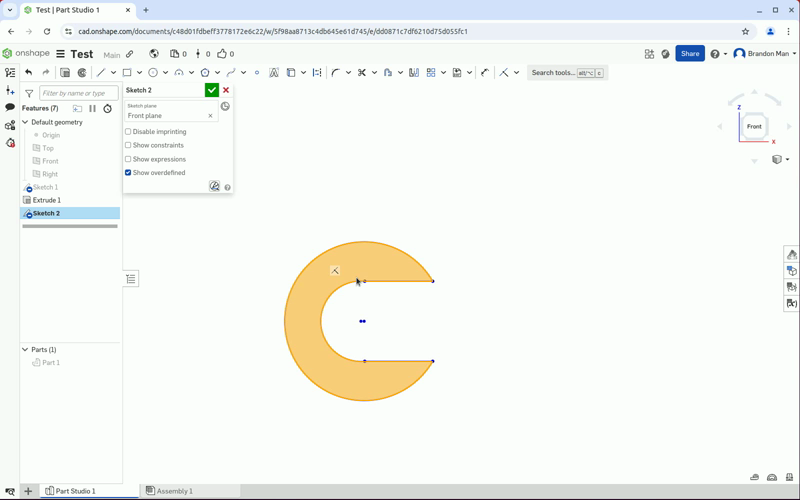
scroll(-6)
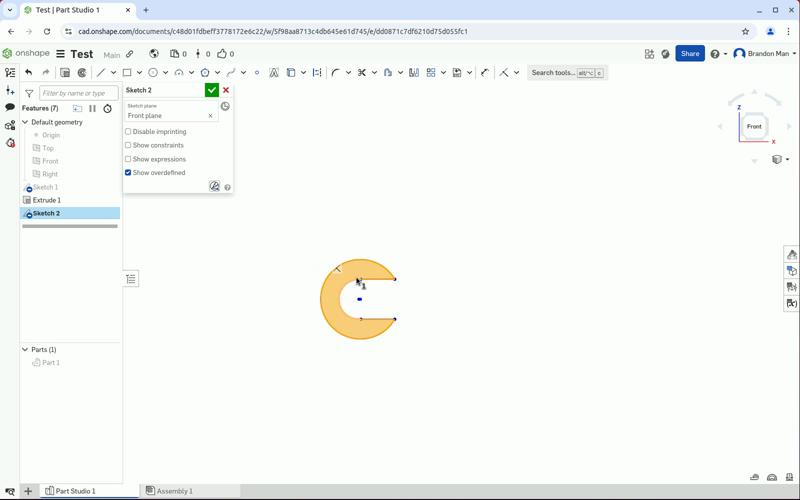
scroll(-6)
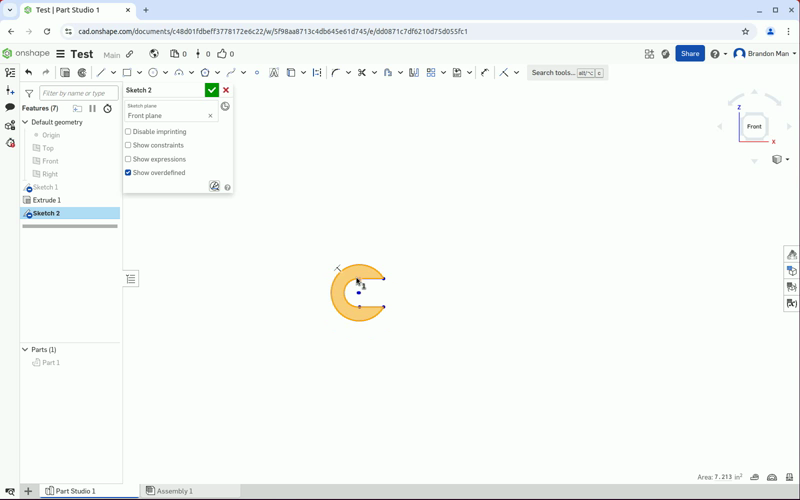
scroll(-6)
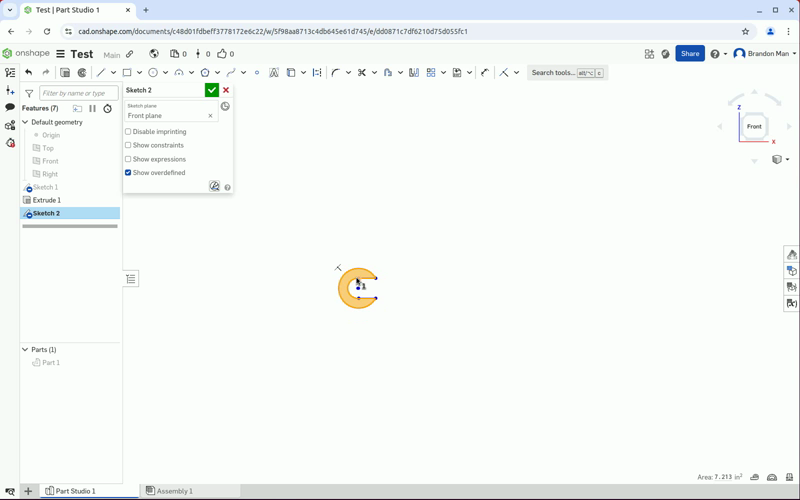
scroll(-6)
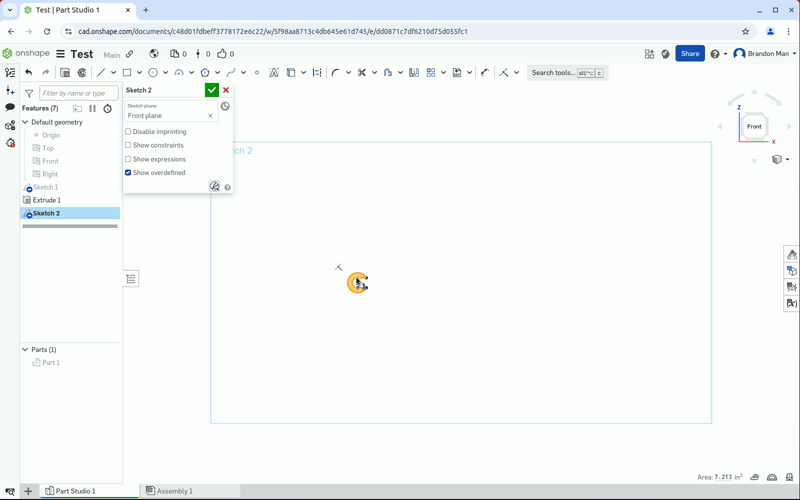
mouse_move(73, 352)
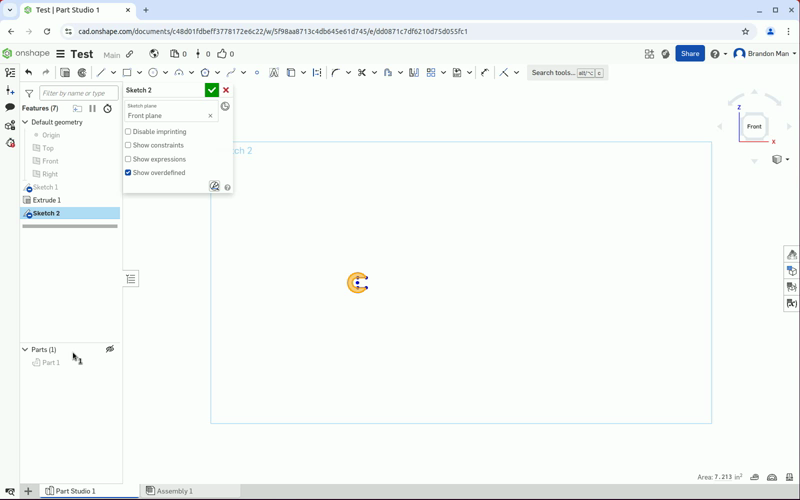
key(shift+y)
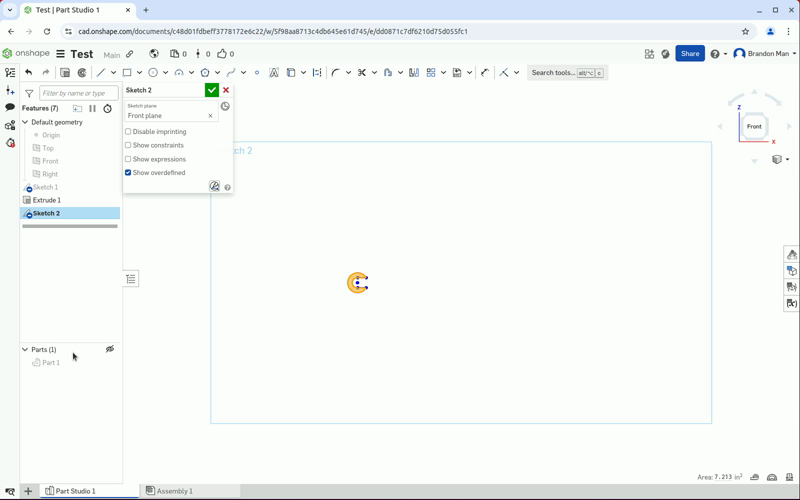
key(shift+e)
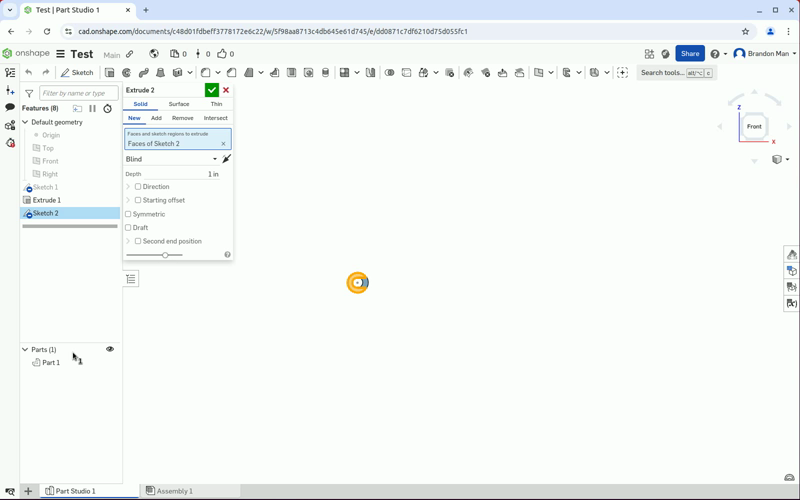
mouse_move(143, 106)
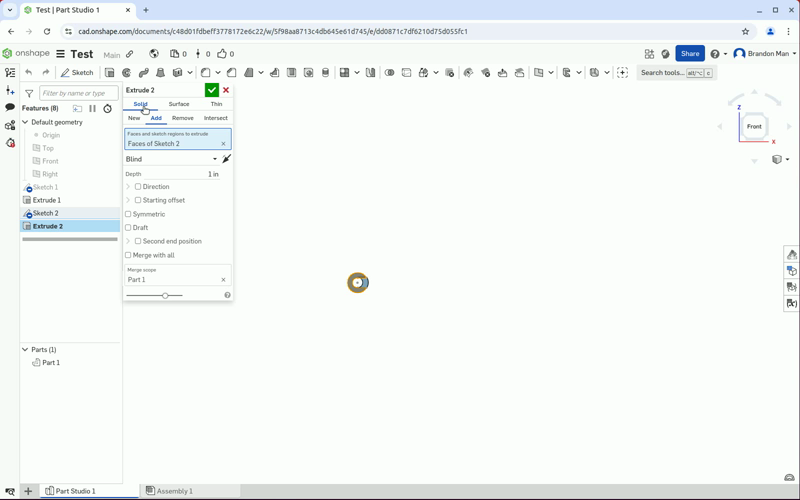
click(143, 106)
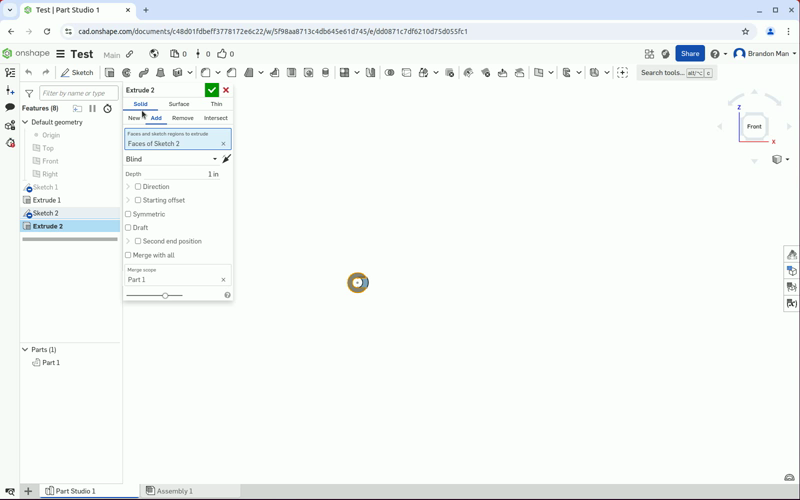
mouse_move(137, 120)
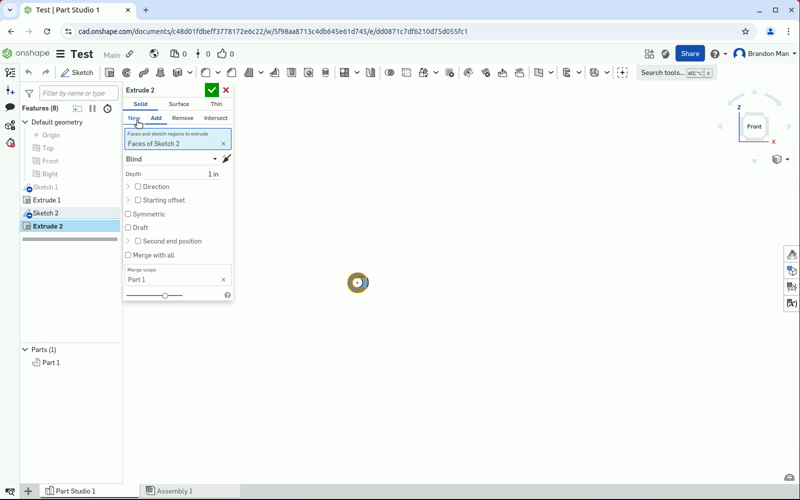
click(137, 120)
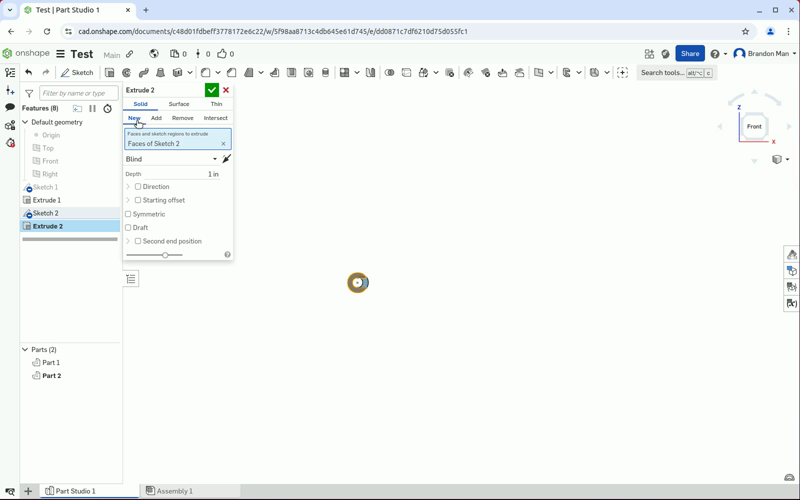
key(tab, 4)
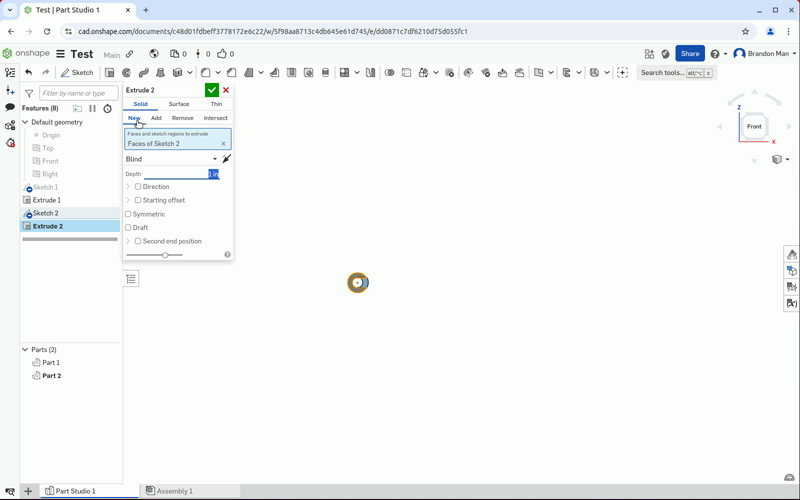
text(1.685)
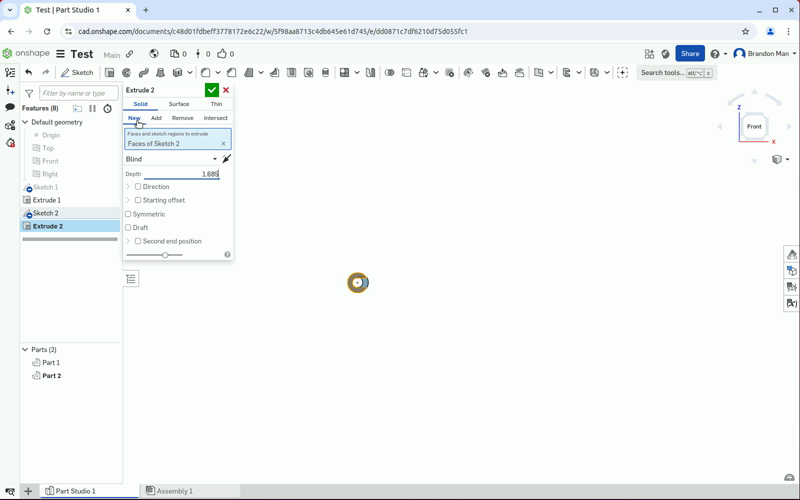
key(enter)
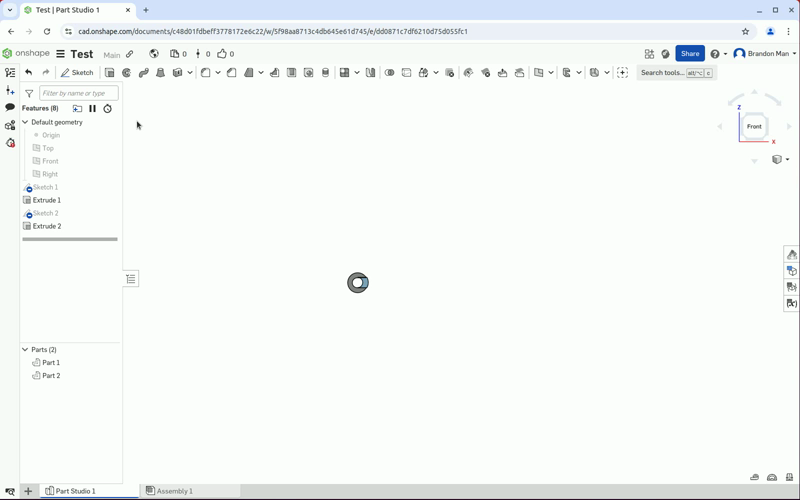
key(shift+h)
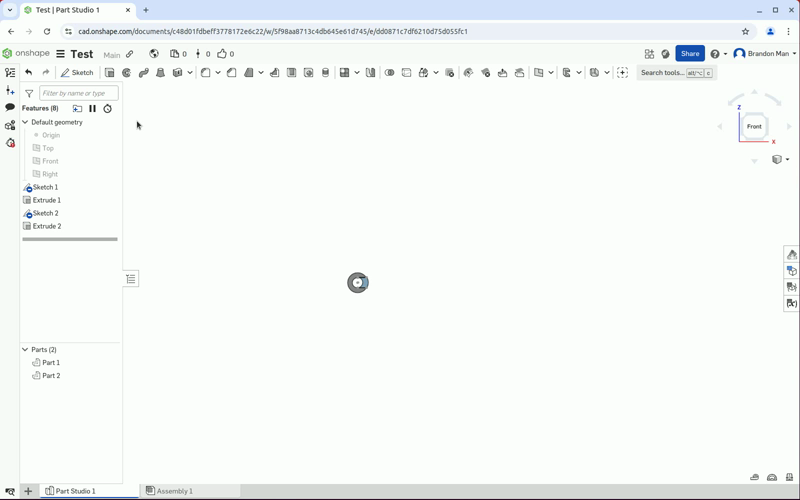
key(shift+h)
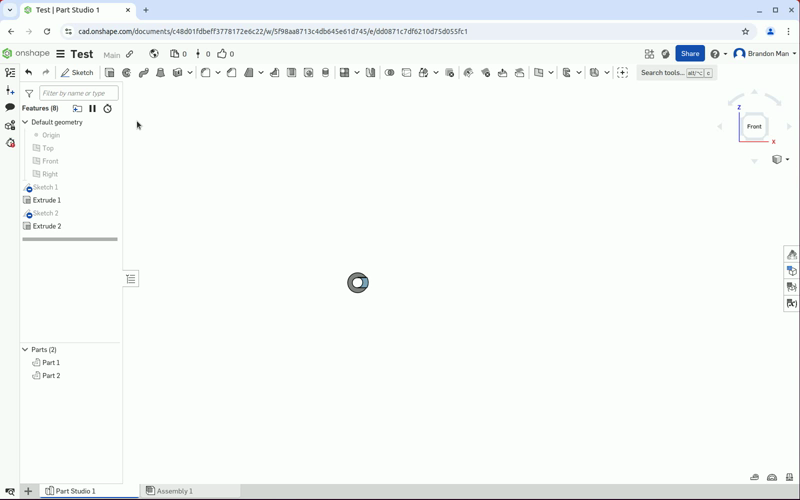
mouse_move(73, 189)
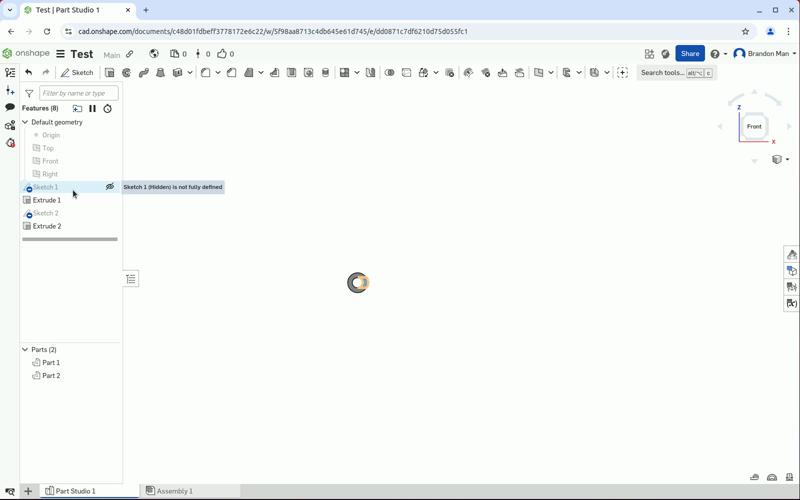
click(73, 189)
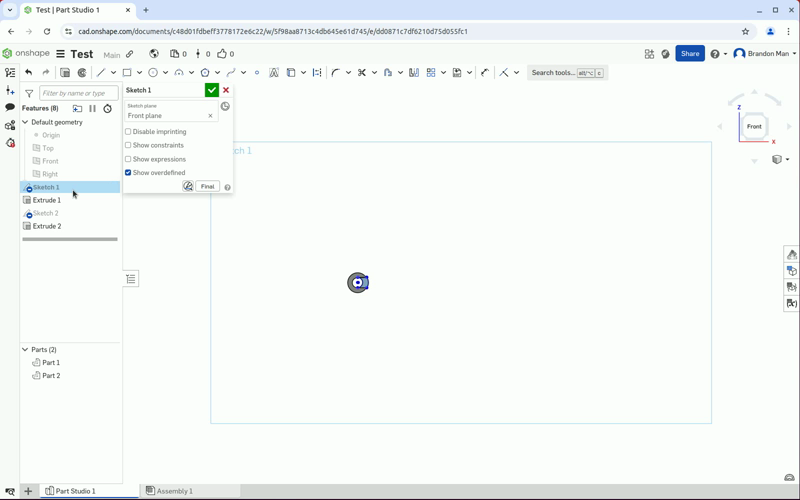
mouse_move(229, 92)
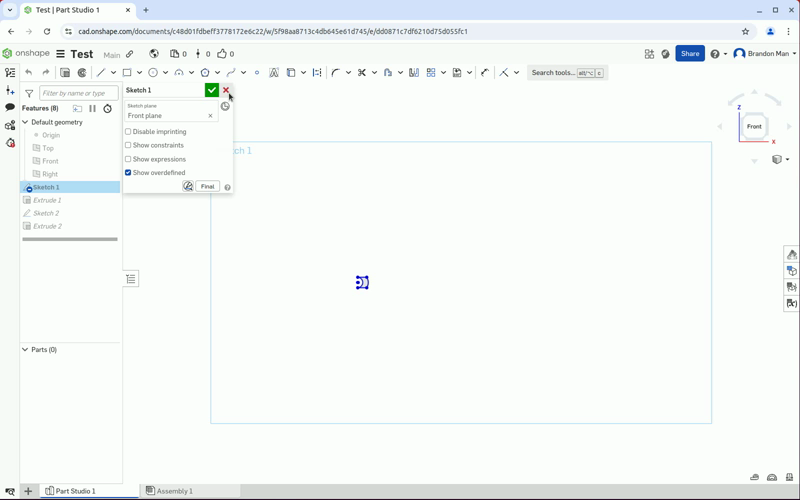
click(229, 92)
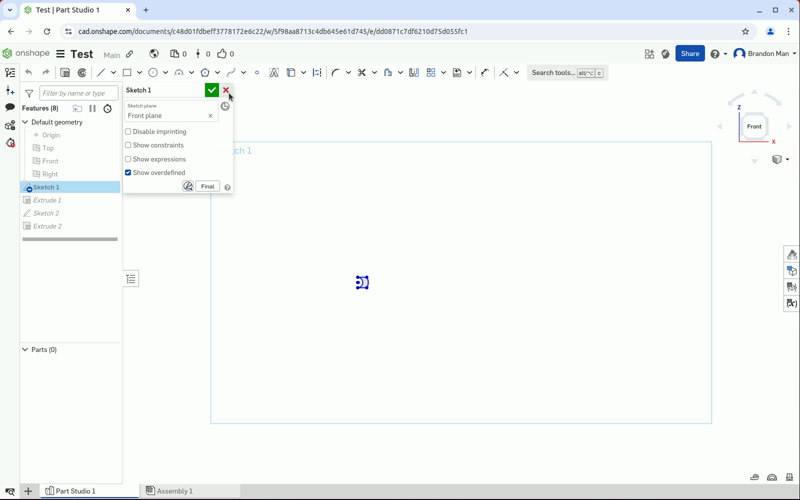
key(shift+s)
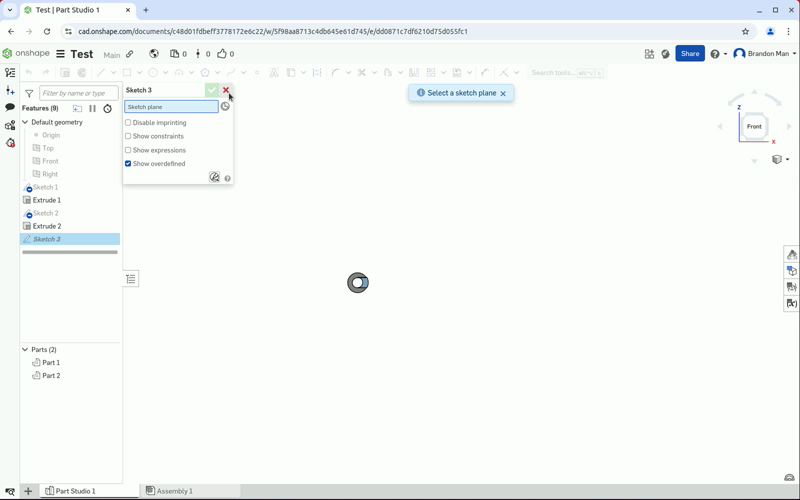
mouse_move(73, 163)
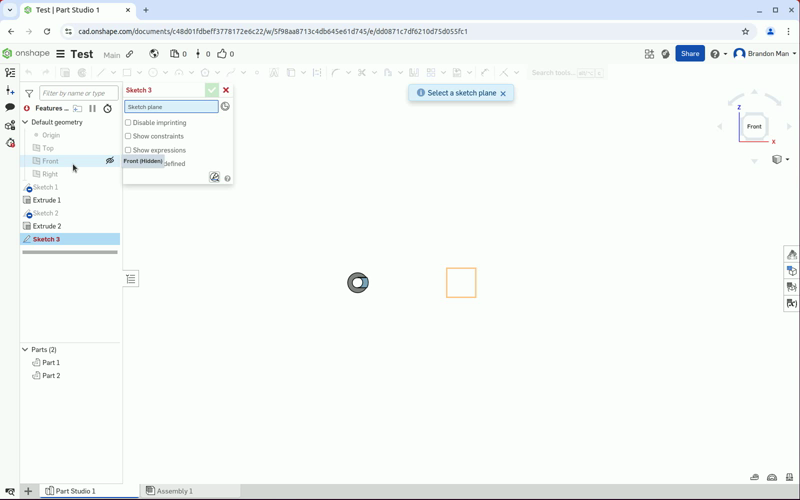
click(73, 163)
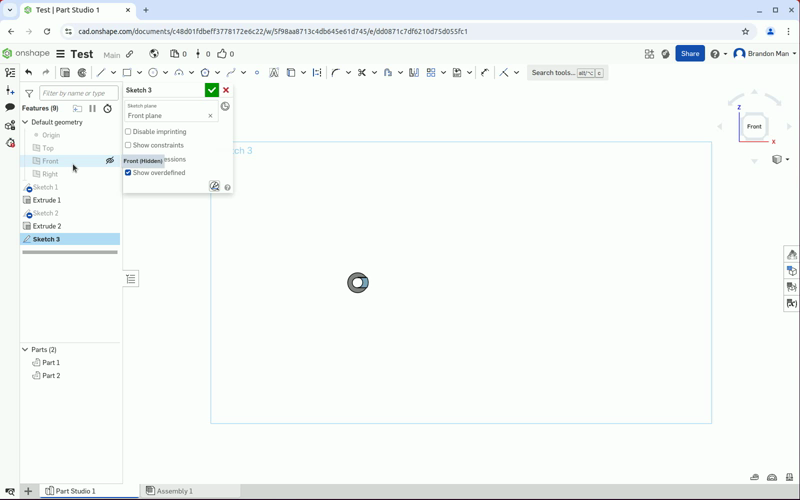
mouse_move(73, 352)
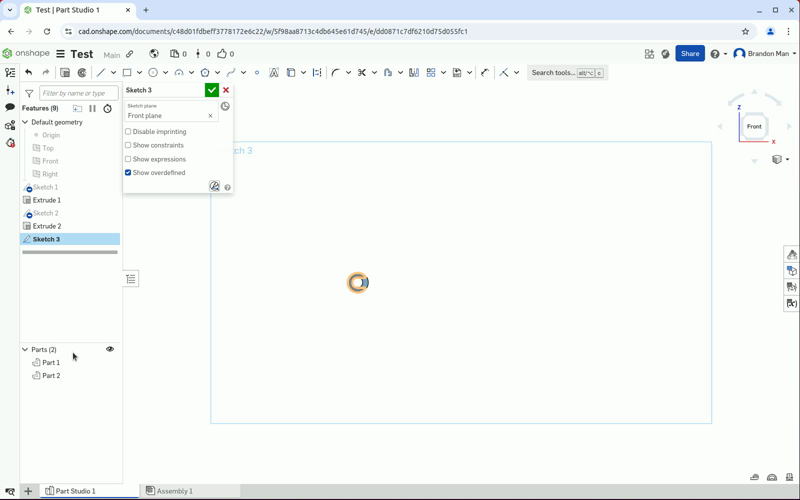
key(y)
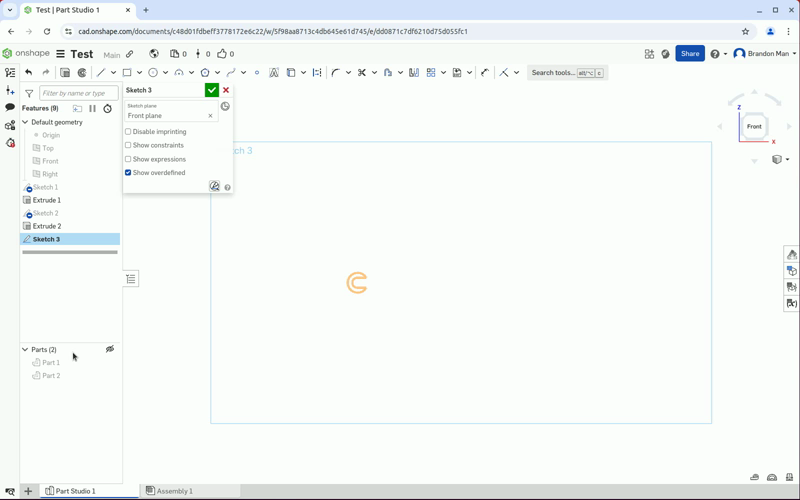
key(l)
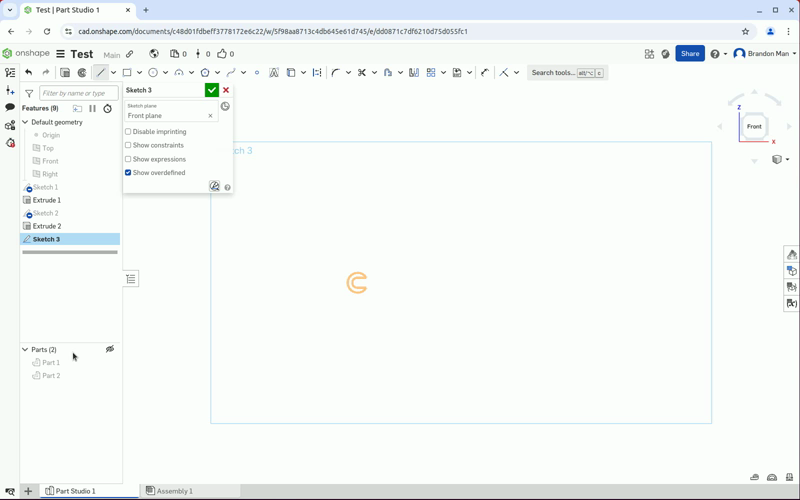
key_down(shift)
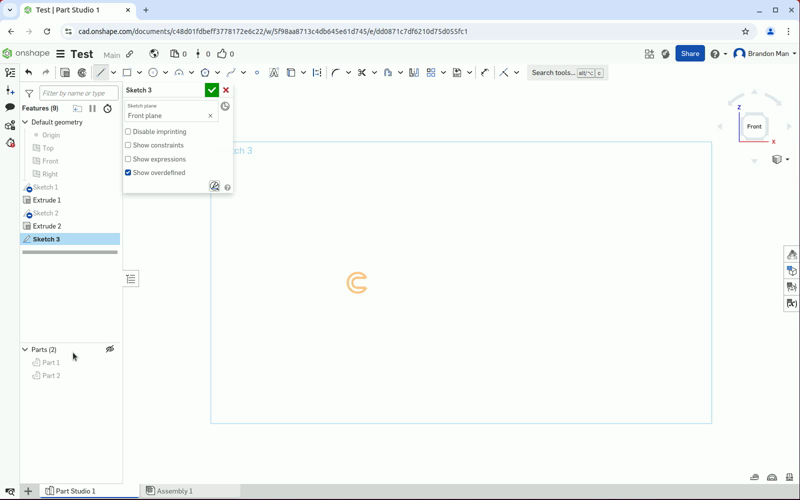
mouse_move(365, 287)
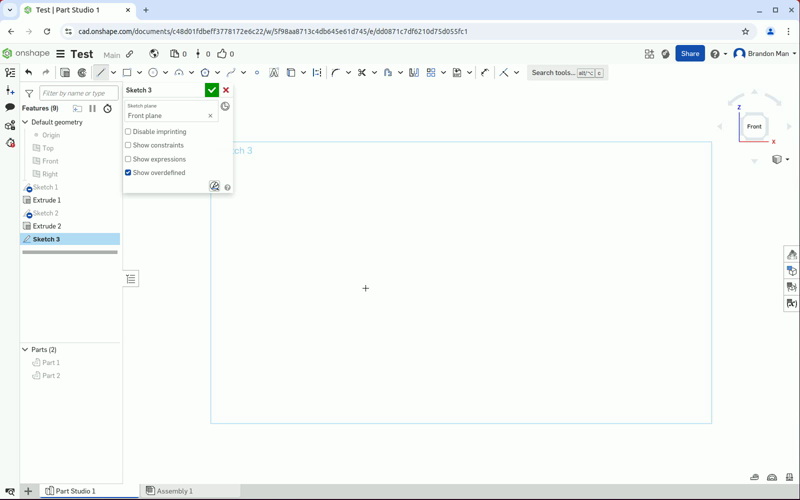
click(365, 287)
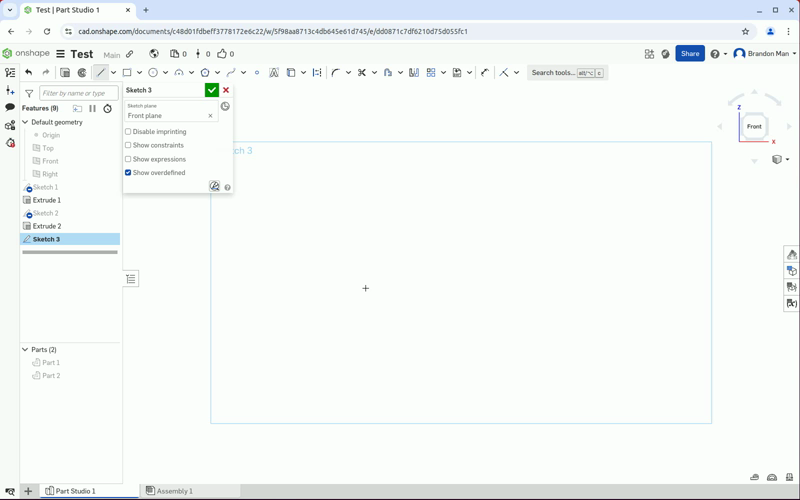
key_up(shift)
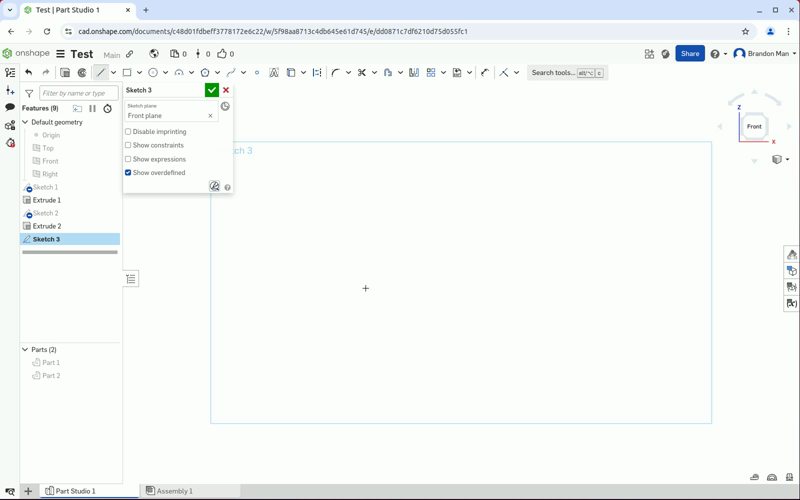
key_down(shift)
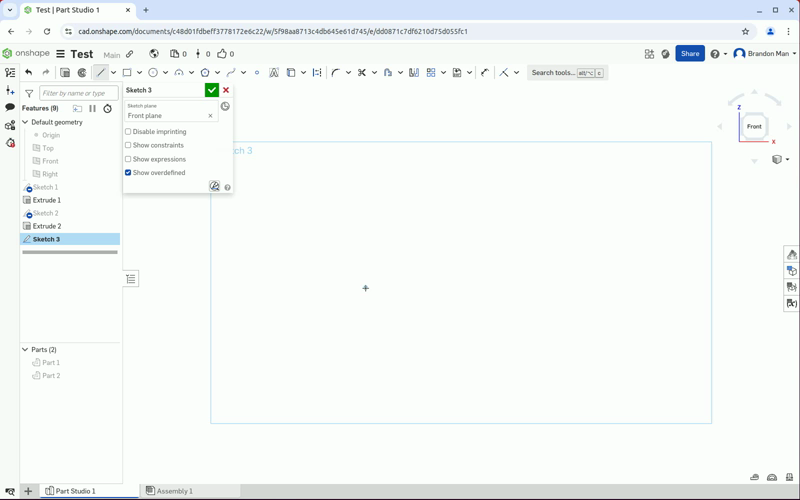
mouse_move(452, 287)
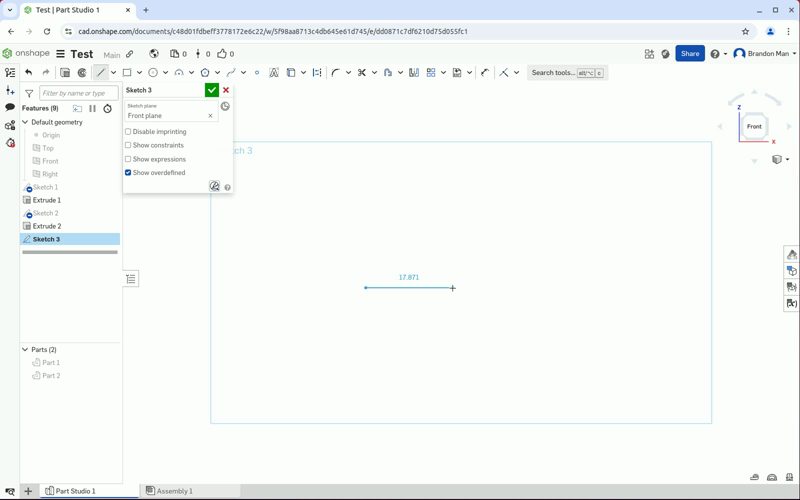
click(452, 287)
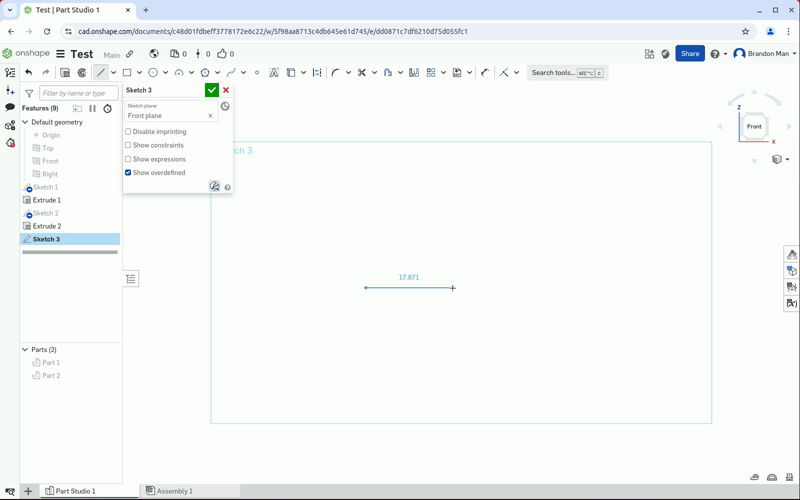
key_up(shift)
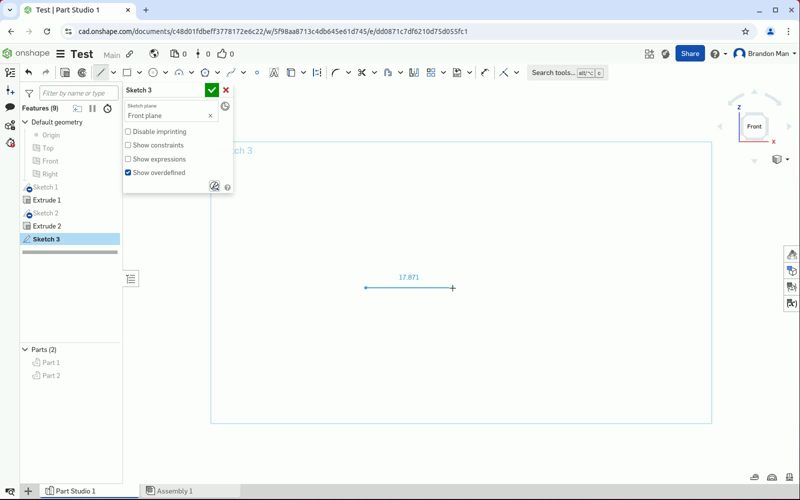
key(esc)
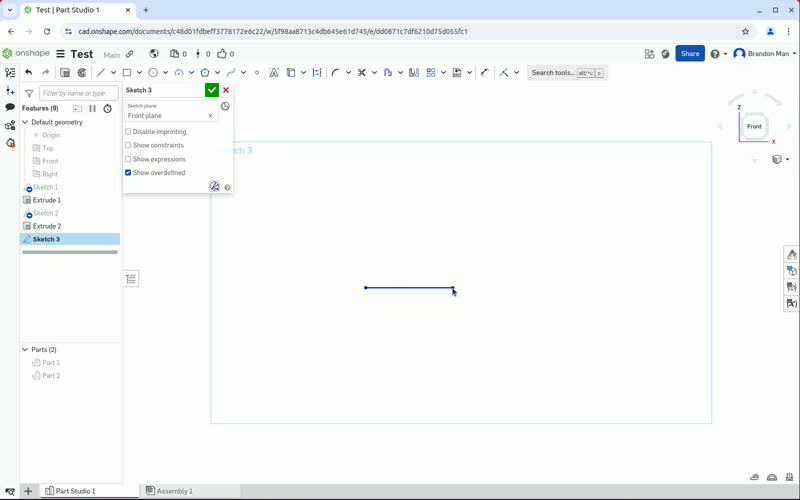
key(a)
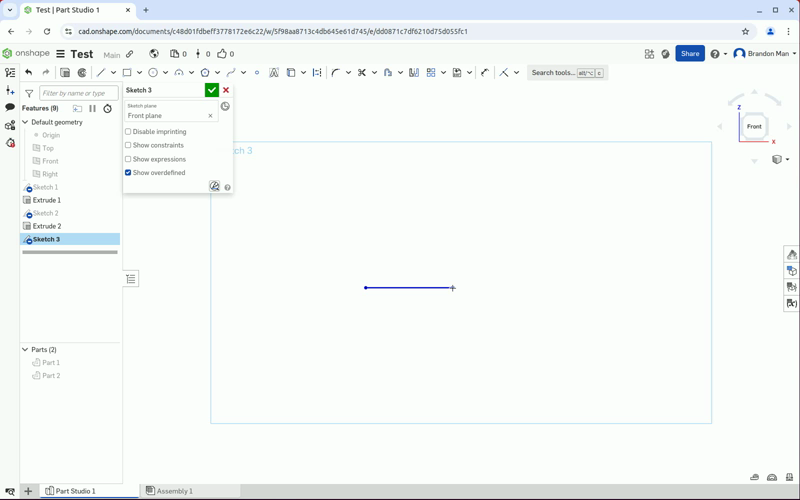
mouse_move(452, 287)
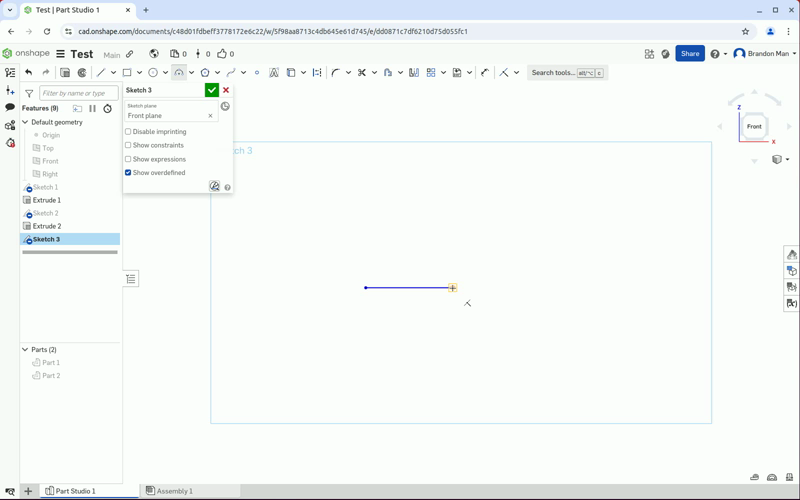
click(452, 287)
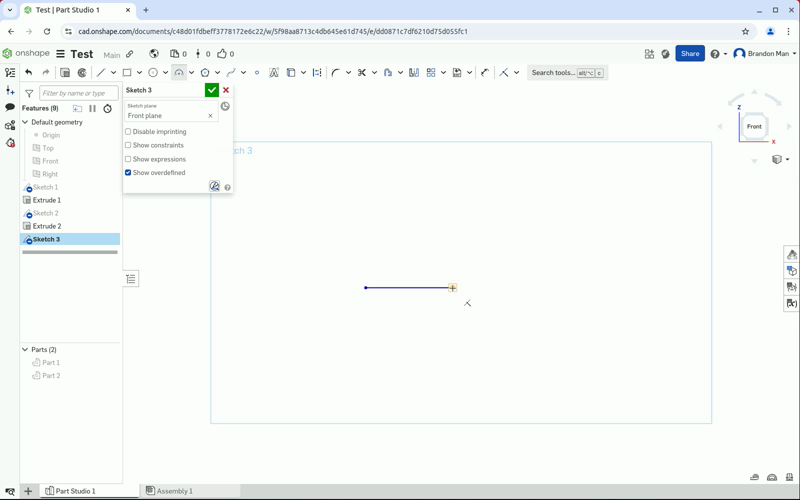
key_down(shift)
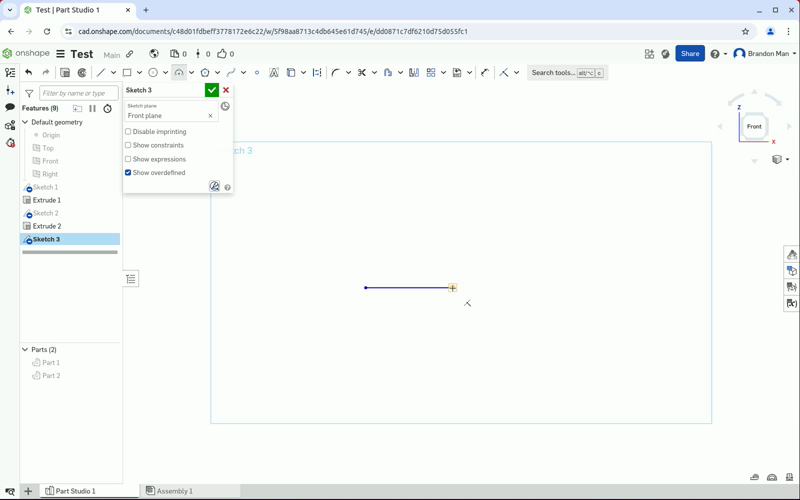
mouse_move(452, 278)
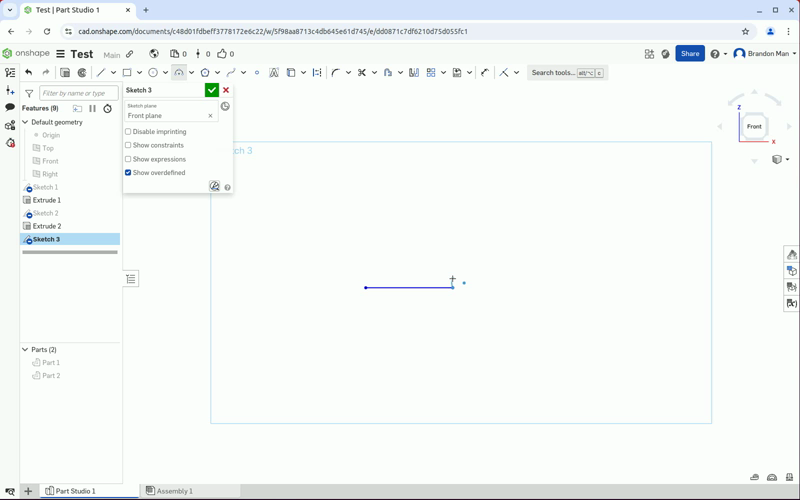
click(452, 278)
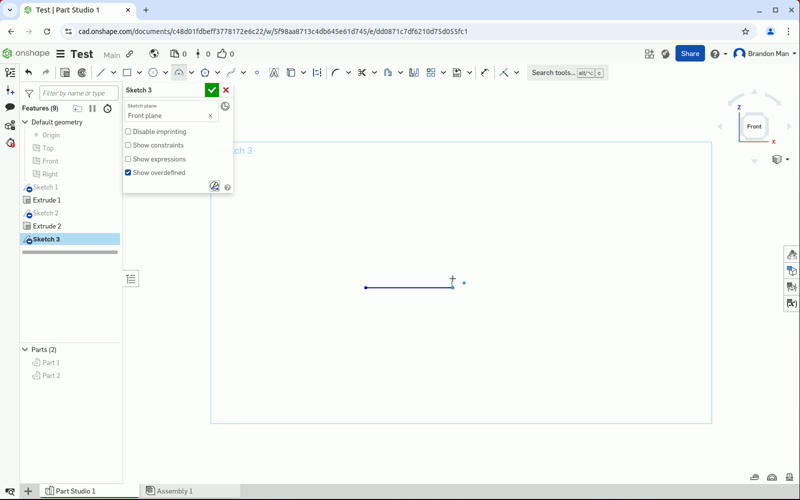
mouse_move(451, 282)
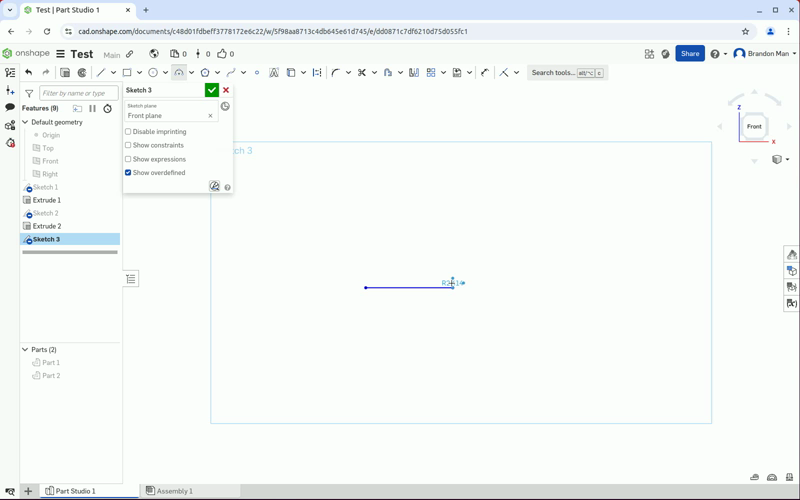
click(451, 282)
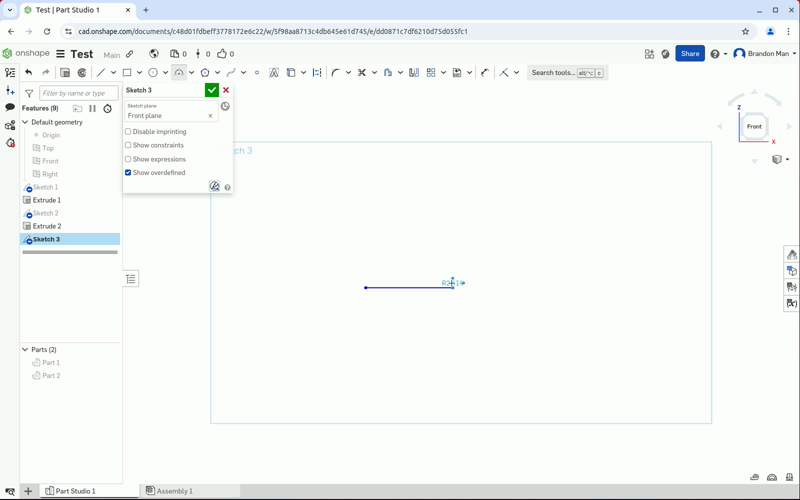
key_up(shift)
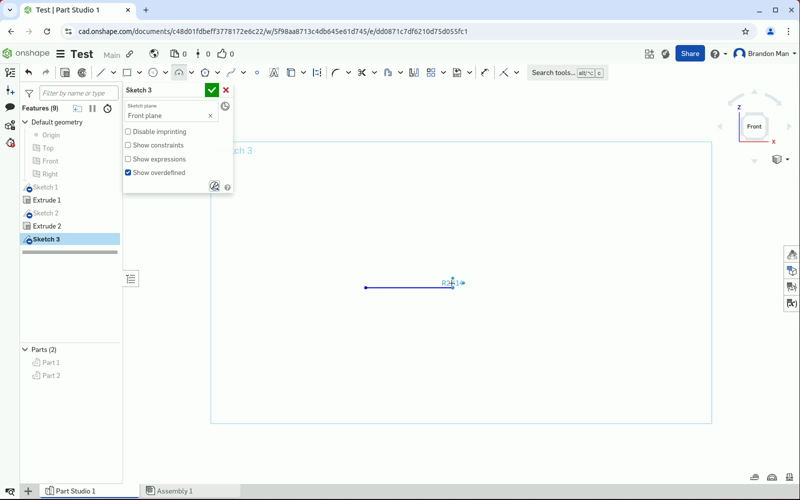
key(esc)
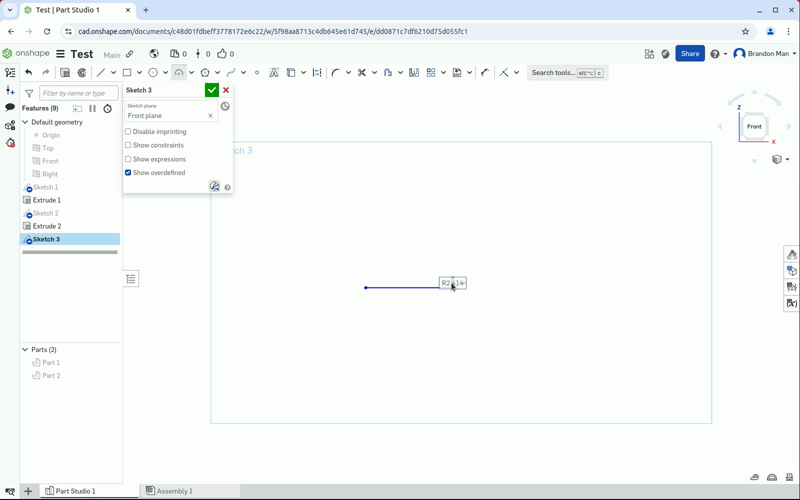
key(l)
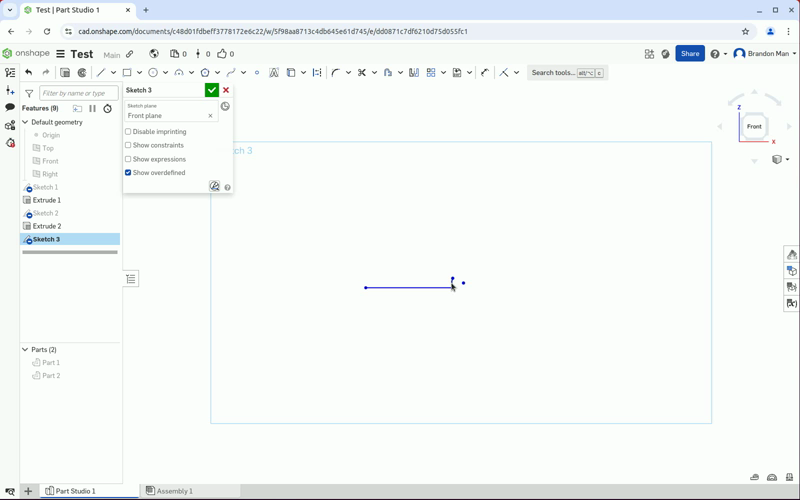
mouse_move(452, 278)
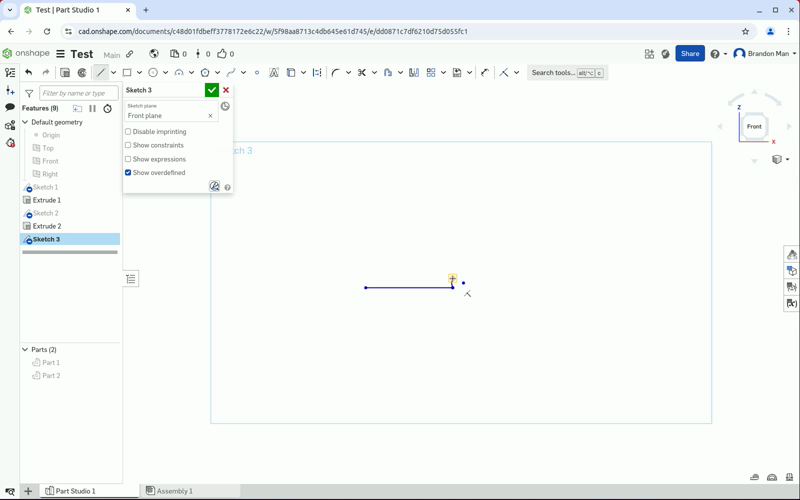
click(452, 278)
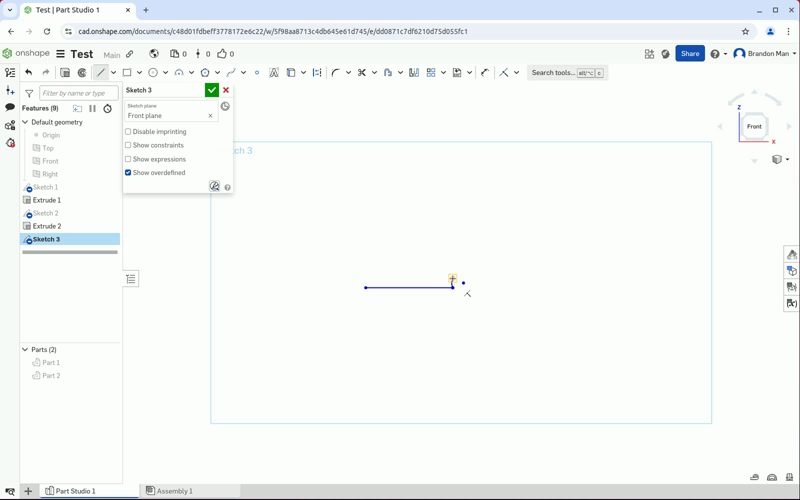
key_down(shift)
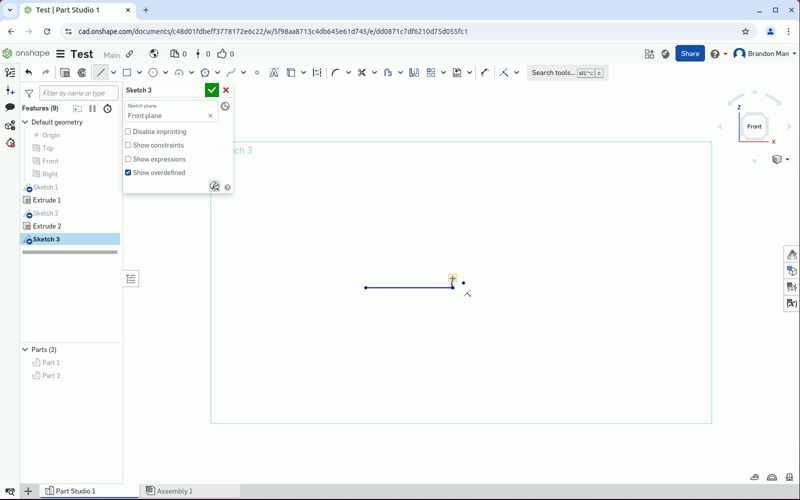
mouse_move(365, 278)
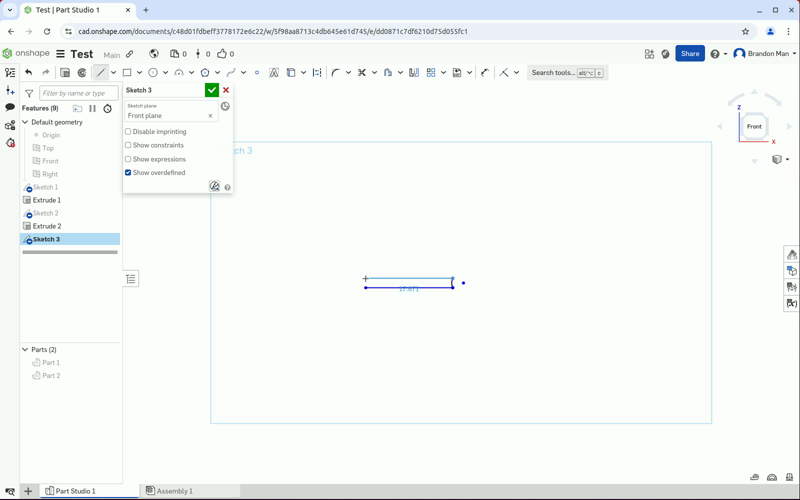
click(365, 278)
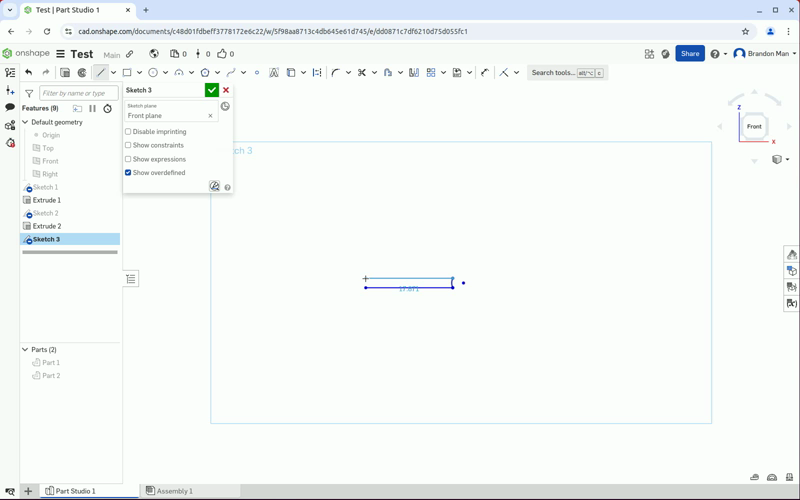
key_up(shift)
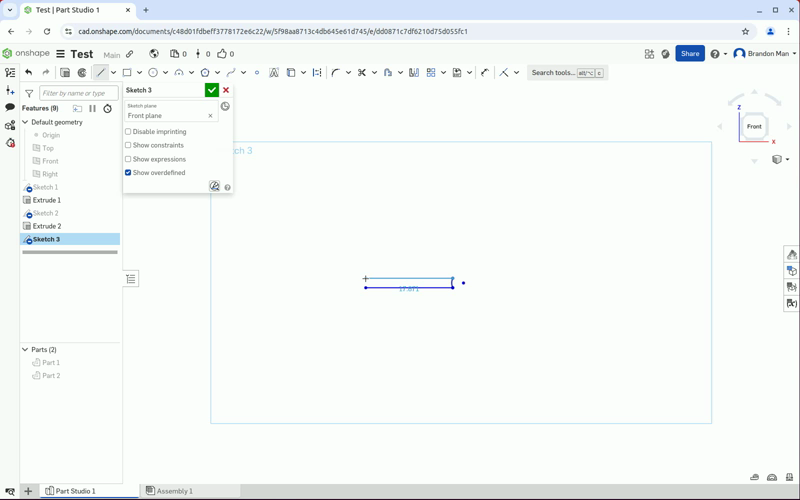
key(esc)
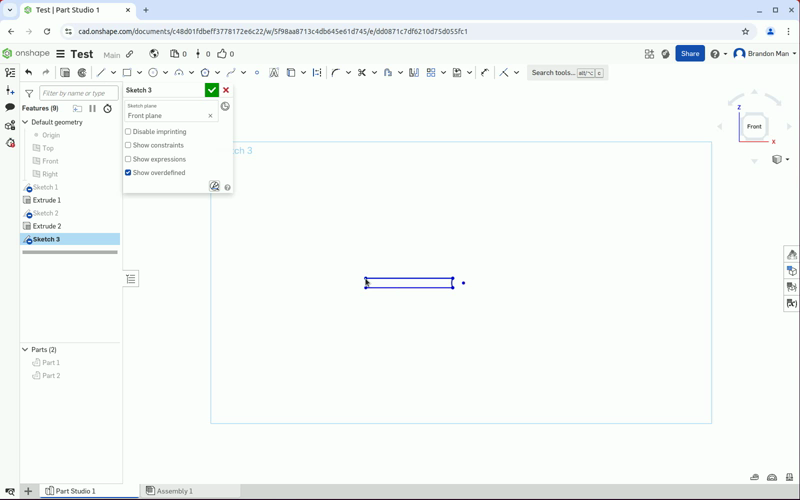
key(a)
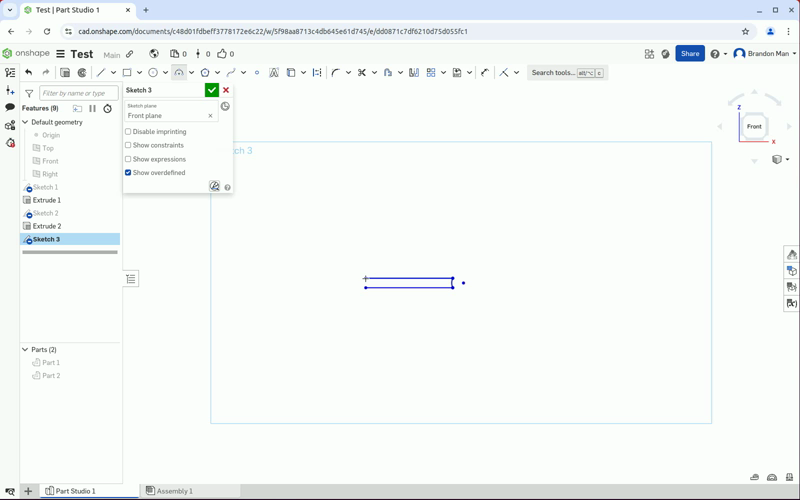
mouse_move(365, 278)
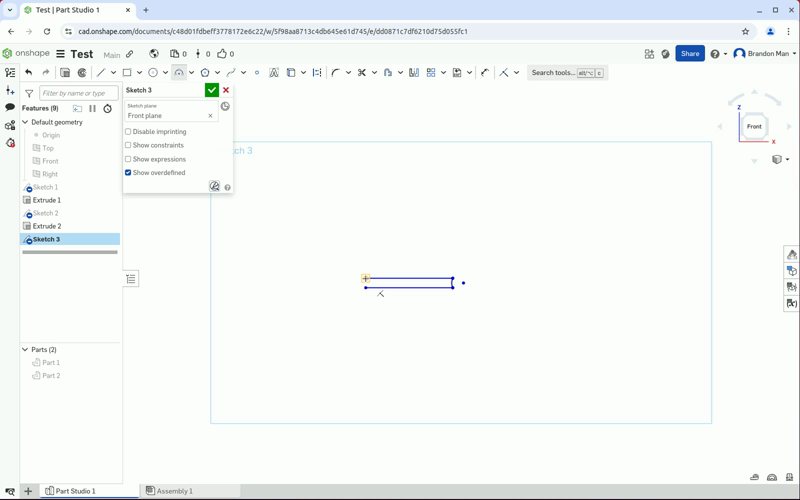
click(365, 278)
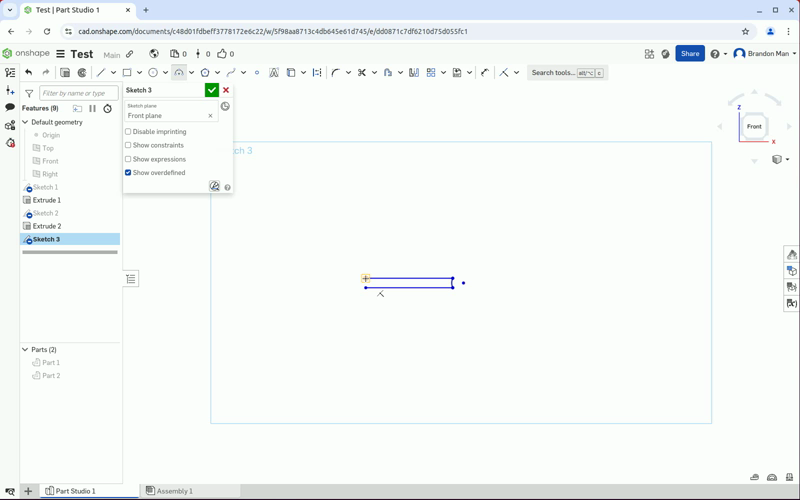
mouse_move(365, 287)
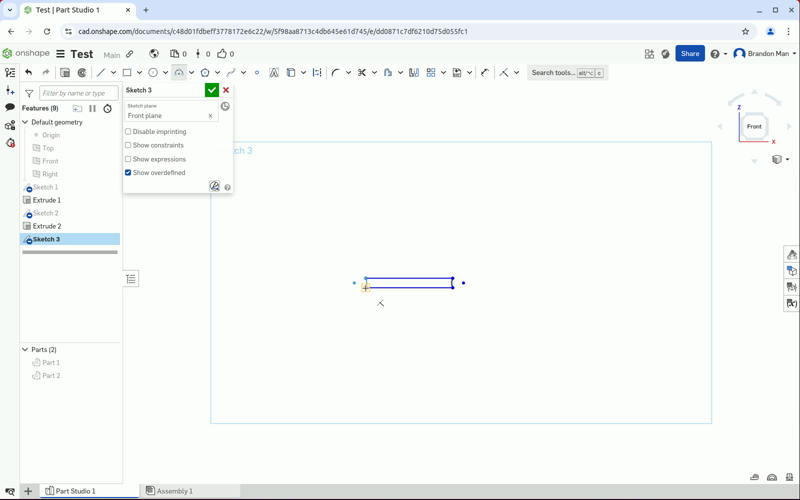
click(365, 287)
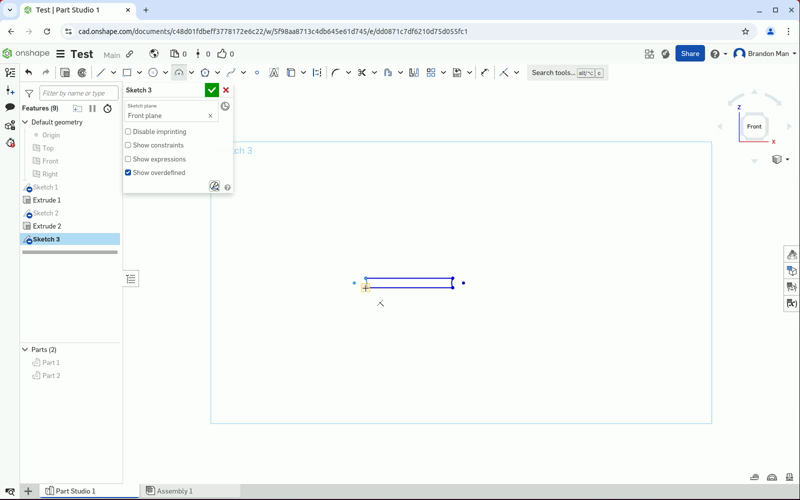
key_down(shift)
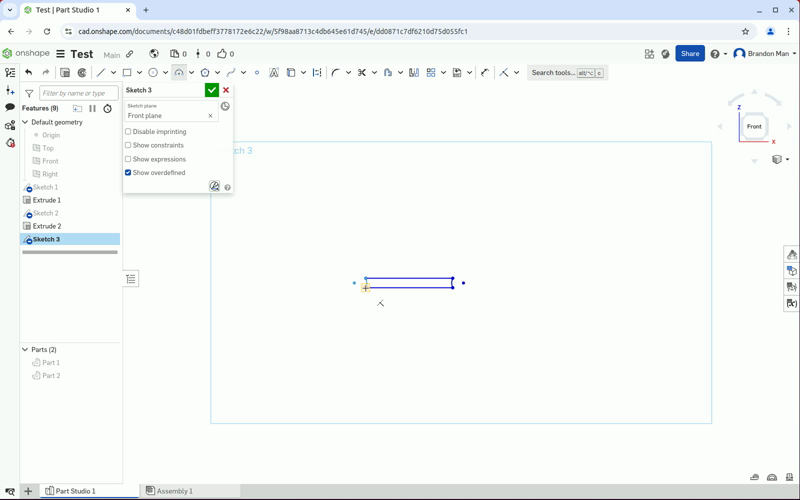
mouse_move(367, 282)
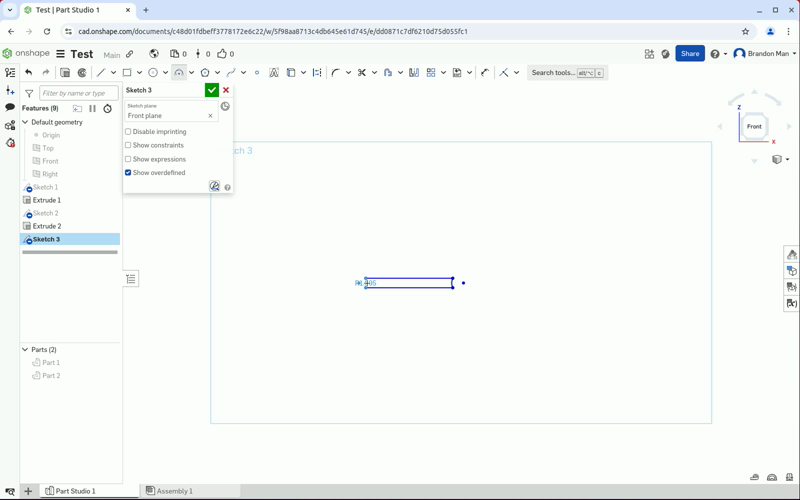
click(367, 282)
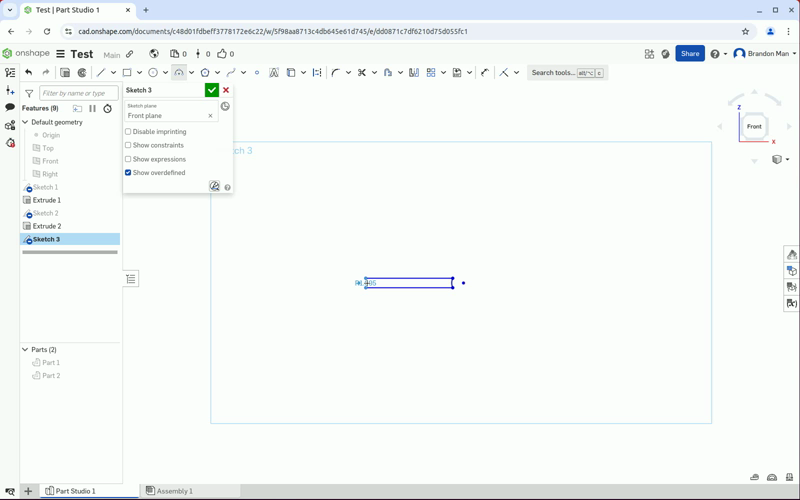
key_up(shift)
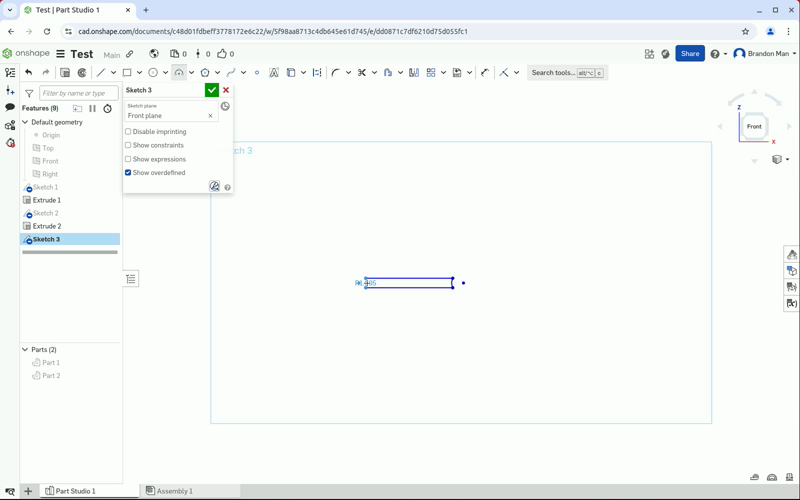
key(esc)
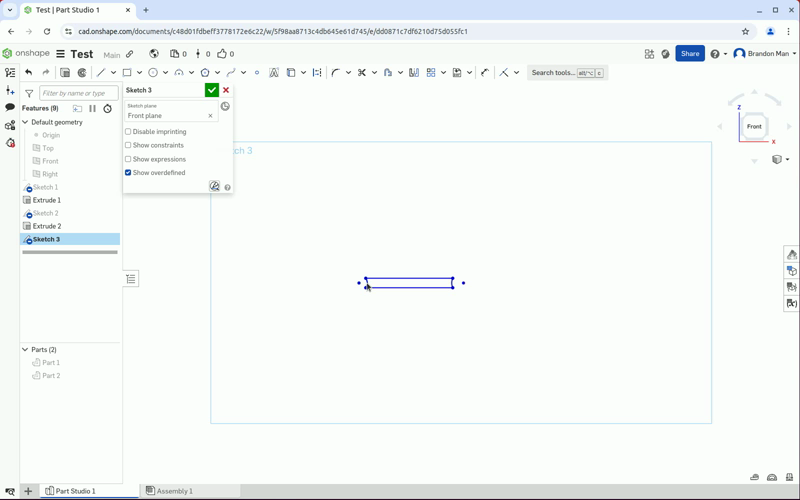
mouse_move(438, 283)
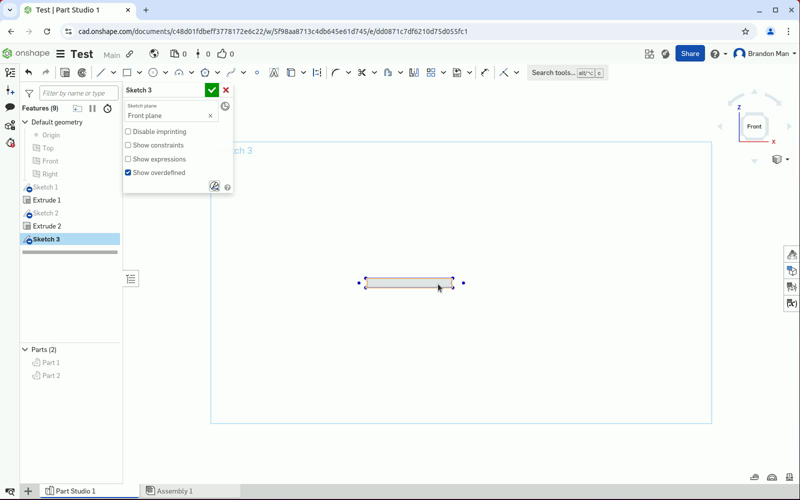
scroll(6)
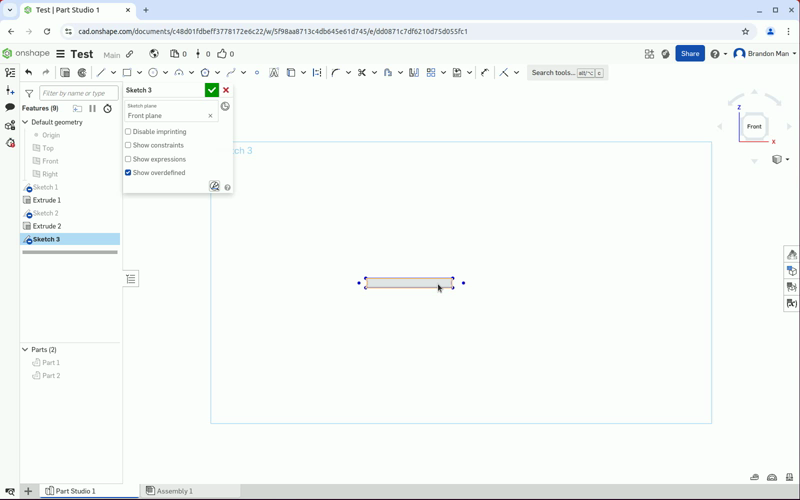
scroll(6)
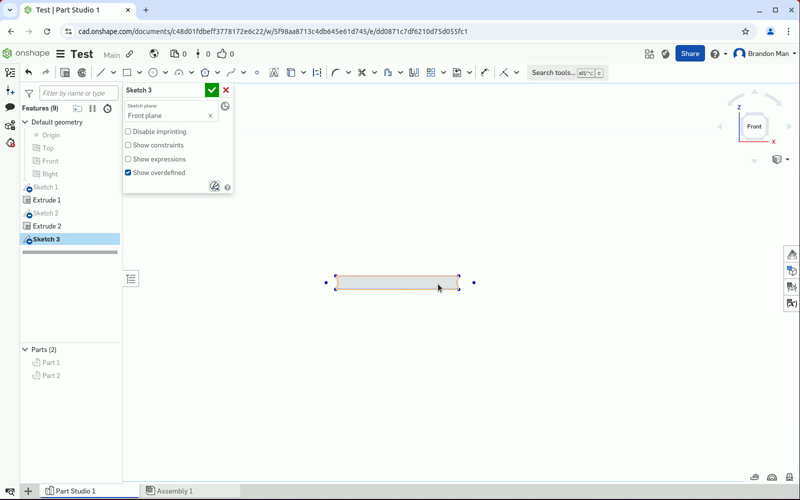
scroll(6)
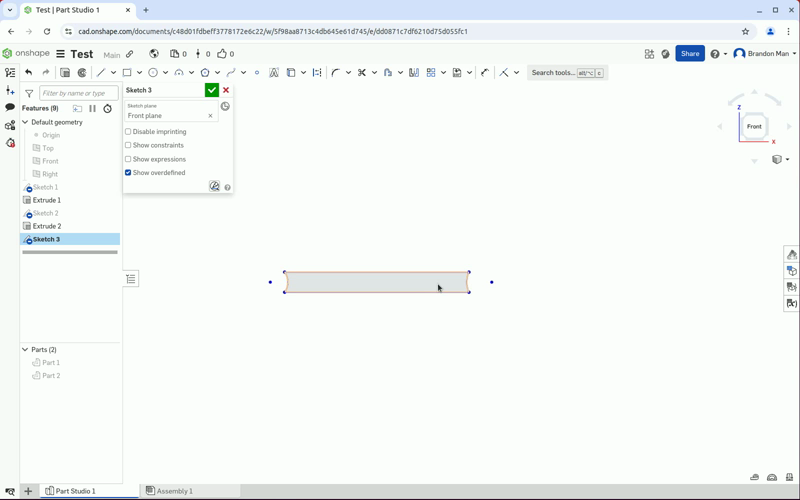
scroll(6)
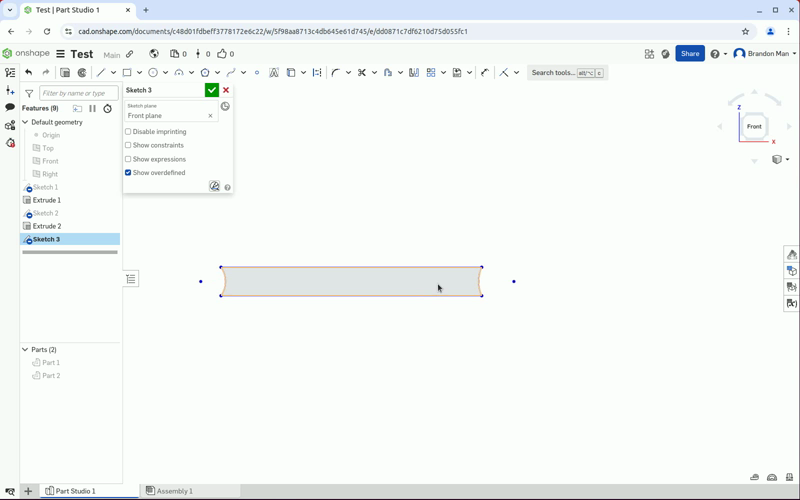
scroll(6)
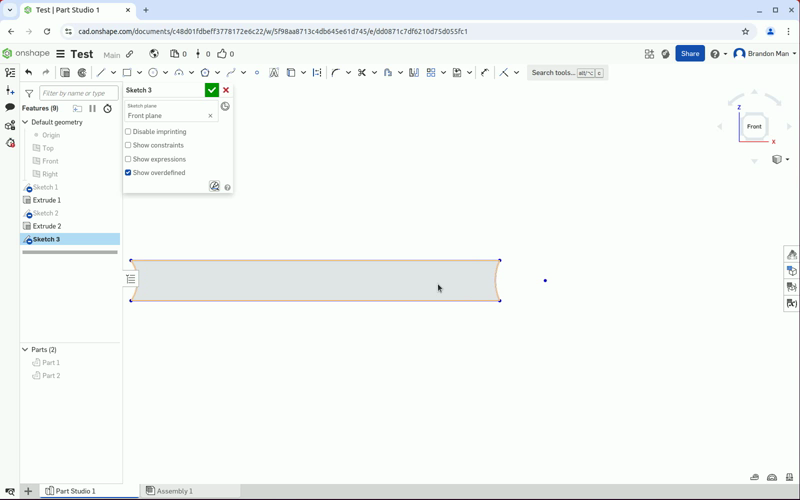
scroll(6)
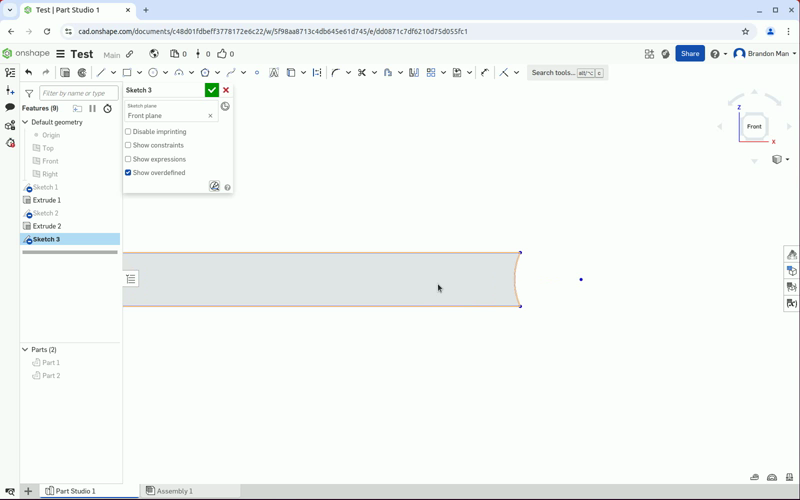
scroll(6)
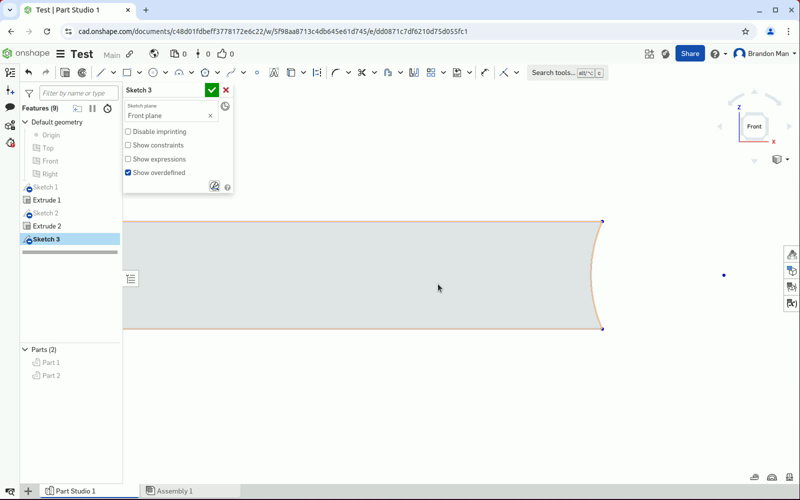
click(438, 283)
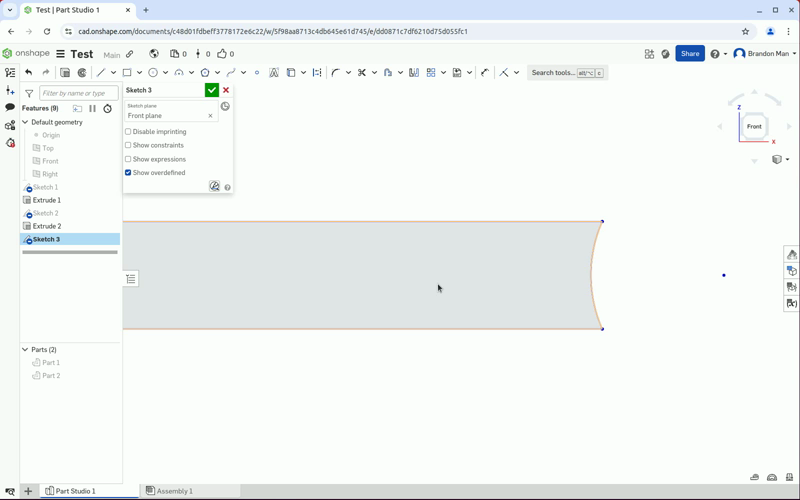
scroll(-6)
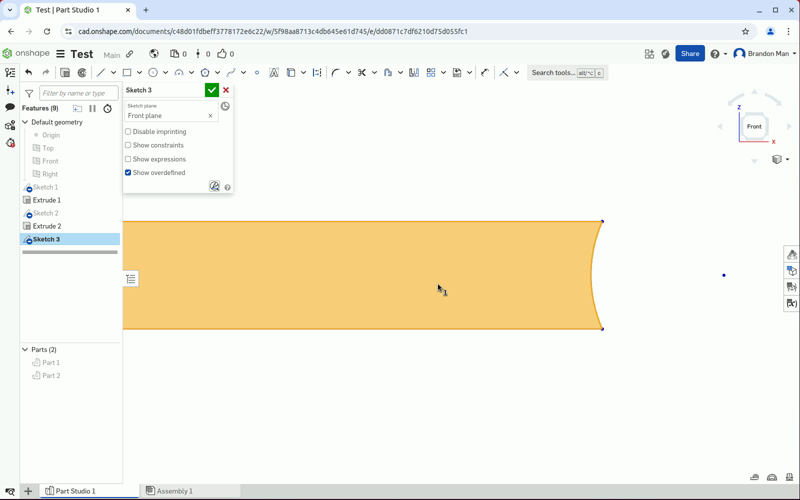
scroll(-6)
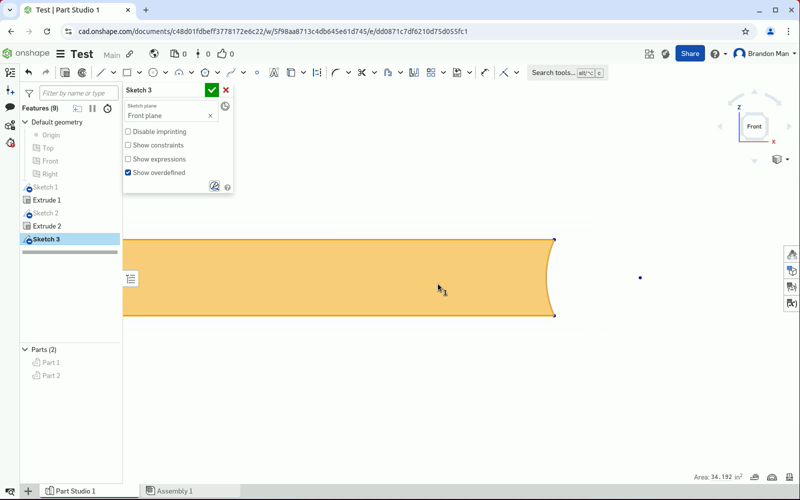
scroll(-6)
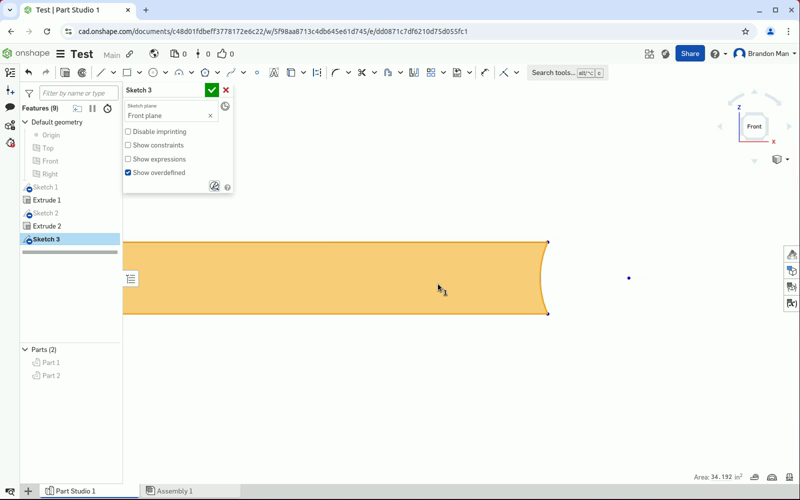
scroll(-6)
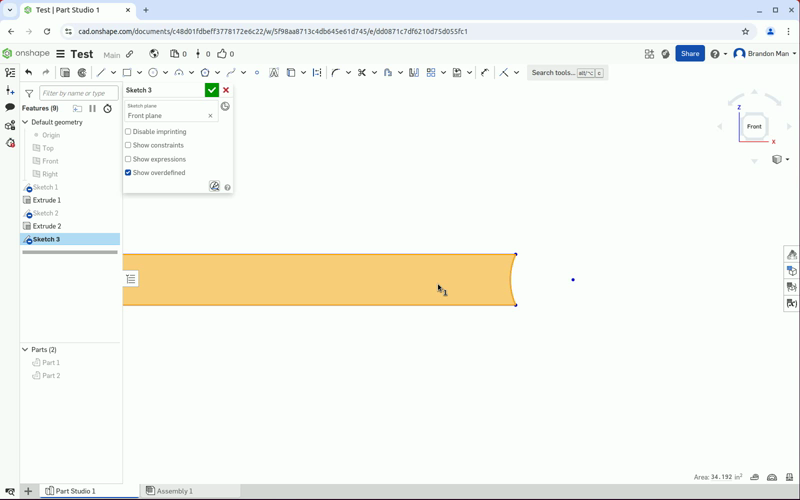
scroll(-6)
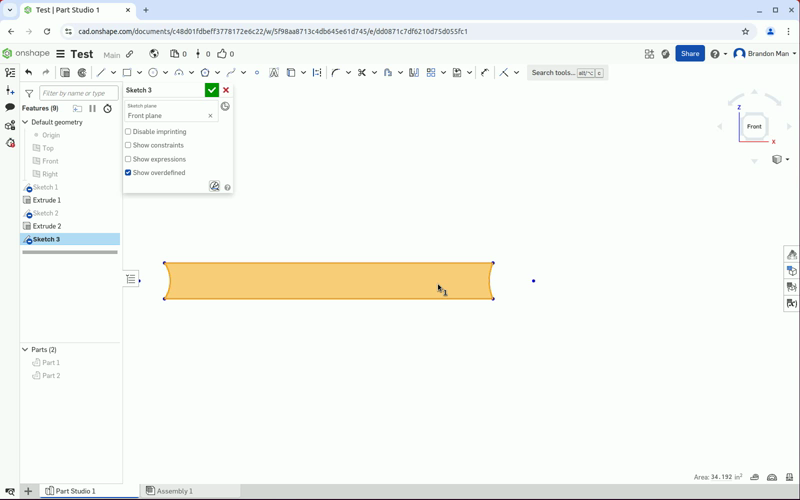
scroll(-6)
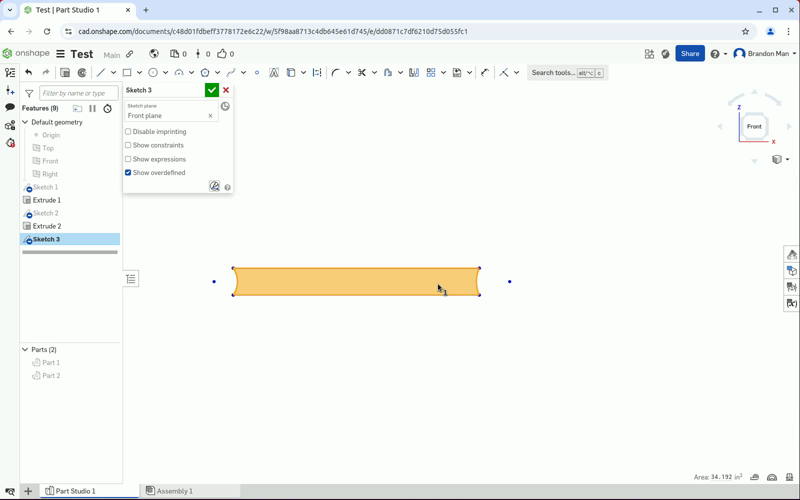
scroll(-6)
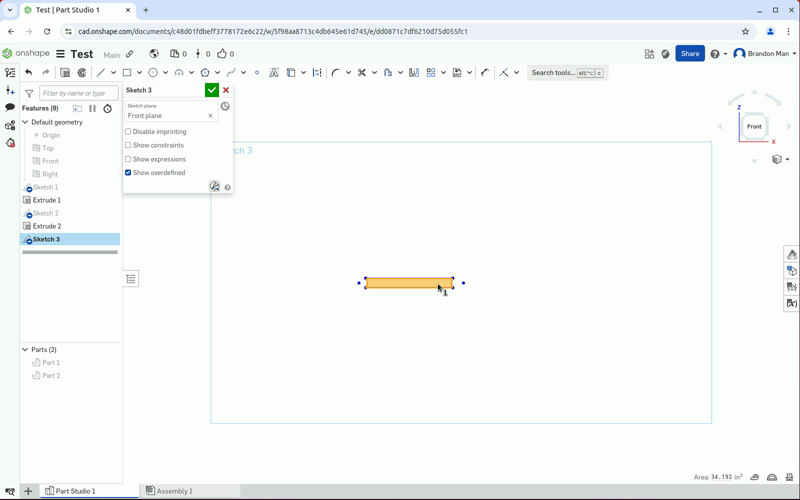
mouse_move(73, 352)
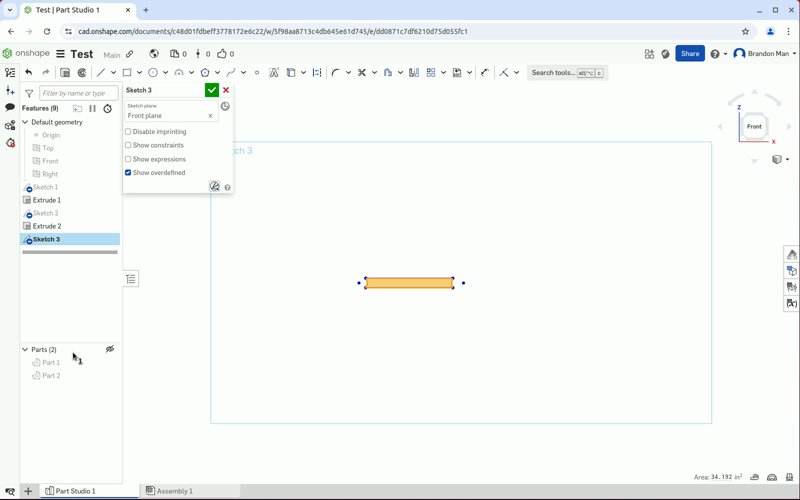
key(shift+y)
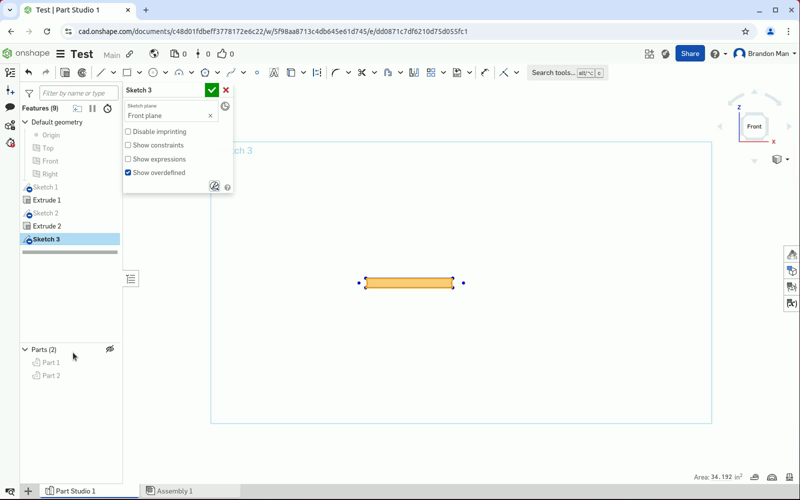
key(shift+e)
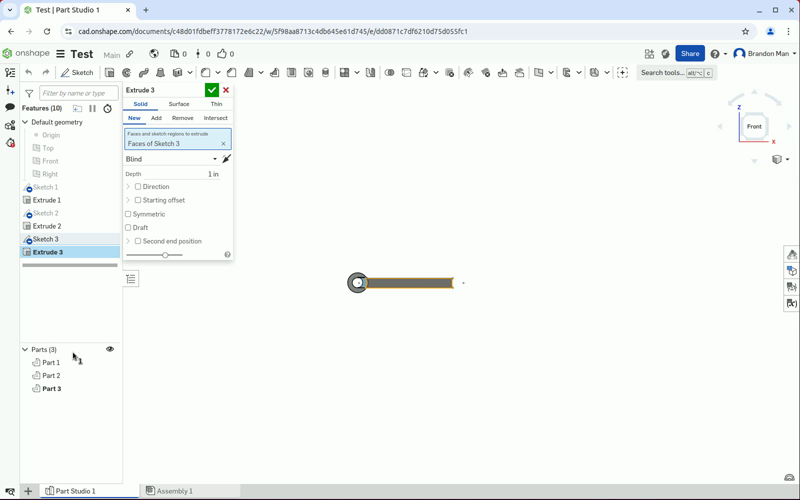
mouse_move(143, 106)
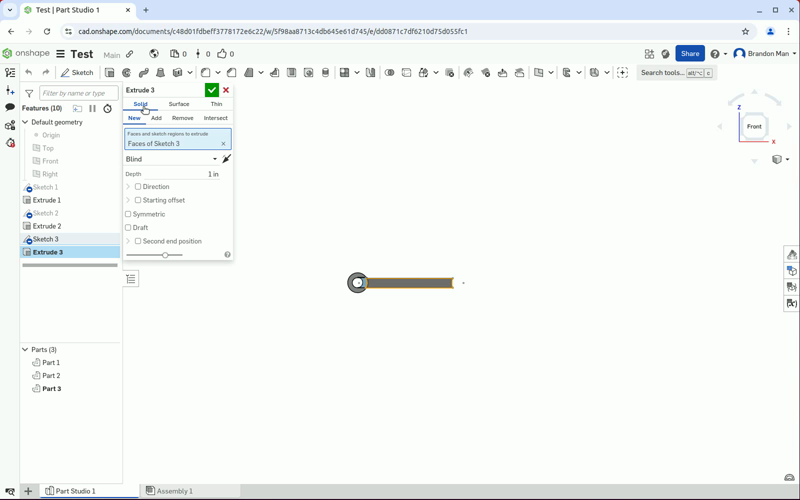
click(143, 106)
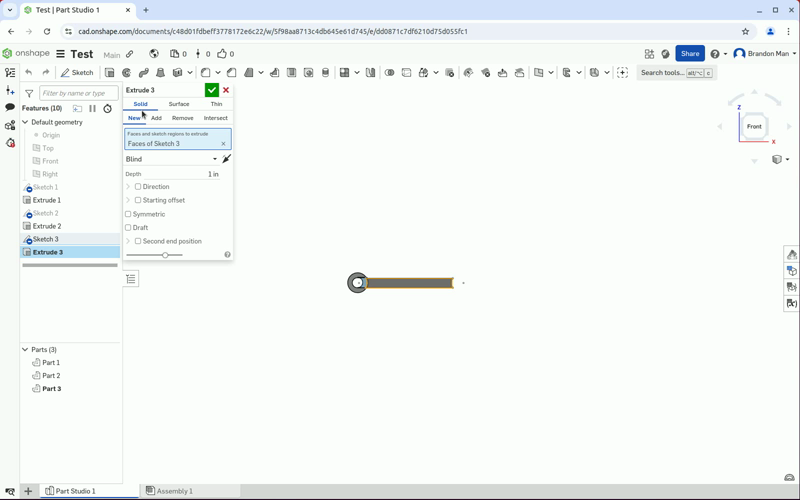
mouse_move(137, 120)
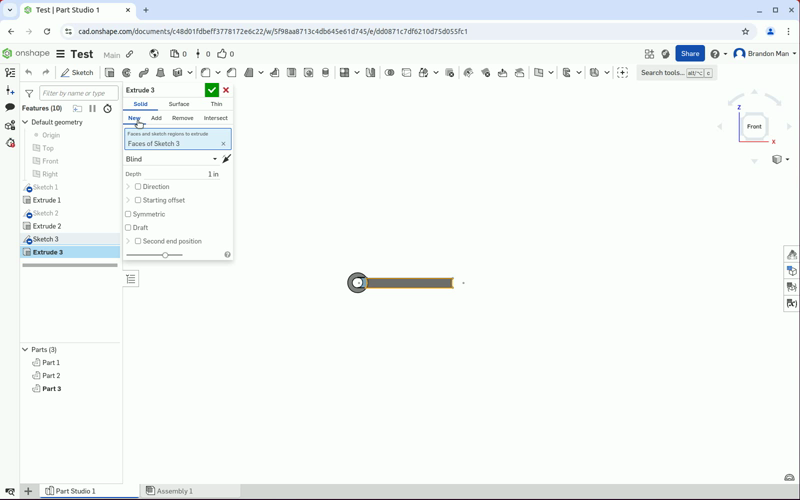
click(137, 120)
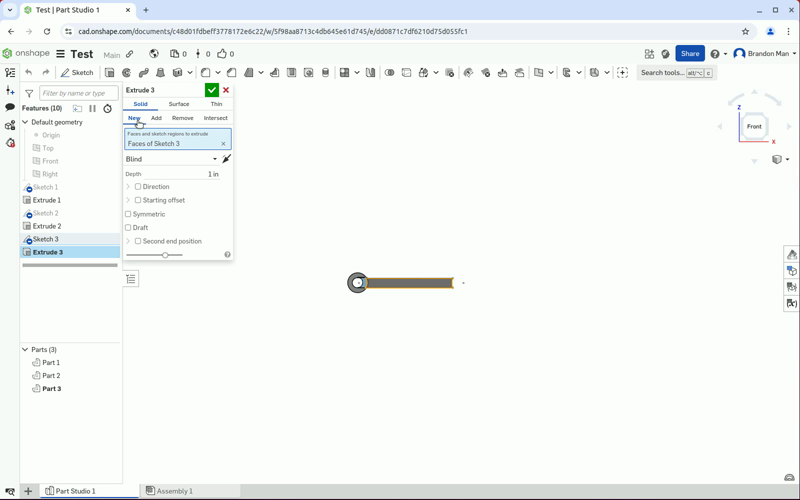
key(tab, 4)
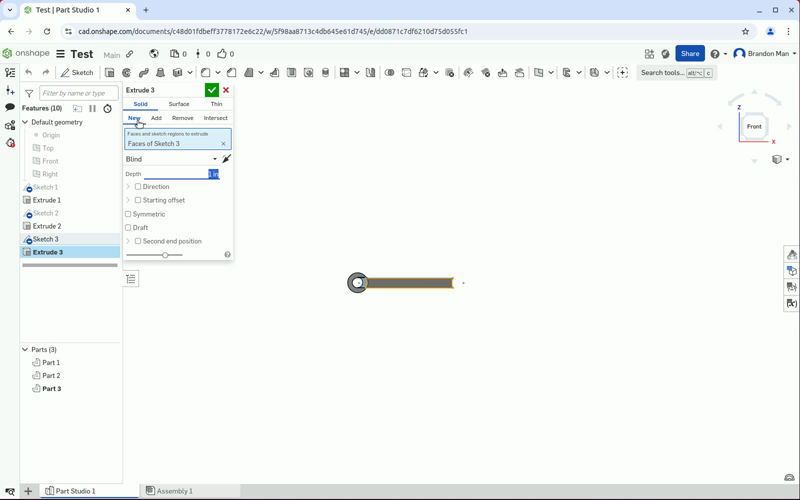
text(1.685)
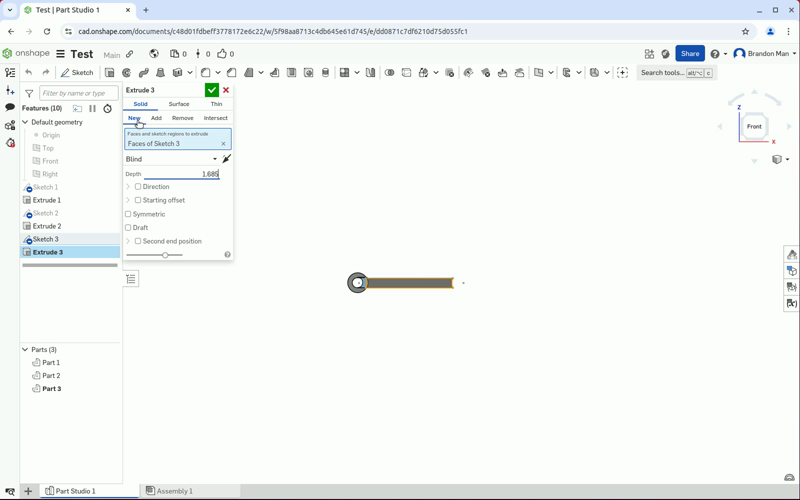
key(enter)
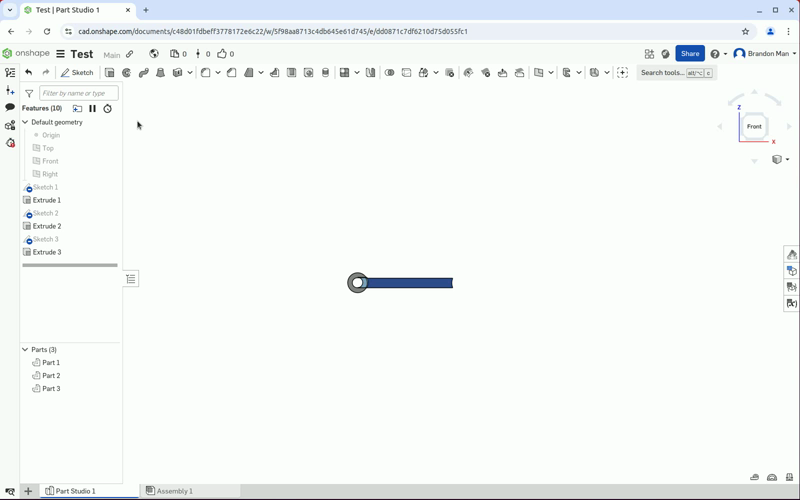
key(shift+h)
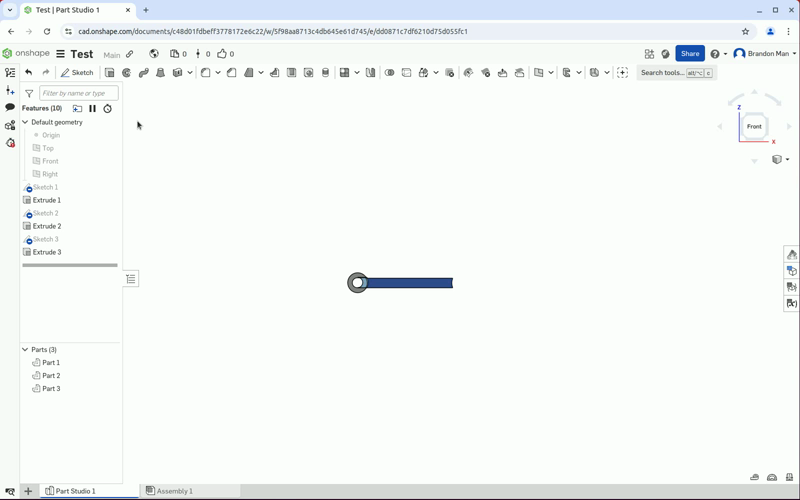
key(shift+h)
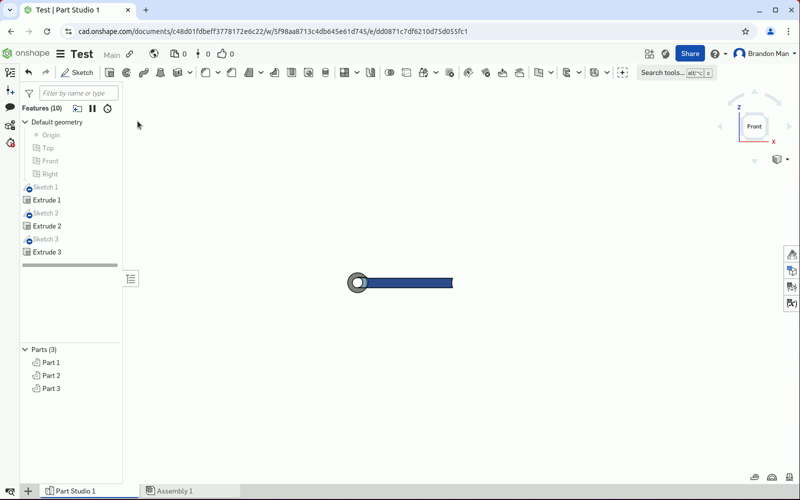
mouse_move(73, 189)
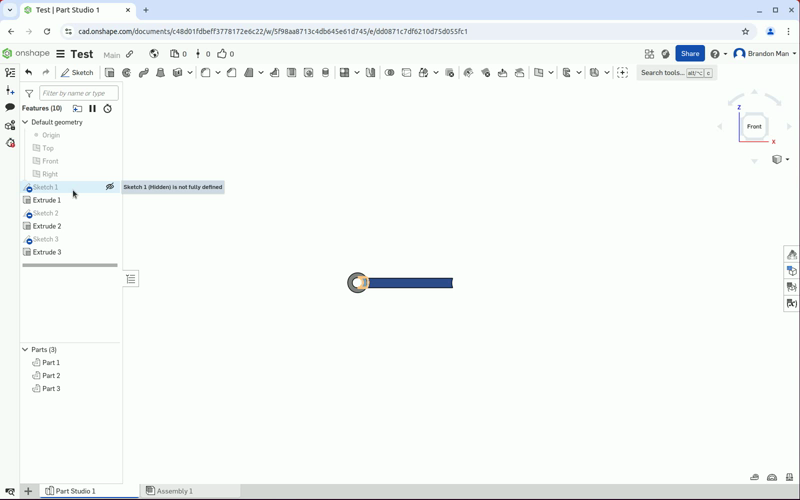
click(73, 189)
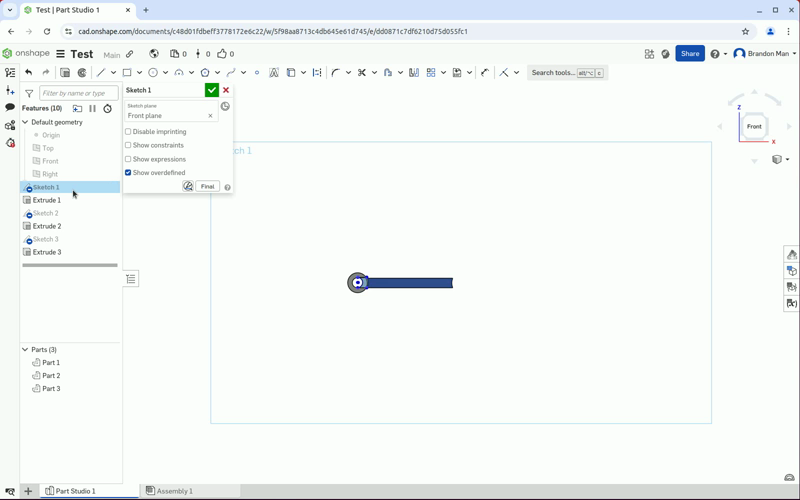
mouse_move(229, 92)
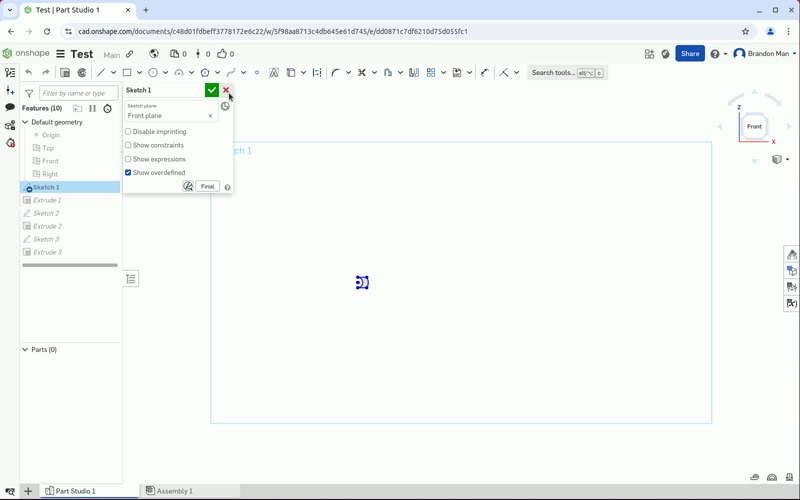
click(229, 92)
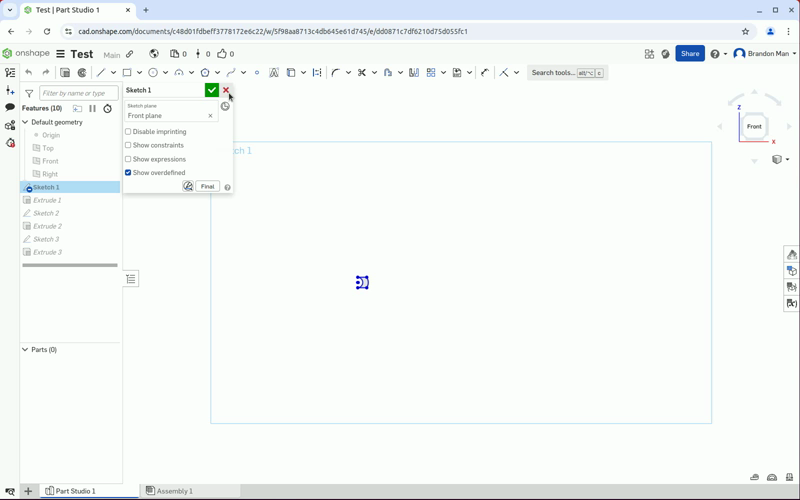
key(shift+s)
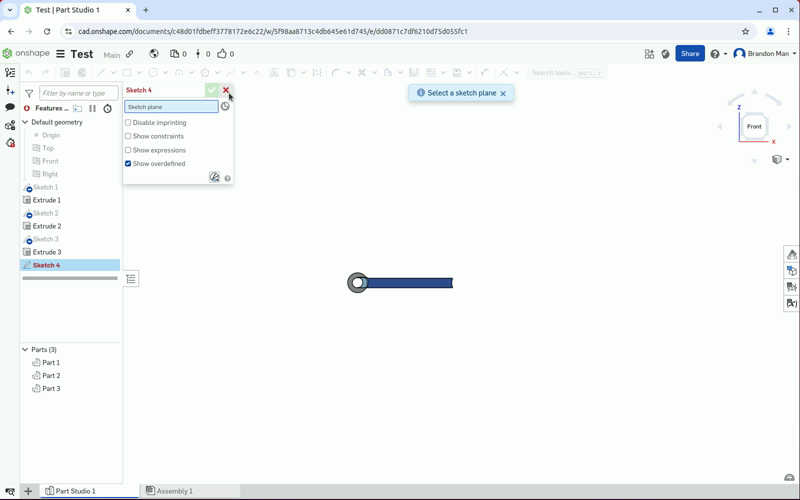
mouse_move(73, 163)
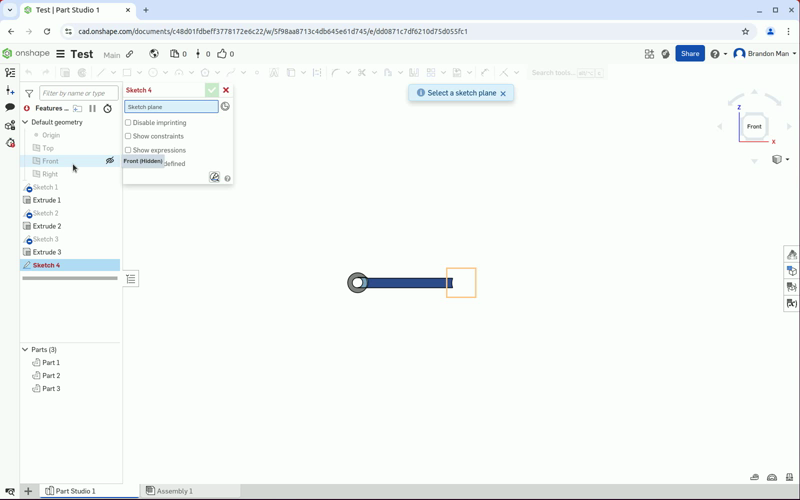
click(73, 163)
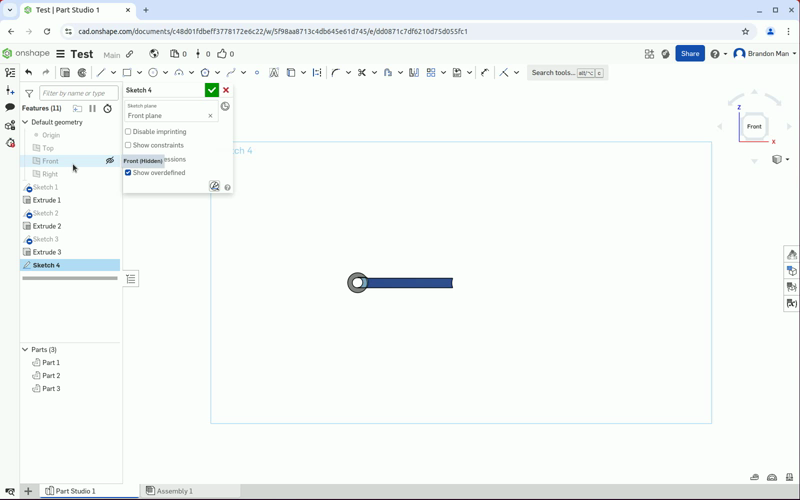
mouse_move(73, 352)
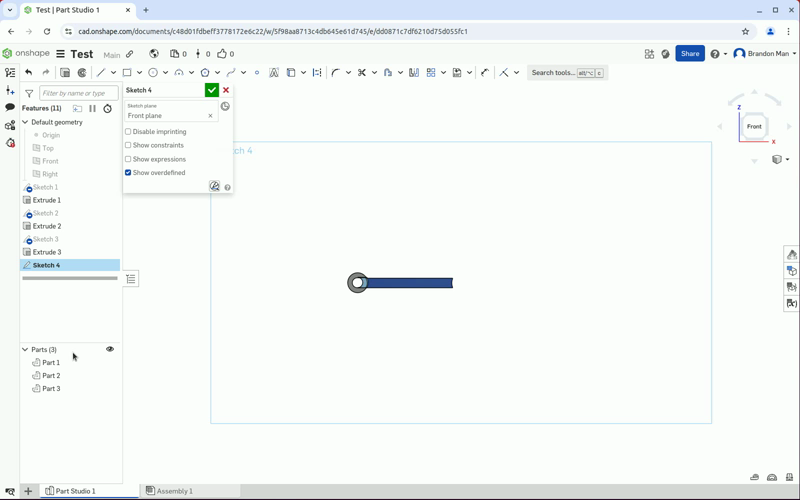
key(y)
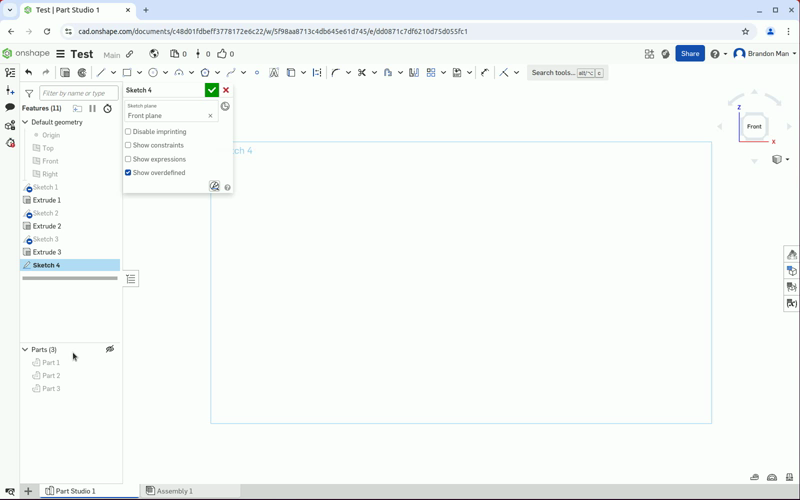
key(l)
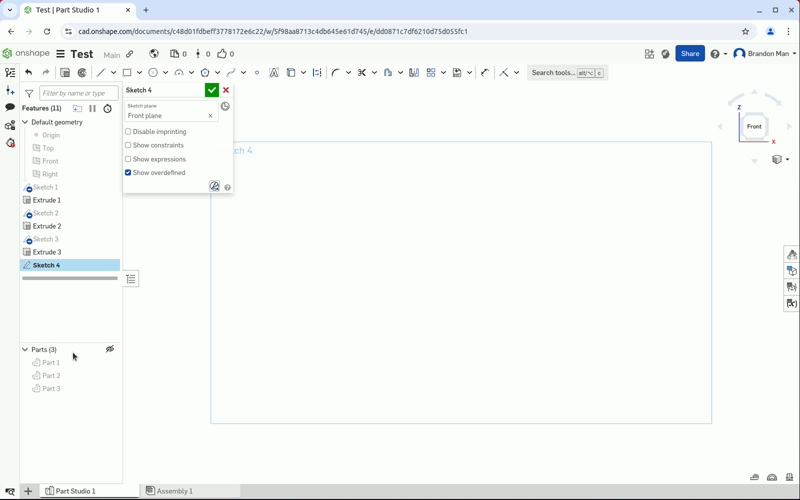
key_down(shift)
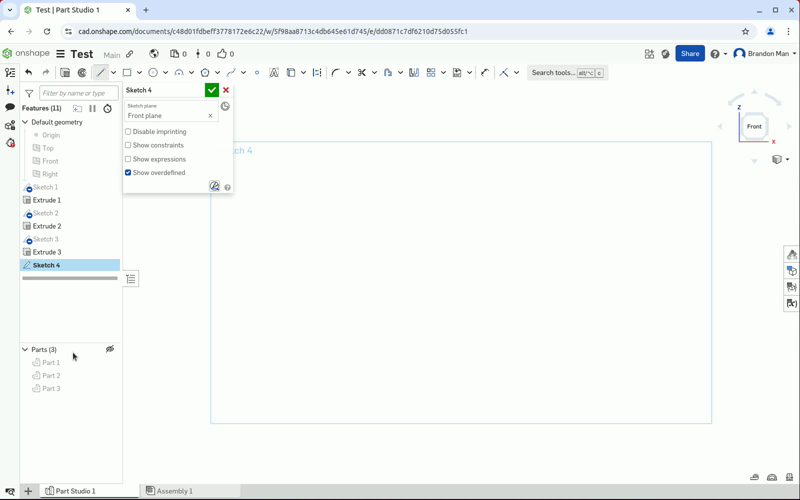
mouse_move(452, 287)
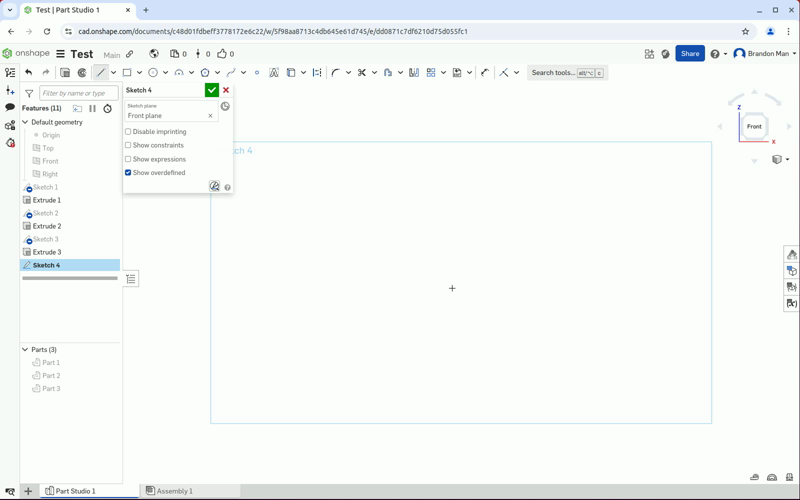
click(452, 287)
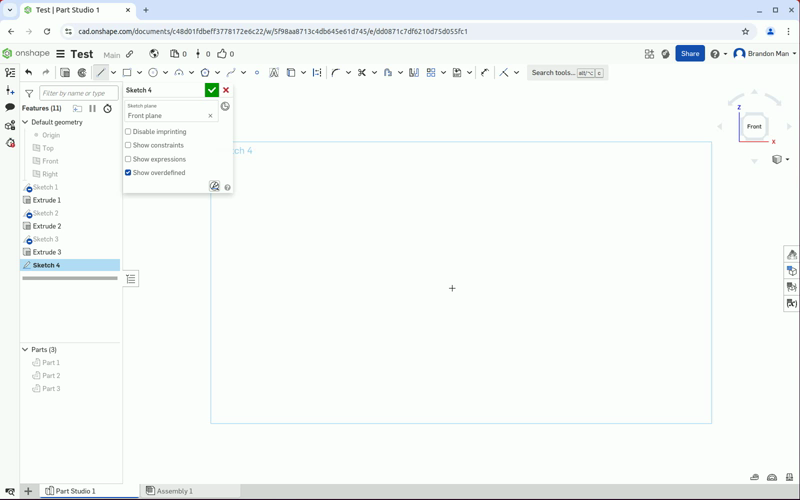
key_up(shift)
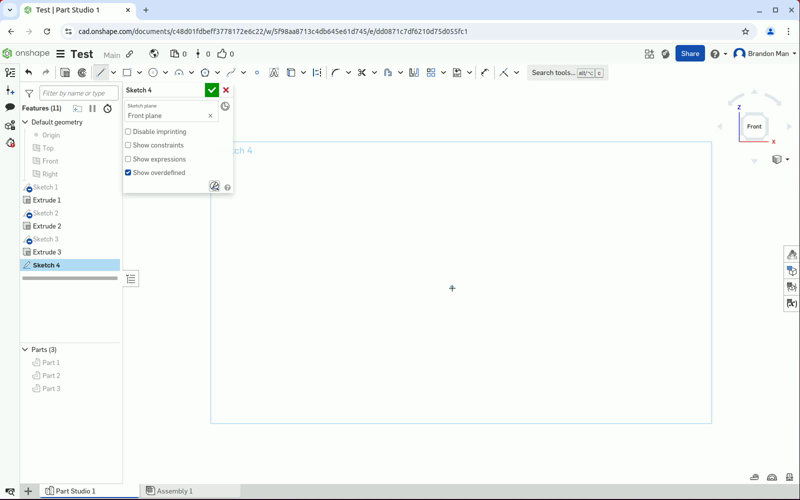
key_down(shift)
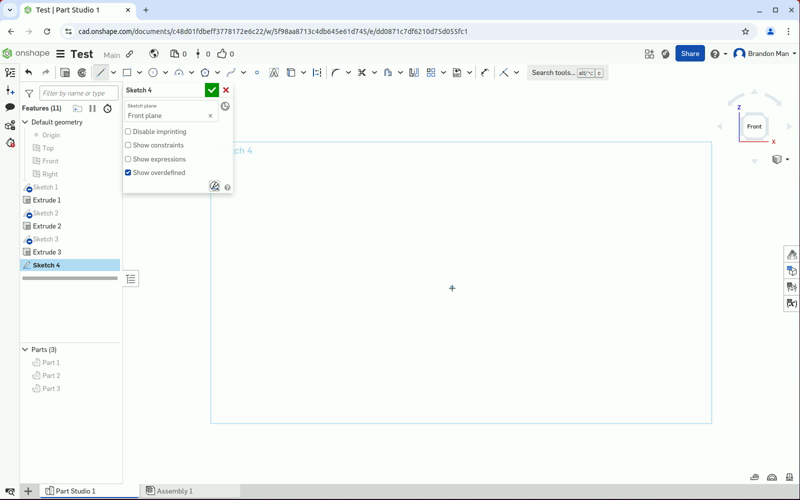
mouse_move(482, 287)
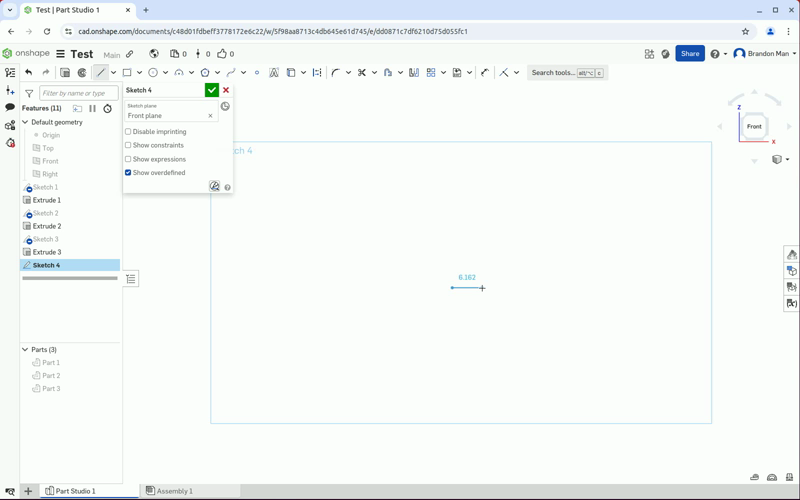
mouse_move(461, 287)
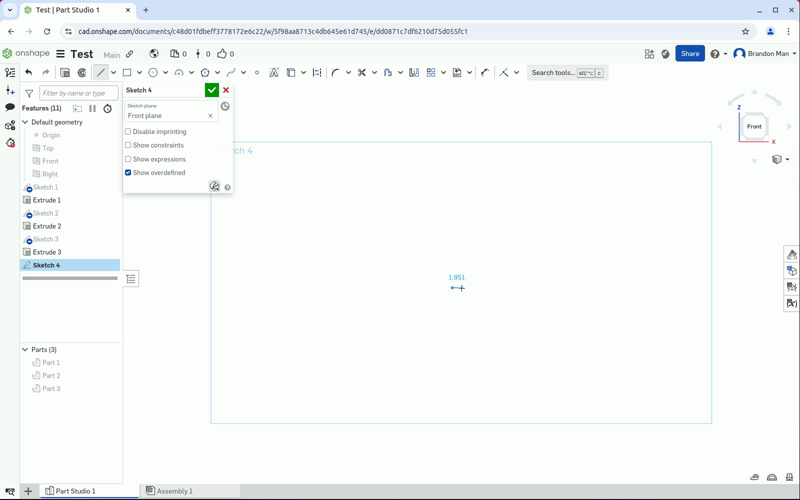
click(461, 287)
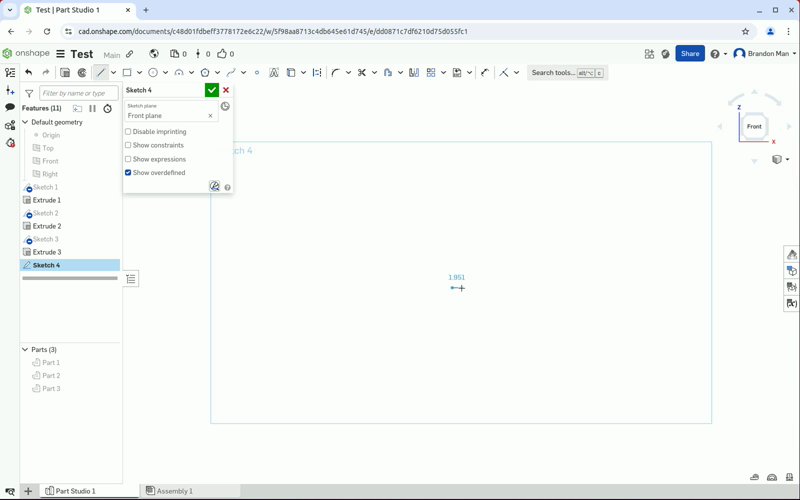
key_up(shift)
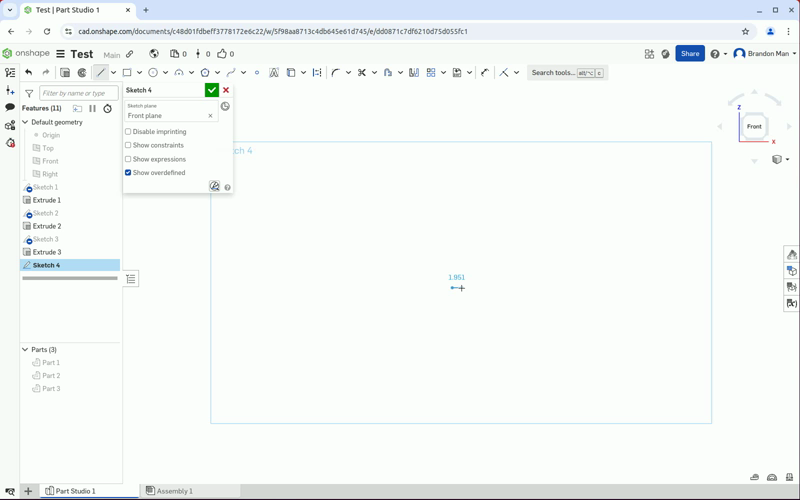
key(esc)
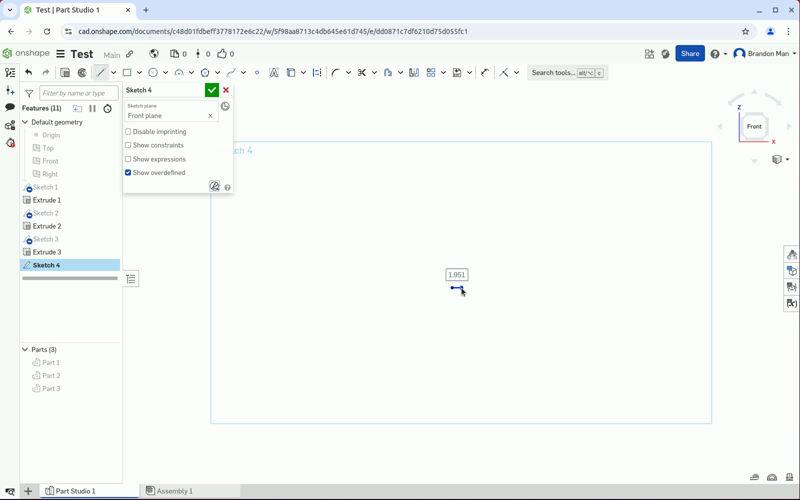
key(a)
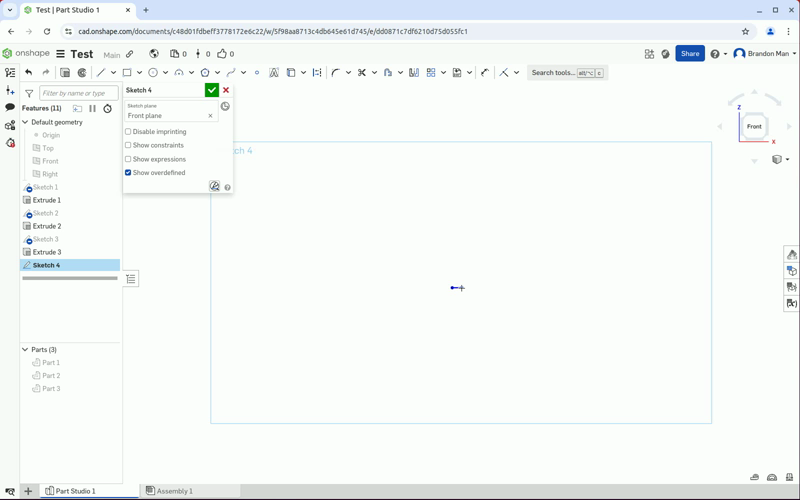
mouse_move(461, 287)
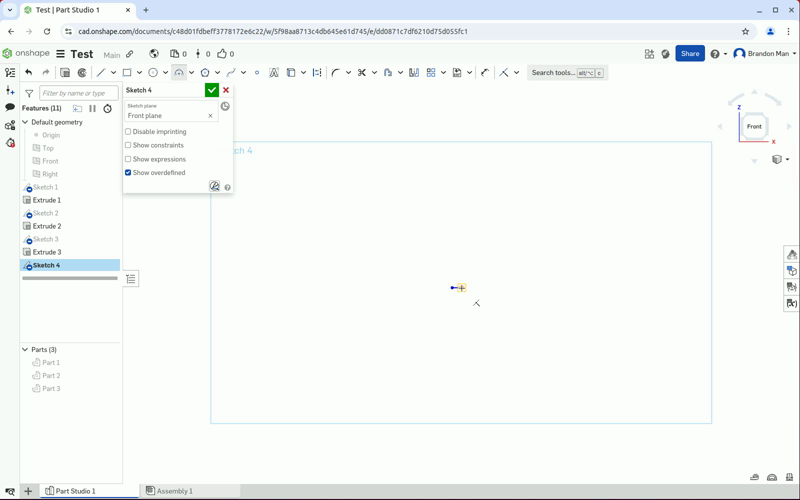
click(461, 287)
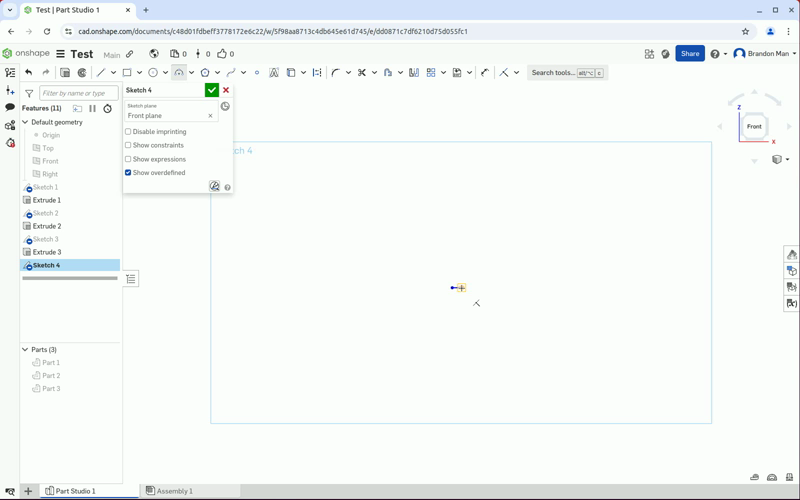
key_down(shift)
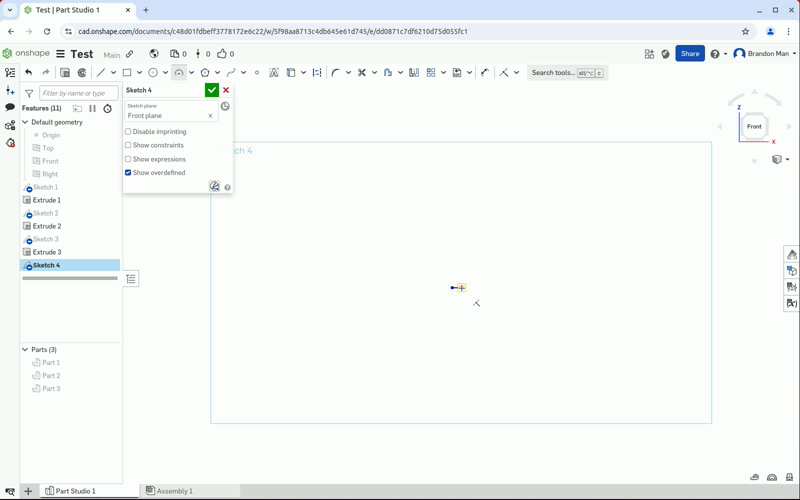
mouse_move(461, 277)
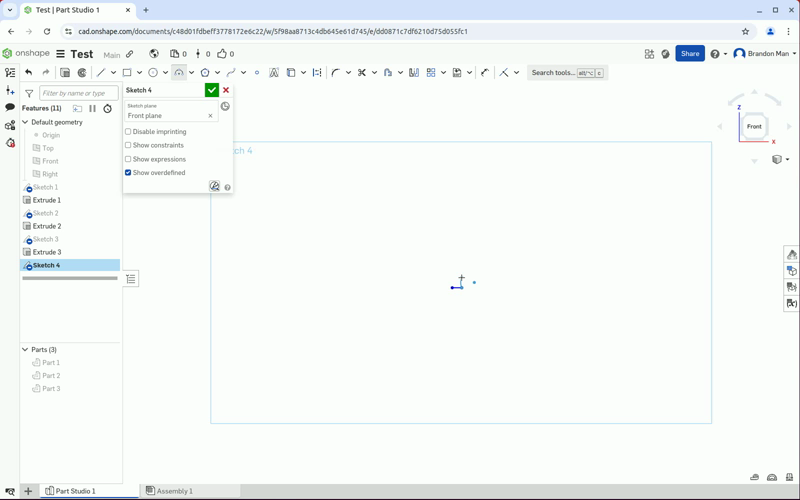
click(461, 277)
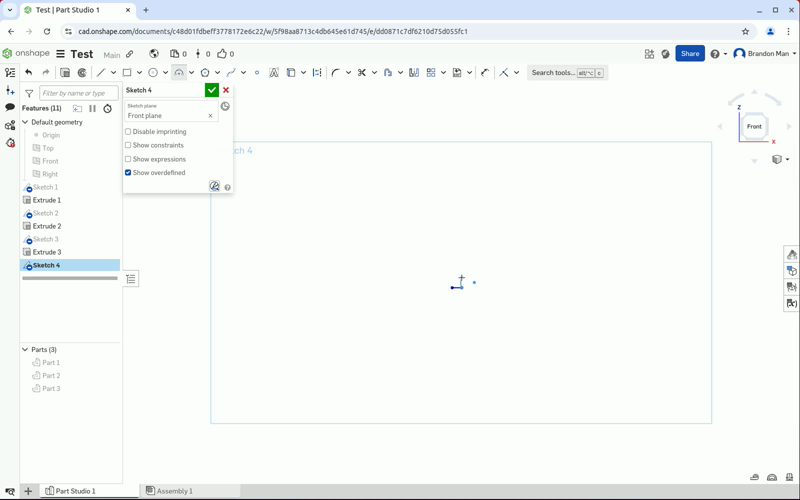
mouse_move(456, 282)
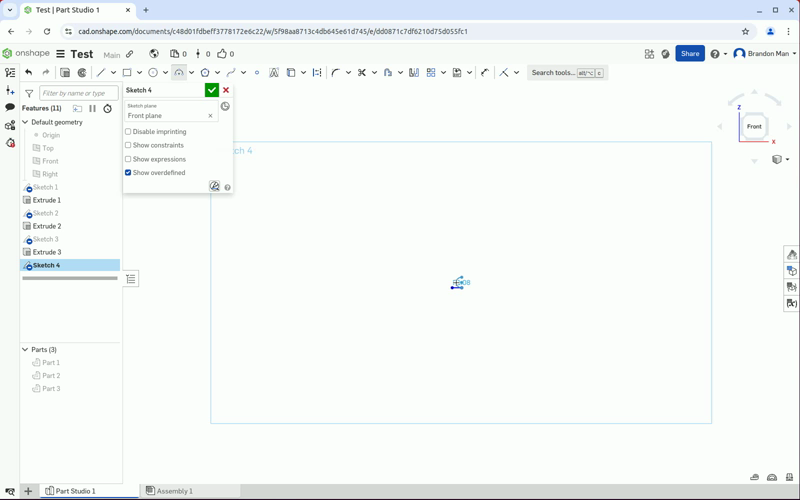
click(456, 282)
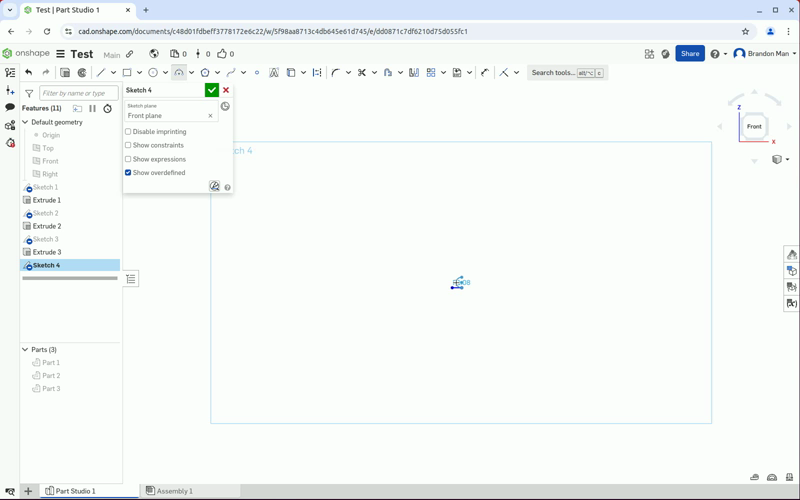
key_up(shift)
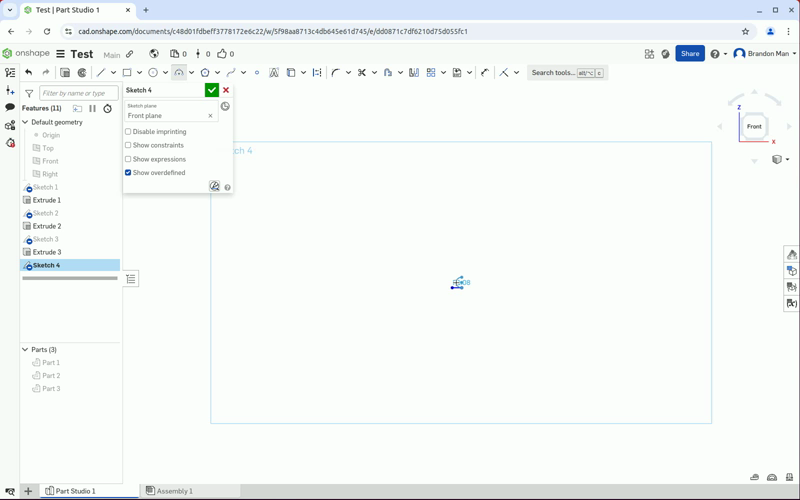
key(esc)
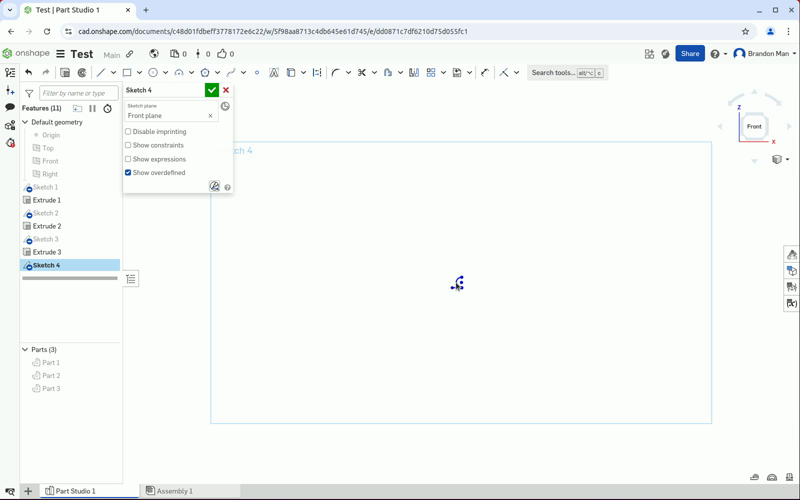
key(l)
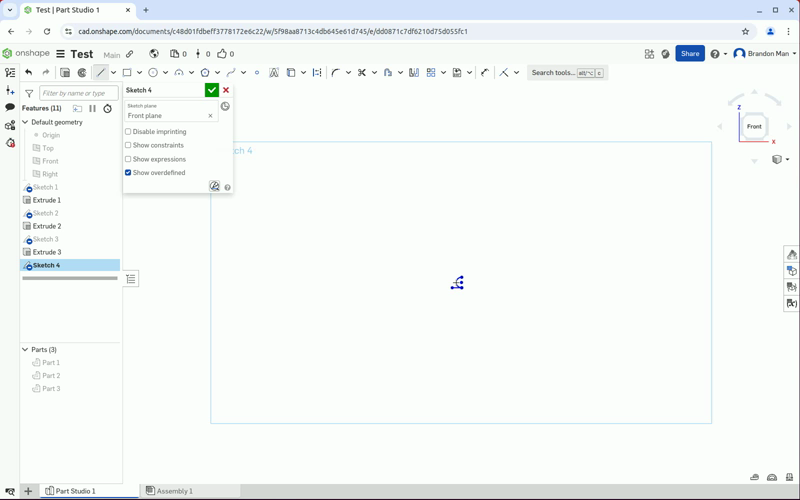
mouse_move(461, 277)
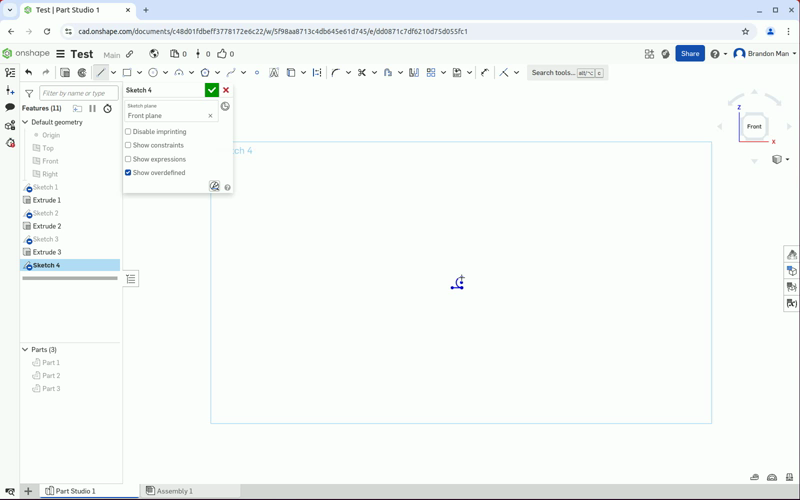
click(461, 277)
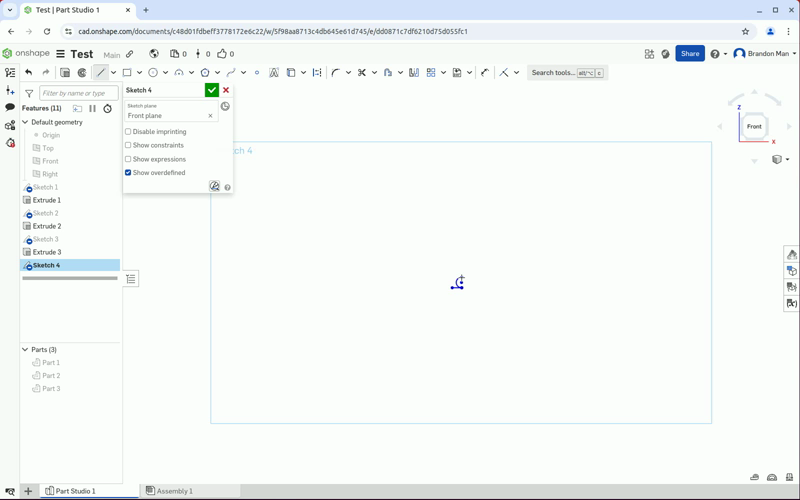
key_down(shift)
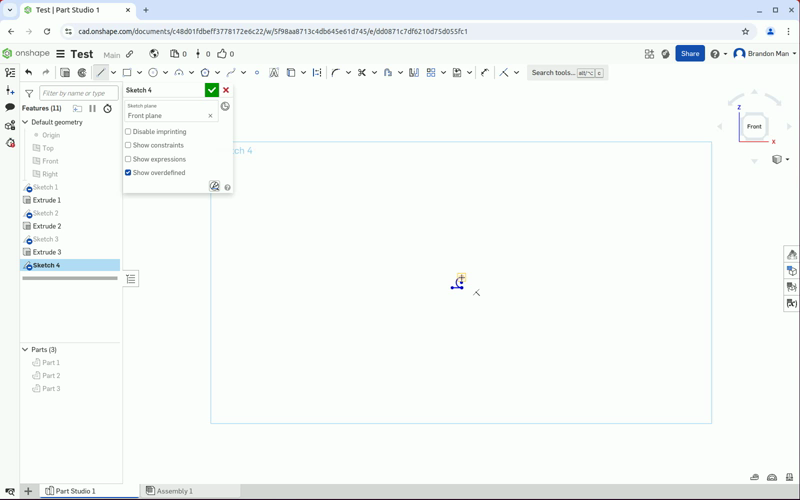
mouse_move(491, 277)
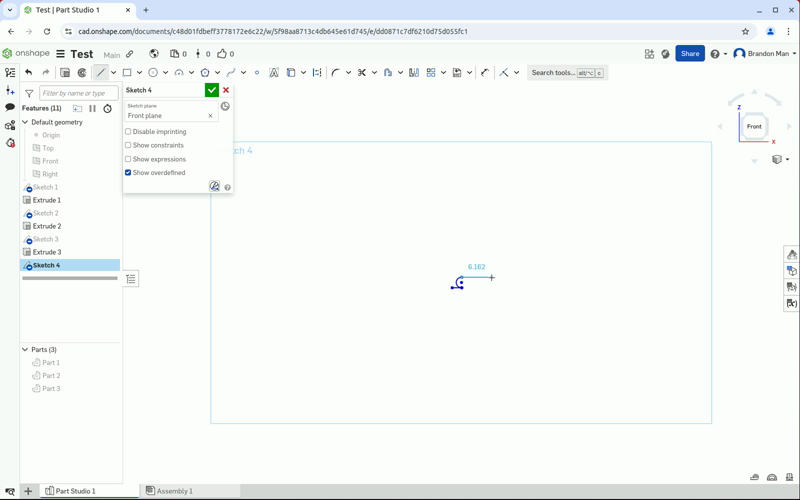
mouse_move(452, 277)
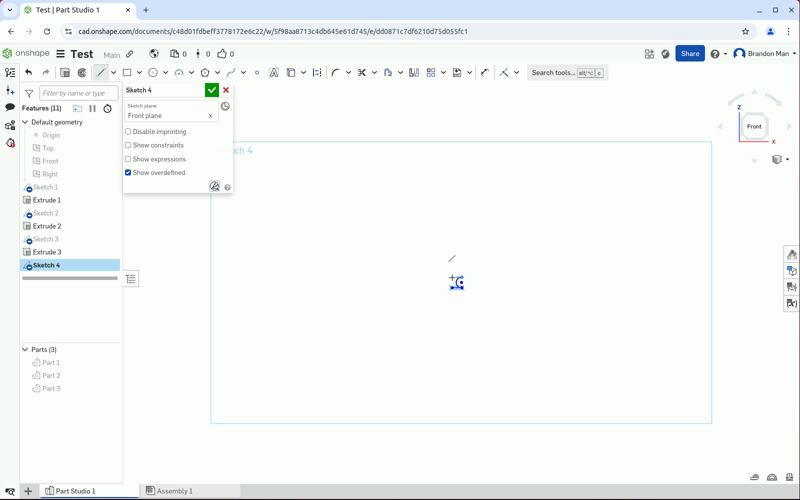
click(452, 277)
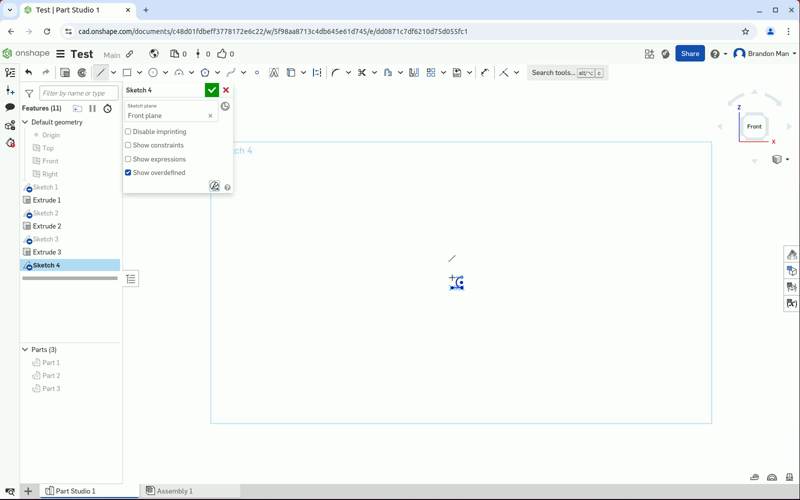
key_up(shift)
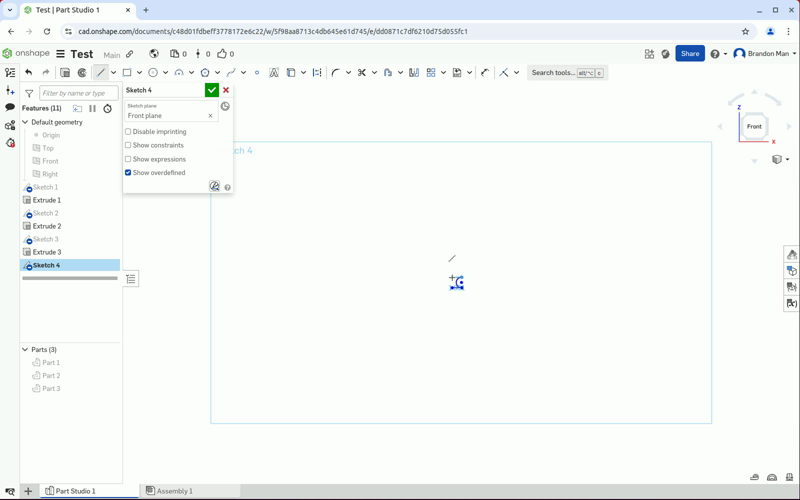
key(esc)
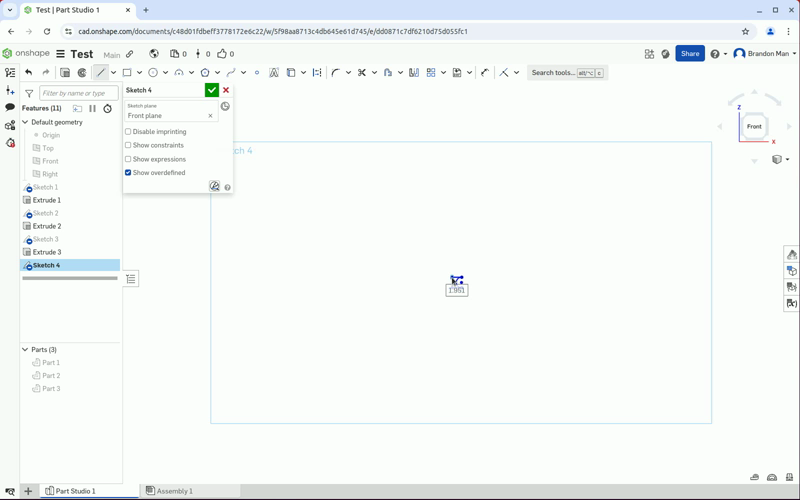
key(a)
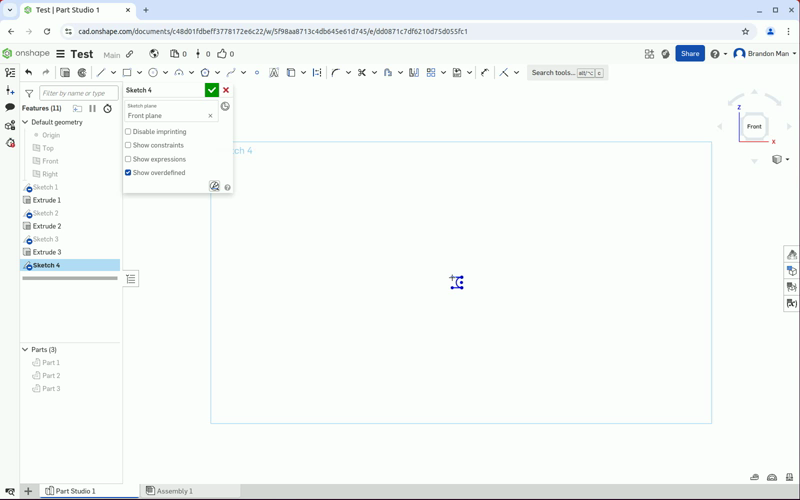
mouse_move(452, 277)
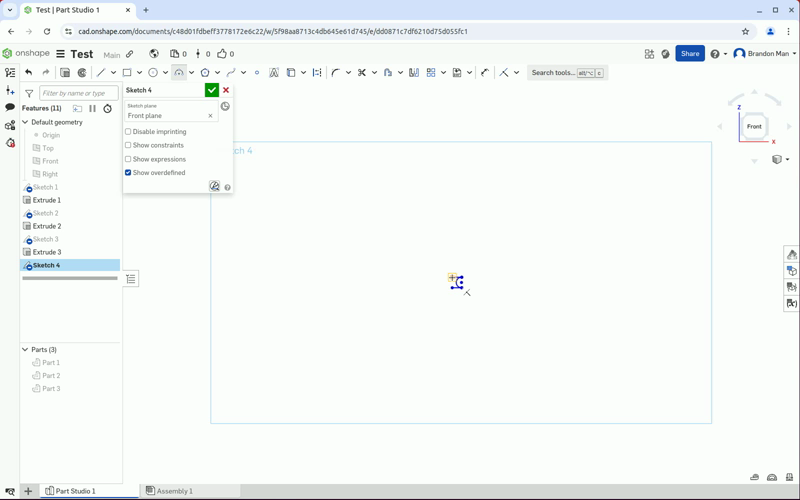
click(452, 277)
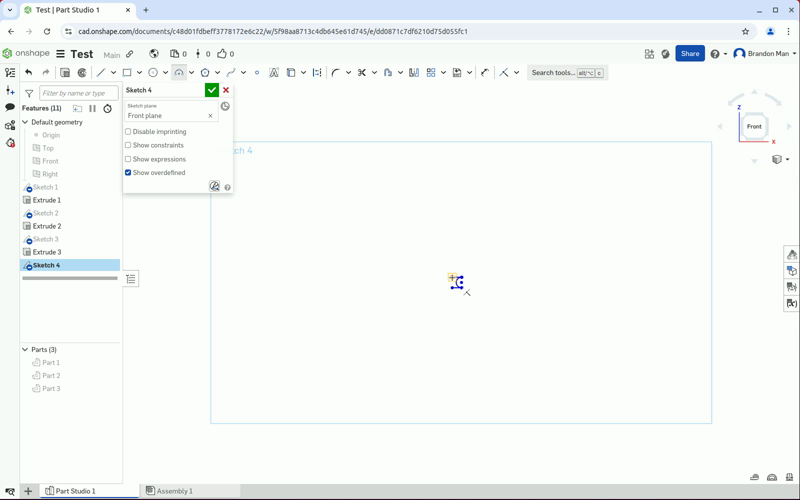
mouse_move(452, 287)
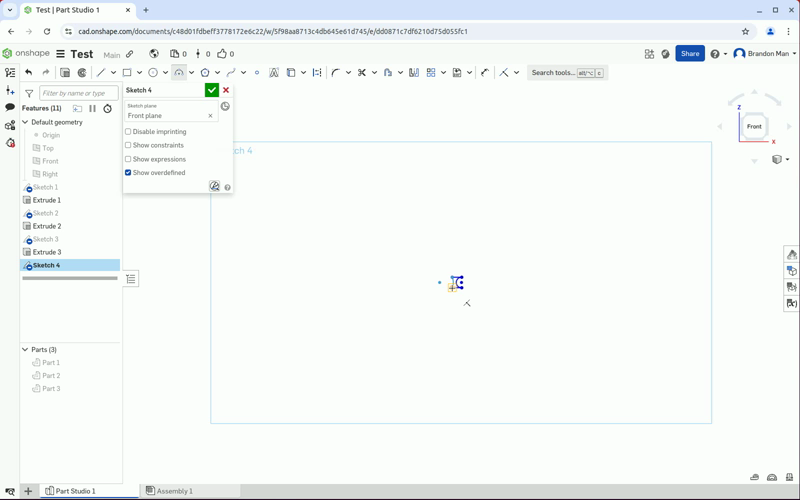
click(452, 287)
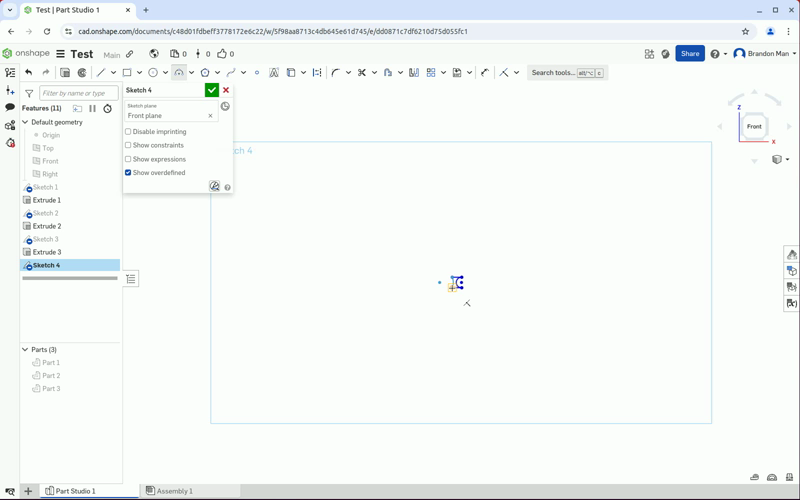
key_down(shift)
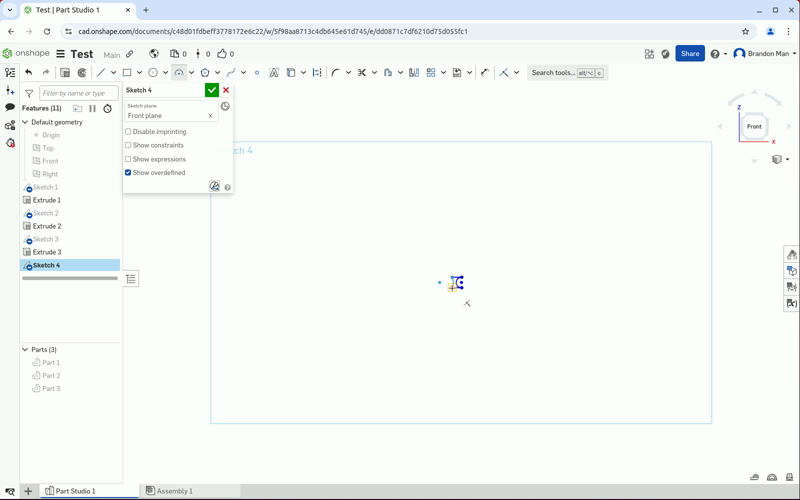
mouse_move(451, 282)
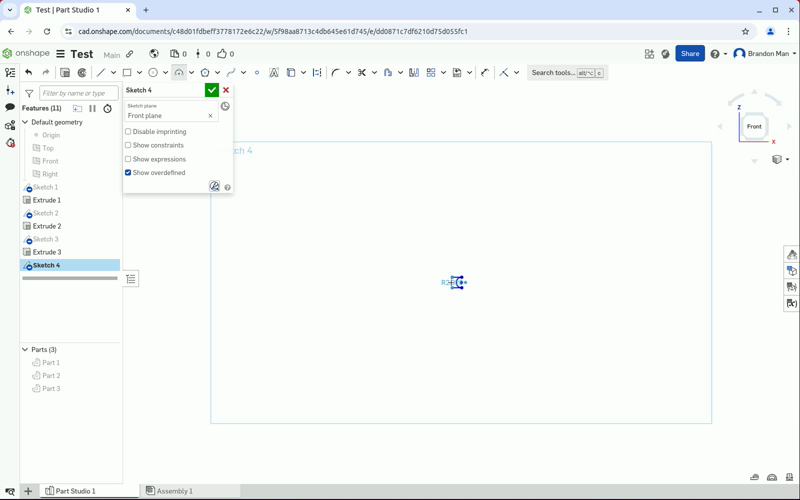
click(451, 282)
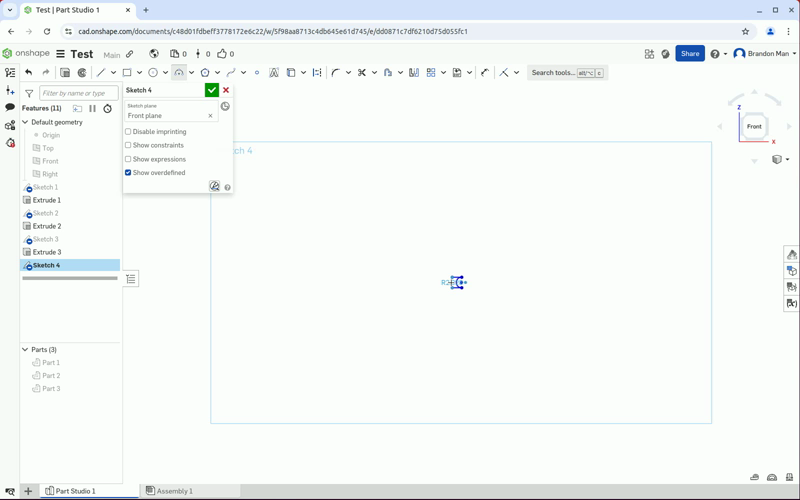
key_up(shift)
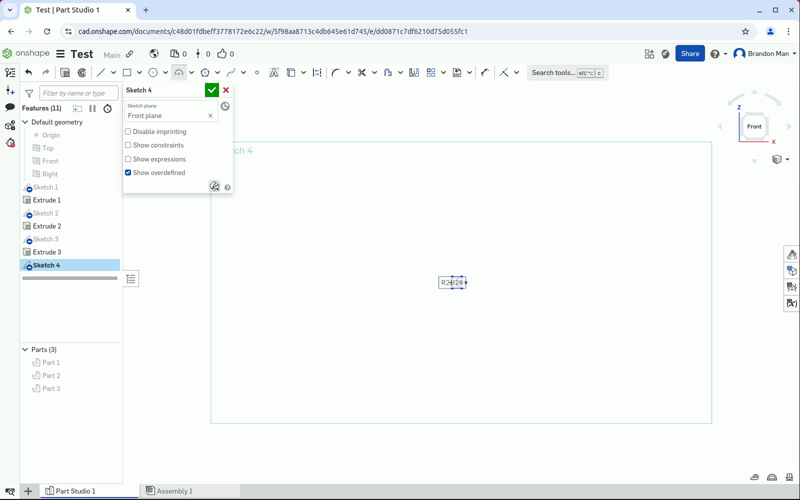
key(esc)
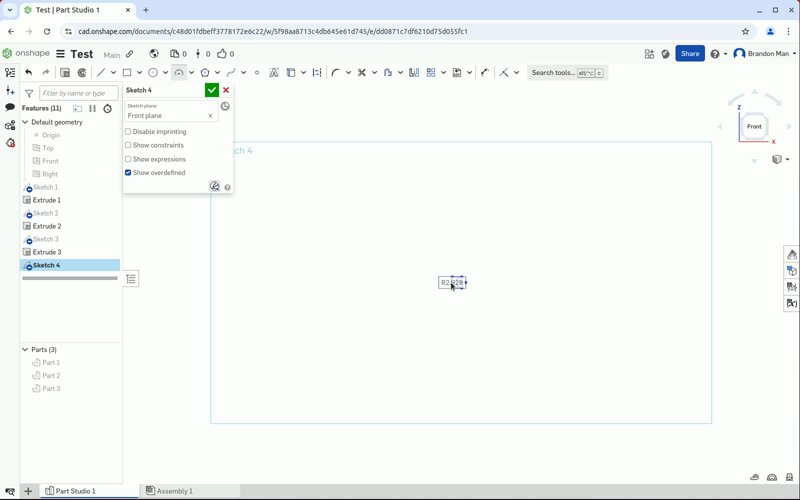
mouse_move(457, 284)
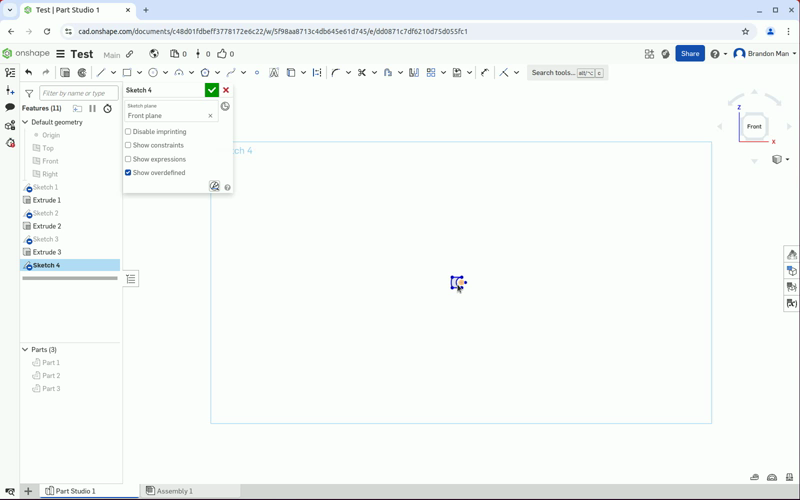
scroll(6)
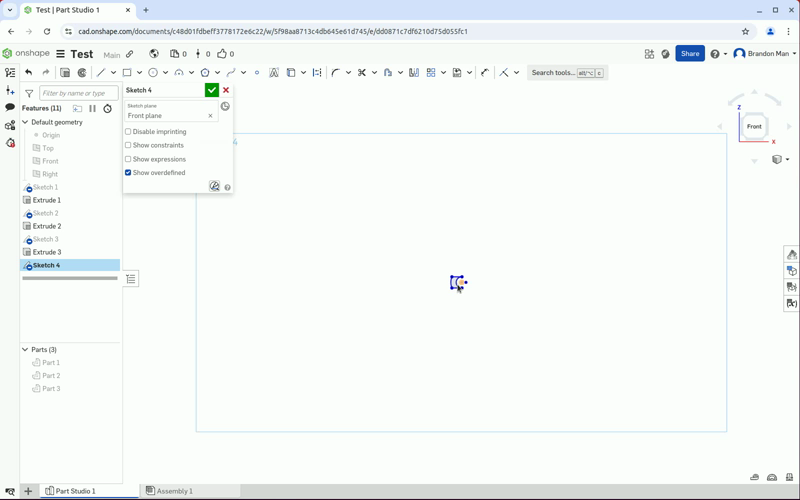
scroll(6)
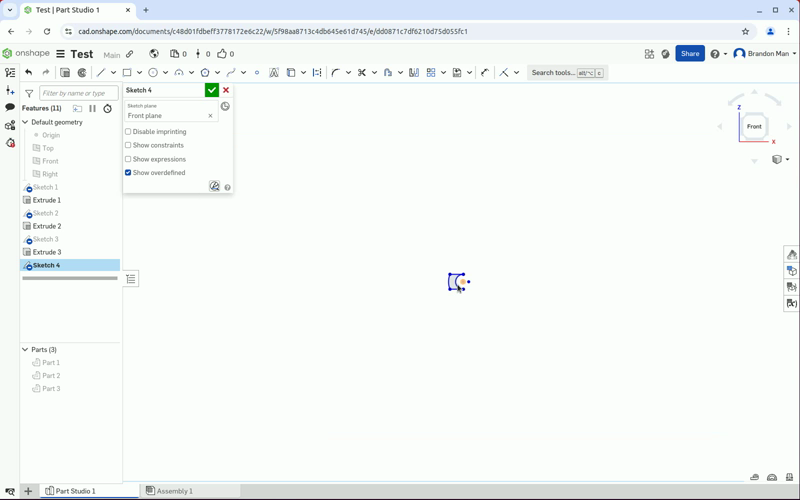
scroll(6)
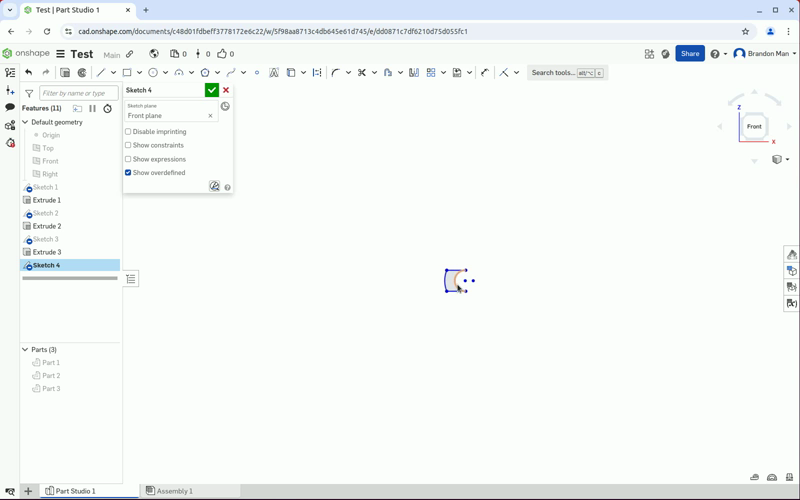
scroll(6)
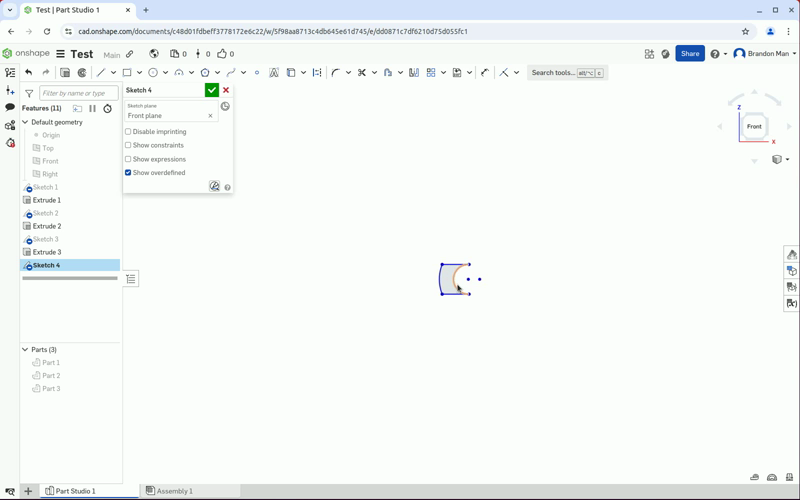
scroll(6)
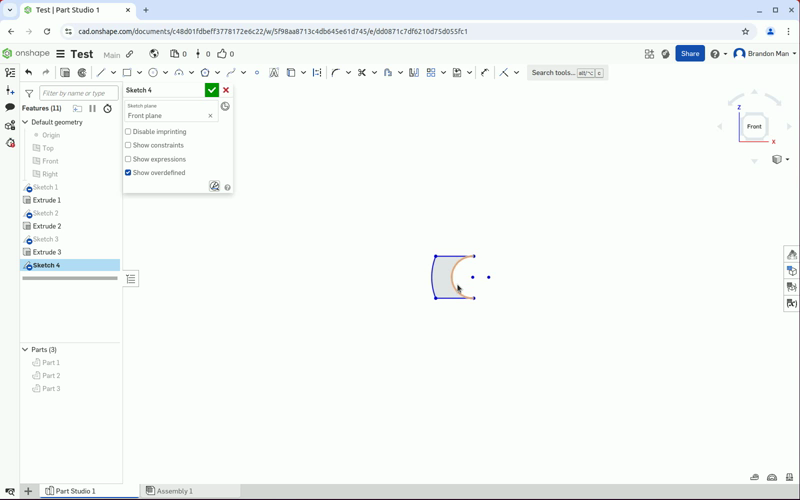
scroll(6)
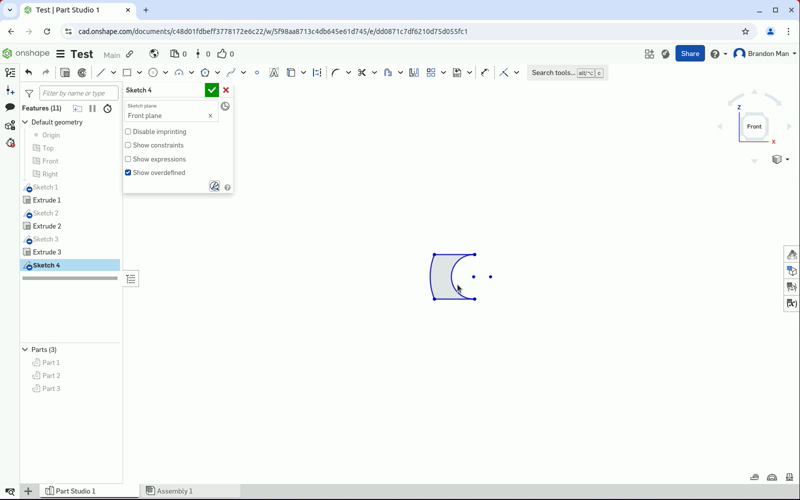
scroll(6)
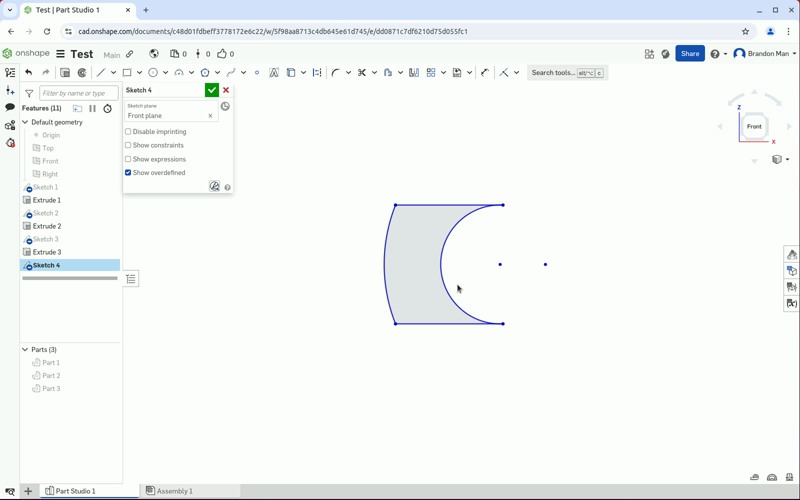
click(457, 284)
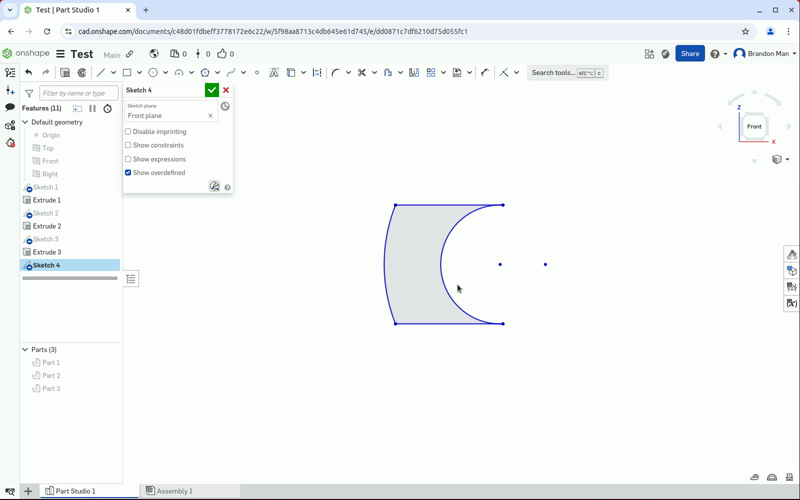
scroll(-6)
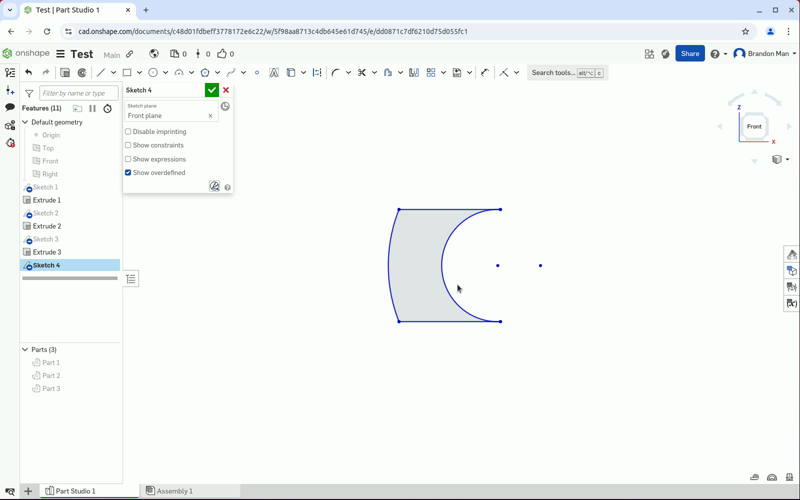
scroll(-6)
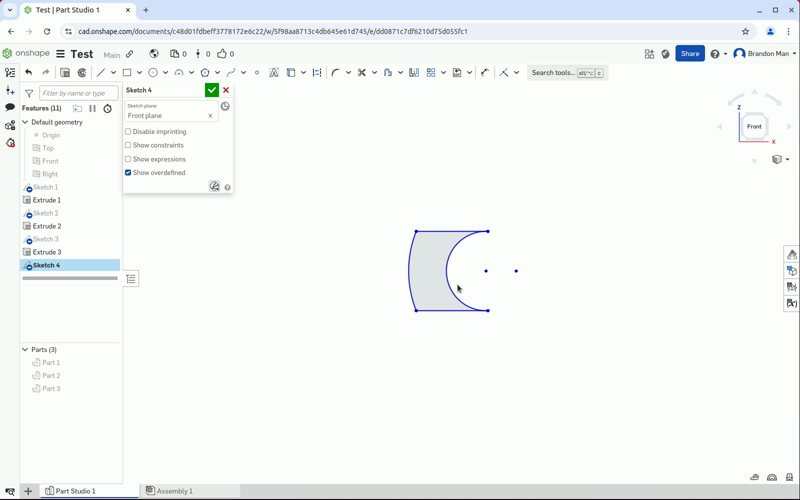
scroll(-6)
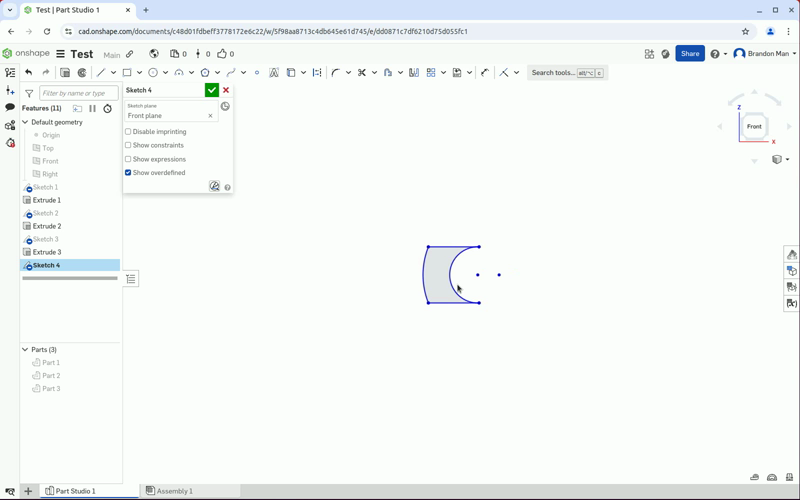
scroll(-6)
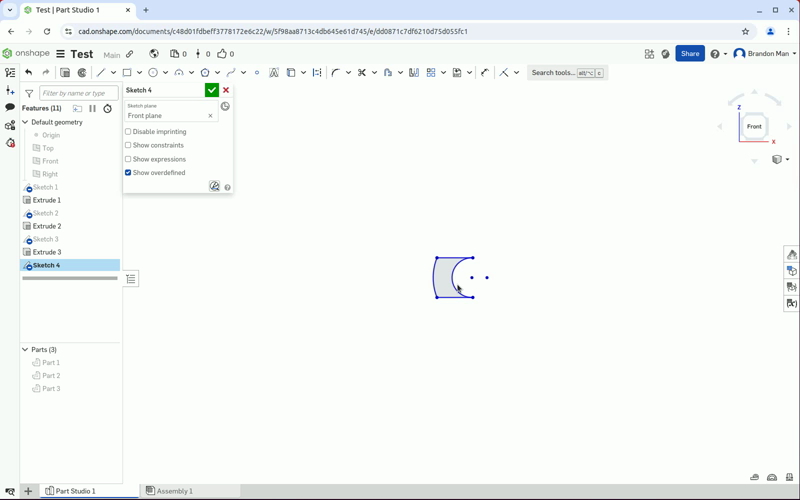
scroll(-6)
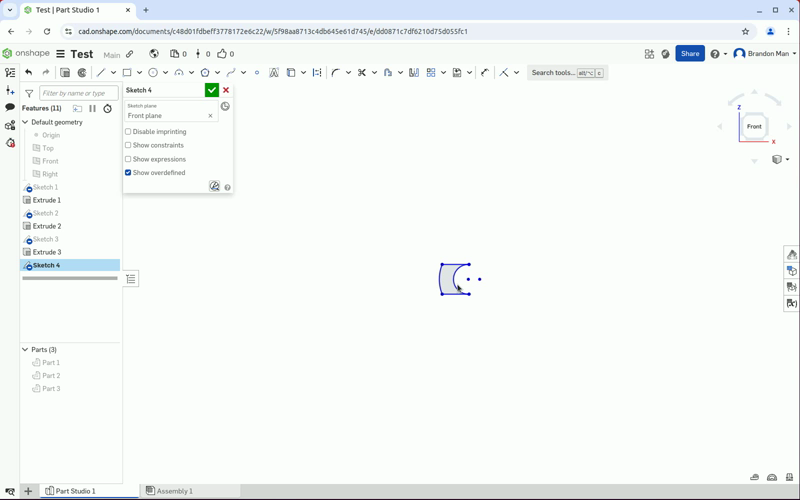
scroll(-6)
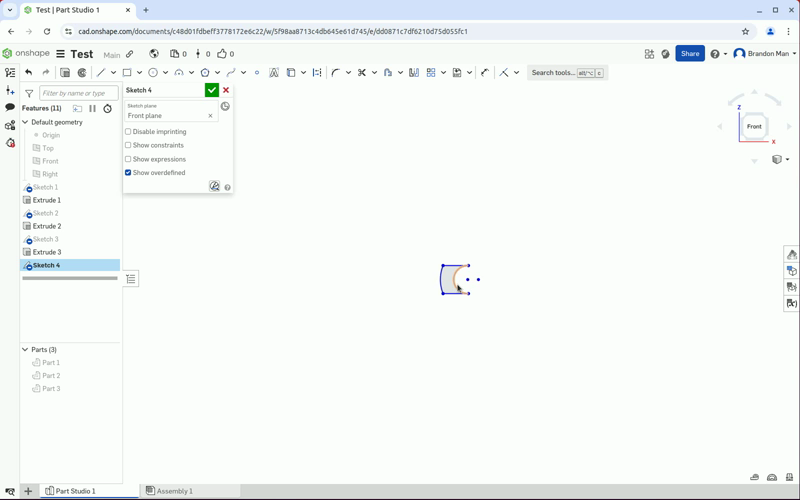
scroll(-6)
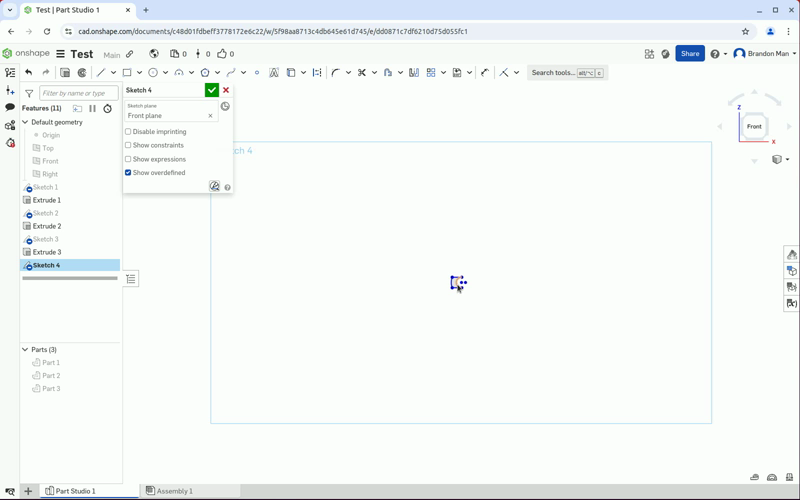
mouse_move(73, 352)
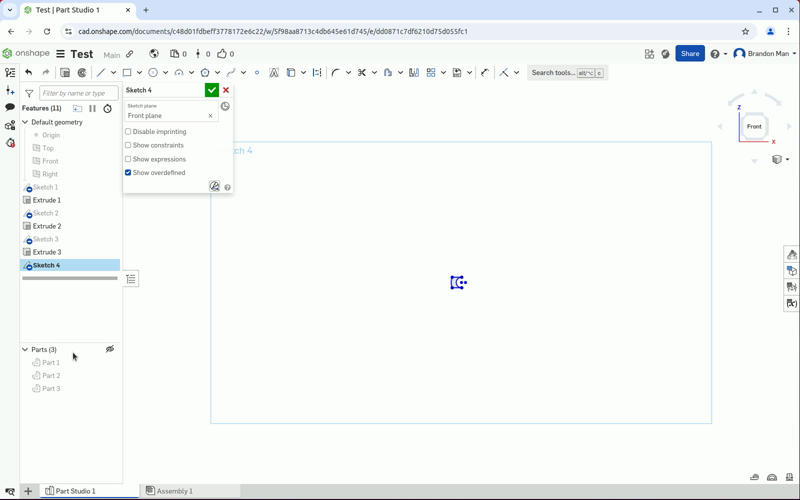
key(shift+y)
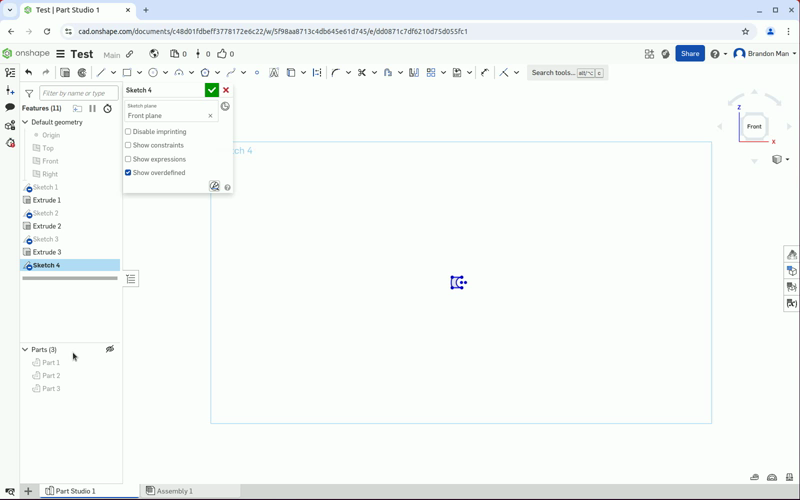
key(shift+e)
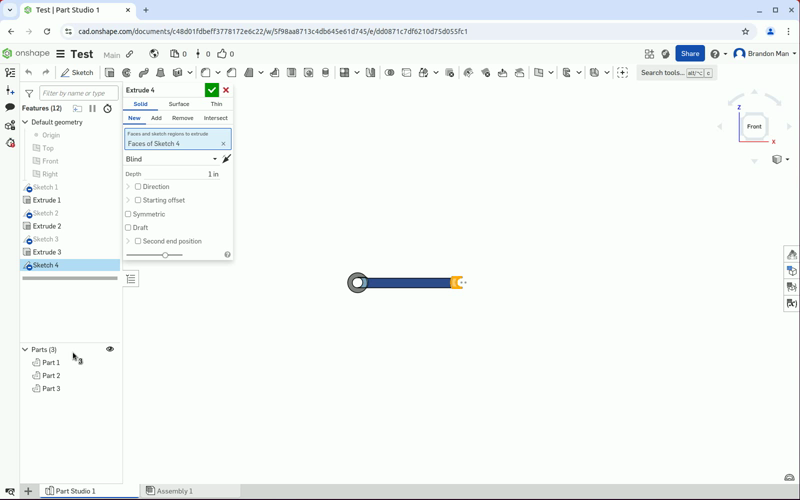
mouse_move(143, 106)
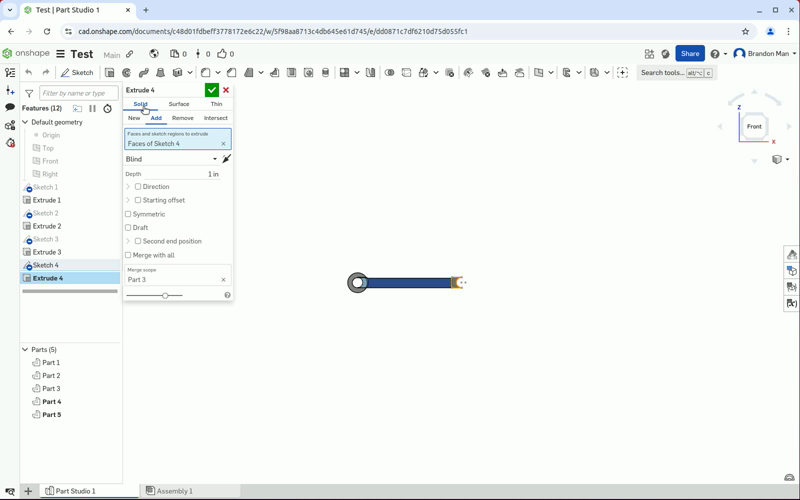
click(143, 106)
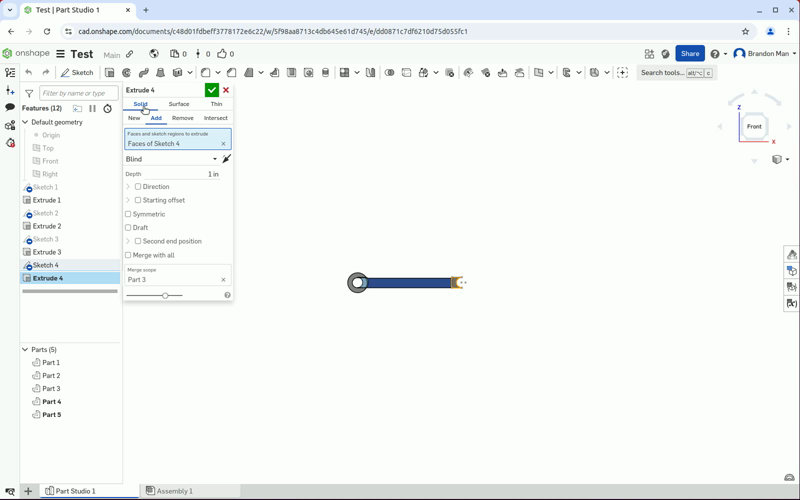
mouse_move(137, 120)
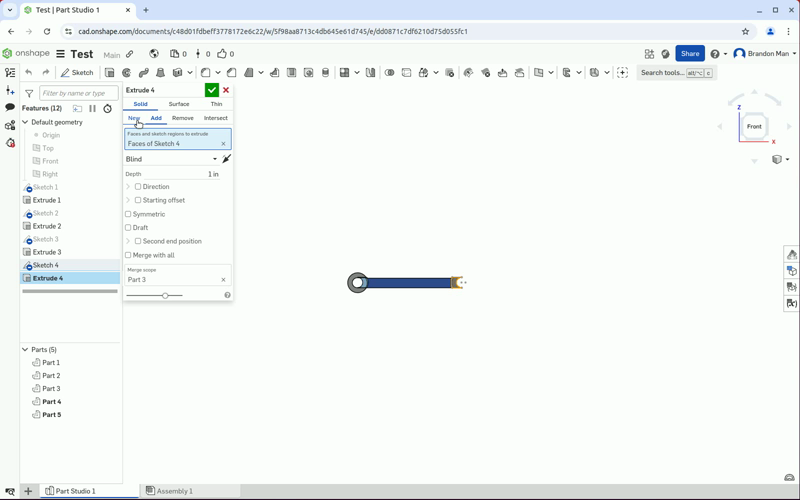
click(137, 120)
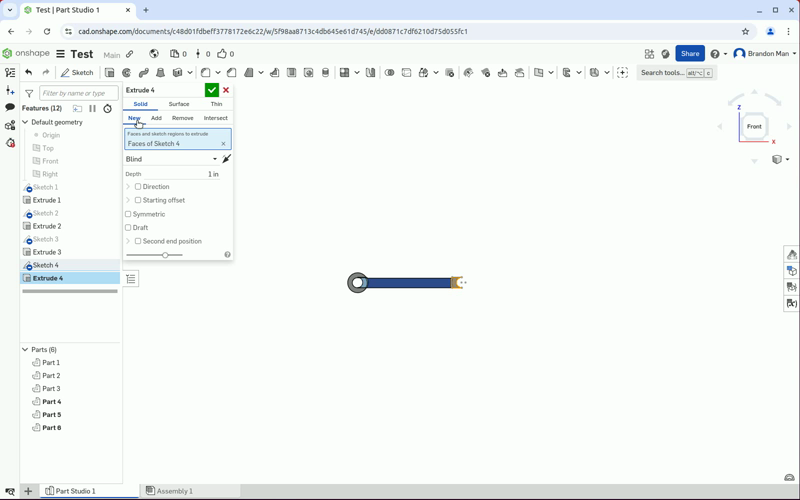
key(tab, 4)
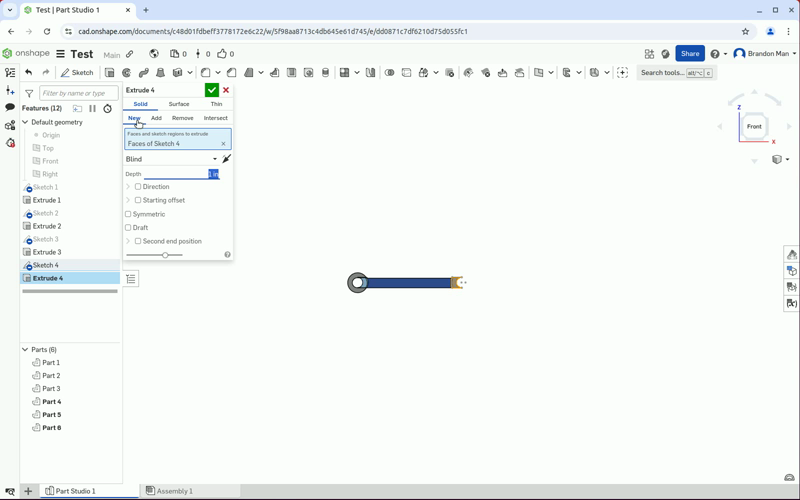
text(1.685)
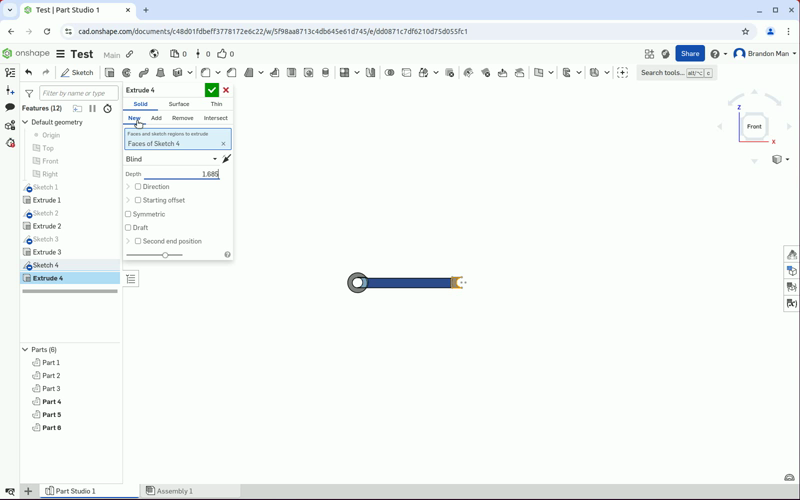
key(enter)
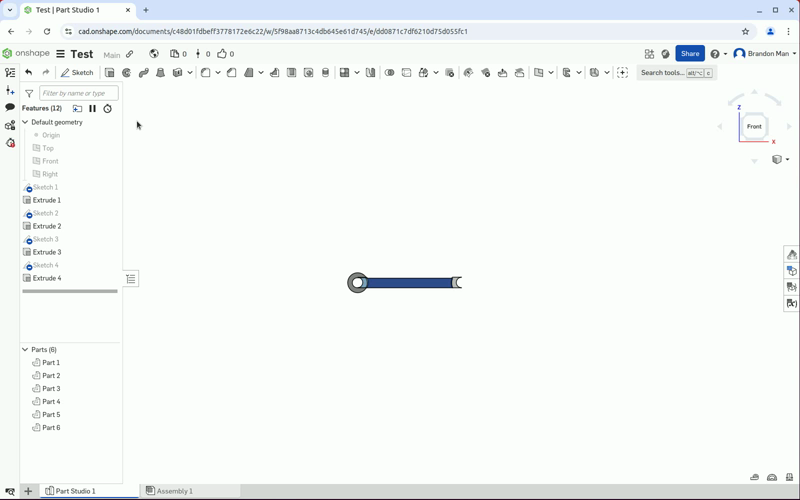
key(shift+h)
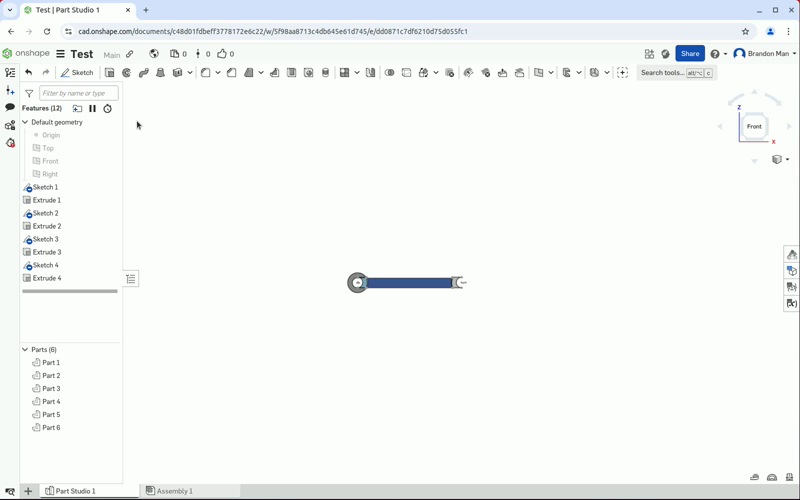
key(shift+h)
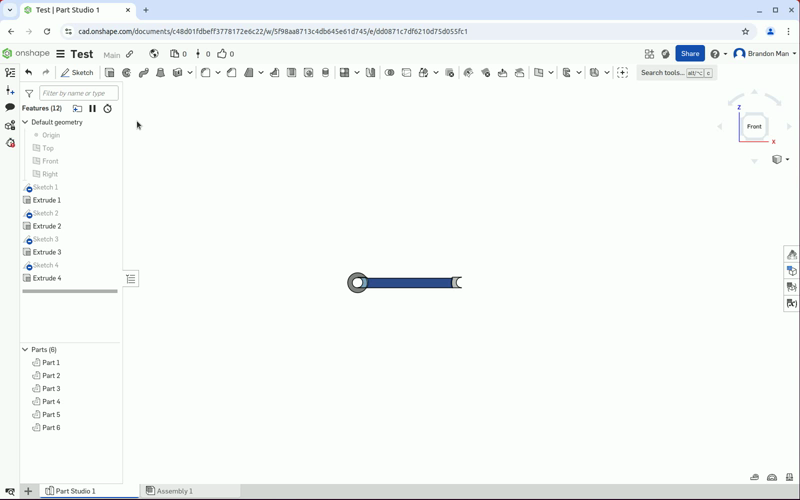
mouse_move(73, 189)
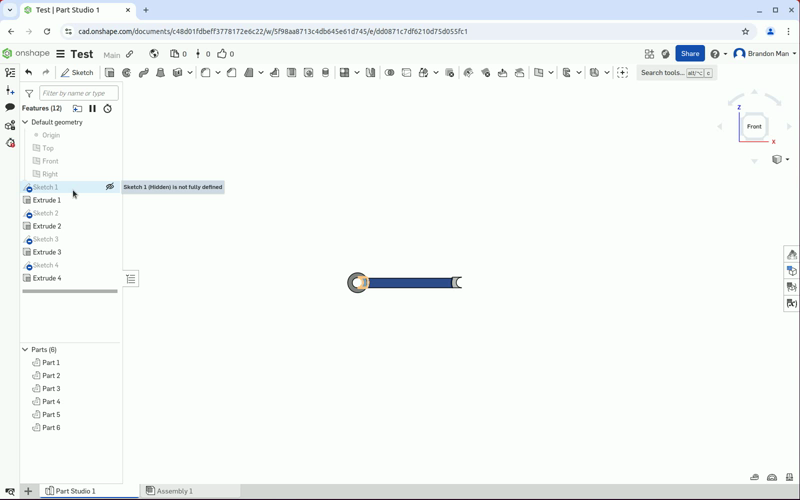
click(73, 189)
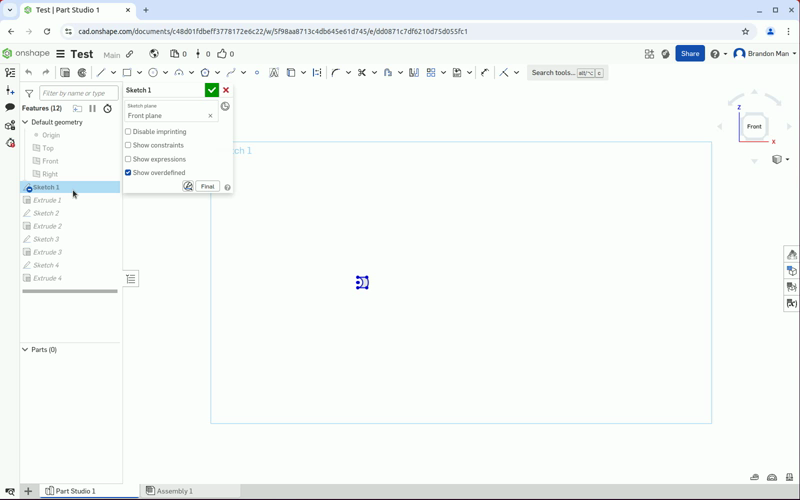
mouse_move(229, 92)
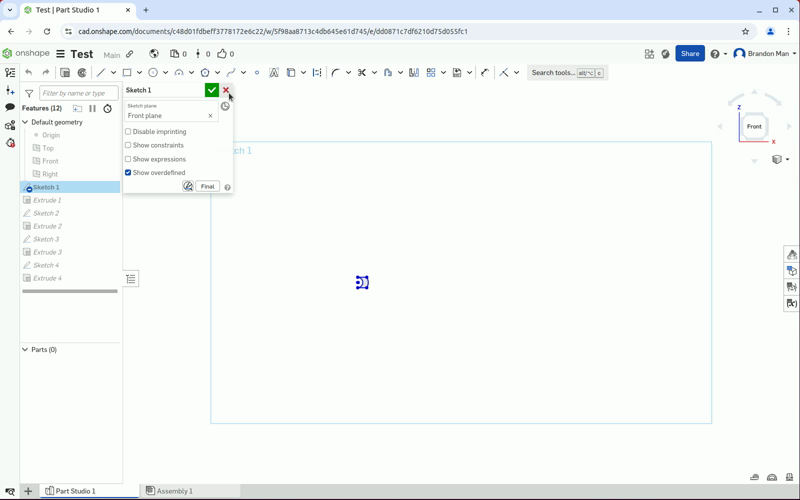
click(229, 92)
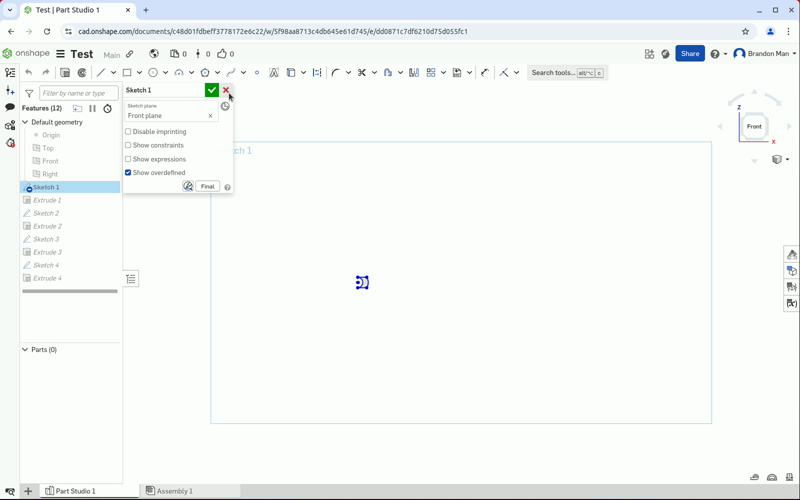
key(shift+s)
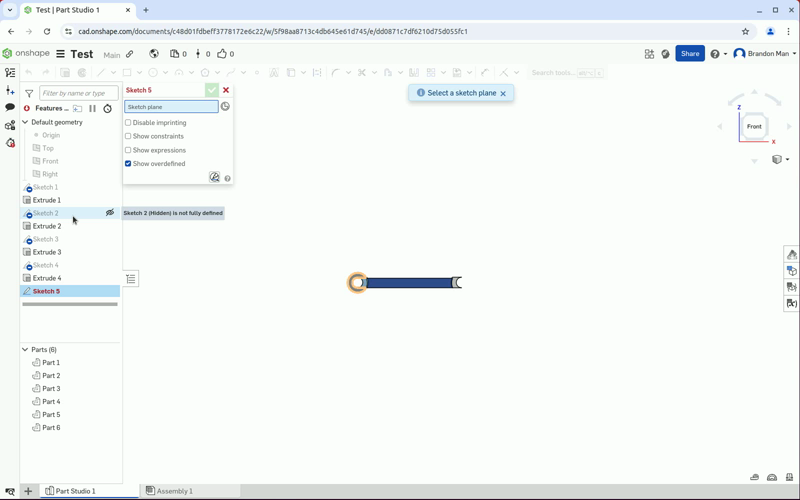
scroll(3)
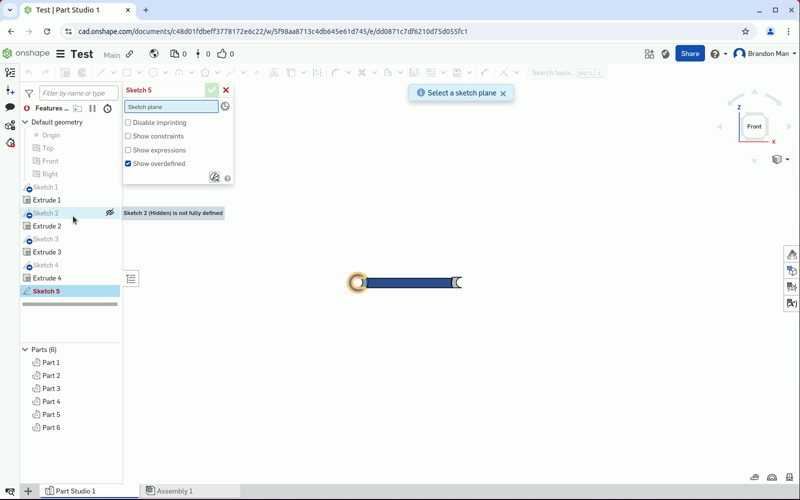
mouse_move(73, 163)
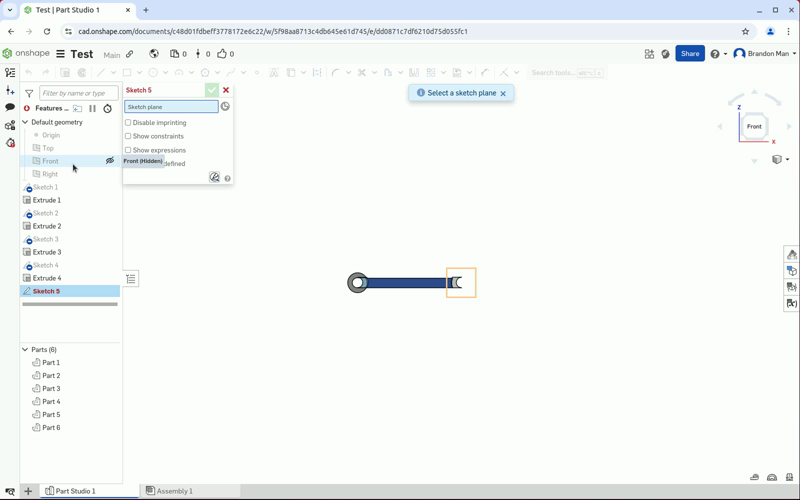
click(73, 163)
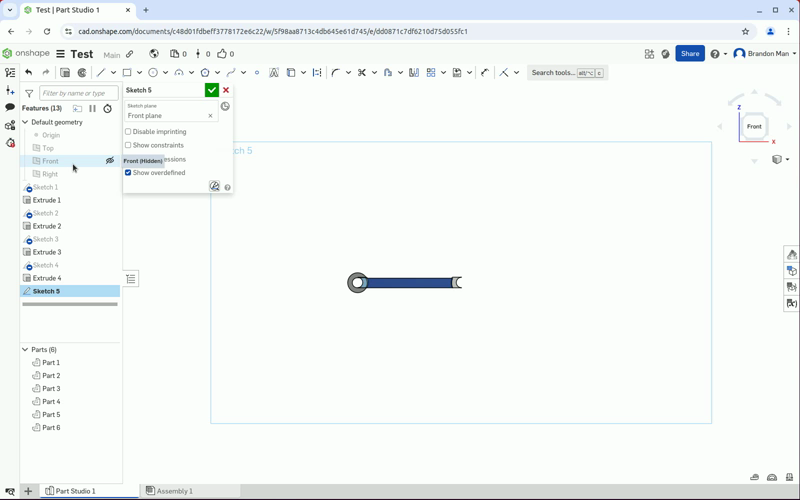
mouse_move(73, 352)
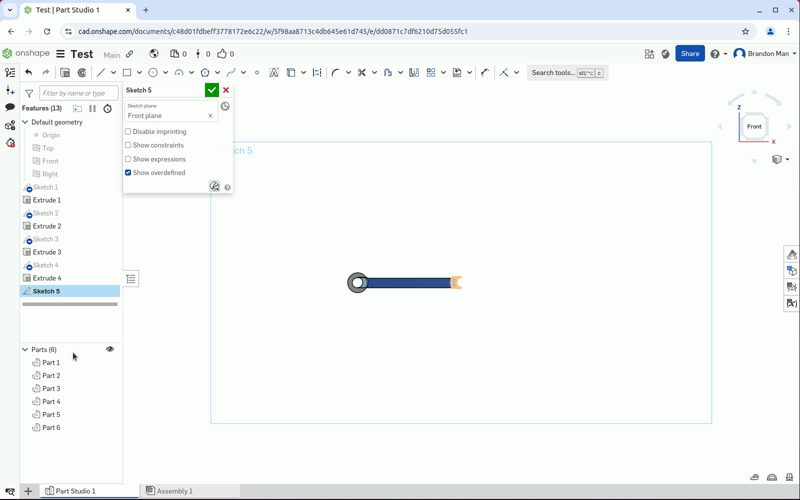
key(y)
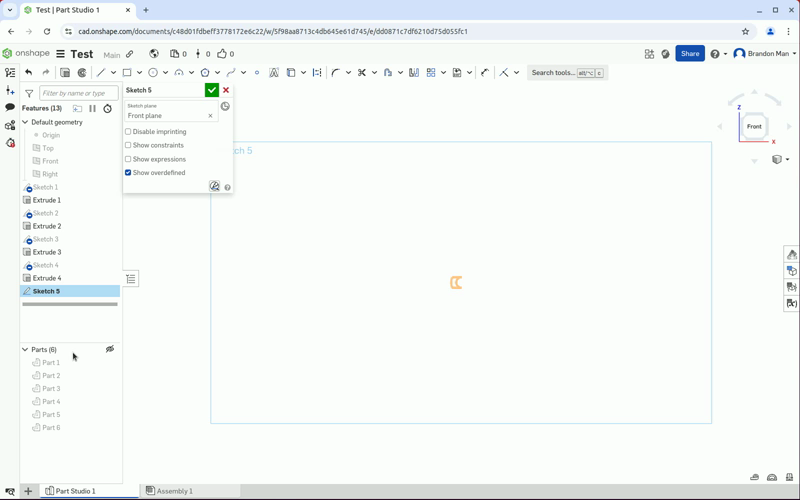
key(l)
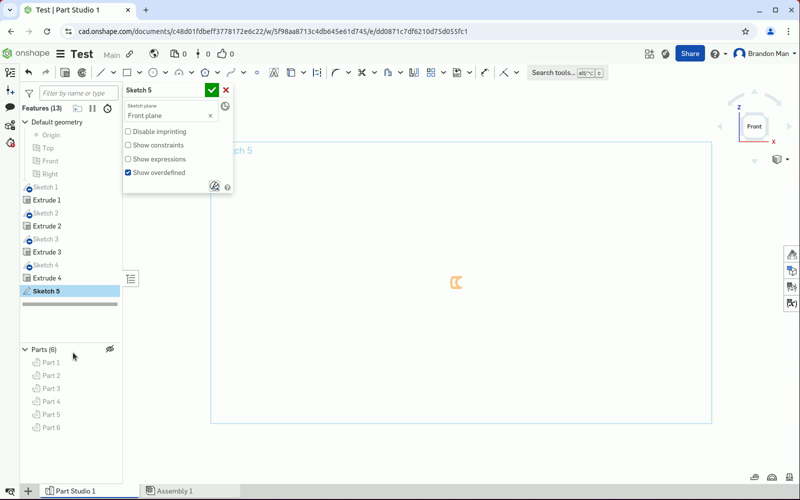
key_down(shift)
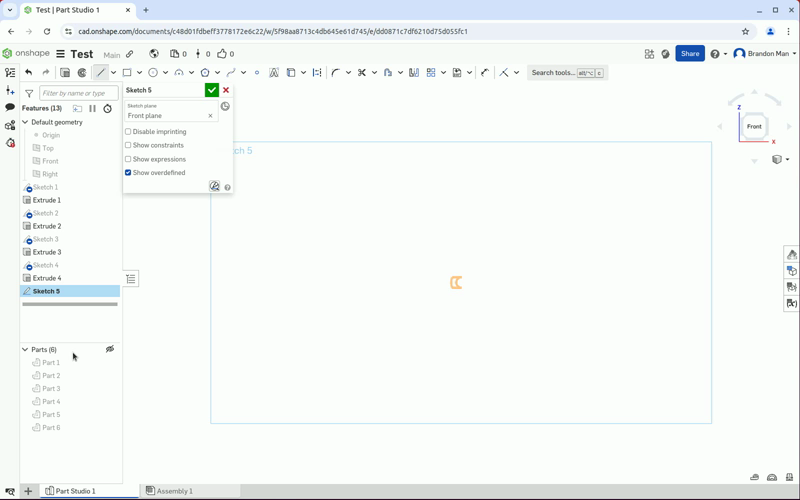
mouse_move(452, 278)
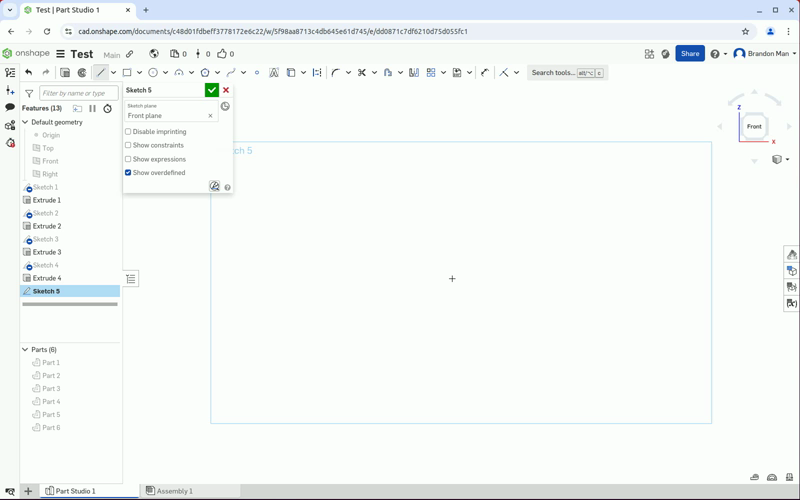
click(452, 278)
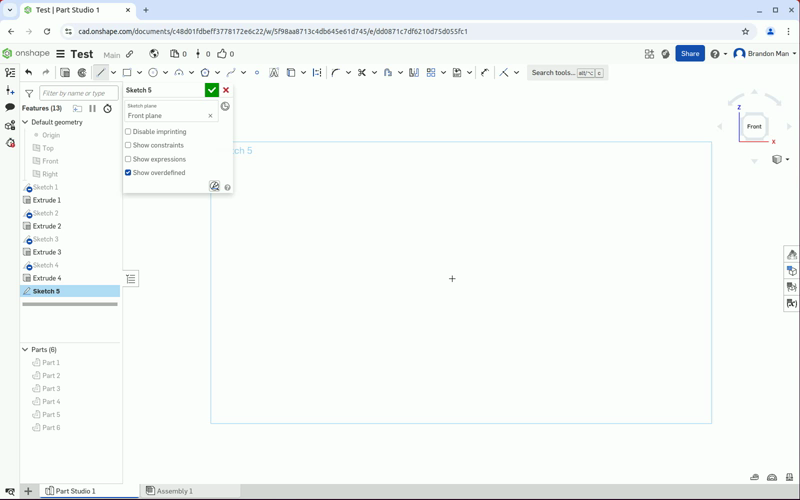
key_up(shift)
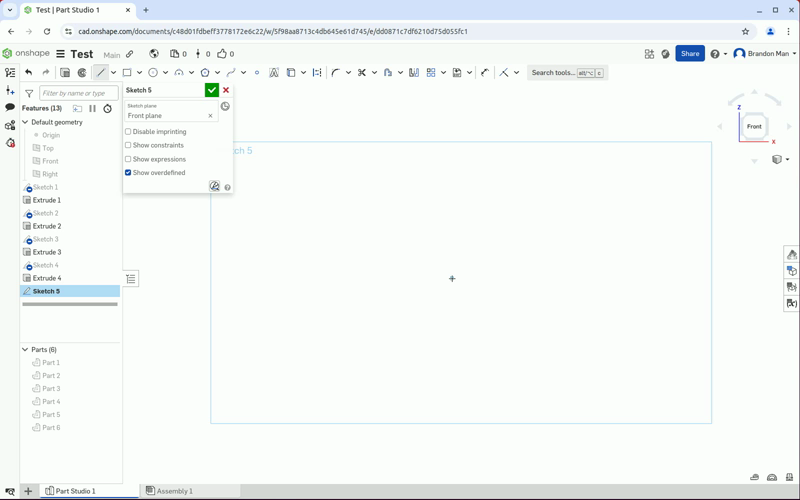
key_down(shift)
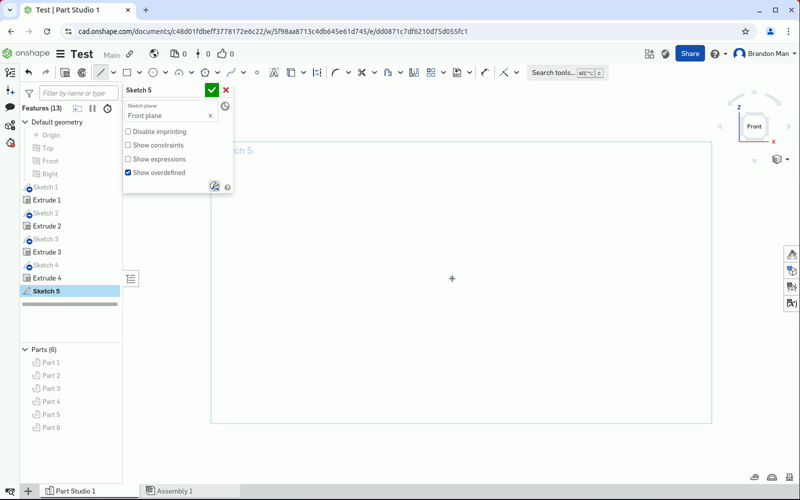
mouse_move(482, 278)
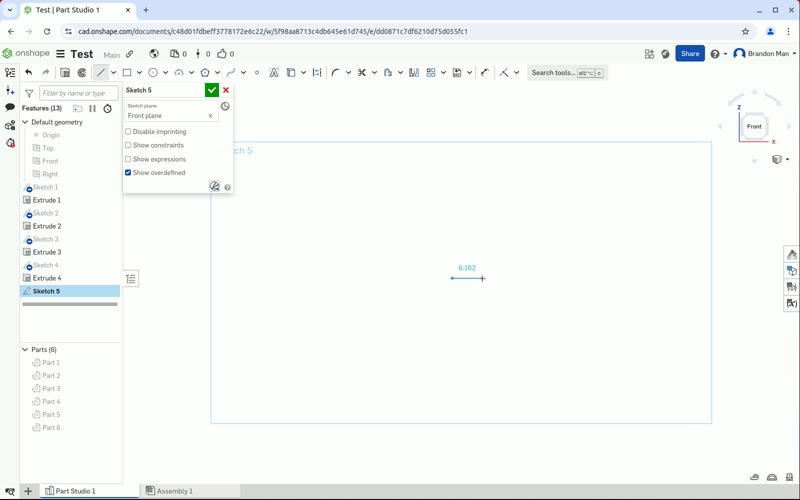
mouse_move(461, 278)
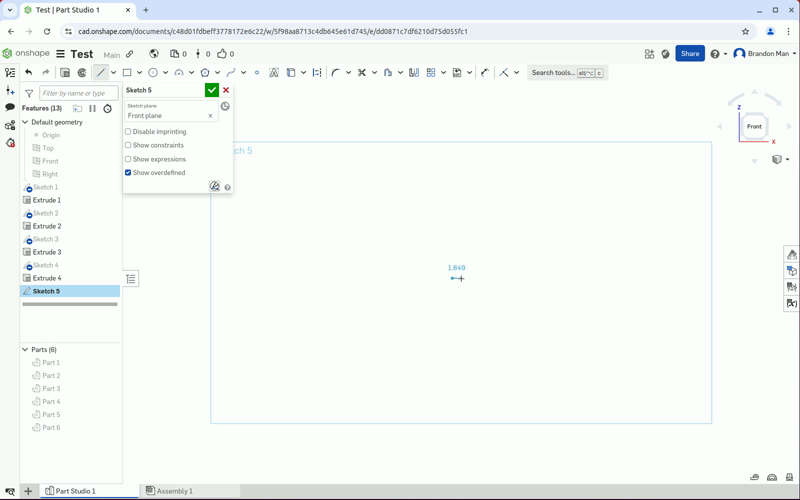
click(461, 278)
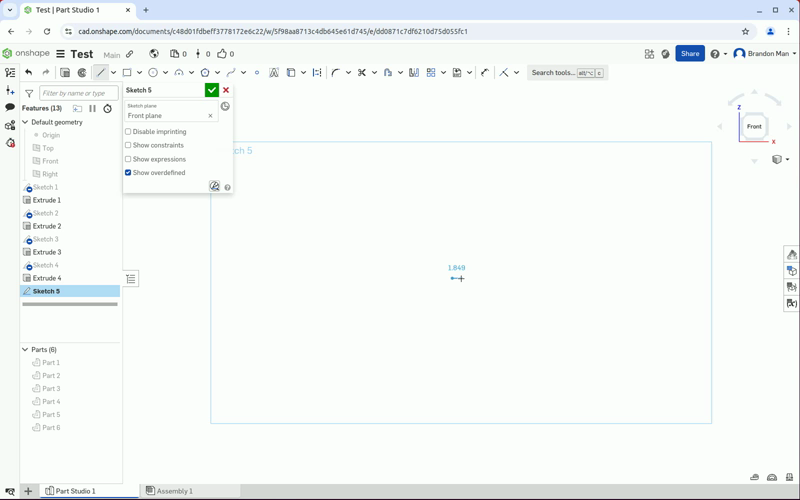
key_up(shift)
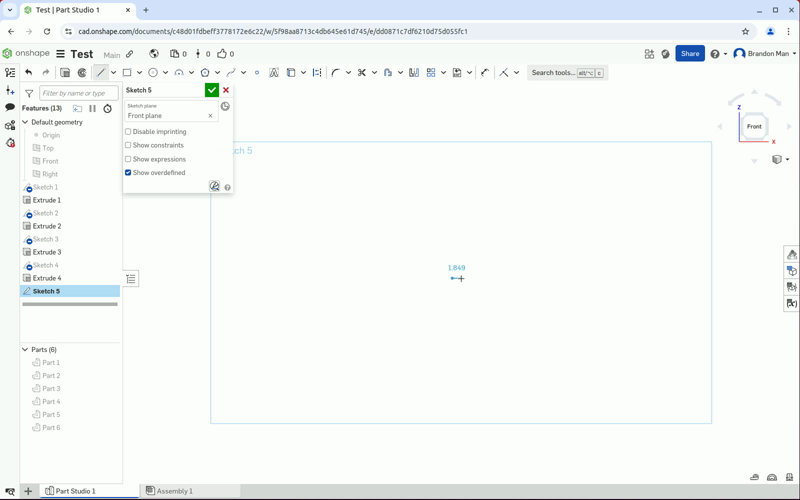
key_down(shift)
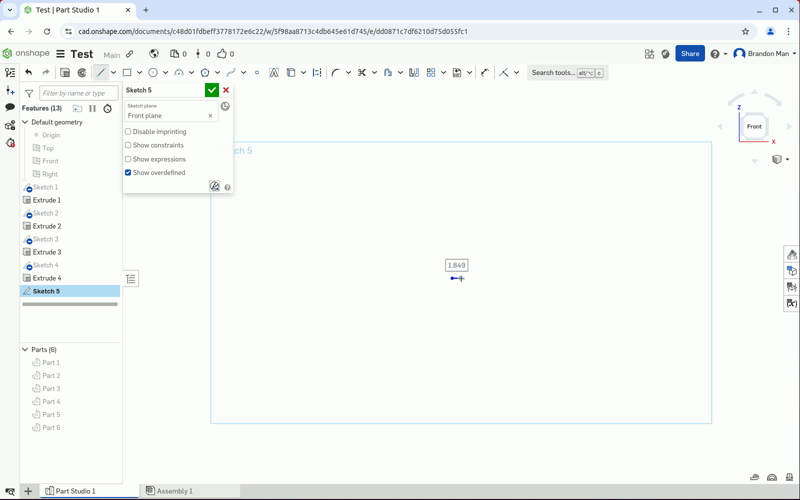
mouse_move(491, 278)
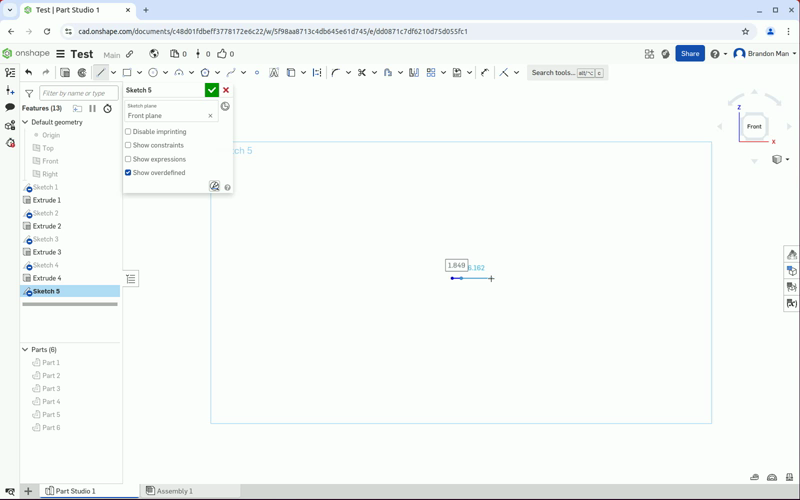
mouse_move(469, 278)
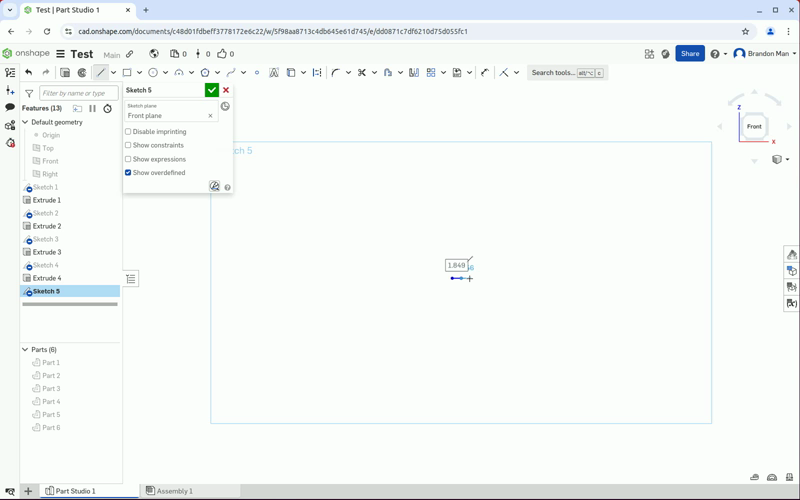
click(469, 278)
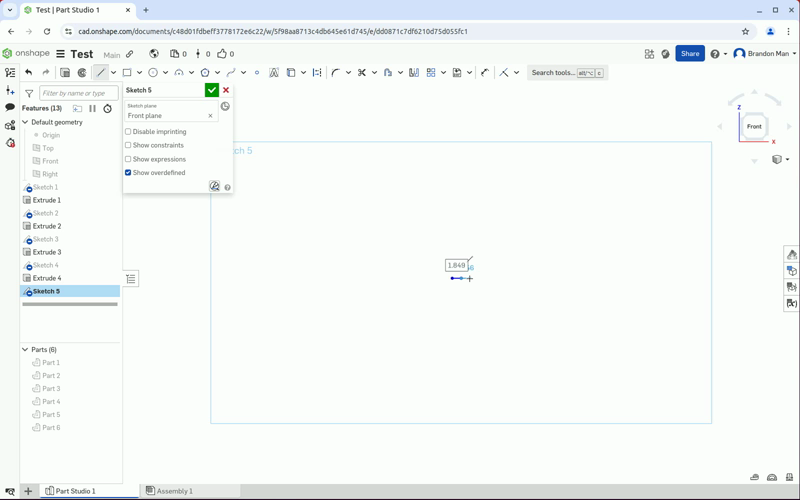
key_up(shift)
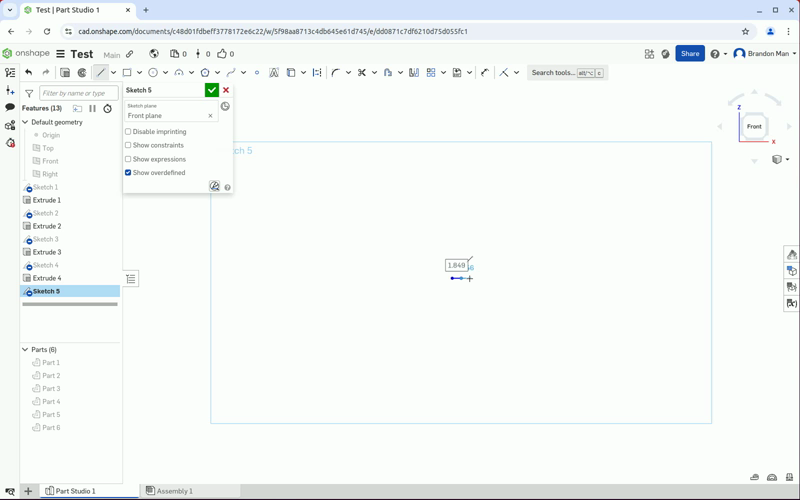
key(esc)
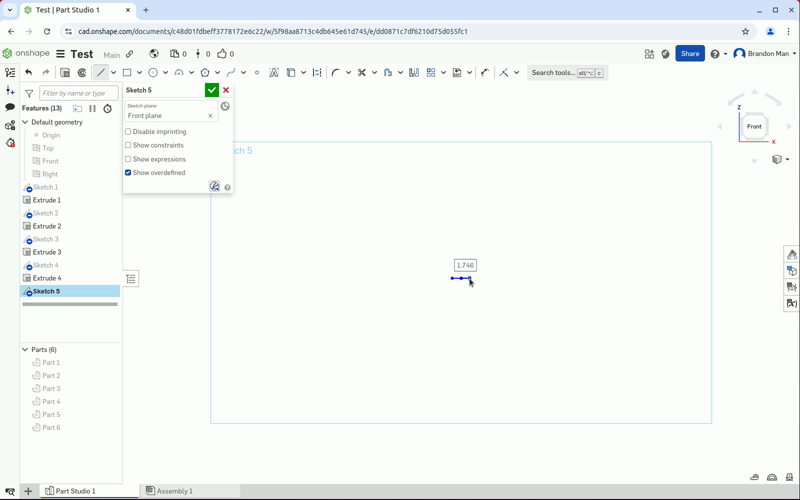
key(a)
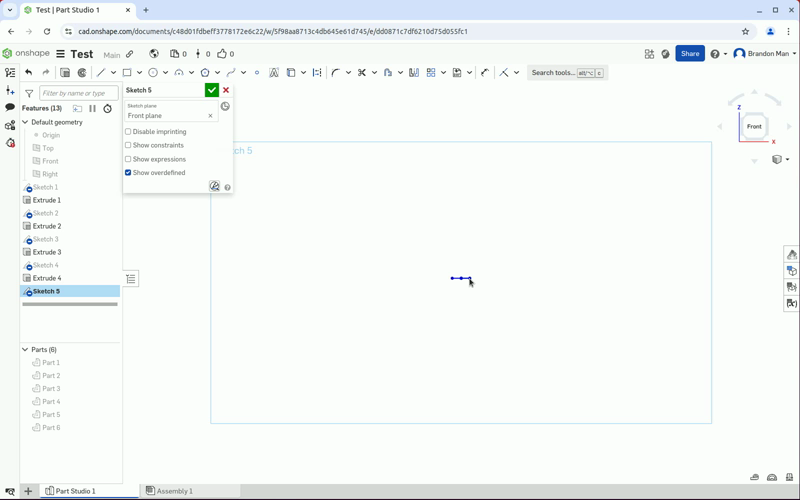
mouse_move(469, 278)
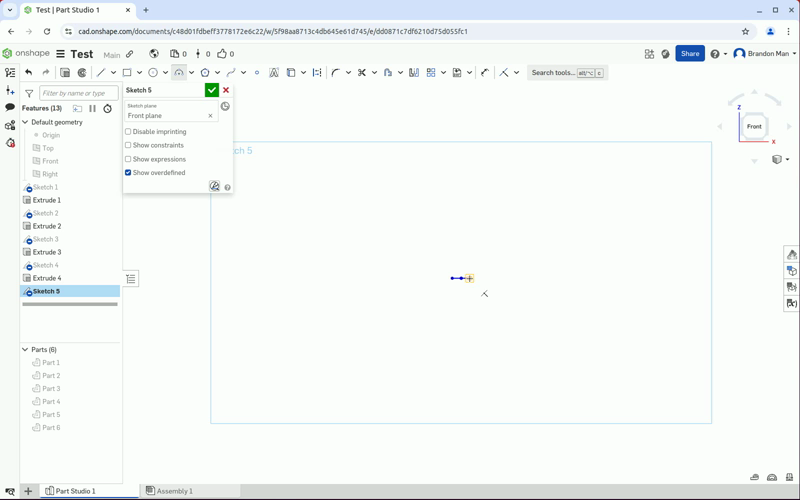
click(469, 278)
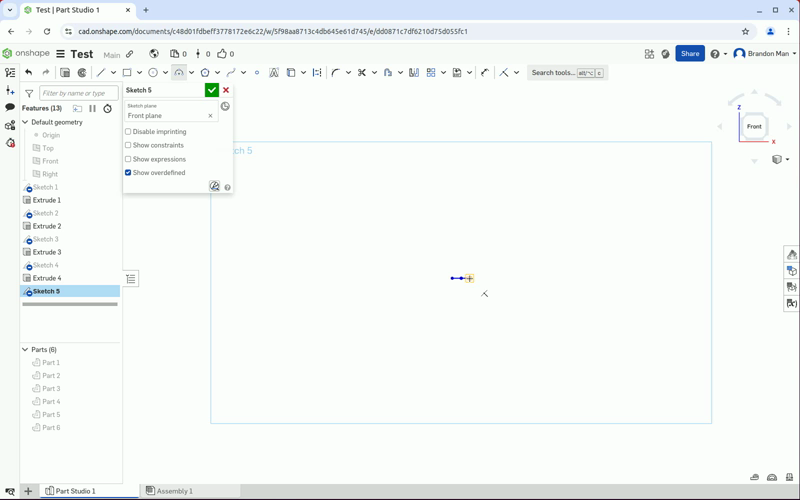
mouse_move(452, 278)
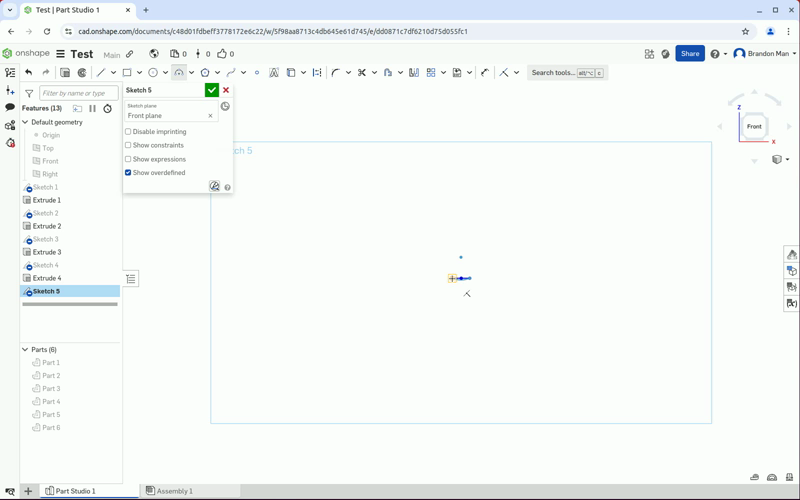
click(452, 278)
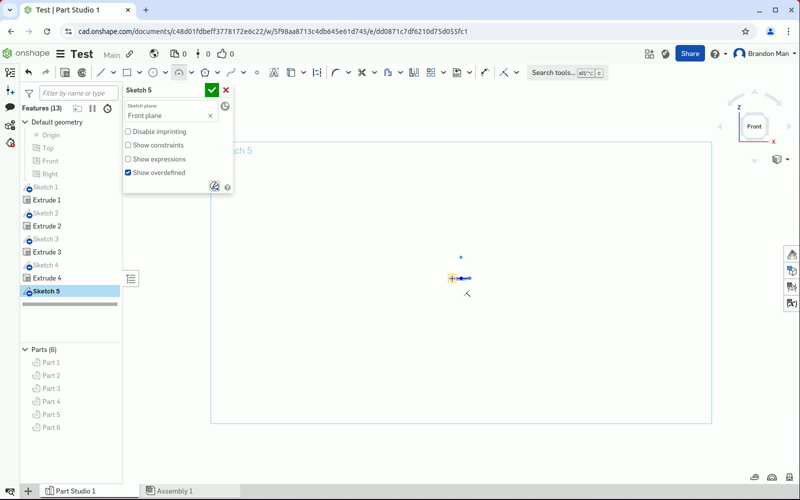
key_down(shift)
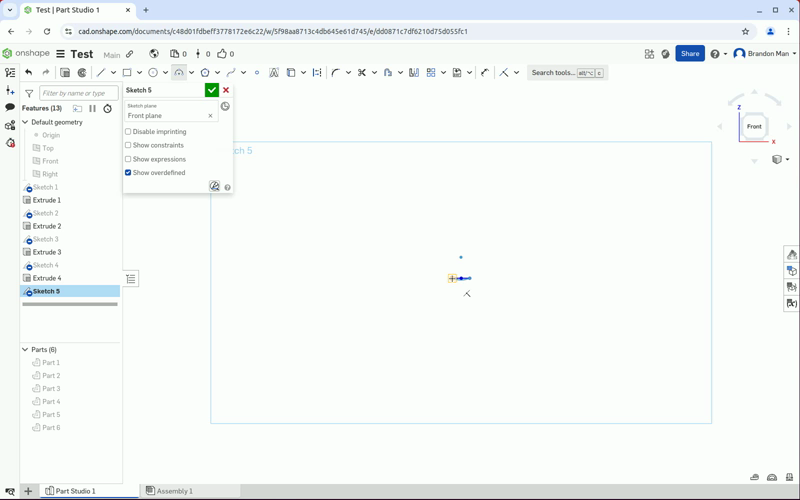
mouse_move(461, 273)
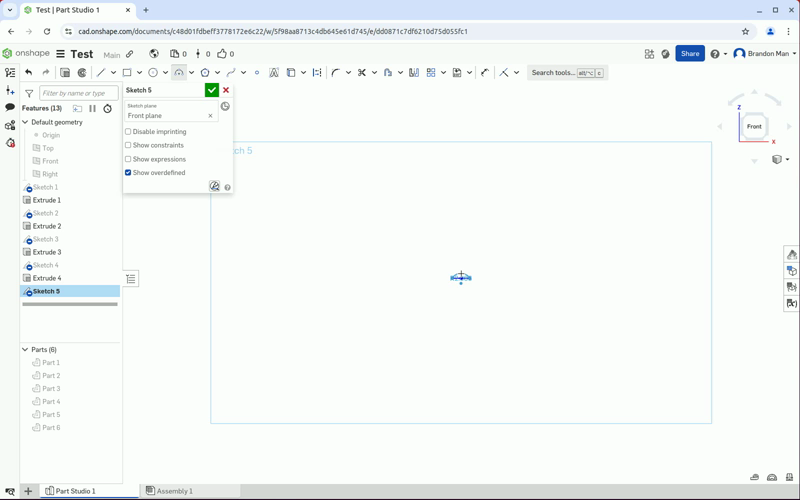
click(461, 273)
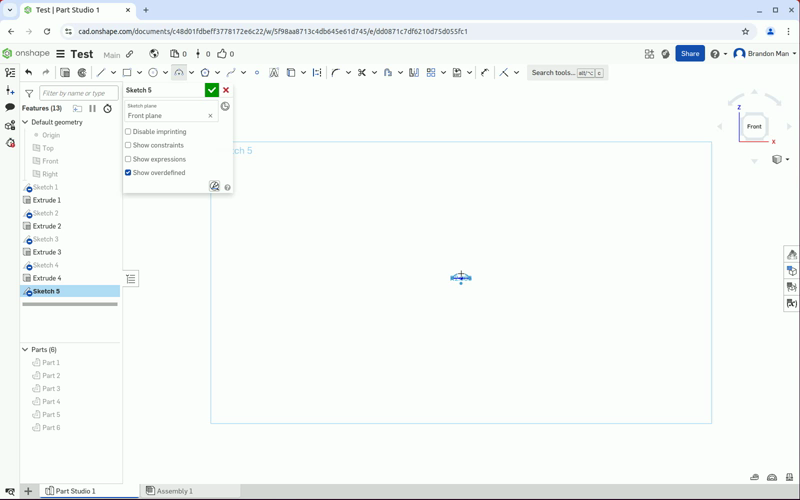
key_up(shift)
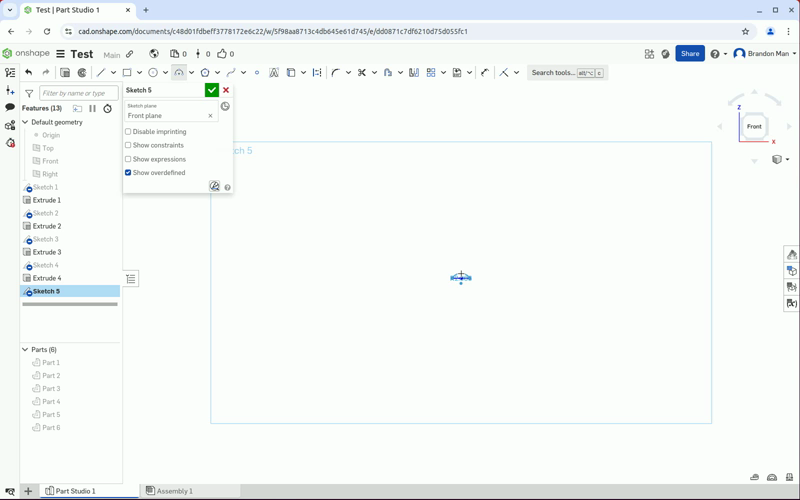
key(esc)
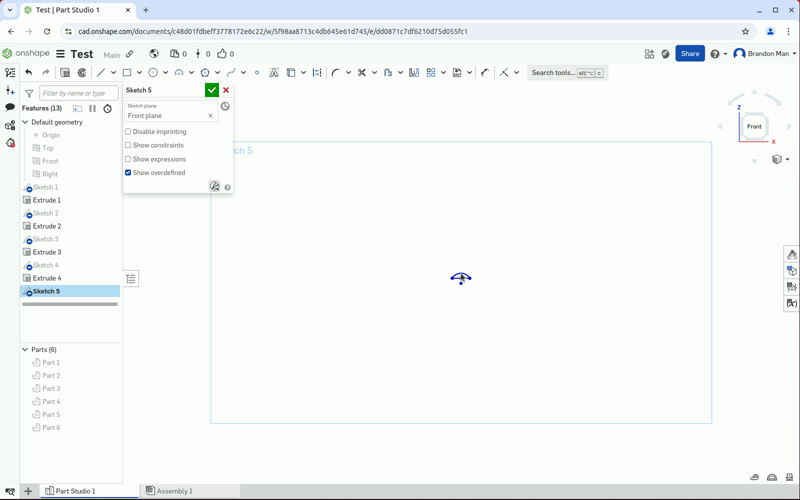
mouse_move(464, 274)
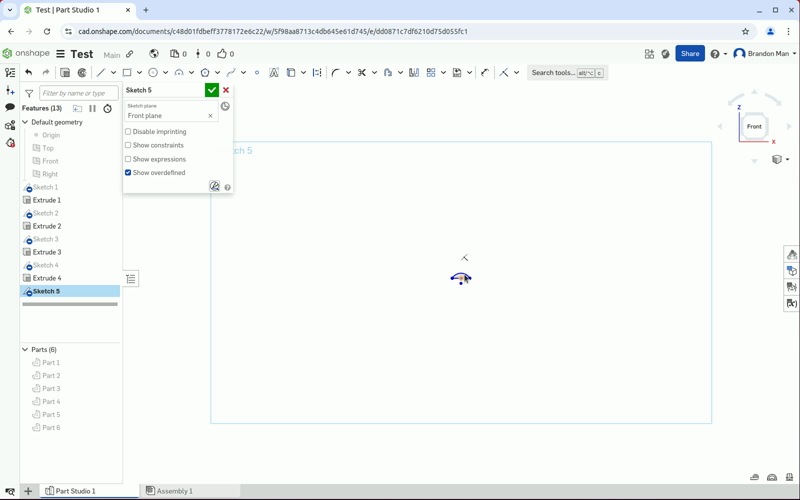
scroll(6)
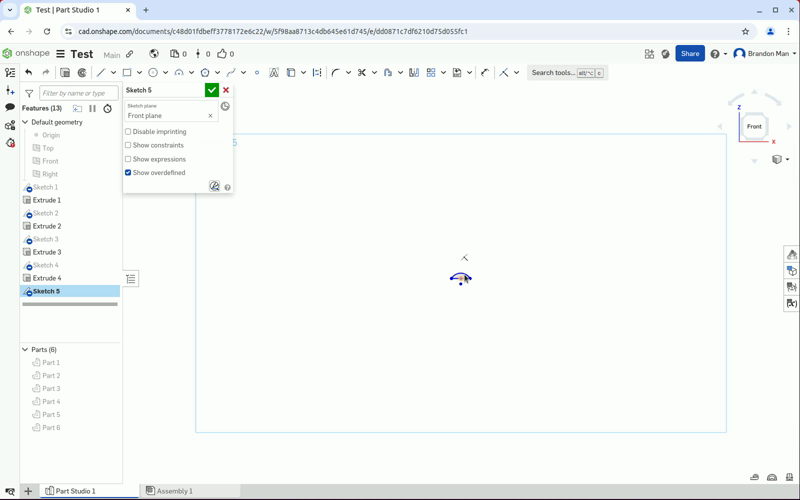
scroll(6)
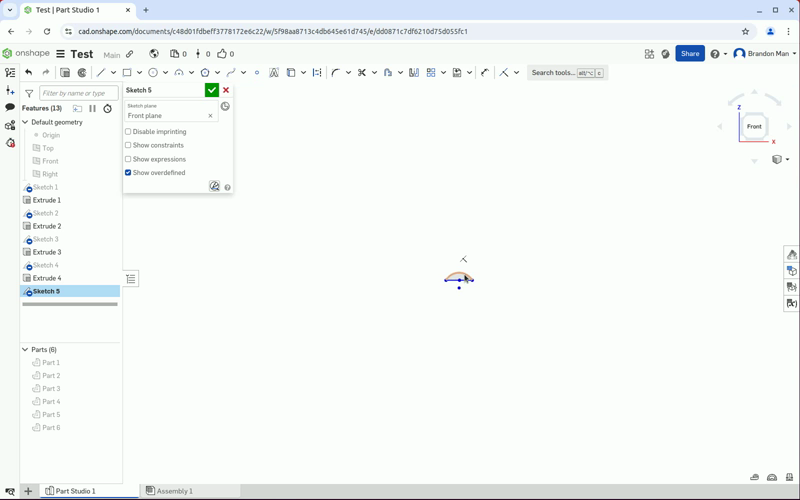
scroll(6)
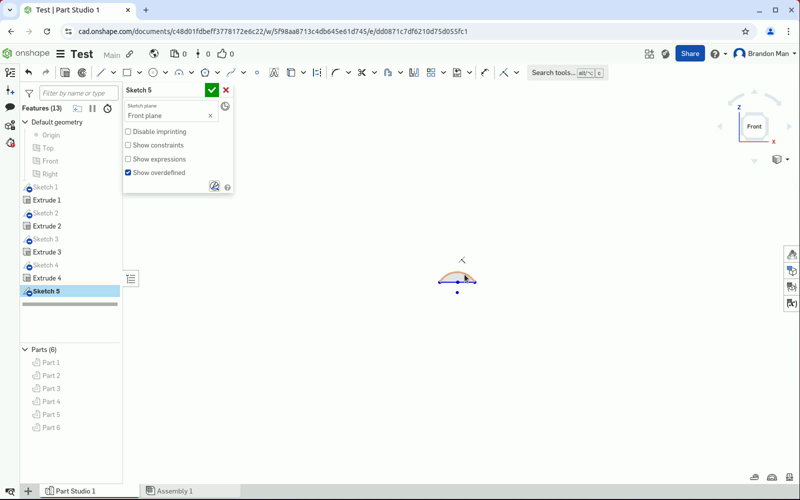
scroll(6)
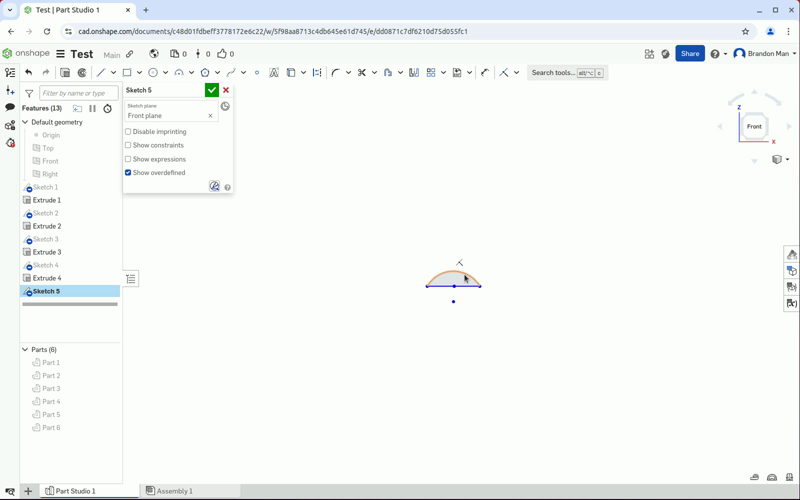
scroll(6)
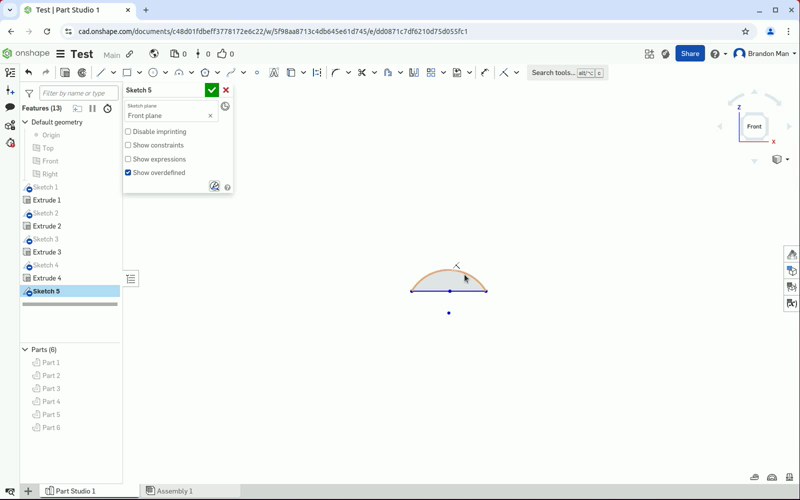
scroll(6)
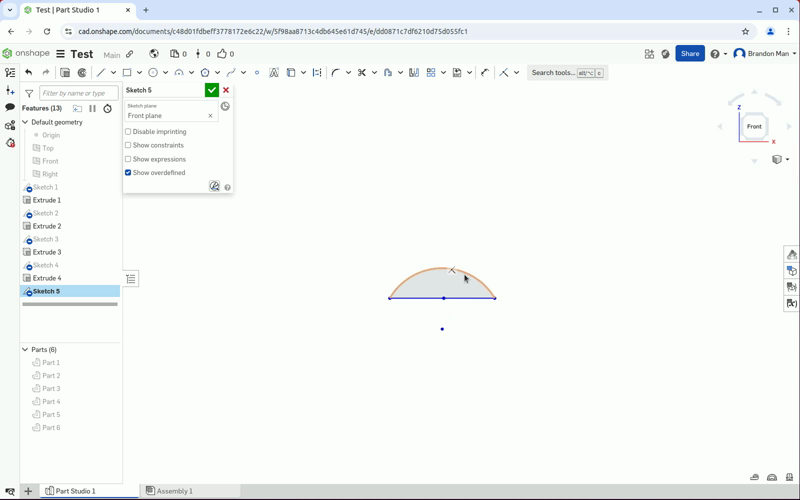
scroll(6)
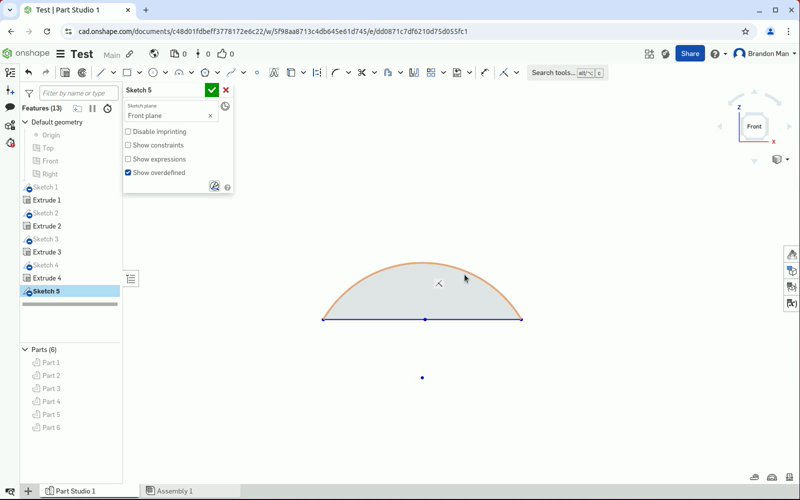
click(464, 274)
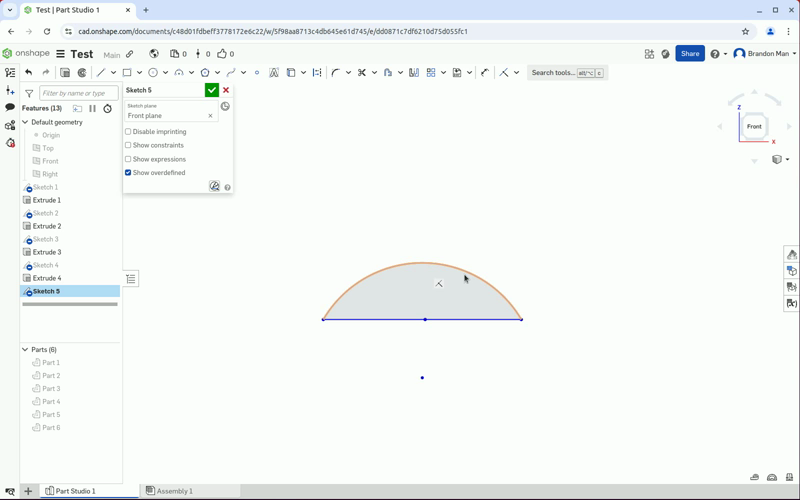
scroll(-6)
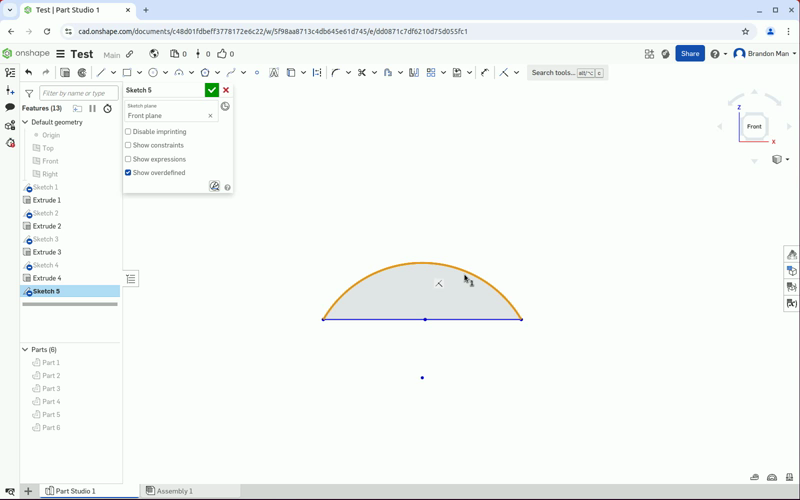
scroll(-6)
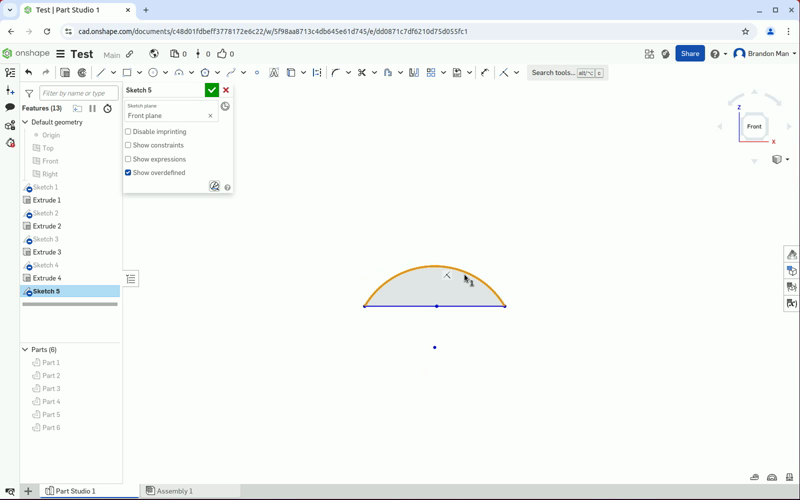
scroll(-6)
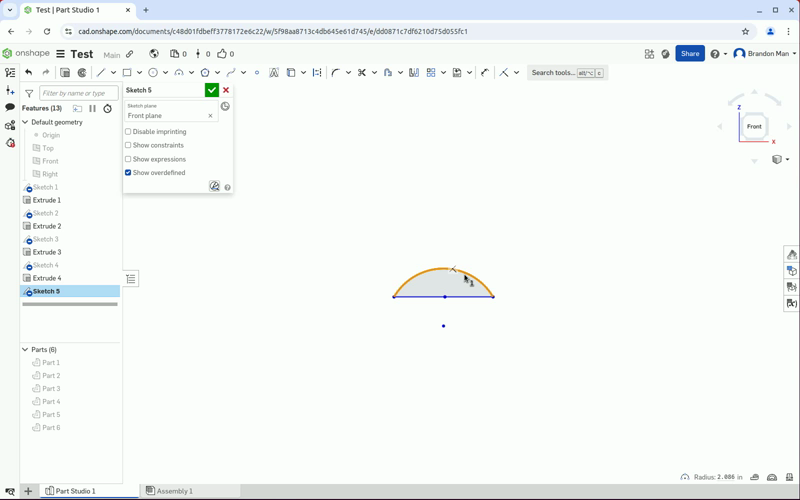
scroll(-6)
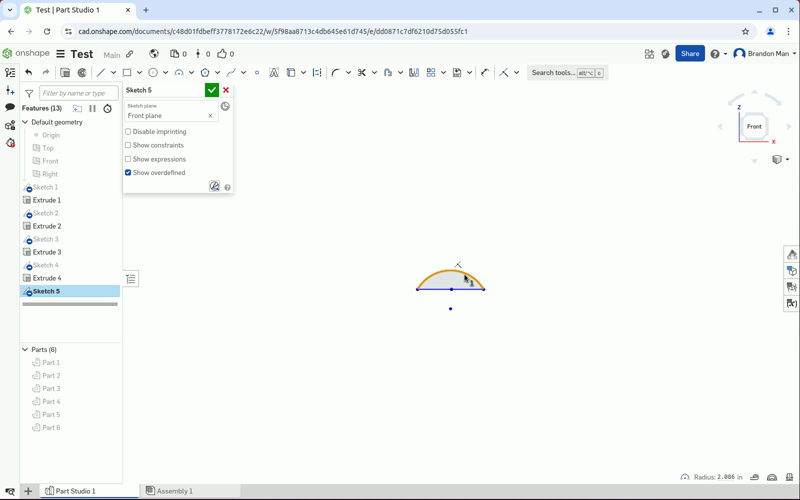
scroll(-6)
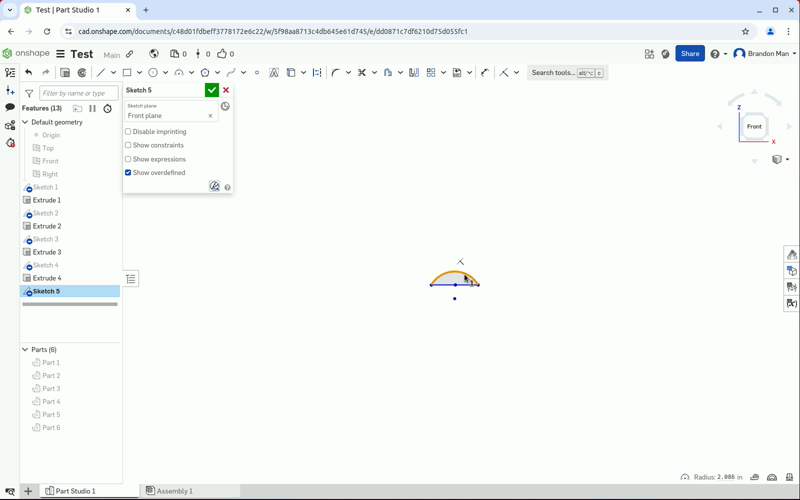
scroll(-6)
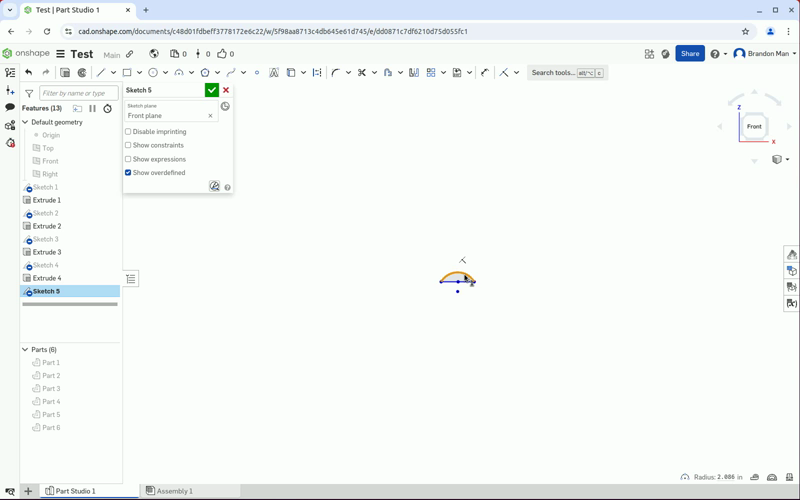
scroll(-6)
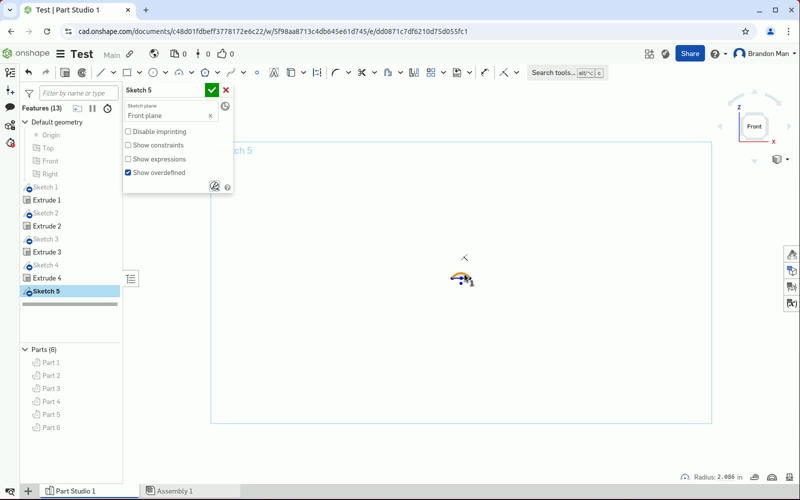
mouse_move(73, 352)
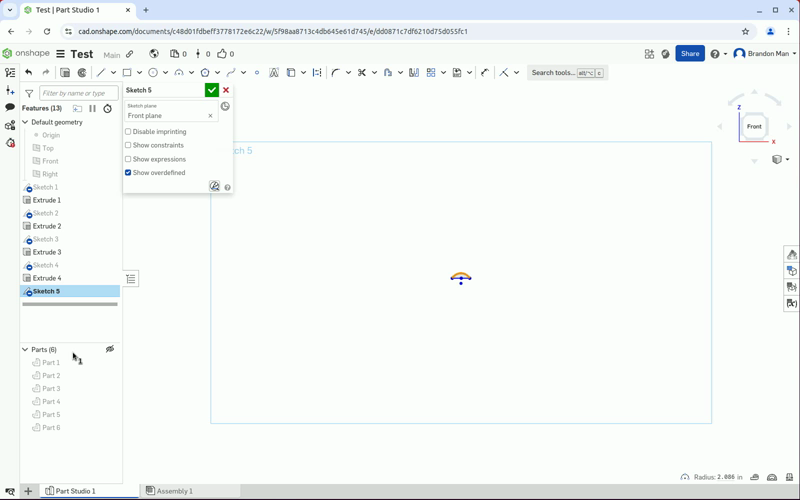
key(shift+y)
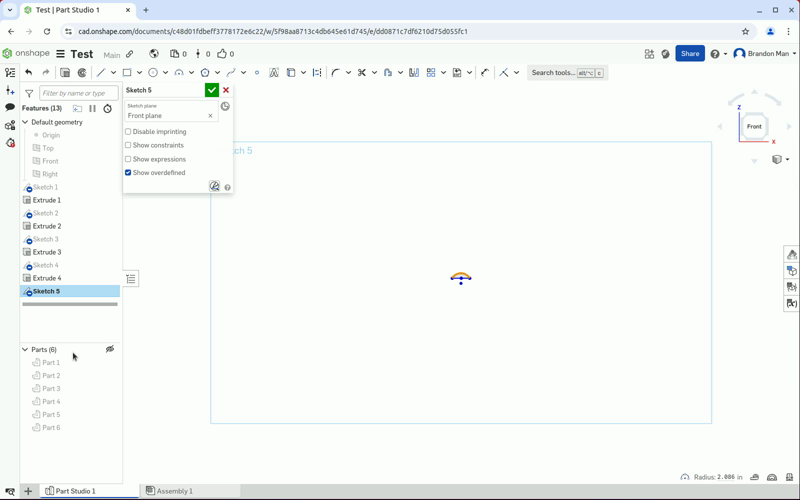
key(shift+e)
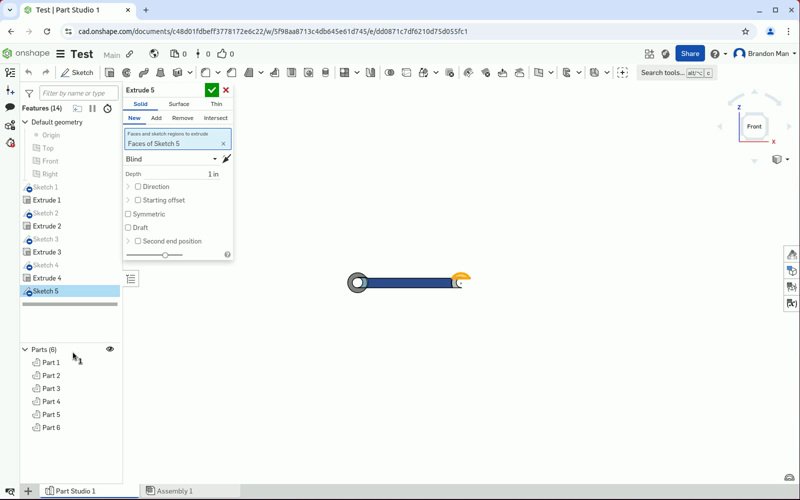
mouse_move(143, 106)
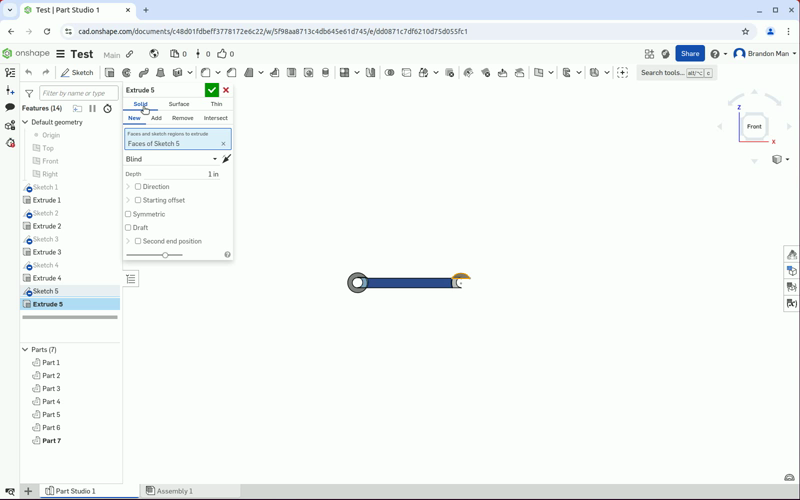
click(143, 106)
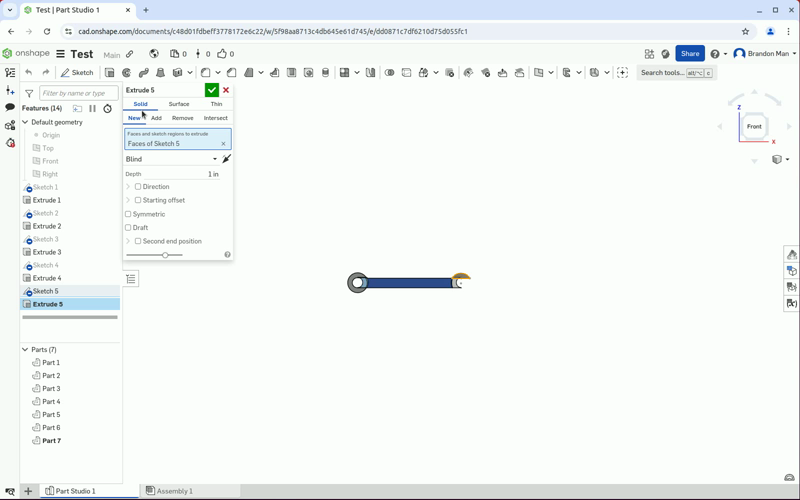
mouse_move(137, 120)
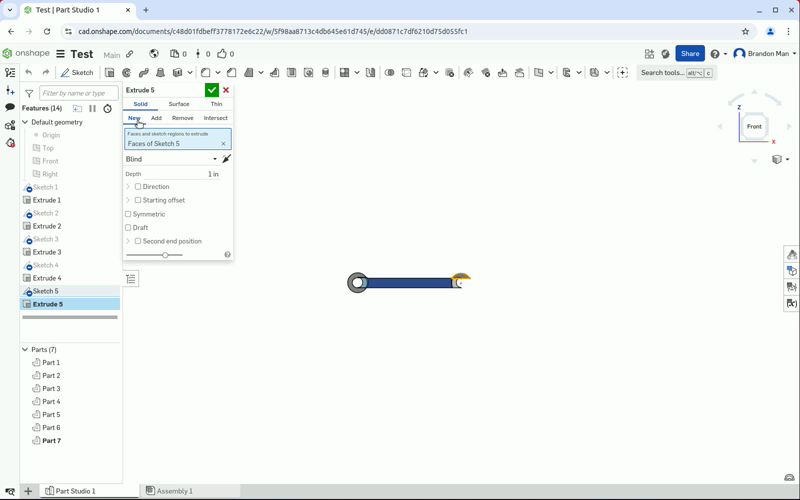
click(137, 120)
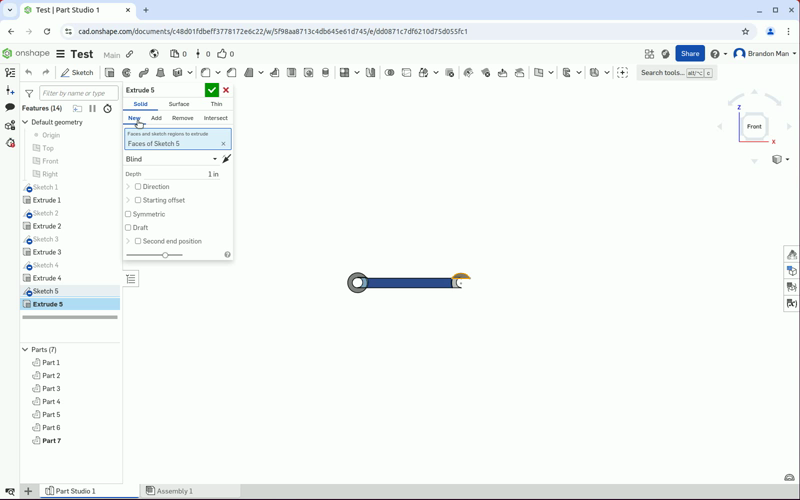
key(tab, 4)
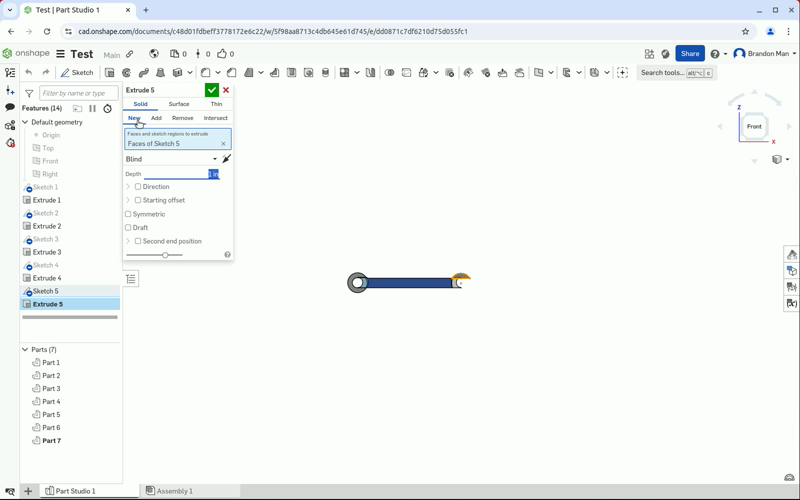
text(1.685)
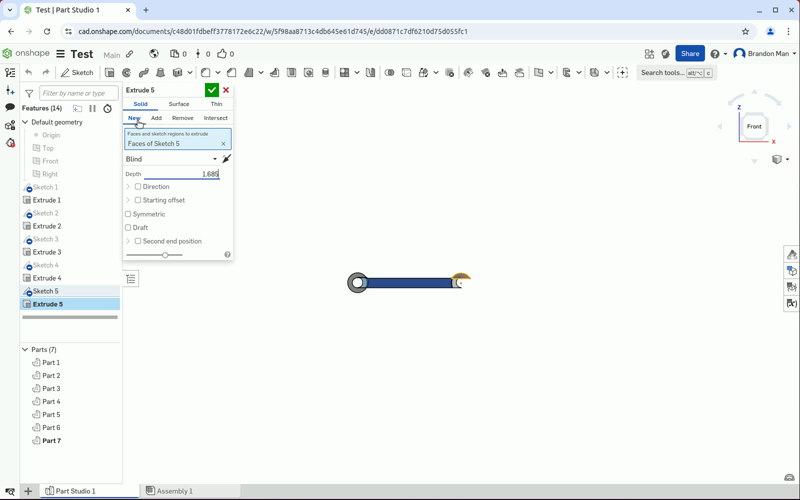
key(enter)
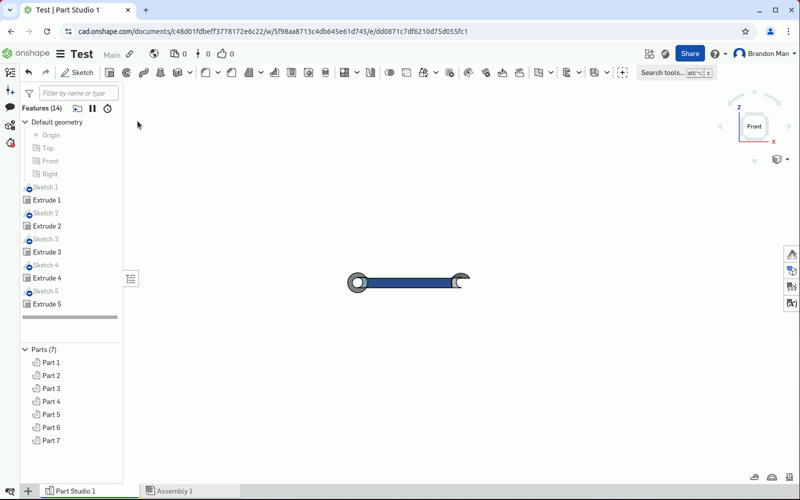
key(shift+h)
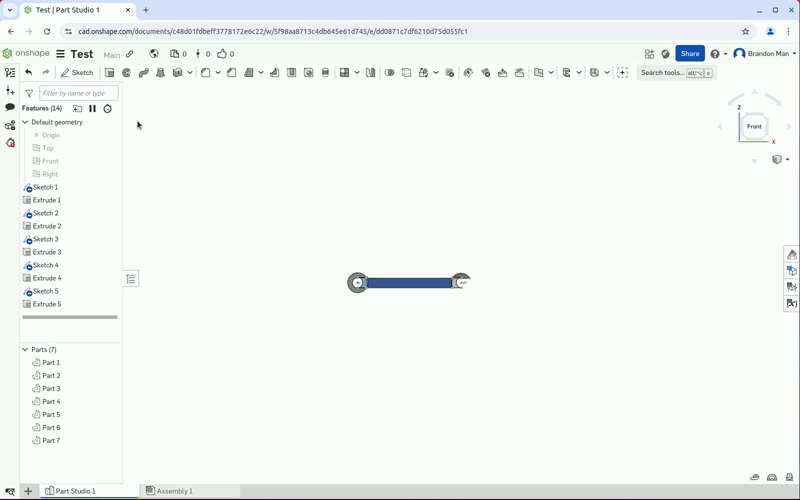
key(shift+h)
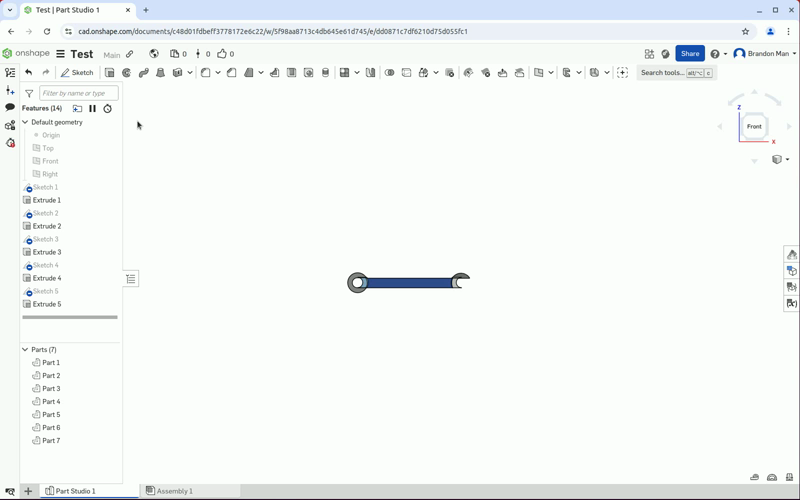
mouse_move(73, 189)
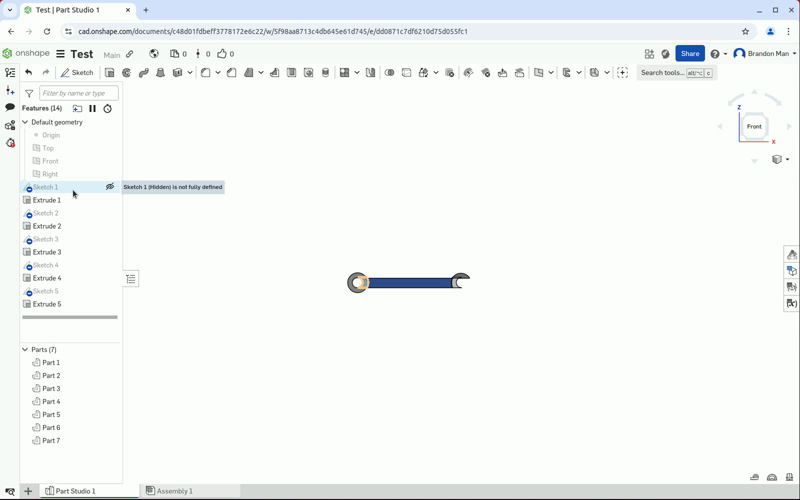
click(73, 189)
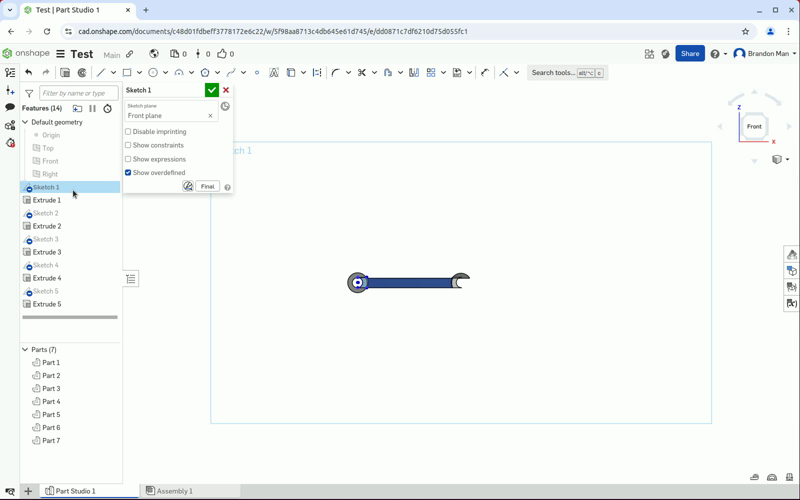
mouse_move(229, 92)
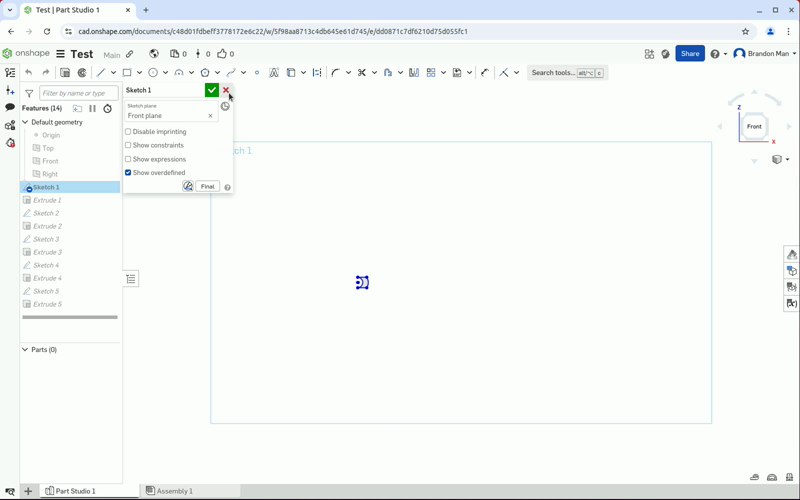
click(229, 92)
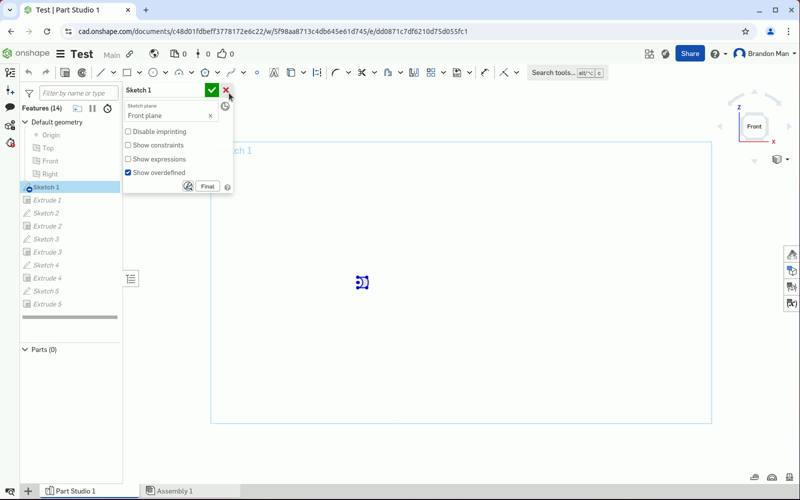
key(shift+s)
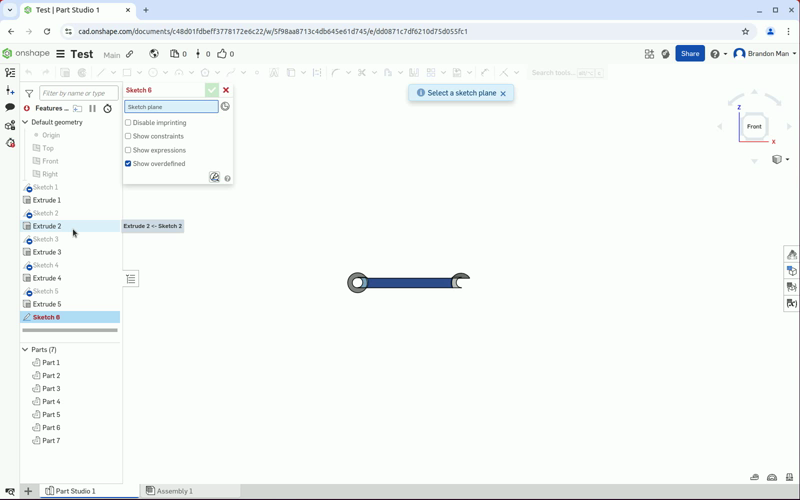
scroll(3)
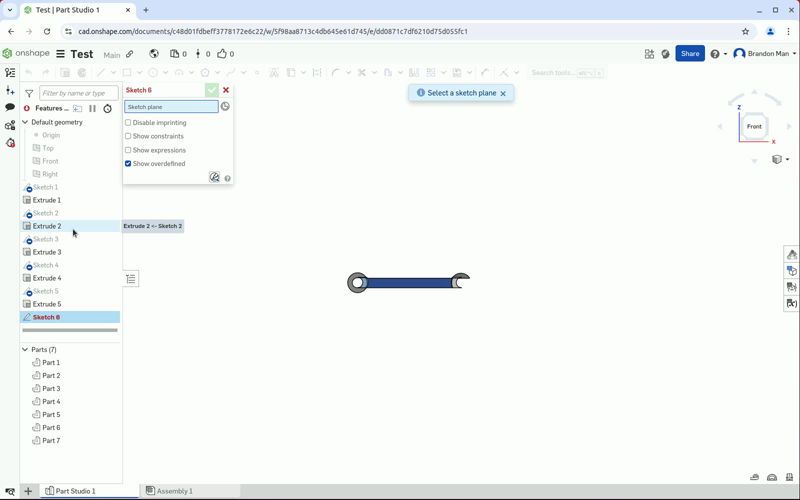
mouse_move(73, 163)
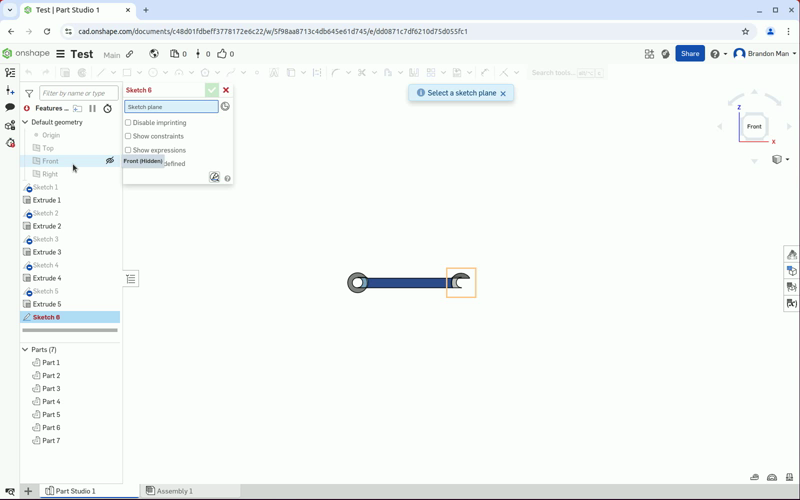
click(73, 163)
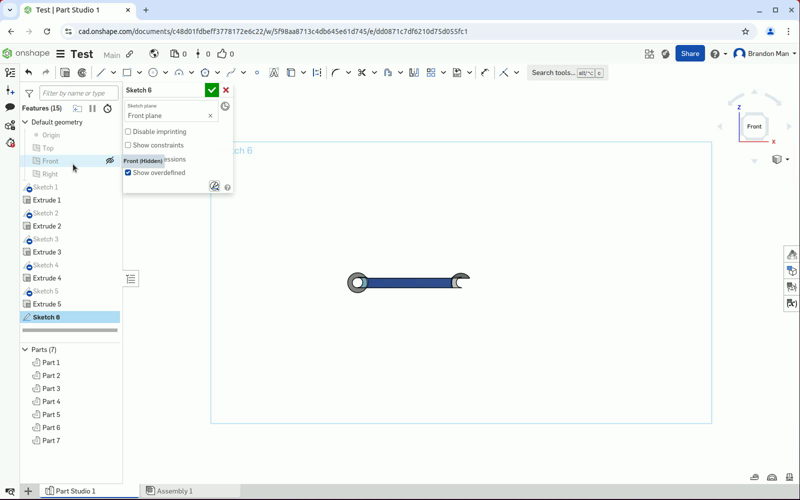
mouse_move(73, 352)
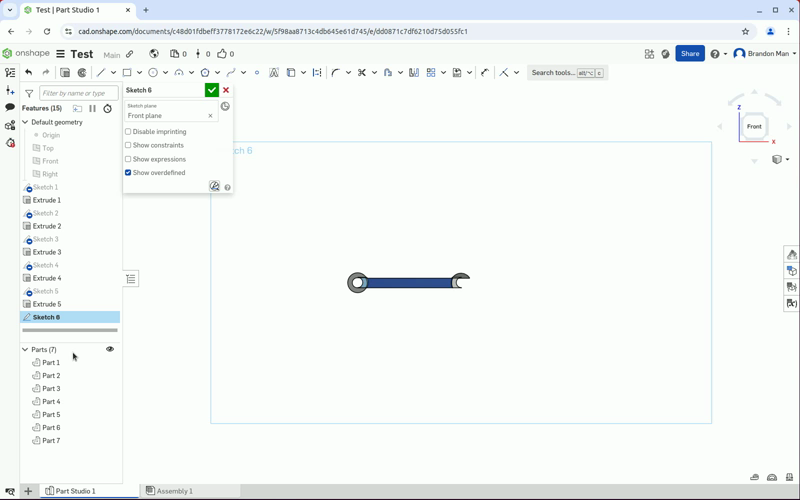
key(y)
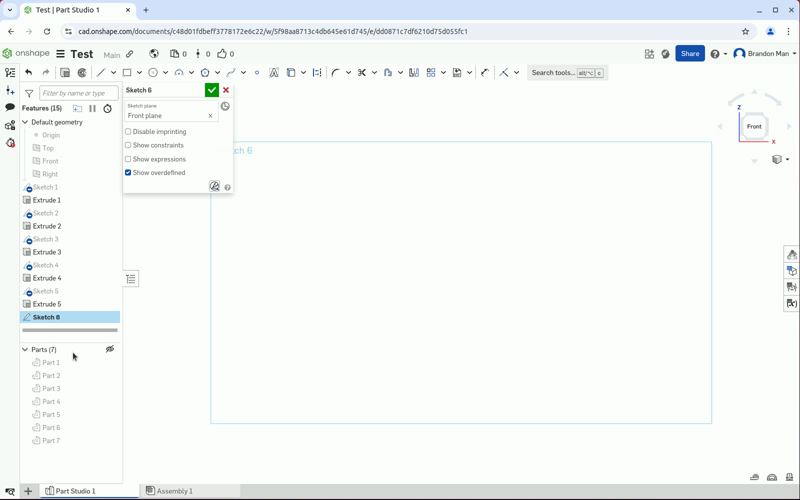
key(l)
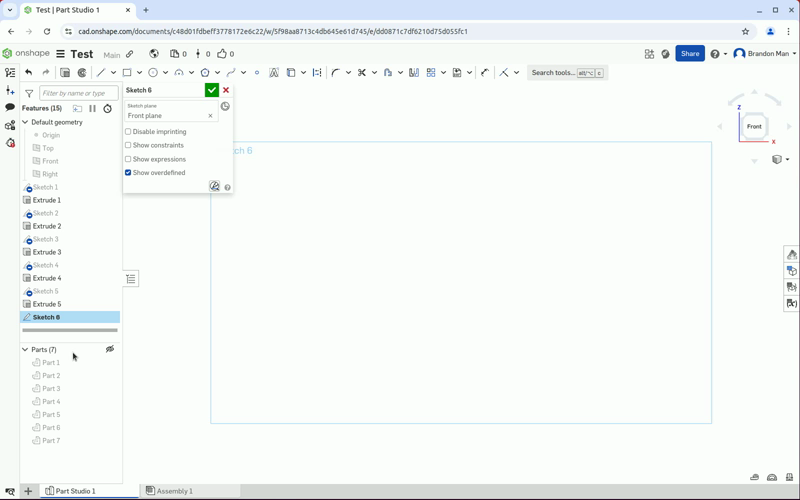
key_down(shift)
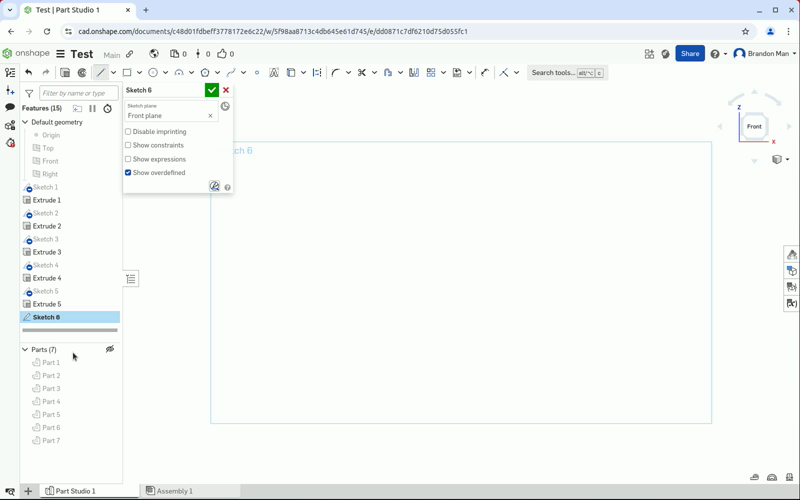
mouse_move(460, 287)
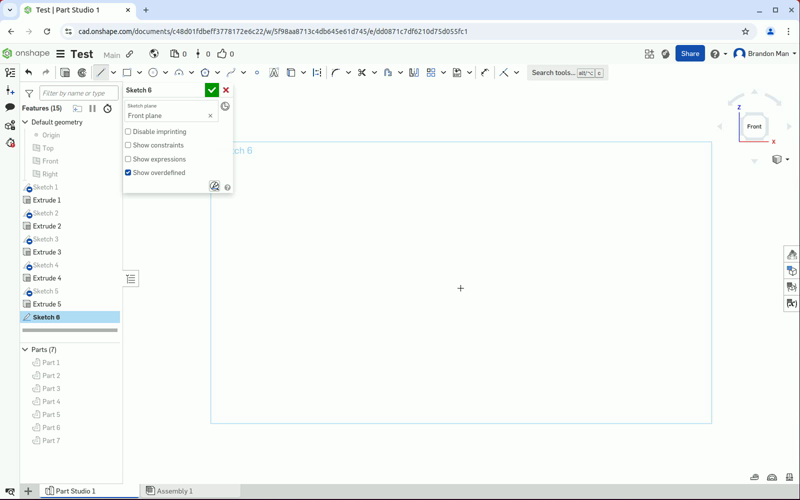
click(460, 287)
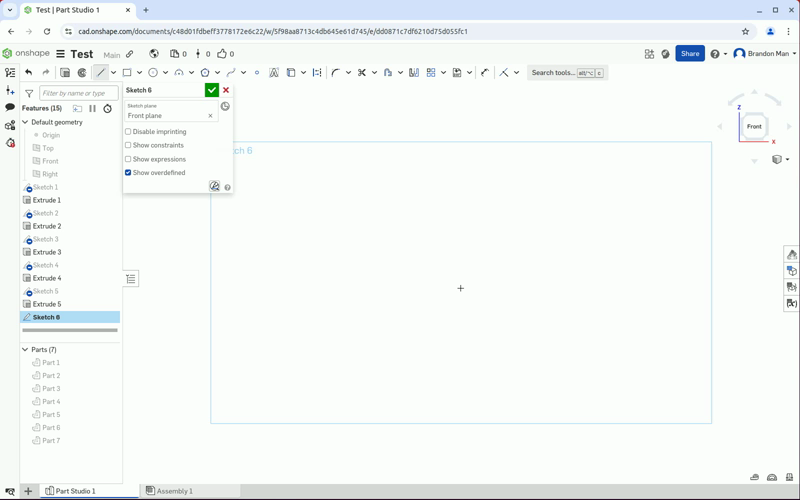
key_up(shift)
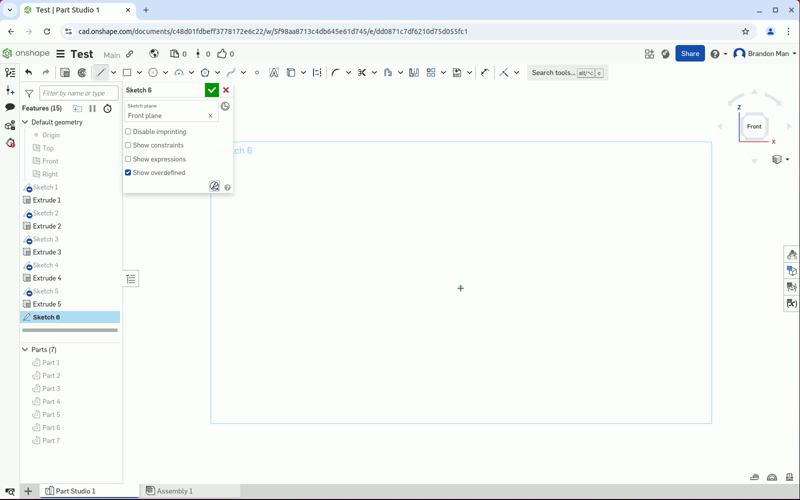
key_down(shift)
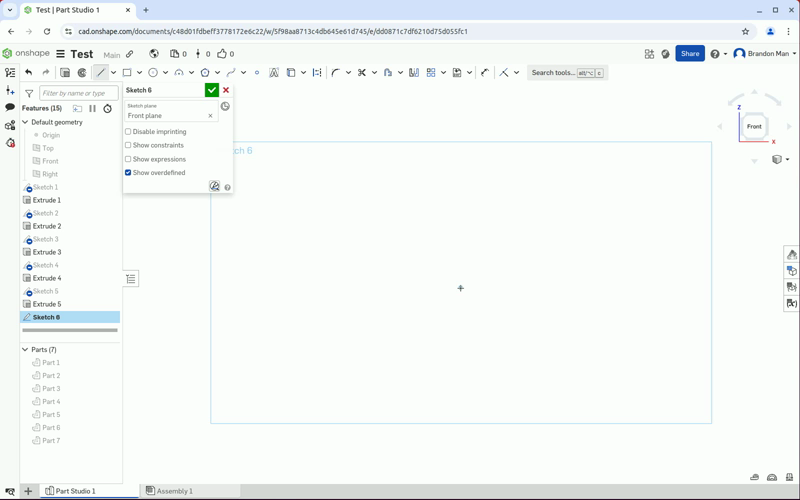
mouse_move(490, 287)
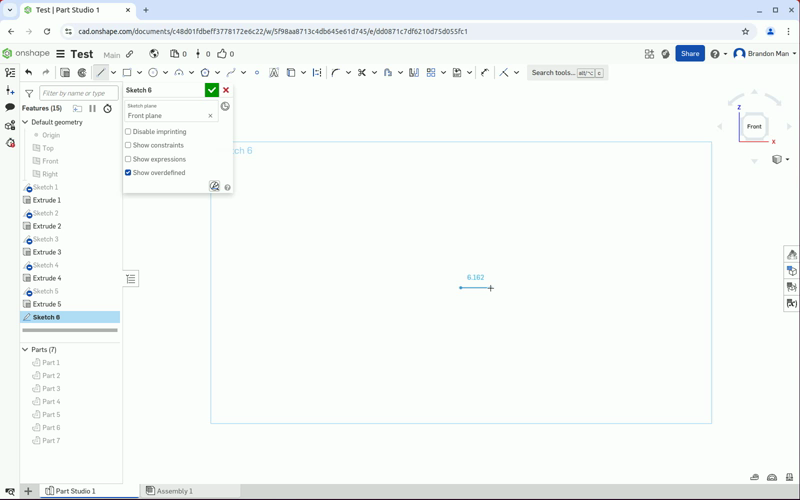
mouse_move(469, 287)
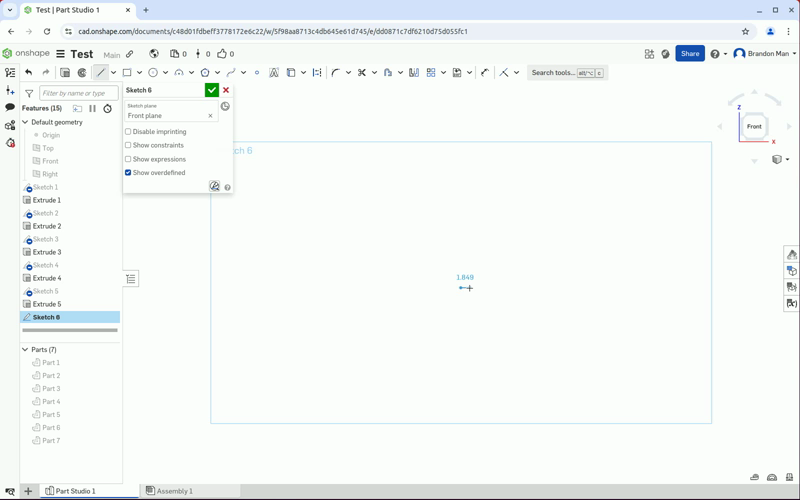
click(469, 287)
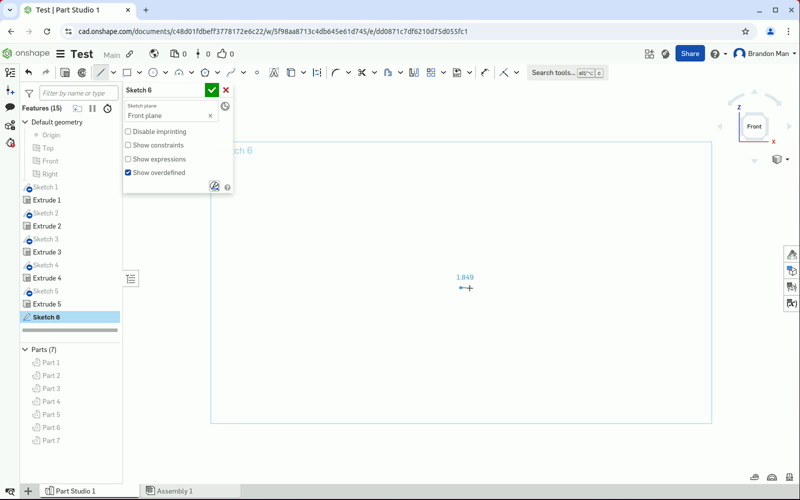
key_up(shift)
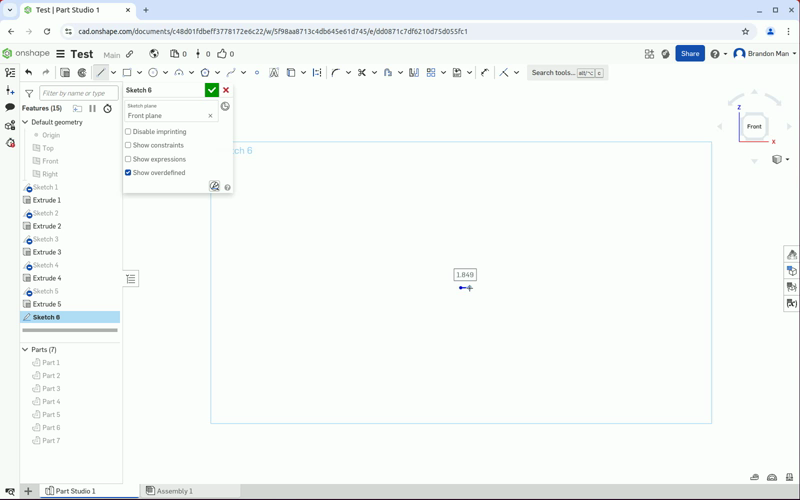
key(esc)
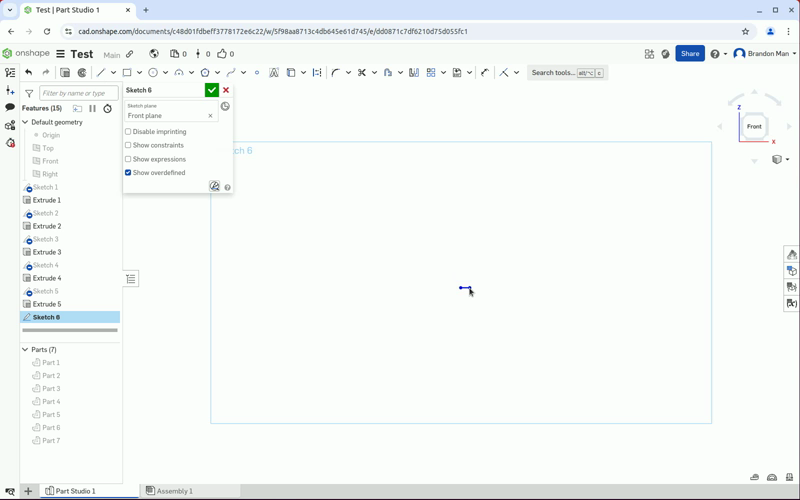
key(a)
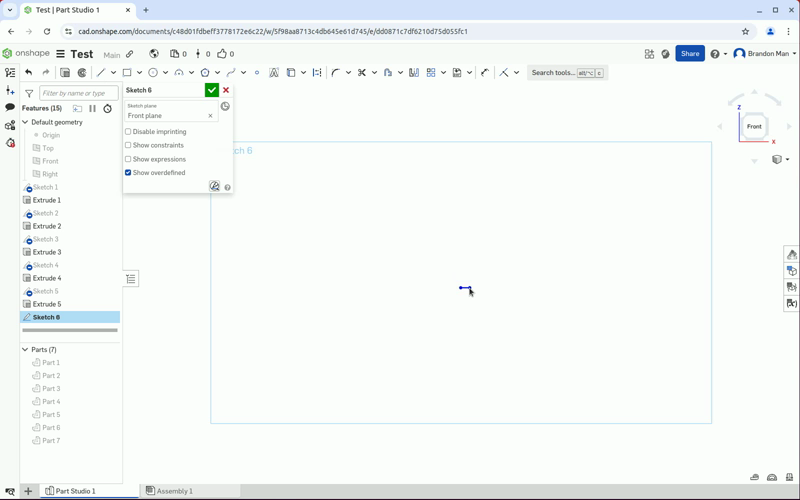
mouse_move(469, 287)
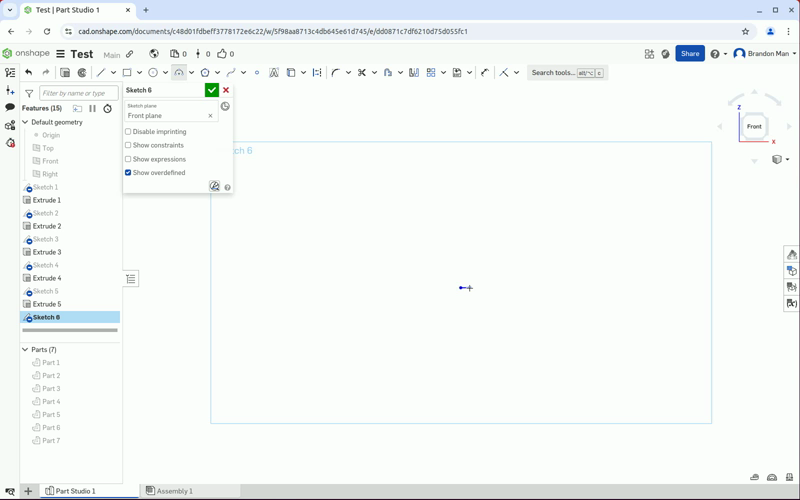
click(469, 287)
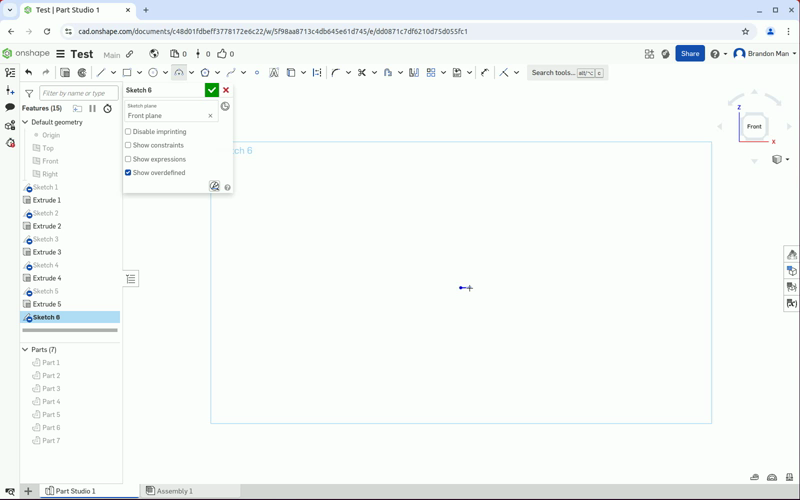
key_down(shift)
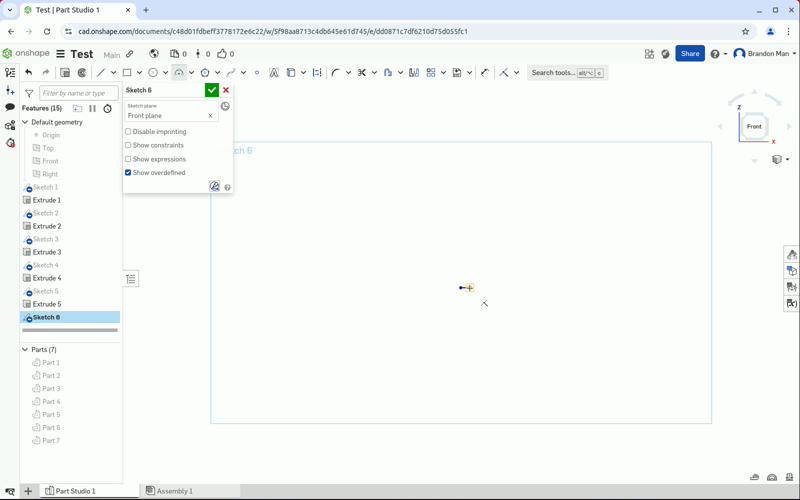
mouse_move(469, 277)
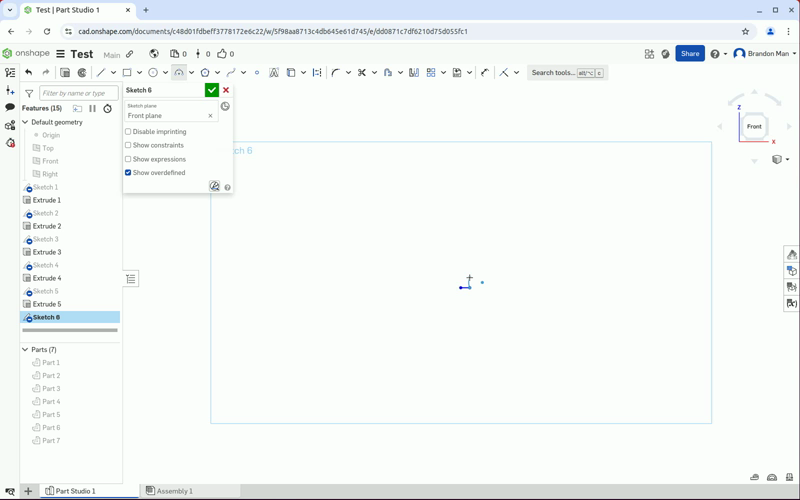
click(469, 277)
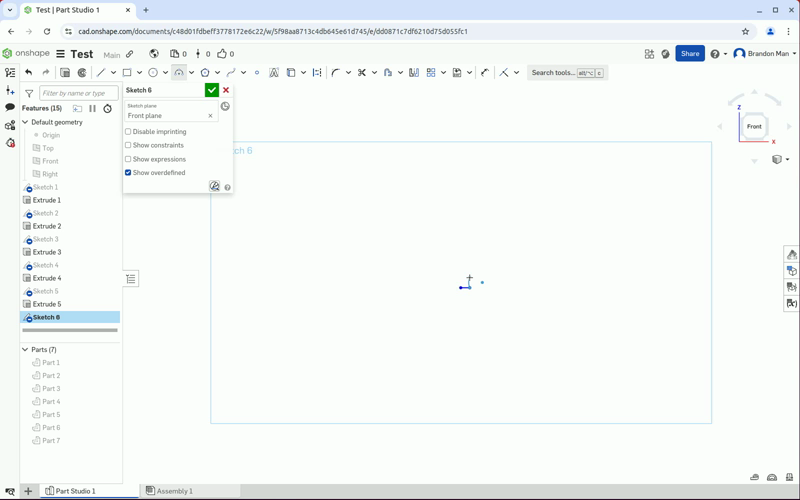
mouse_move(471, 282)
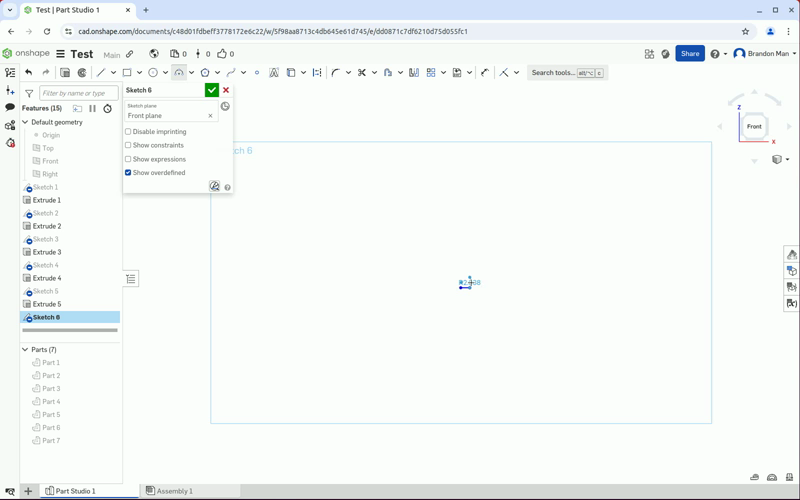
click(471, 282)
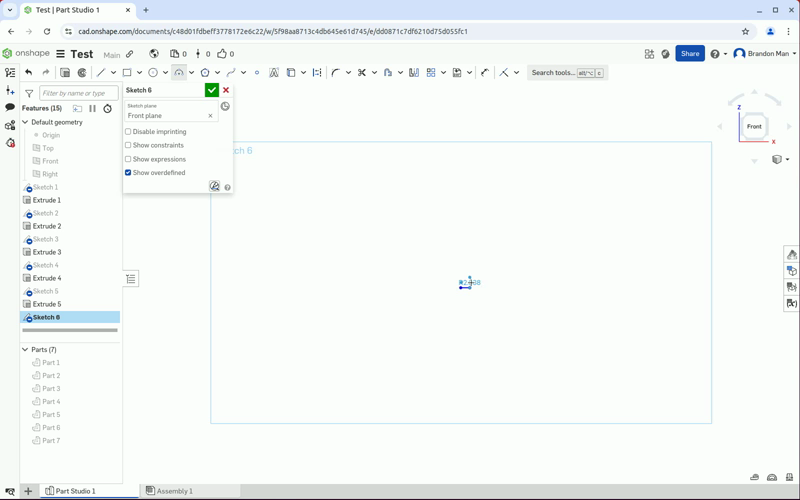
key_up(shift)
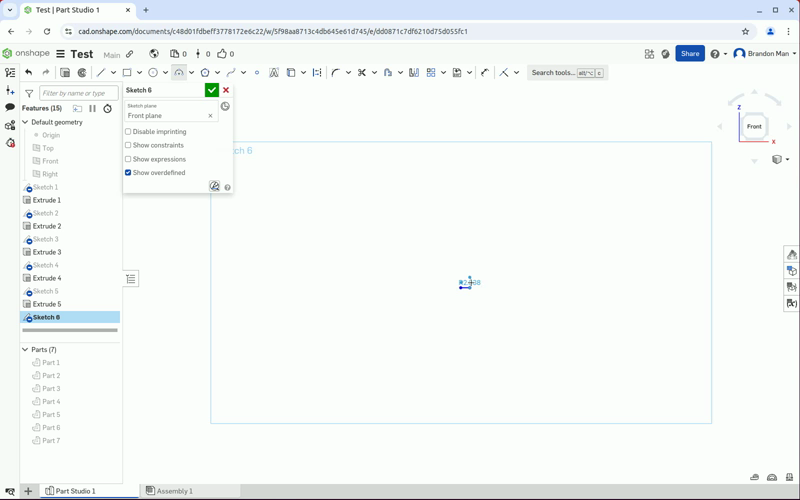
key(esc)
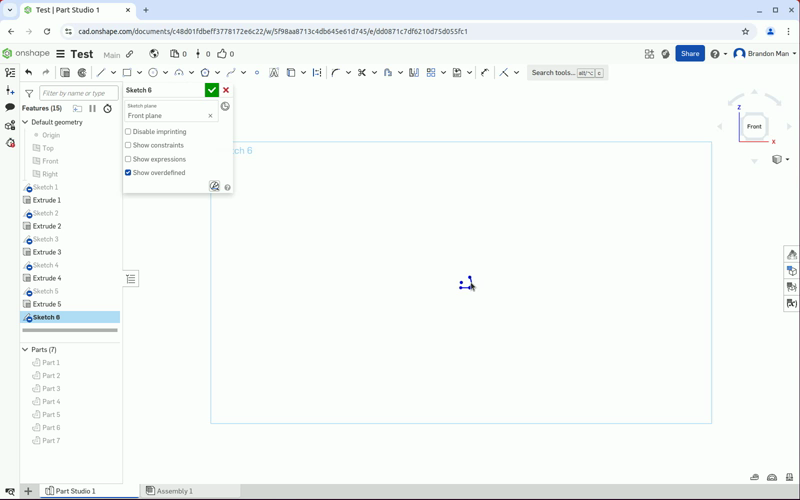
key(l)
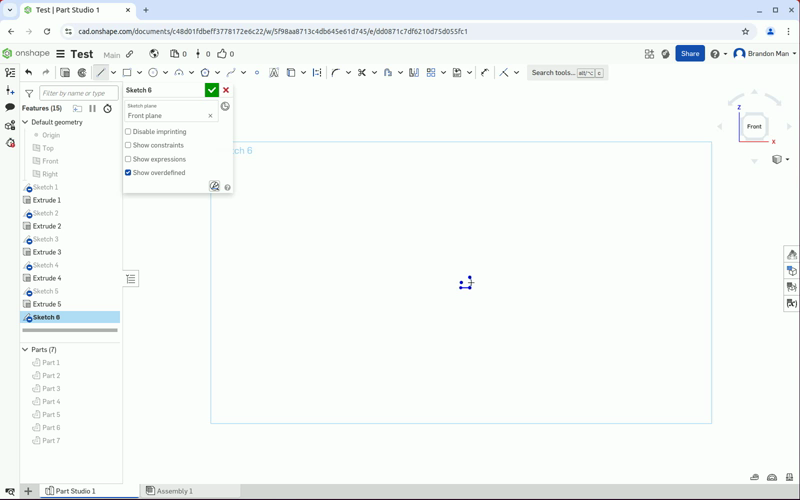
mouse_move(469, 277)
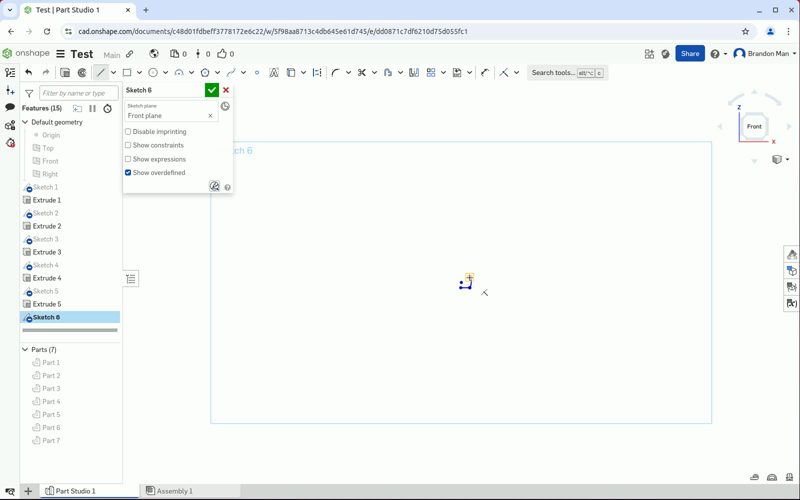
click(469, 277)
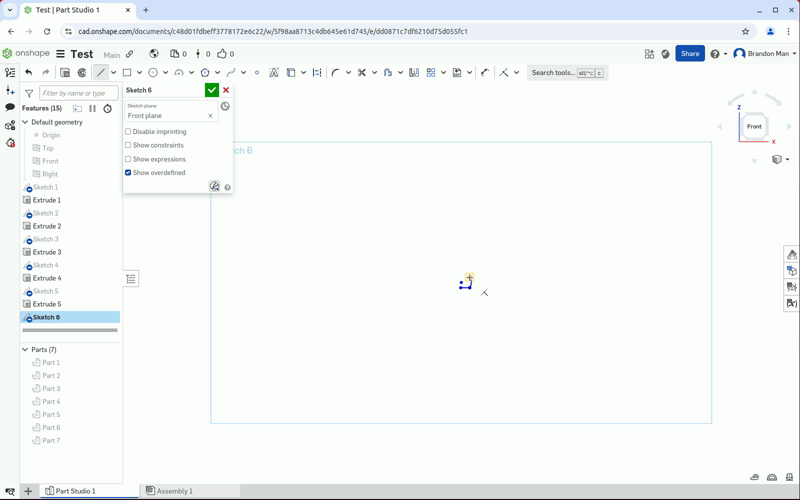
key_down(shift)
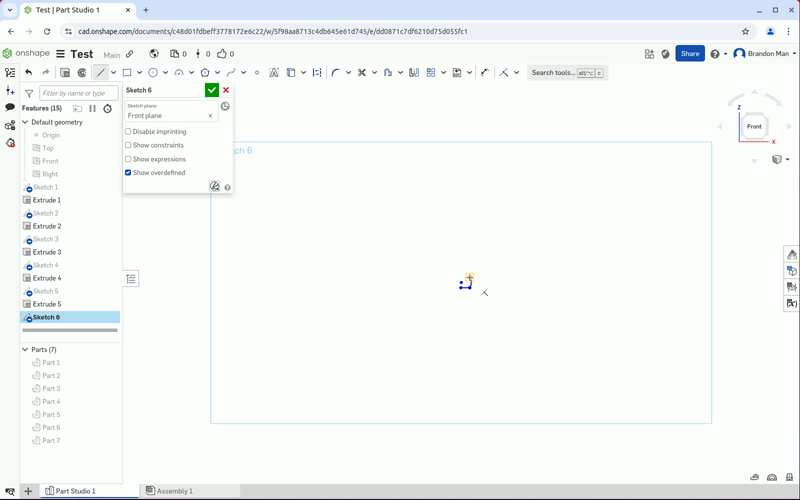
mouse_move(499, 277)
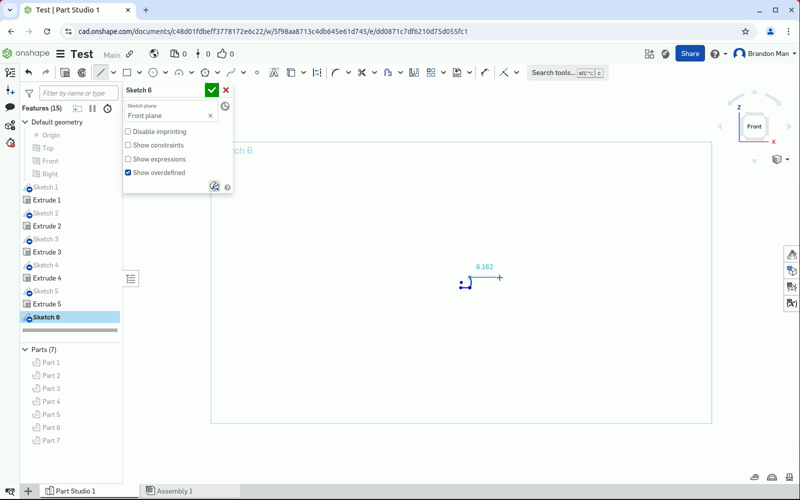
mouse_move(460, 277)
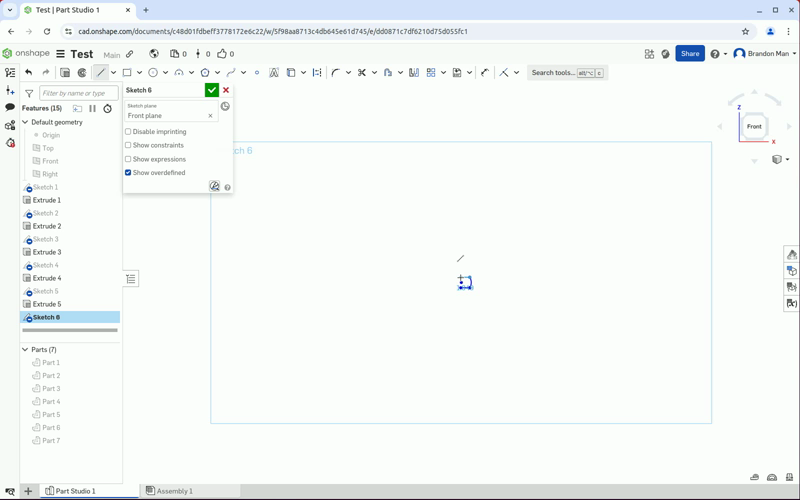
click(460, 277)
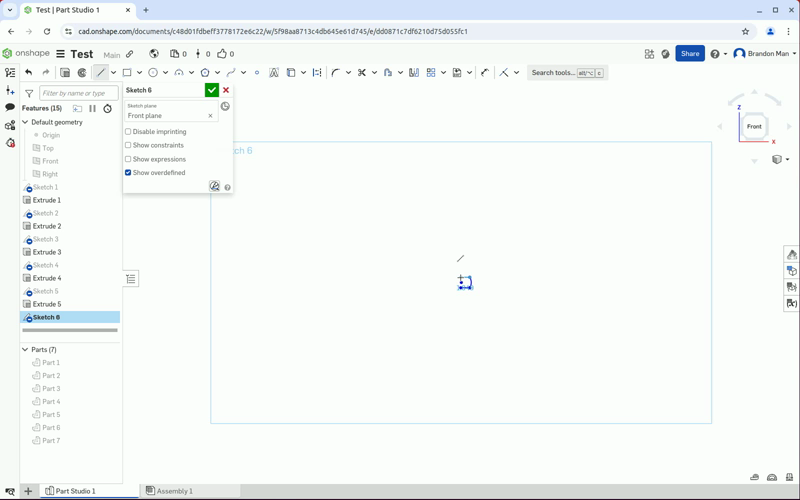
key_up(shift)
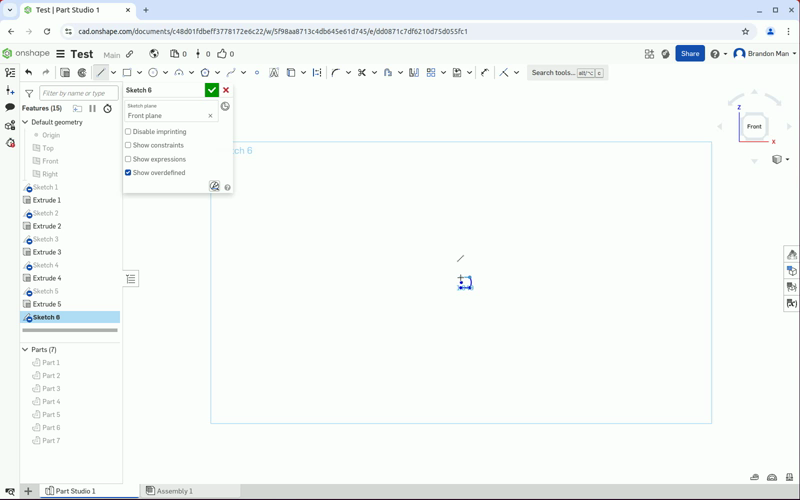
key(esc)
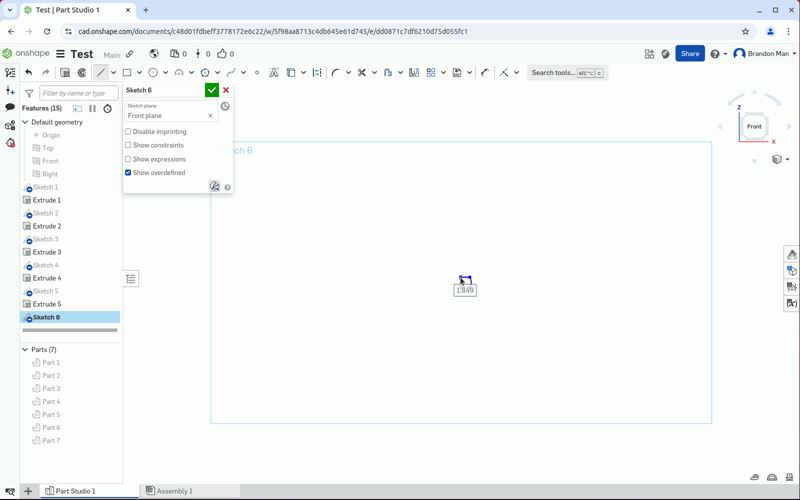
key(a)
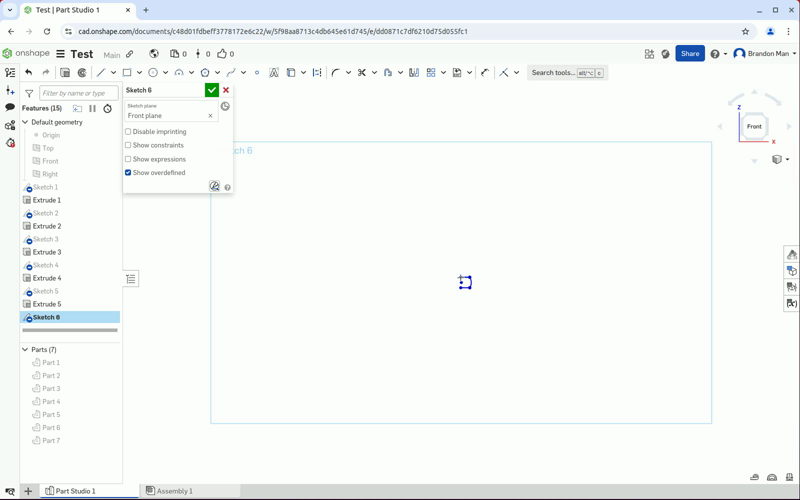
mouse_move(460, 277)
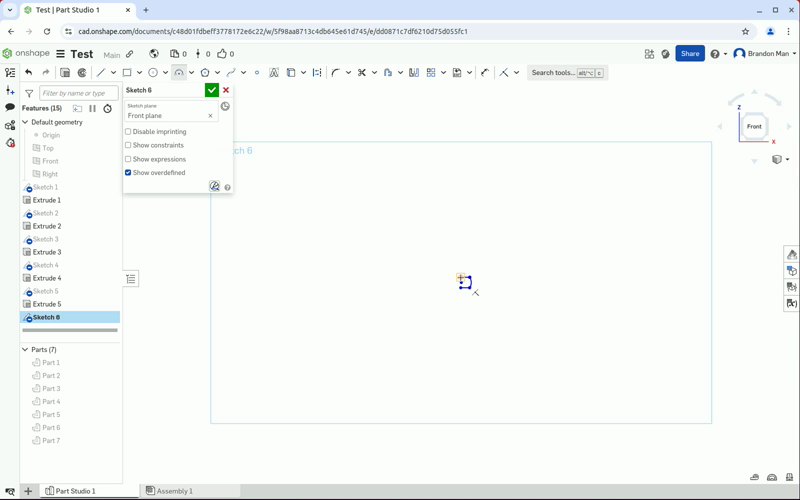
click(460, 277)
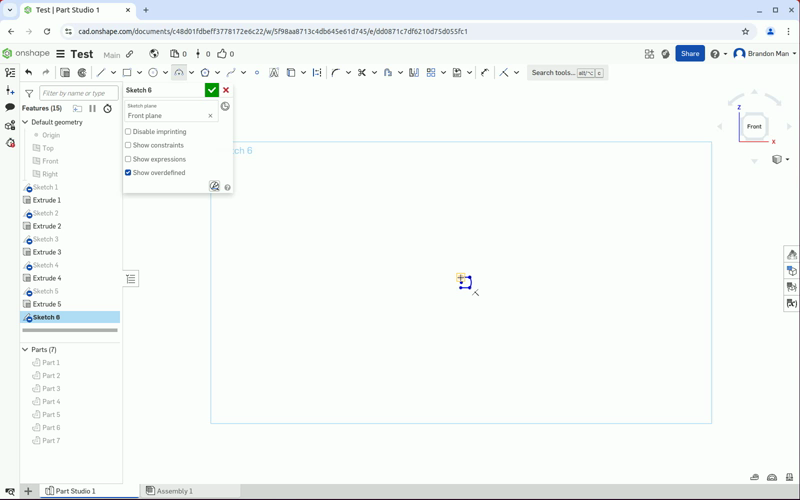
mouse_move(460, 287)
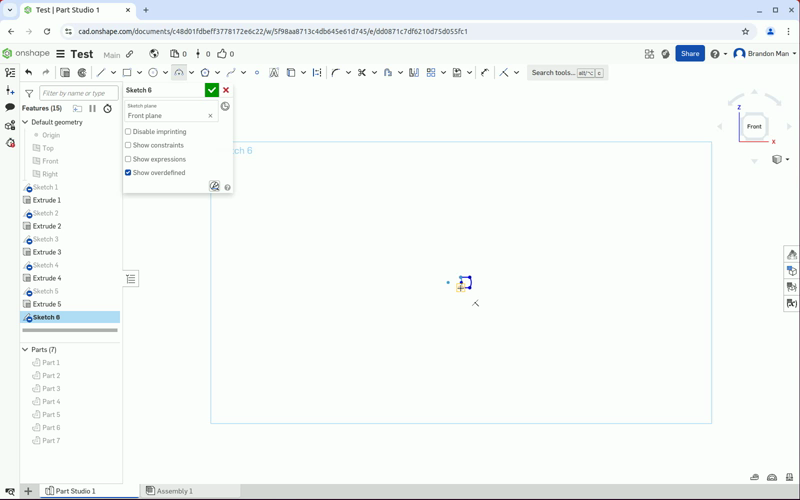
click(460, 287)
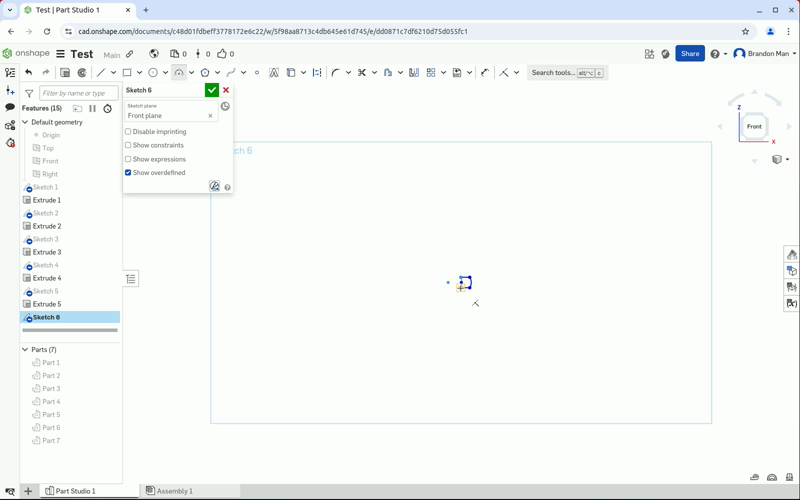
key_down(shift)
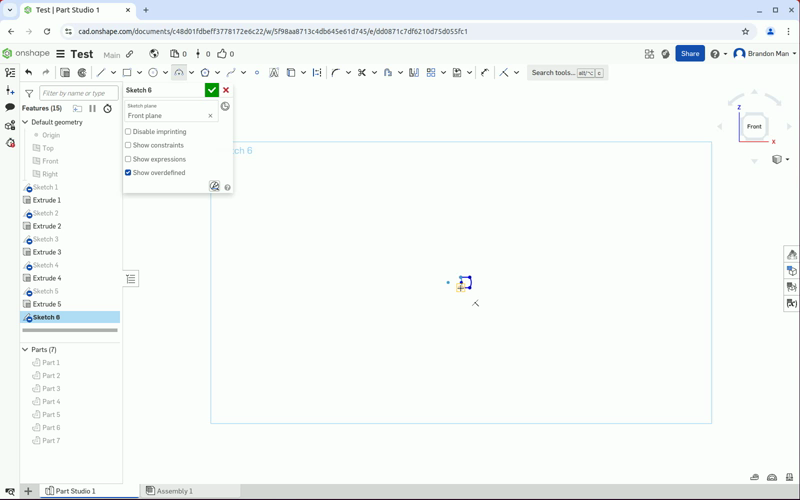
mouse_move(465, 282)
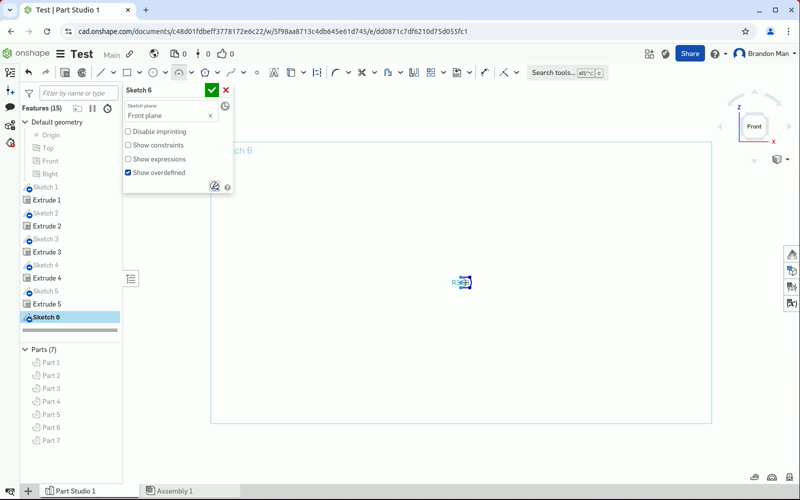
click(465, 282)
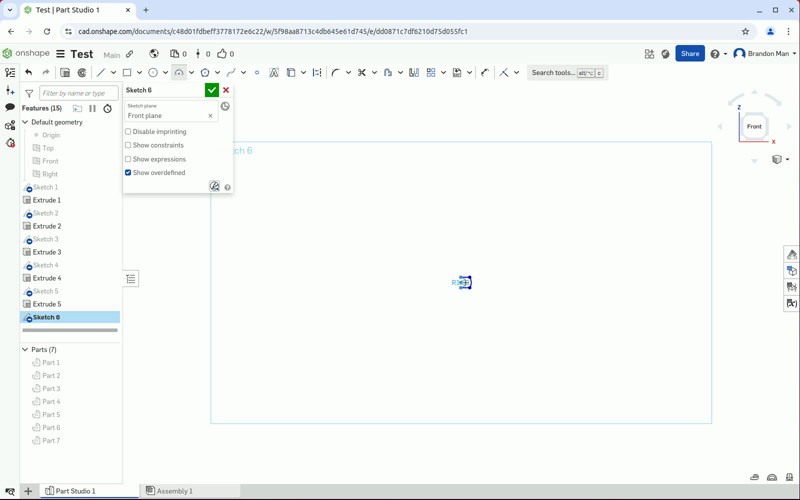
key_up(shift)
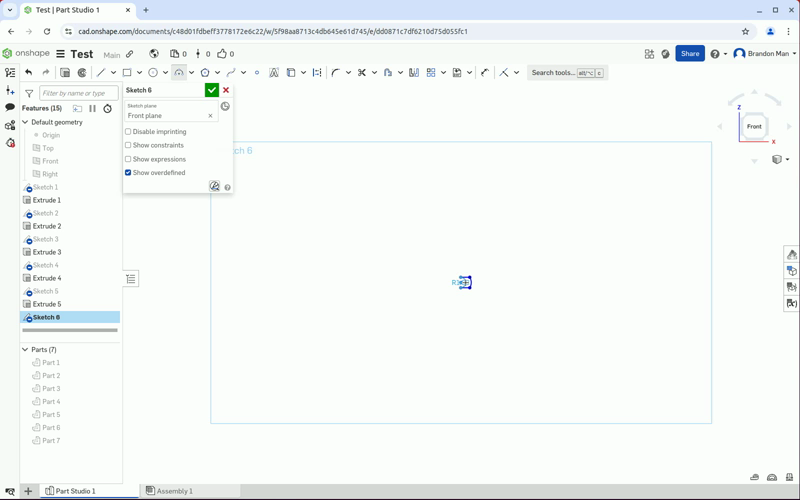
key(esc)
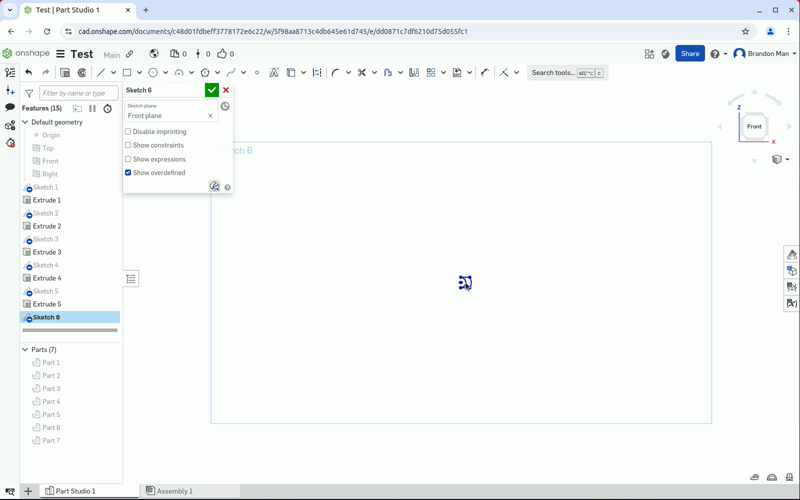
mouse_move(470, 285)
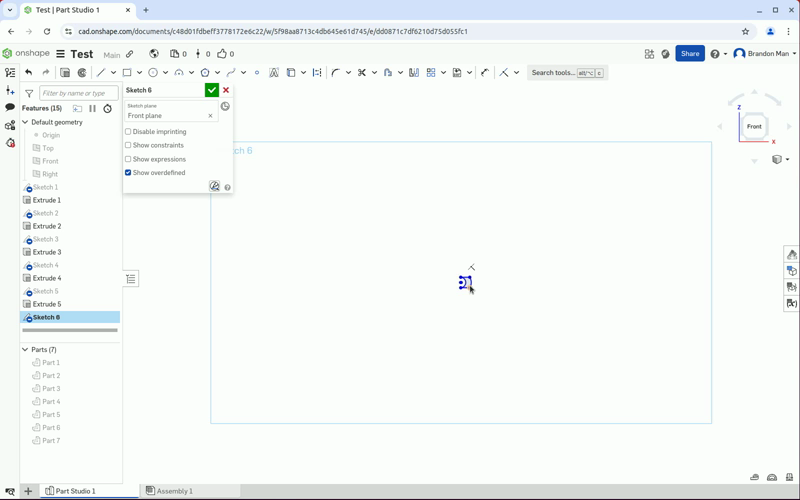
scroll(6)
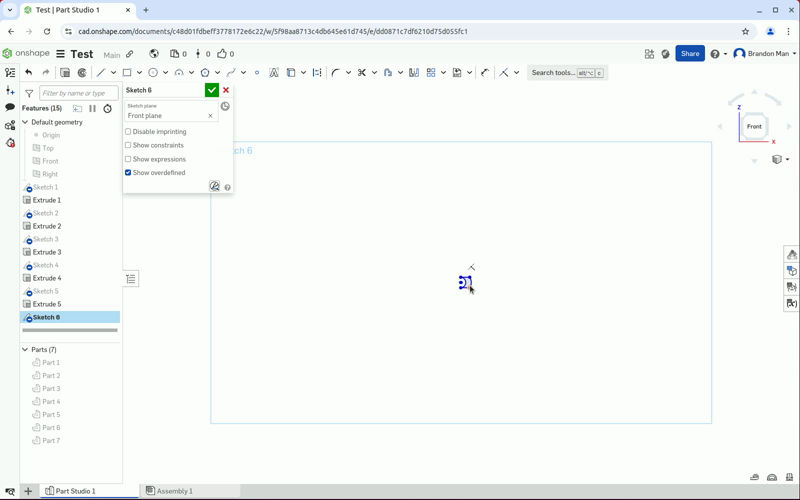
scroll(6)
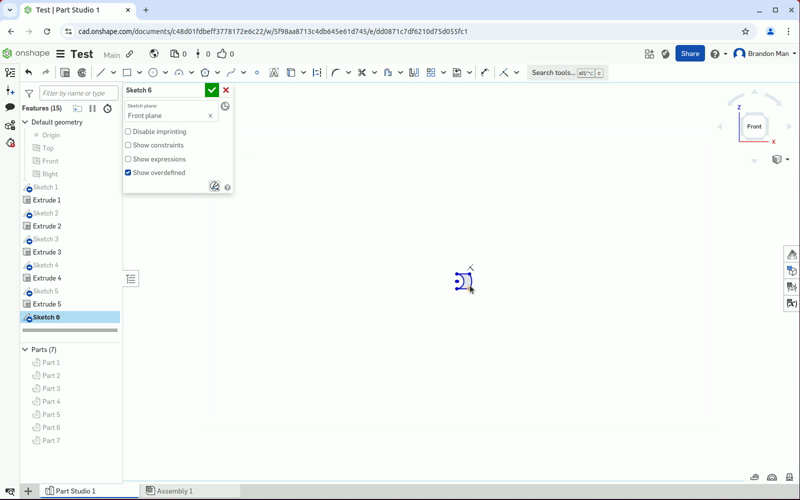
scroll(6)
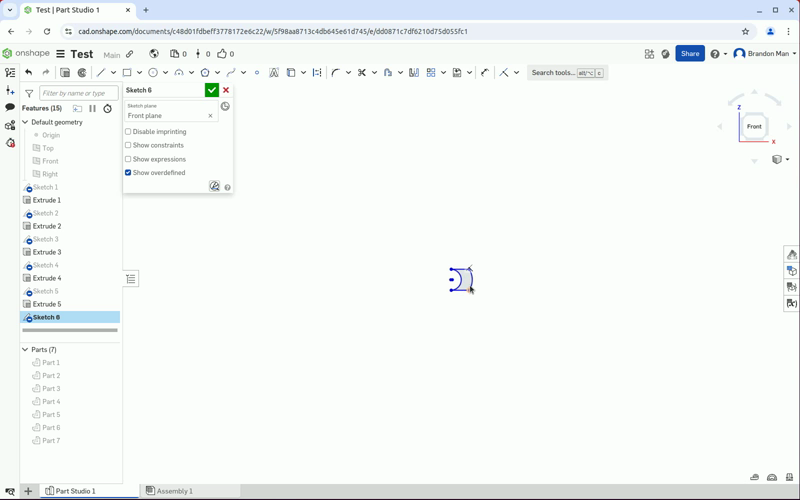
scroll(6)
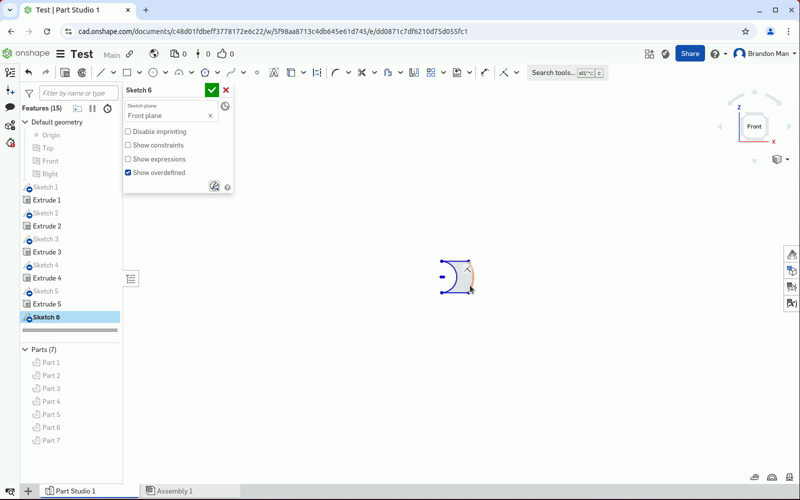
scroll(6)
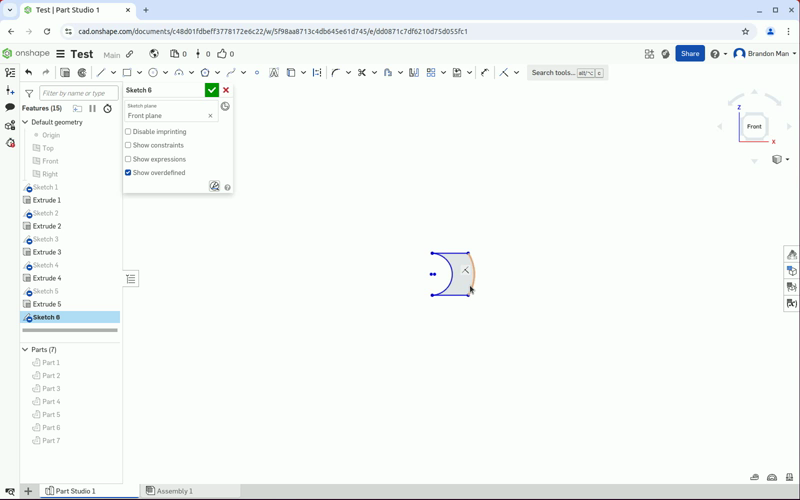
scroll(6)
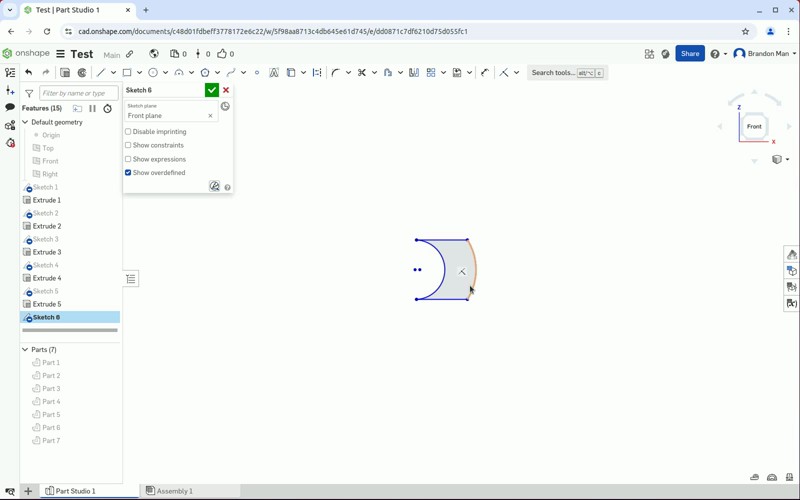
scroll(6)
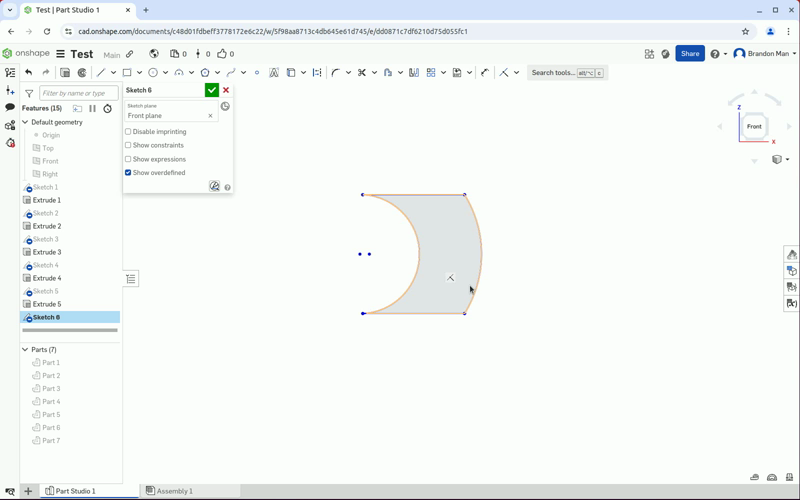
click(470, 285)
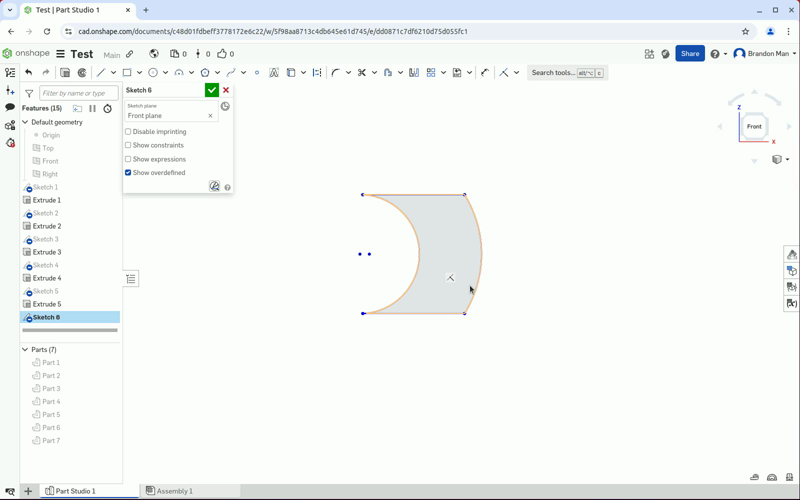
scroll(-6)
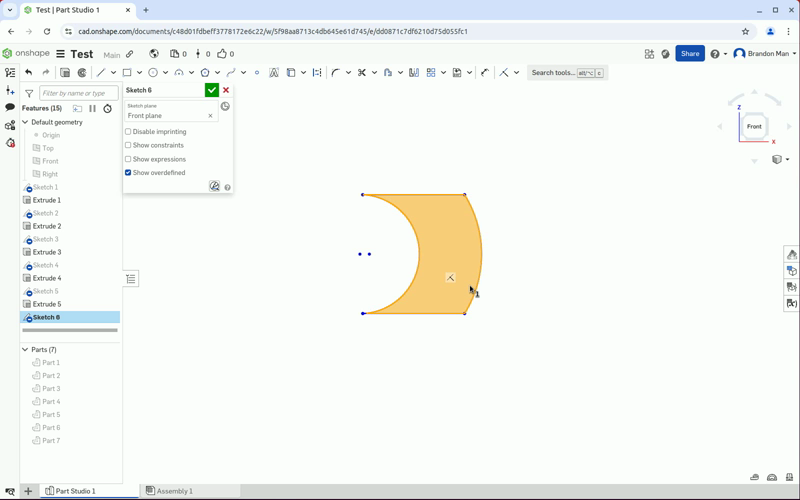
scroll(-6)
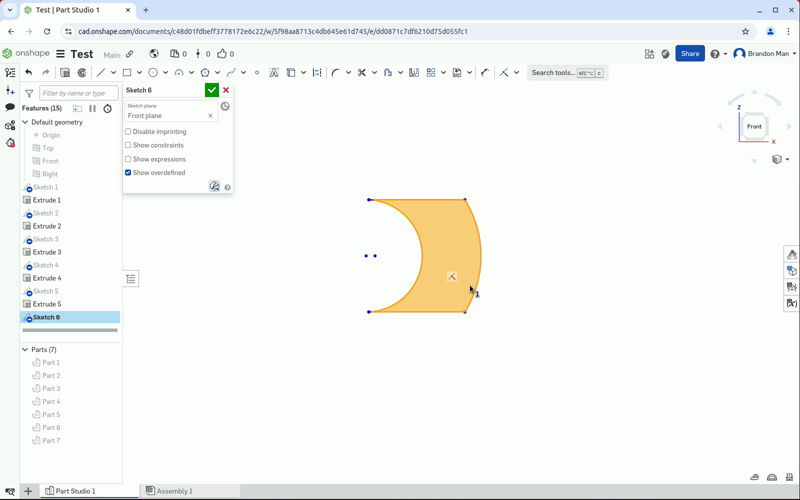
scroll(-6)
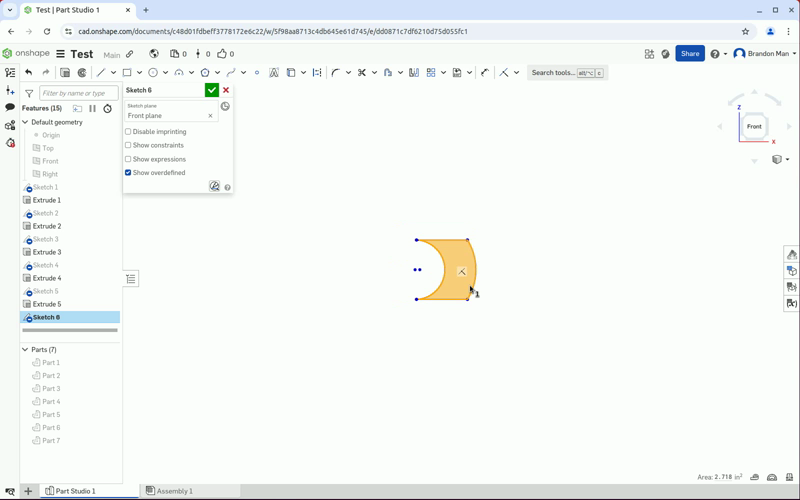
scroll(-6)
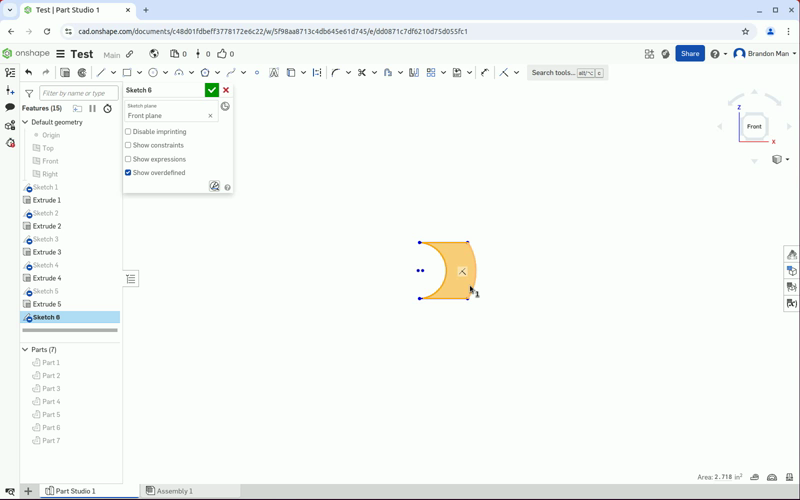
scroll(-6)
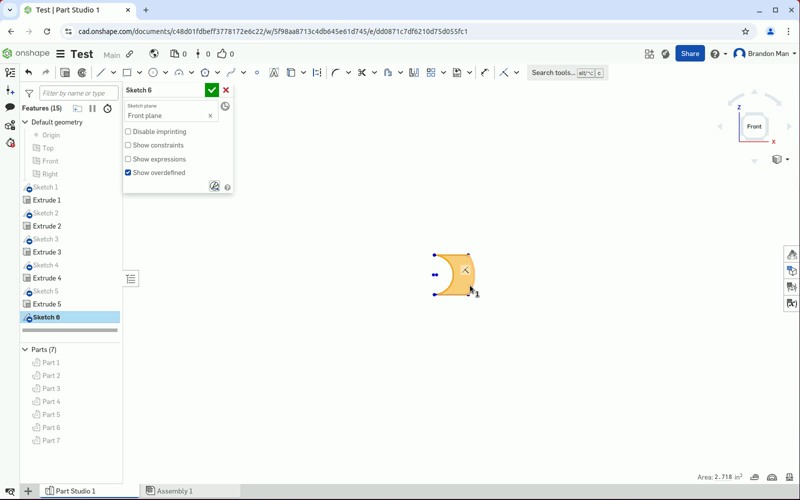
scroll(-6)
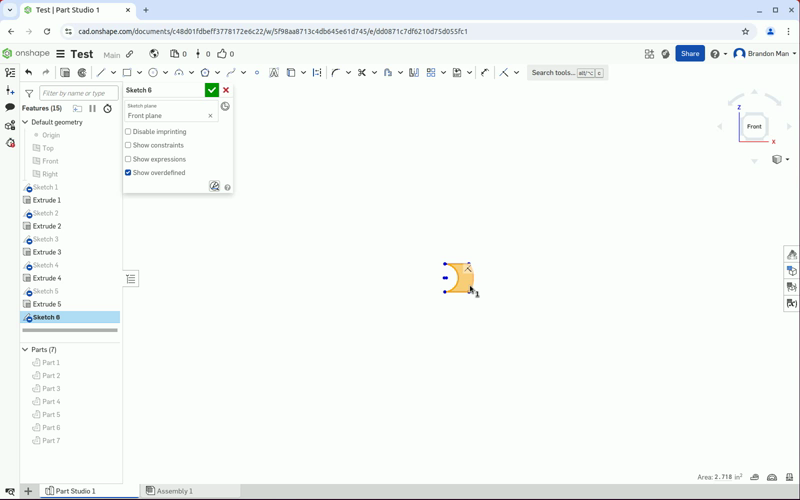
scroll(-6)
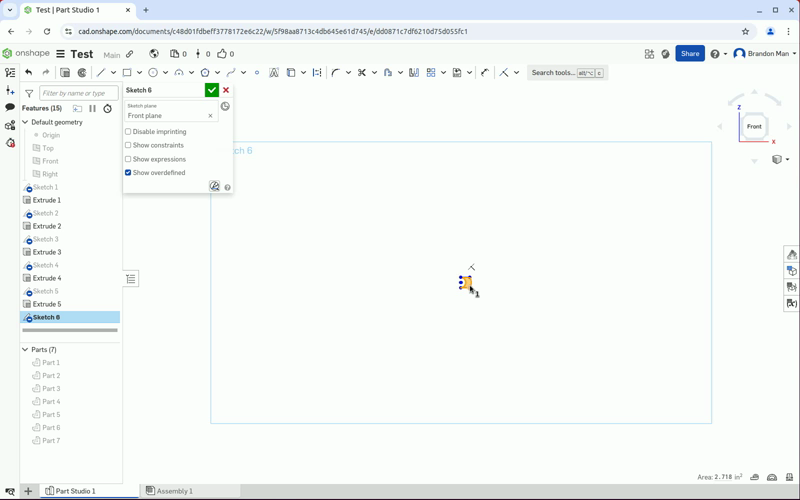
mouse_move(73, 352)
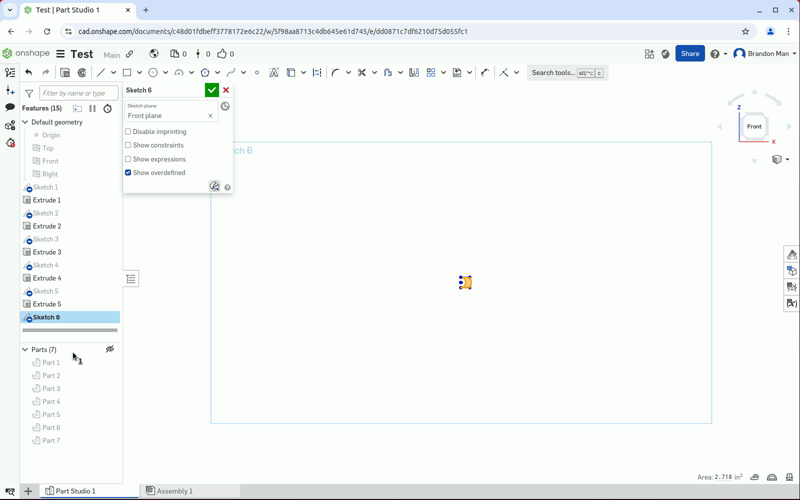
key(shift+y)
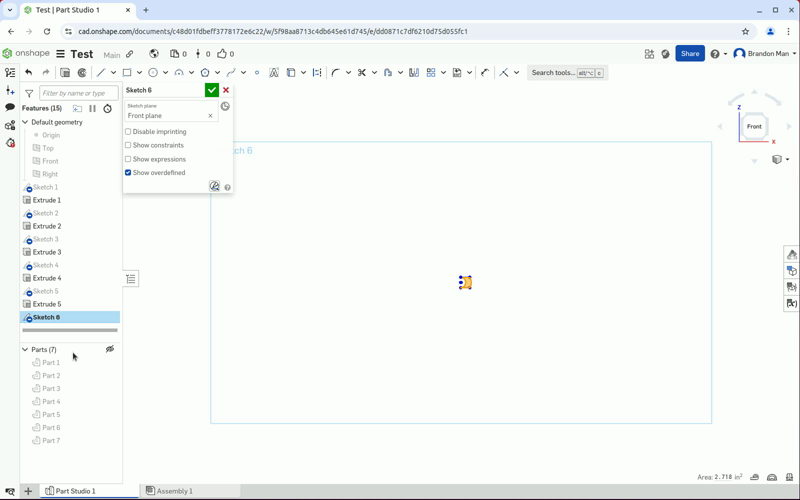
key(shift+e)
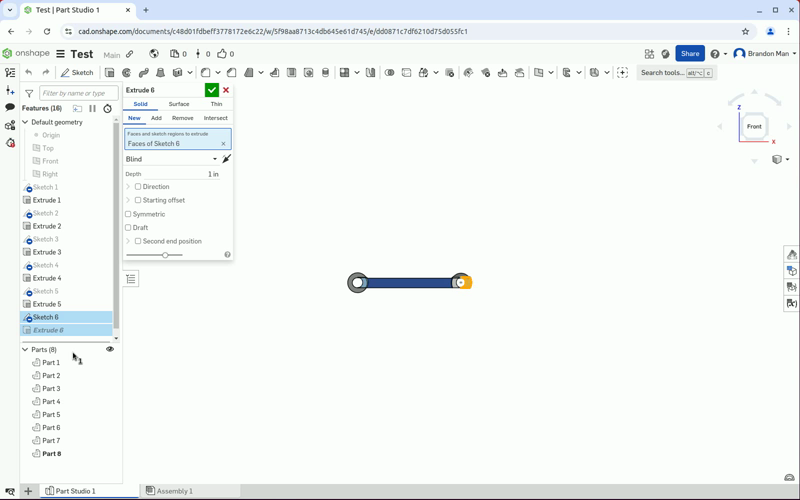
mouse_move(143, 106)
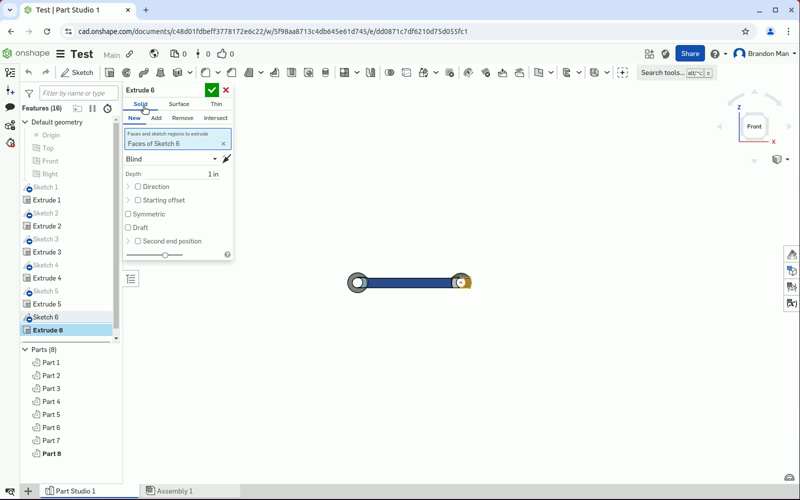
click(143, 106)
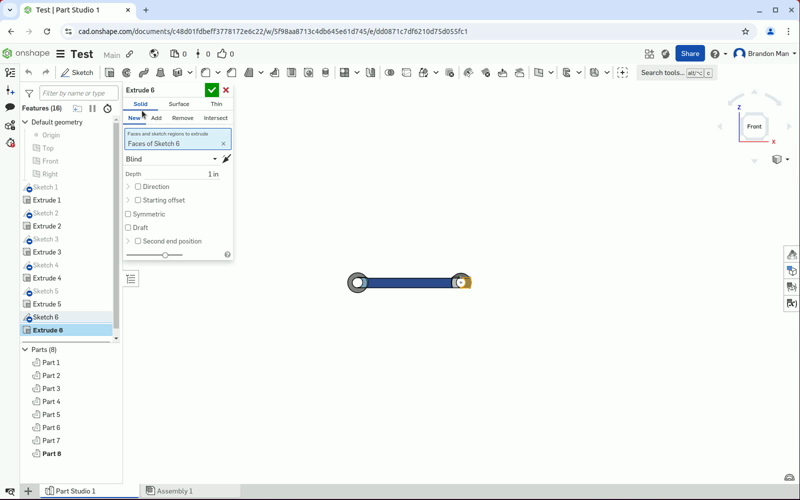
mouse_move(137, 120)
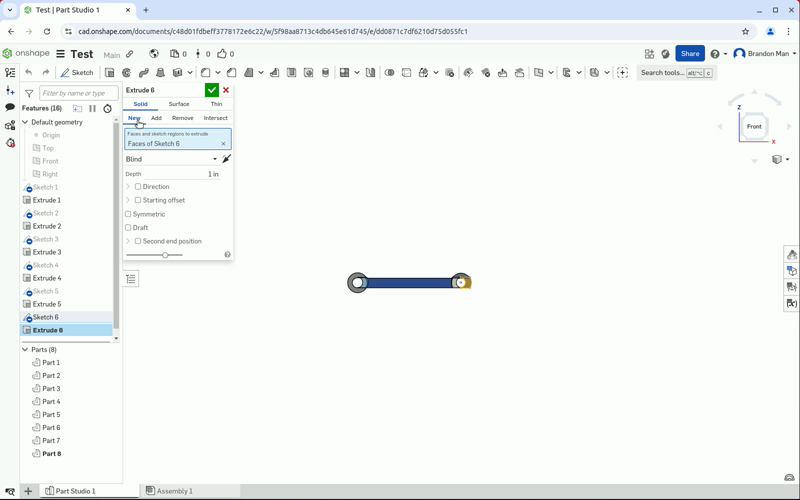
click(137, 120)
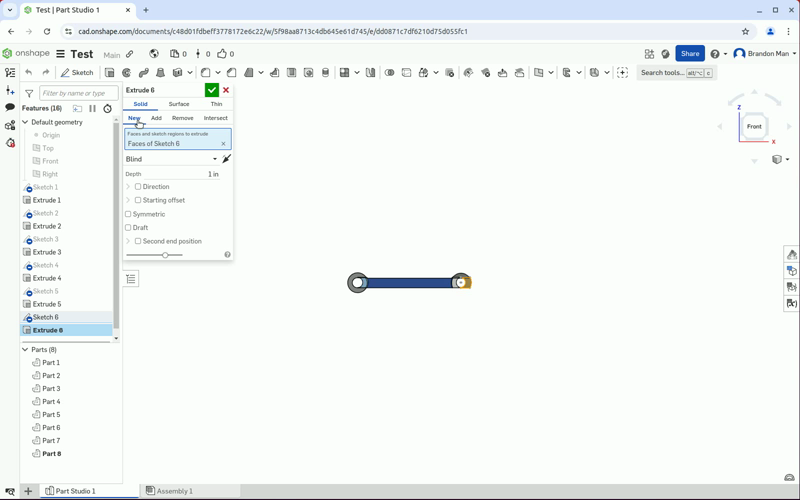
key(tab, 4)
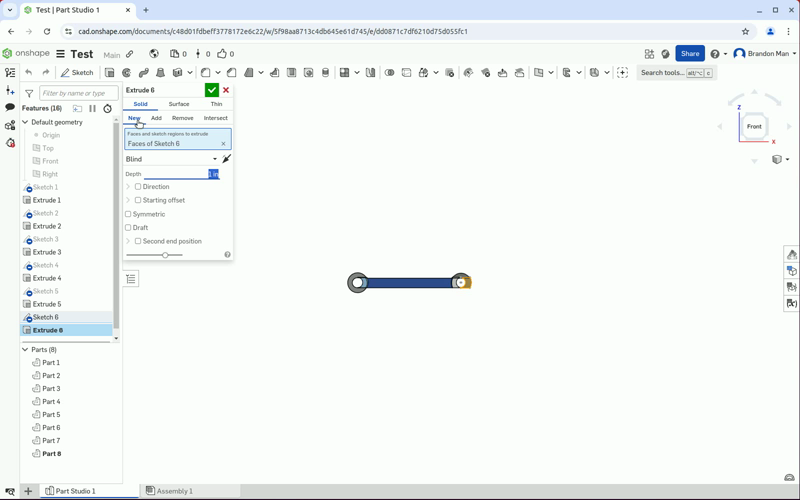
text(1.685)
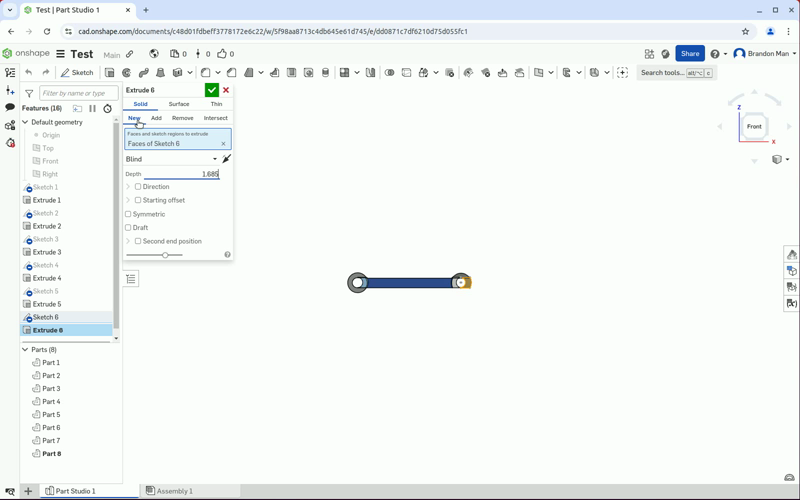
key(enter)
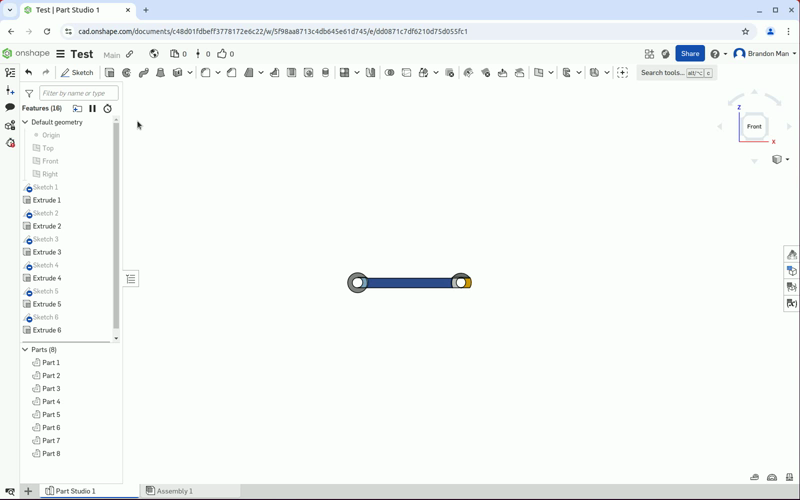
key(shift+h)
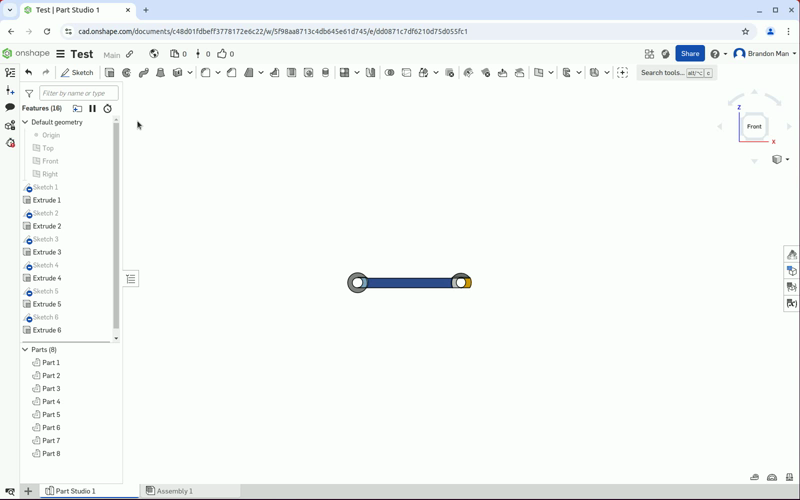
key(shift+h)
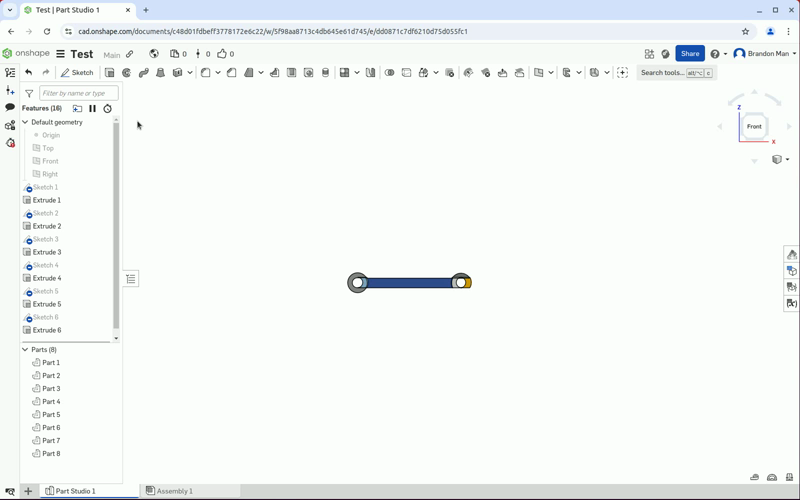
mouse_move(69, 189)
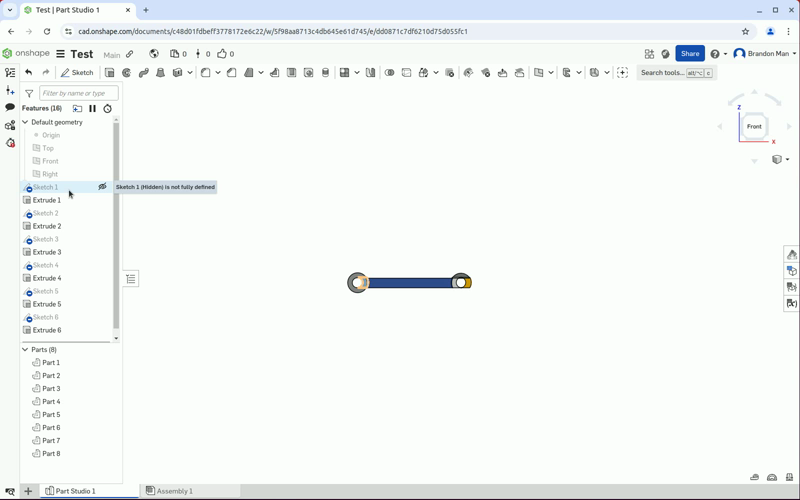
click(69, 189)
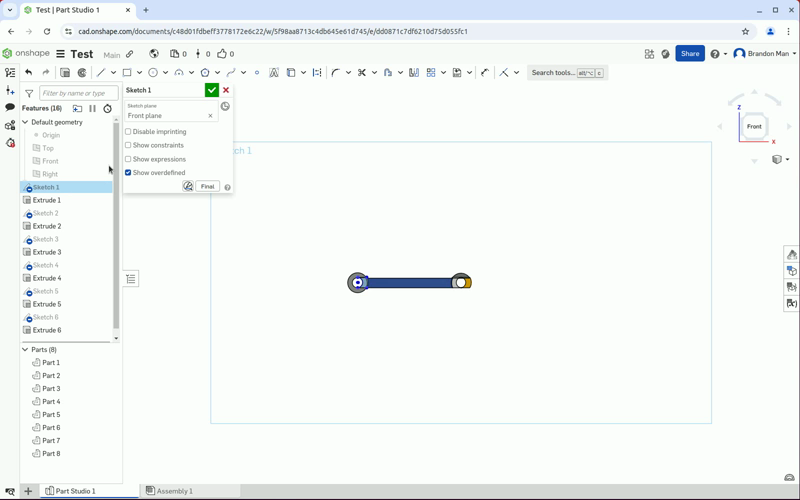
mouse_move(229, 92)
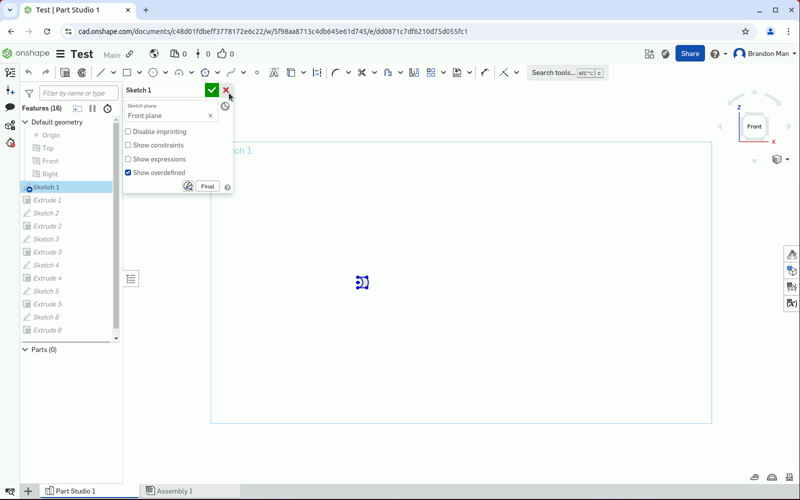
click(229, 92)
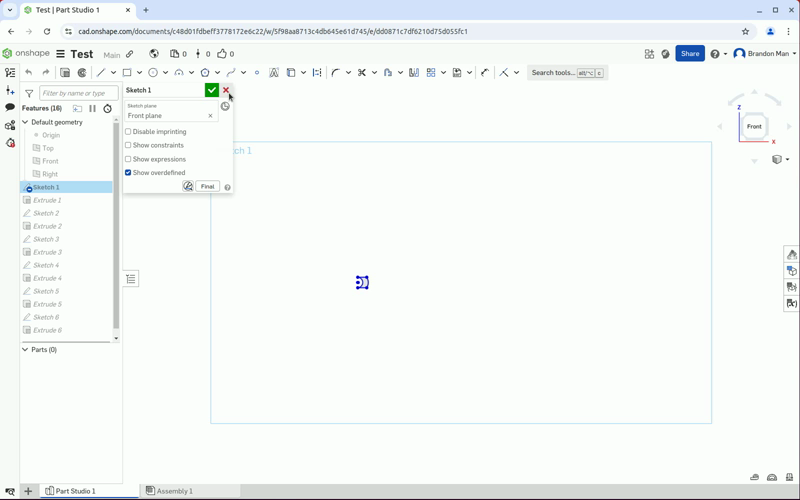
key(shift+s)
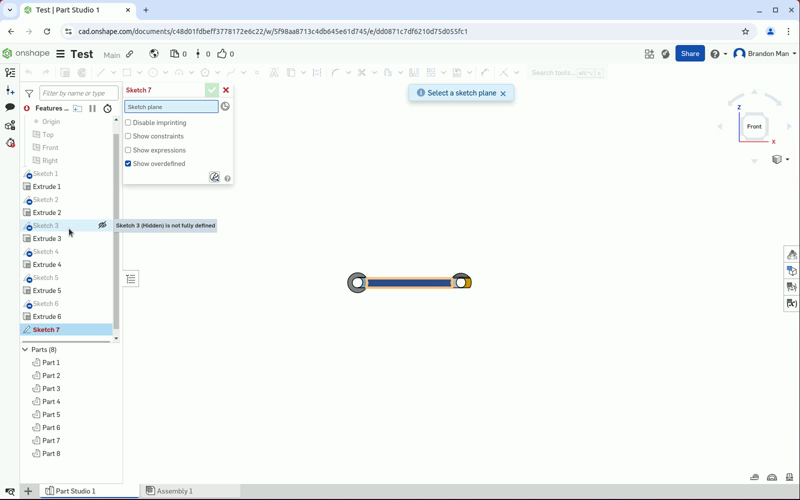
scroll(3)
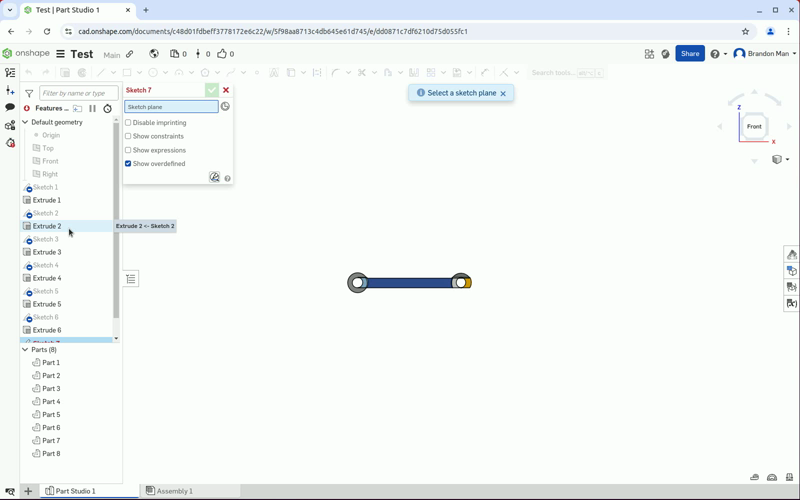
mouse_move(69, 163)
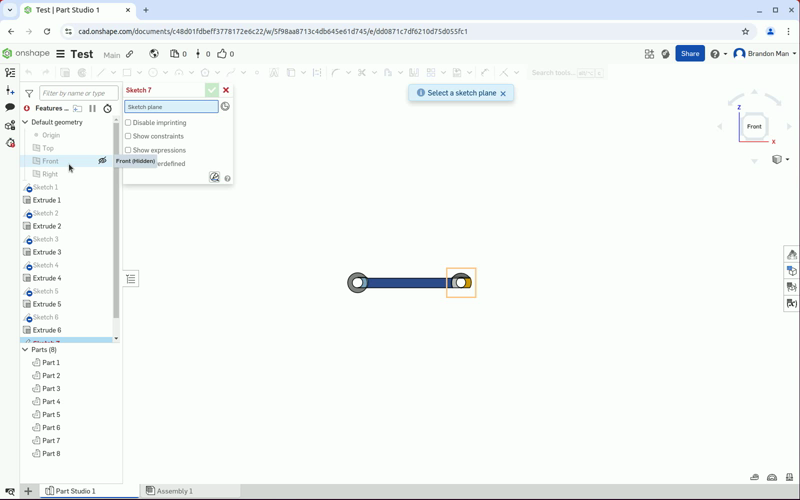
click(69, 163)
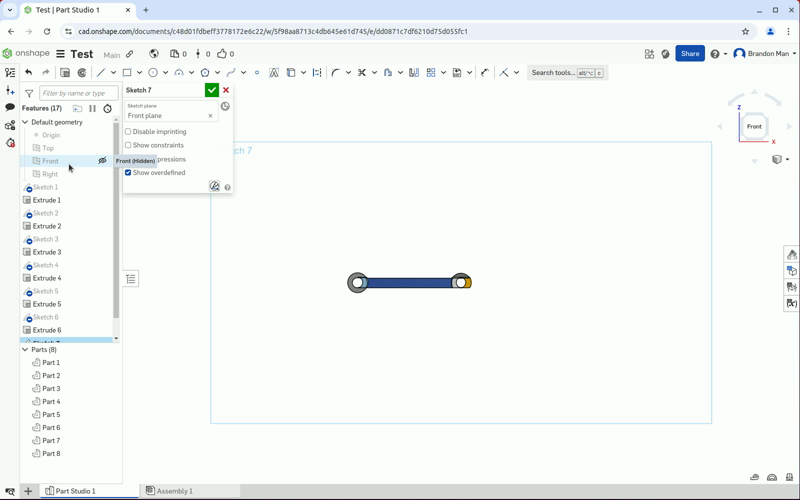
mouse_move(73, 352)
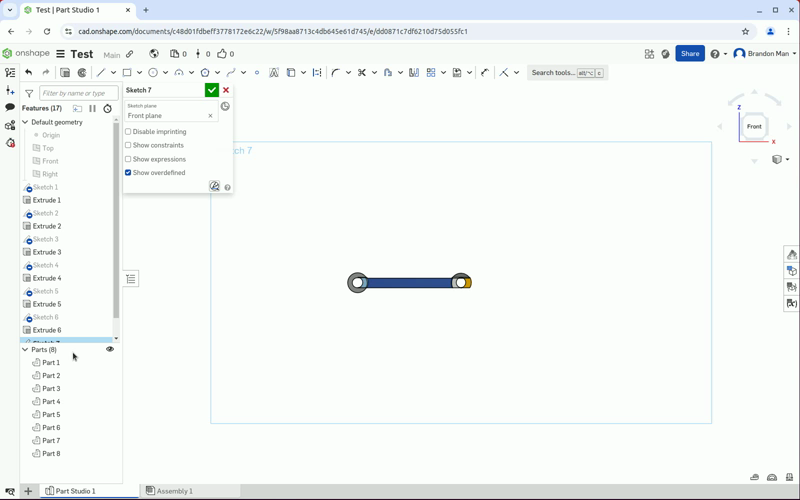
key(y)
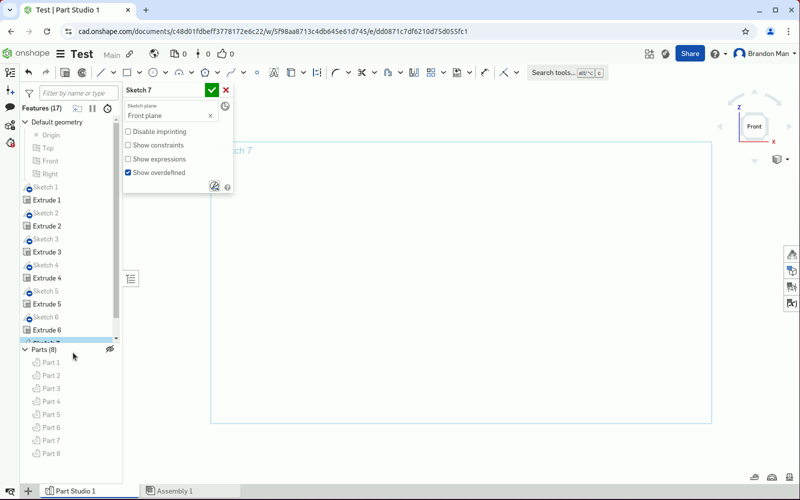
key(a)
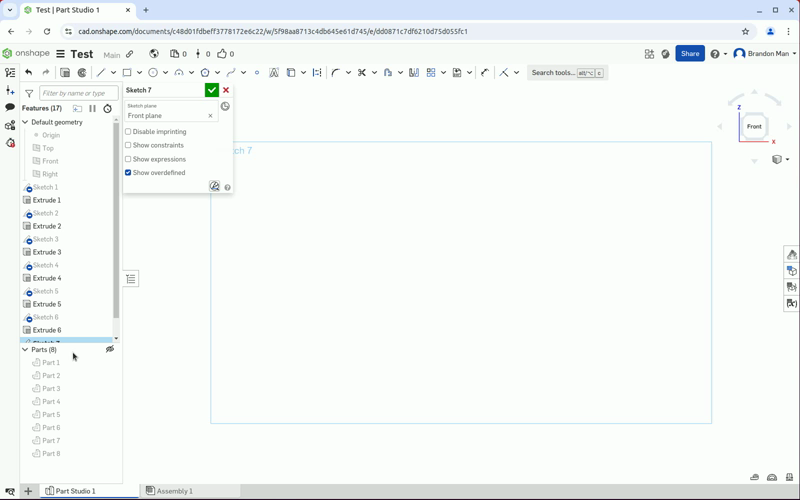
key_down(shift)
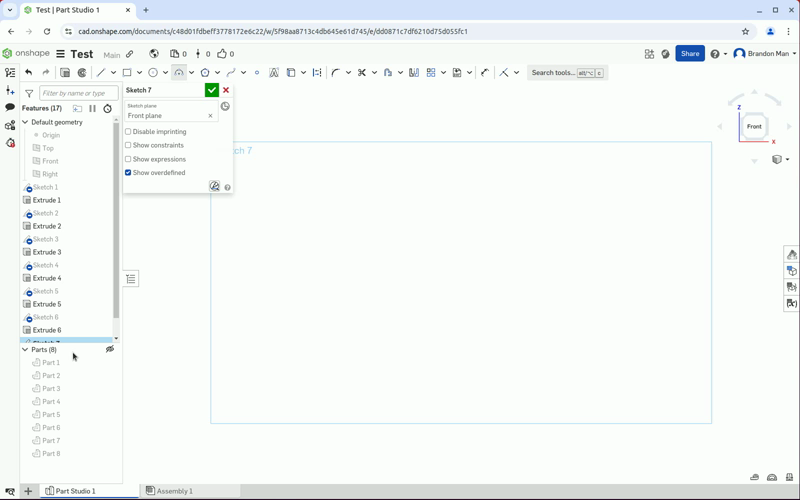
mouse_move(452, 287)
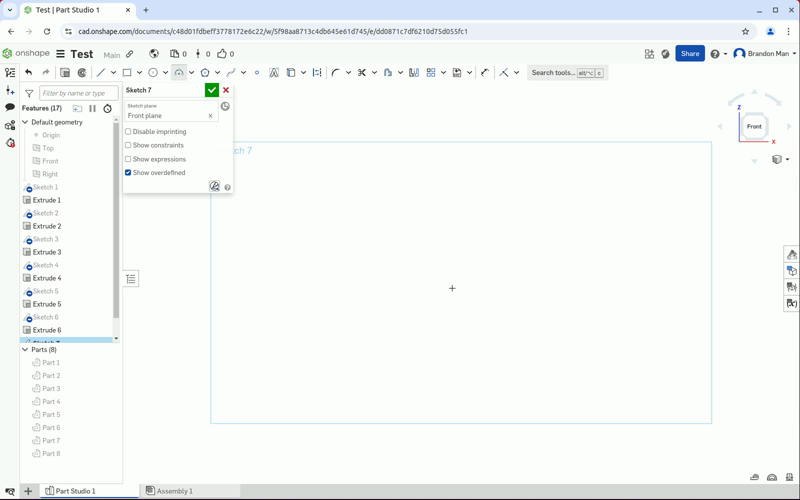
click(452, 287)
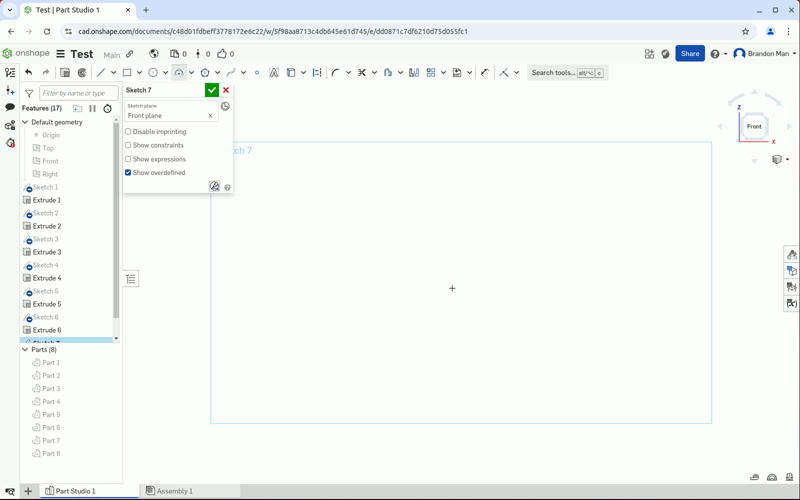
key_up(shift)
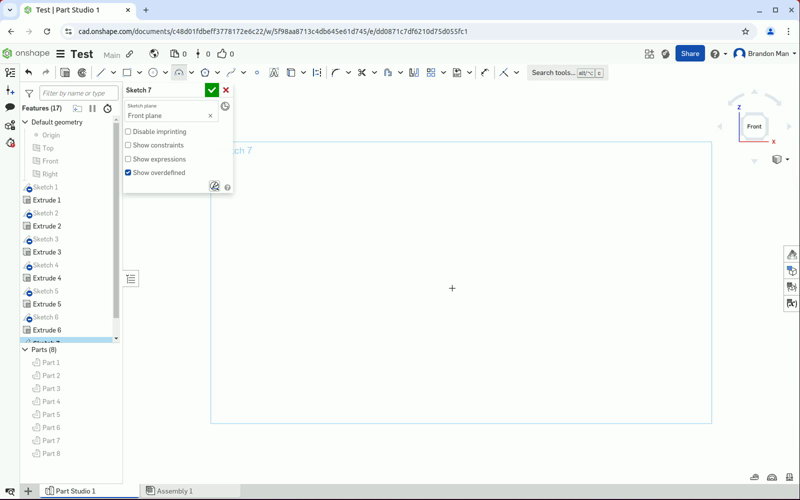
key_down(shift)
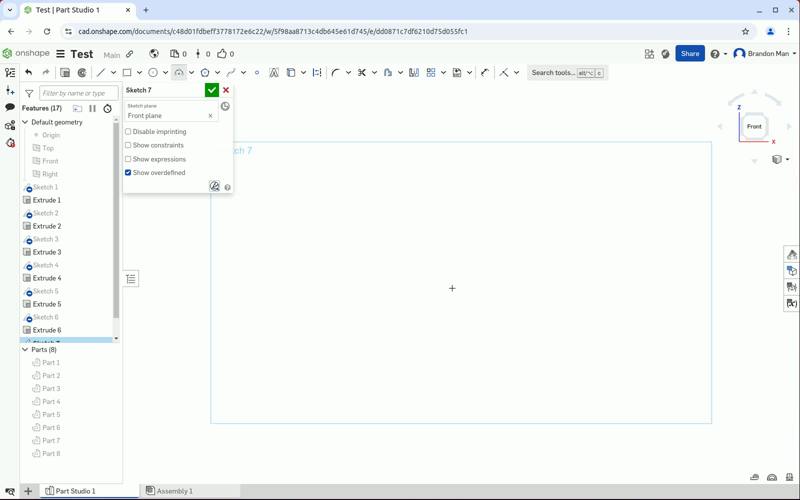
mouse_move(469, 287)
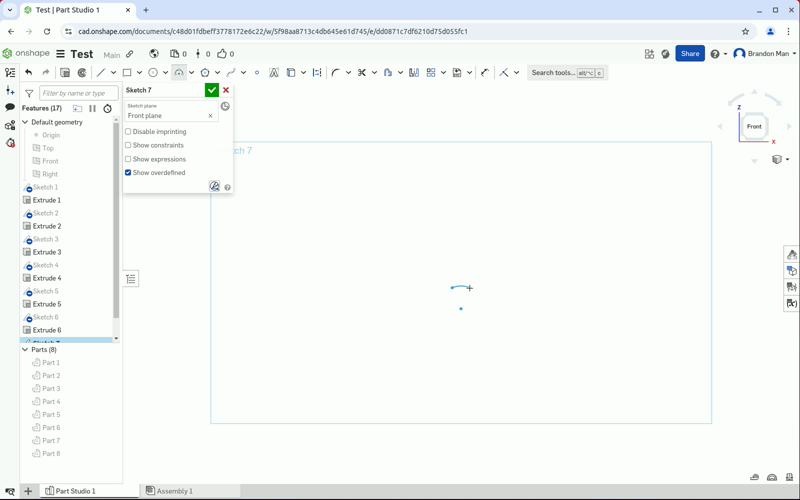
click(469, 287)
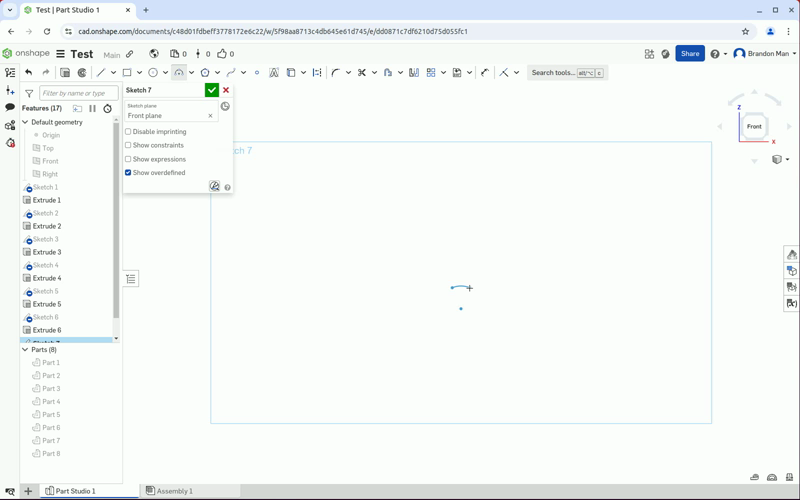
mouse_move(461, 292)
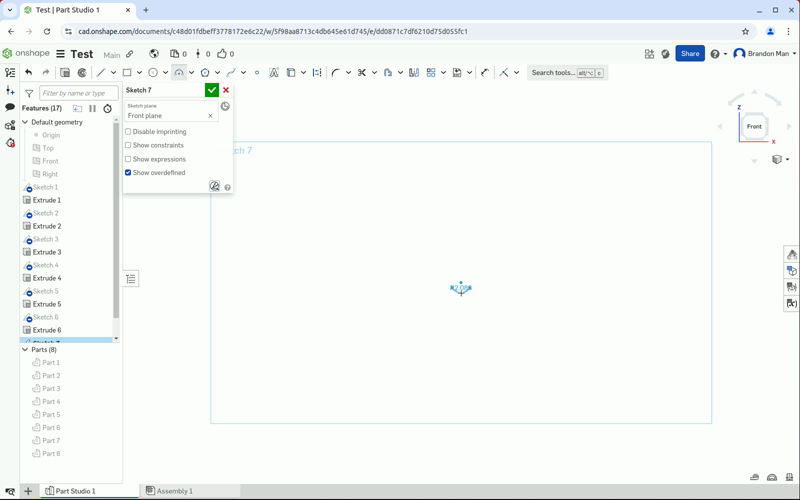
click(461, 292)
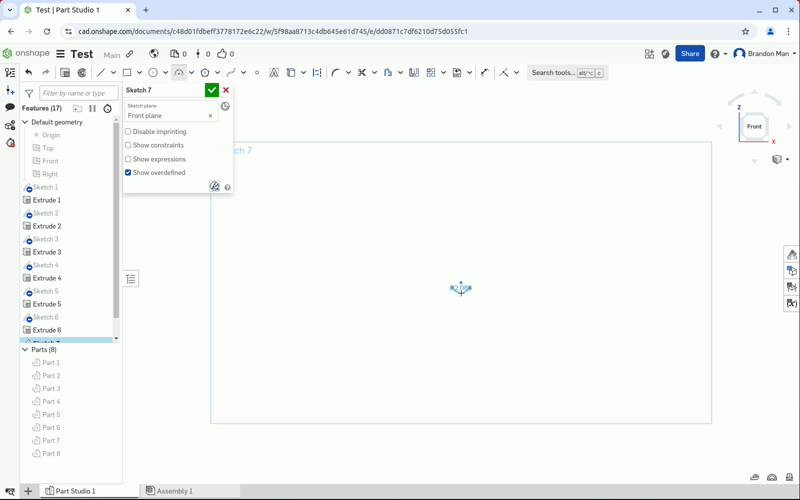
key_up(shift)
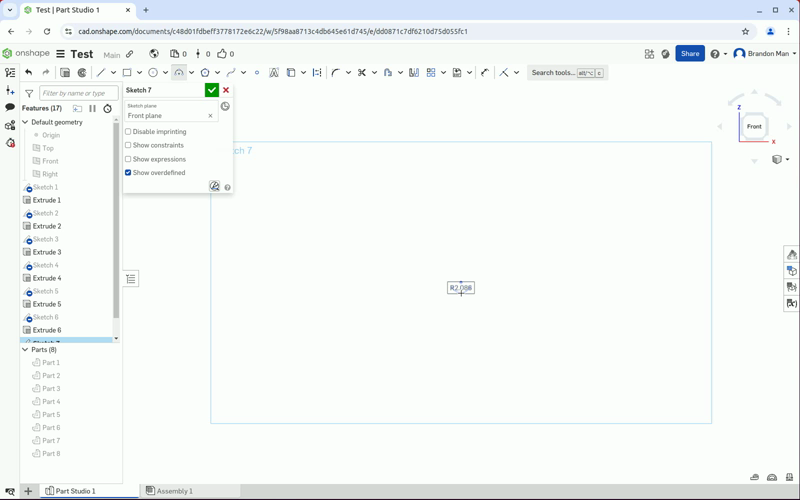
key(esc)
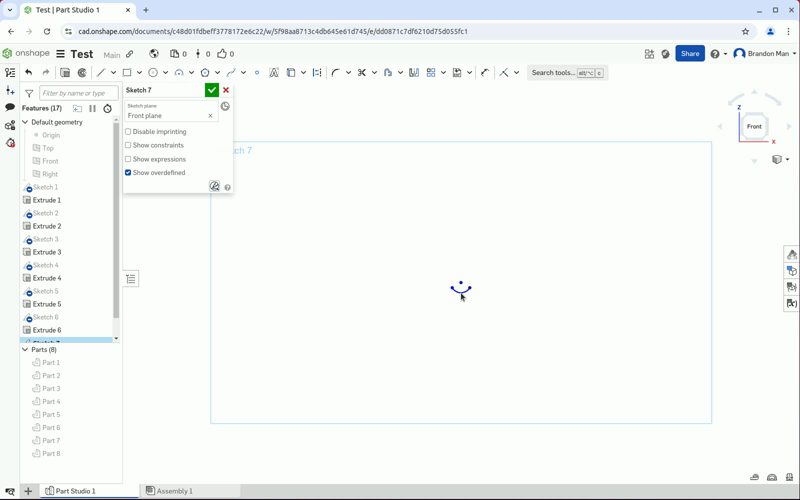
key(l)
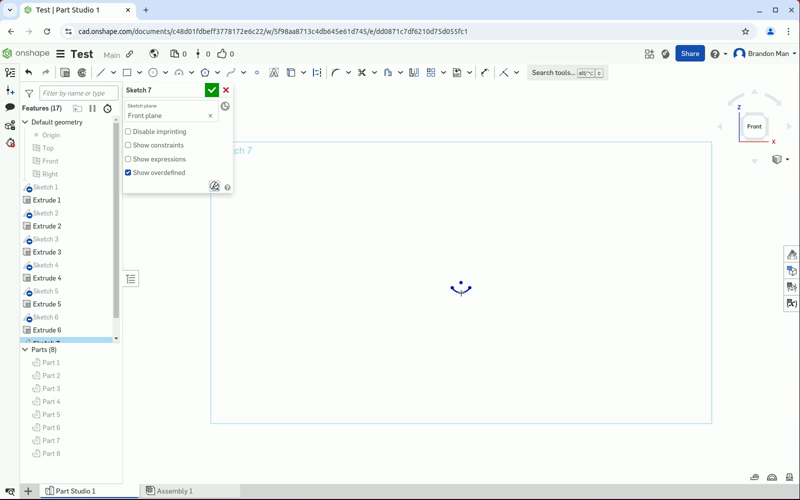
mouse_move(469, 287)
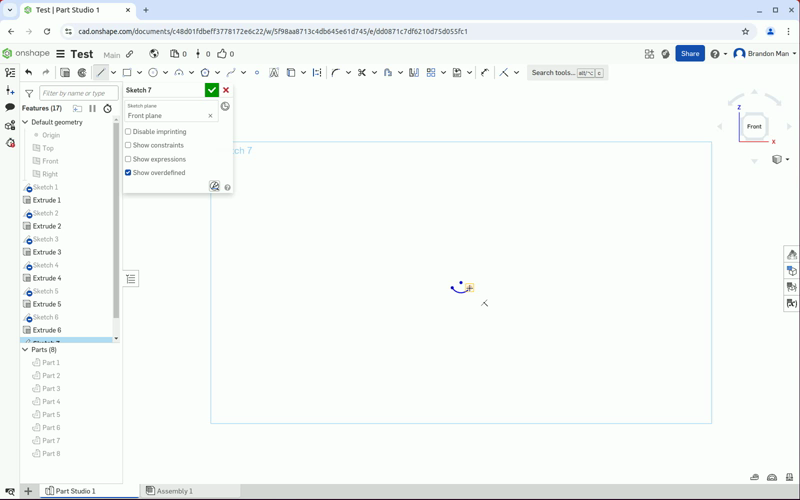
click(469, 287)
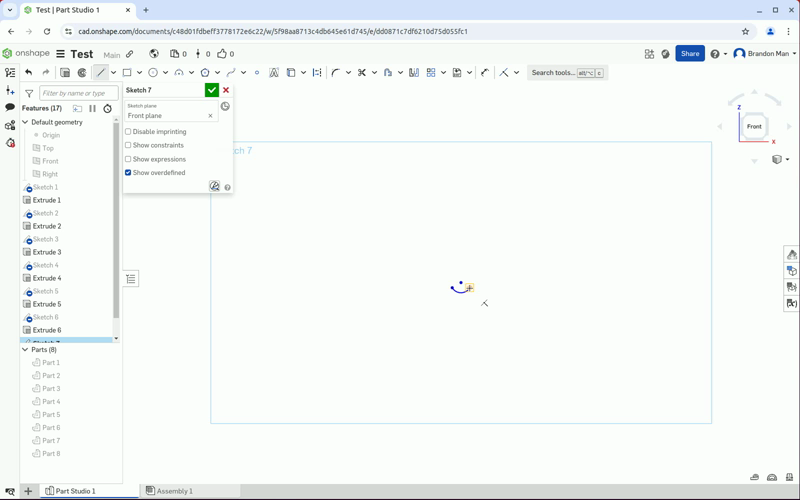
key_down(shift)
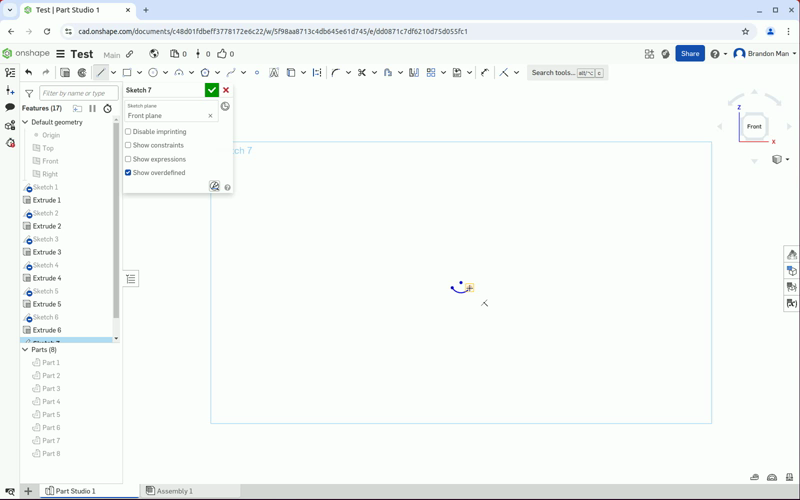
mouse_move(499, 287)
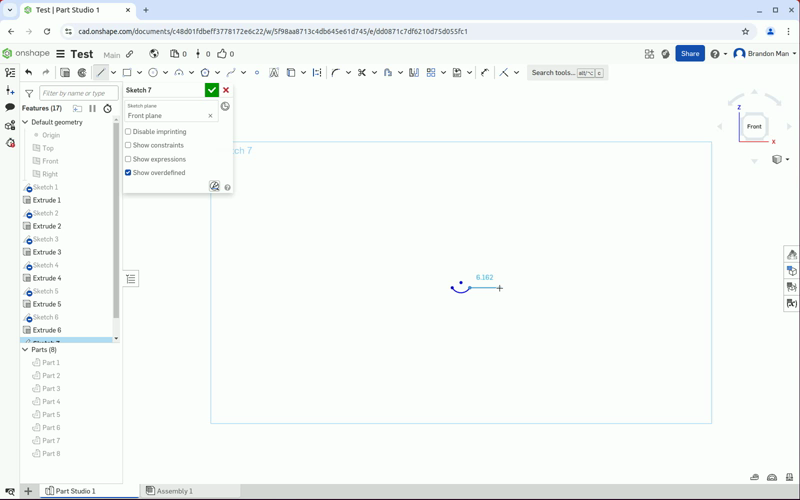
mouse_move(461, 287)
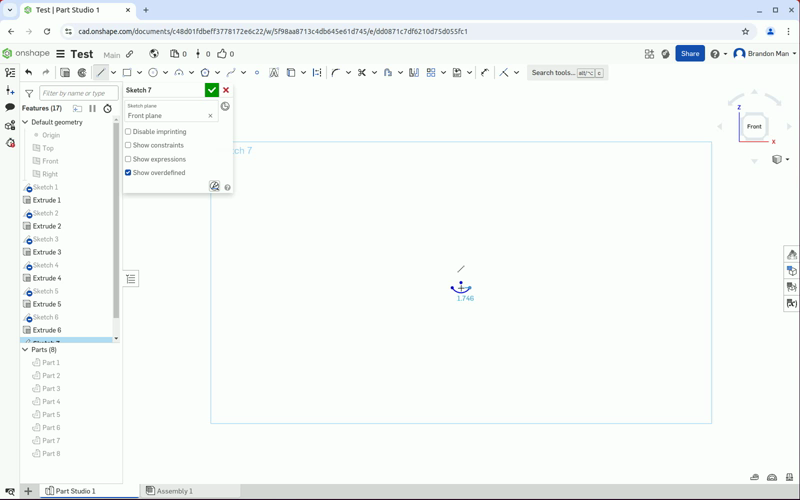
click(461, 287)
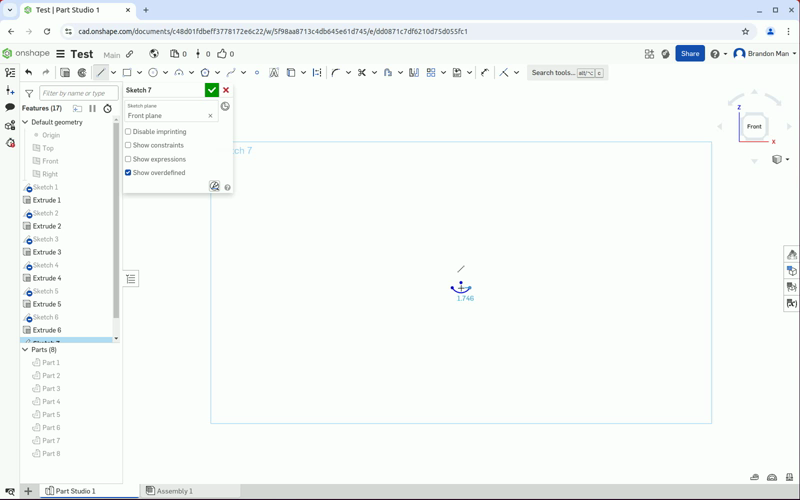
key_up(shift)
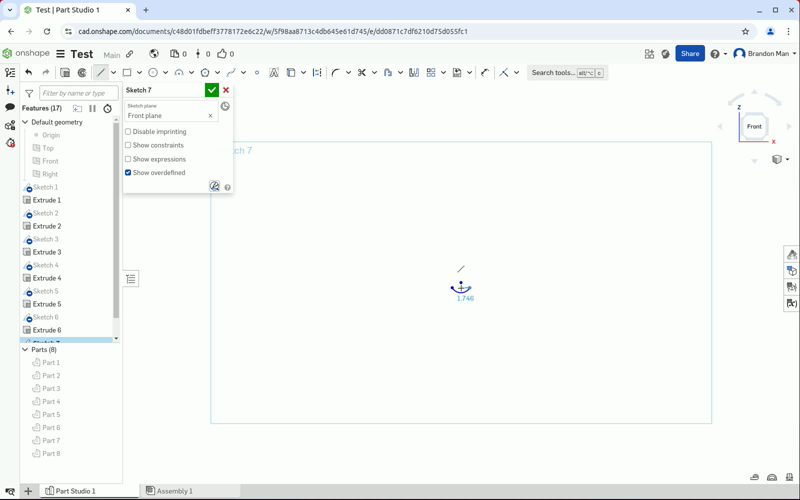
mouse_move(491, 287)
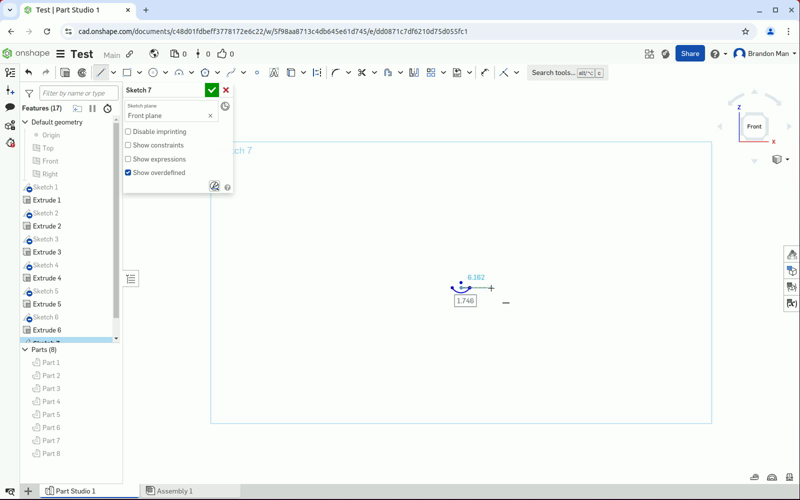
key_down(shift)
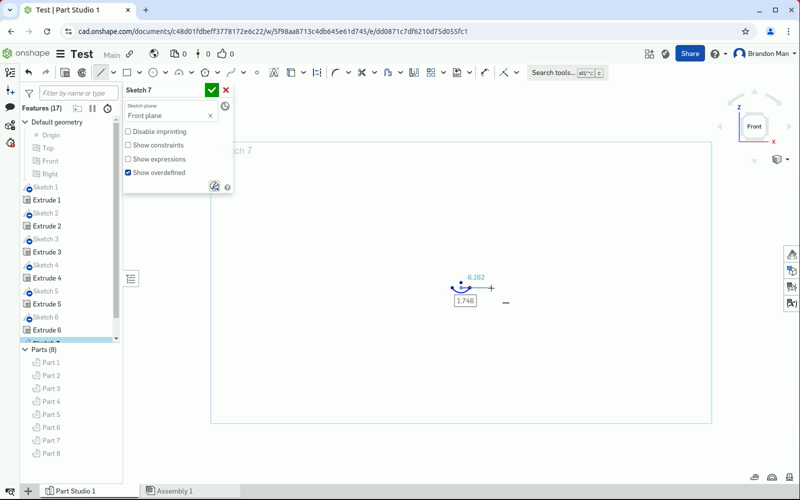
mouse_move(452, 287)
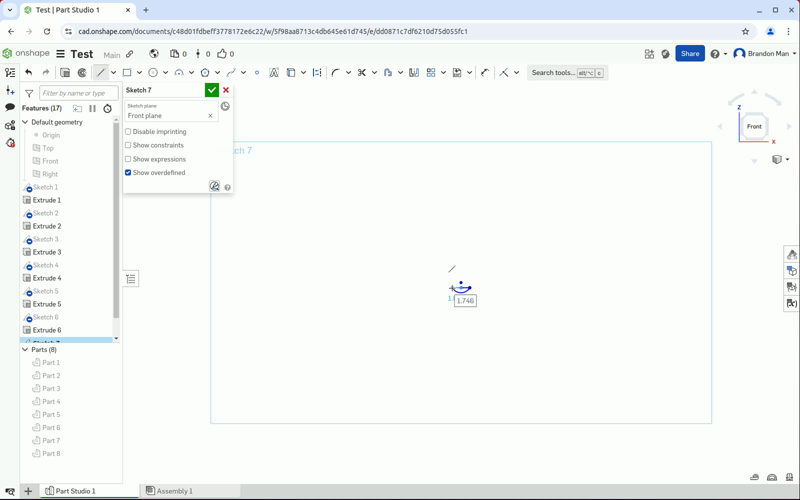
key_up(shift)
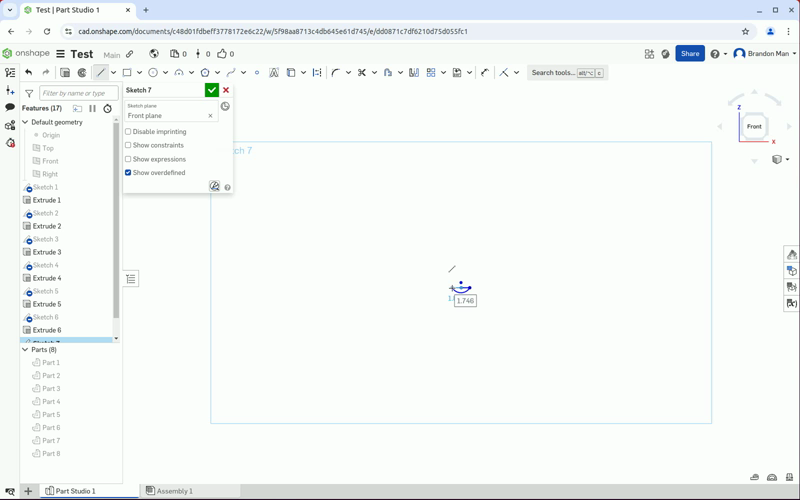
click(452, 287)
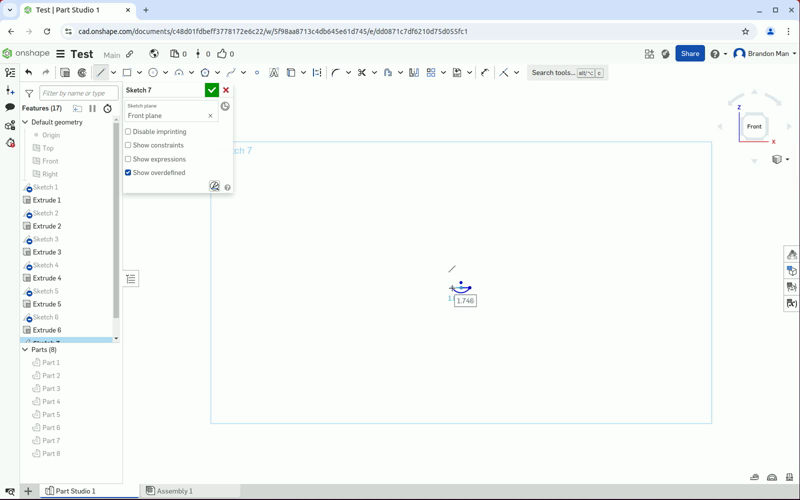
key(esc)
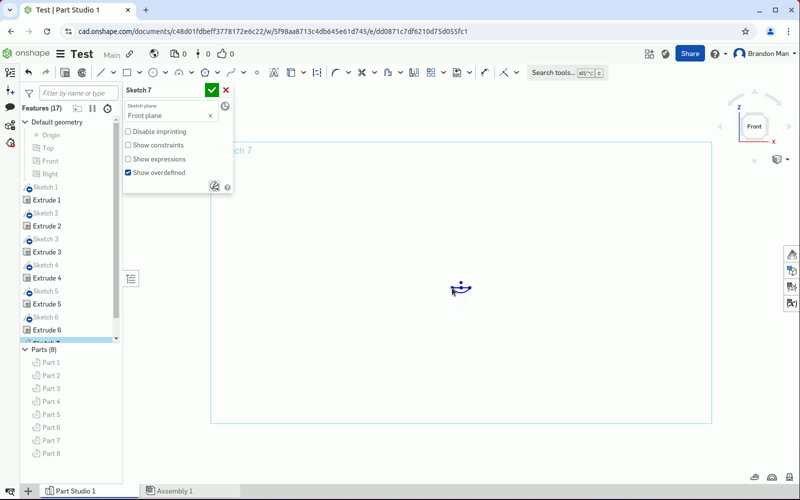
mouse_move(462, 290)
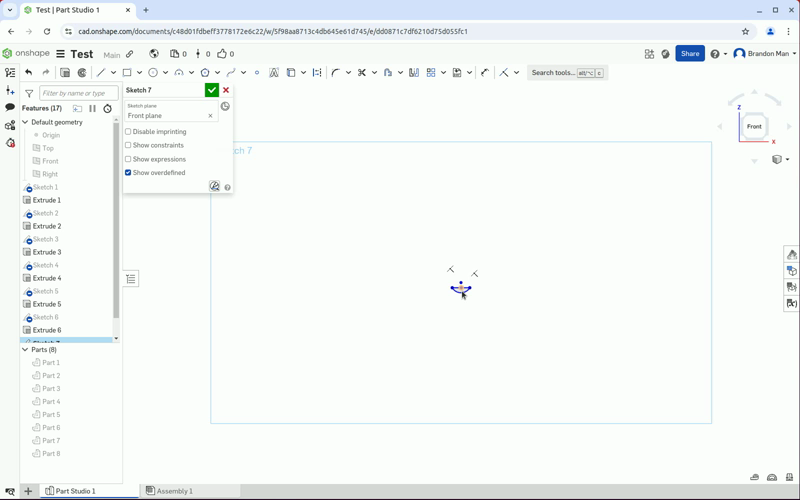
scroll(6)
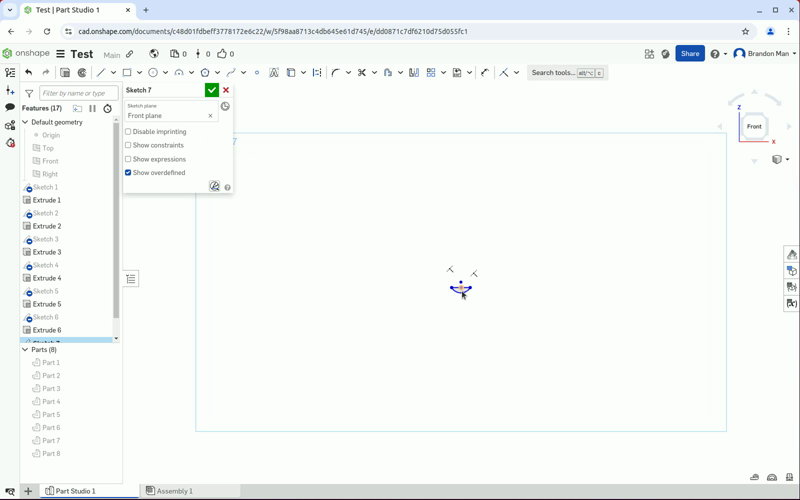
scroll(6)
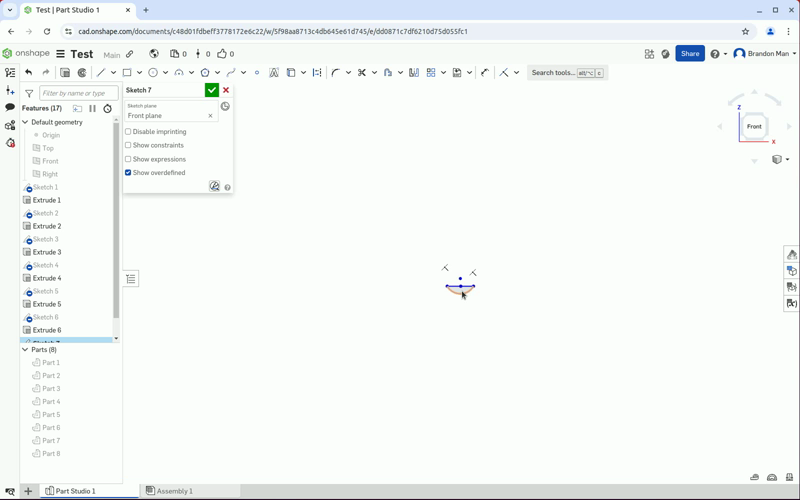
scroll(6)
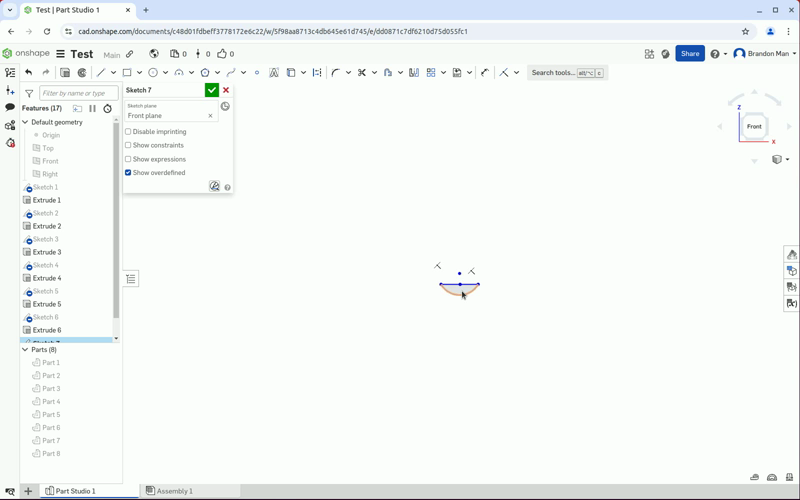
scroll(6)
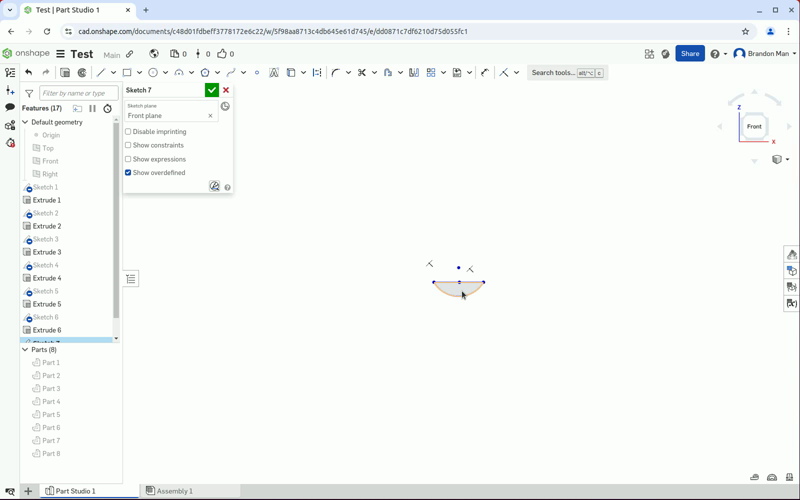
scroll(6)
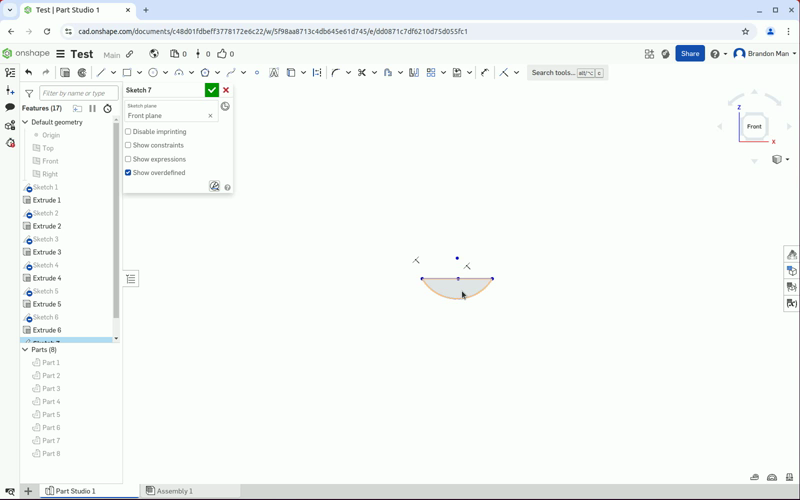
scroll(6)
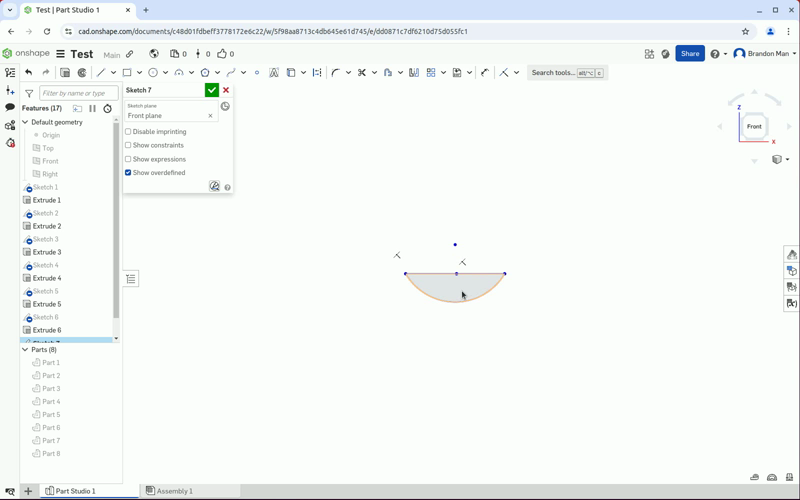
scroll(6)
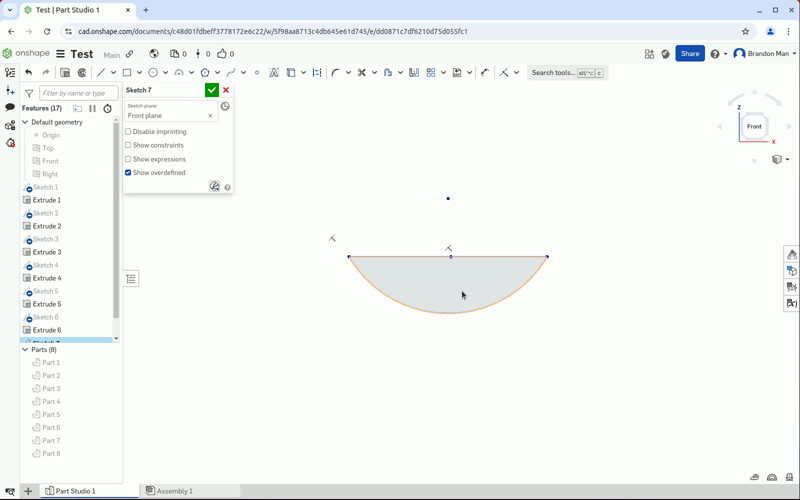
click(462, 290)
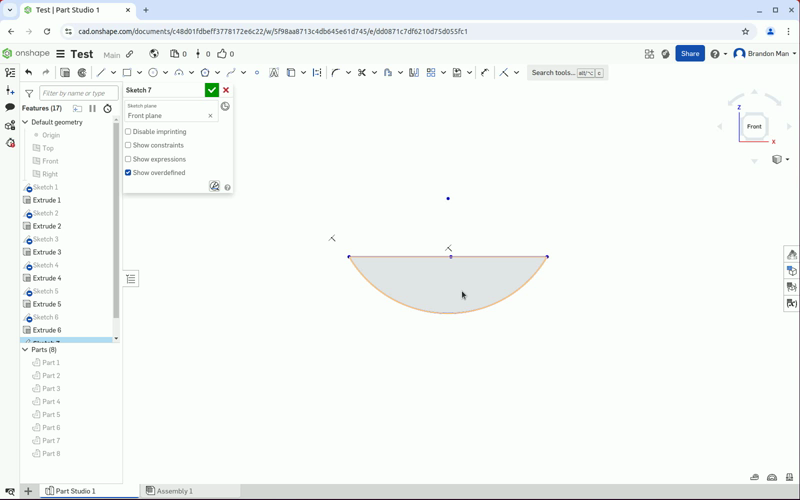
scroll(-6)
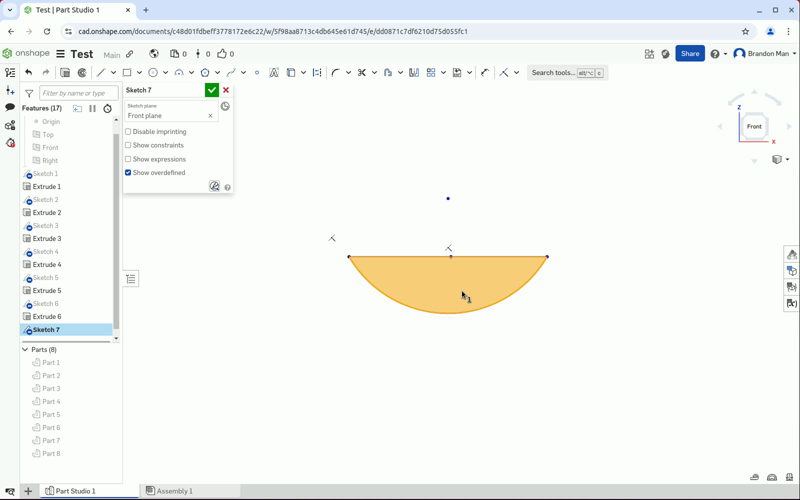
scroll(-6)
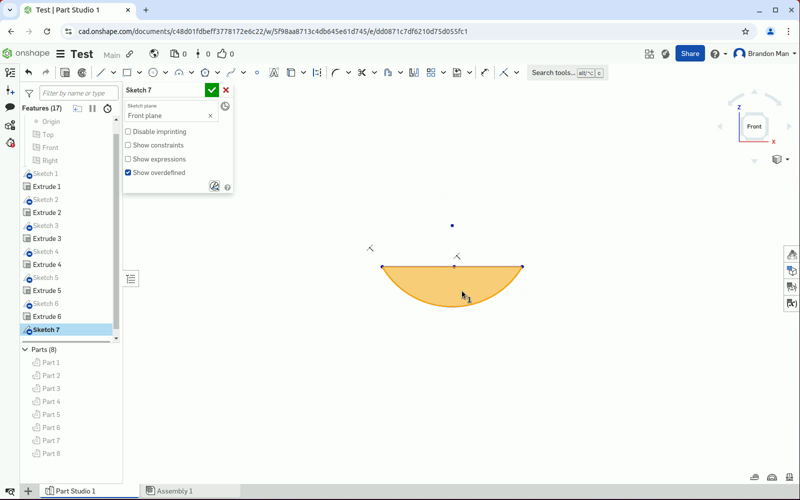
scroll(-6)
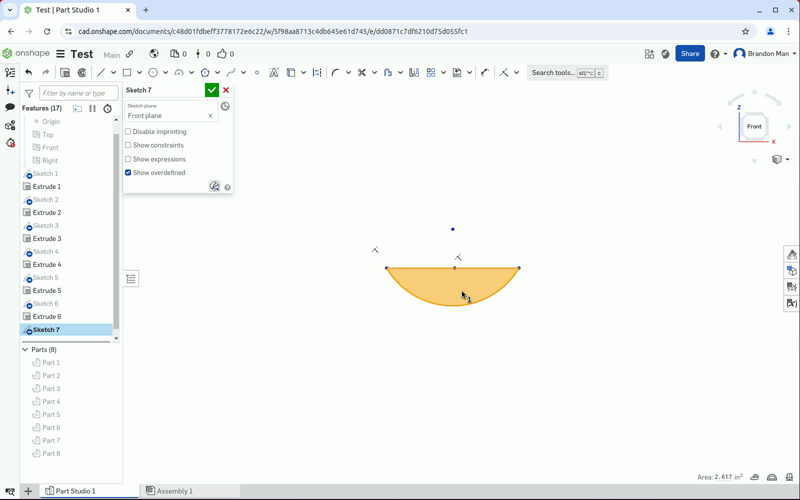
scroll(-6)
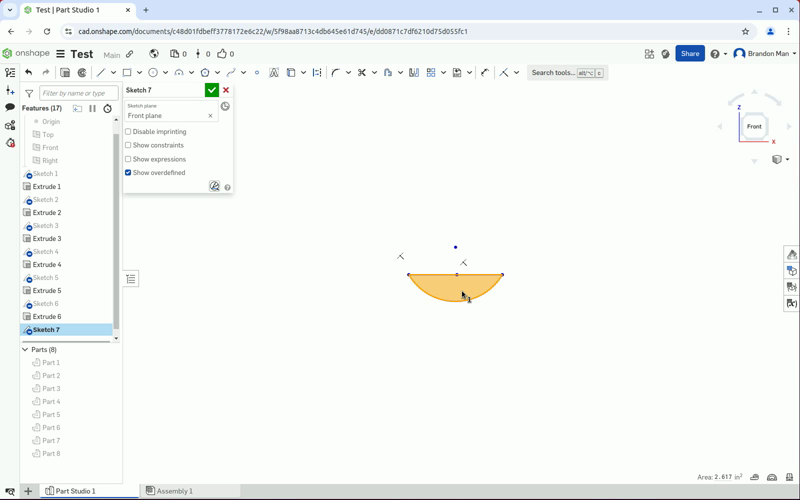
scroll(-6)
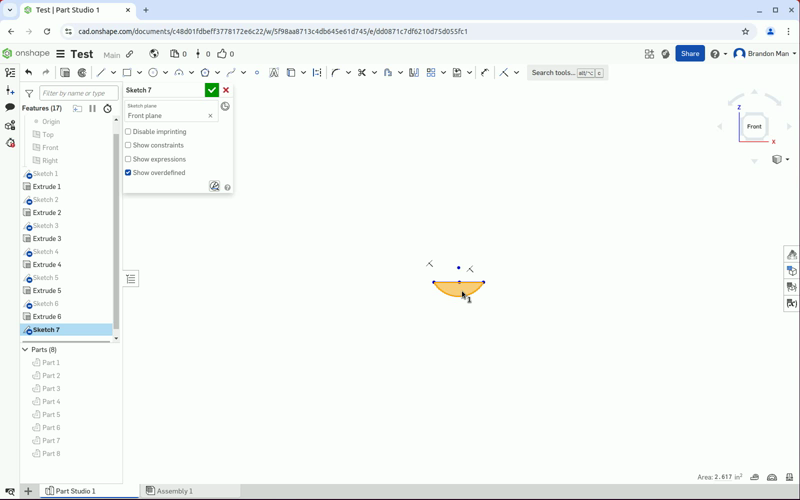
scroll(-6)
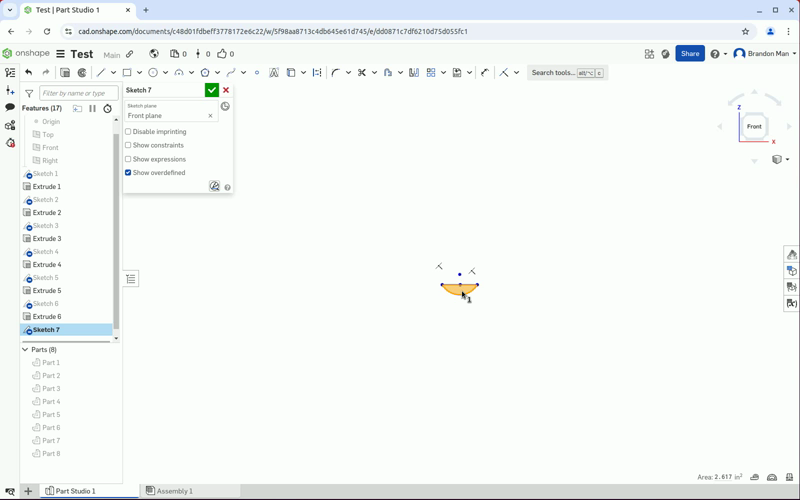
scroll(-6)
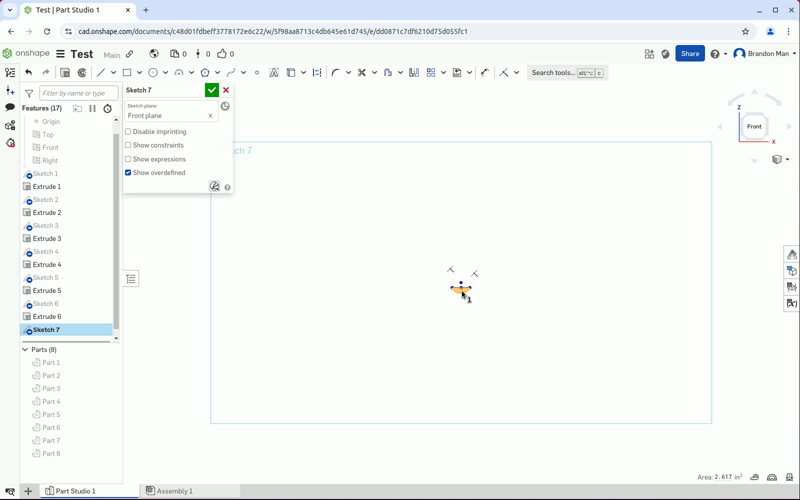
mouse_move(73, 352)
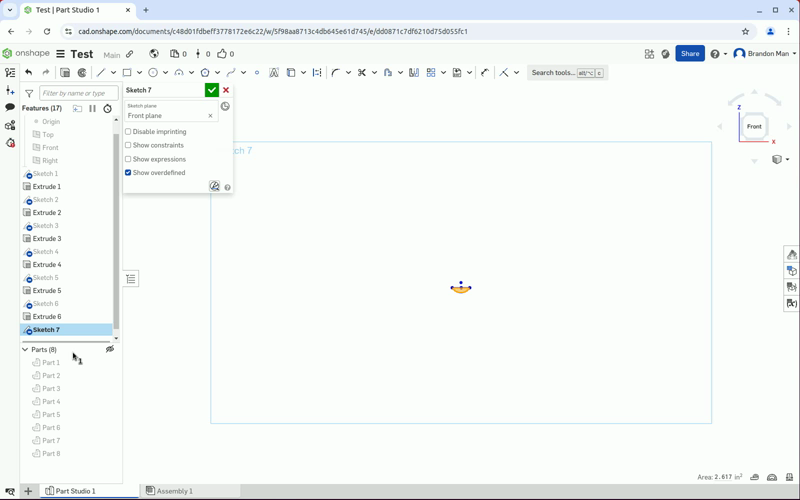
key(shift+y)
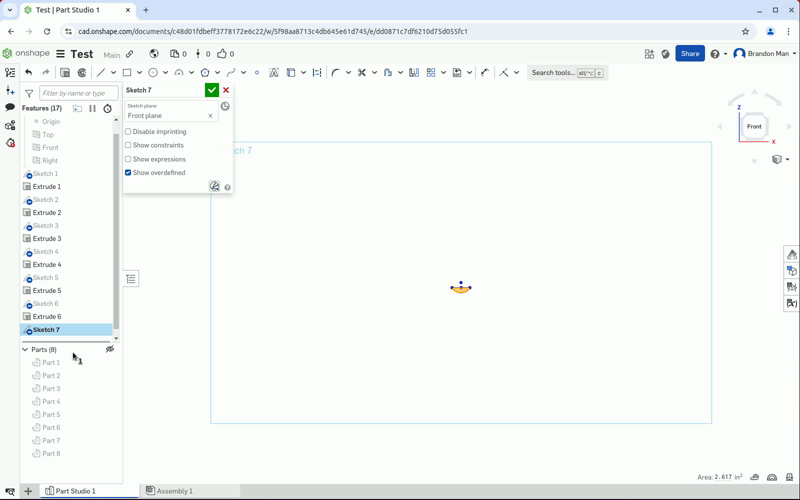
key(shift+e)
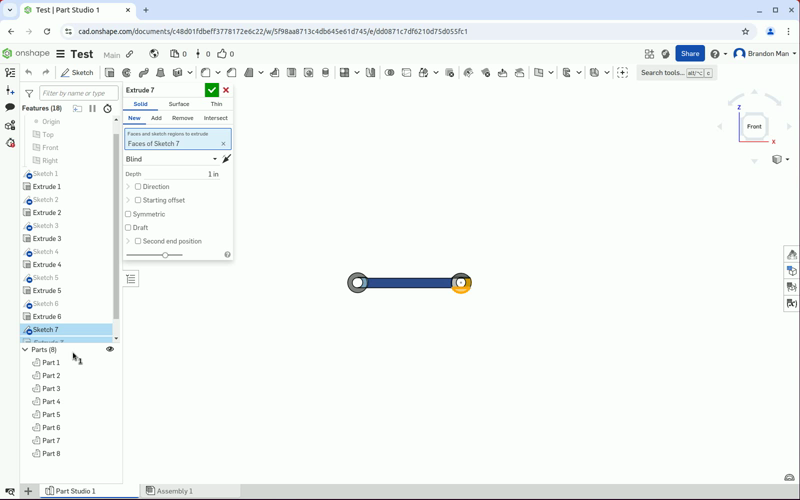
mouse_move(143, 106)
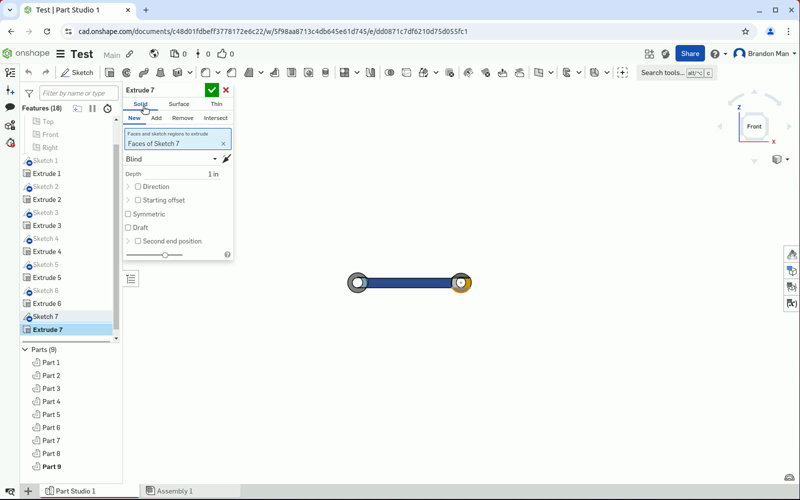
click(143, 106)
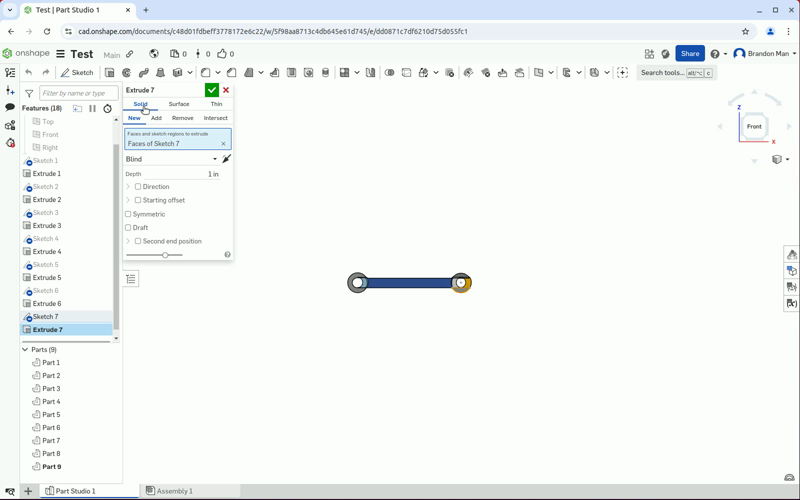
mouse_move(137, 120)
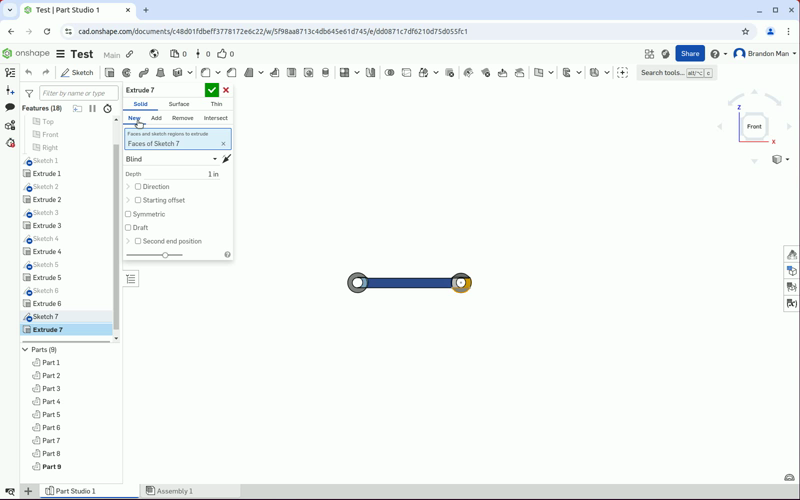
click(137, 120)
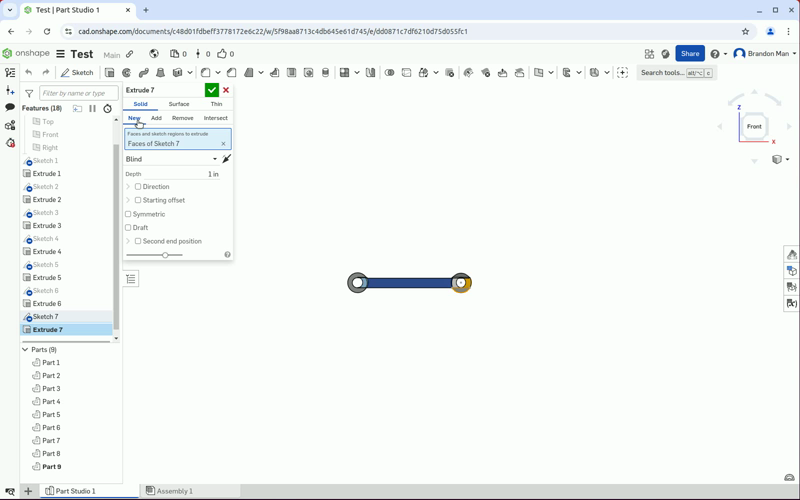
key(tab, 4)
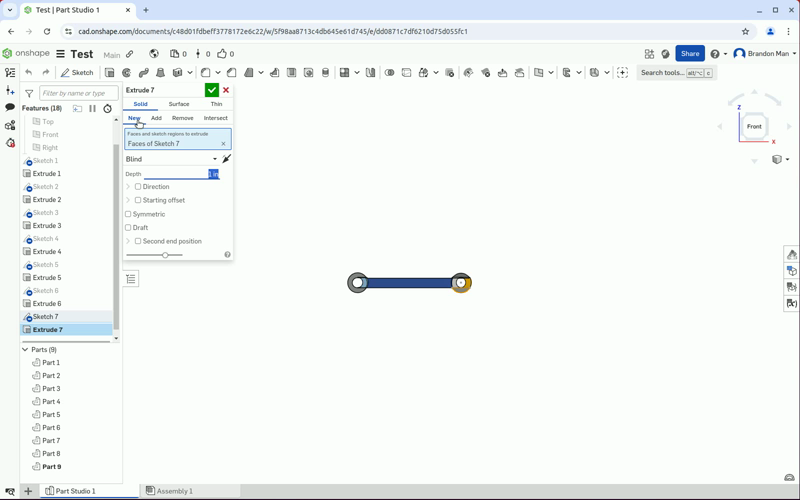
text(1.685)
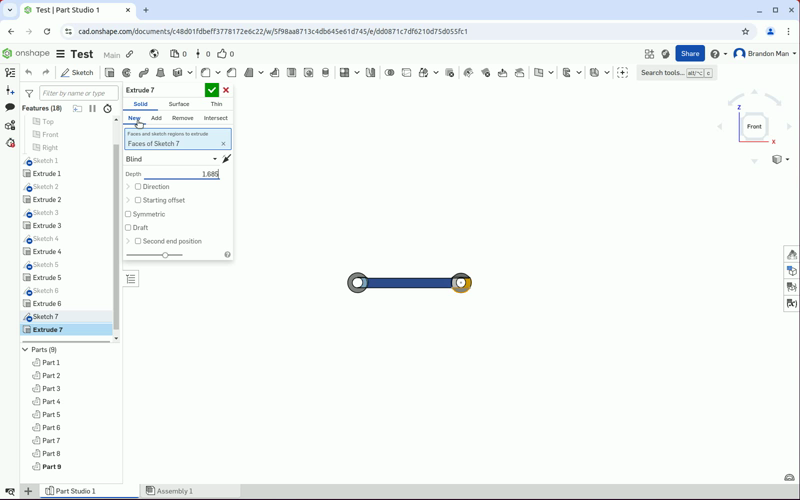
key(enter)
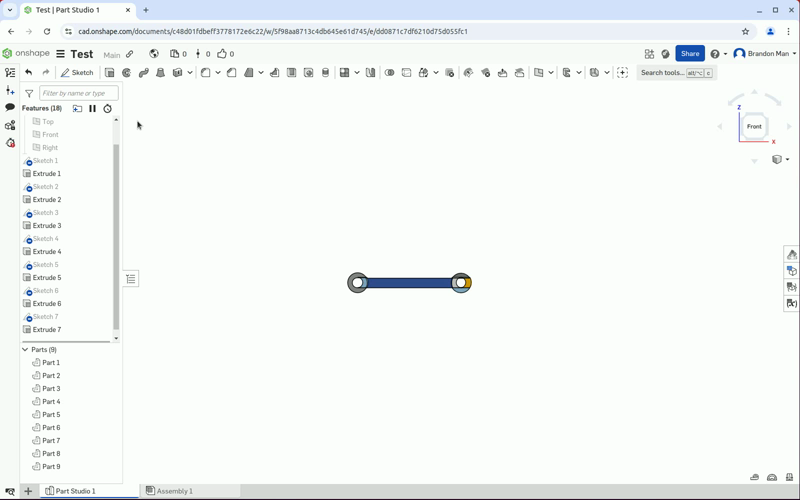
key(shift+h)
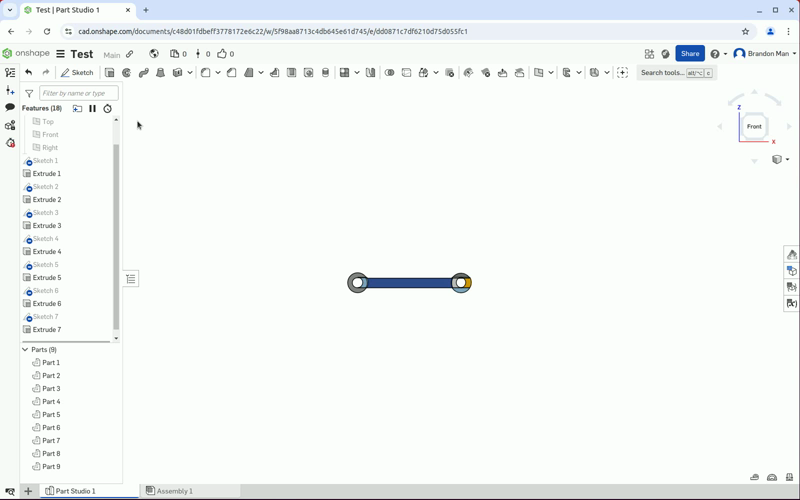
key(shift+h)
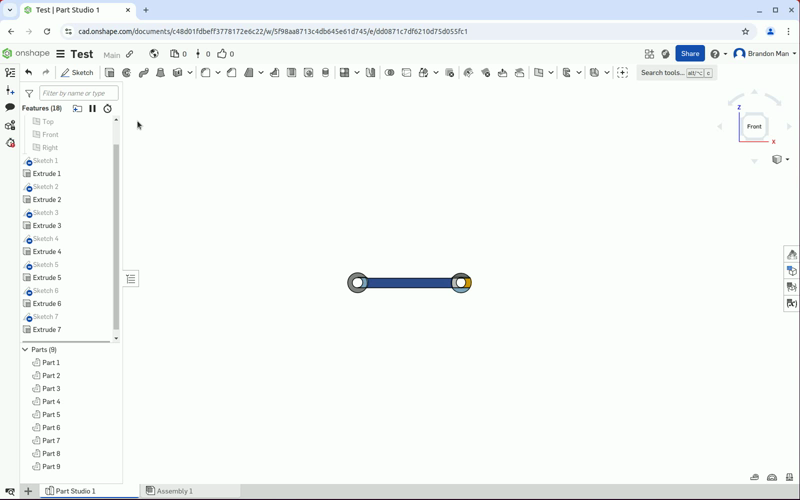
mouse_move(69, 163)
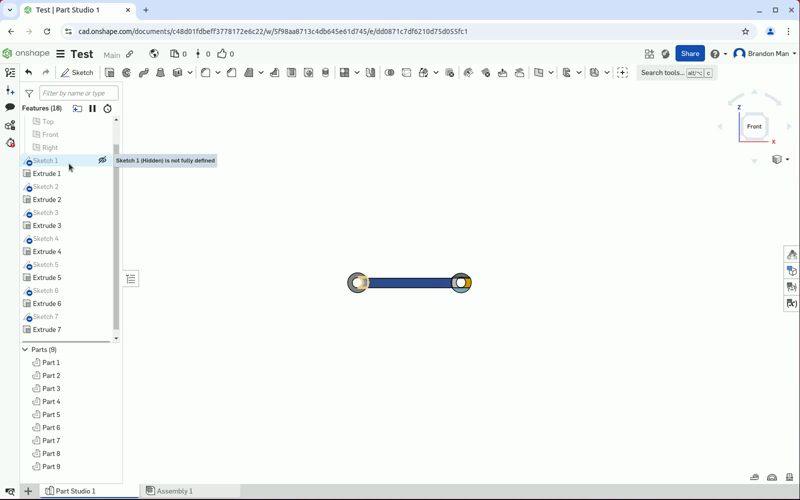
click(69, 163)
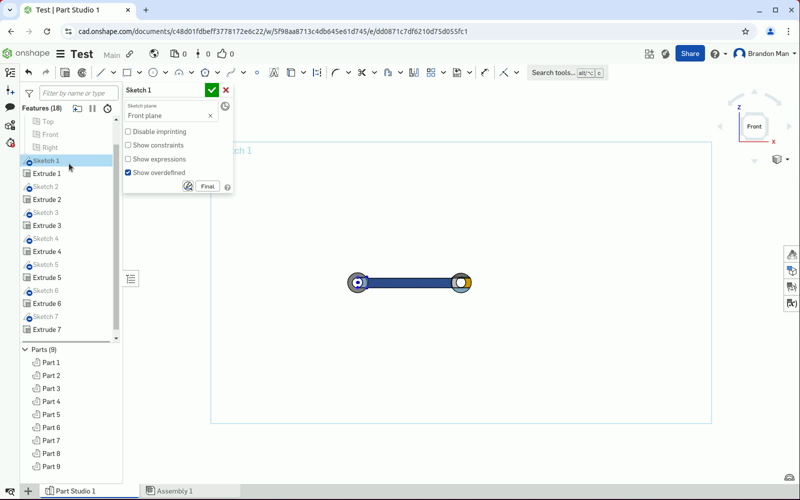
mouse_move(229, 92)
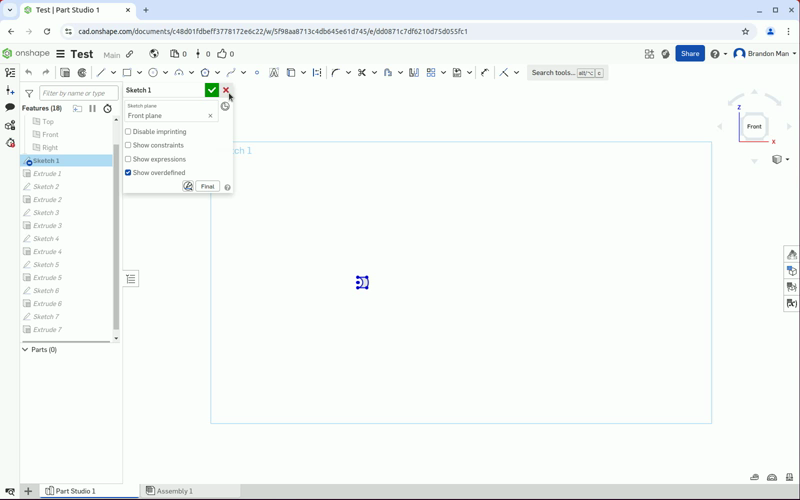
click(229, 92)
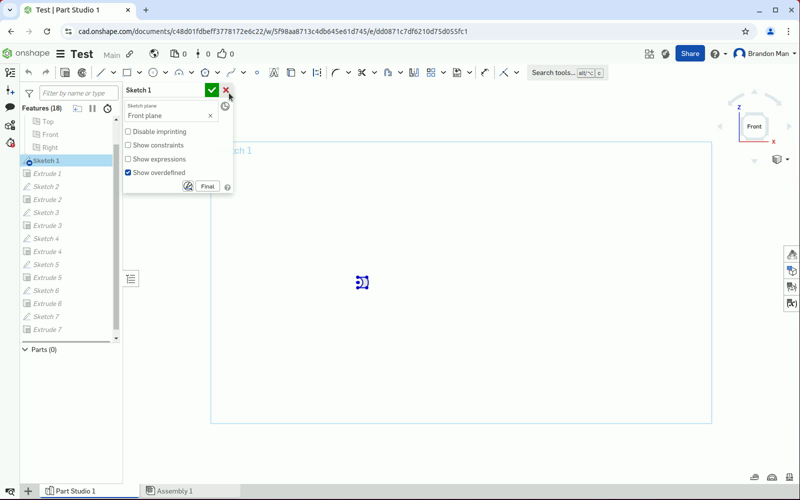
key(shift+s)
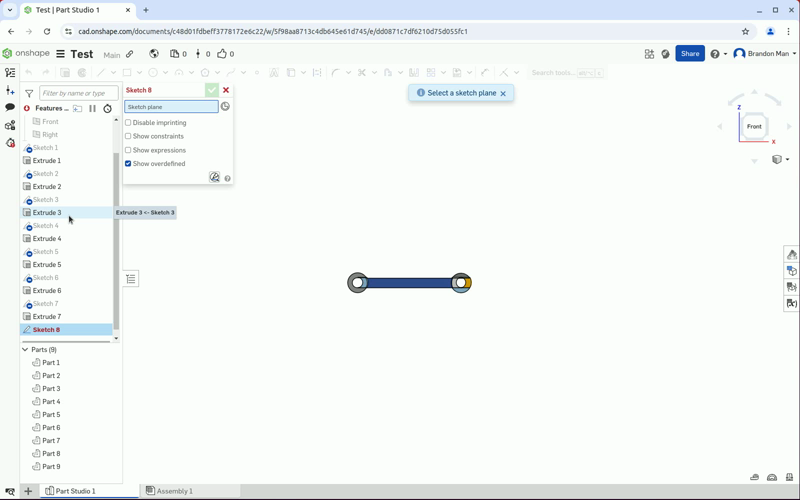
scroll(3)
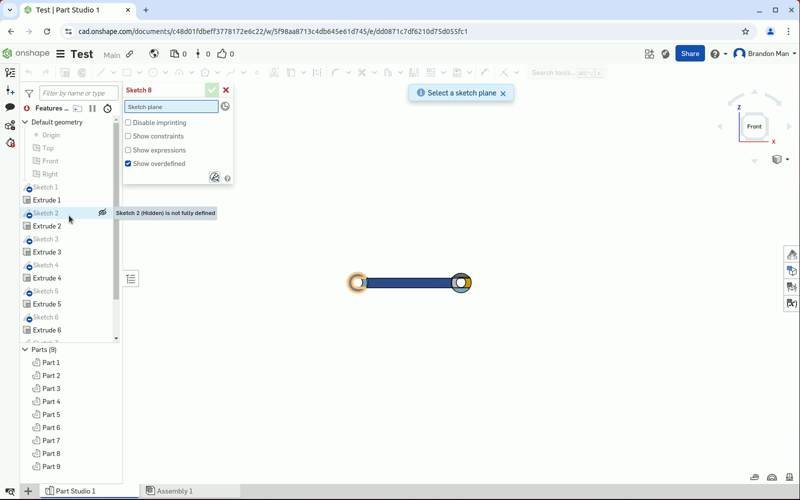
mouse_move(69, 163)
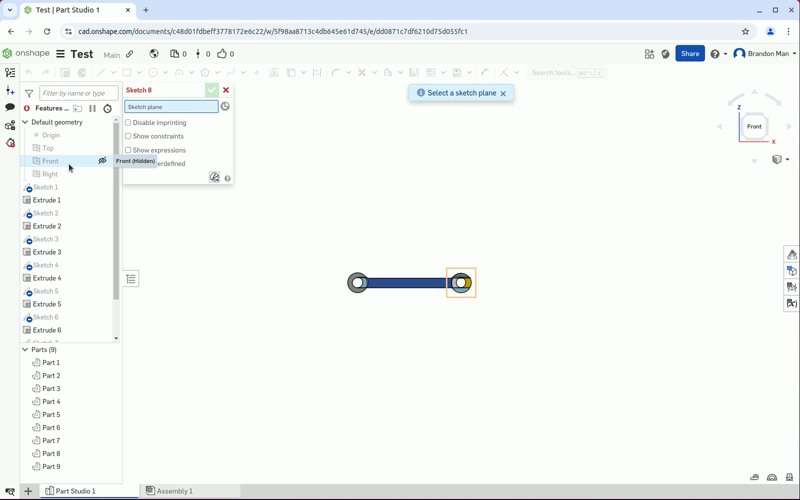
click(69, 163)
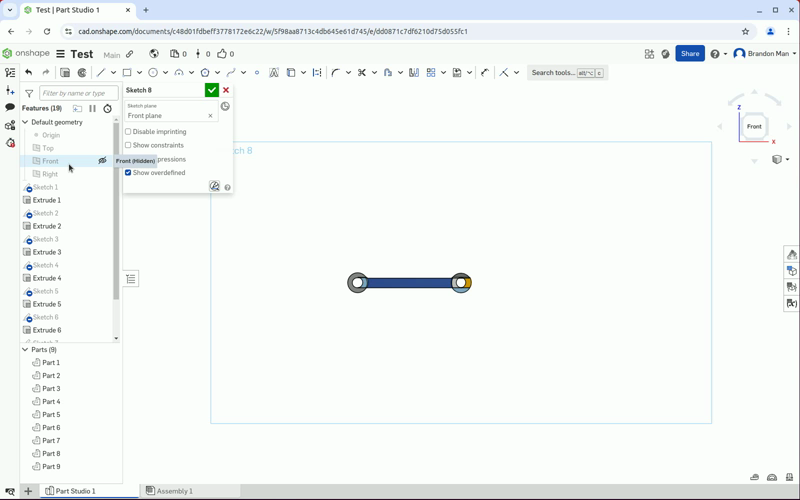
mouse_move(73, 352)
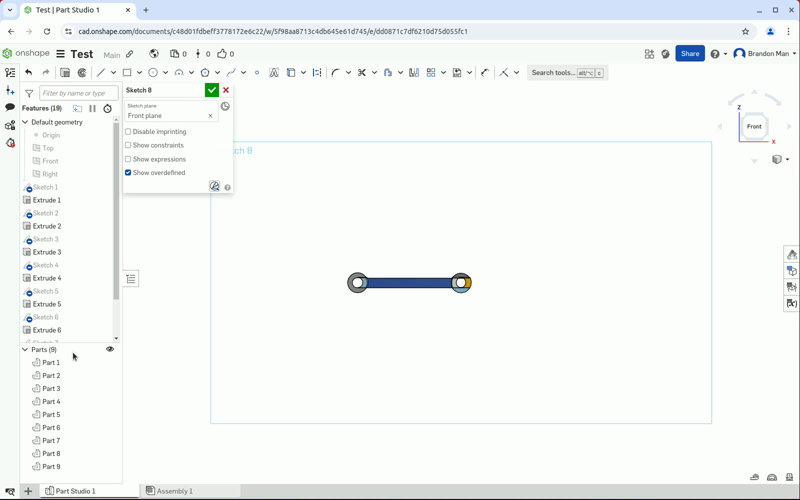
key(y)
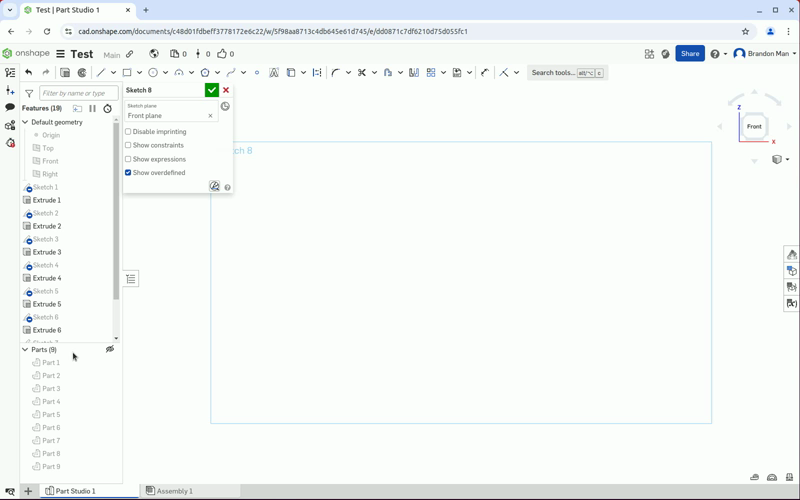
key(l)
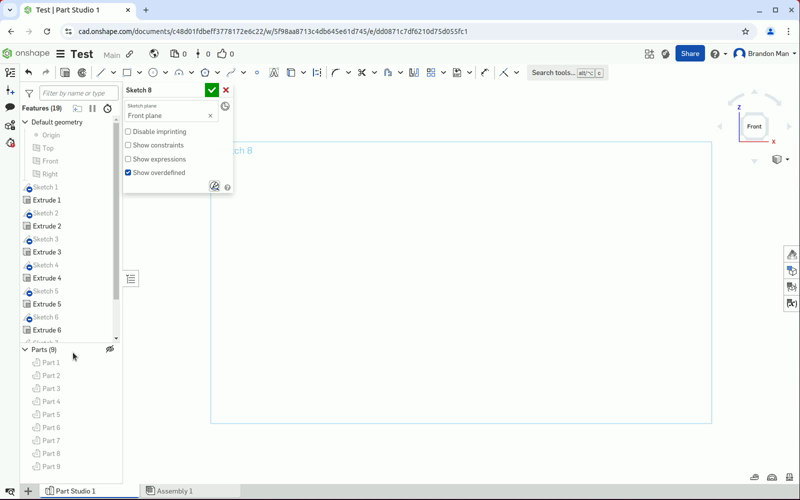
key_down(shift)
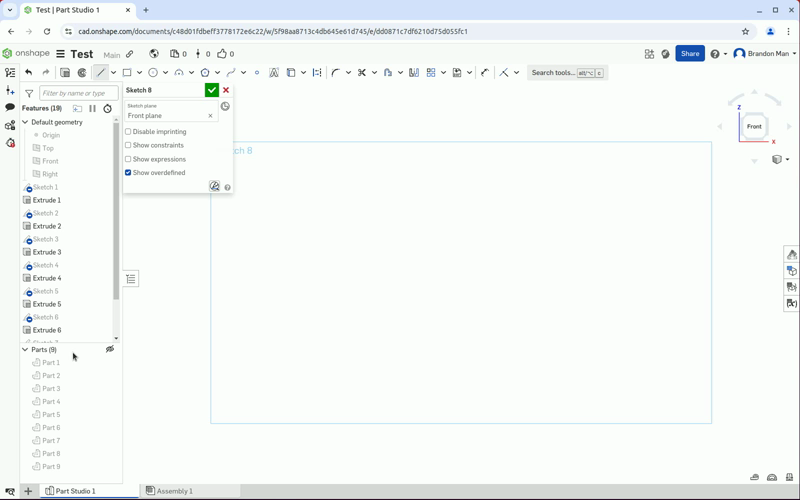
mouse_move(468, 287)
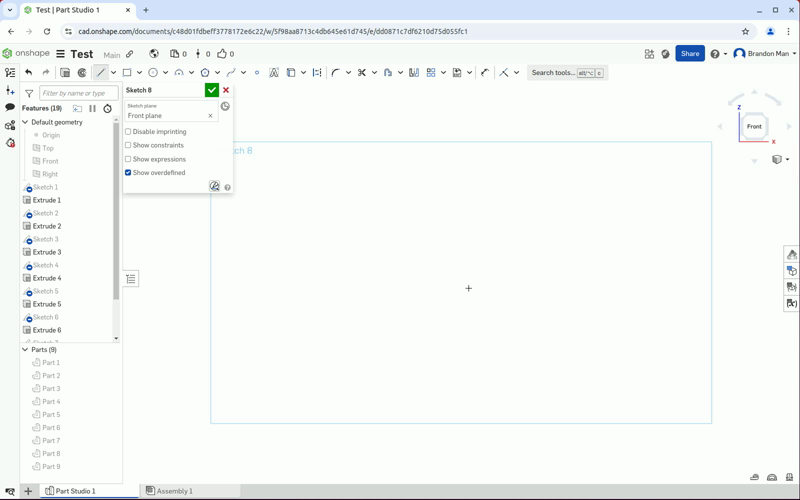
click(468, 287)
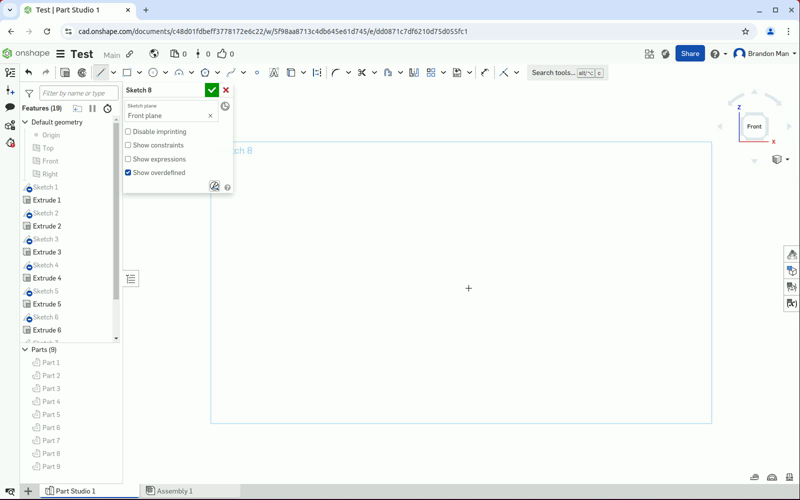
key_up(shift)
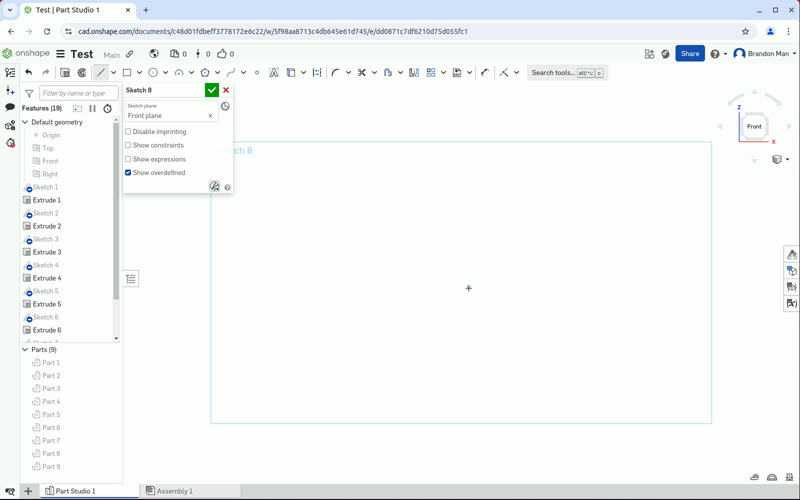
key_down(shift)
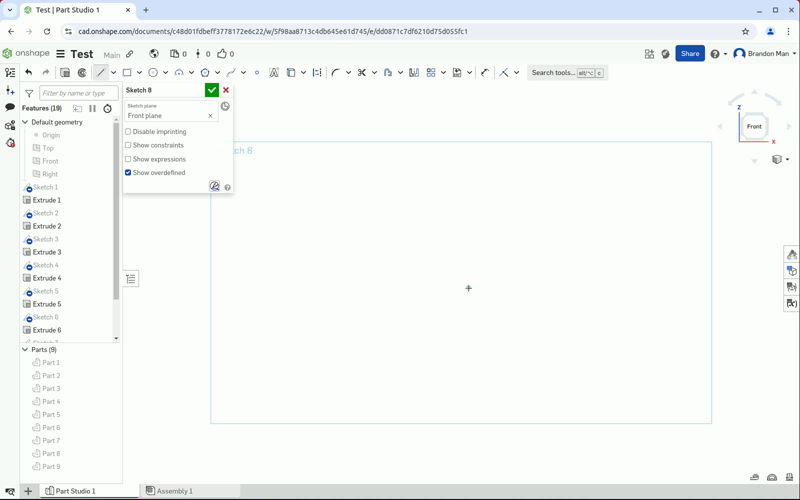
mouse_move(555, 287)
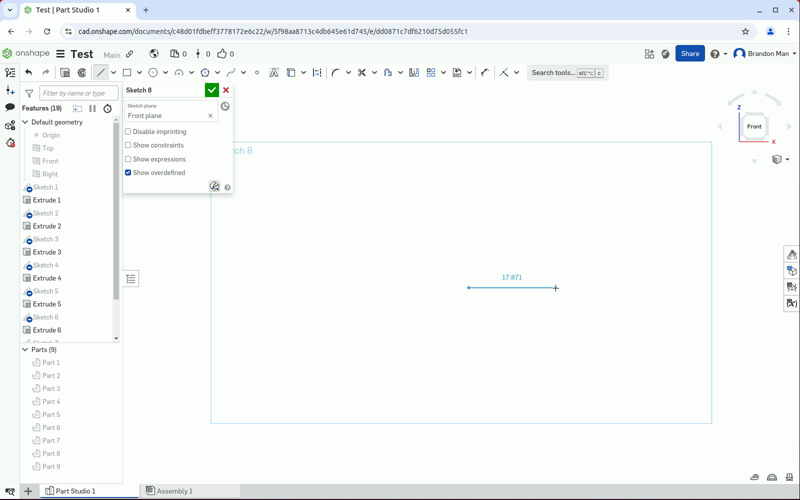
click(555, 287)
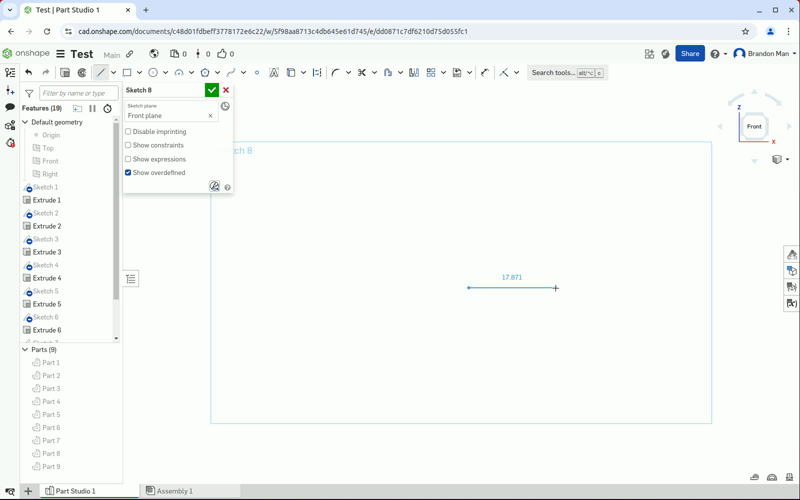
key_up(shift)
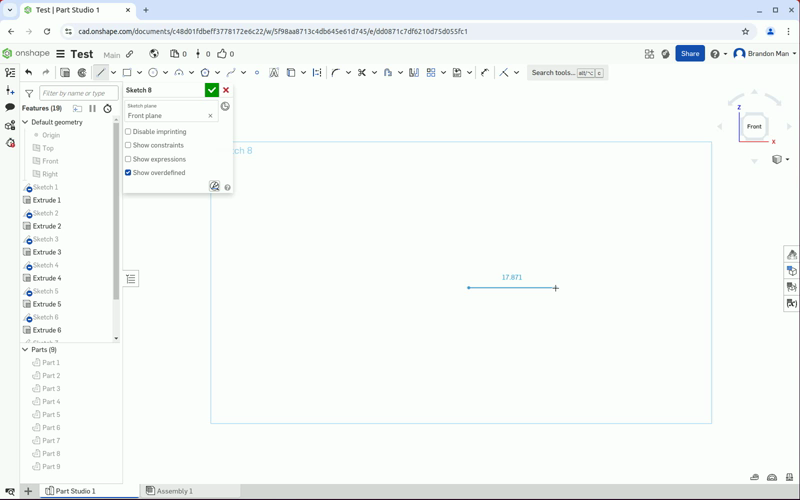
key(esc)
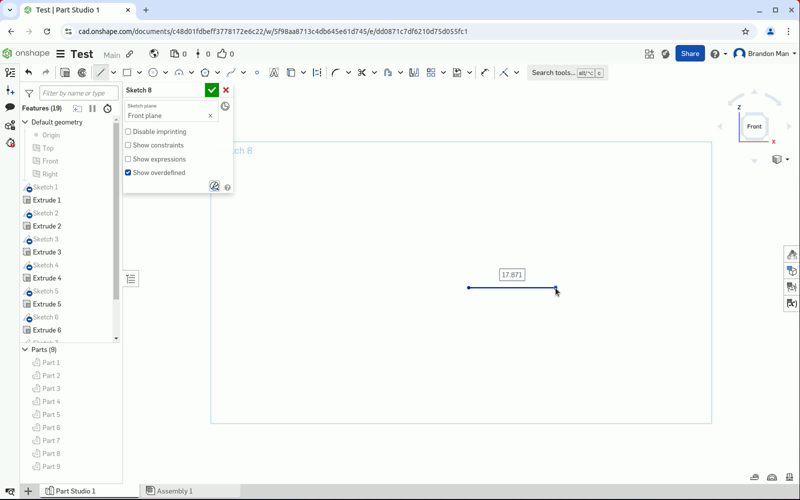
key(a)
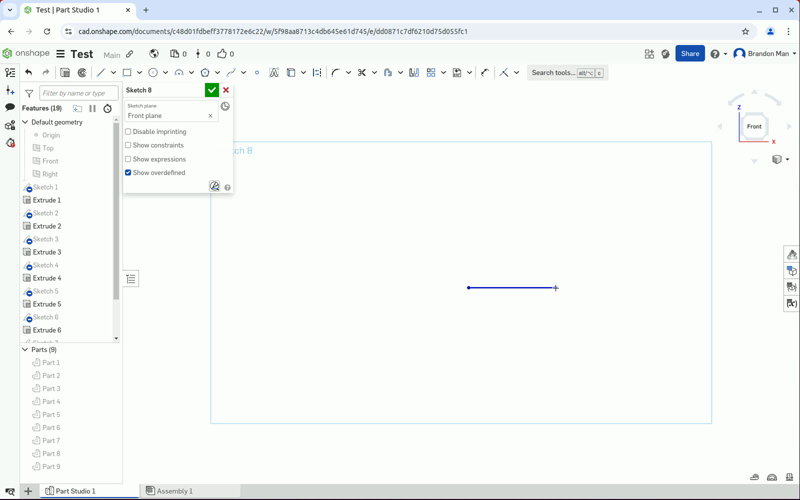
mouse_move(555, 287)
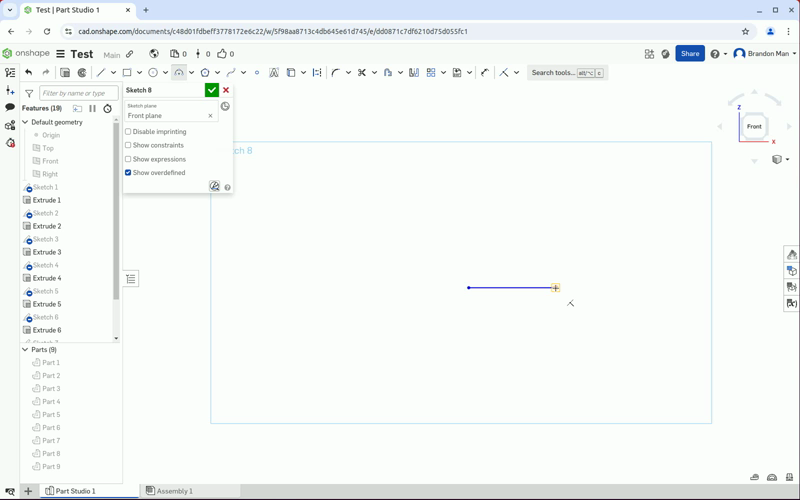
click(555, 287)
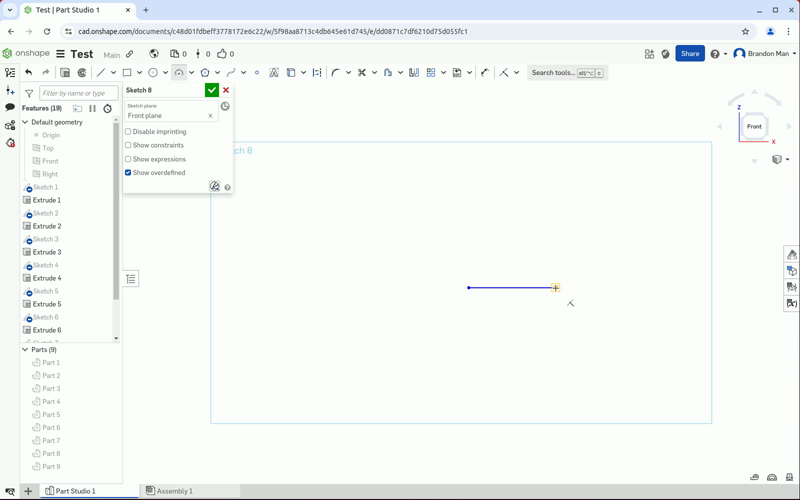
key_down(shift)
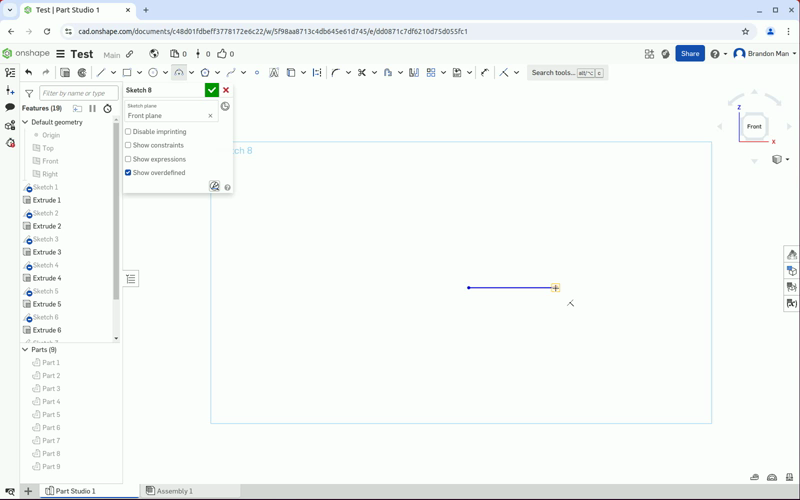
mouse_move(555, 278)
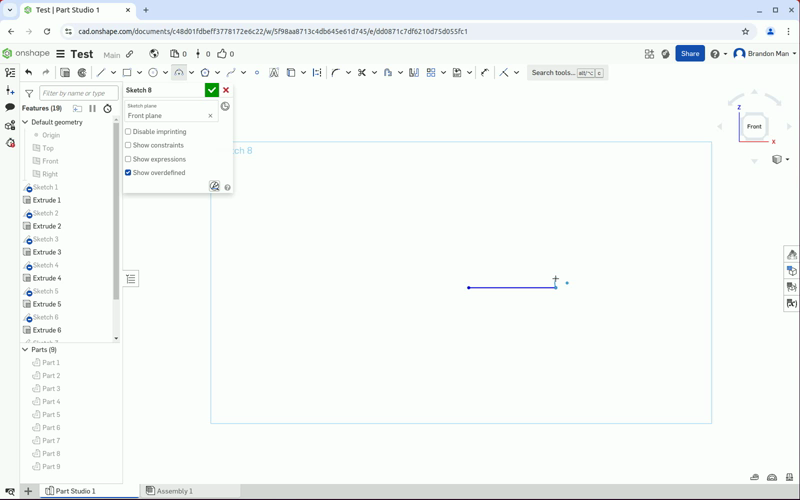
click(555, 278)
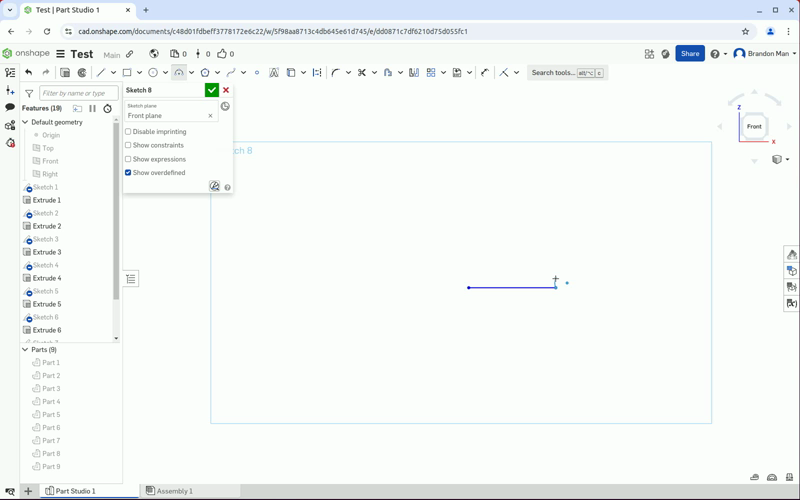
mouse_move(554, 282)
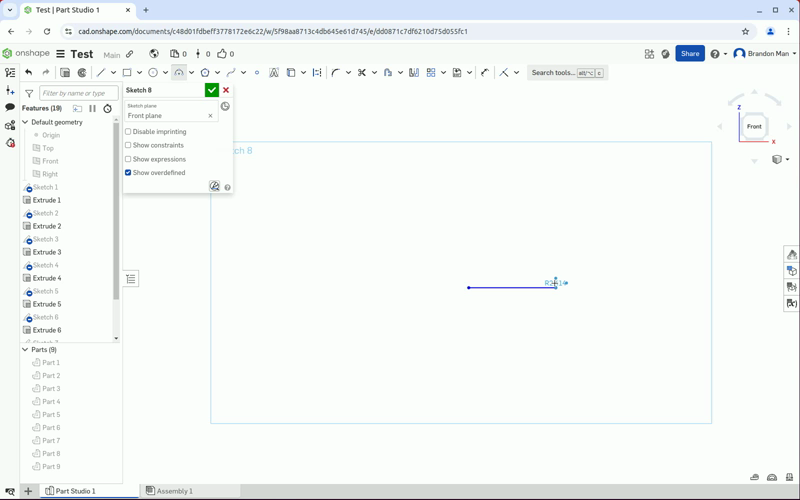
click(554, 282)
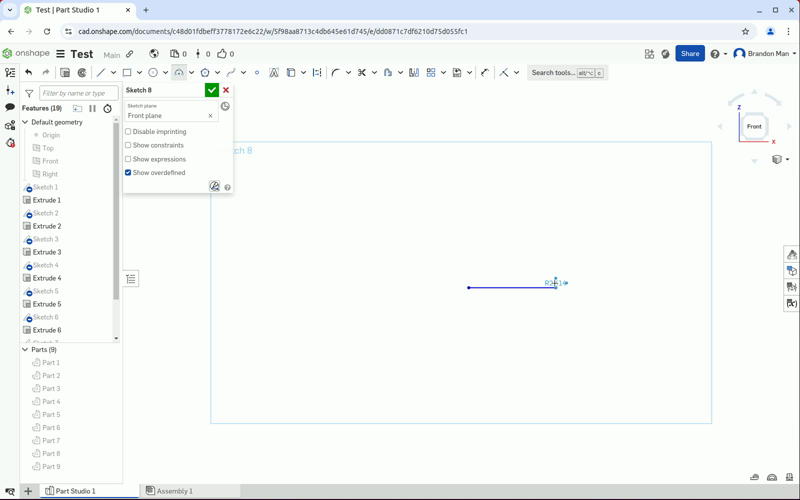
key_up(shift)
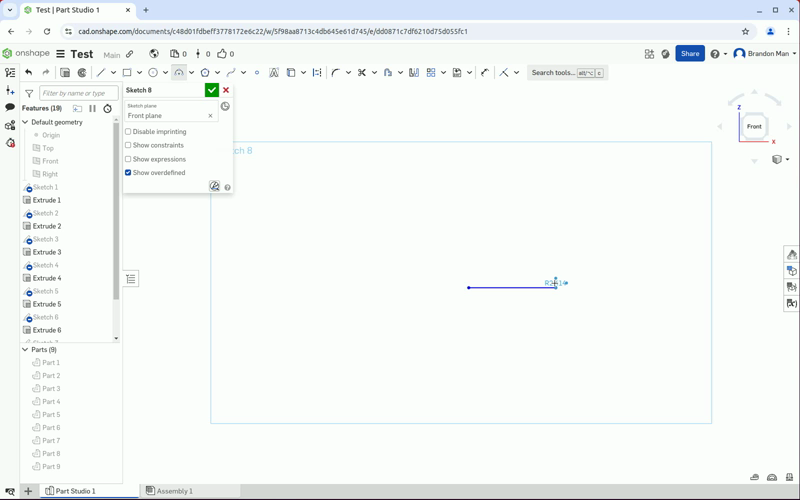
key(esc)
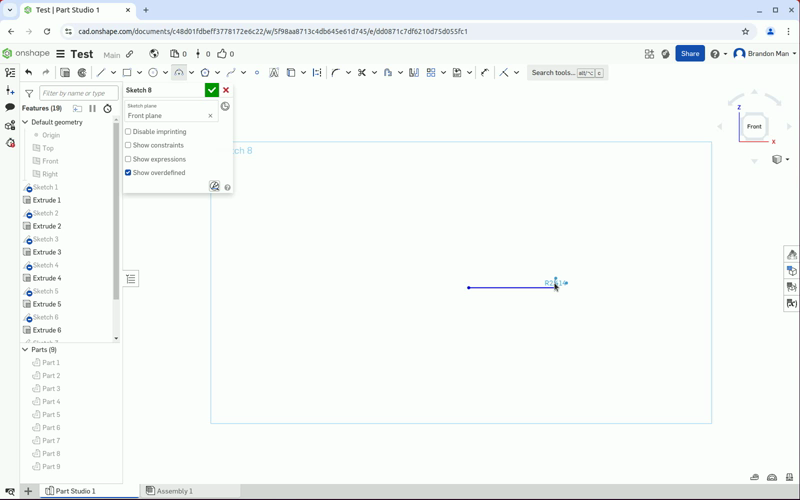
key(l)
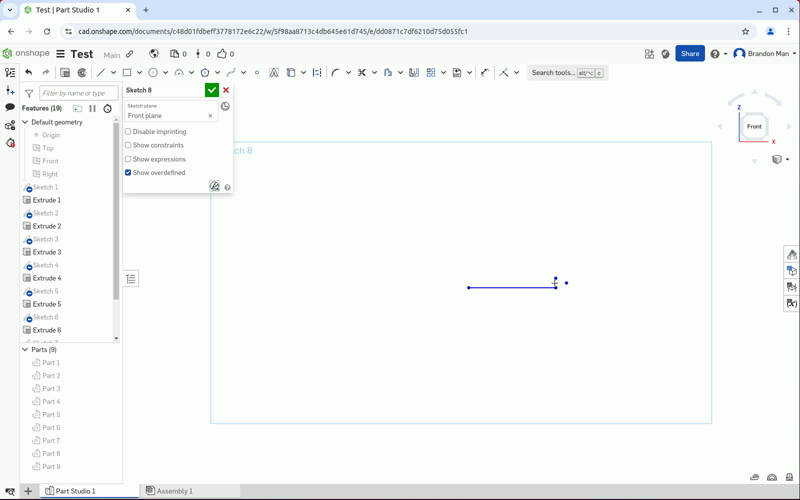
mouse_move(555, 278)
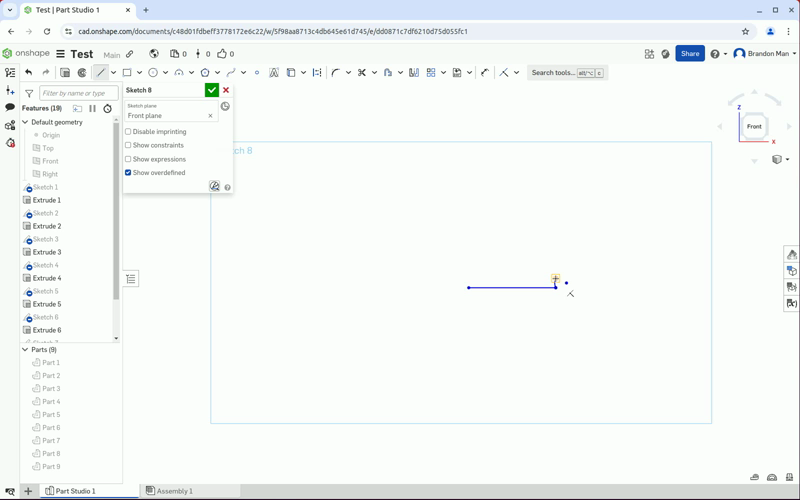
click(555, 278)
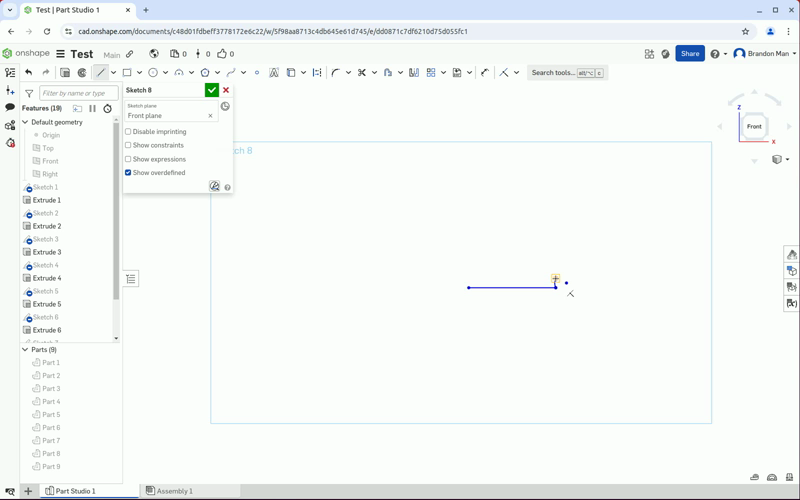
key_down(shift)
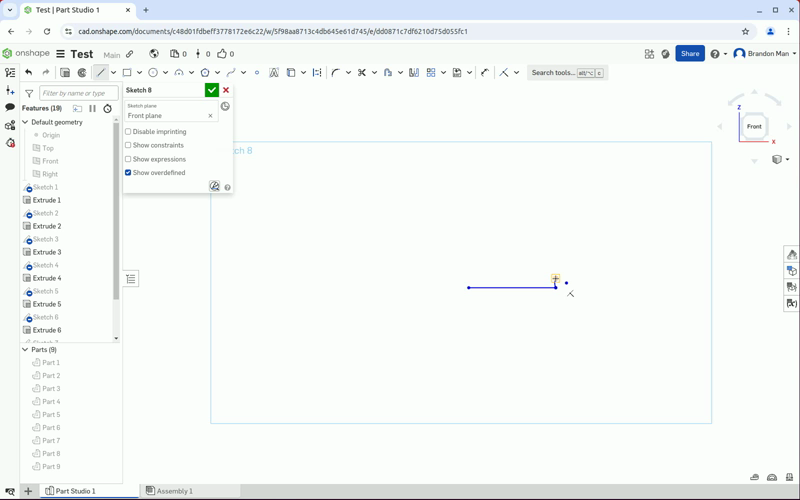
mouse_move(468, 278)
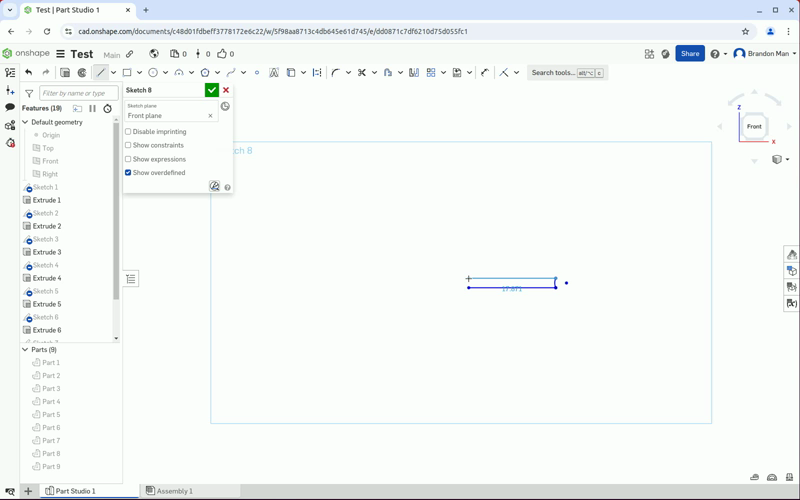
click(468, 278)
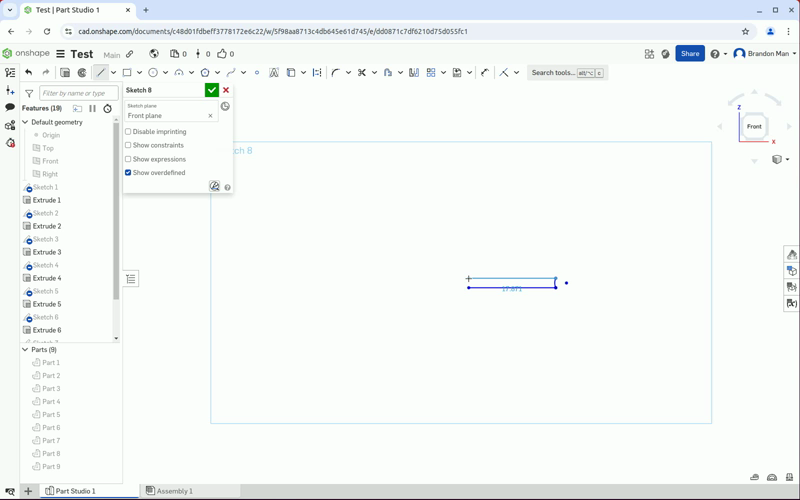
key_up(shift)
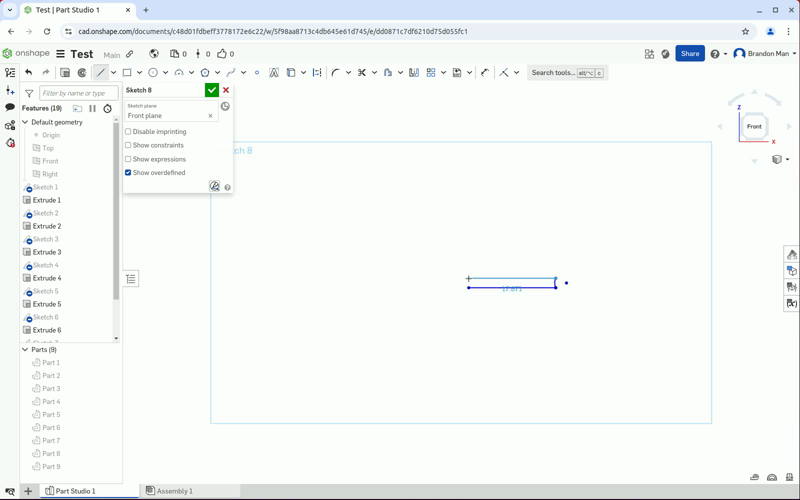
key(esc)
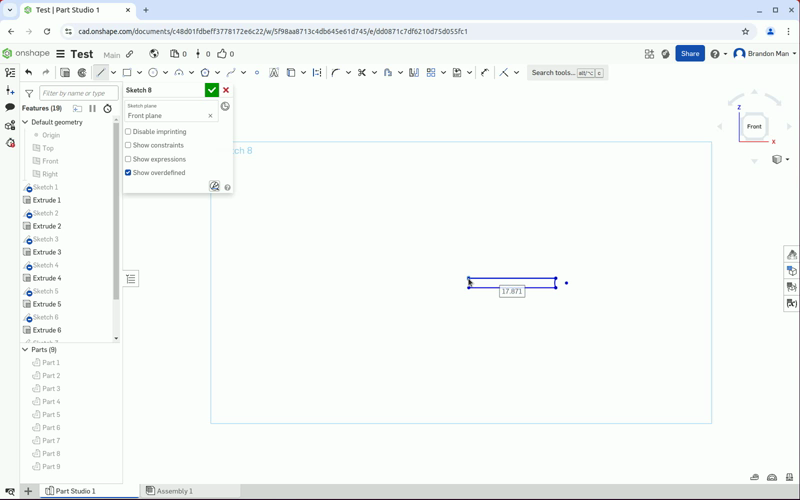
key(a)
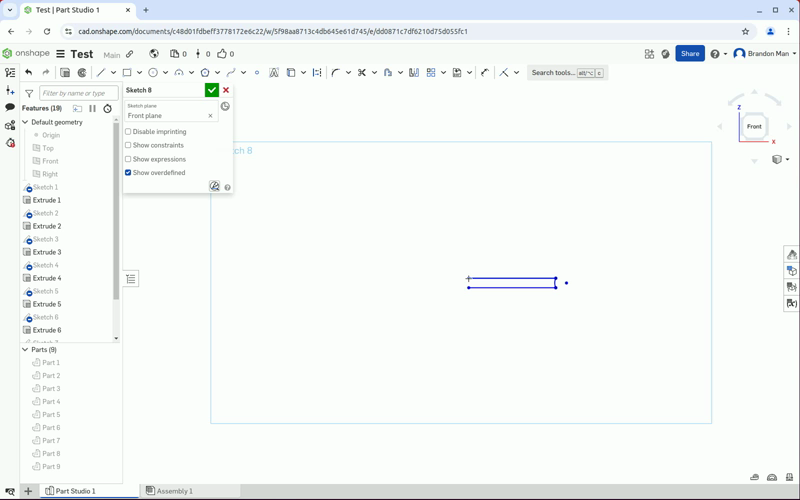
mouse_move(468, 278)
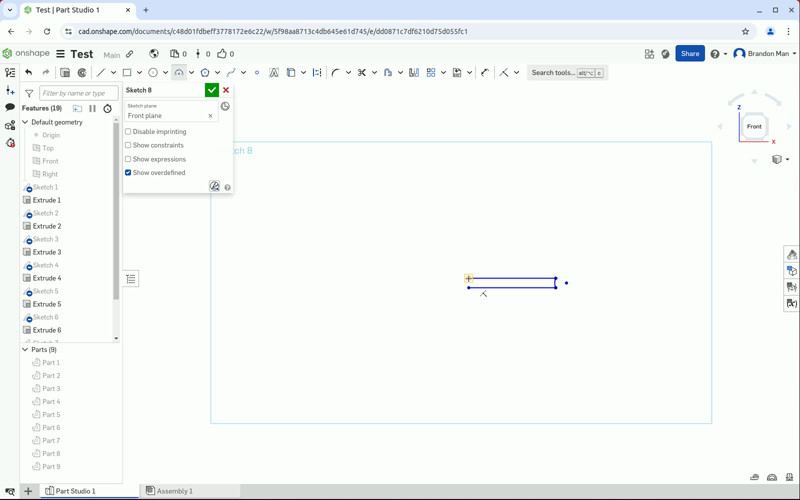
click(468, 278)
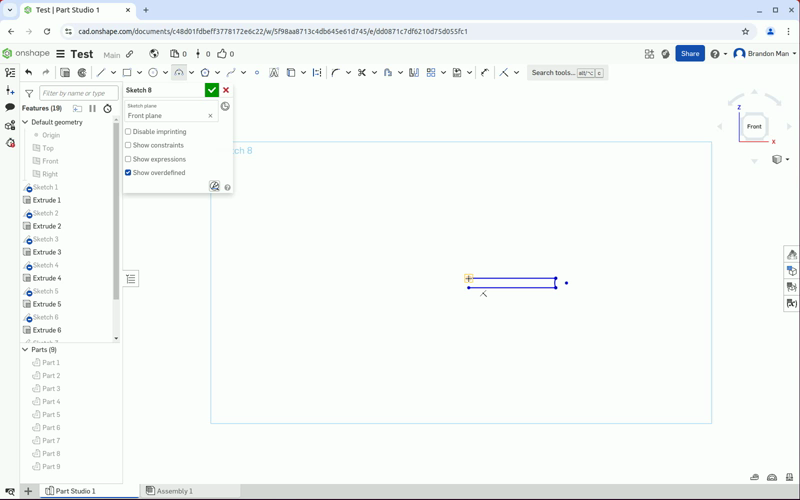
mouse_move(468, 287)
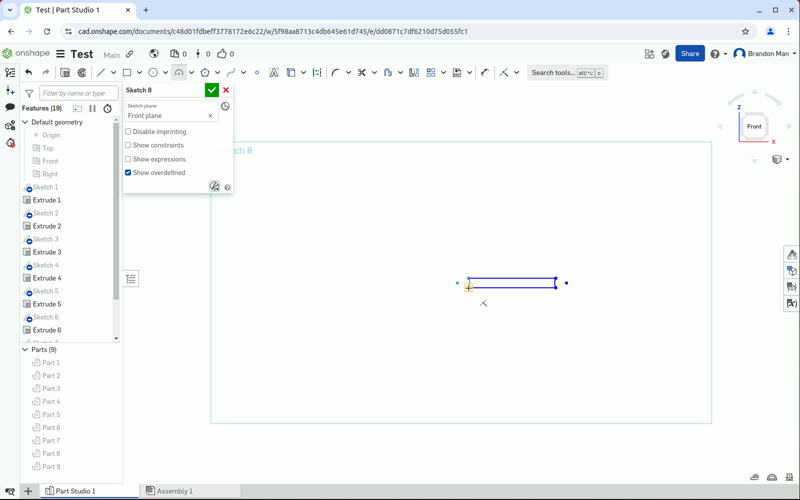
click(468, 287)
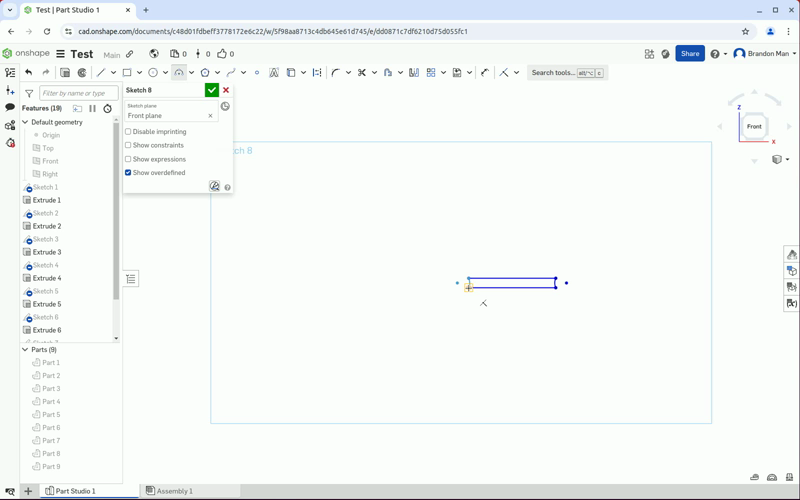
key_down(shift)
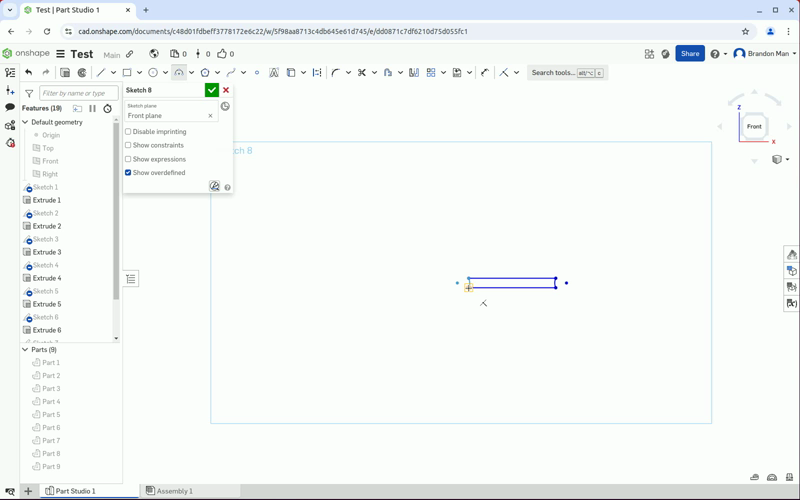
mouse_move(470, 282)
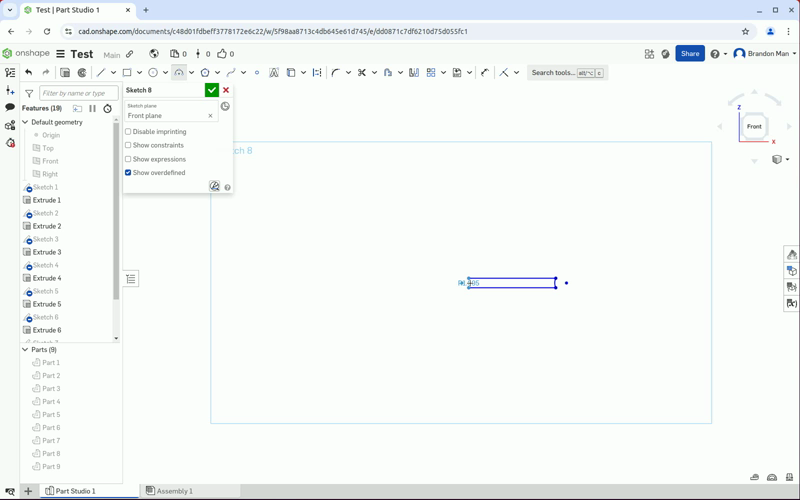
click(470, 282)
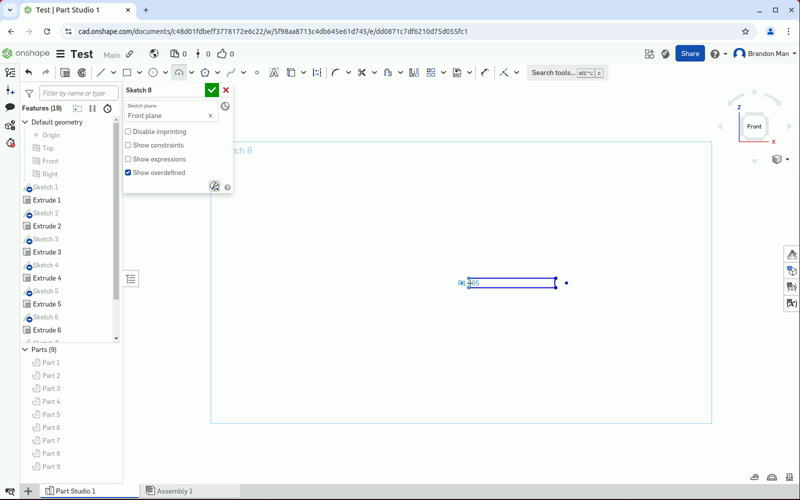
key_up(shift)
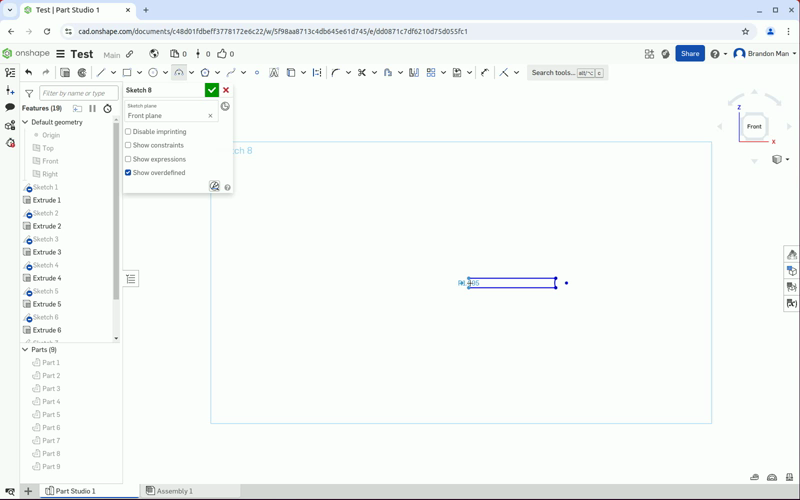
key(esc)
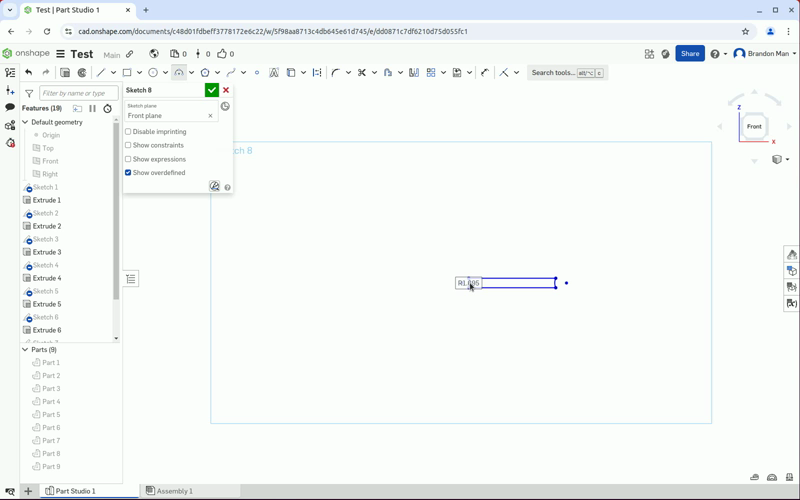
mouse_move(511, 284)
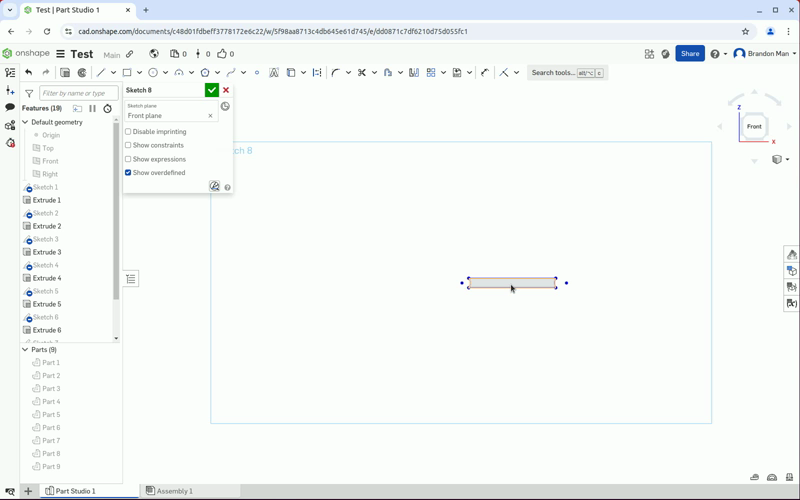
scroll(6)
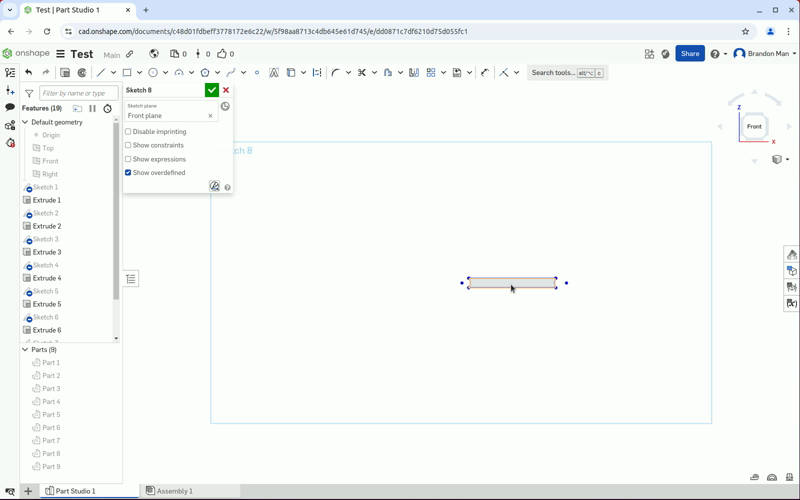
scroll(6)
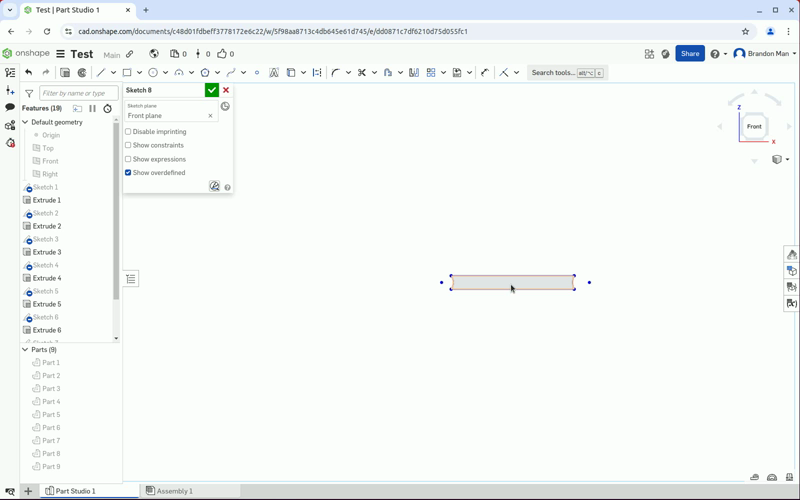
scroll(6)
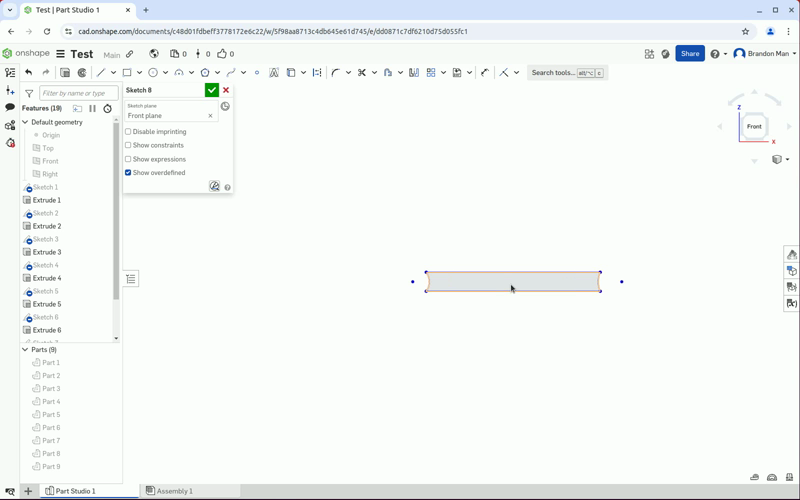
scroll(6)
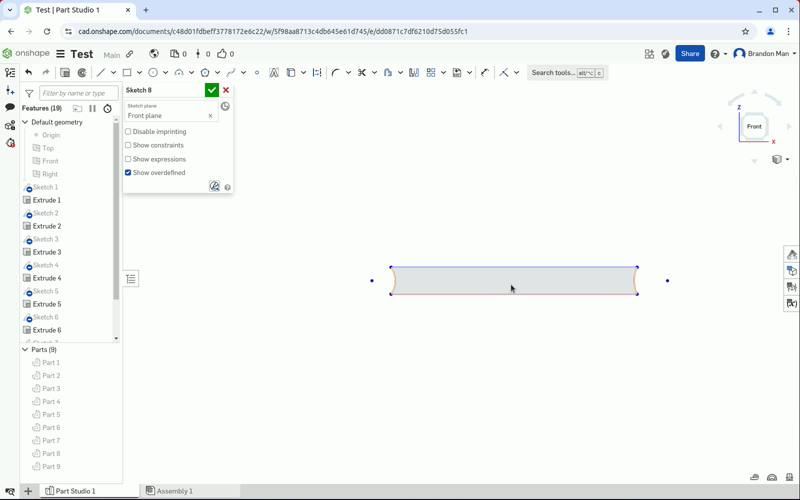
scroll(6)
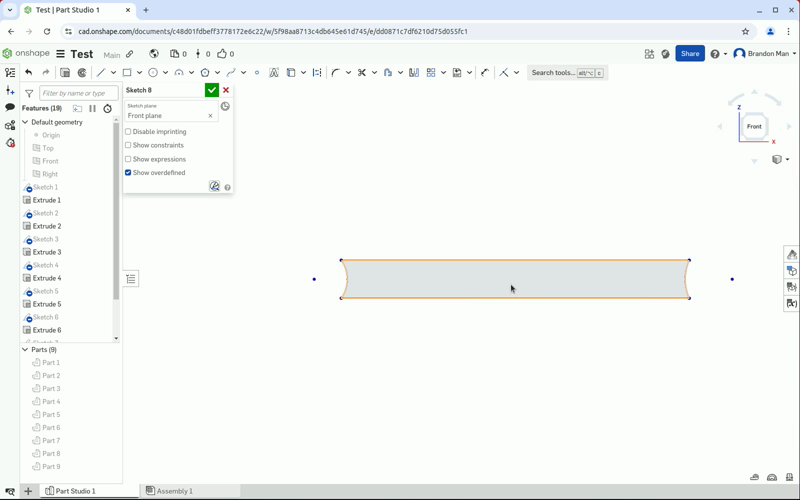
scroll(6)
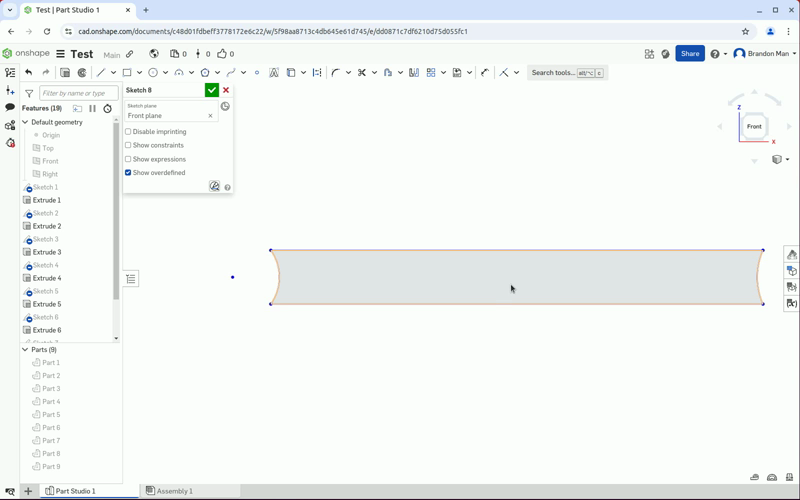
scroll(6)
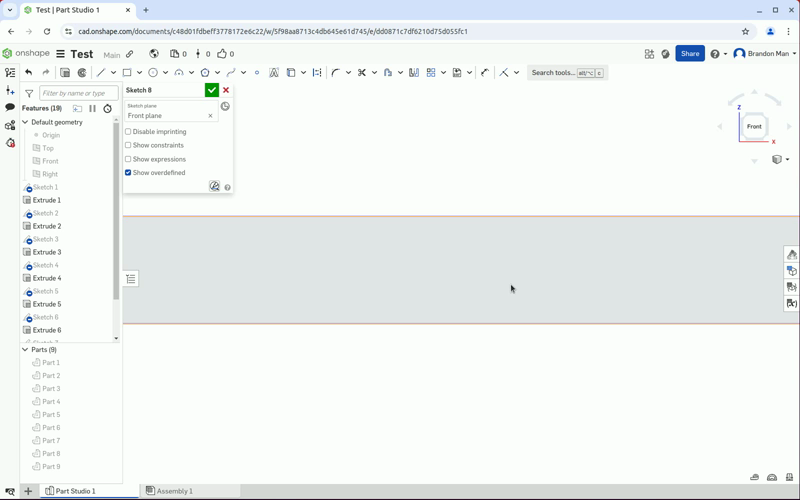
click(511, 284)
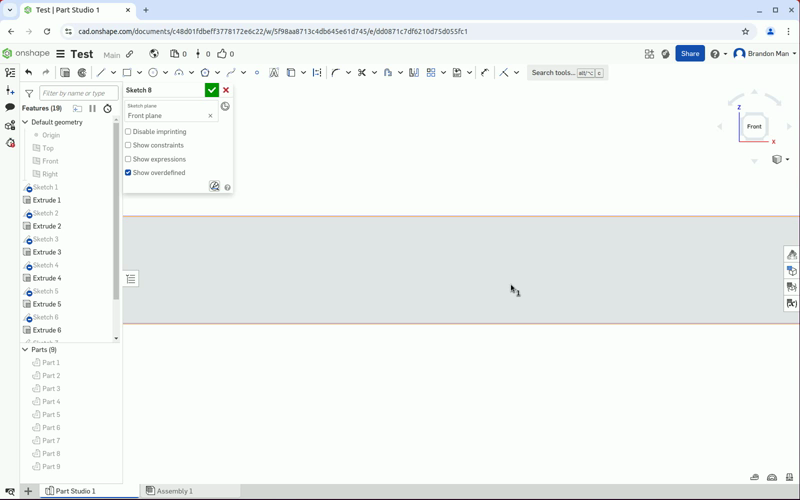
scroll(-6)
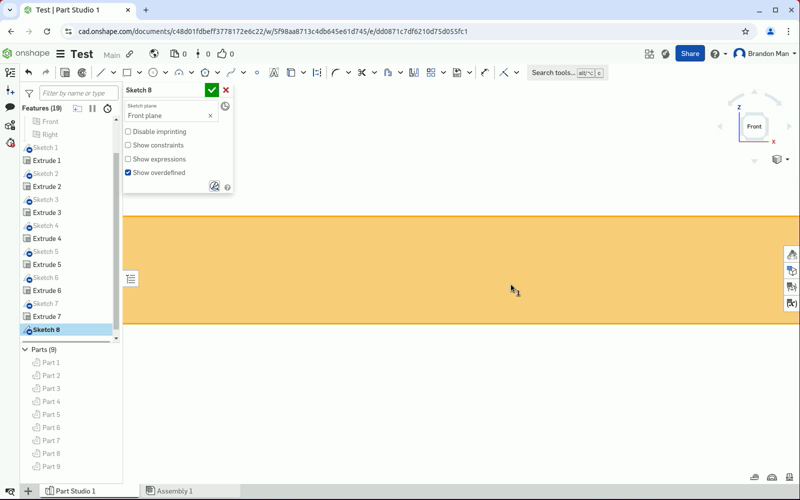
scroll(-6)
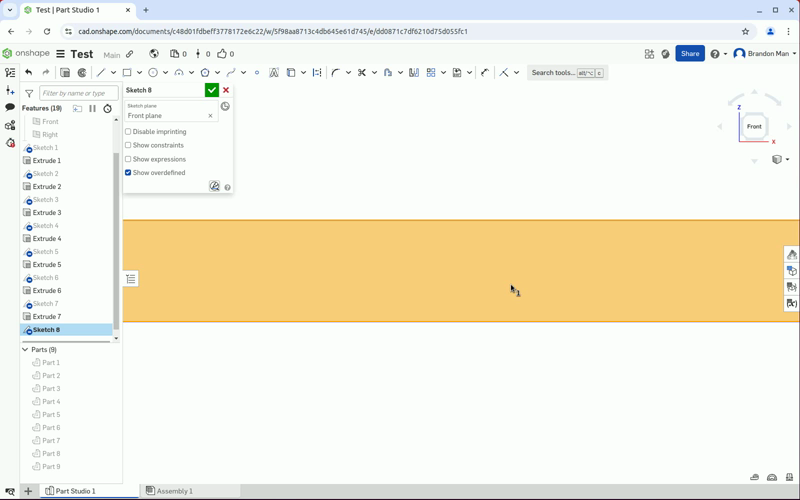
scroll(-6)
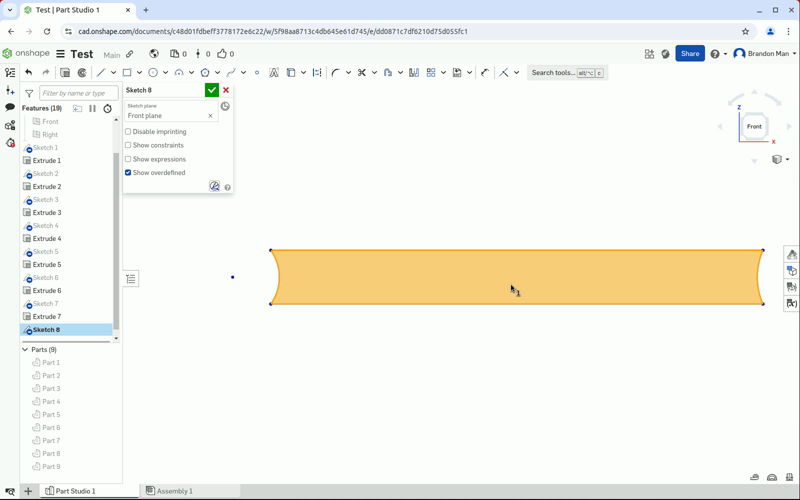
scroll(-6)
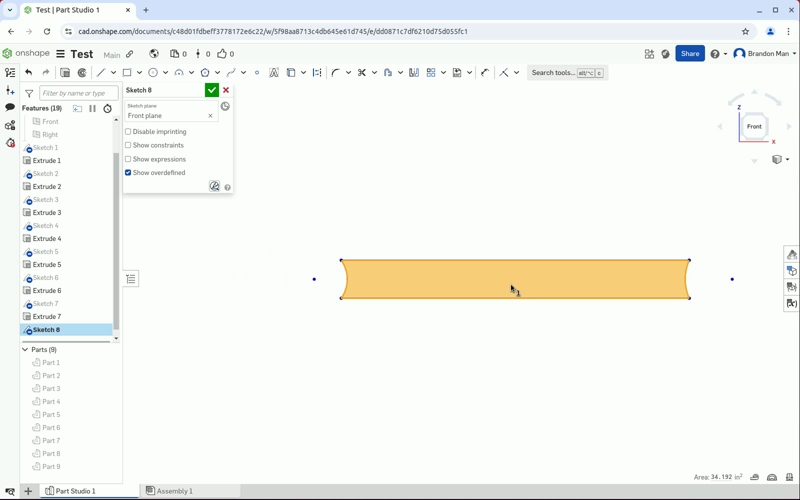
scroll(-6)
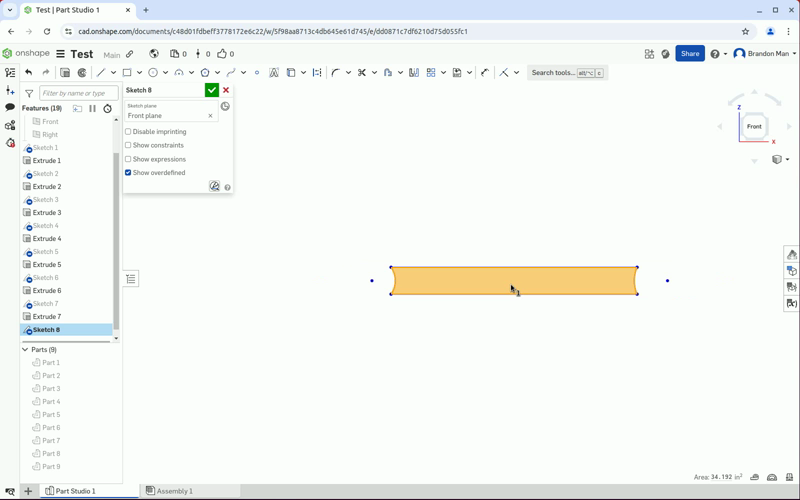
scroll(-6)
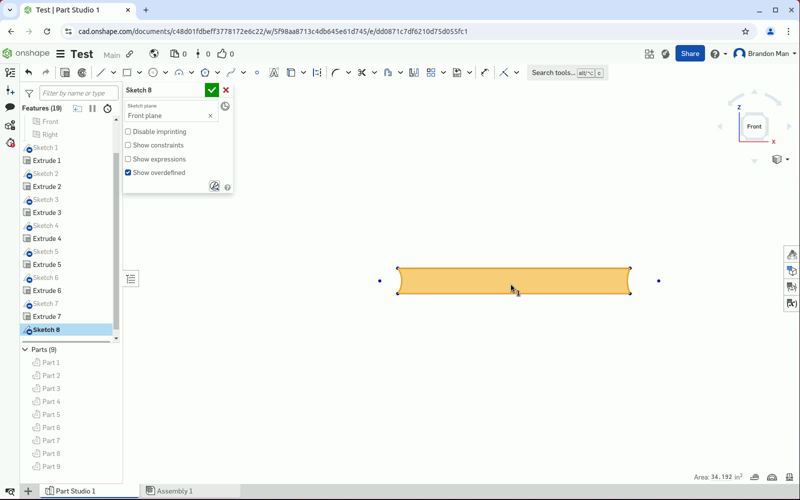
scroll(-6)
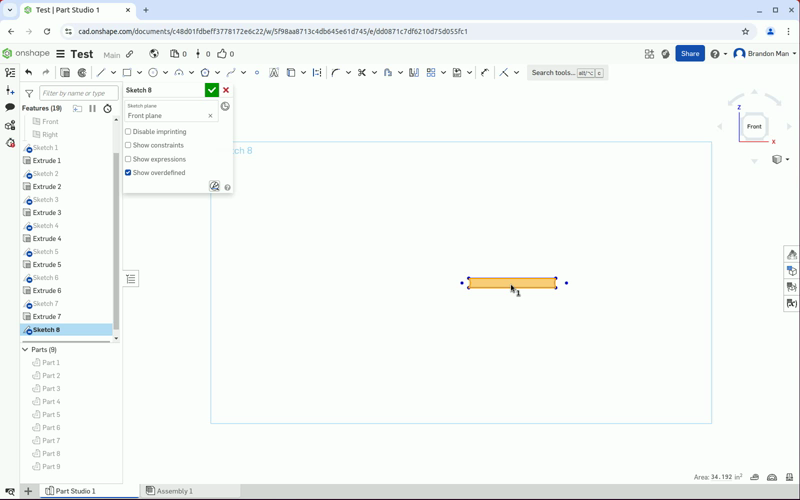
mouse_move(73, 352)
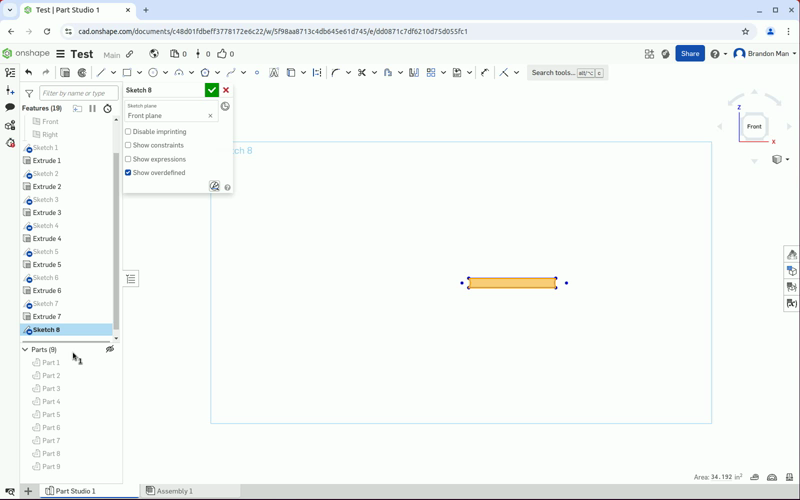
key(shift+y)
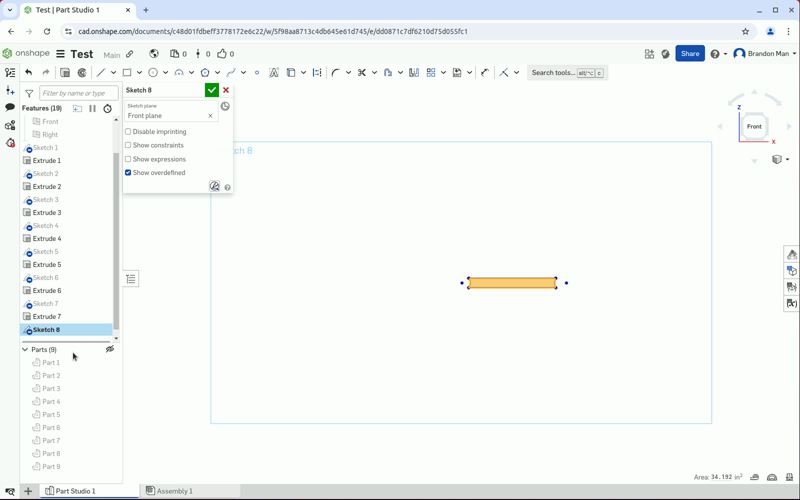
key(shift+e)
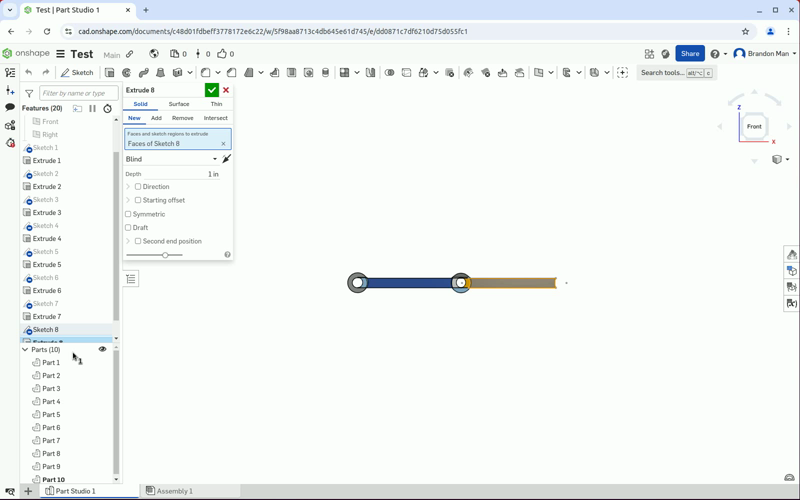
mouse_move(143, 106)
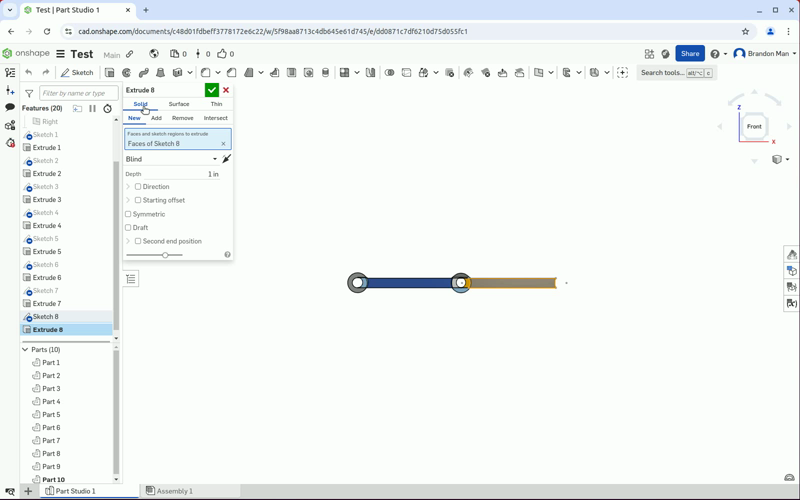
click(143, 106)
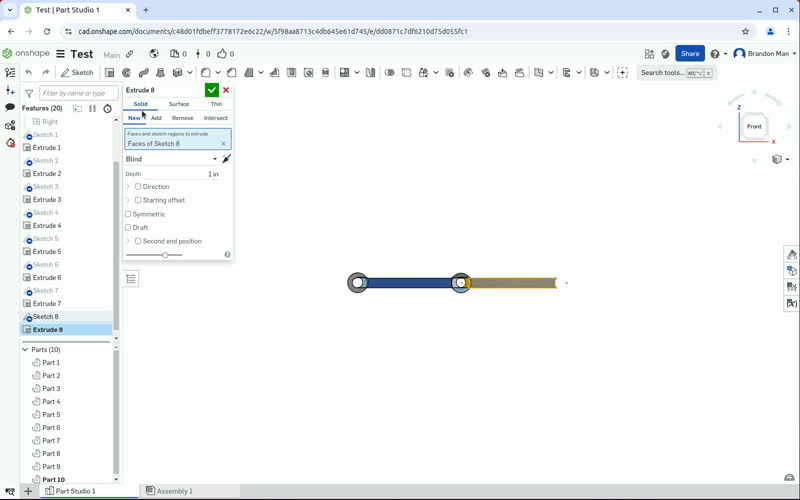
mouse_move(137, 120)
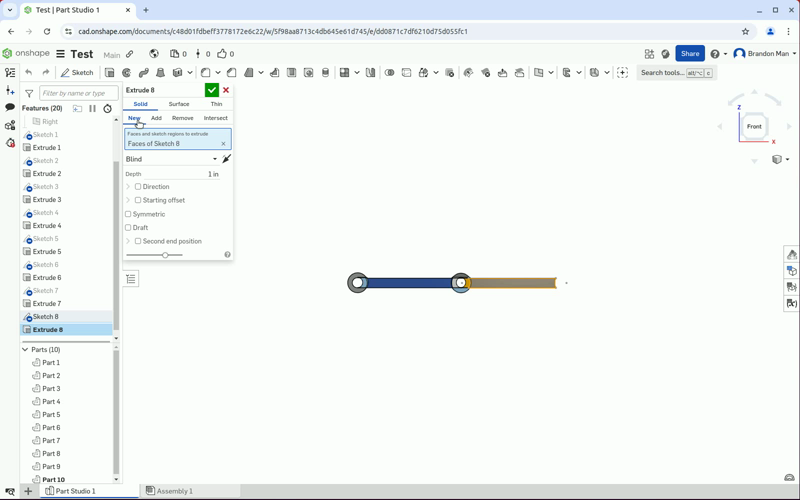
click(137, 120)
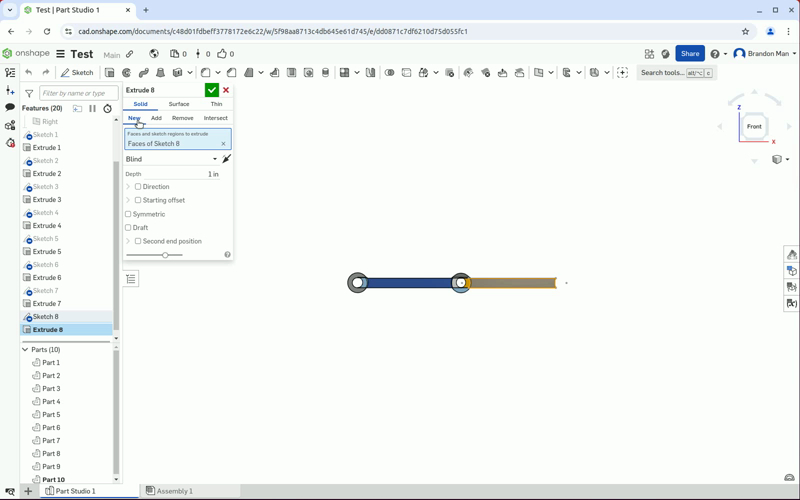
key(tab, 4)
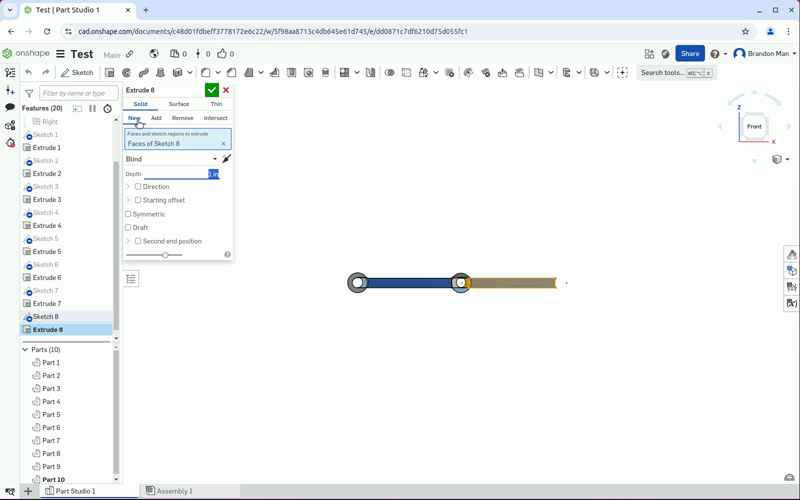
text(1.685)
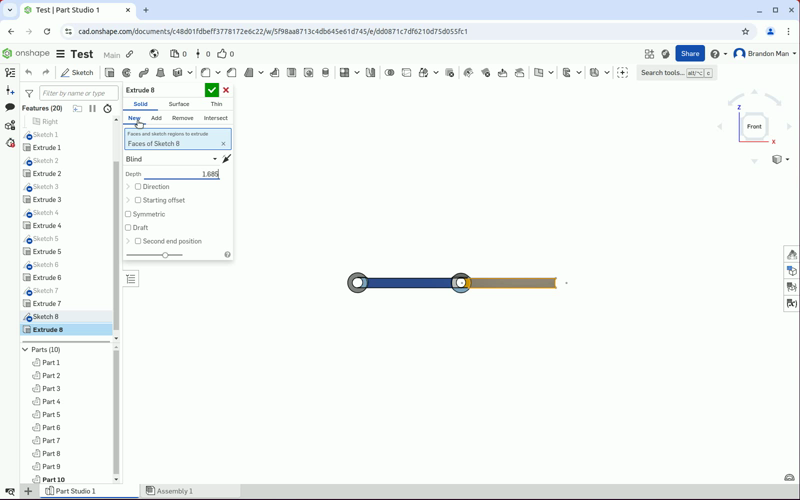
key(enter)
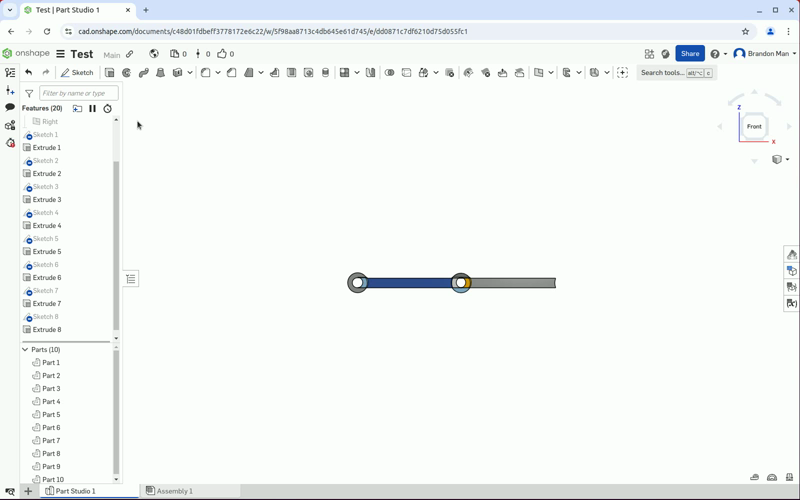
key(shift+h)
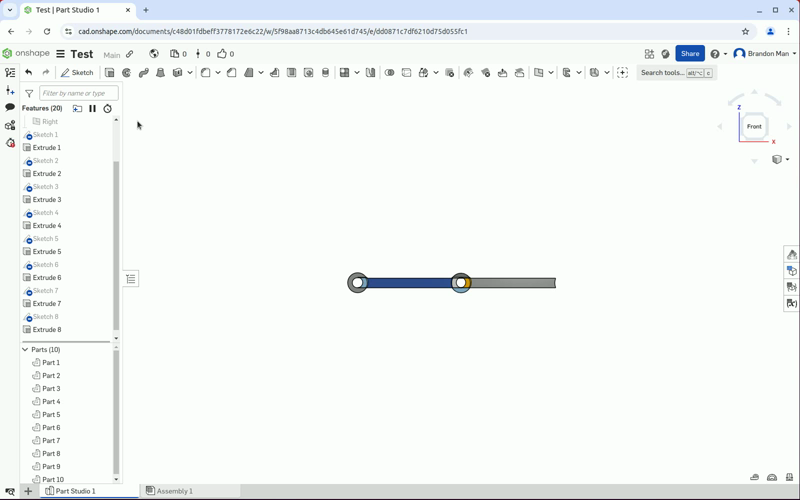
key(shift+h)
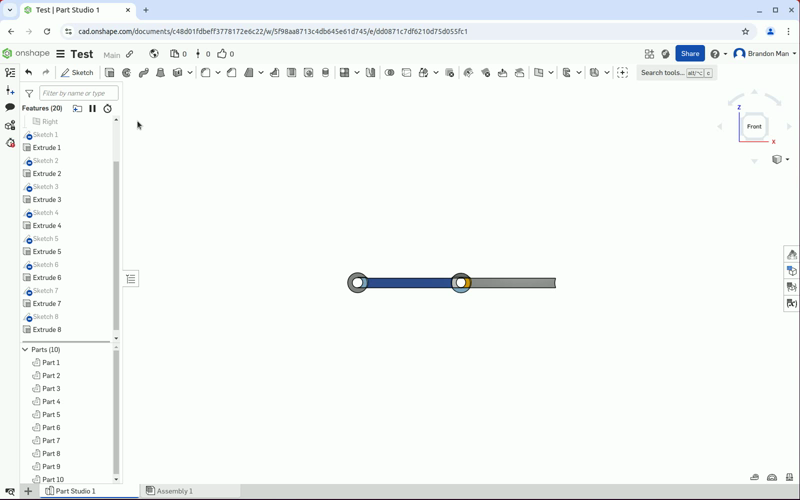
mouse_move(69, 137)
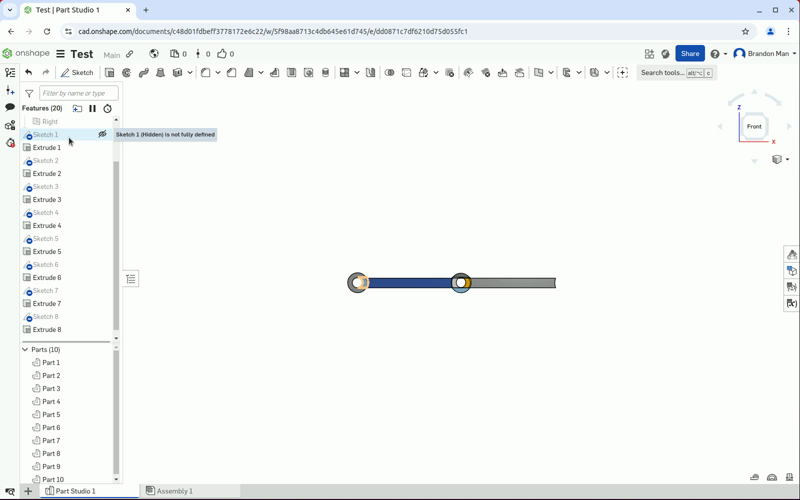
click(69, 137)
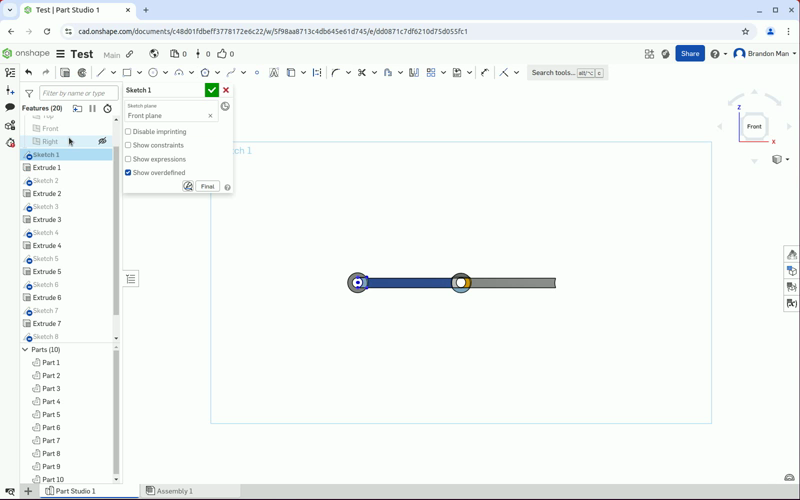
mouse_move(229, 92)
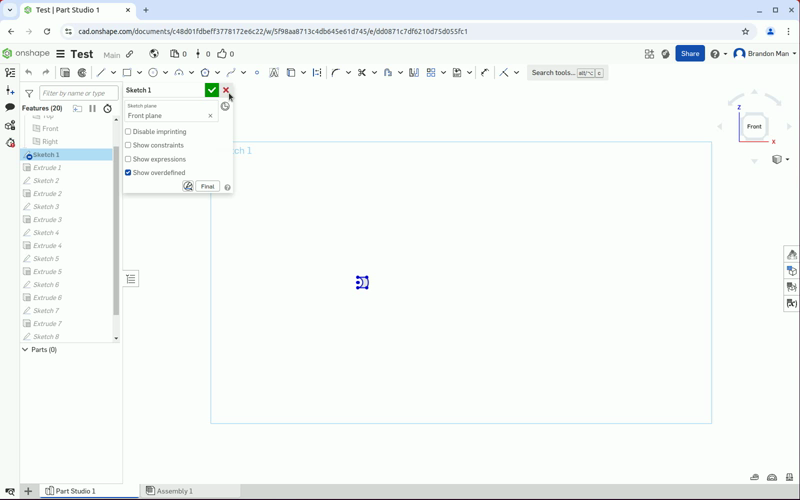
click(229, 92)
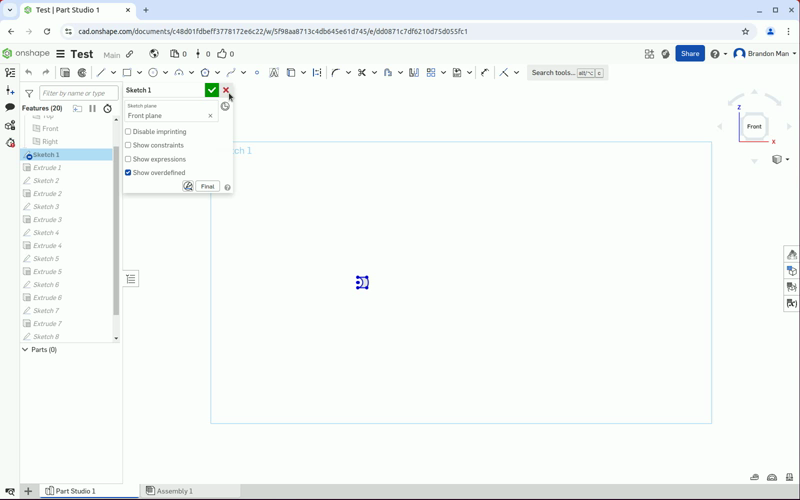
key(shift+s)
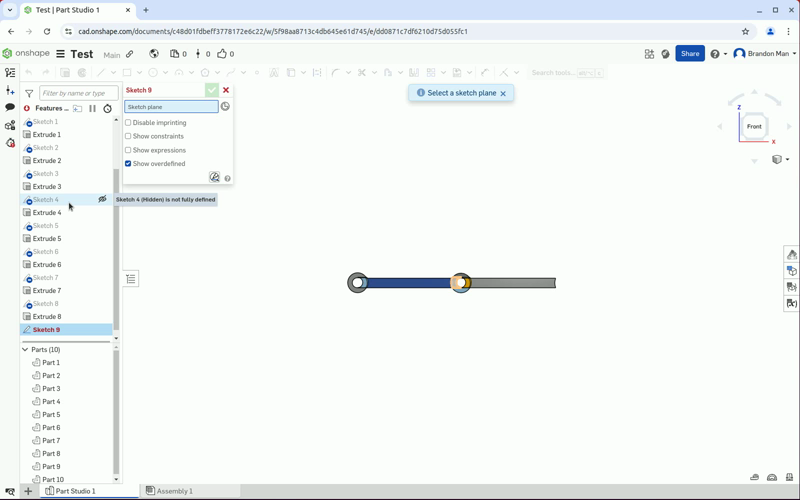
scroll(3)
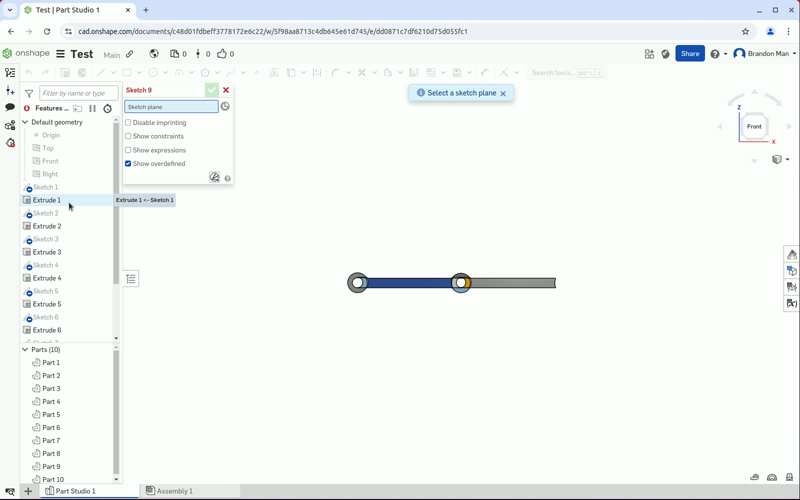
mouse_move(69, 163)
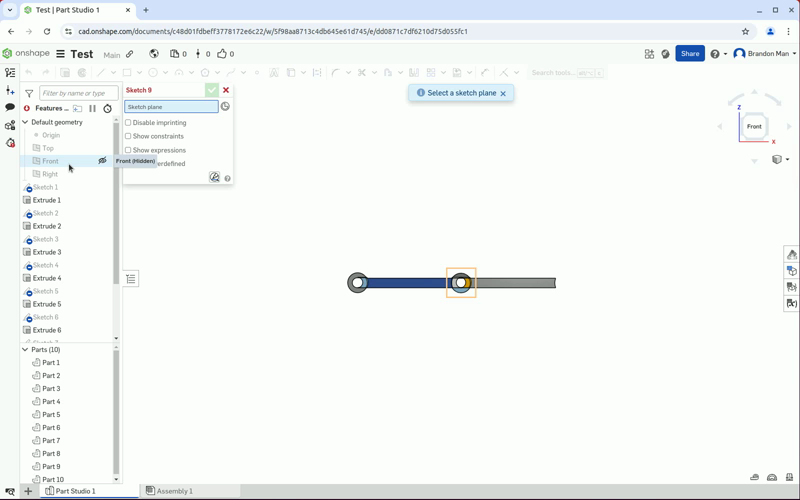
click(69, 163)
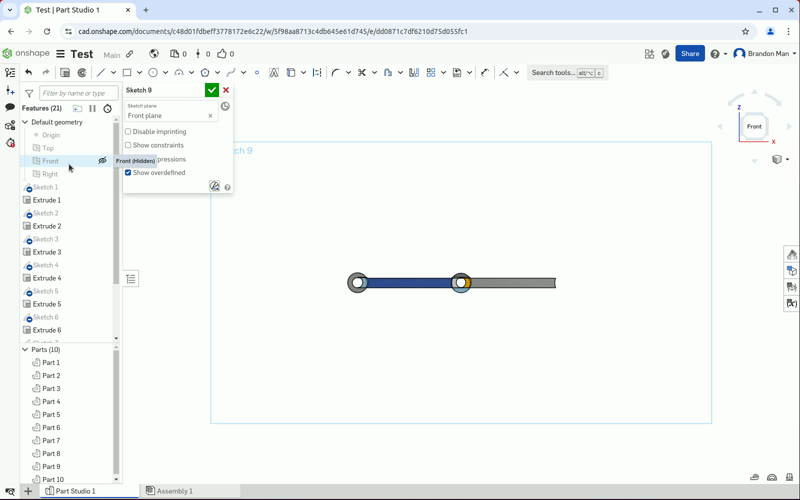
mouse_move(69, 352)
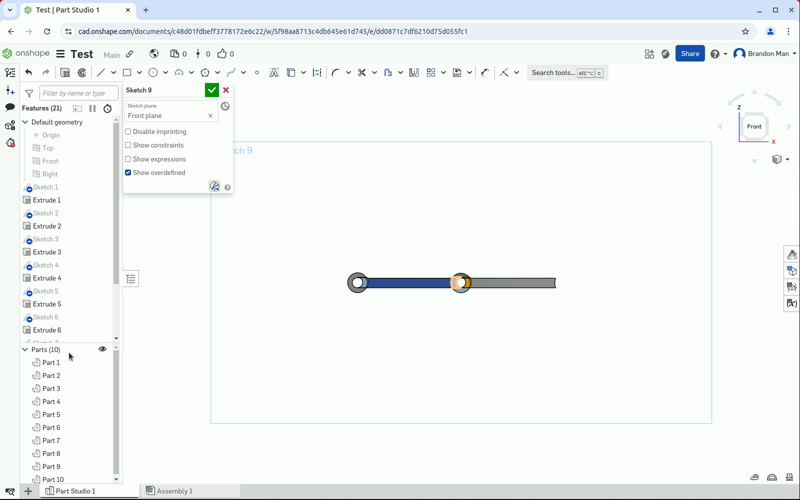
key(y)
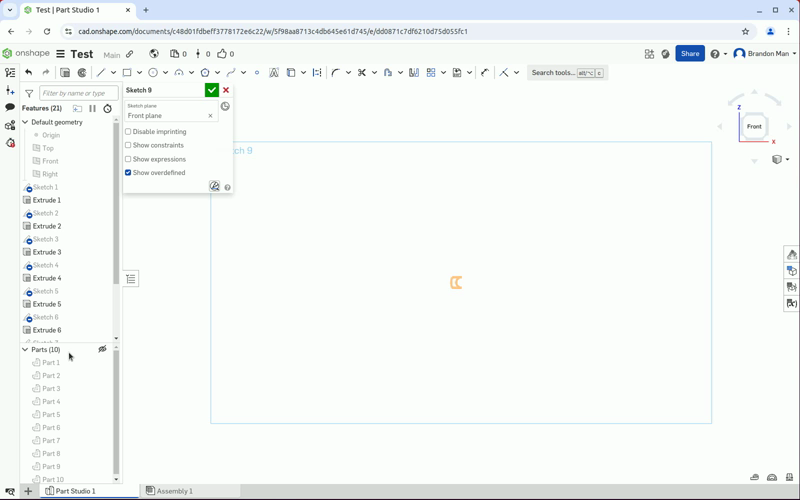
key(l)
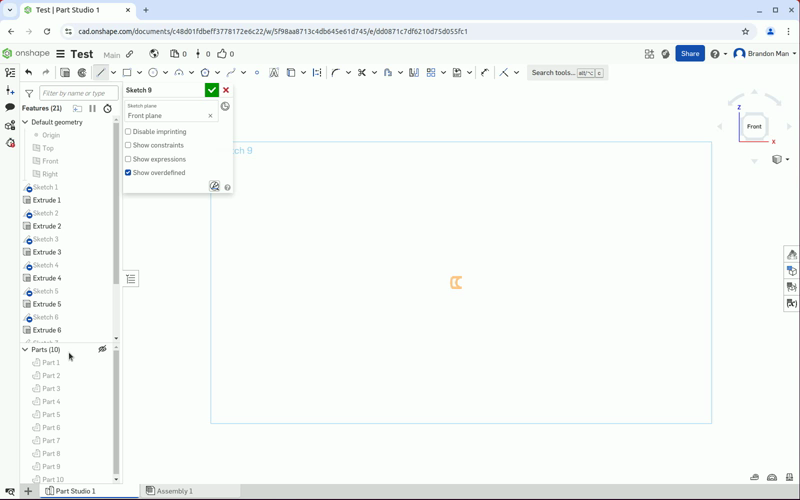
key_down(shift)
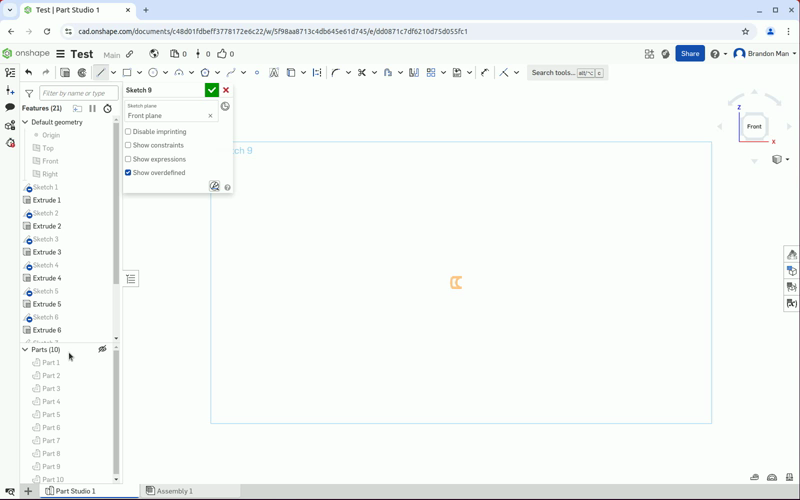
mouse_move(555, 287)
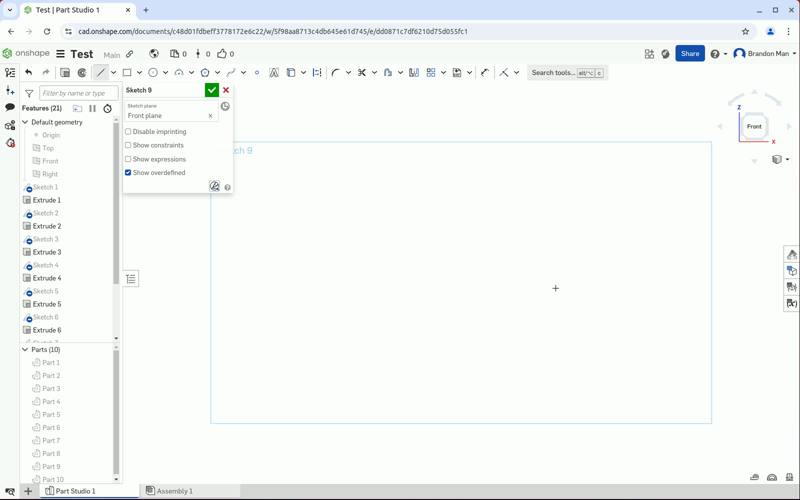
click(555, 287)
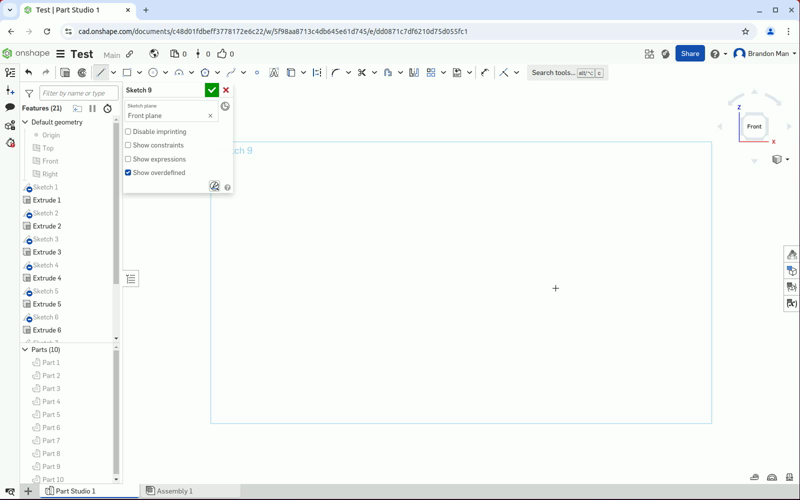
key_up(shift)
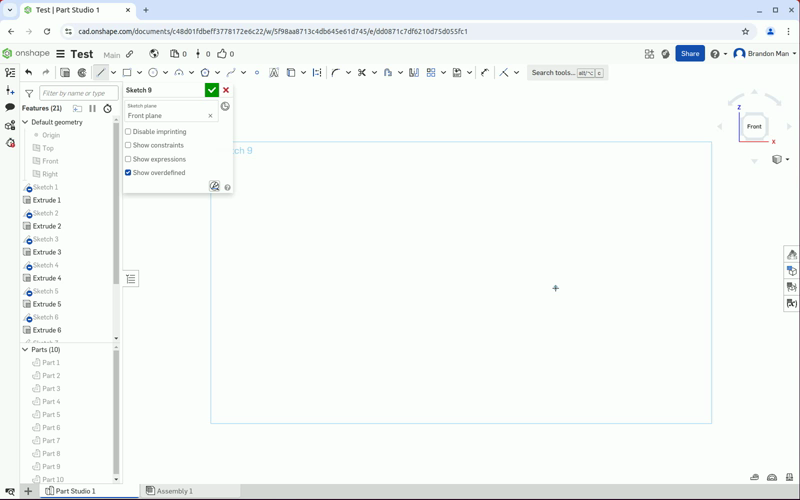
key_down(shift)
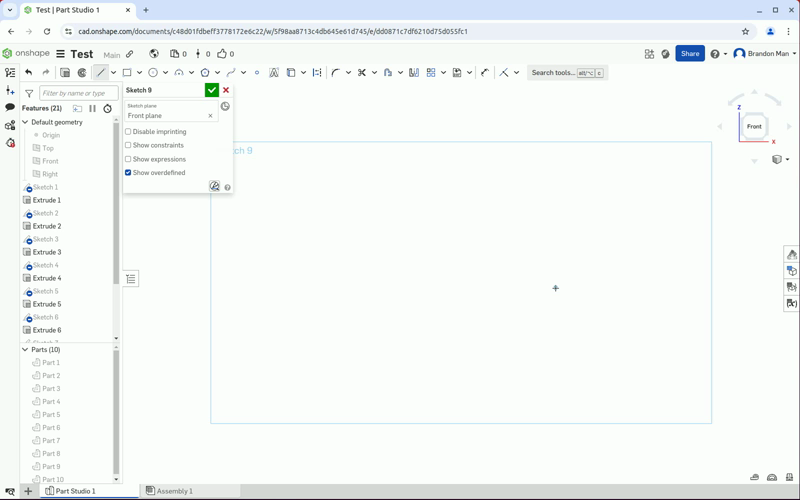
mouse_move(585, 287)
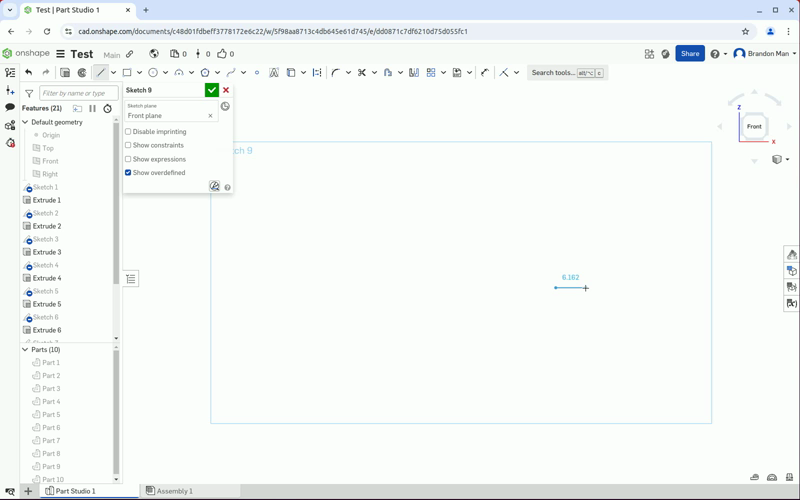
mouse_move(564, 287)
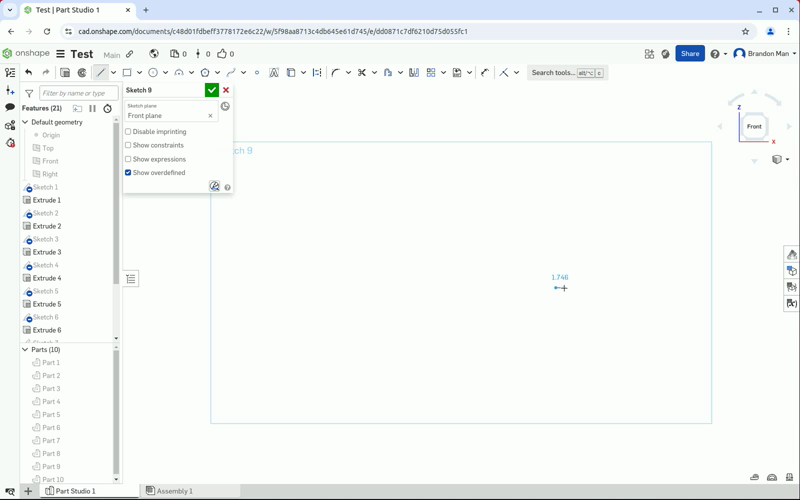
click(564, 287)
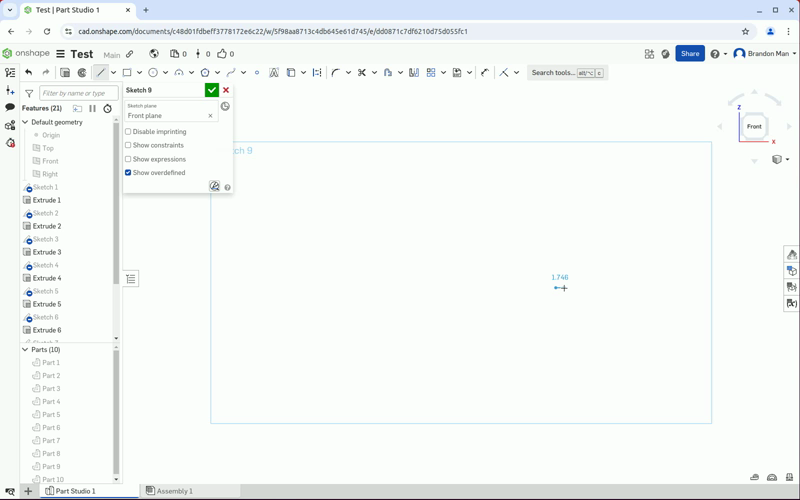
key_up(shift)
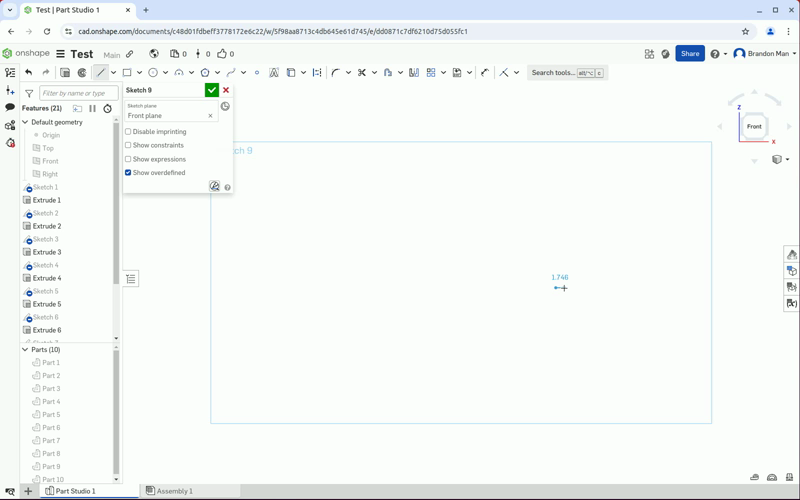
key(esc)
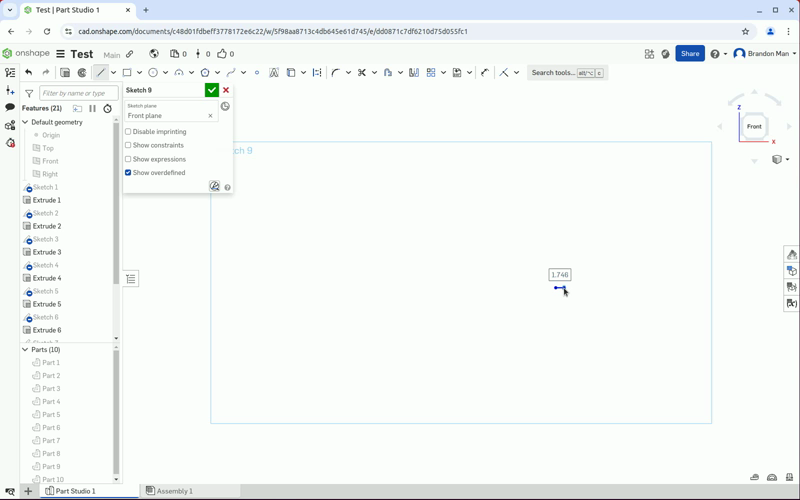
key(a)
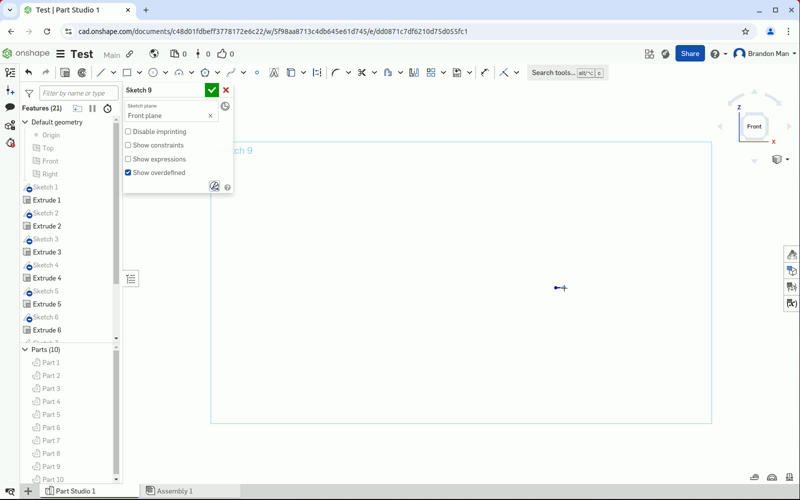
mouse_move(564, 287)
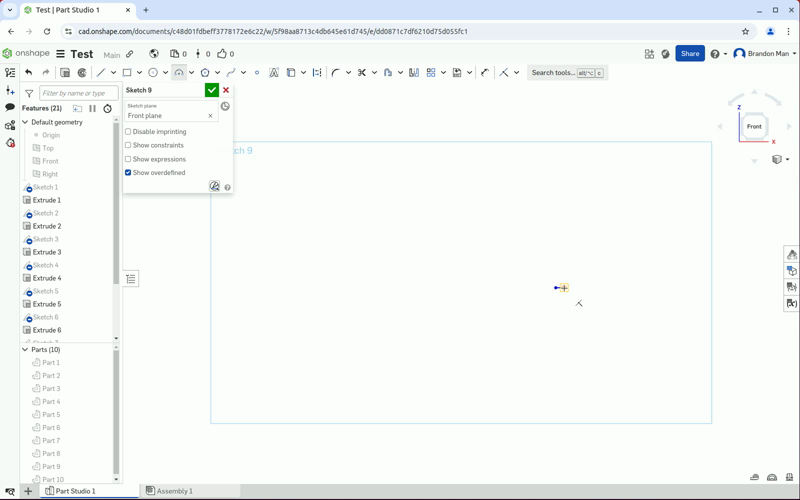
click(564, 287)
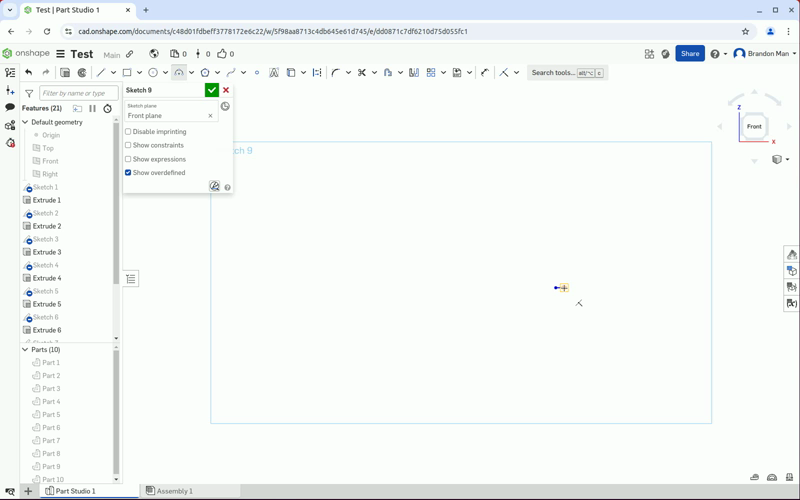
key_down(shift)
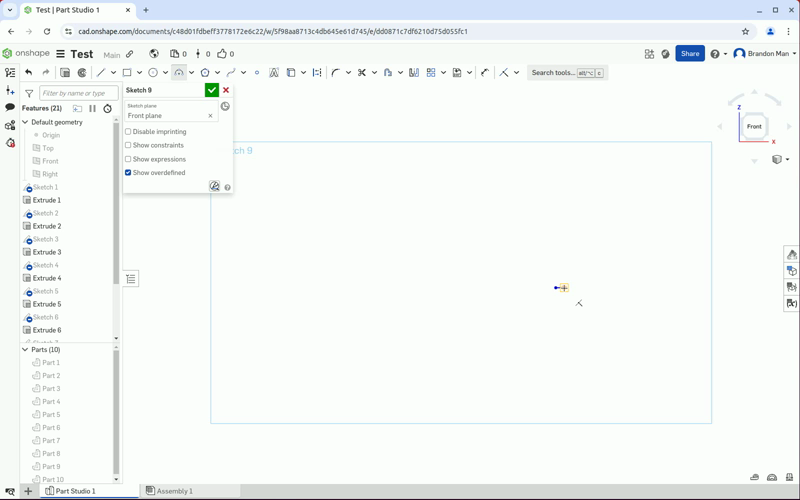
mouse_move(564, 277)
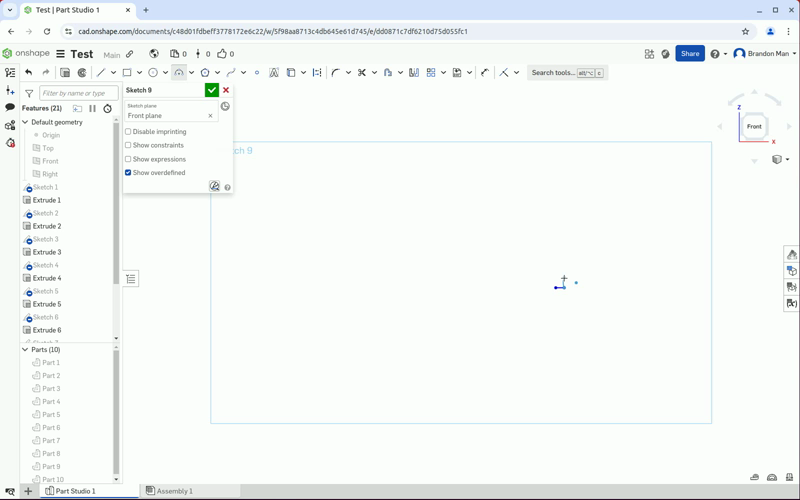
click(564, 277)
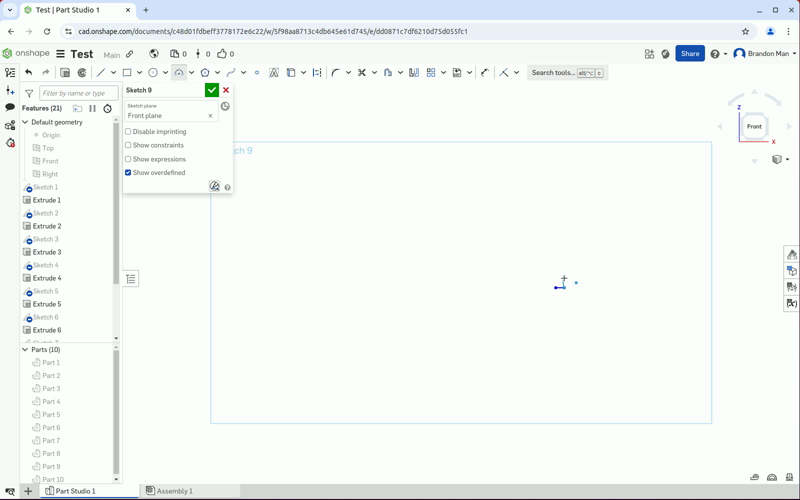
mouse_move(569, 282)
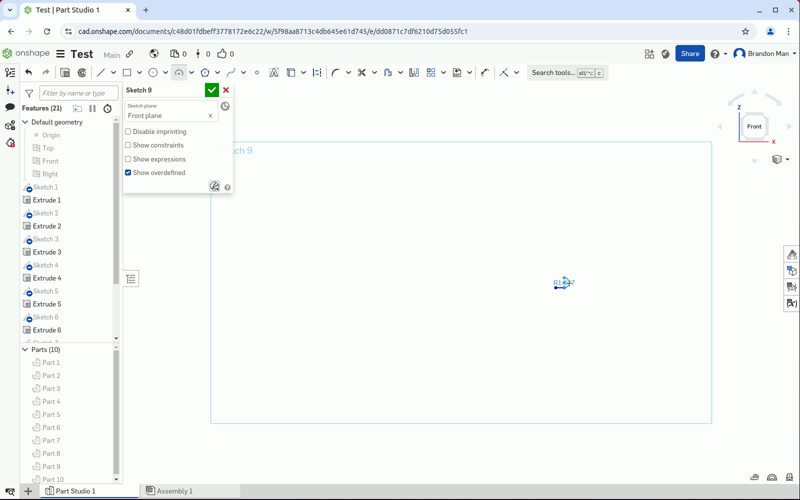
click(569, 282)
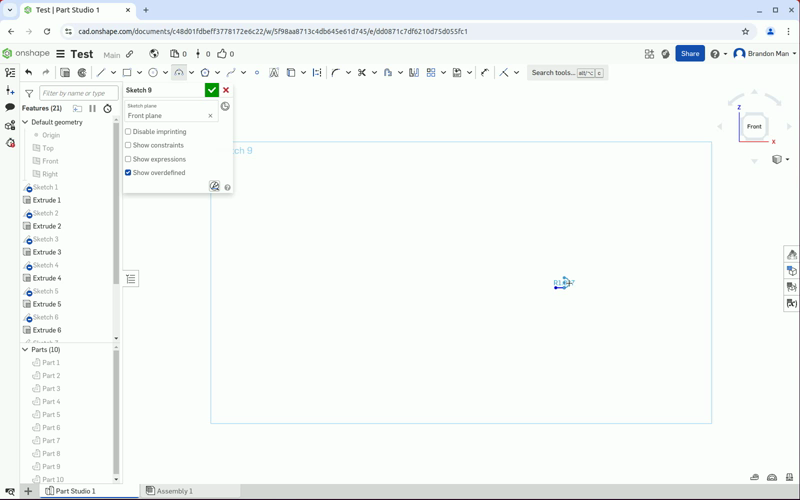
key_up(shift)
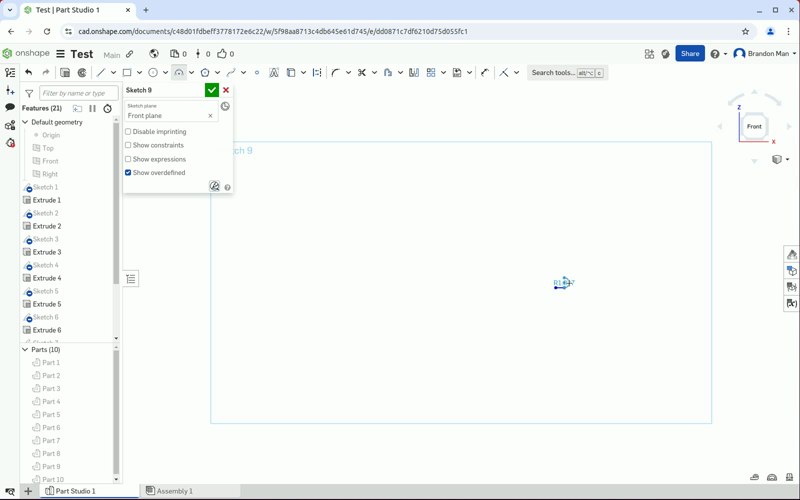
key(esc)
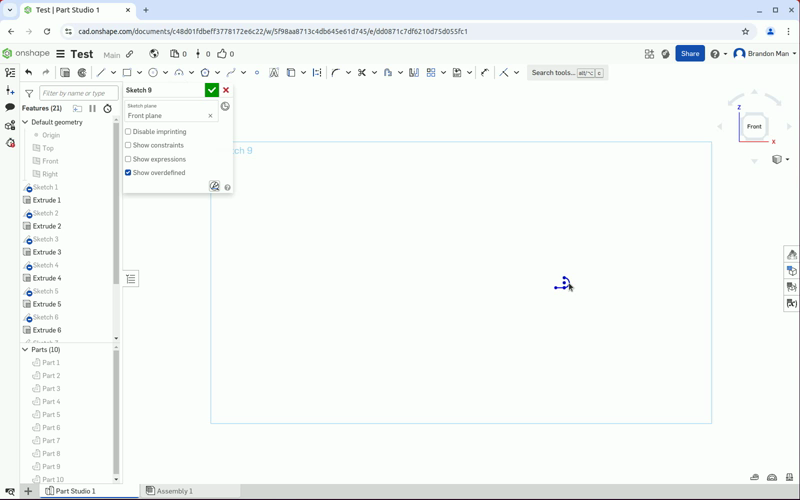
key(l)
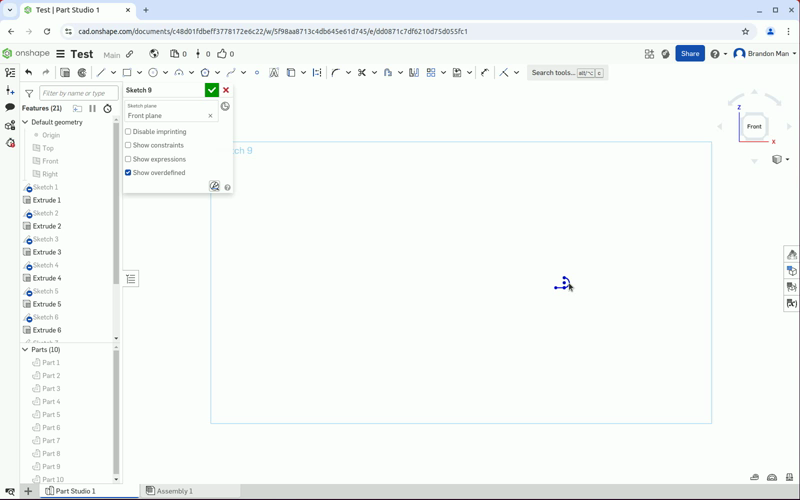
mouse_move(564, 277)
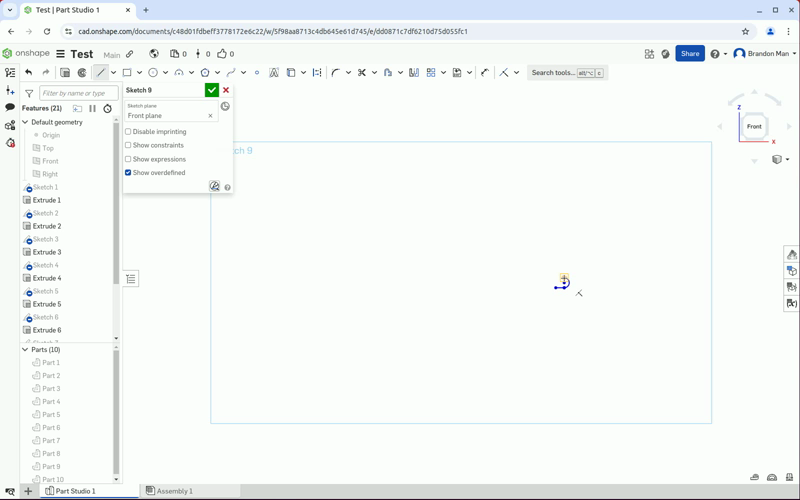
click(564, 277)
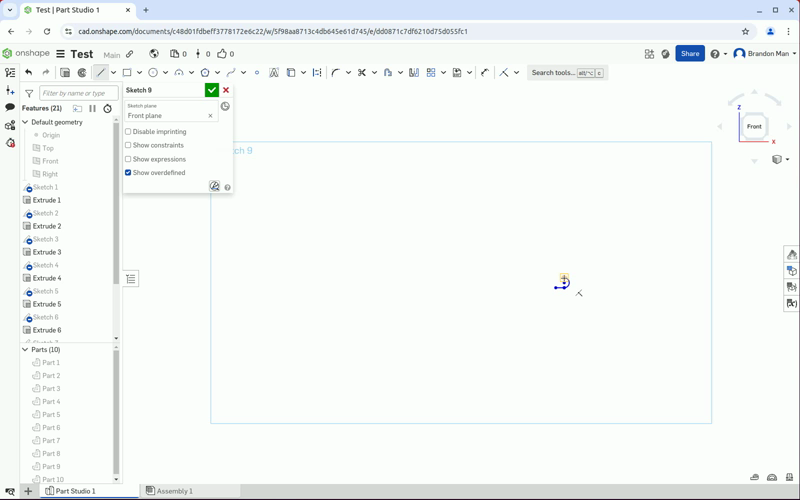
key_down(shift)
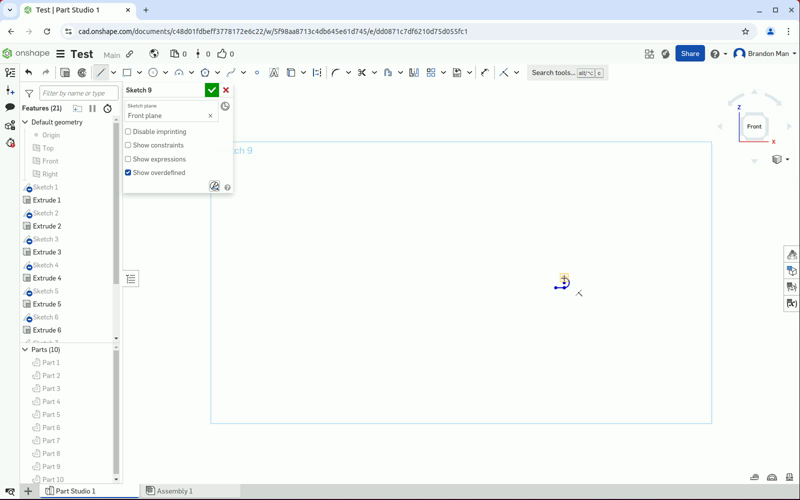
mouse_move(589, 277)
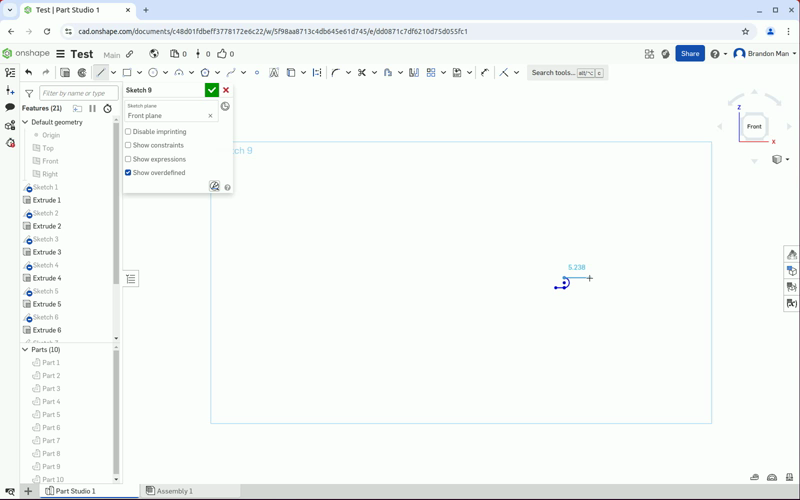
mouse_move(555, 277)
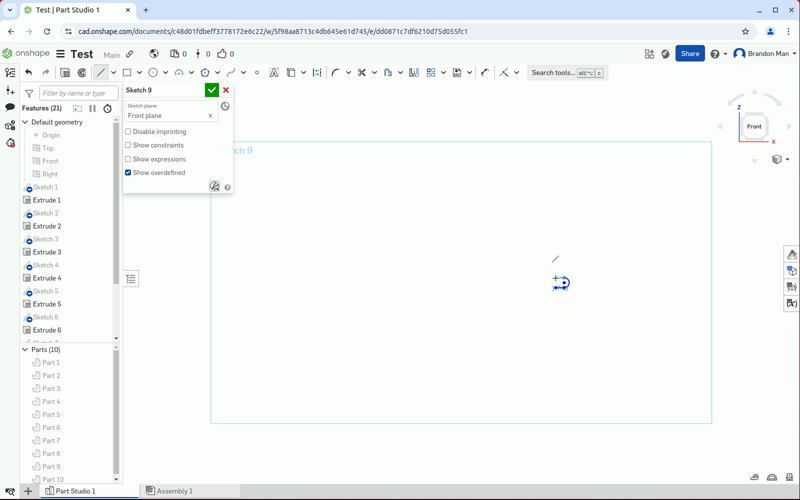
click(555, 277)
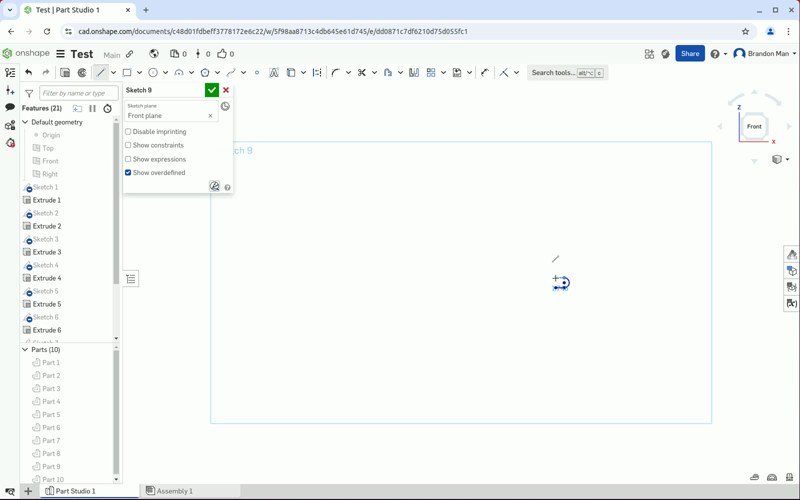
key_up(shift)
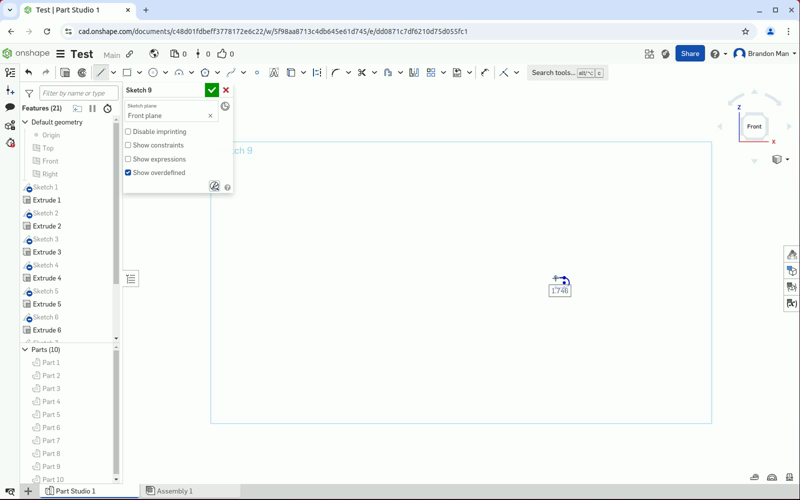
key(esc)
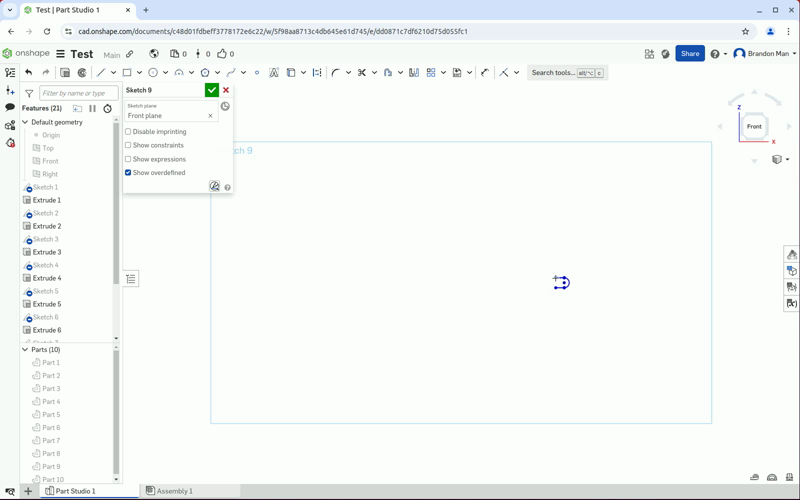
key(a)
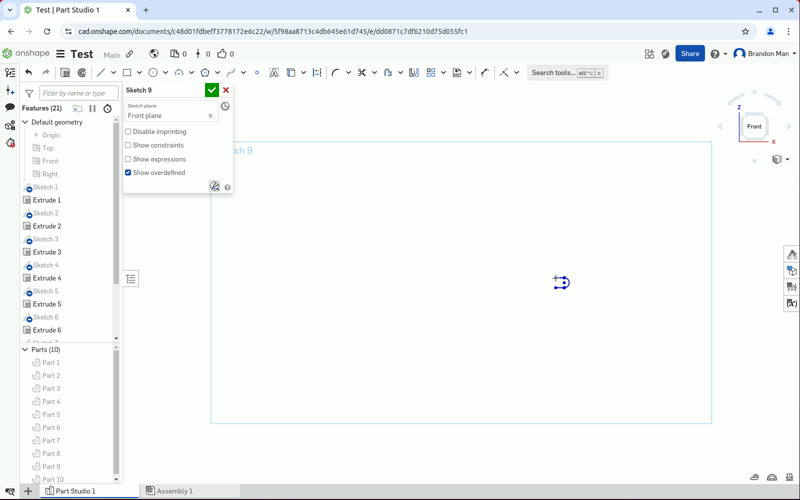
mouse_move(555, 277)
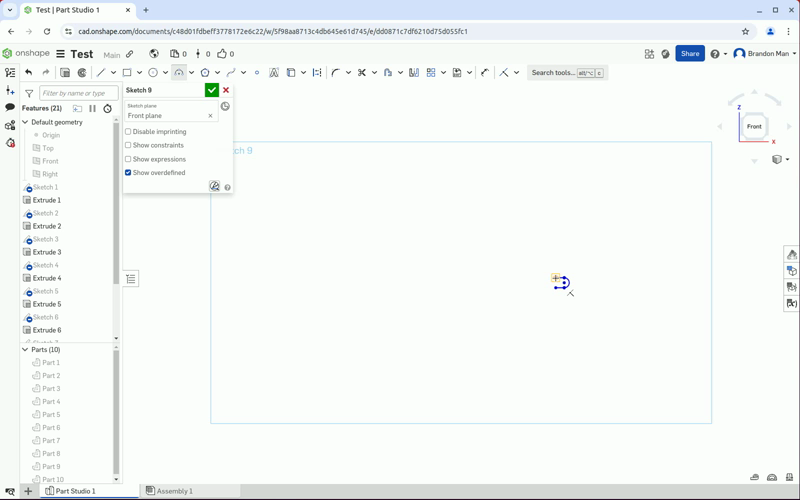
click(555, 277)
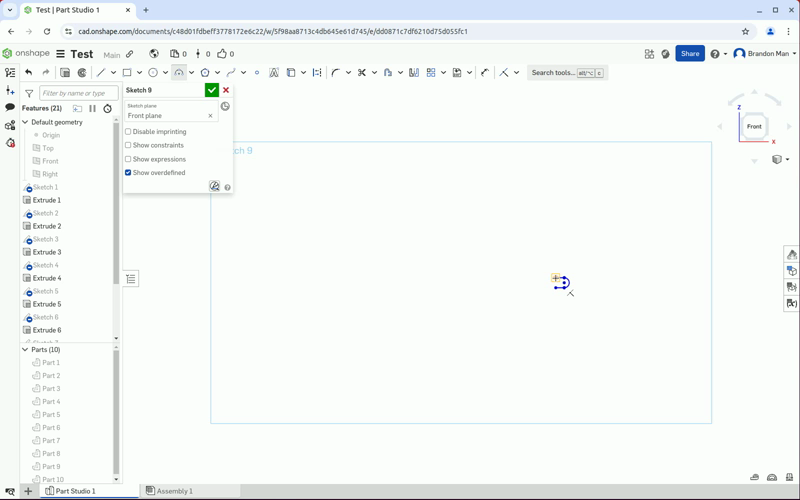
mouse_move(555, 287)
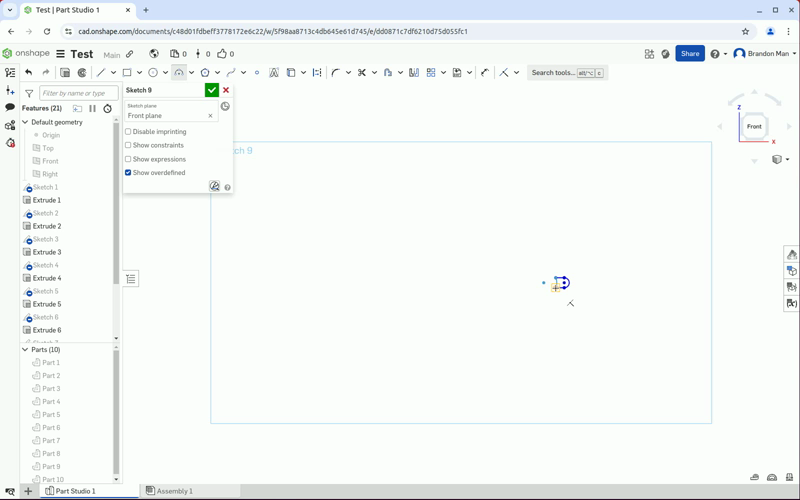
click(555, 287)
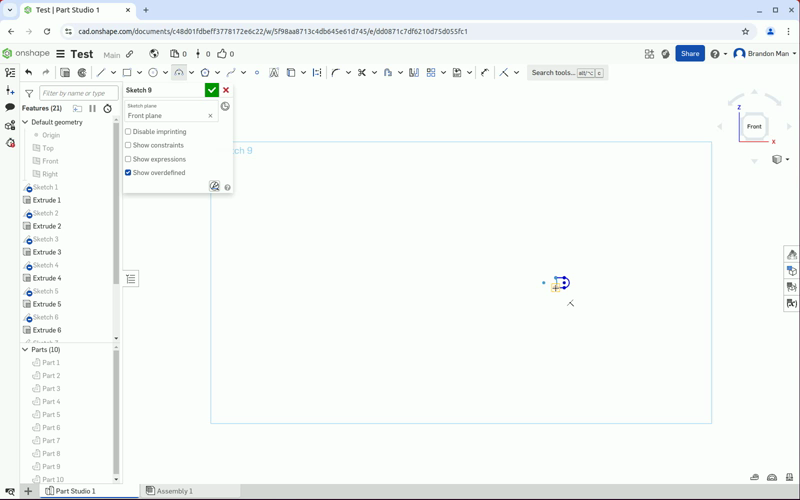
key_down(shift)
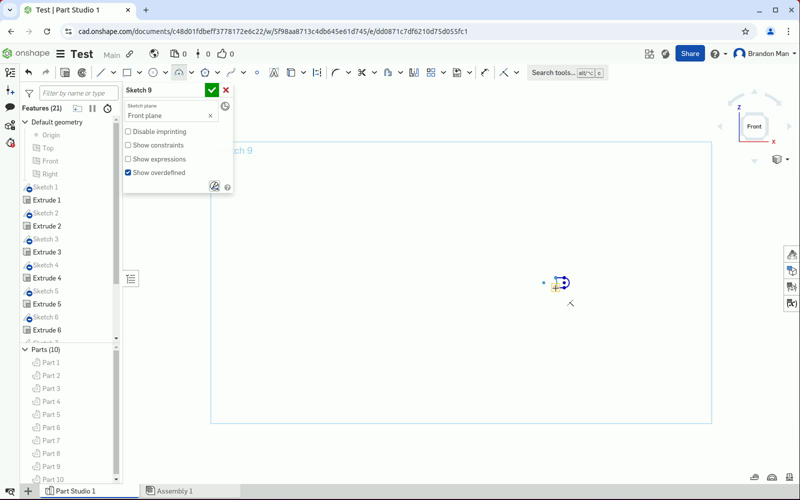
mouse_move(574, 282)
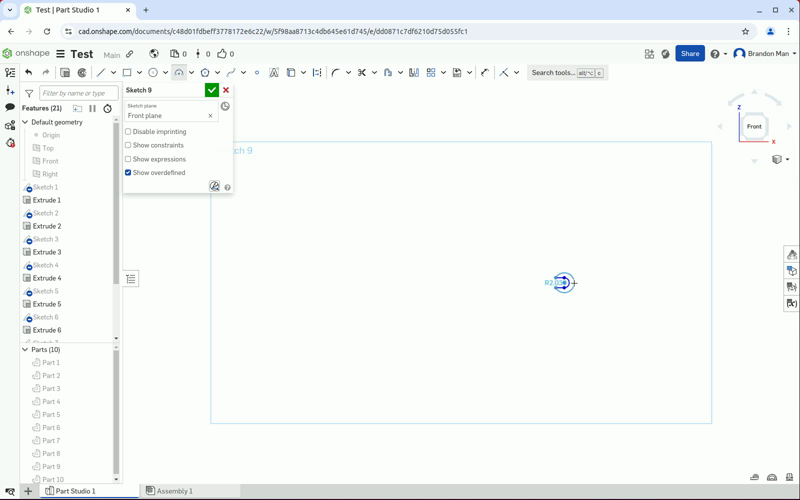
click(574, 282)
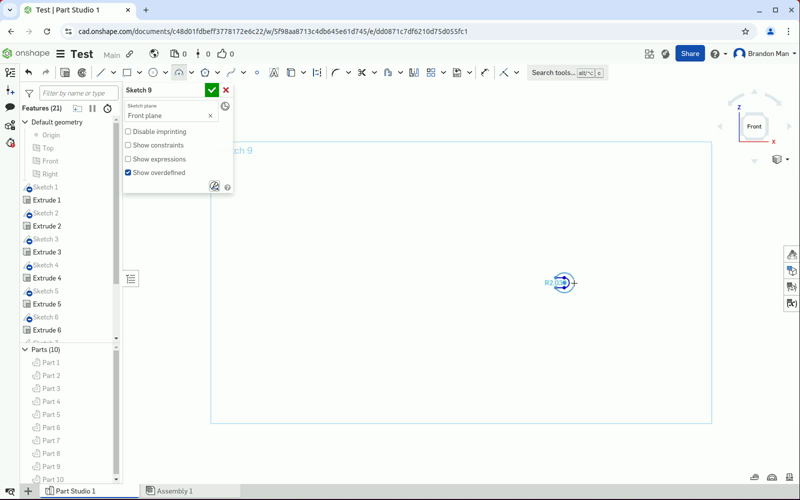
key_up(shift)
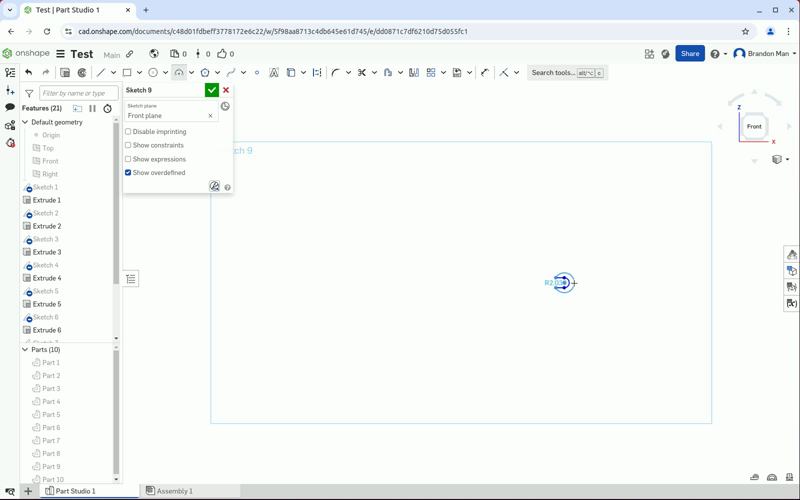
key(esc)
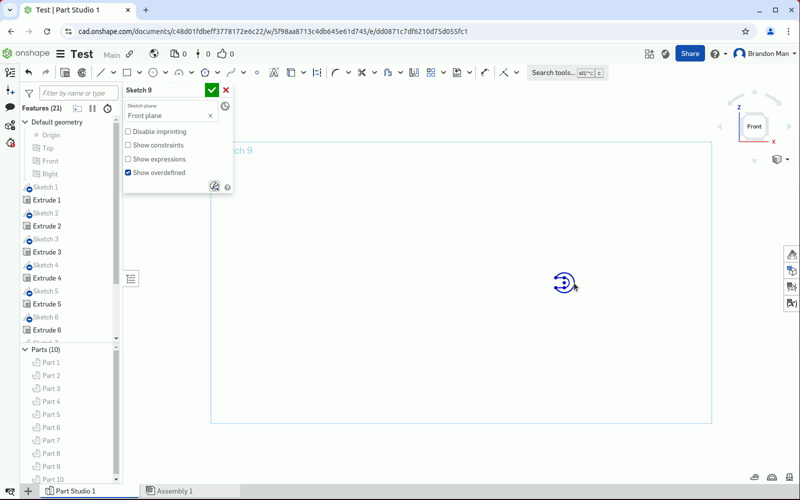
mouse_move(557, 288)
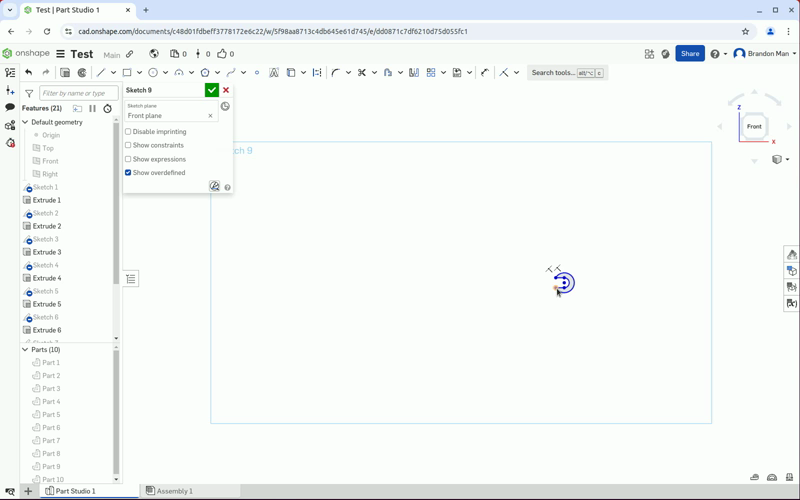
scroll(6)
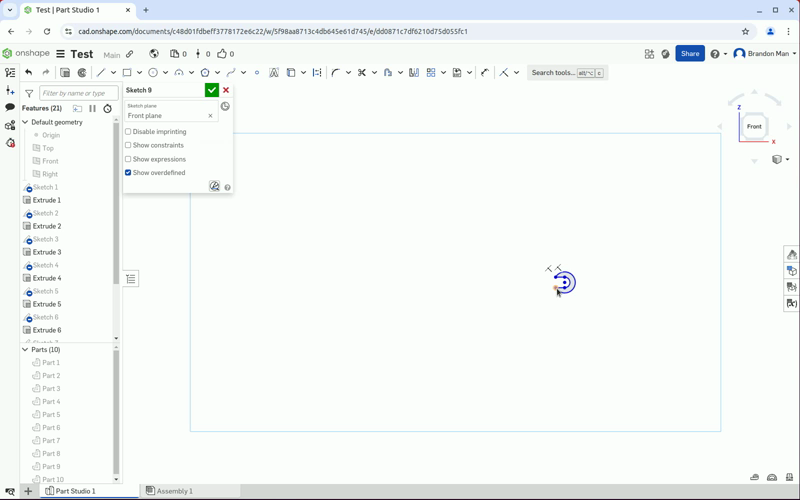
scroll(6)
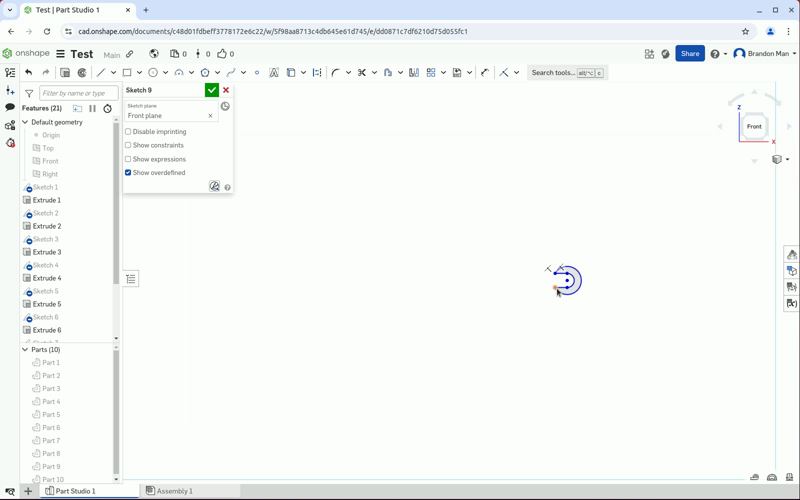
scroll(6)
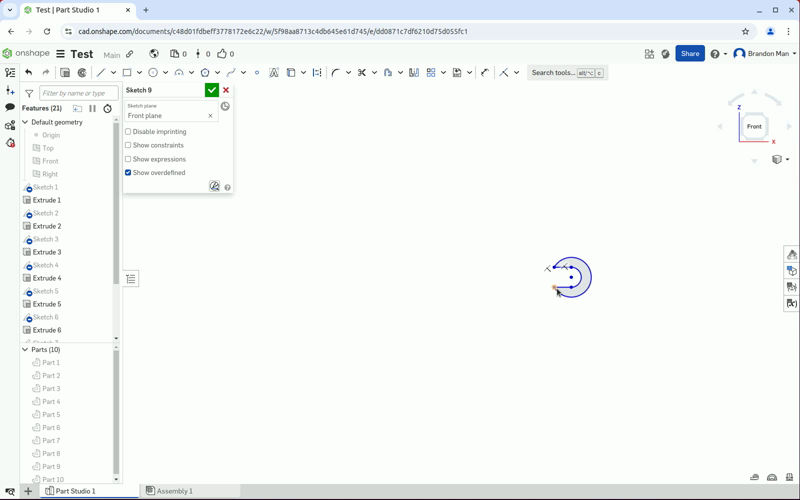
scroll(6)
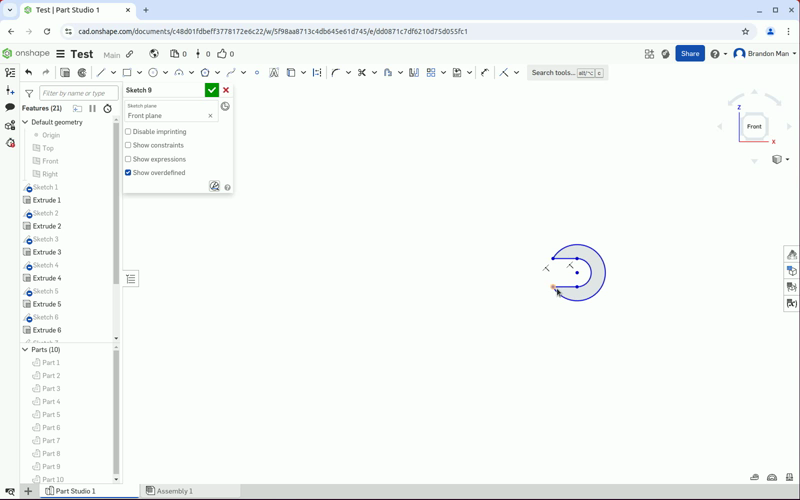
scroll(6)
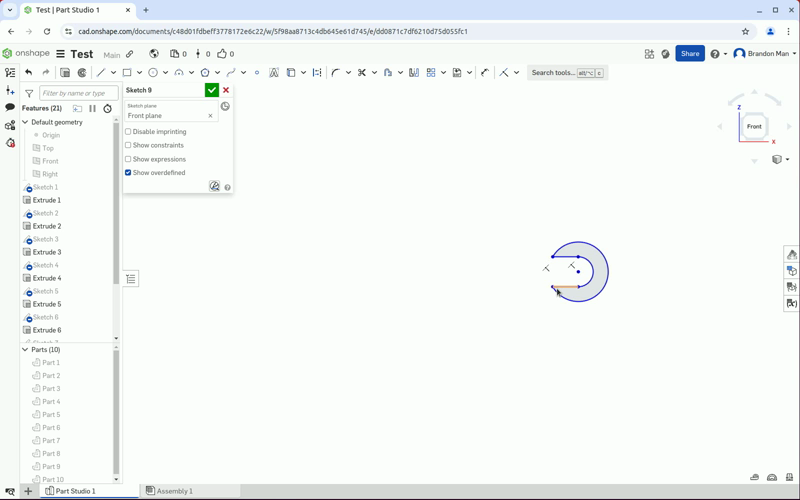
scroll(6)
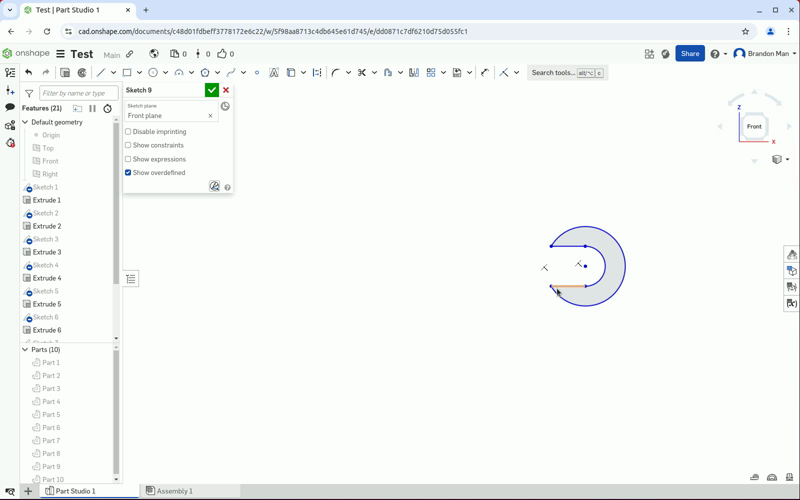
scroll(6)
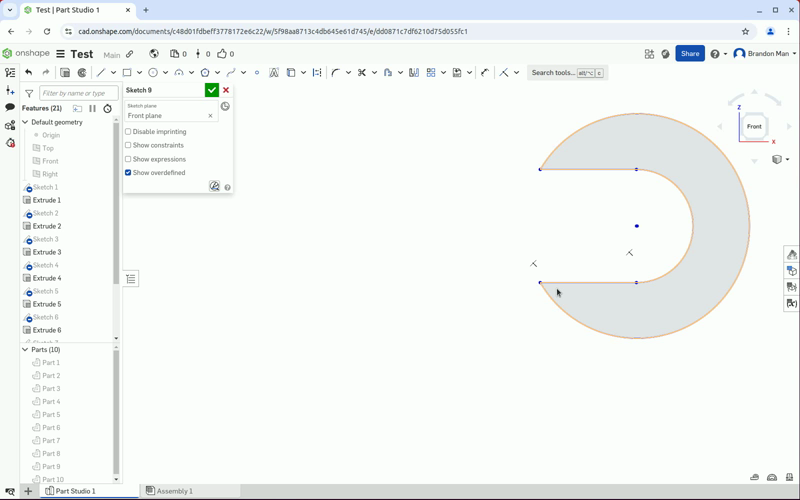
click(557, 288)
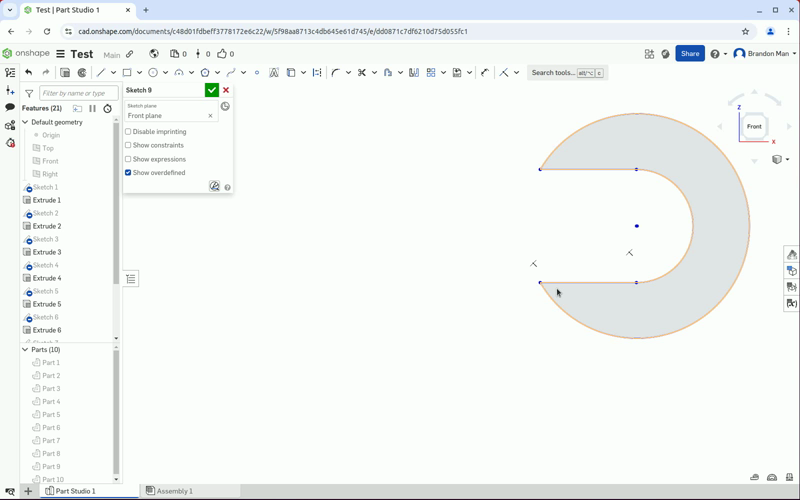
scroll(-6)
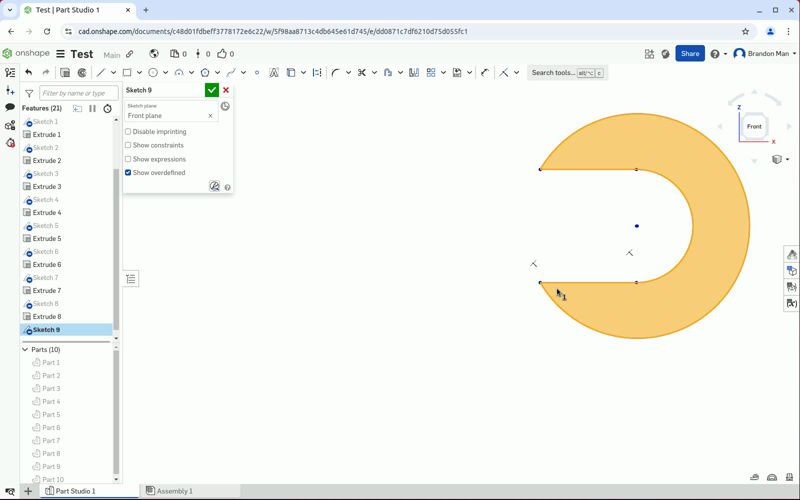
scroll(-6)
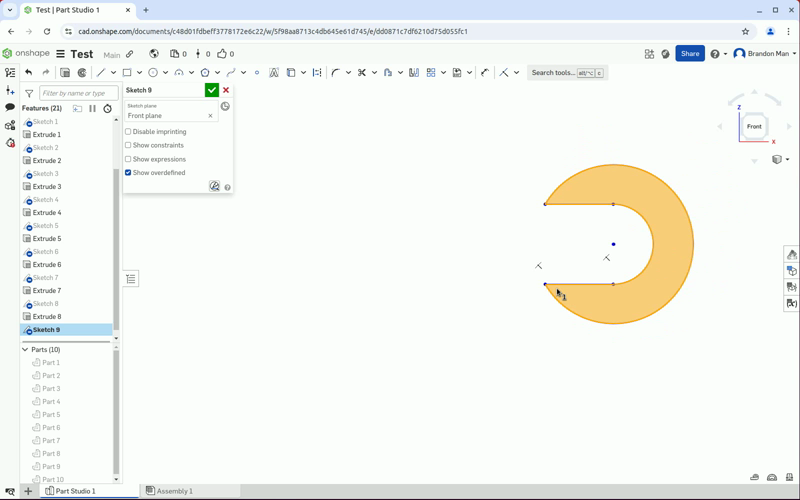
scroll(-6)
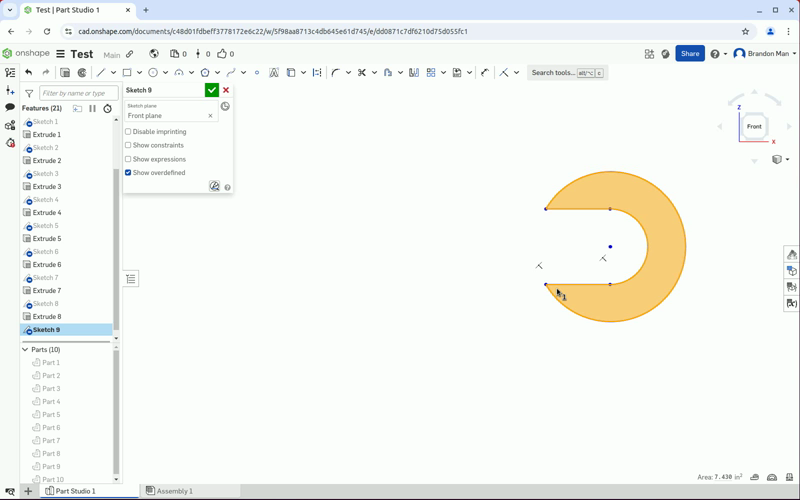
scroll(-6)
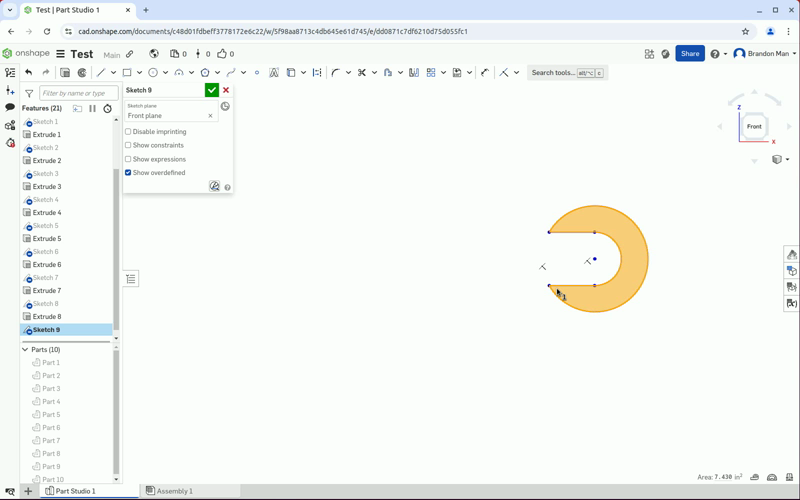
scroll(-6)
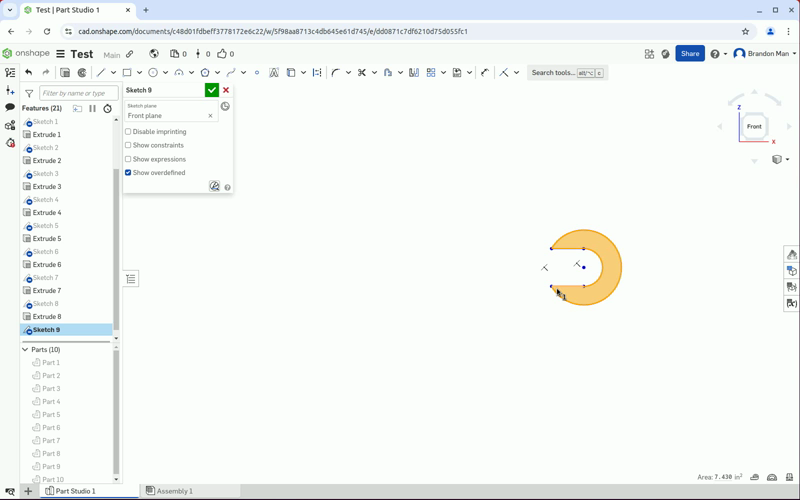
scroll(-6)
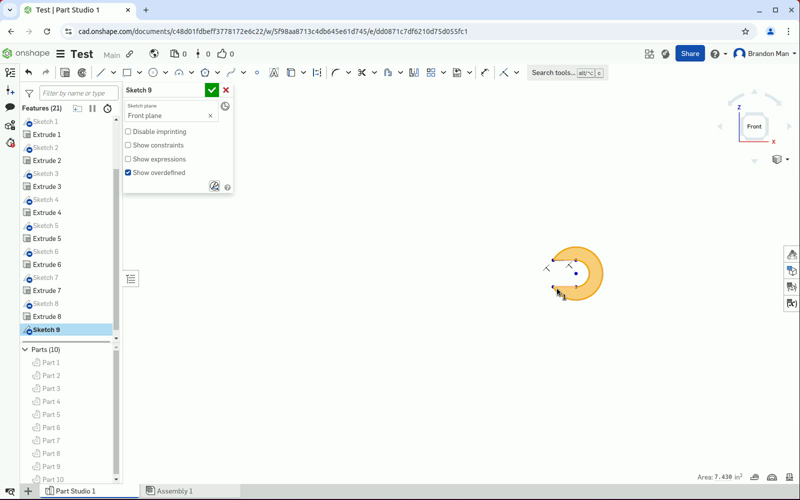
scroll(-6)
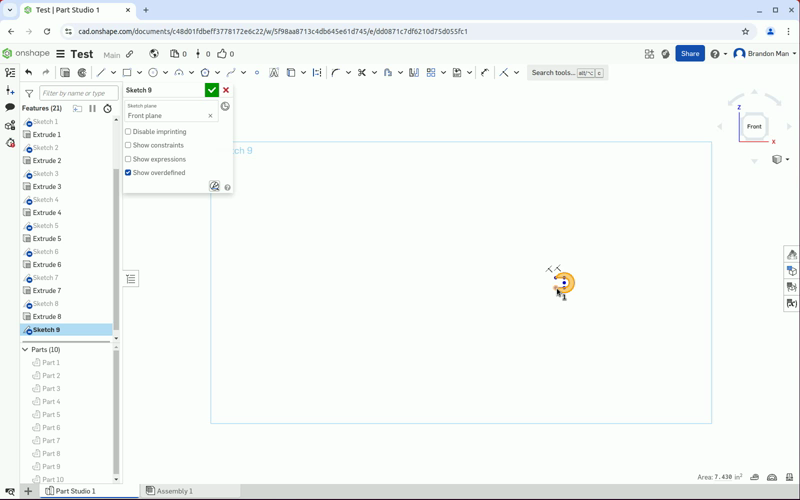
mouse_move(69, 352)
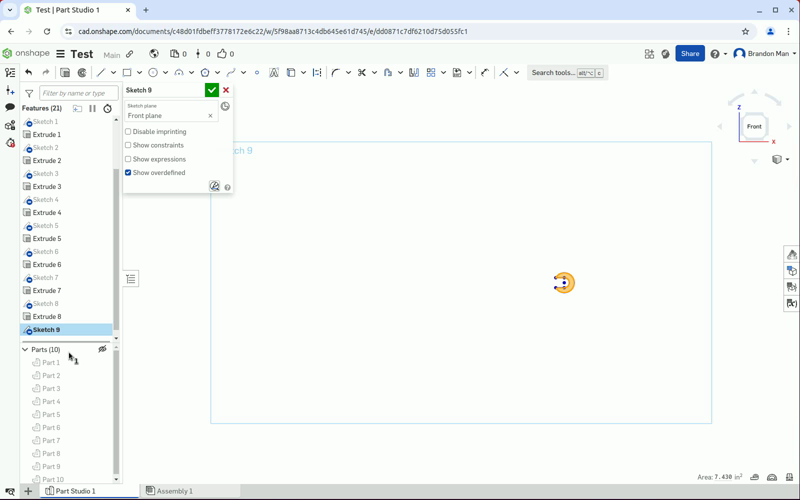
key(shift+y)
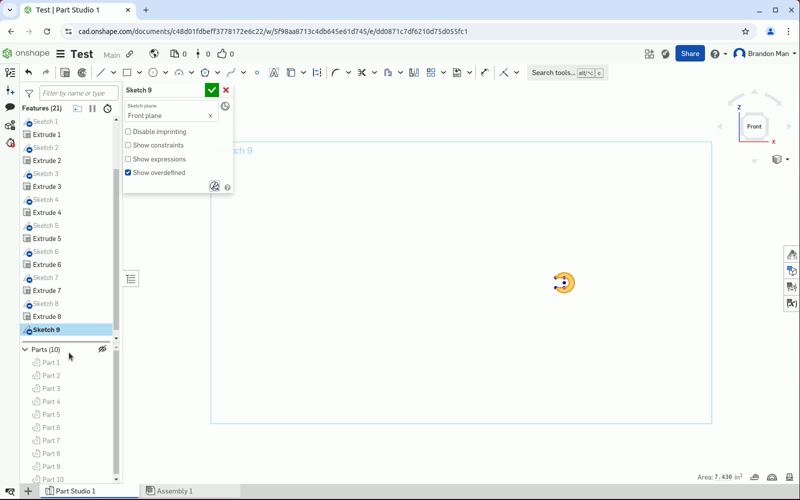
key(shift+e)
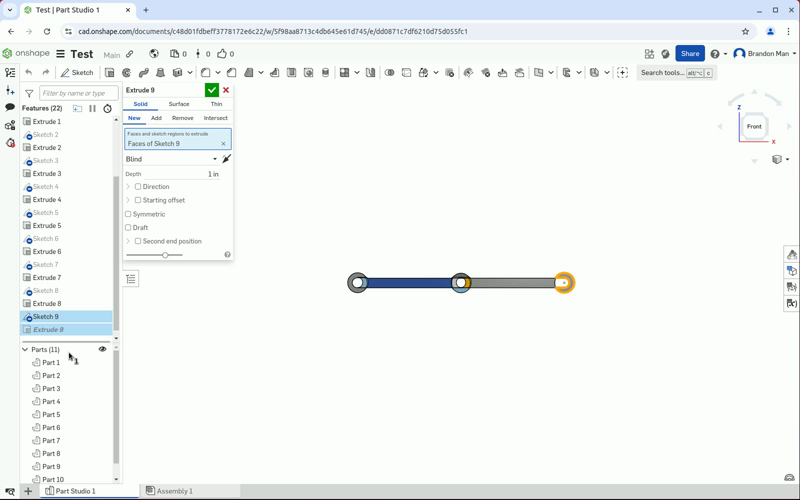
mouse_move(143, 106)
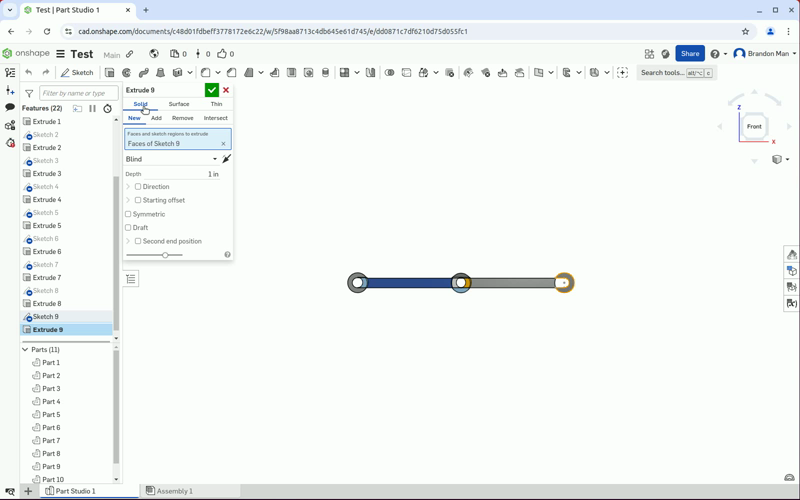
click(143, 106)
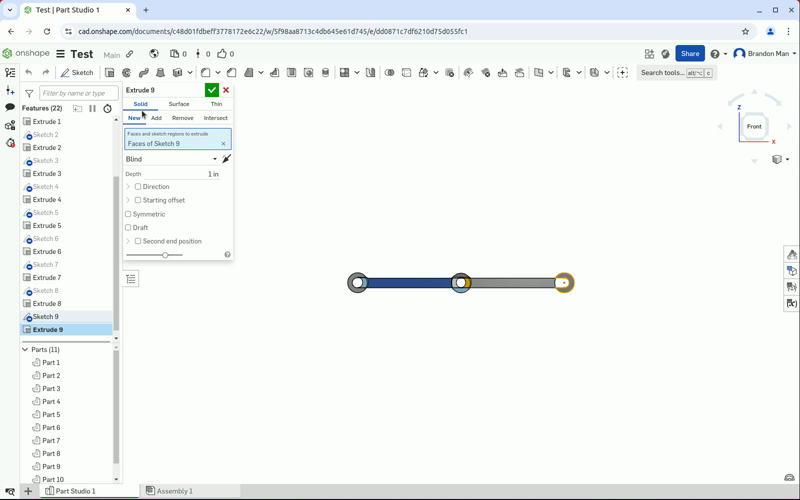
mouse_move(137, 120)
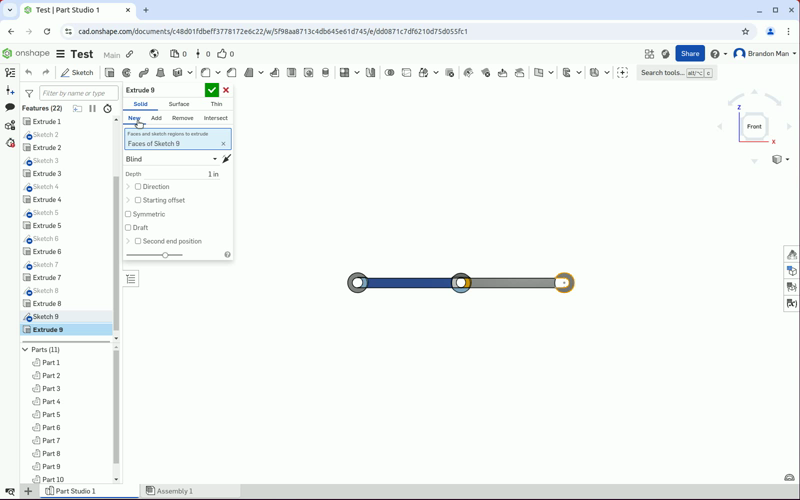
click(137, 120)
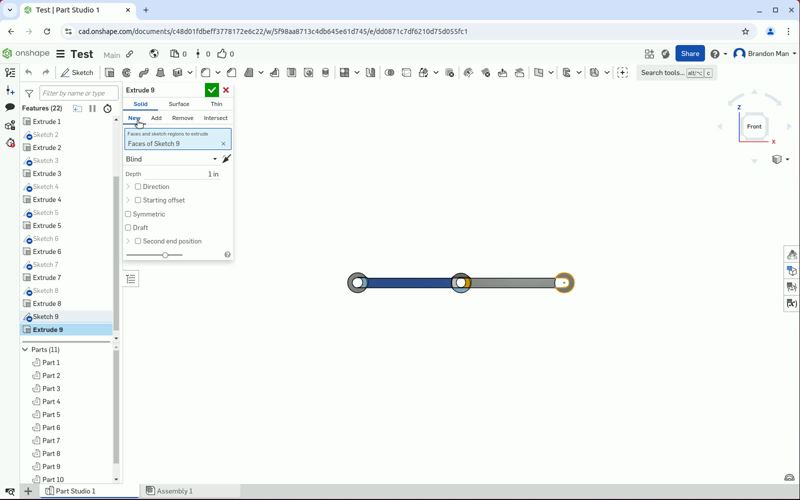
key(tab, 4)
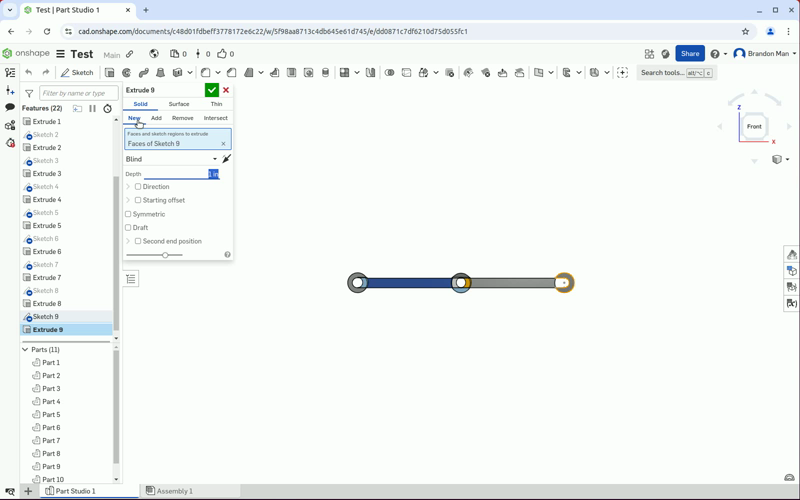
text(1.685)
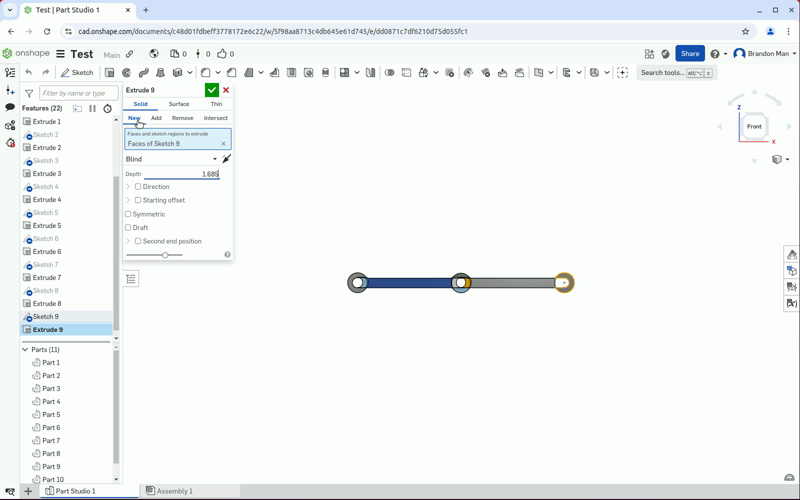
key(enter)
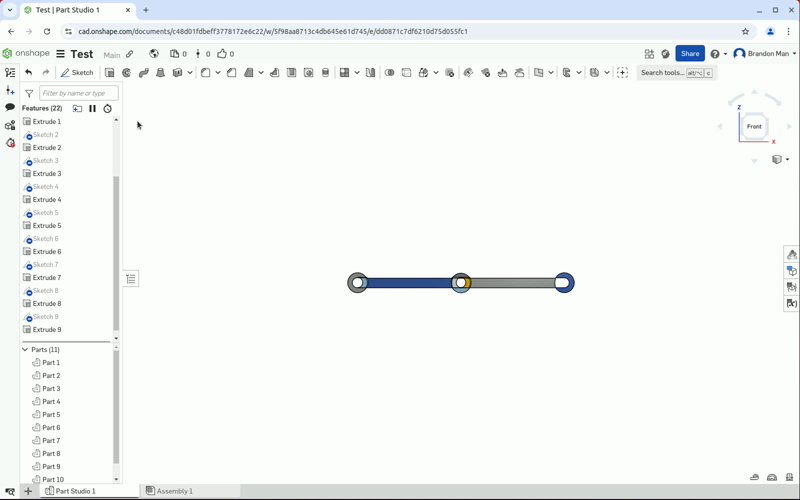
key(shift+h)
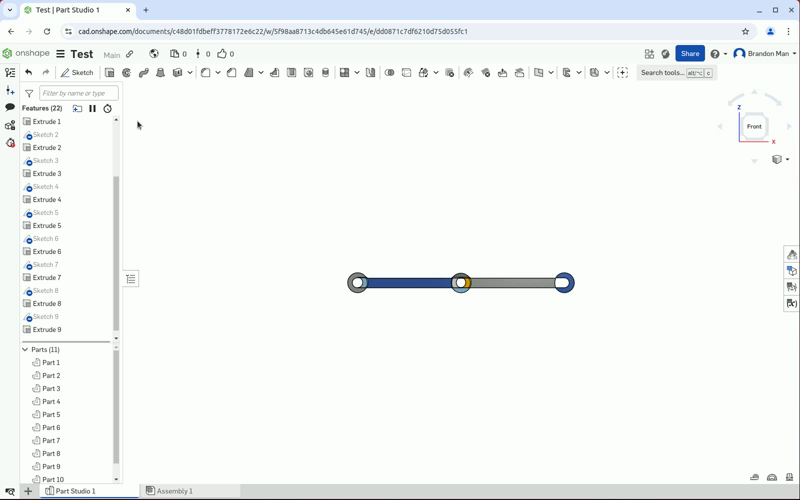
key(shift+h)
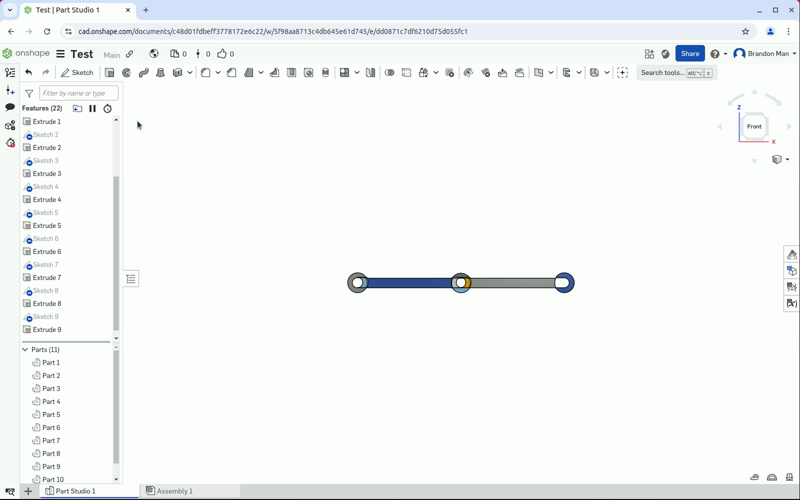
mouse_move(69, 111)
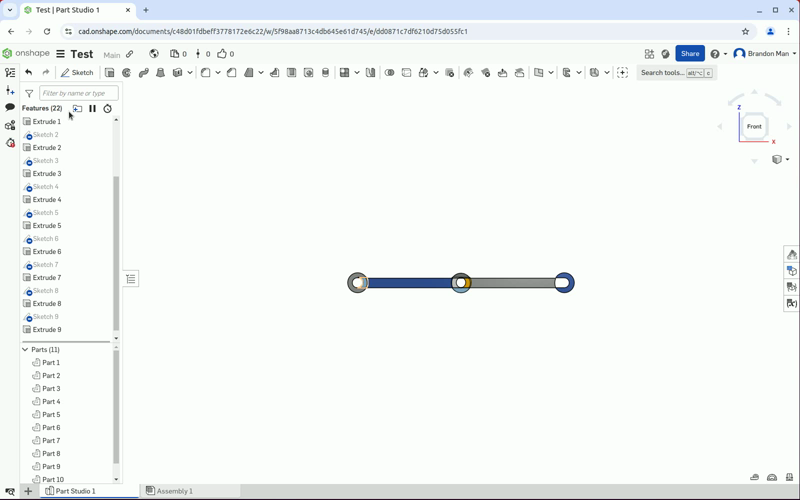
click(69, 111)
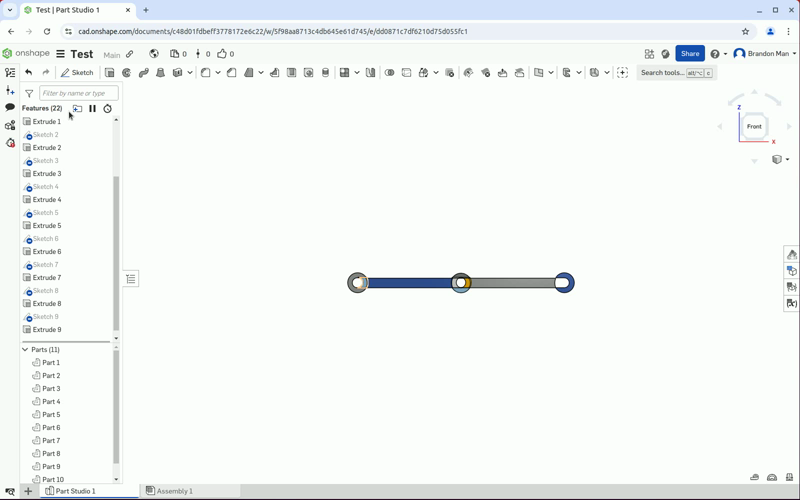
key(shift+s)
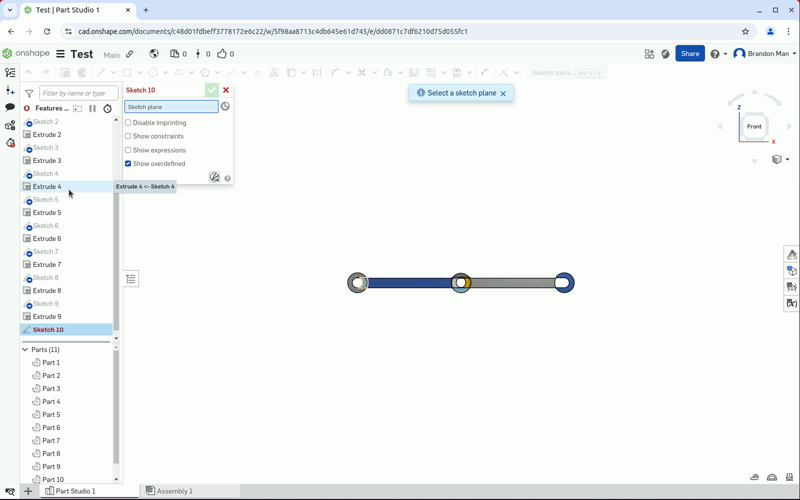
scroll(3)
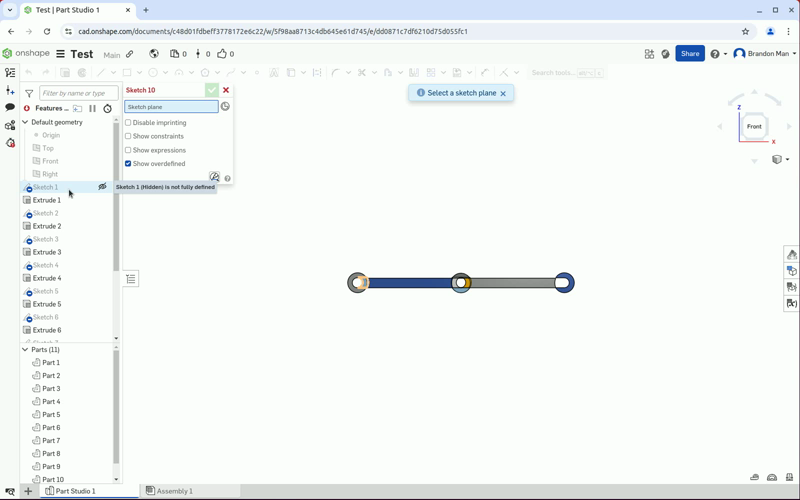
mouse_move(69, 163)
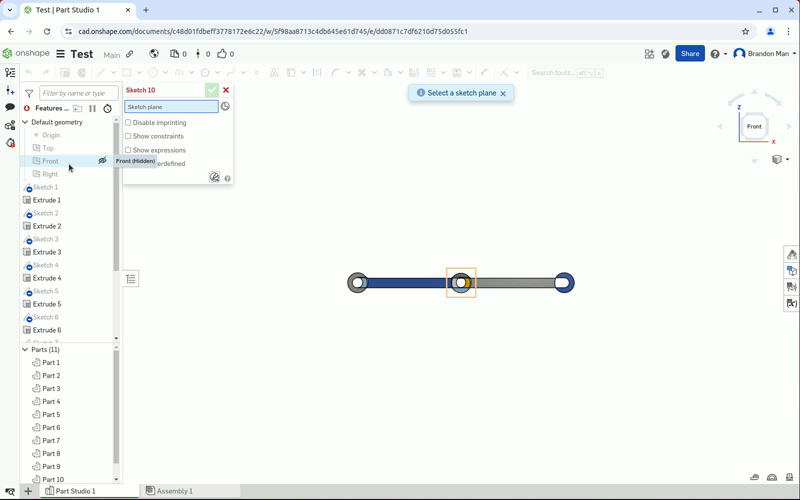
click(69, 163)
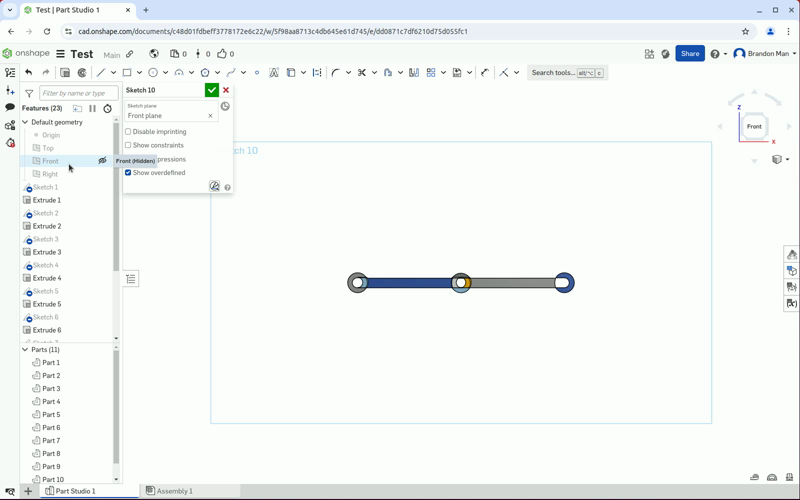
mouse_move(69, 352)
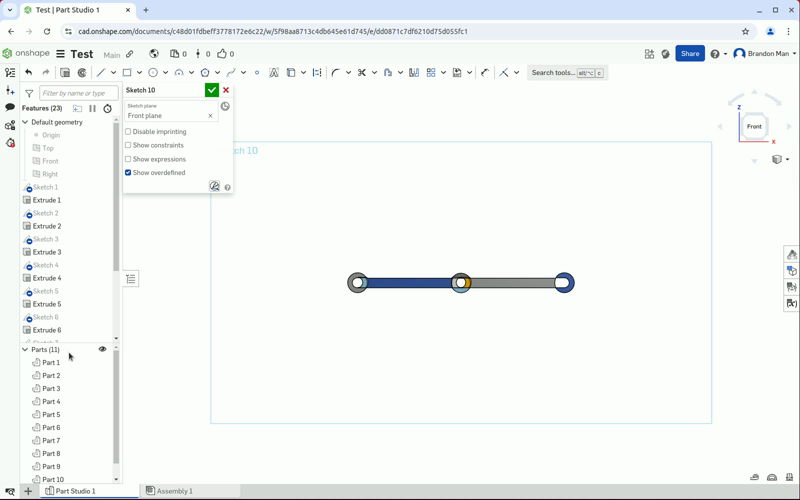
key(y)
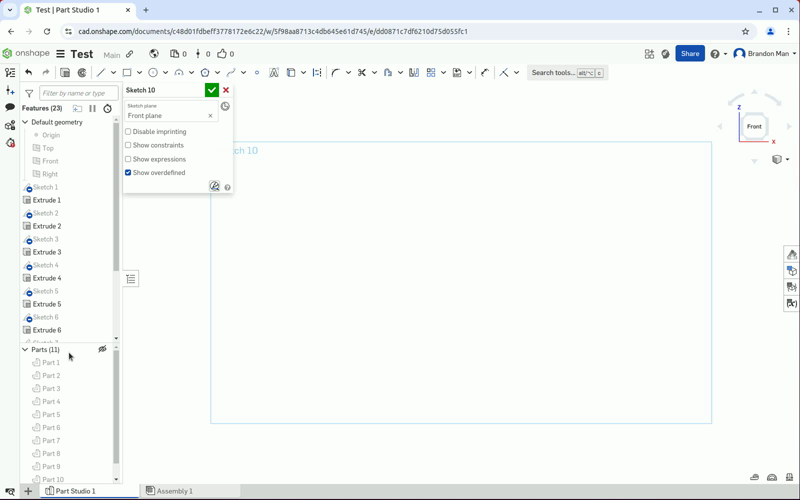
key(l)
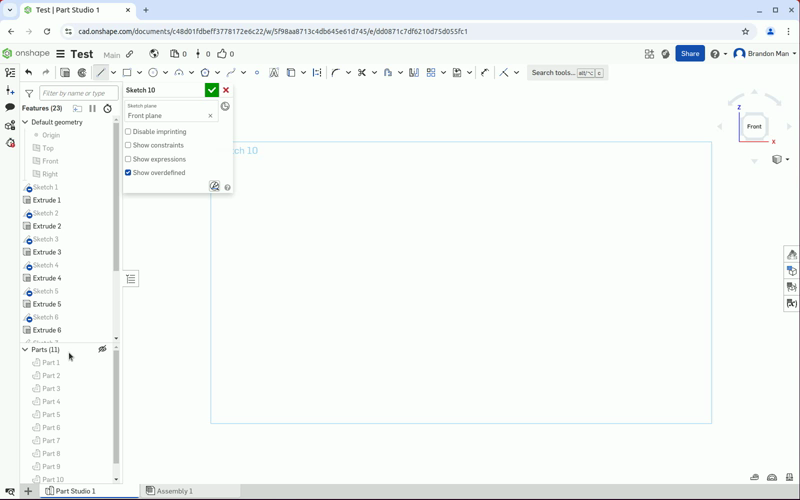
key_down(shift)
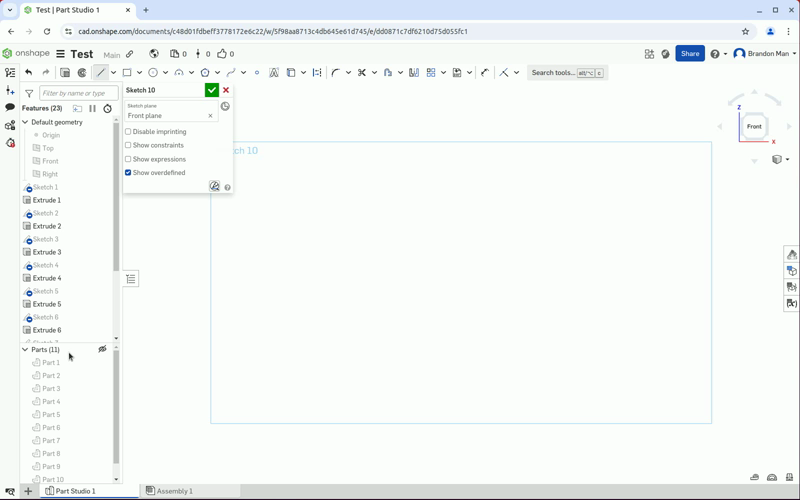
mouse_move(555, 287)
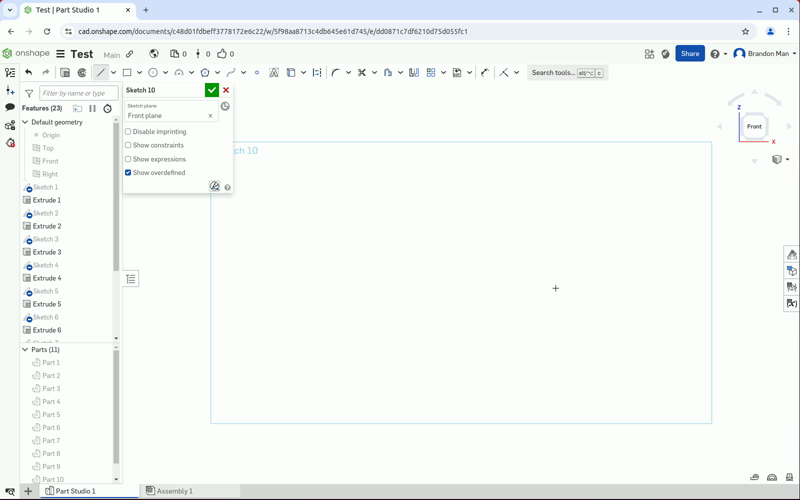
click(555, 287)
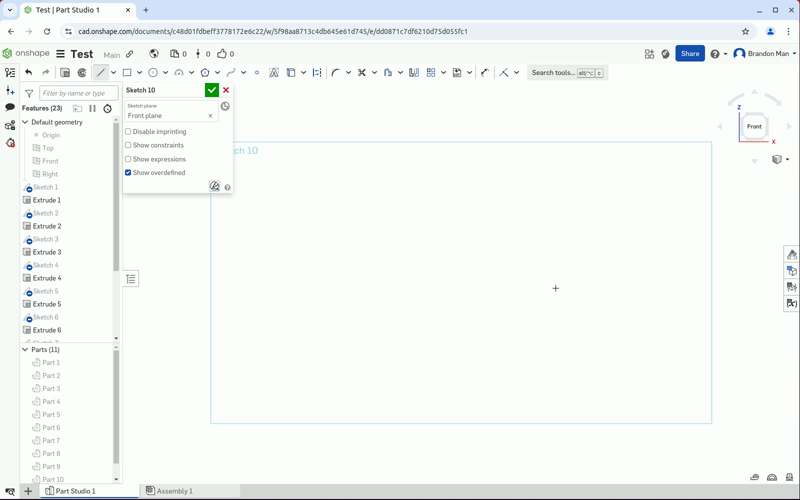
key_up(shift)
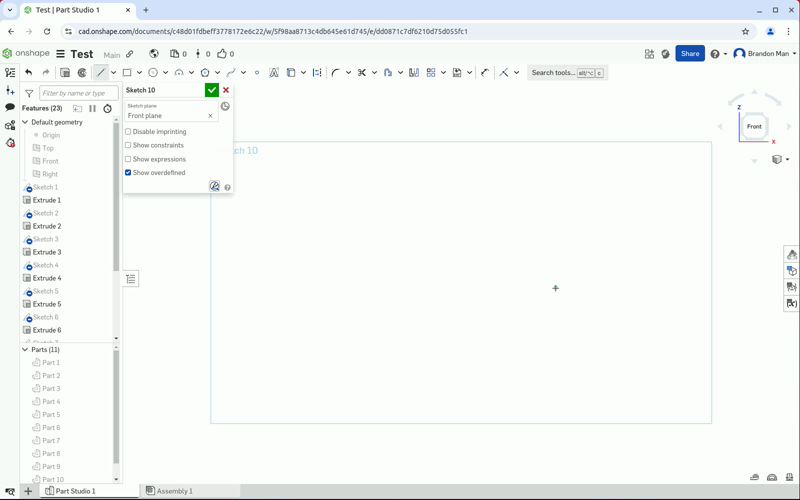
key_down(shift)
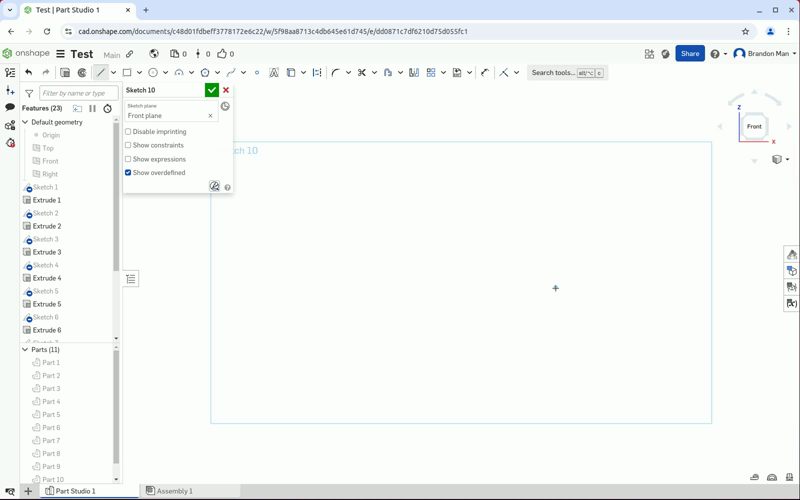
mouse_move(585, 287)
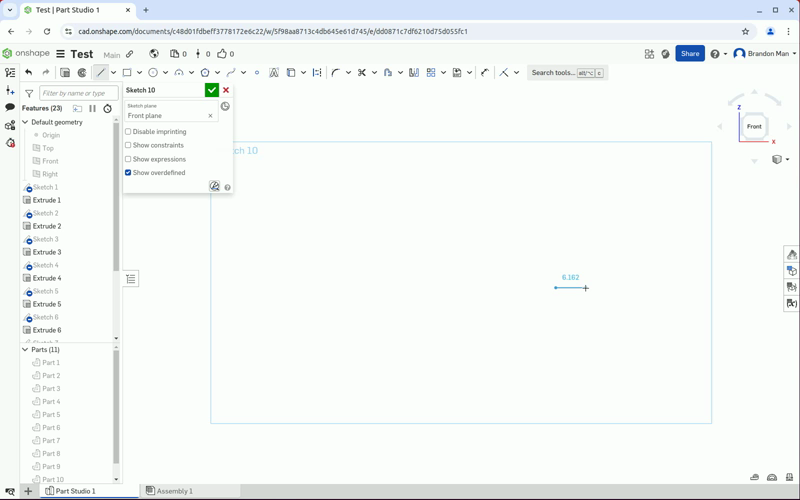
mouse_move(564, 287)
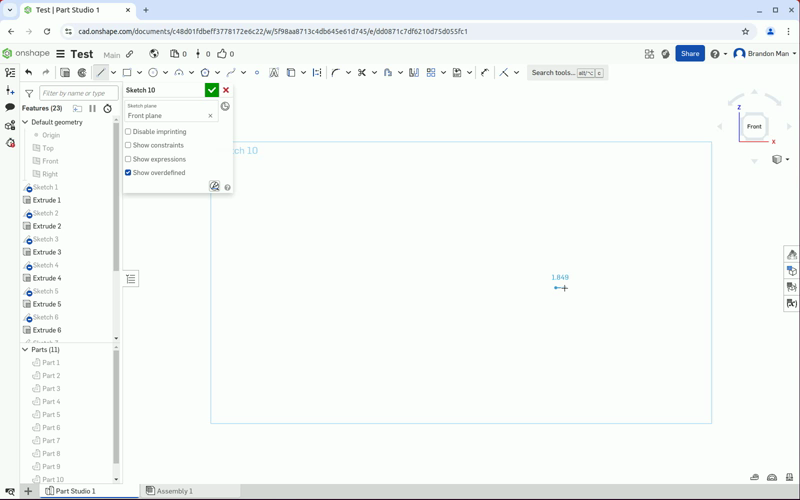
click(564, 287)
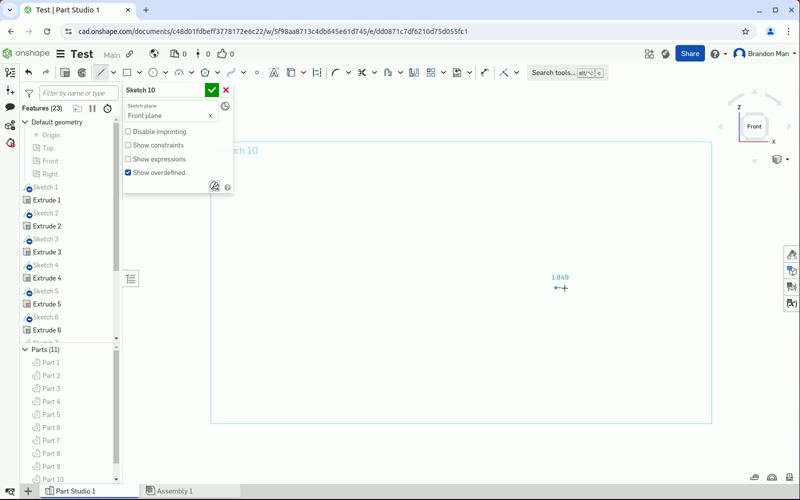
key_up(shift)
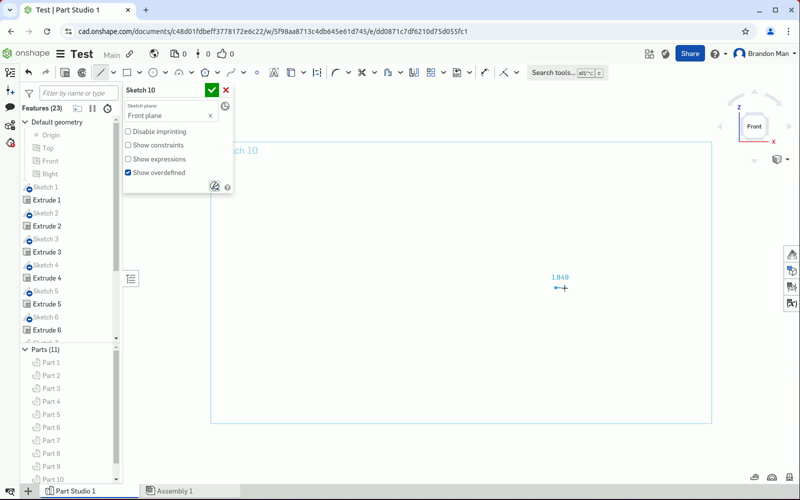
key(esc)
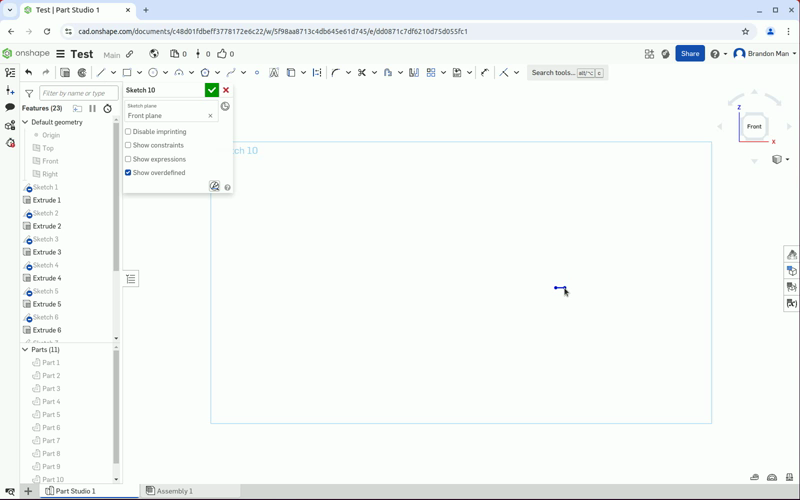
key(a)
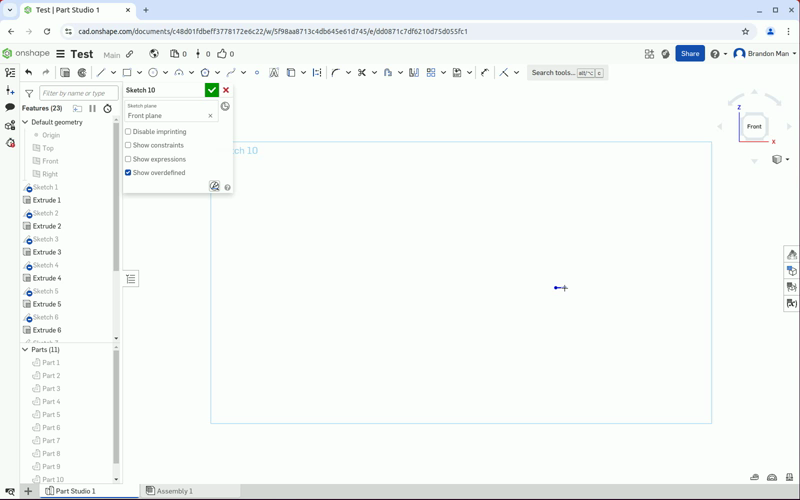
mouse_move(564, 287)
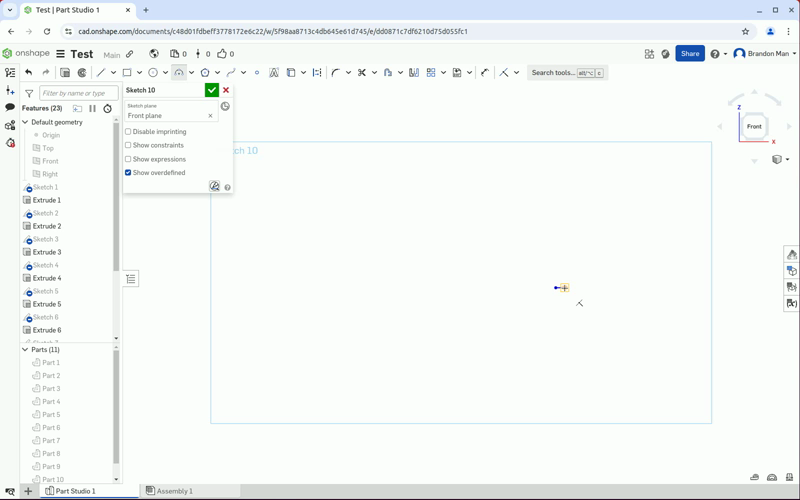
click(564, 287)
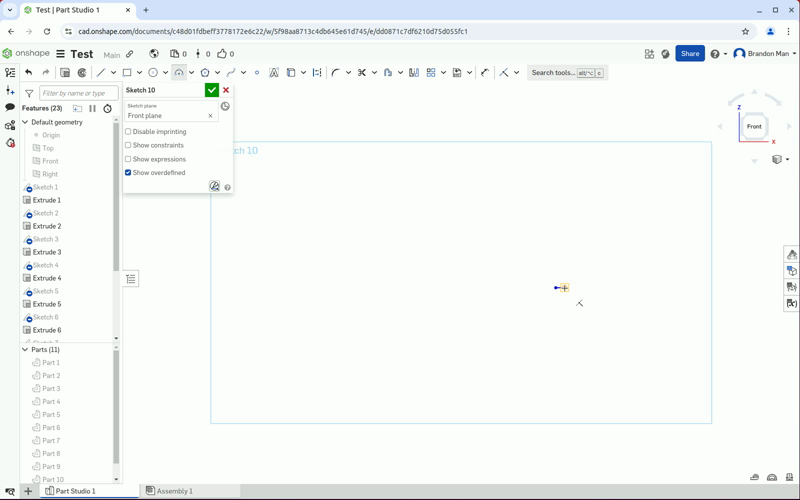
key_down(shift)
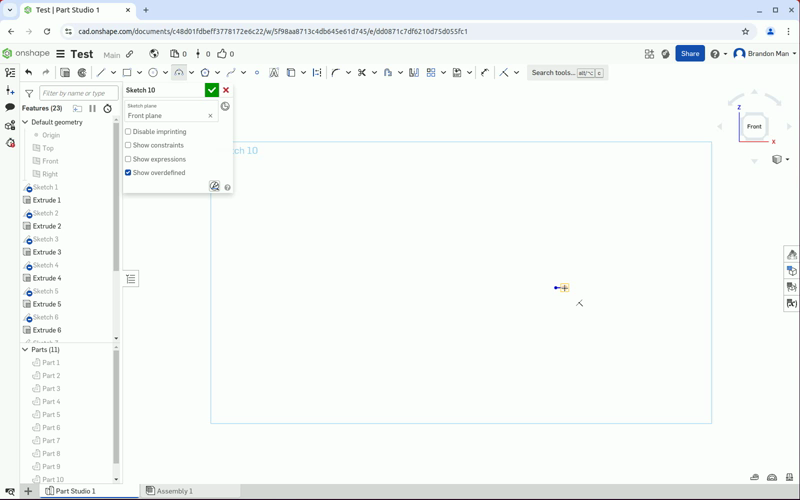
mouse_move(564, 277)
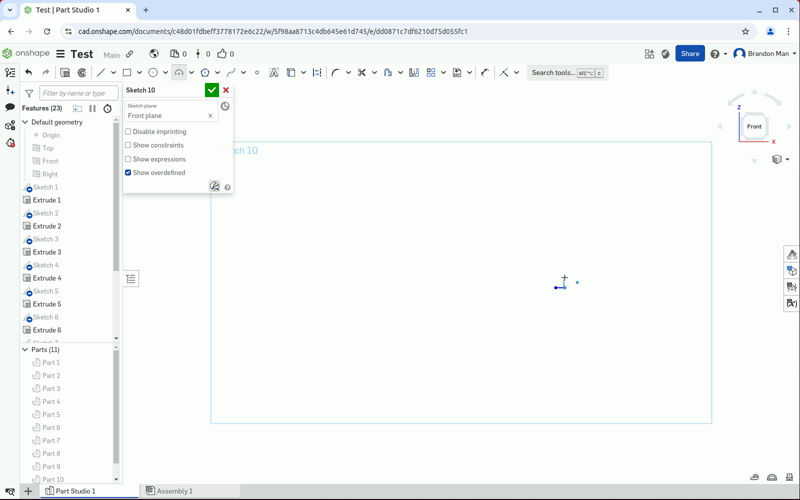
click(564, 277)
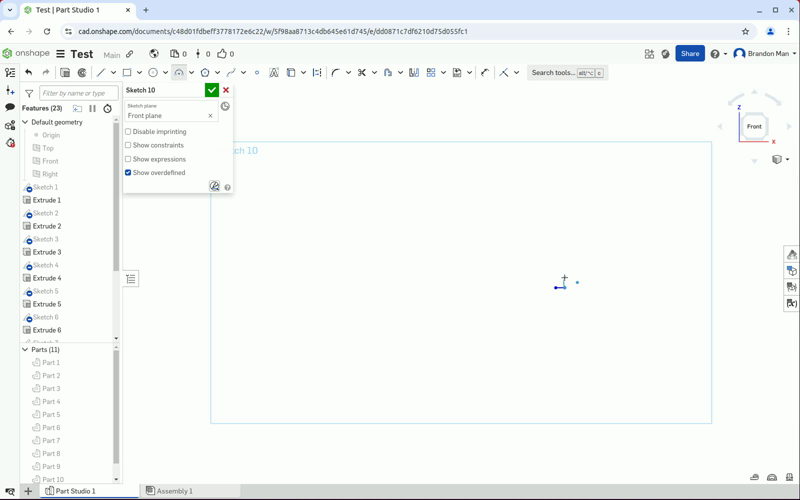
mouse_move(559, 282)
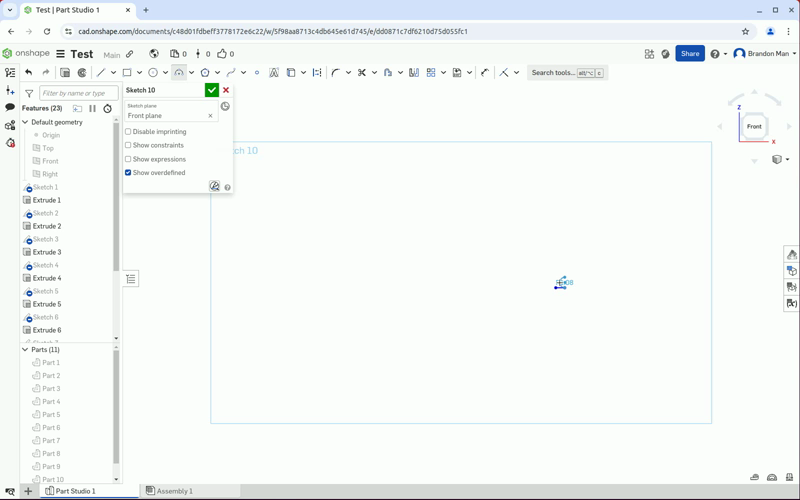
click(559, 282)
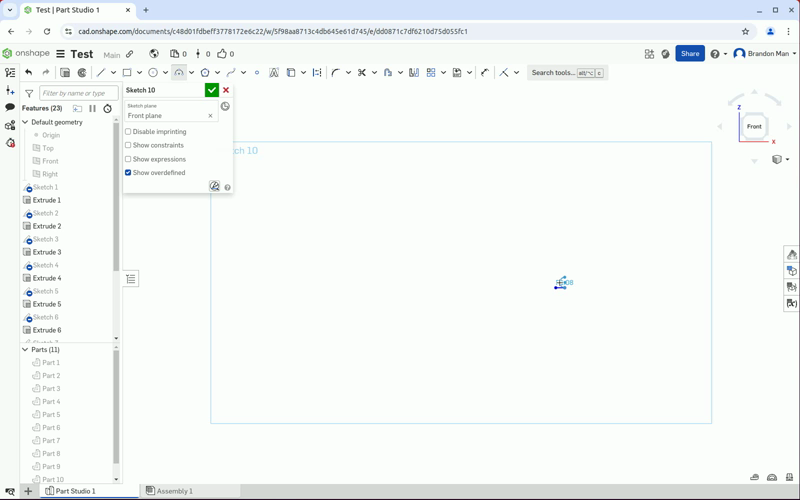
key_up(shift)
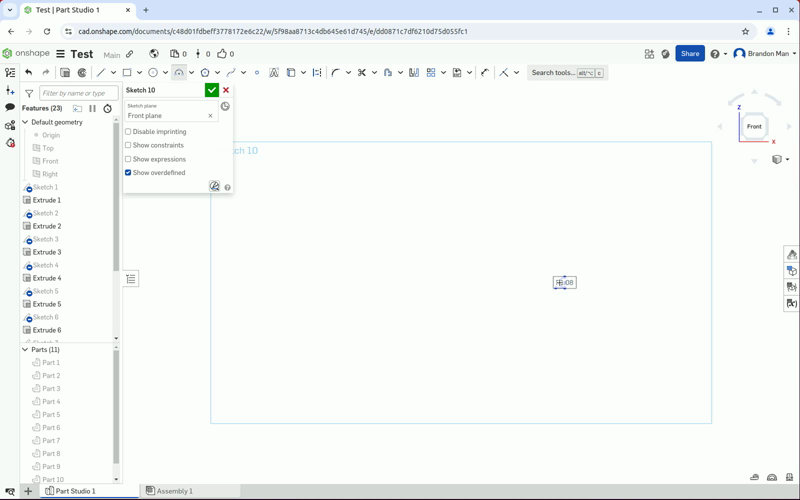
key(esc)
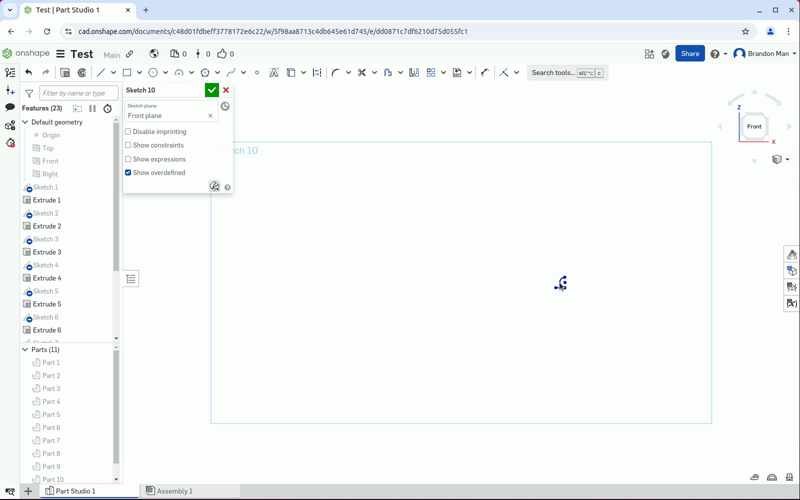
key(l)
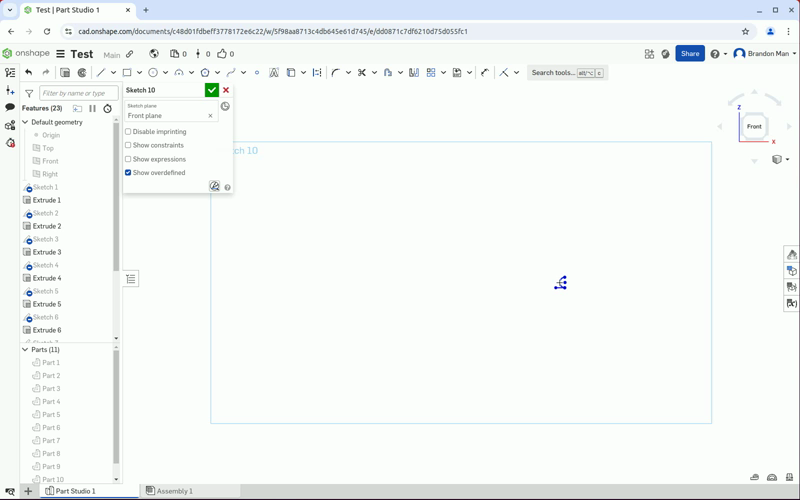
mouse_move(564, 277)
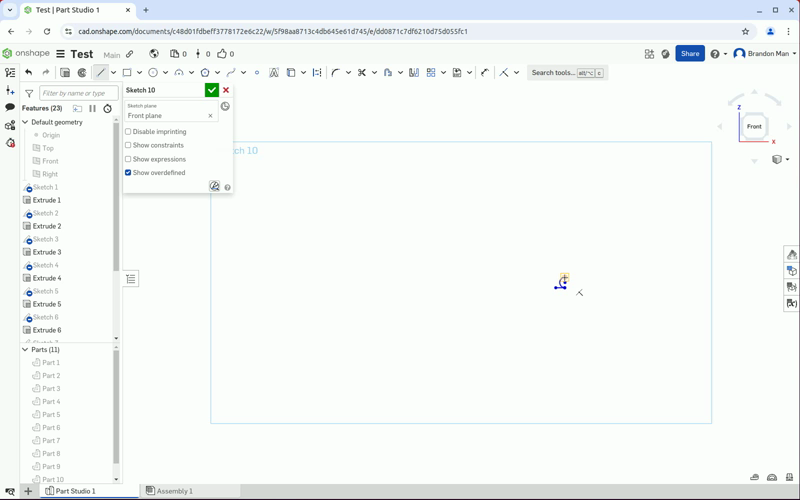
click(564, 277)
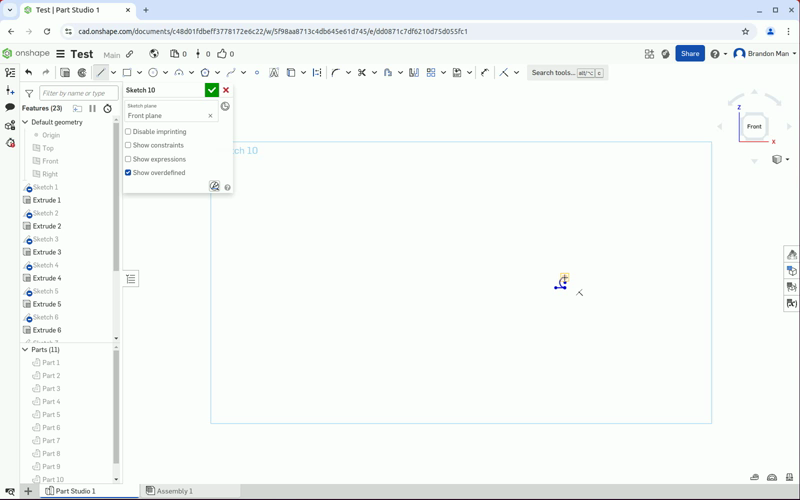
key_down(shift)
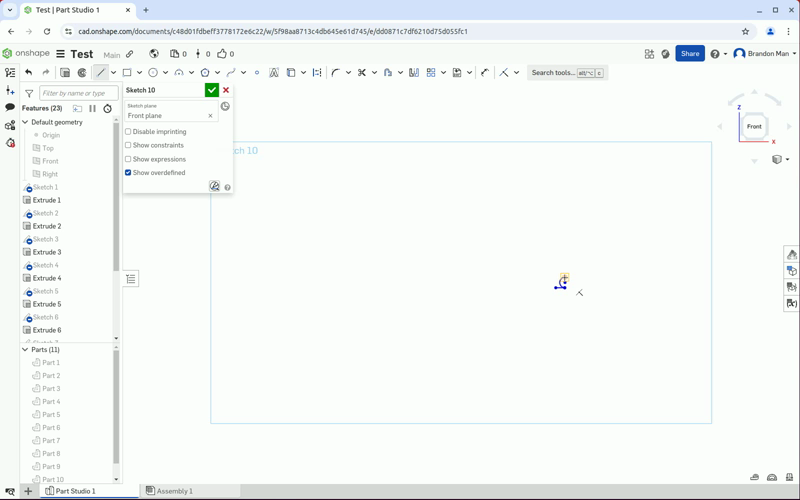
mouse_move(589, 277)
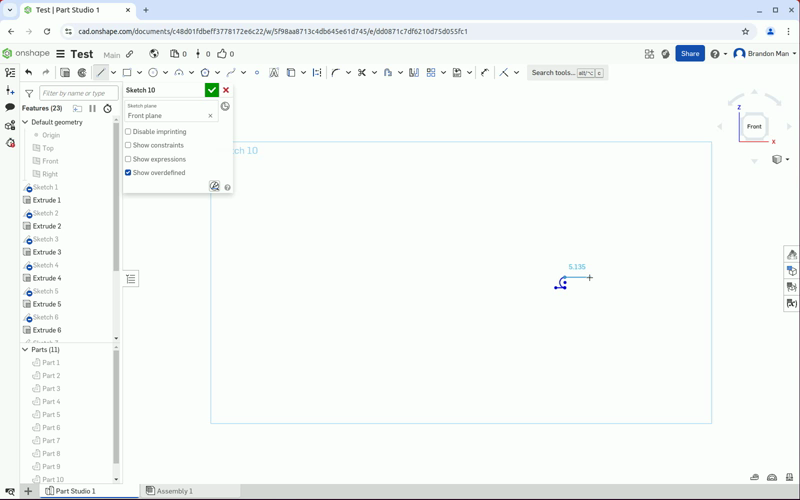
mouse_move(555, 277)
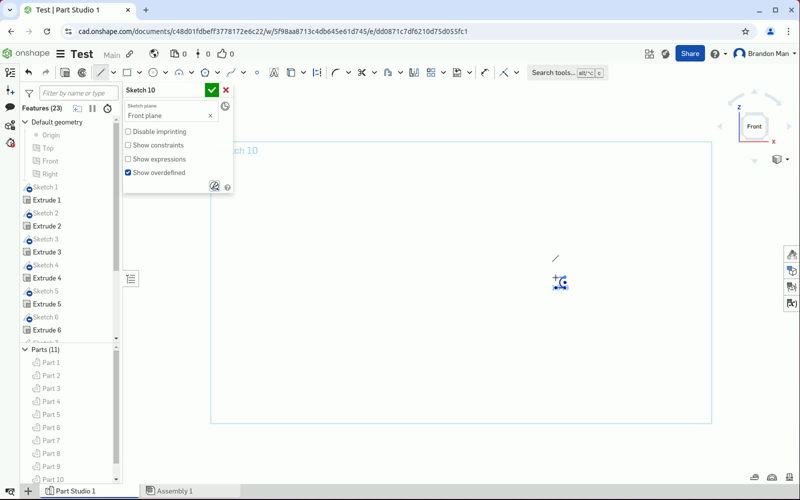
click(555, 277)
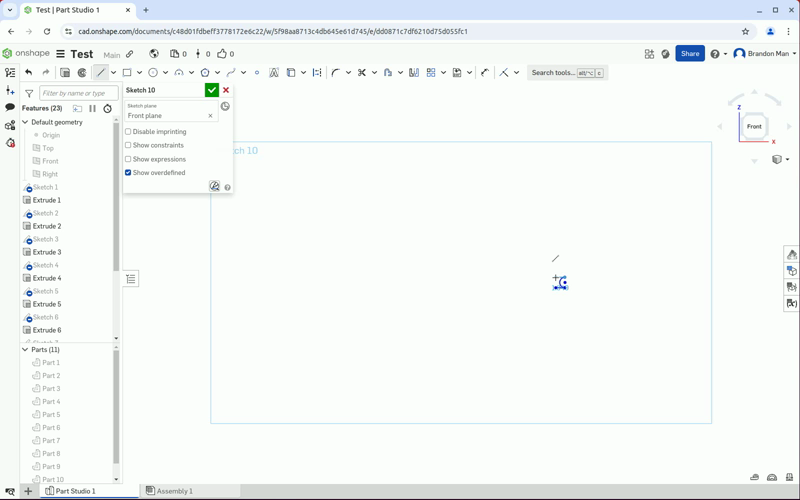
key_up(shift)
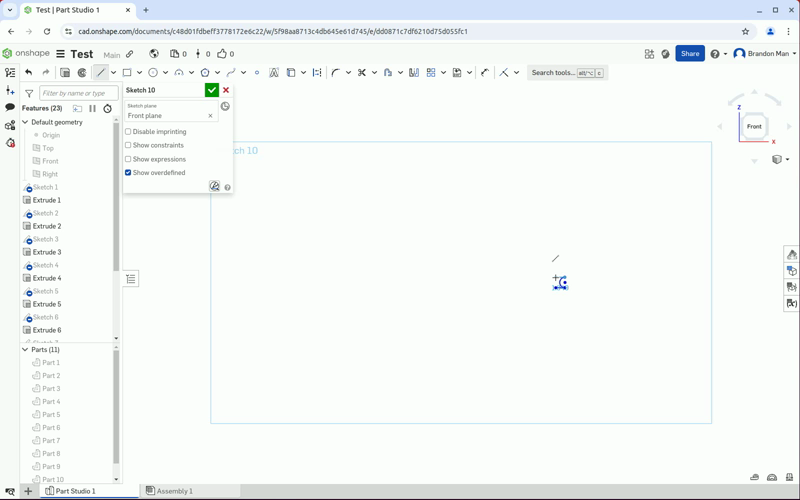
key(esc)
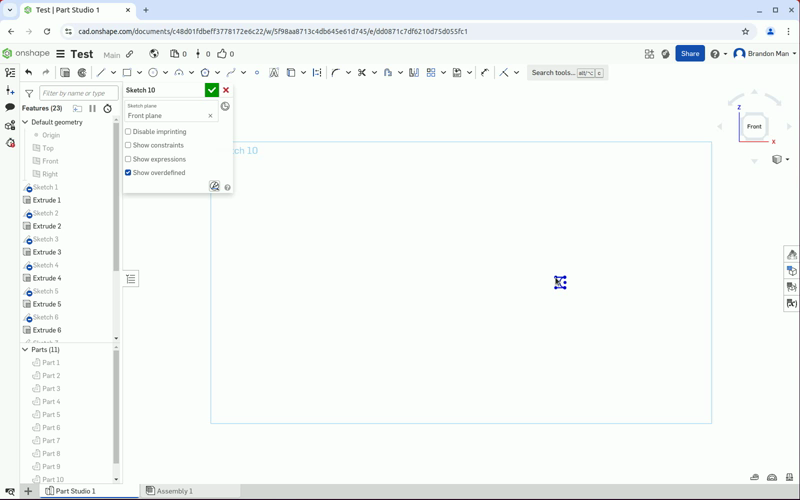
key(a)
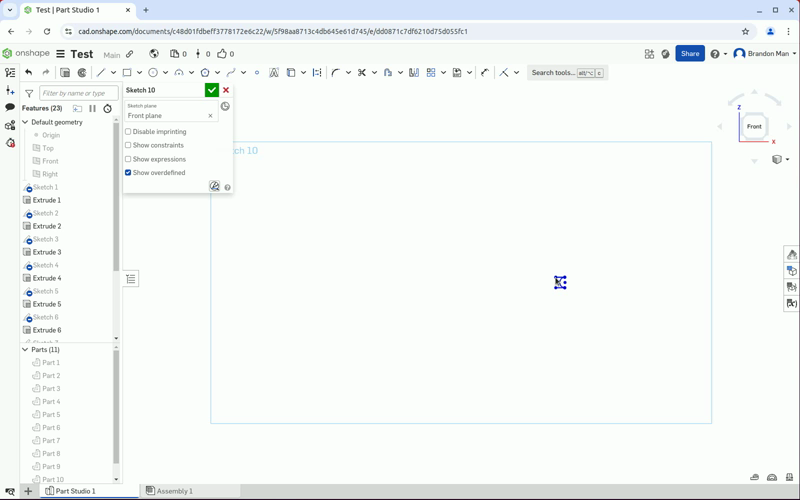
mouse_move(555, 277)
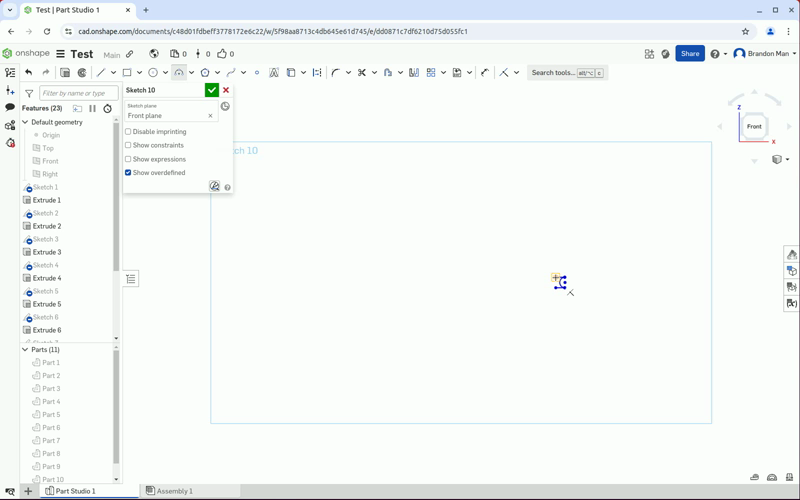
click(555, 277)
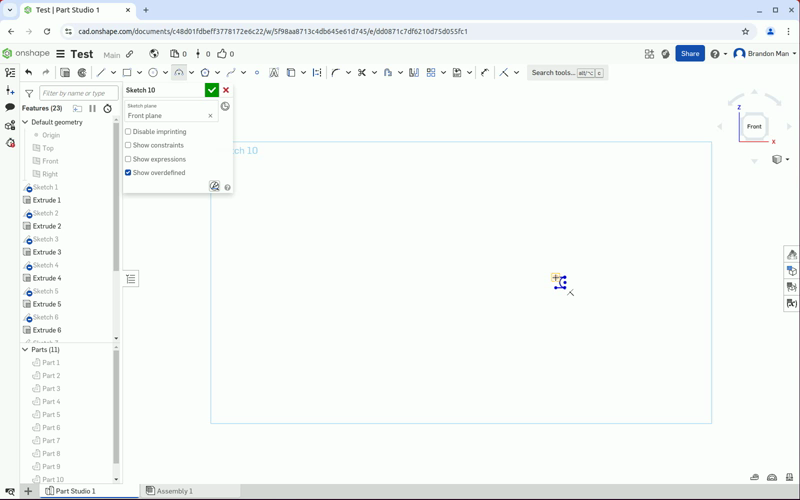
mouse_move(555, 287)
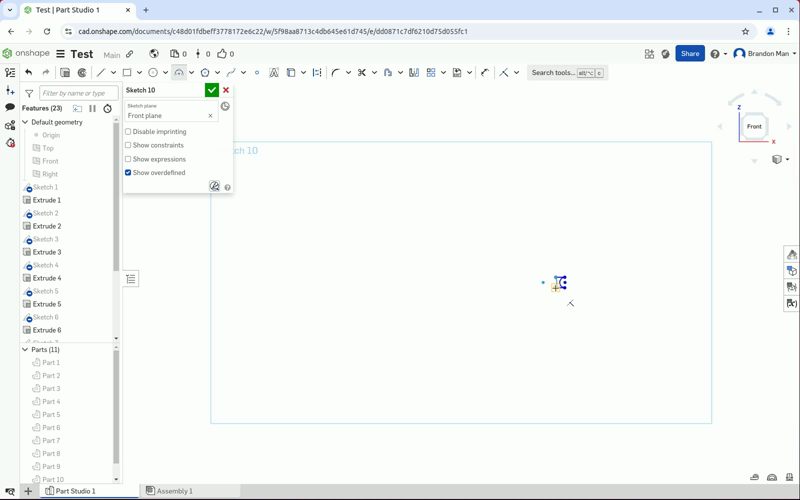
click(555, 287)
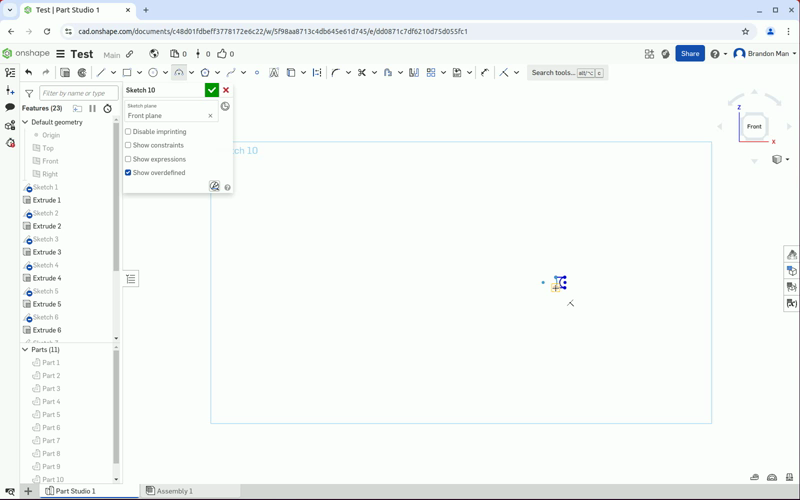
key_down(shift)
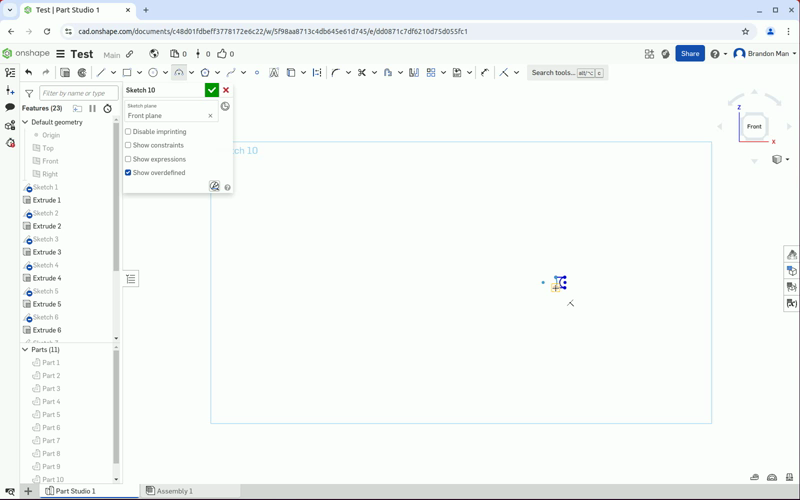
mouse_move(554, 282)
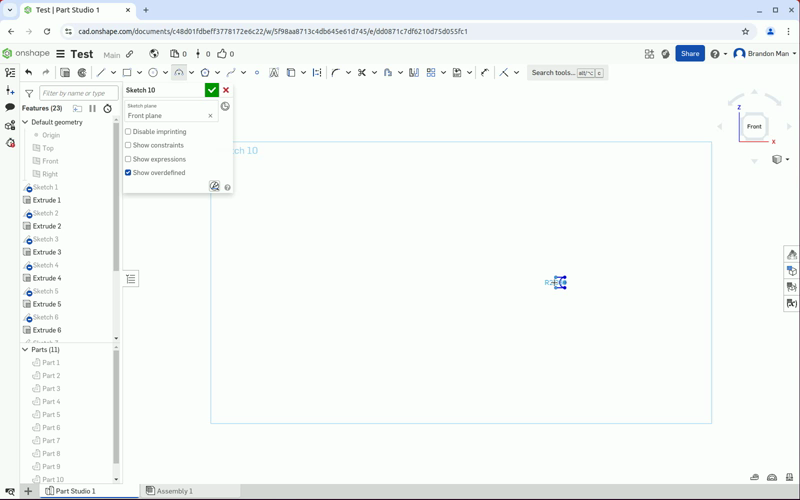
click(554, 282)
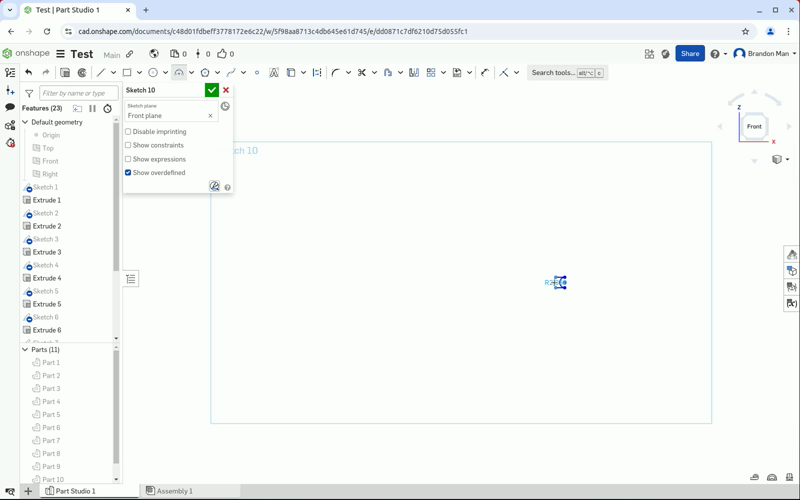
key_up(shift)
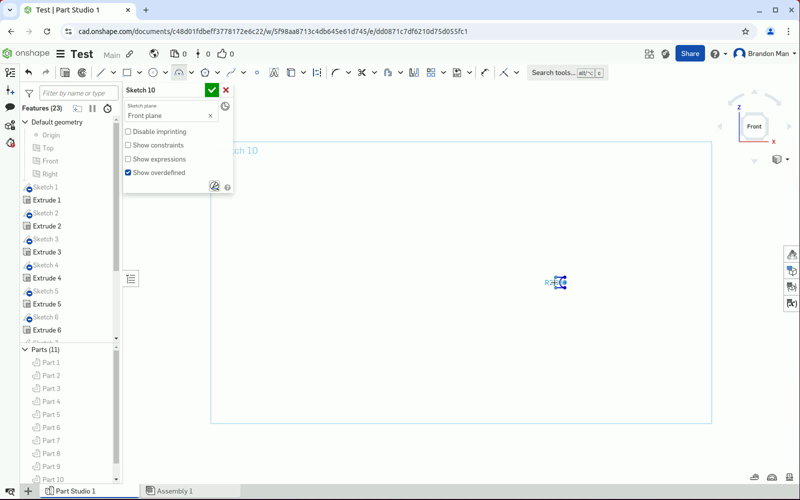
key(esc)
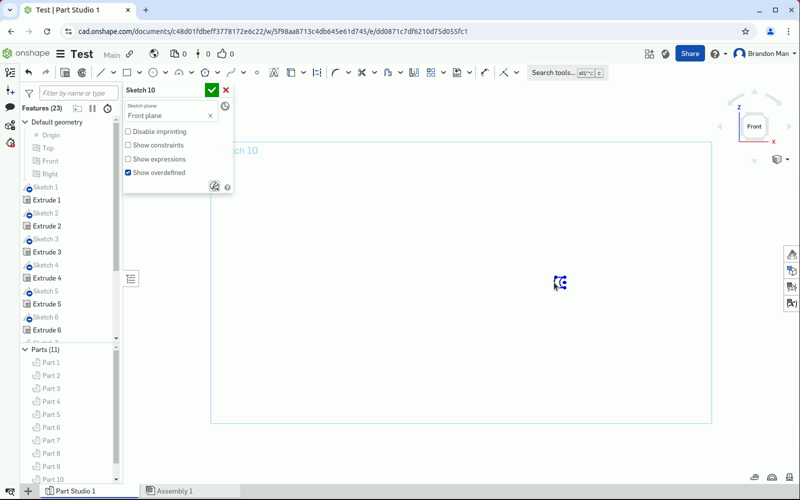
mouse_move(558, 279)
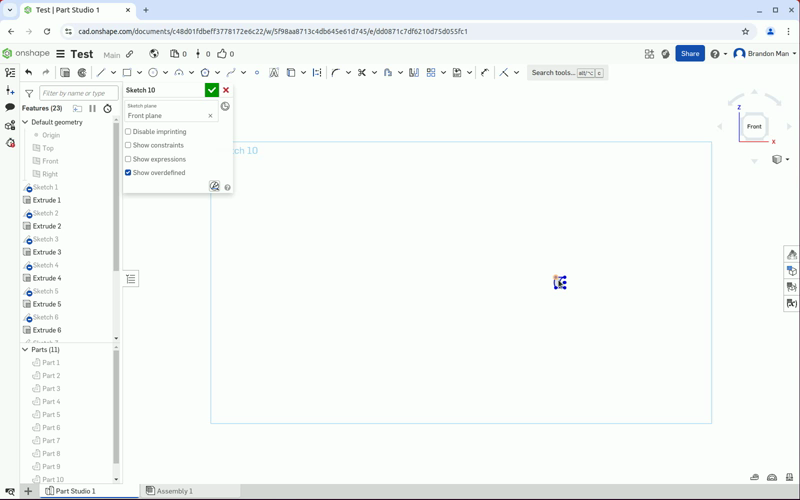
scroll(6)
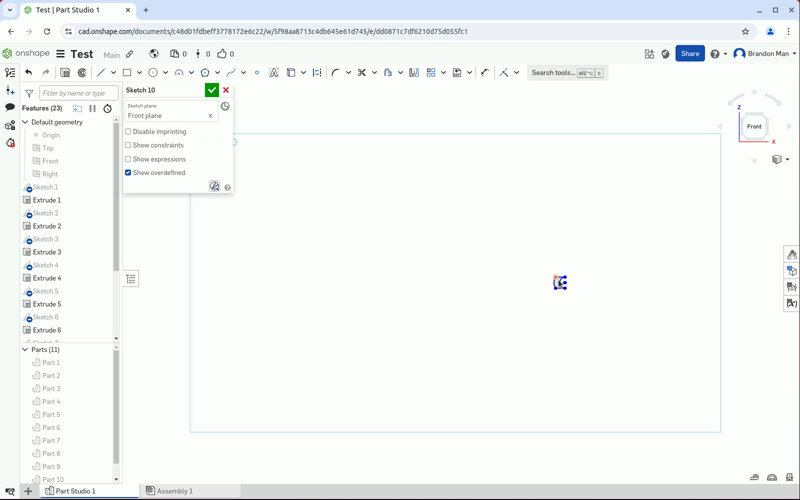
scroll(6)
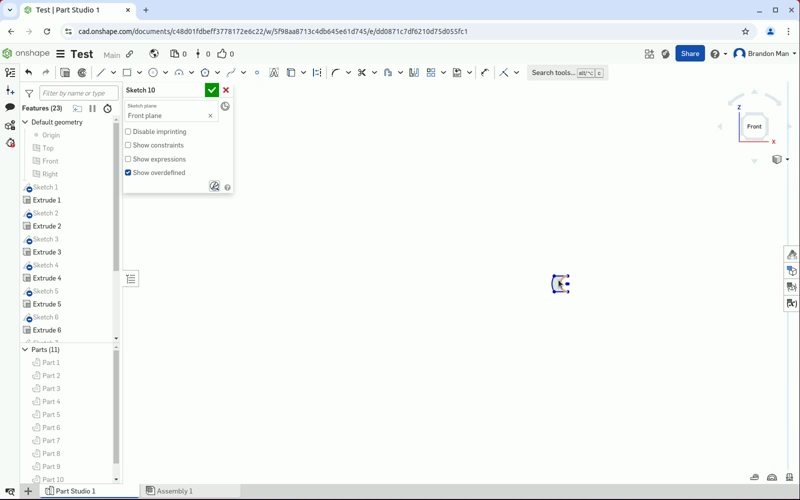
scroll(6)
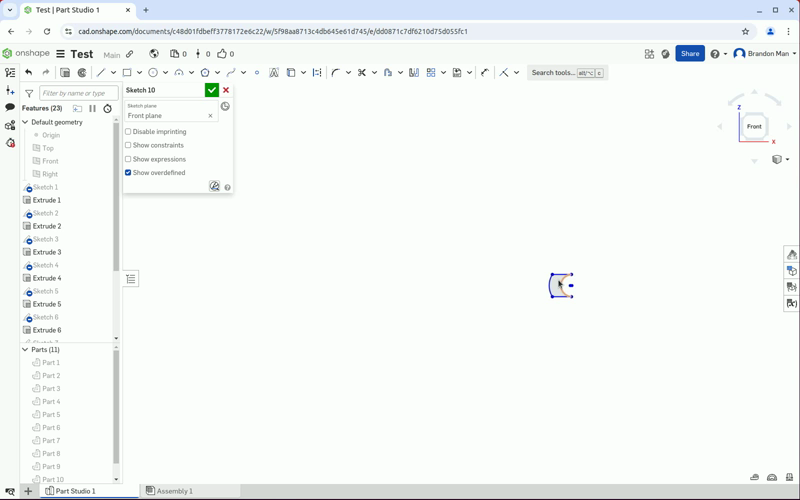
scroll(6)
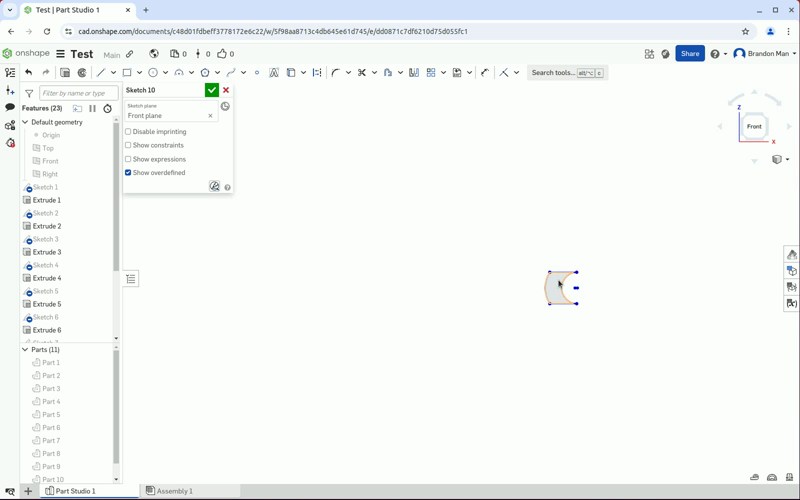
scroll(6)
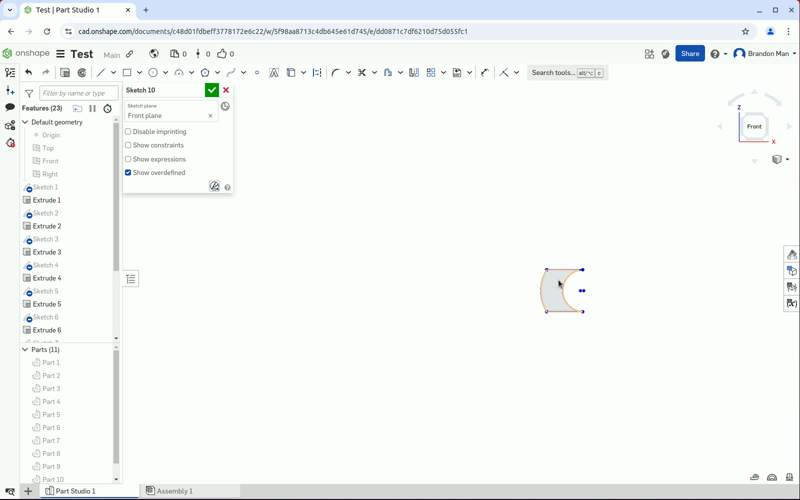
scroll(6)
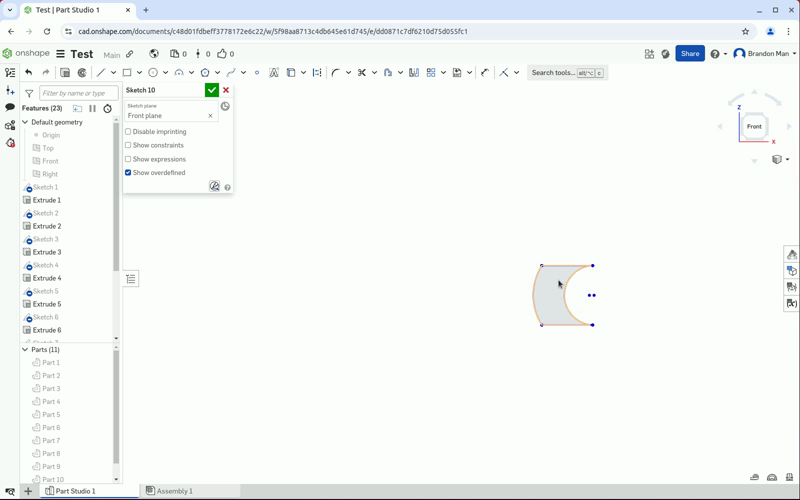
scroll(6)
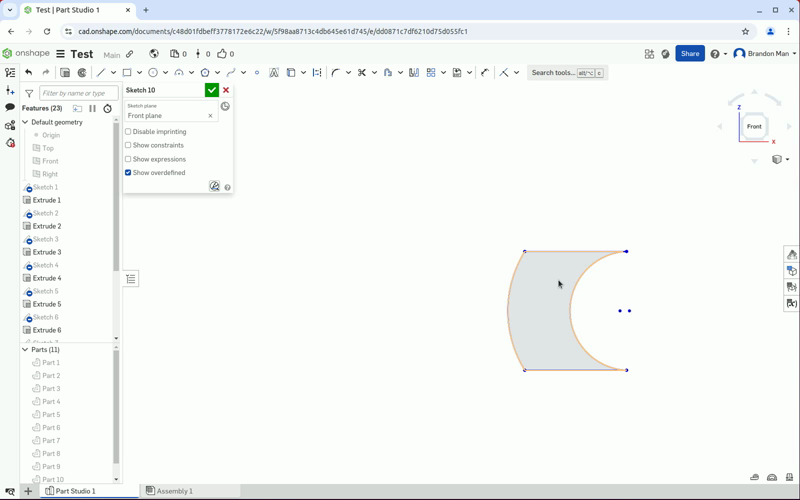
click(558, 279)
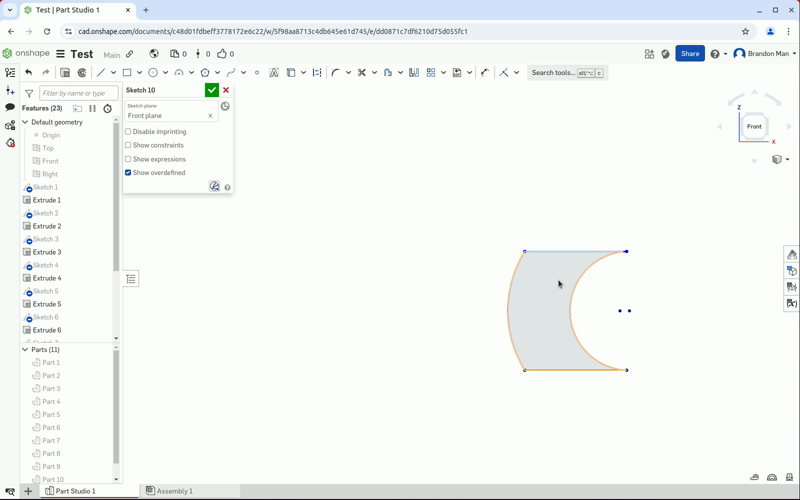
scroll(-6)
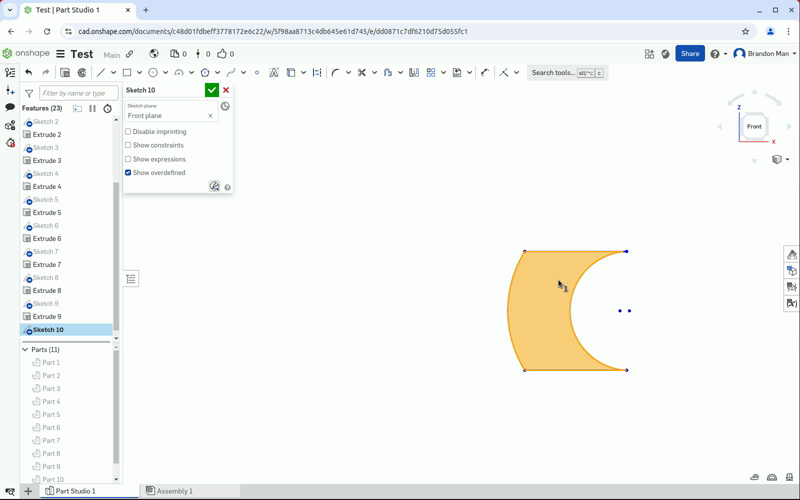
scroll(-6)
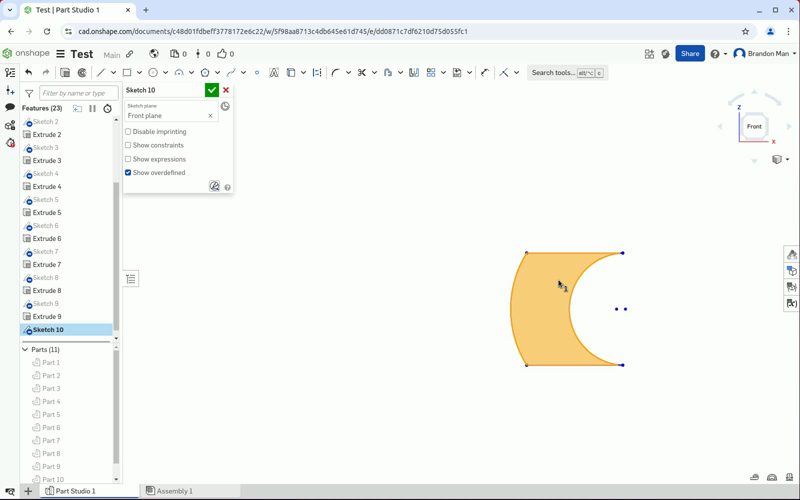
scroll(-6)
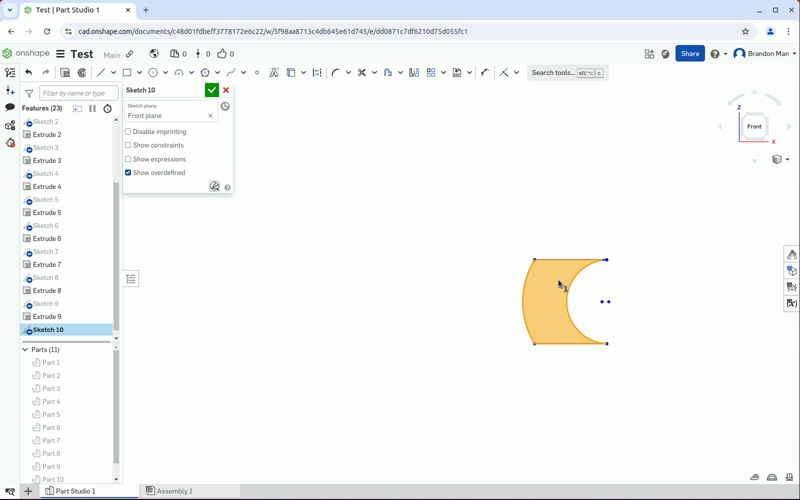
scroll(-6)
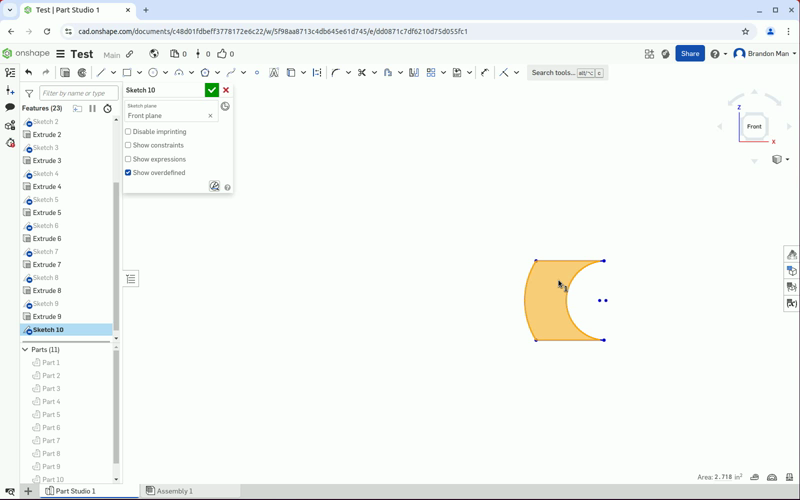
scroll(-6)
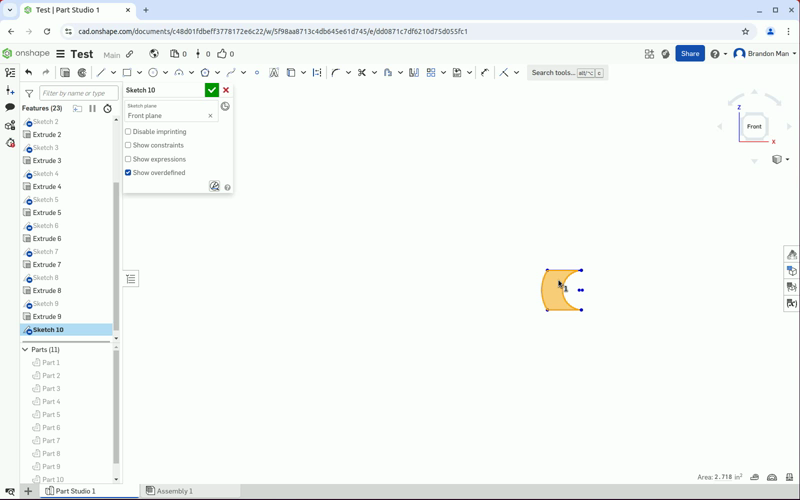
scroll(-6)
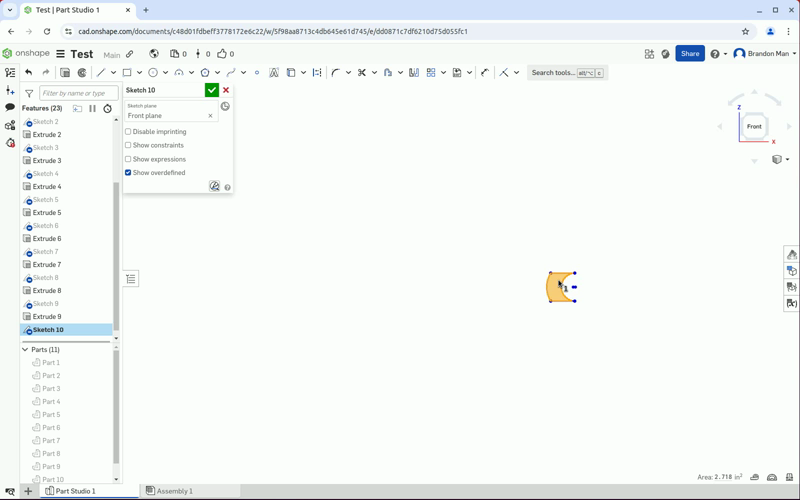
scroll(-6)
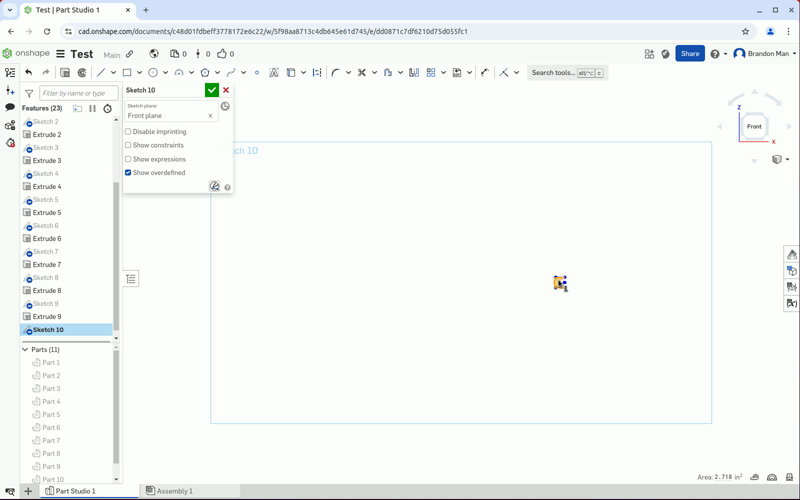
mouse_move(69, 352)
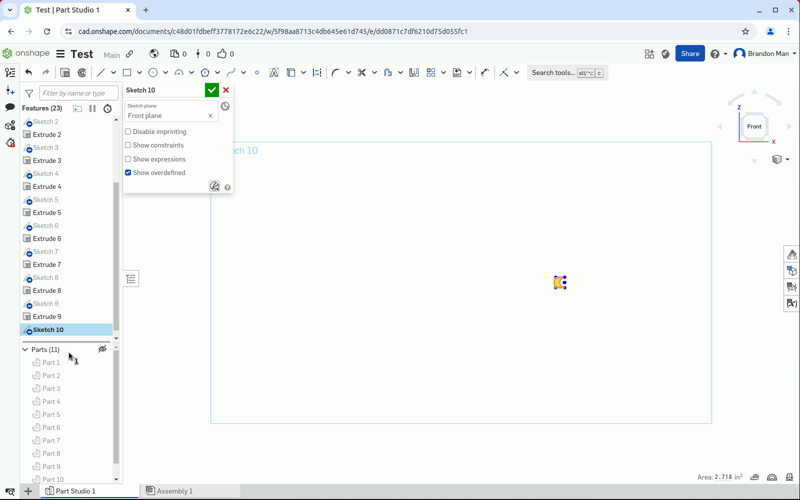
key(shift+y)
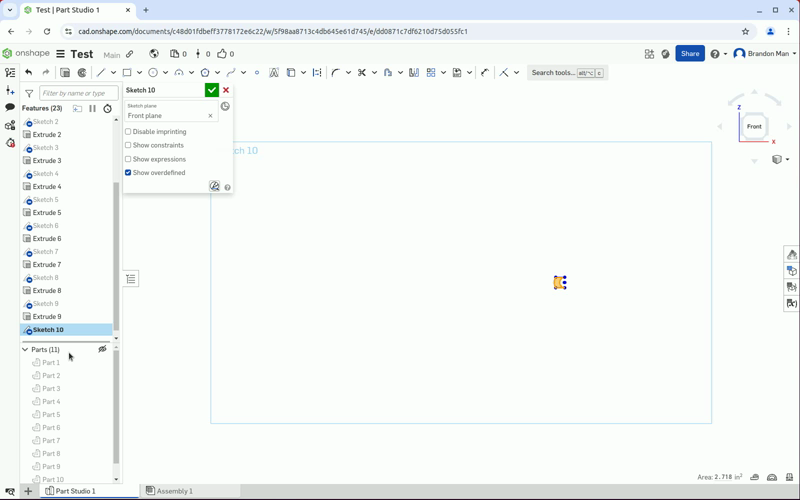
key(shift+e)
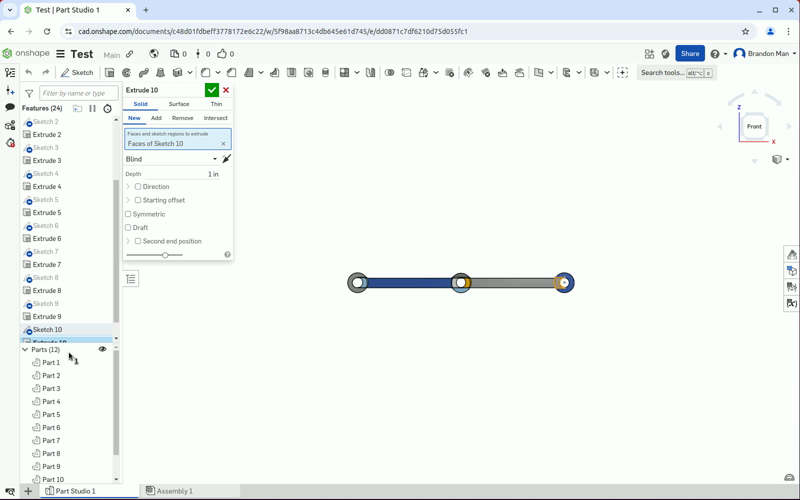
mouse_move(143, 106)
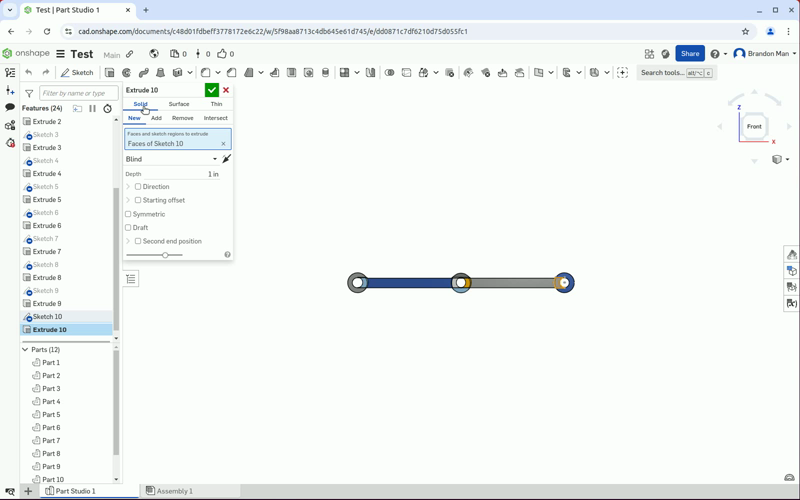
click(143, 106)
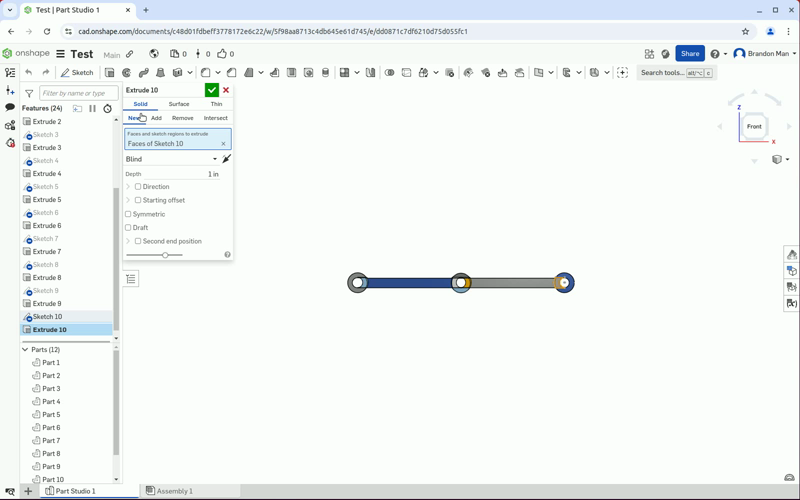
mouse_move(137, 120)
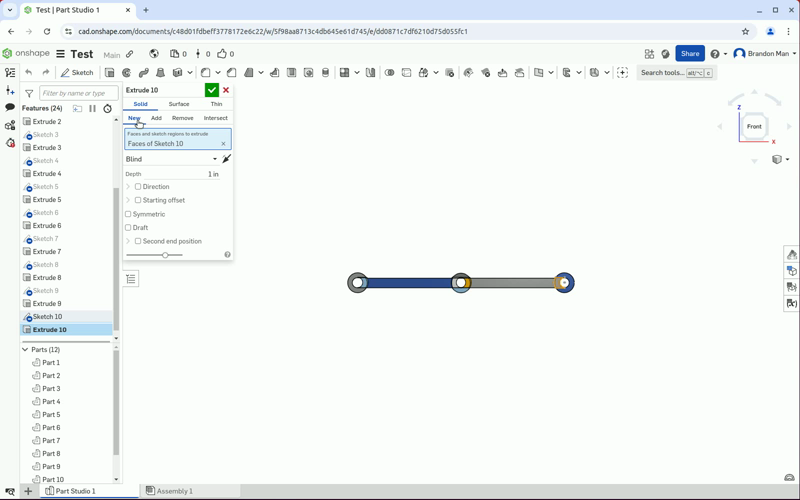
click(137, 120)
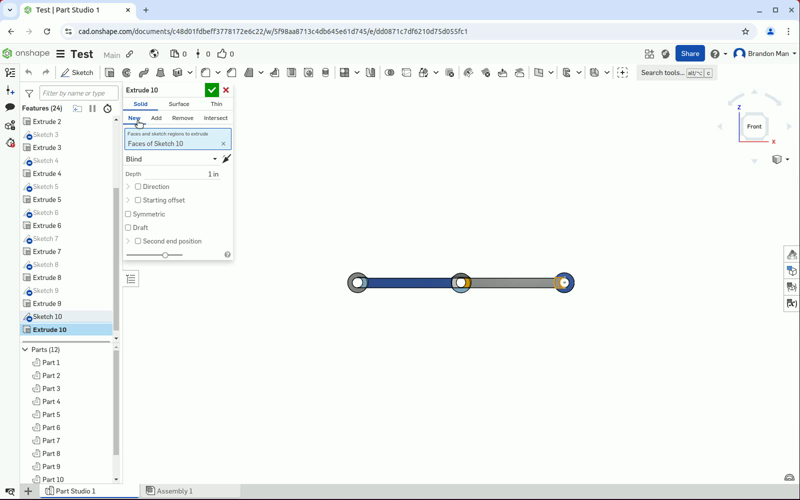
key(tab, 4)
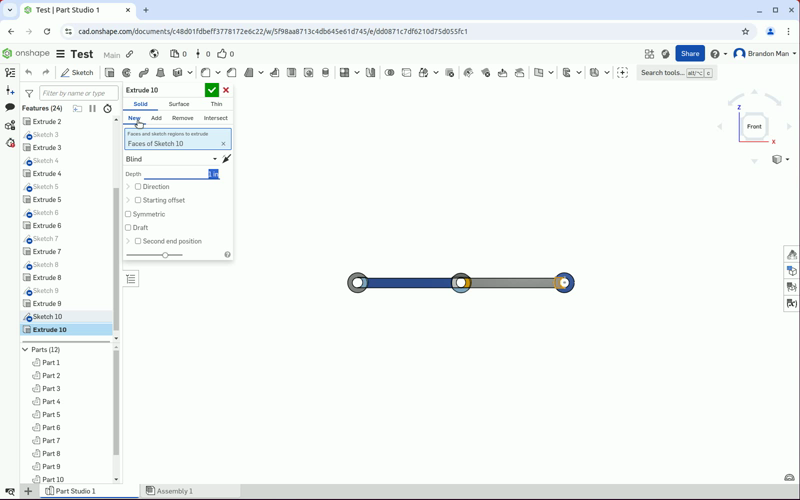
text(1.685)
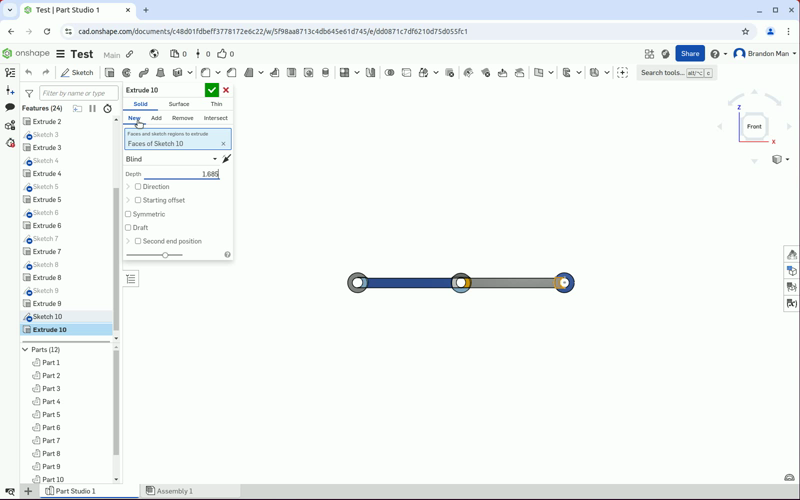
key(enter)
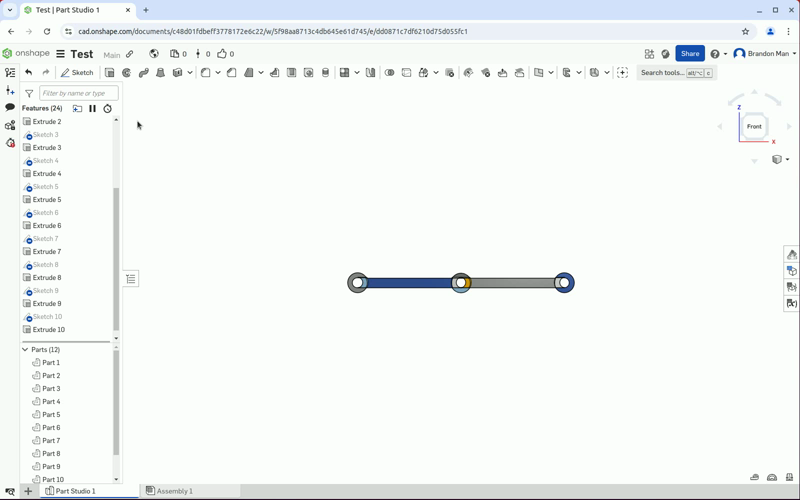
key(shift+h)
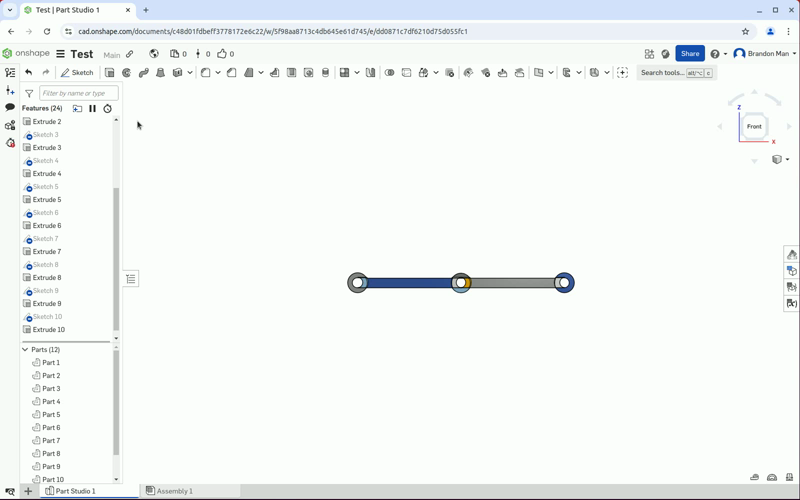
key(shift+h)
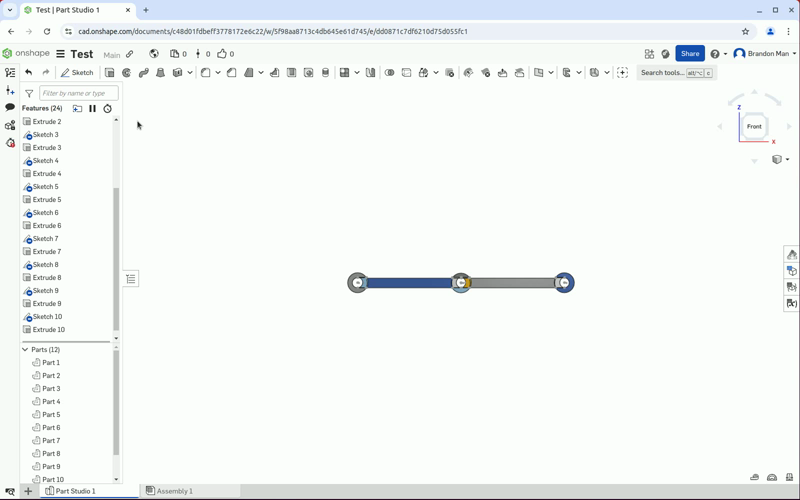
key(shift+7)
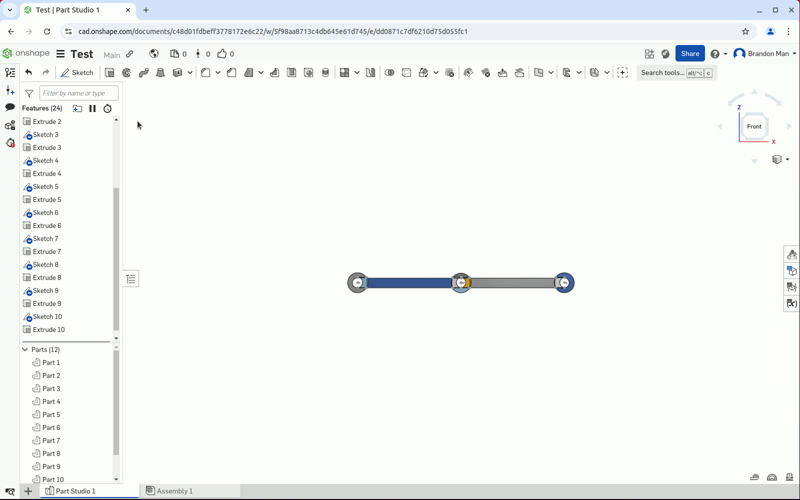
key(left, 2)
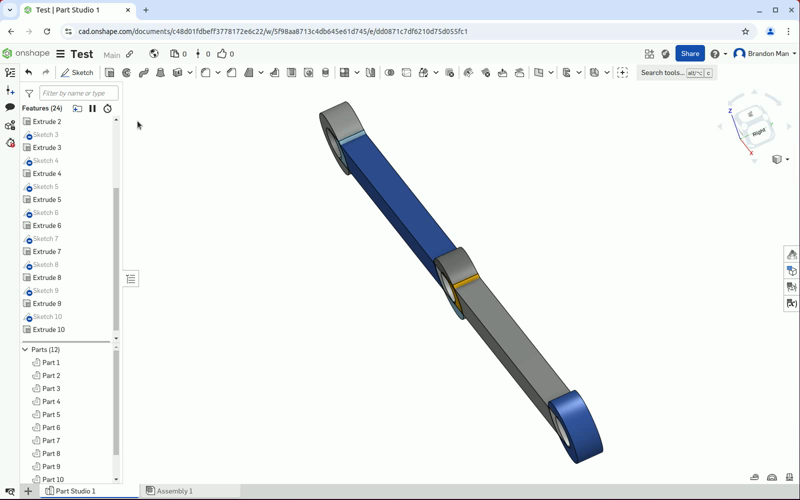
key(down, 2)
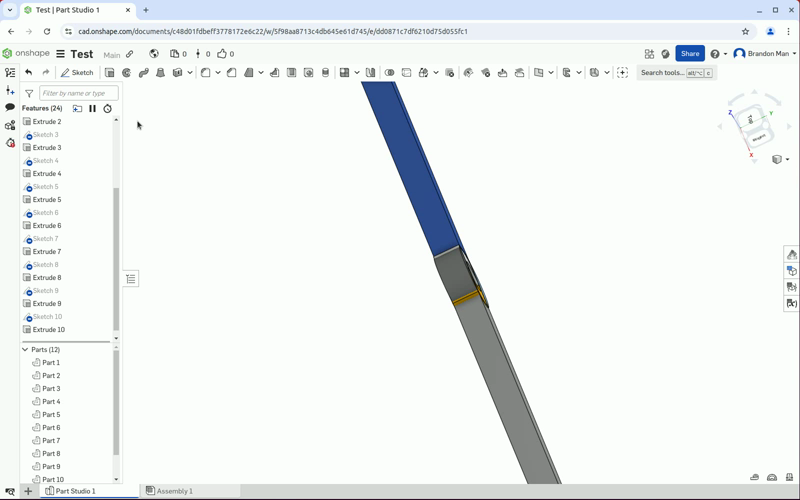
key(up, 2)
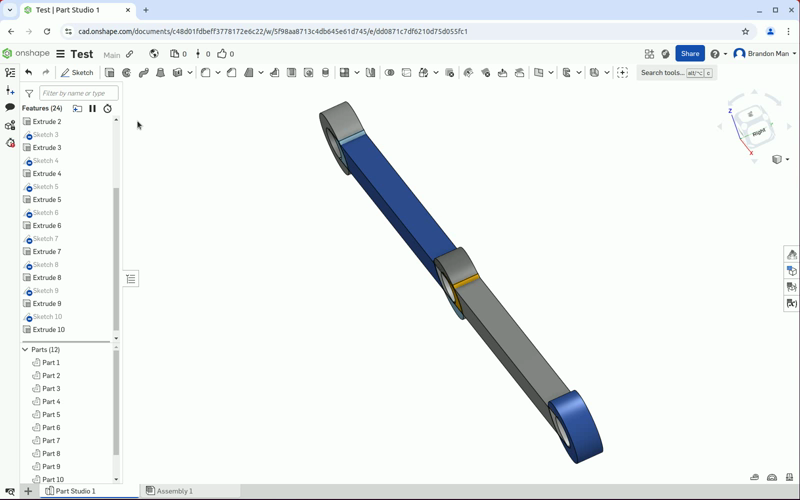
key(right, 2)
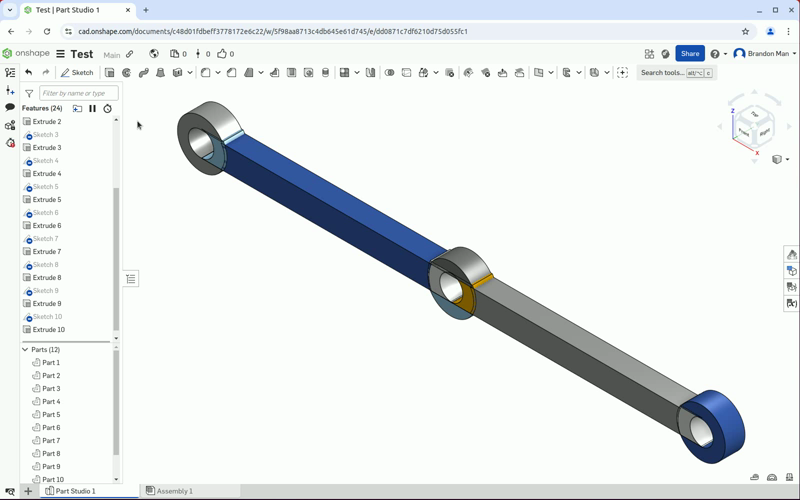
mouse_move(69, 85)
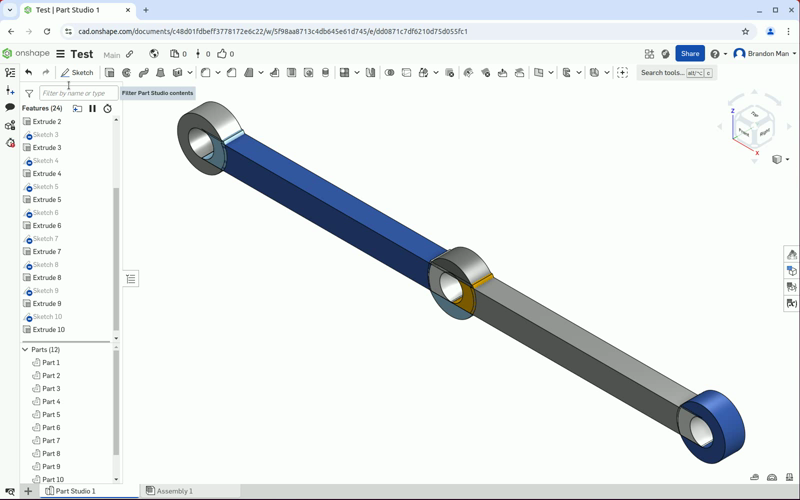
click(69, 85)